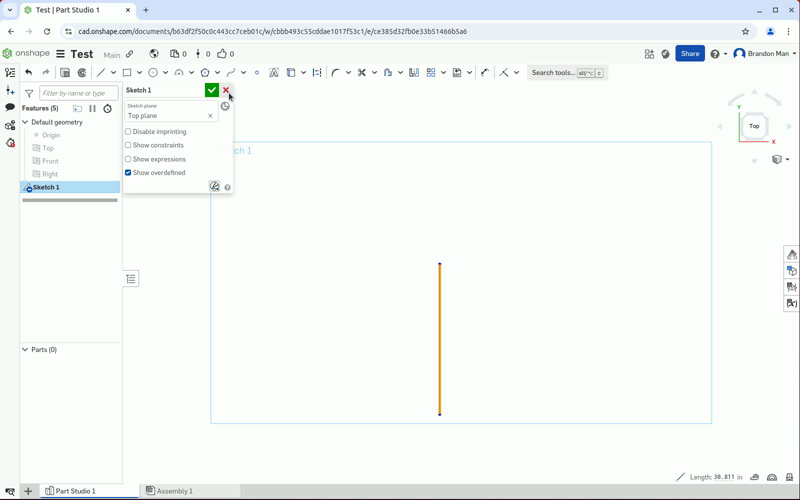
key(shift+h)
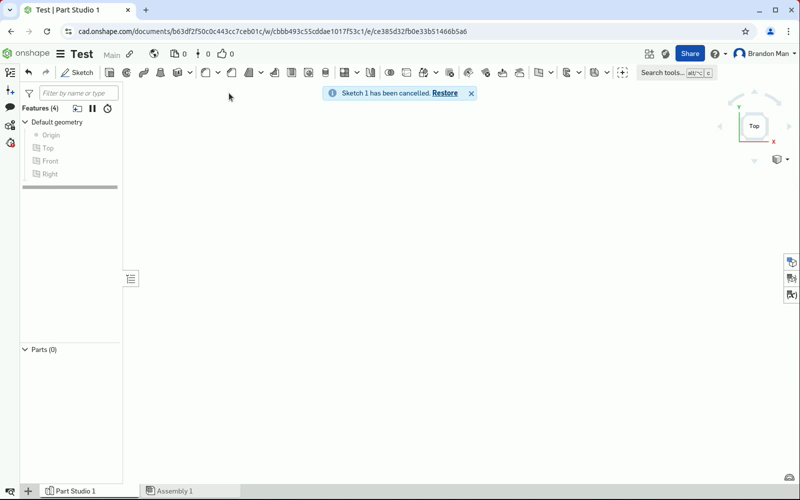
mouse_move(73, 352)
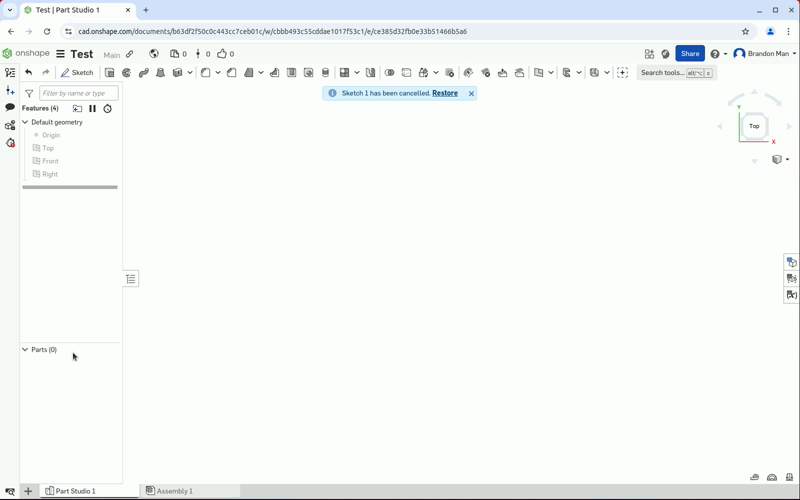
key(y)
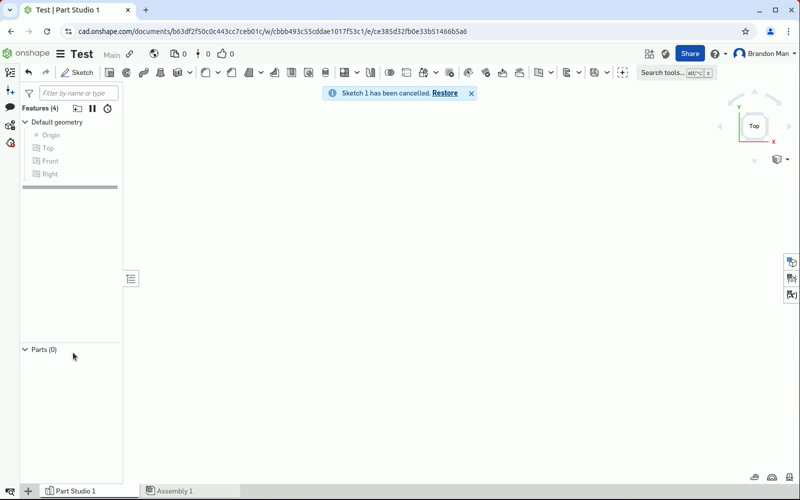
key(shift+p)
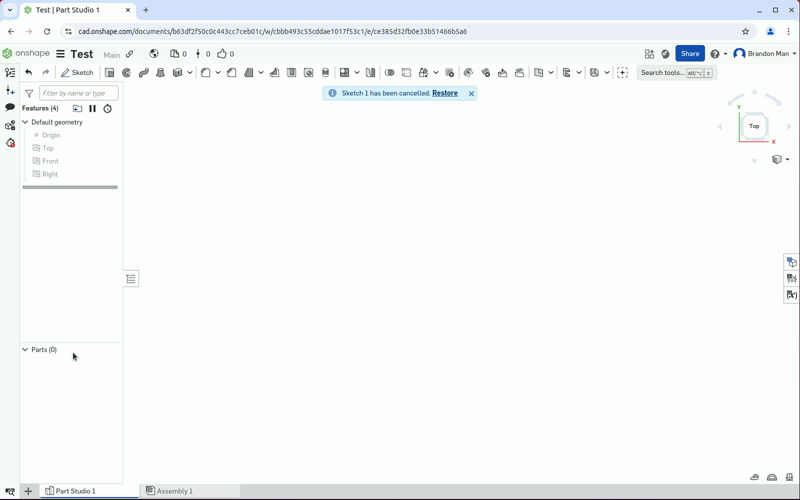
key(space)
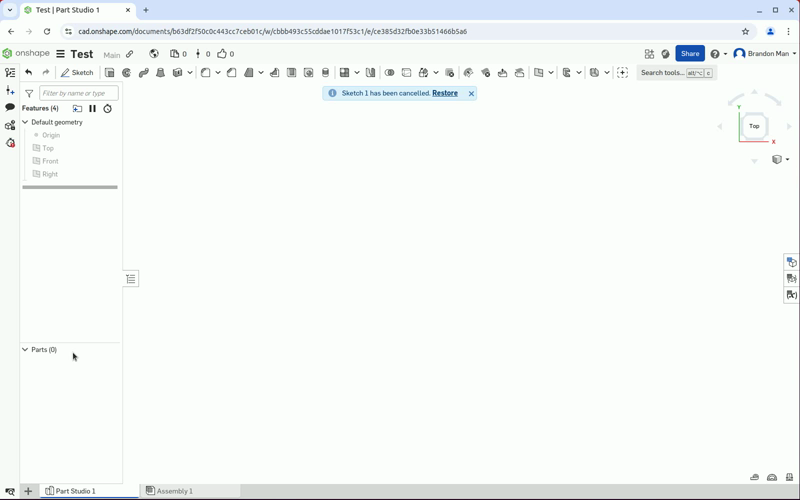
key_down(shift)
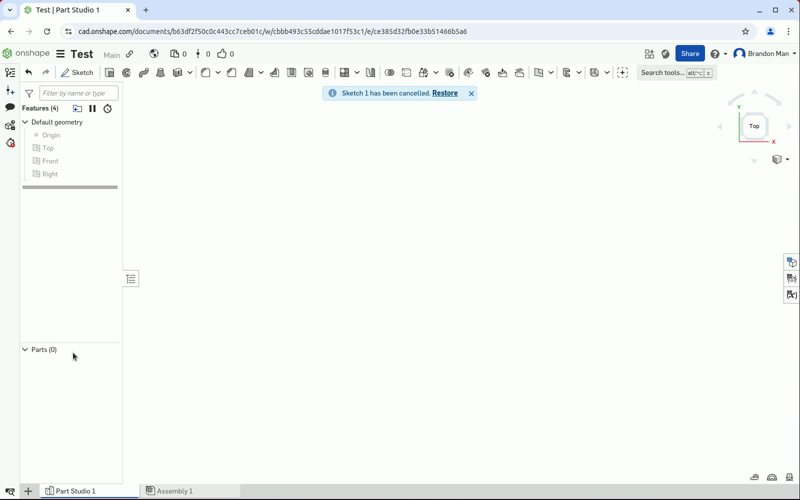
key(up)
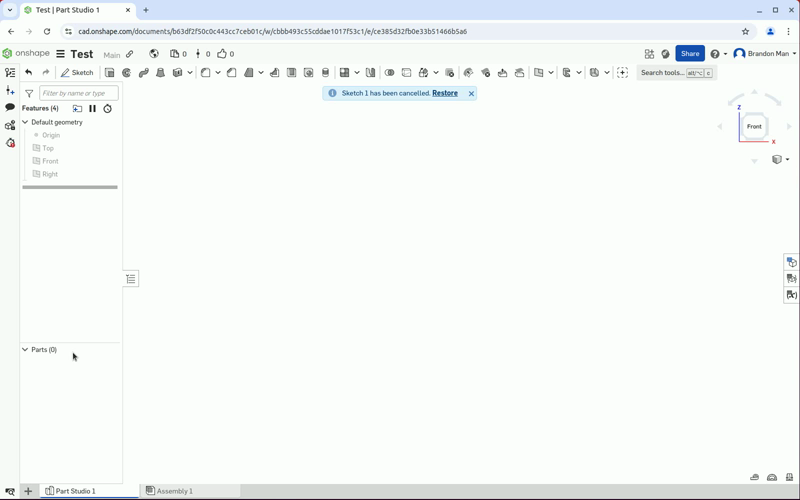
key_up(shift)
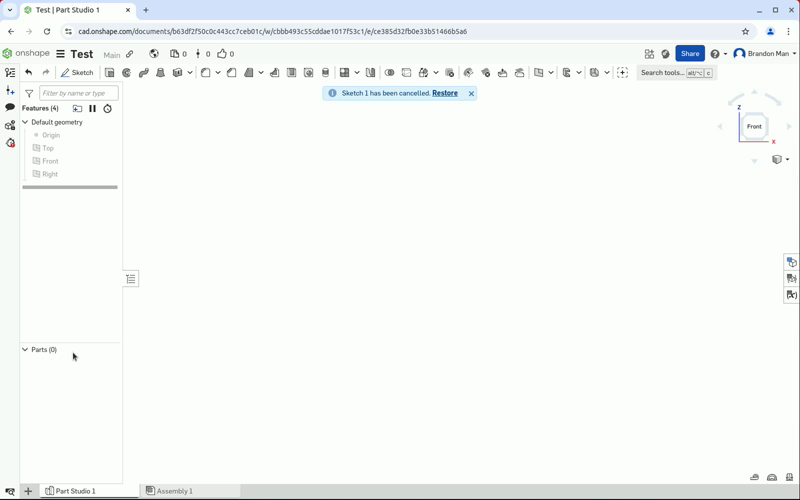
key(space)
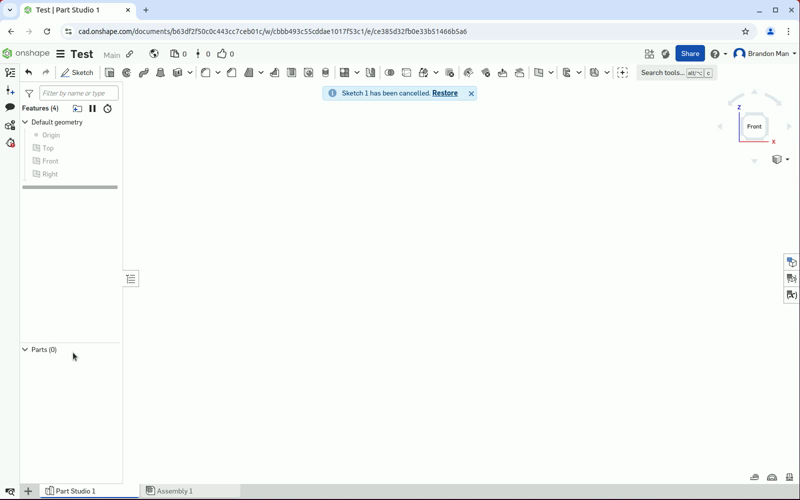
key_down(shift)
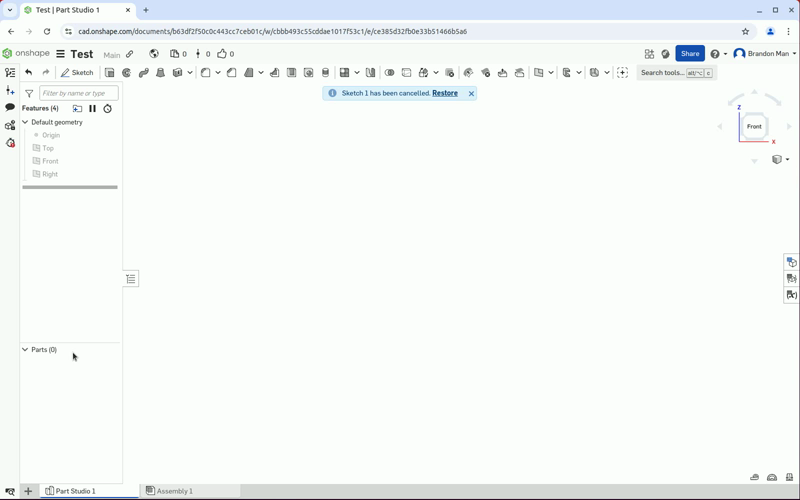
key(left)
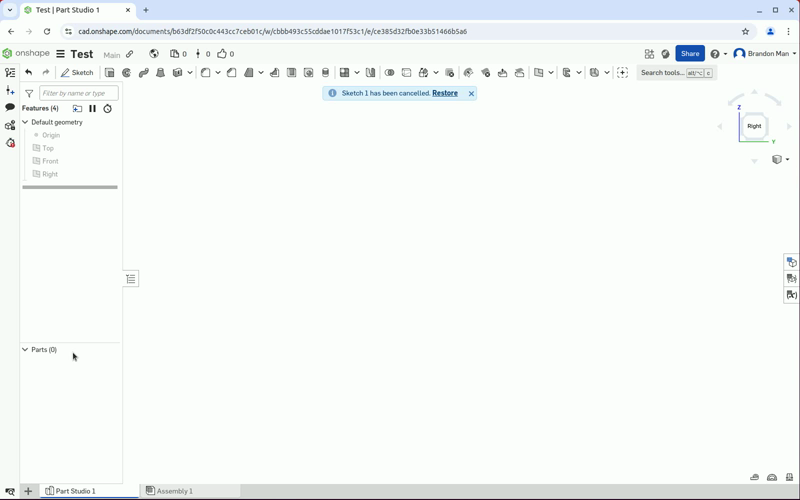
key_up(shift)
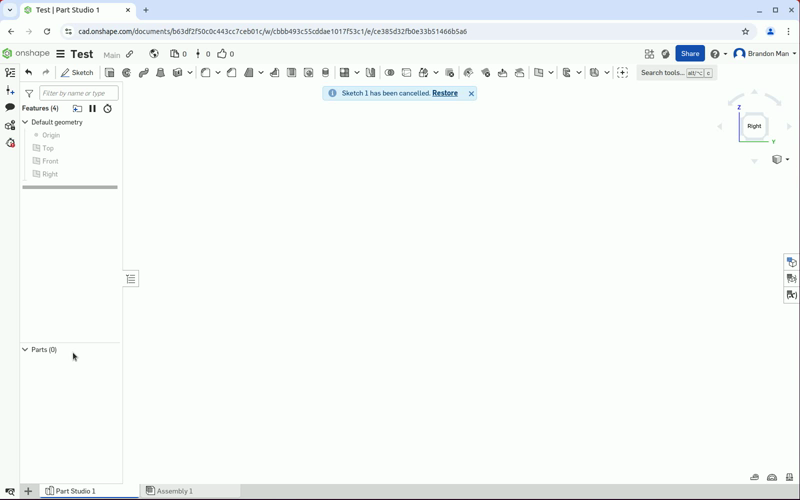
mouse_move(73, 352)
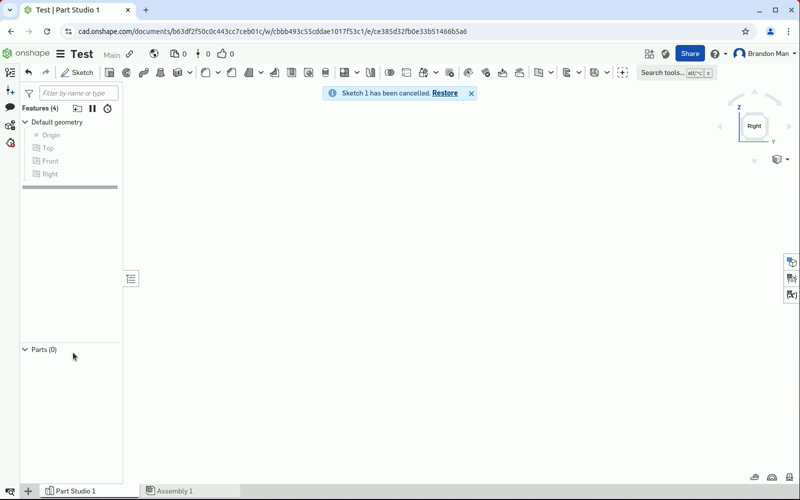
key(shift+y)
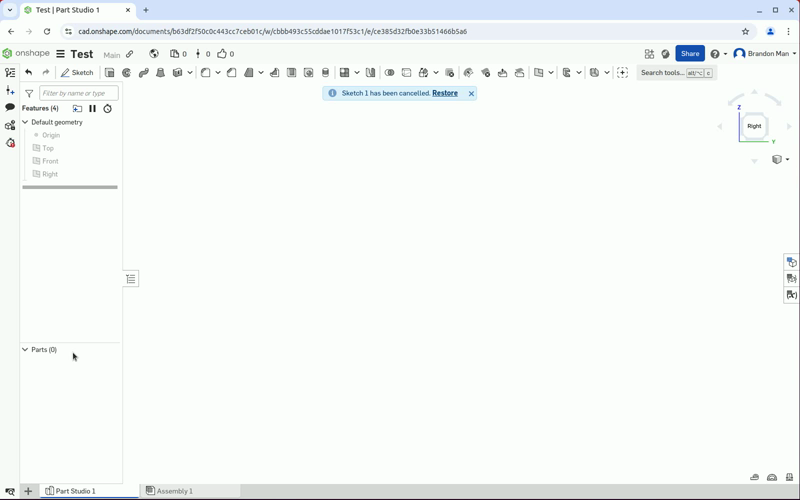
key(shift+s)
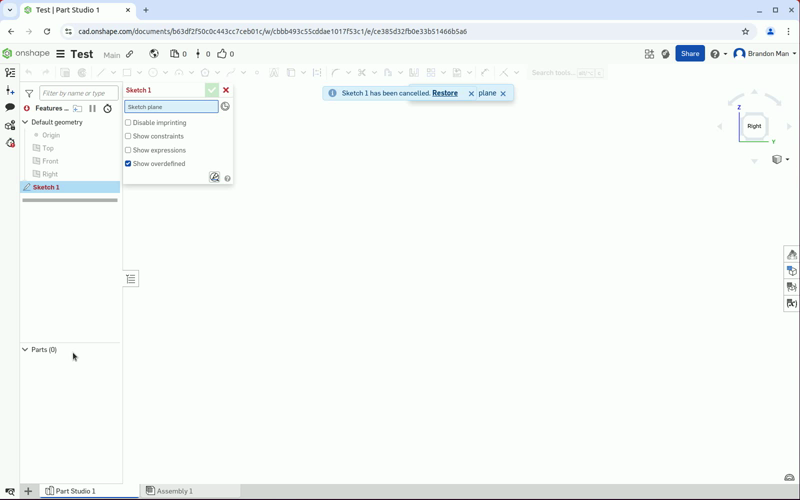
mouse_move(73, 176)
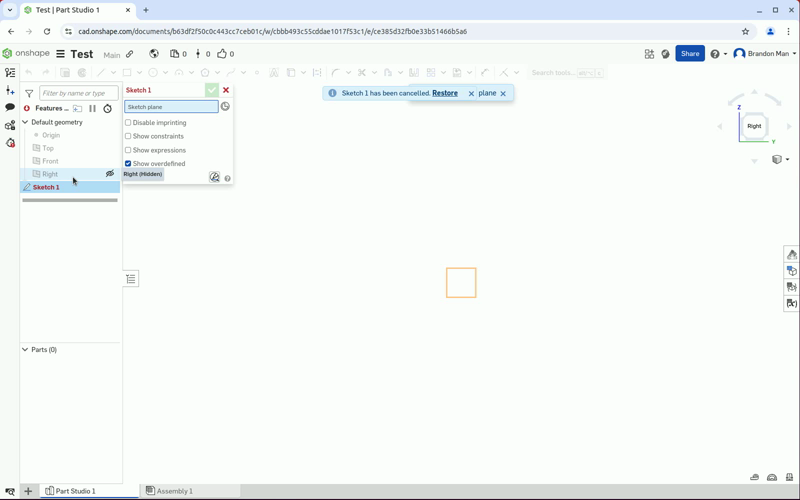
click(73, 176)
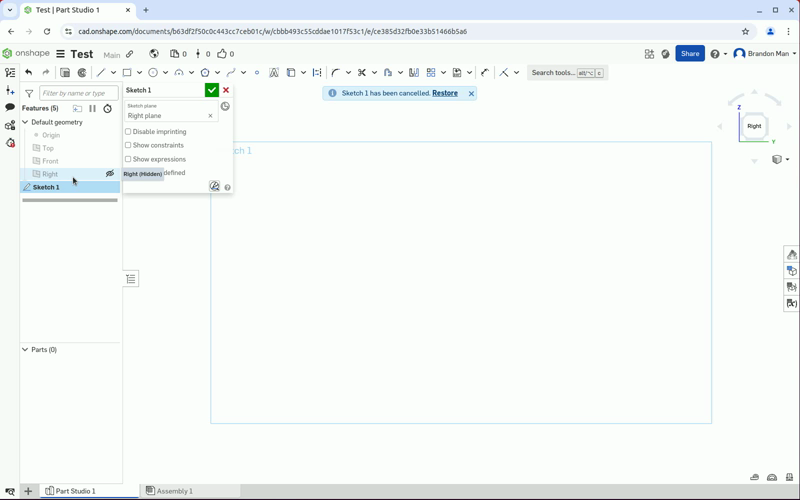
mouse_move(73, 352)
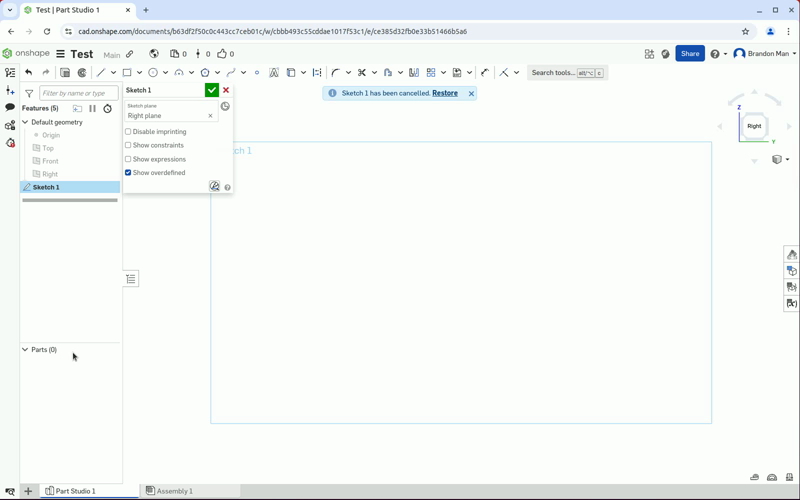
key(y)
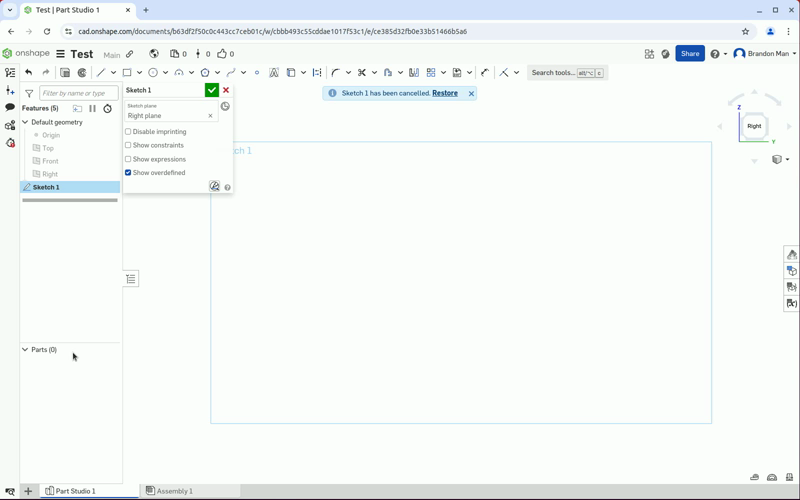
key(l)
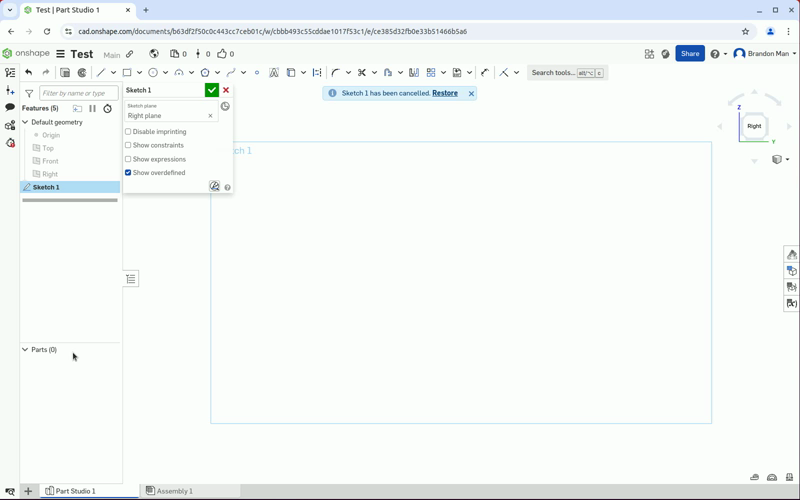
key_down(shift)
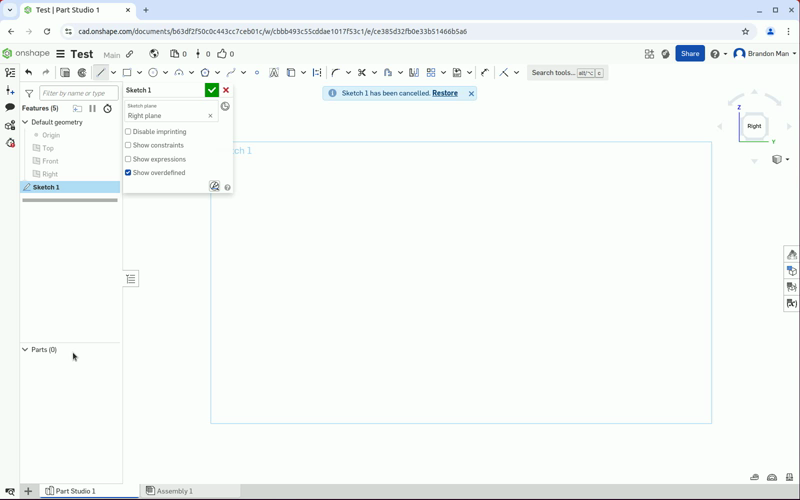
mouse_move(526, 318)
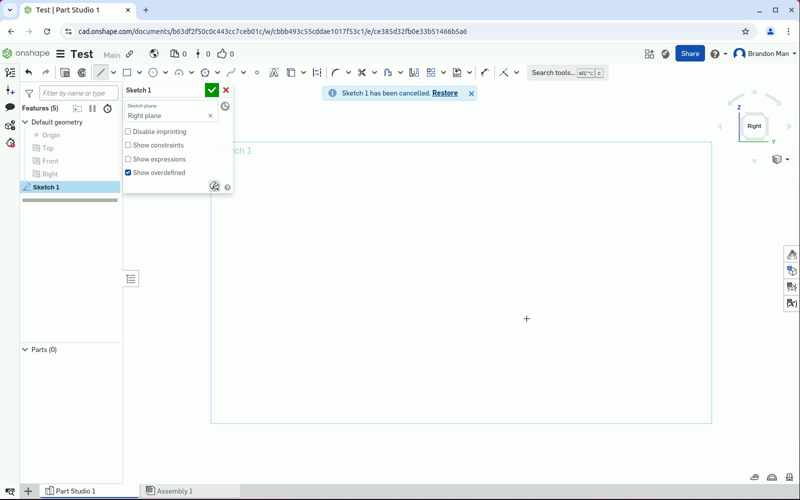
click(526, 318)
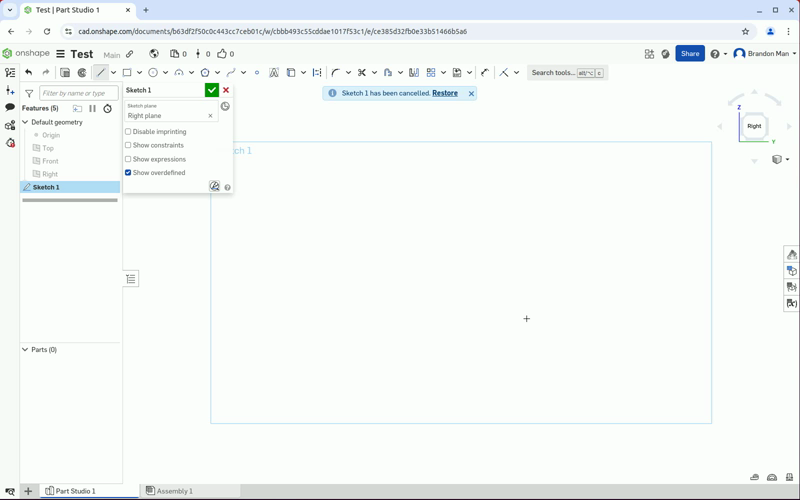
key_up(shift)
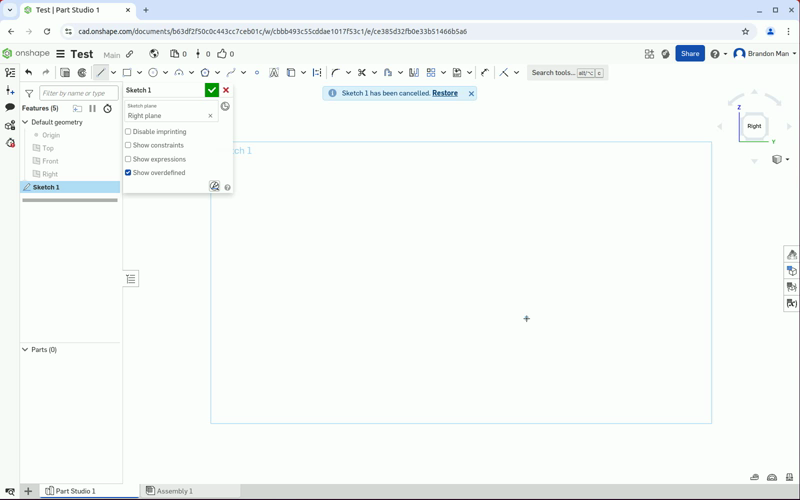
key_down(shift)
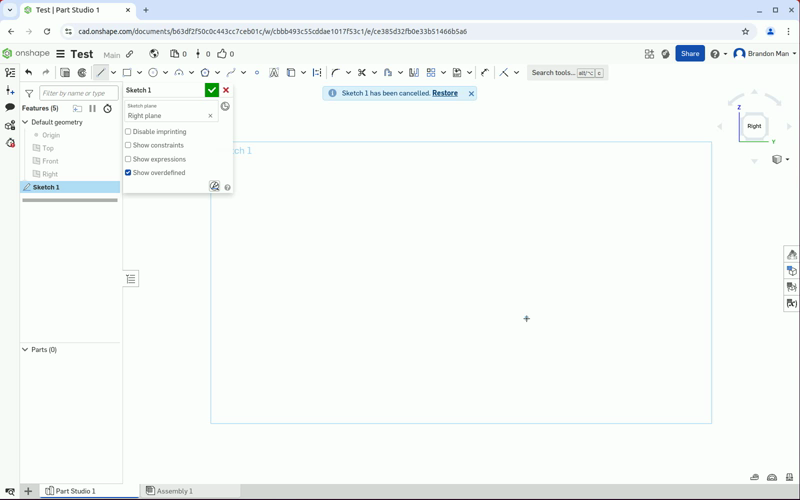
mouse_move(556, 318)
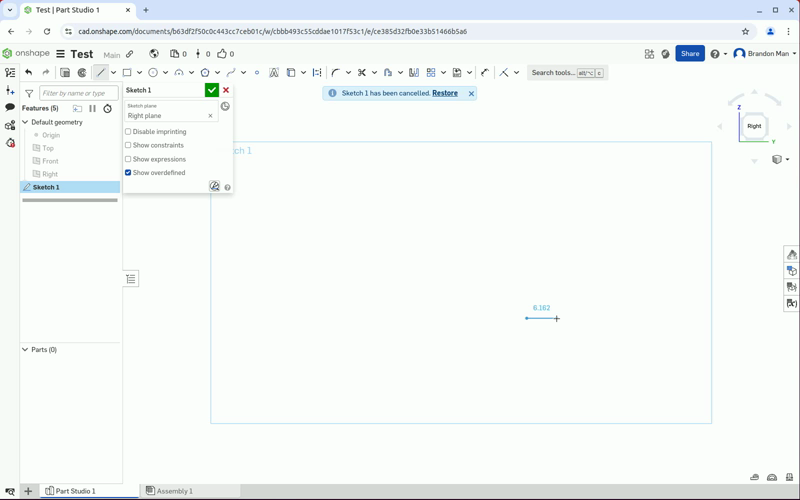
mouse_move(573, 318)
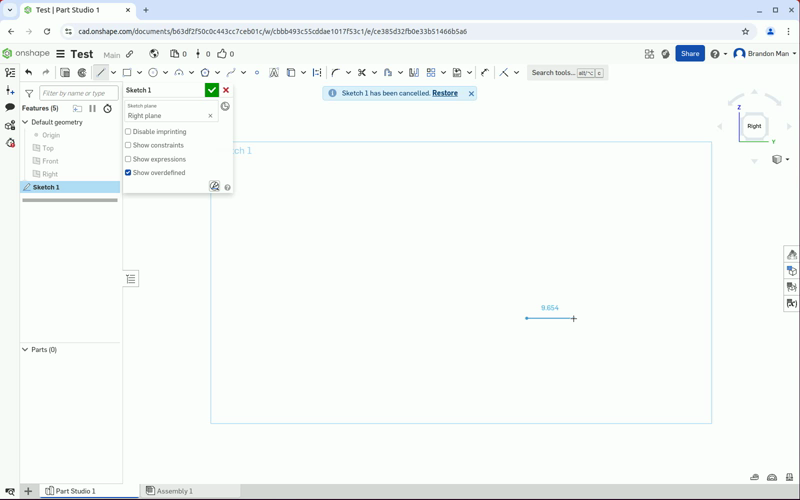
click(573, 318)
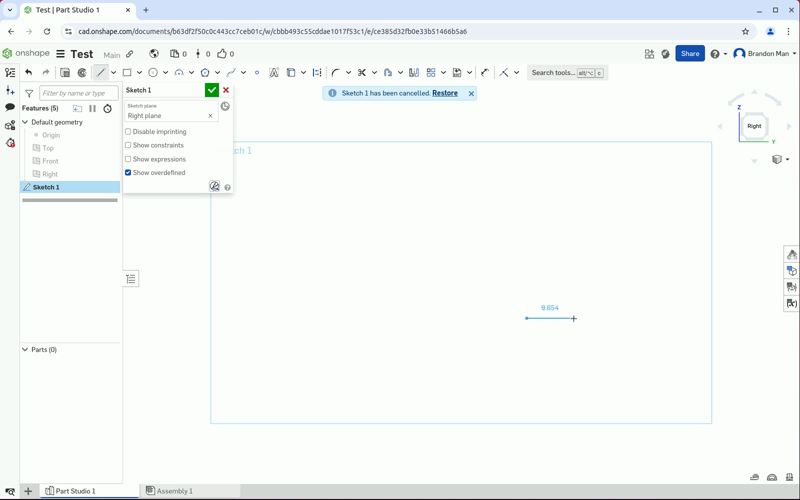
key_up(shift)
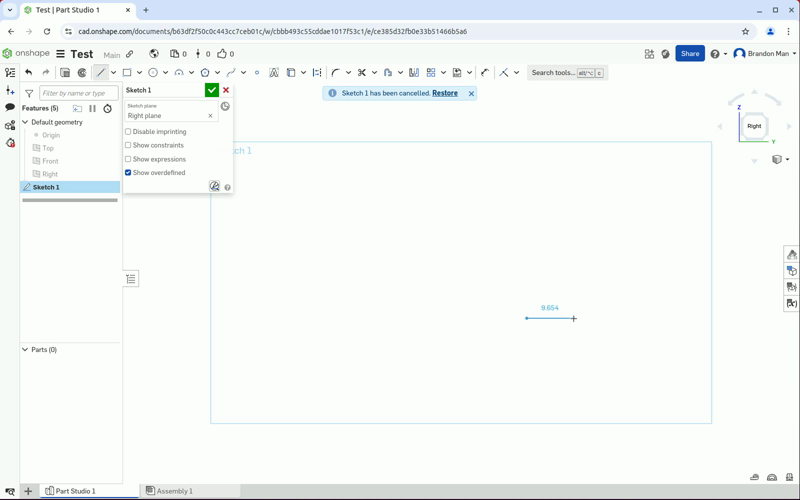
key_down(shift)
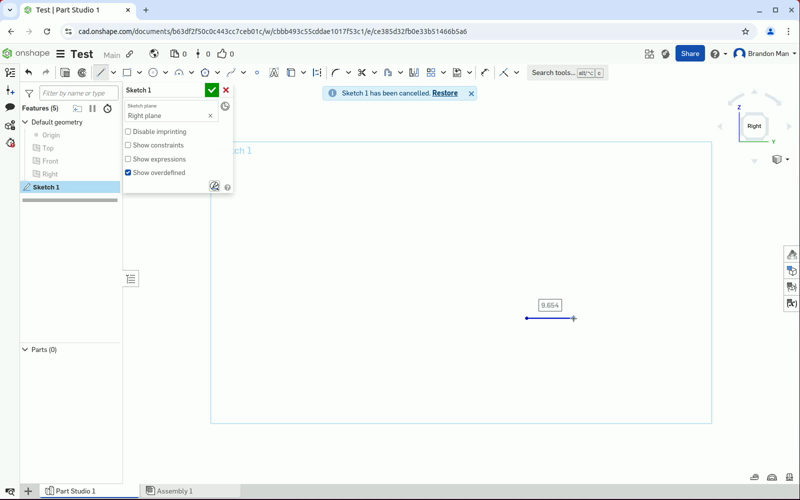
mouse_move(589, 318)
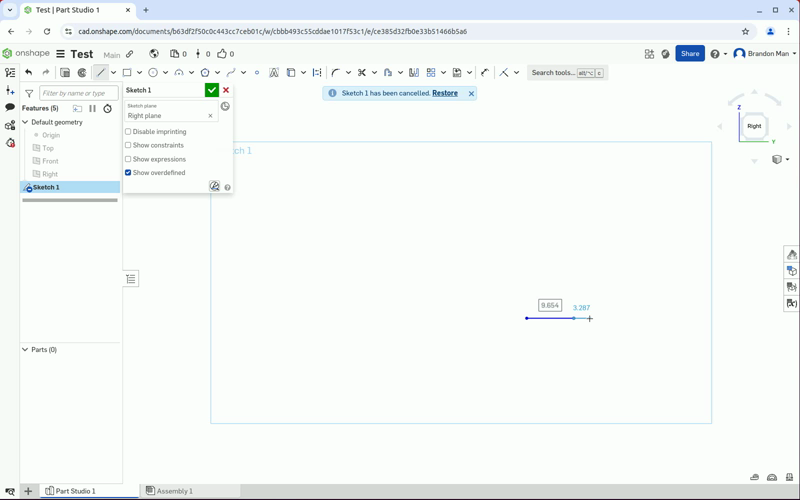
mouse_move(573, 314)
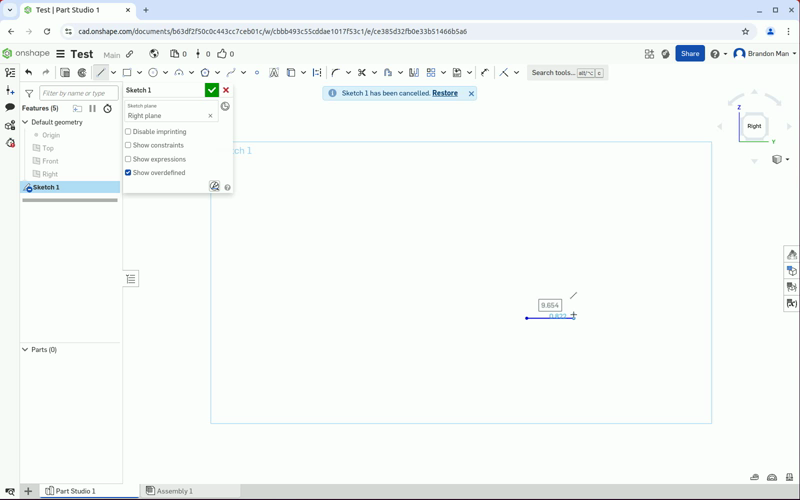
scroll(6)
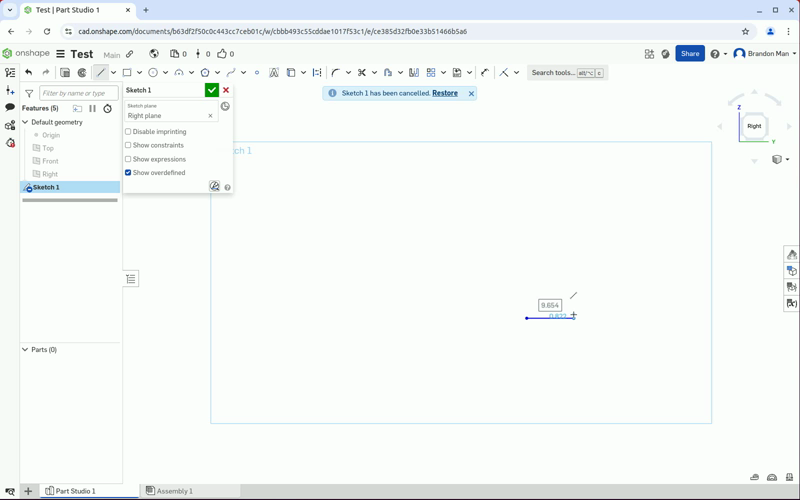
scroll(6)
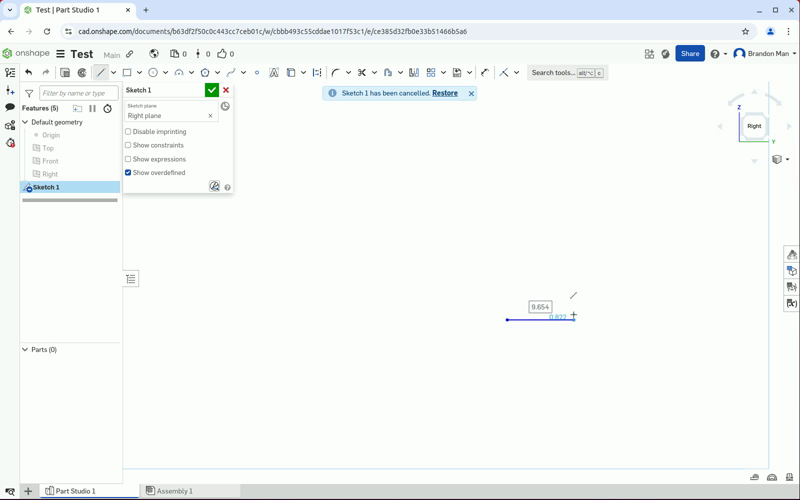
scroll(6)
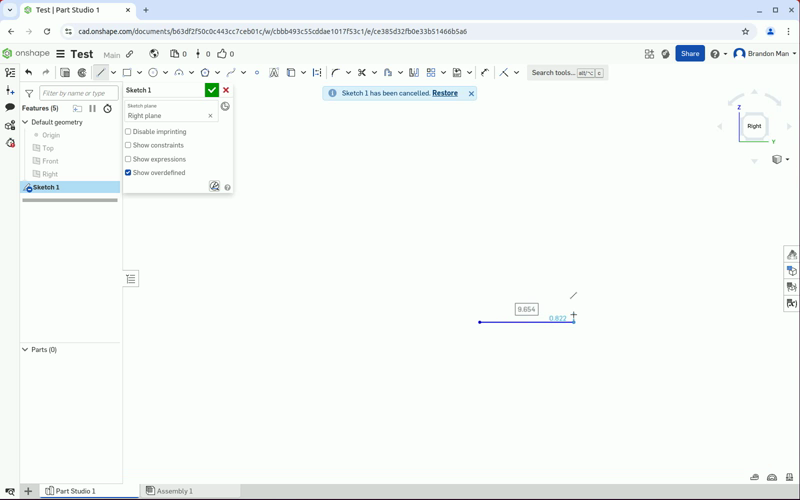
scroll(6)
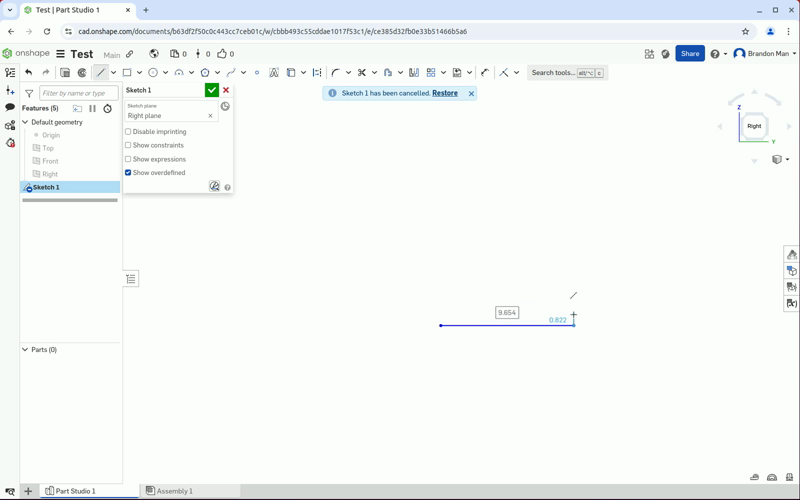
scroll(6)
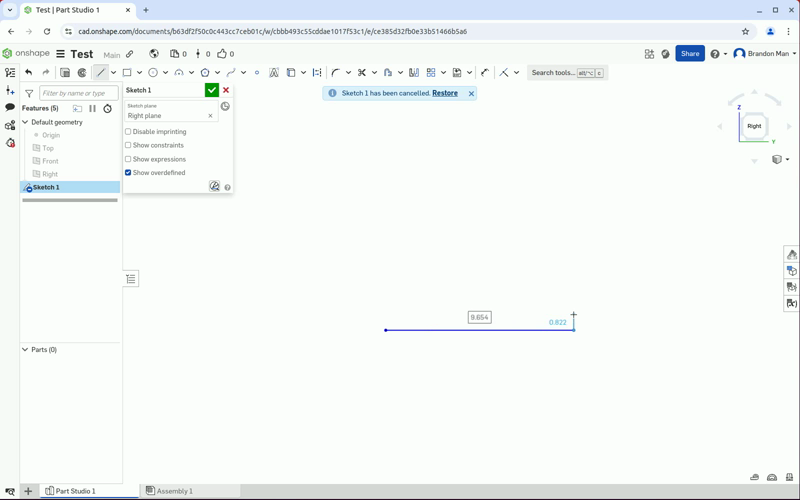
scroll(6)
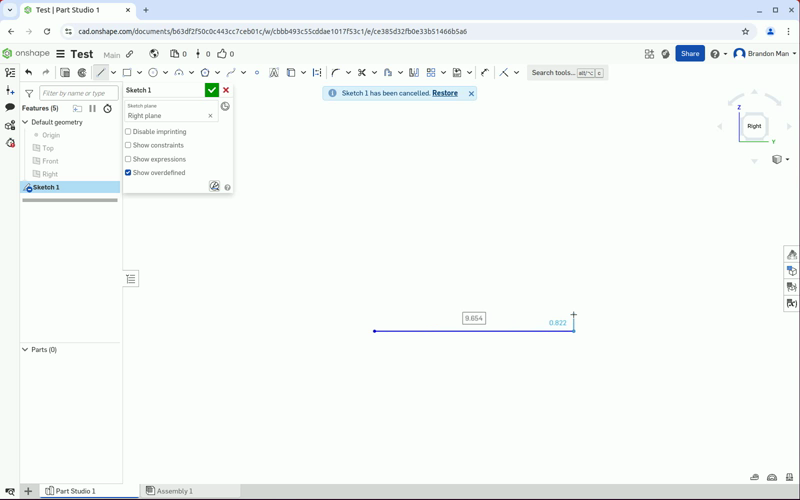
scroll(6)
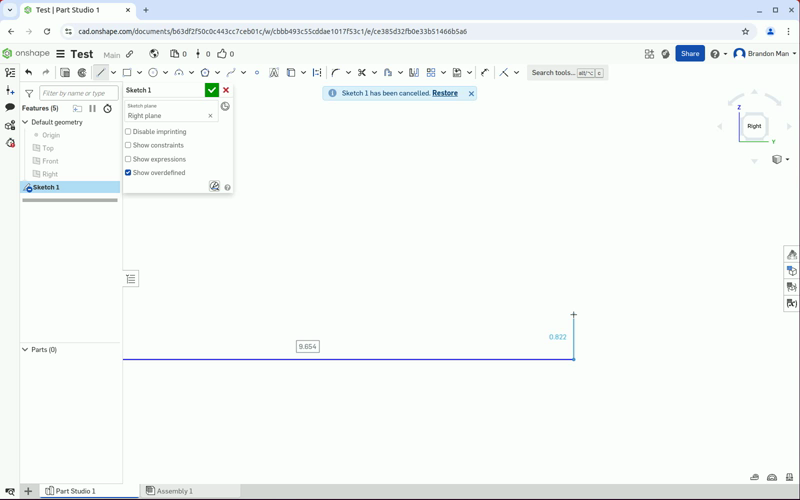
click(573, 314)
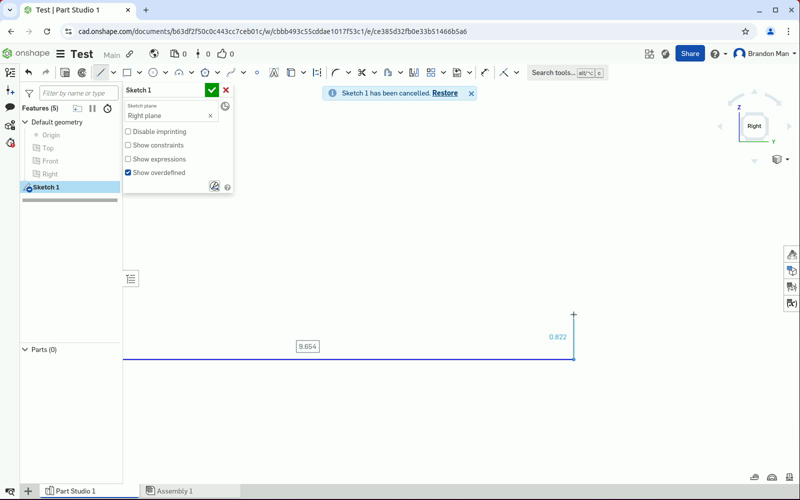
scroll(-6)
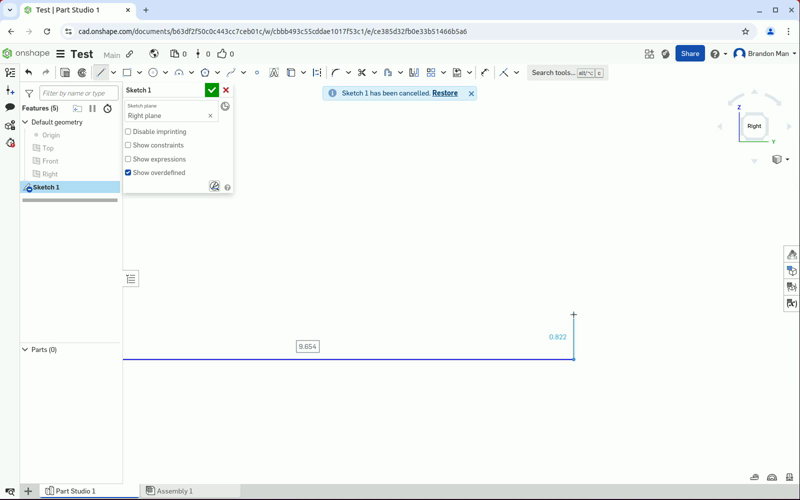
scroll(-6)
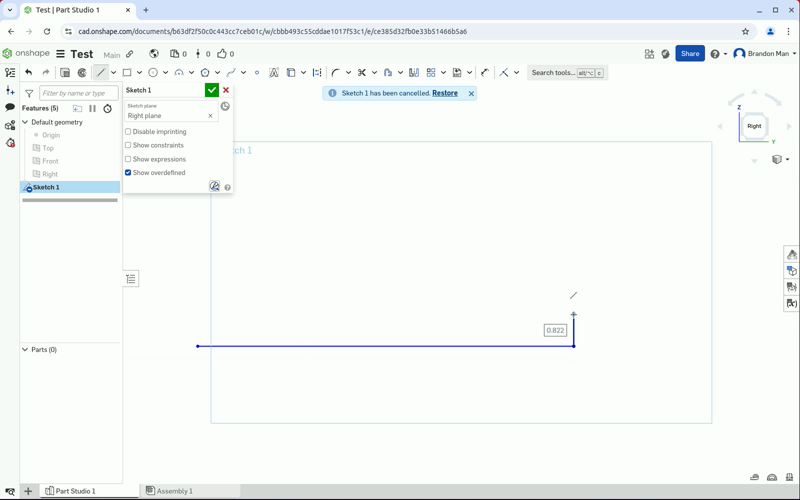
scroll(-6)
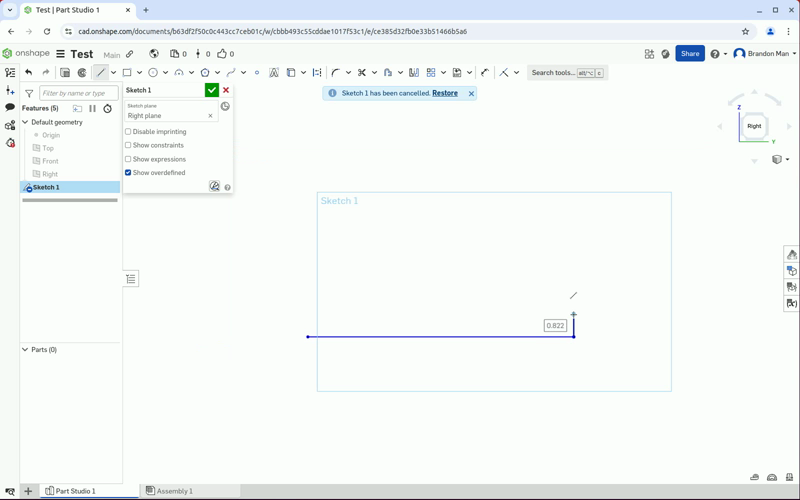
scroll(-6)
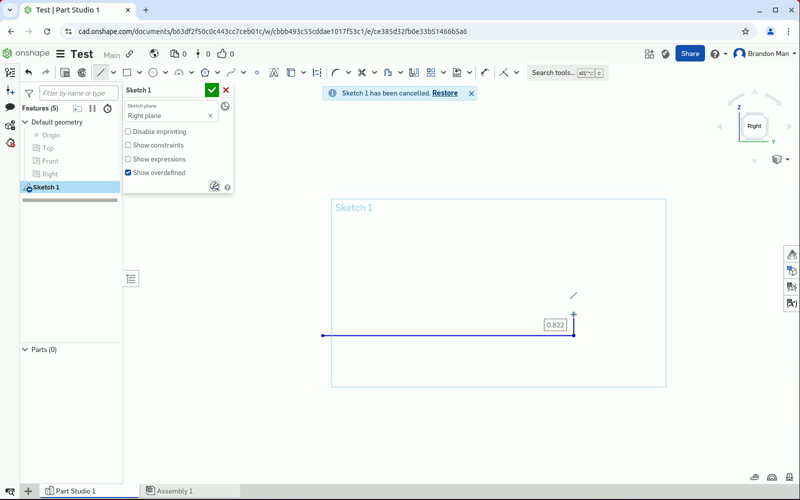
scroll(-6)
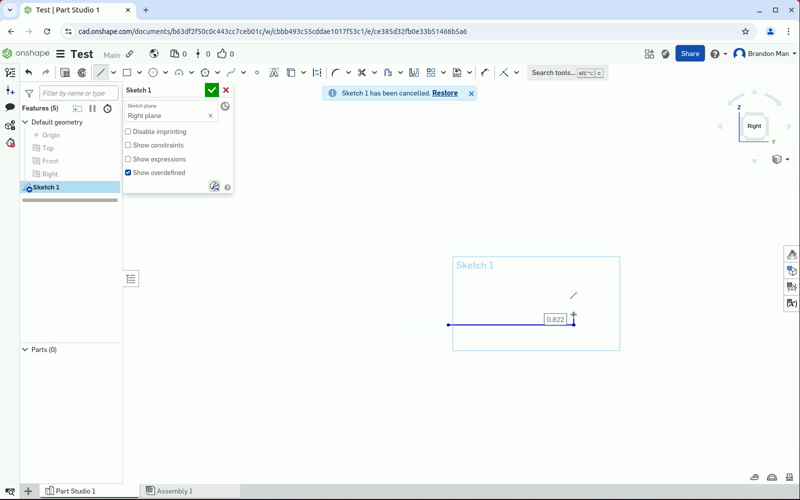
scroll(-6)
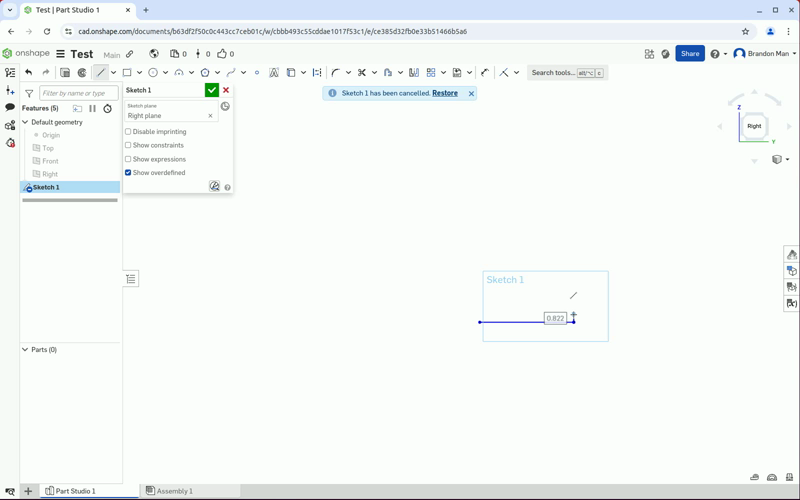
scroll(-6)
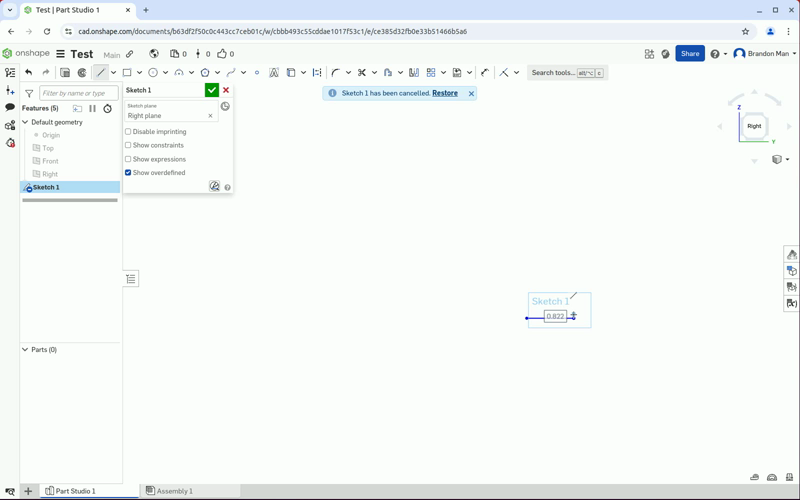
key_up(shift)
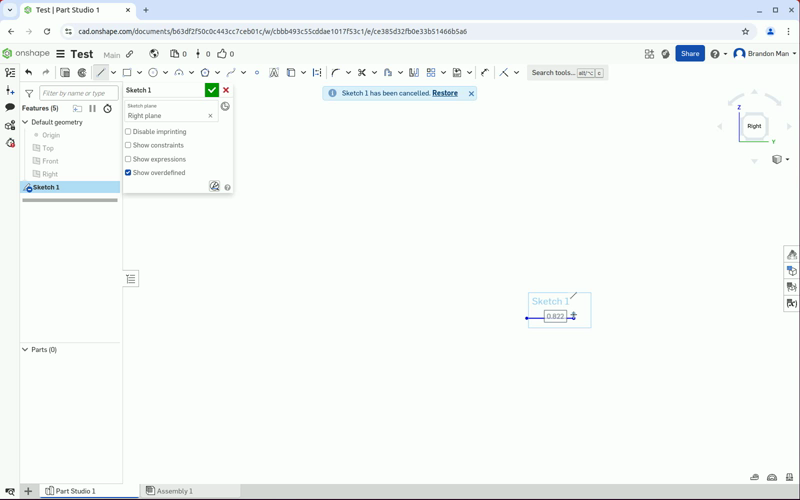
key_down(shift)
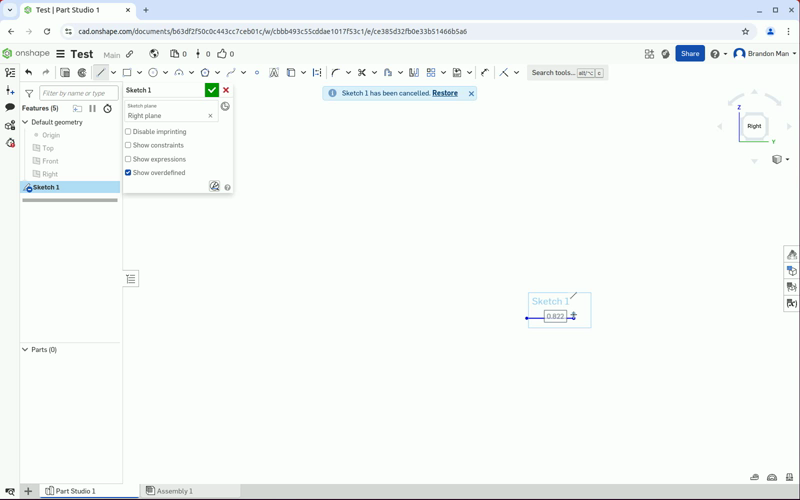
mouse_move(589, 314)
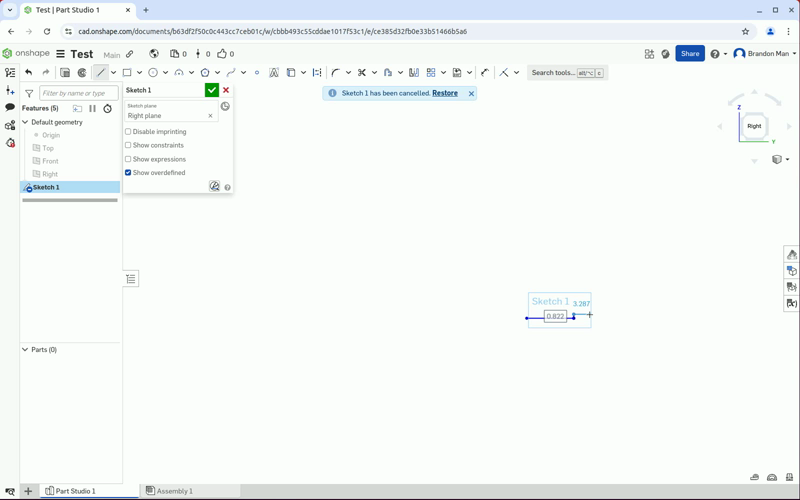
mouse_move(526, 314)
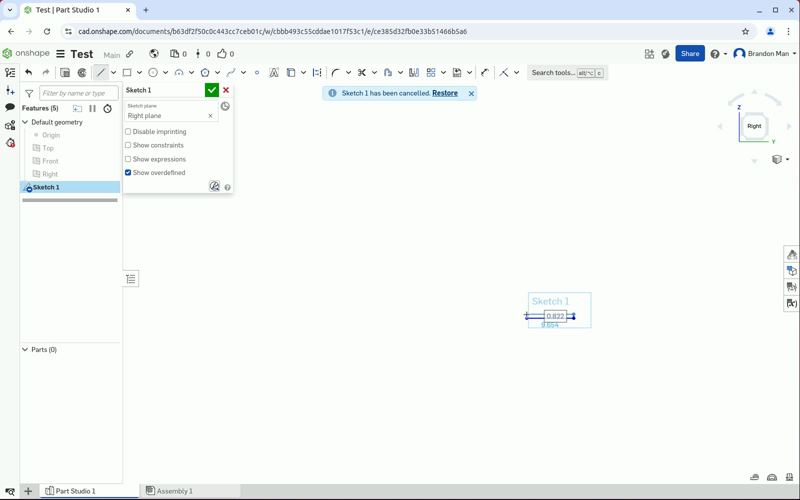
scroll(6)
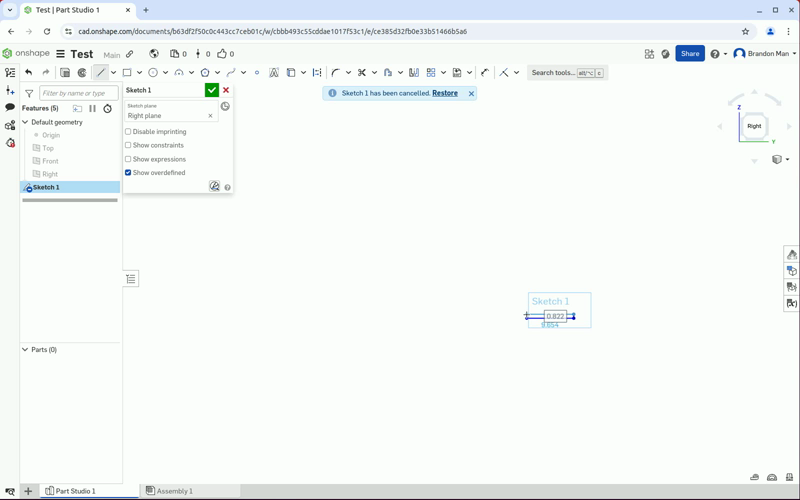
scroll(6)
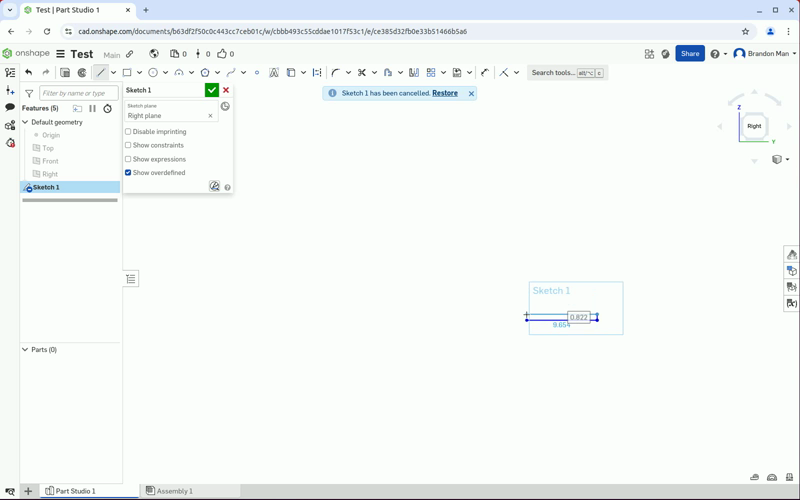
scroll(6)
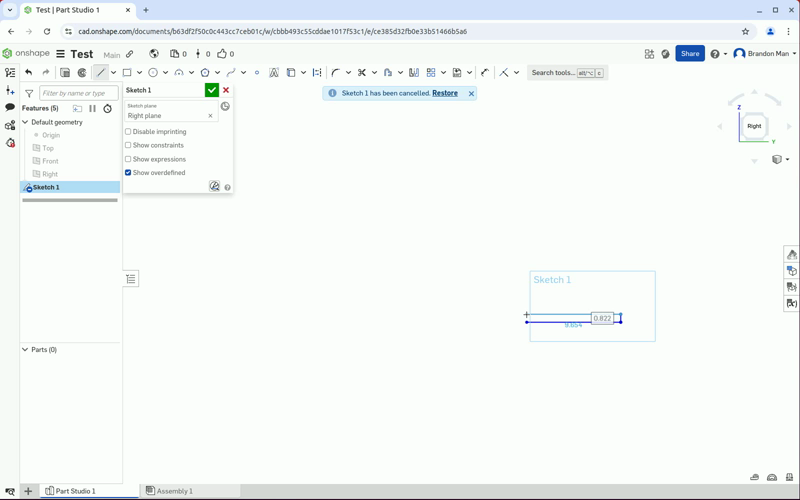
scroll(6)
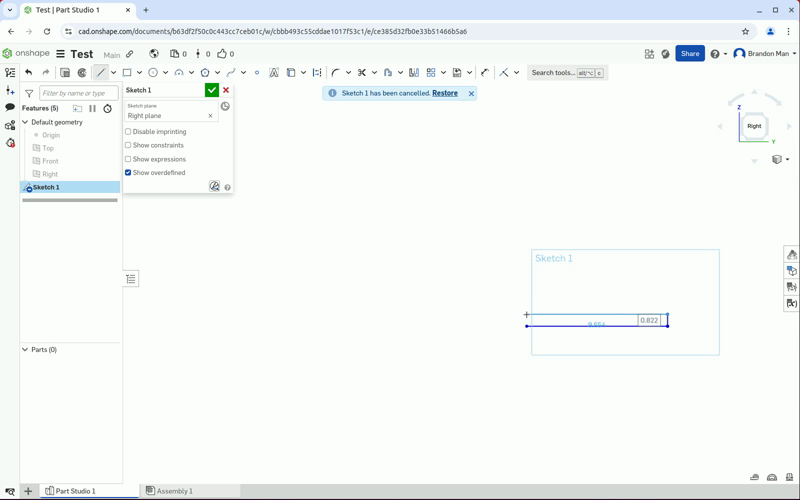
scroll(6)
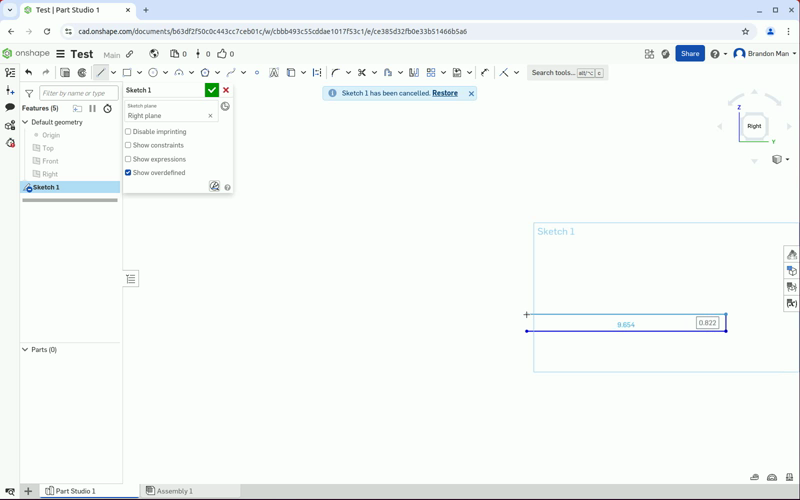
scroll(6)
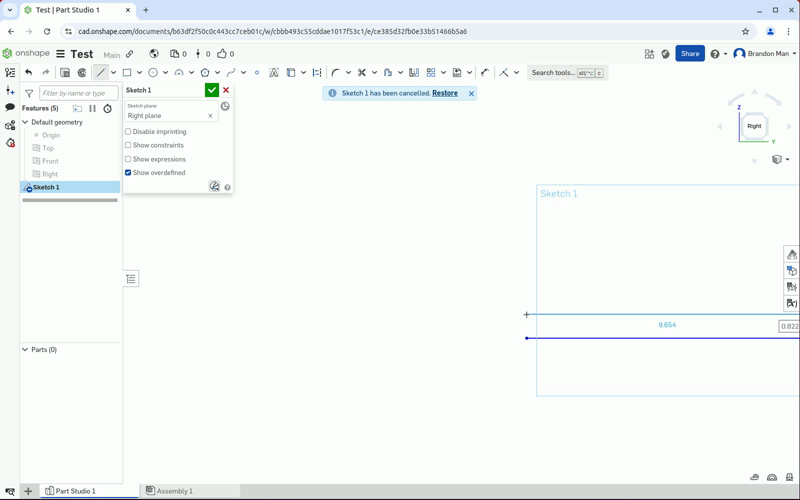
scroll(6)
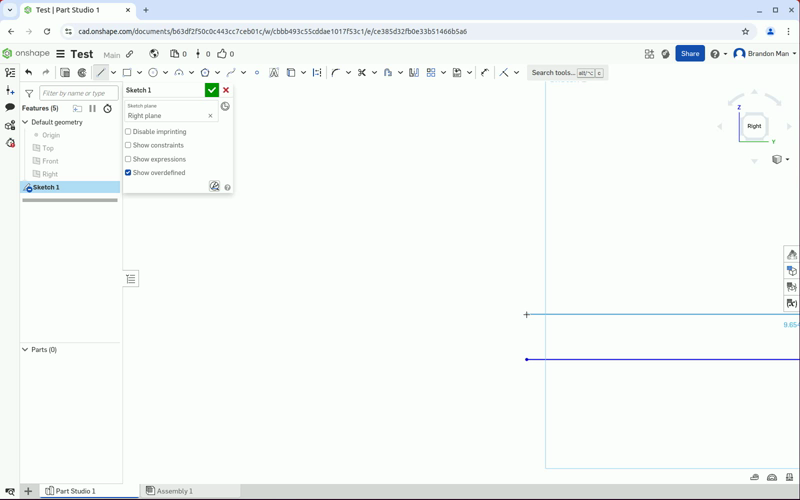
click(526, 314)
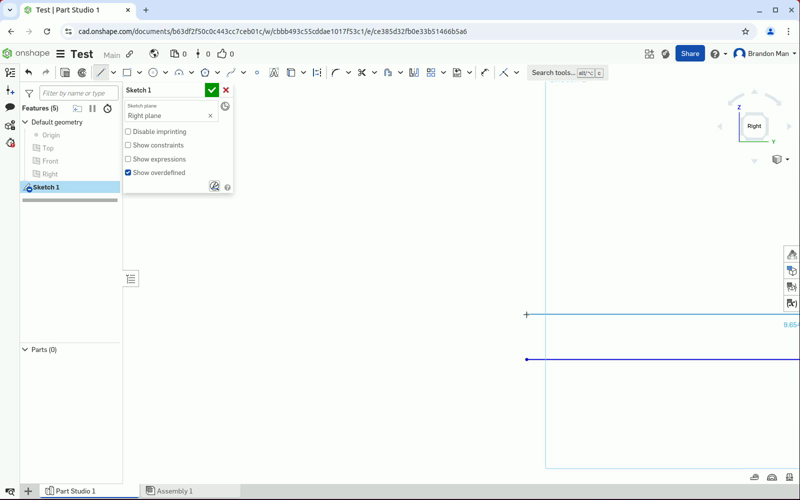
scroll(-6)
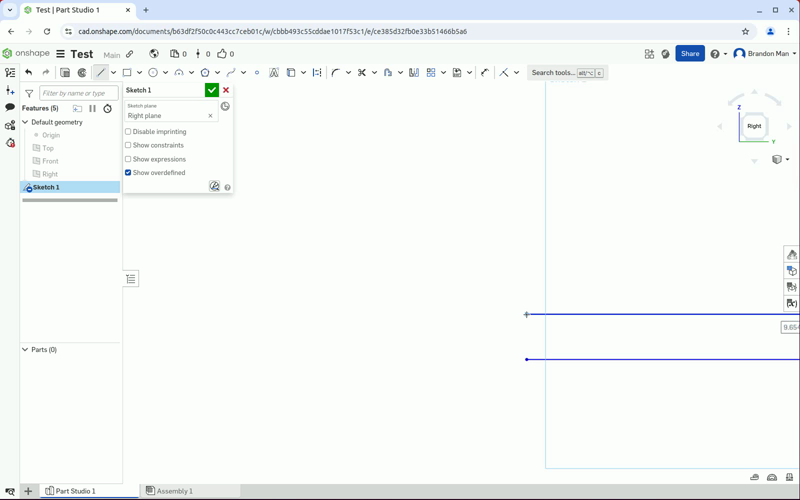
scroll(-6)
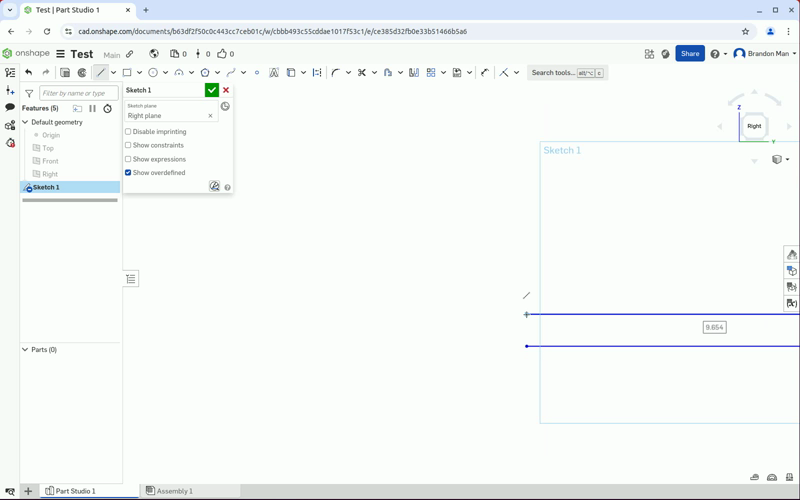
scroll(-6)
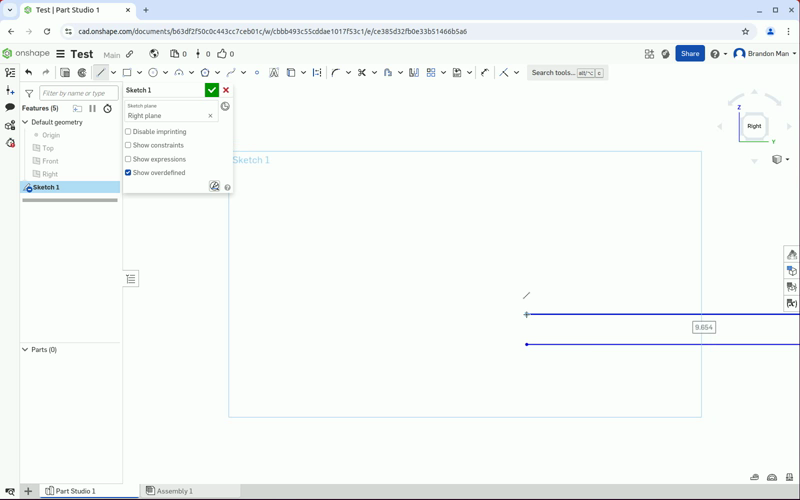
scroll(-6)
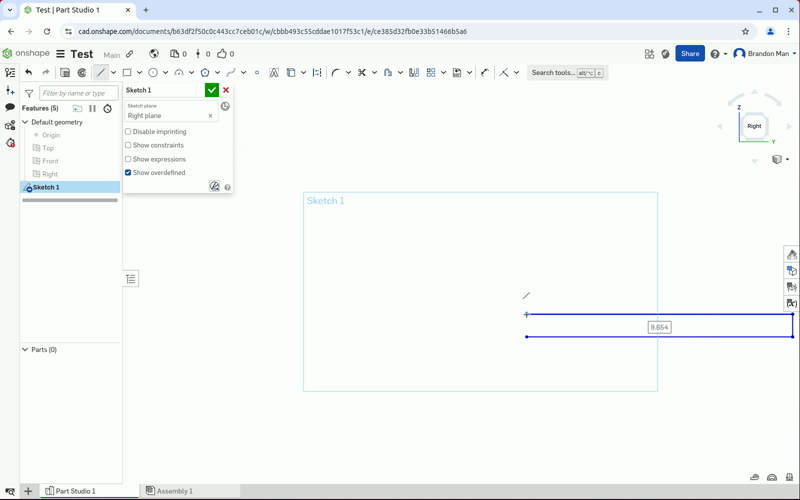
scroll(-6)
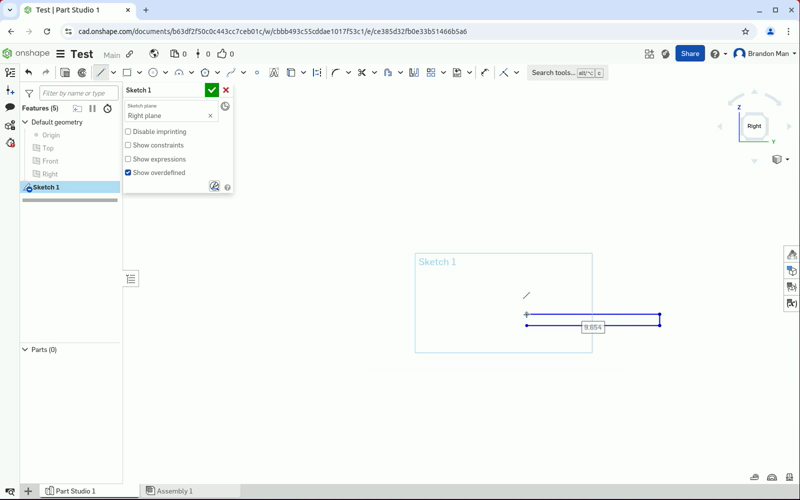
scroll(-6)
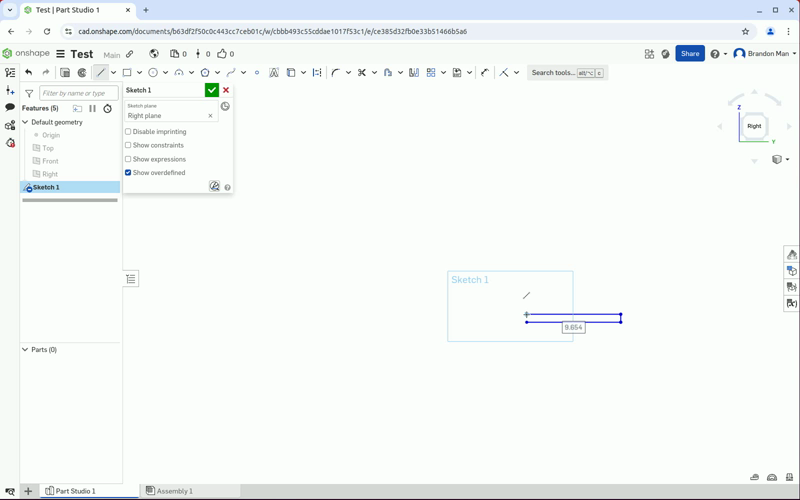
scroll(-6)
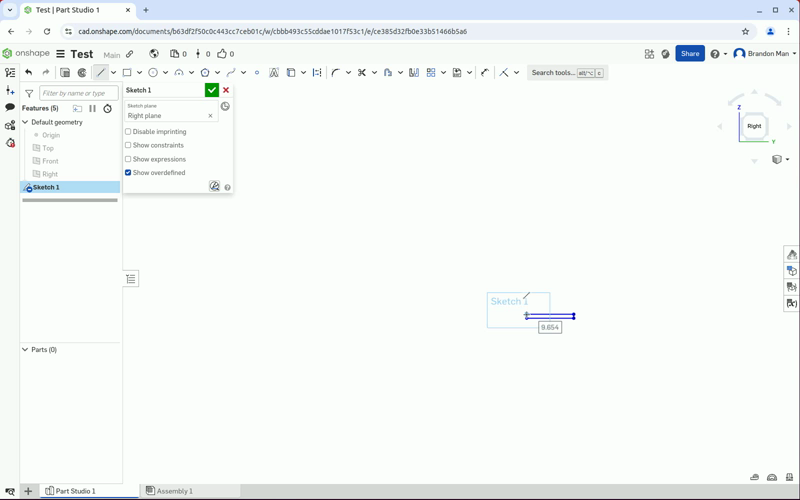
key_up(shift)
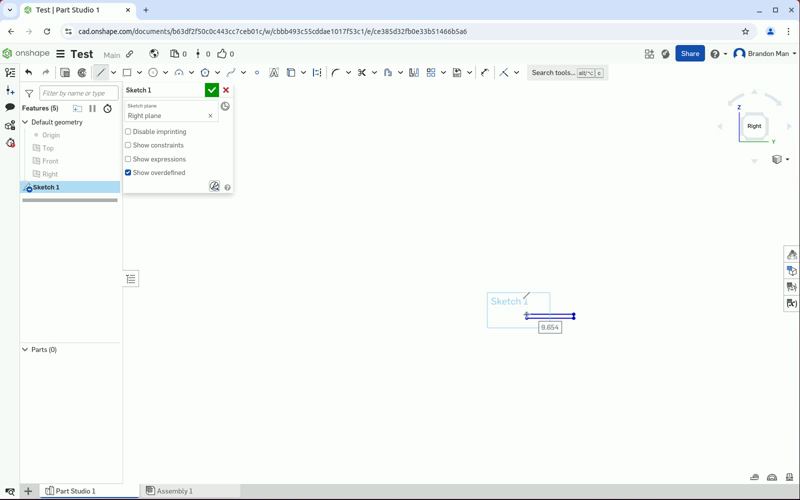
mouse_move(556, 314)
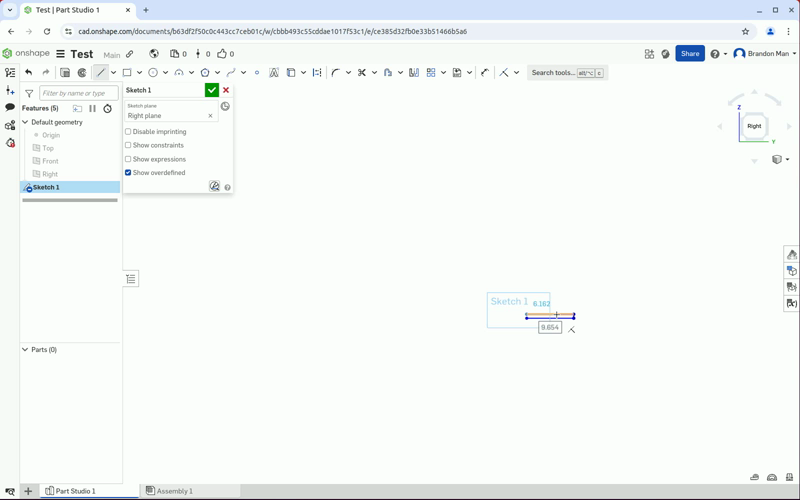
key_down(shift)
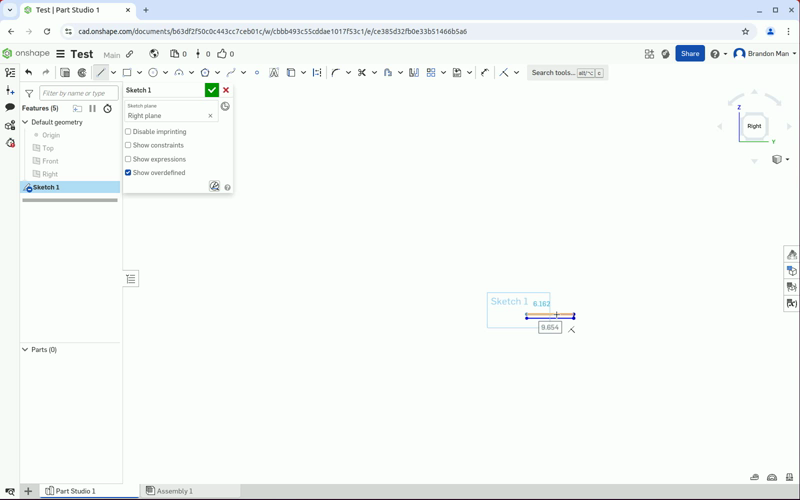
mouse_move(526, 318)
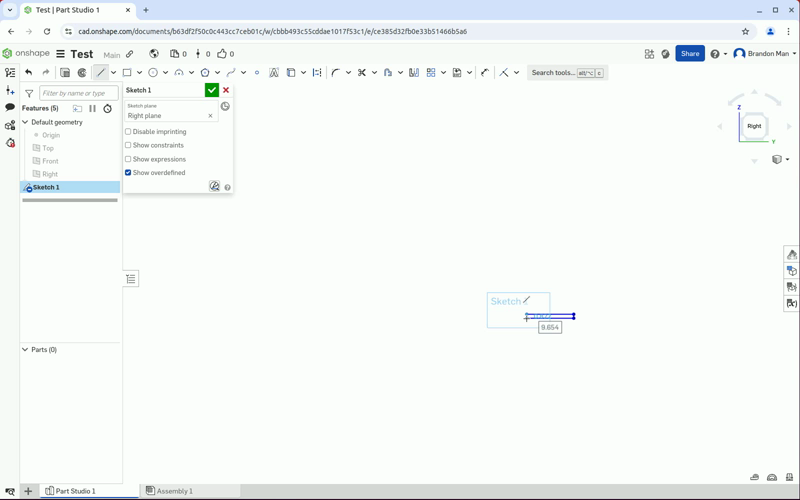
scroll(6)
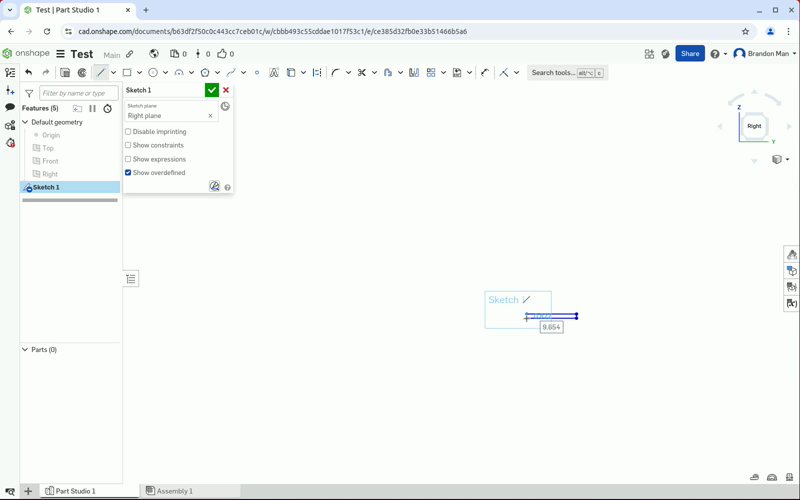
scroll(6)
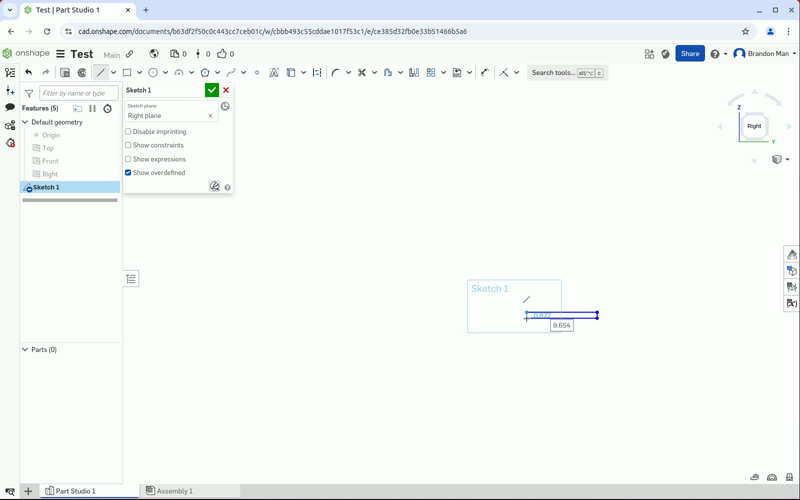
scroll(6)
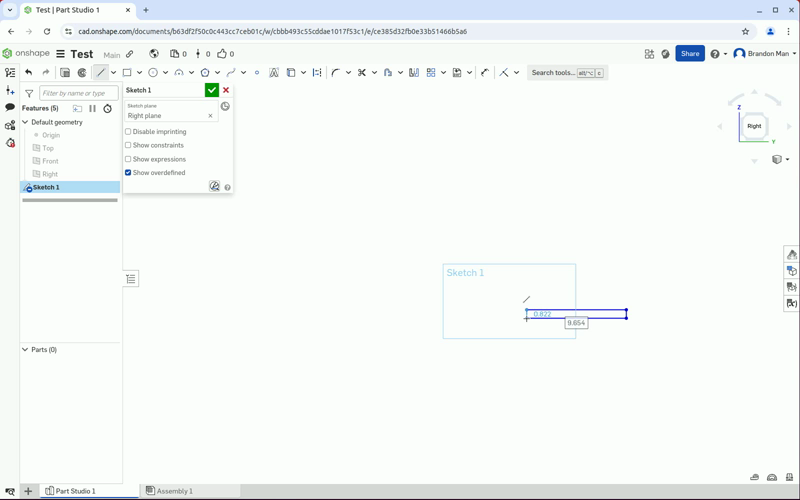
scroll(6)
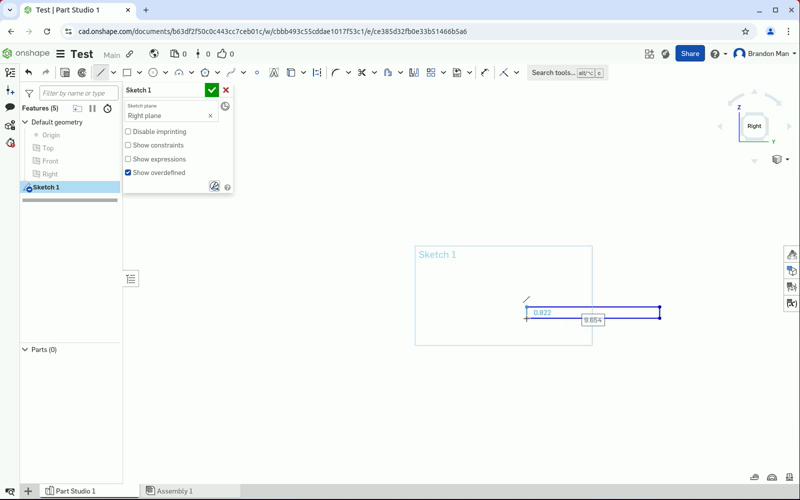
scroll(6)
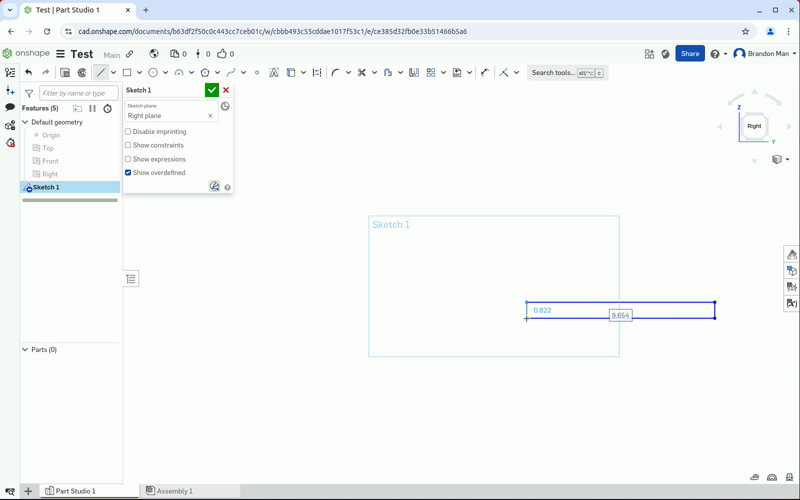
scroll(6)
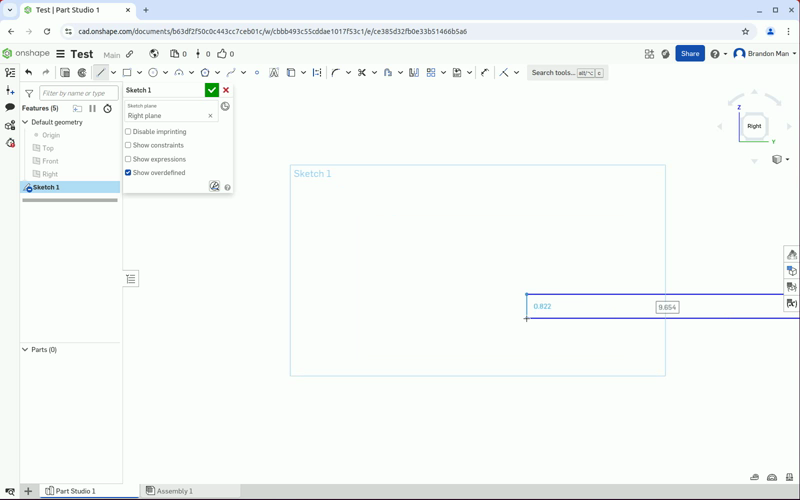
scroll(6)
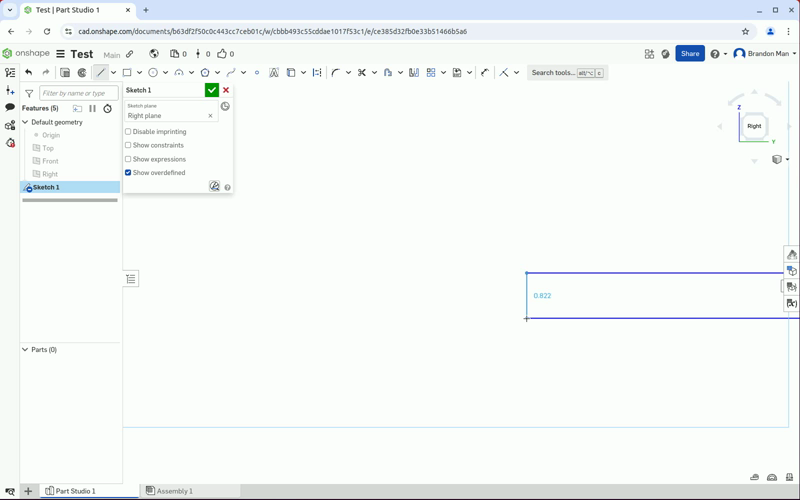
key_up(shift)
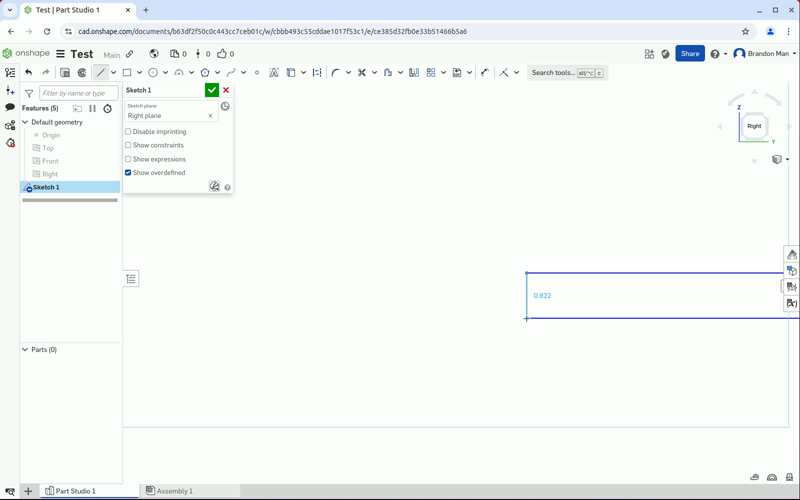
click(526, 318)
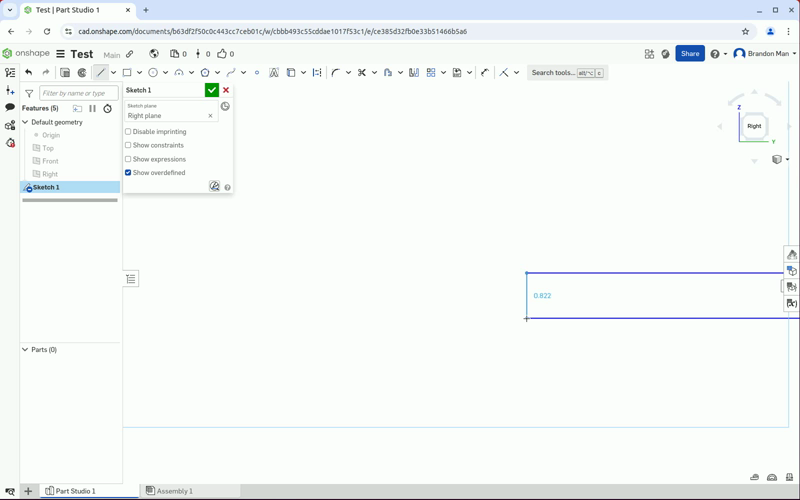
scroll(-6)
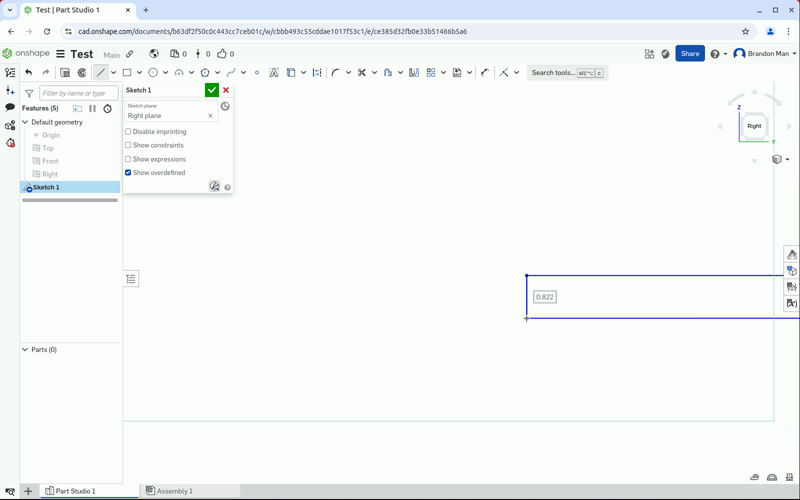
scroll(-6)
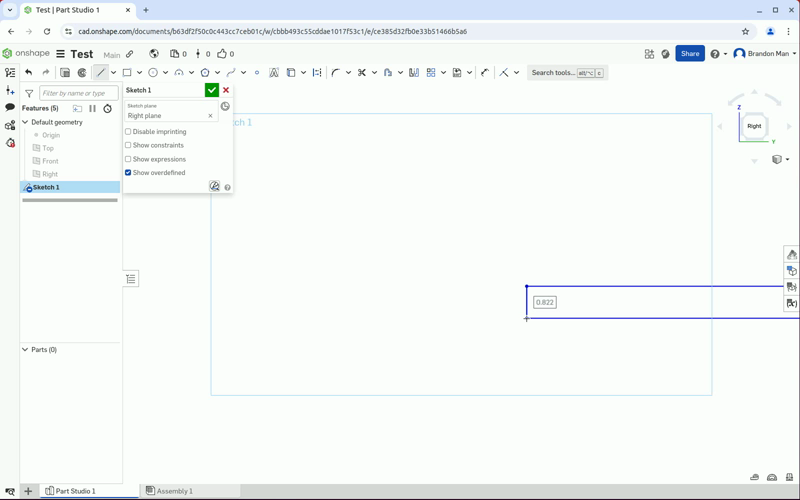
scroll(-6)
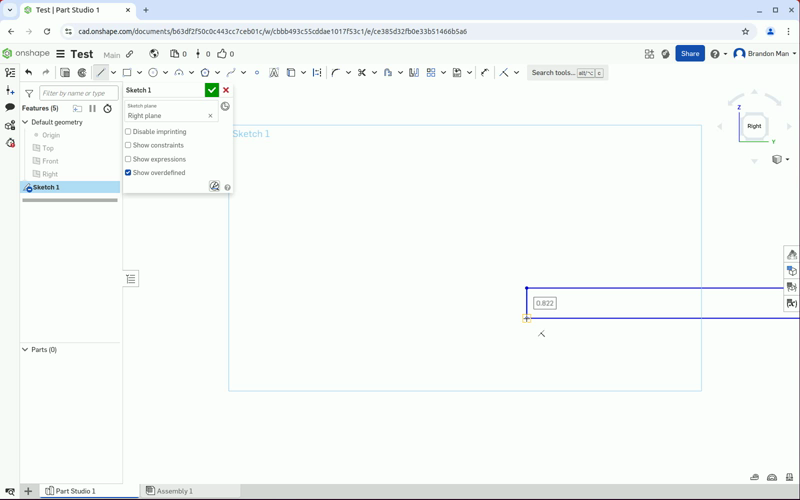
scroll(-6)
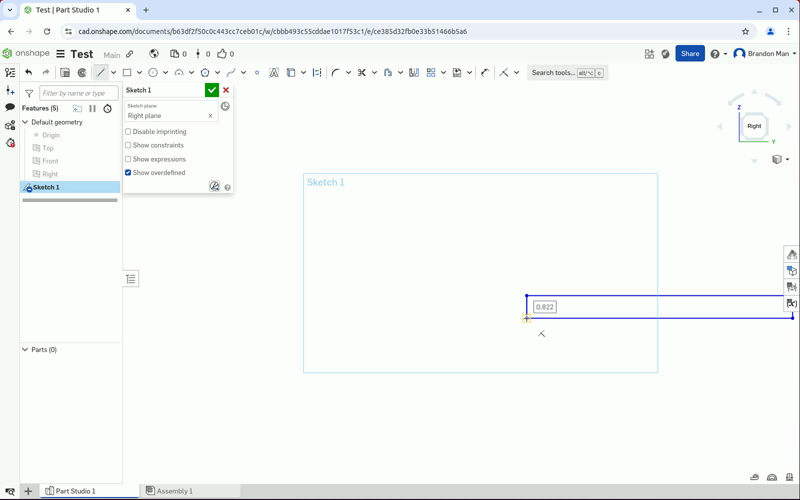
scroll(-6)
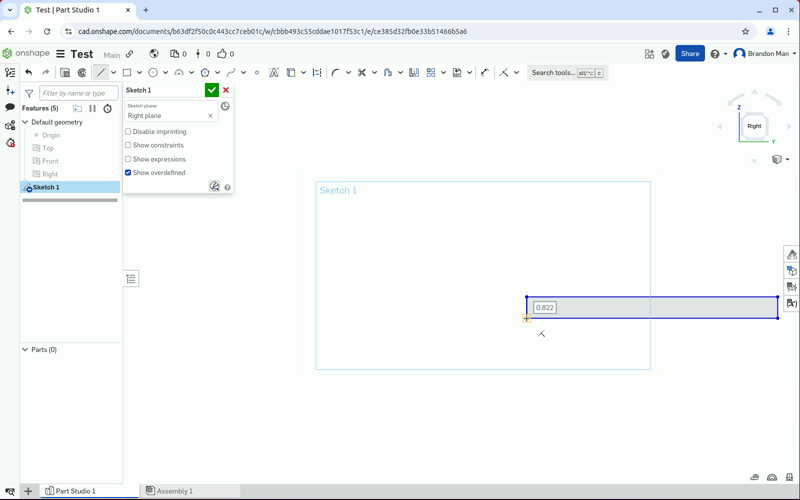
scroll(-6)
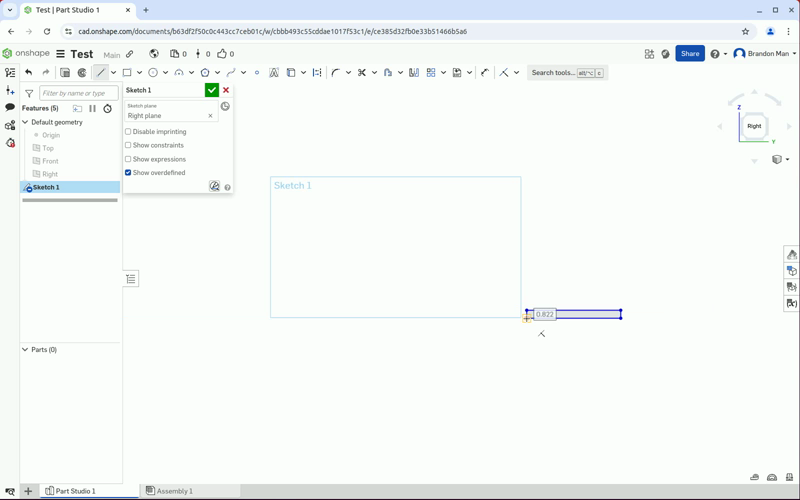
scroll(-6)
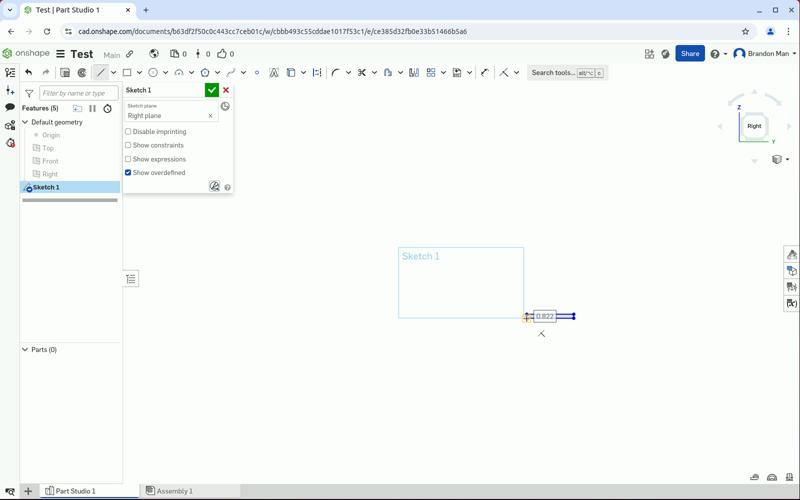
key(esc)
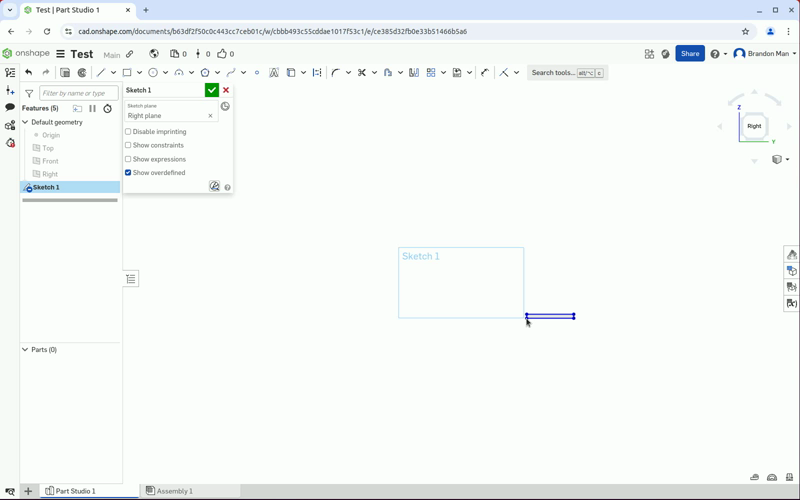
mouse_move(537, 315)
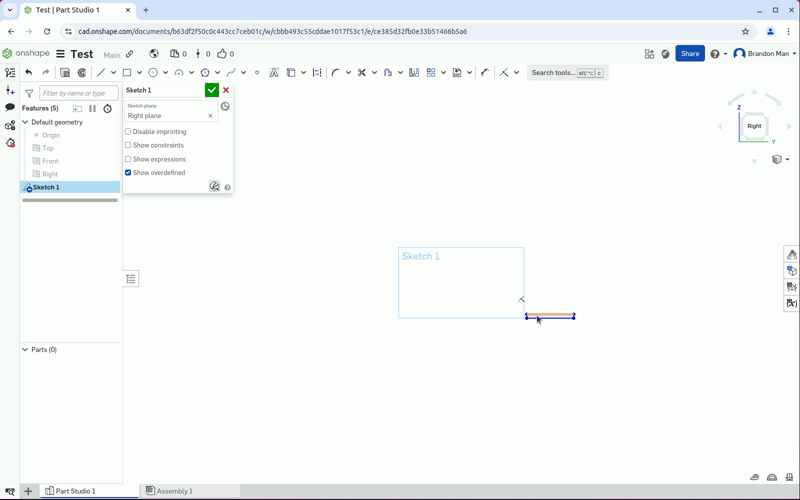
scroll(6)
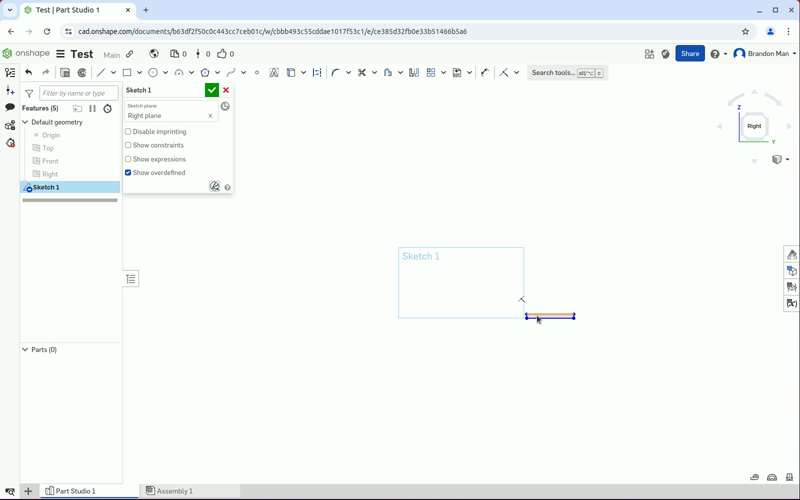
scroll(6)
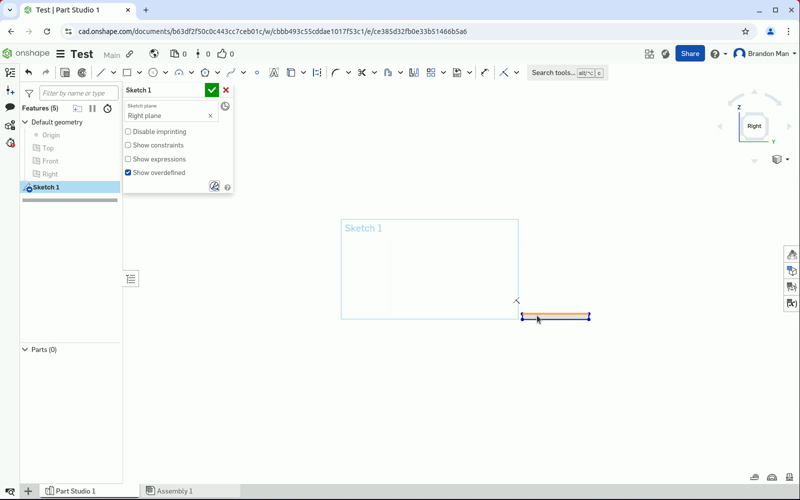
scroll(6)
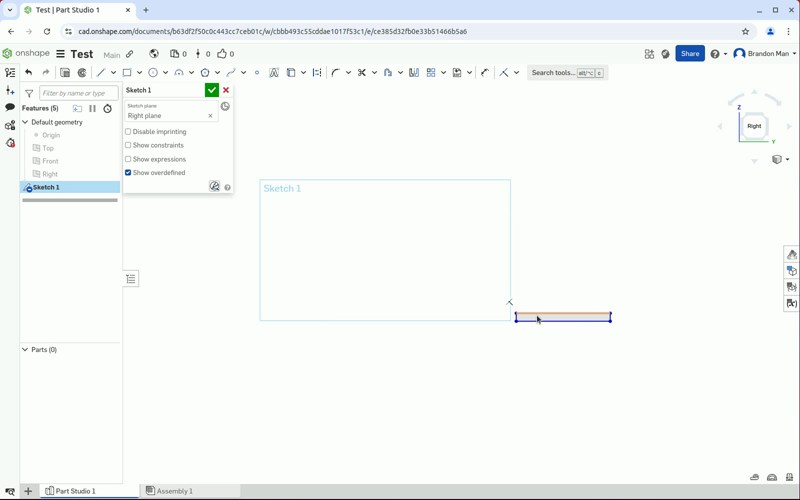
scroll(6)
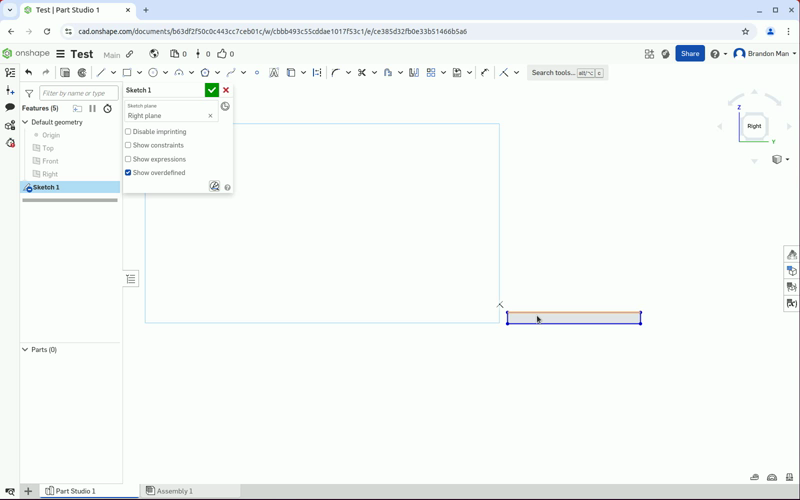
scroll(6)
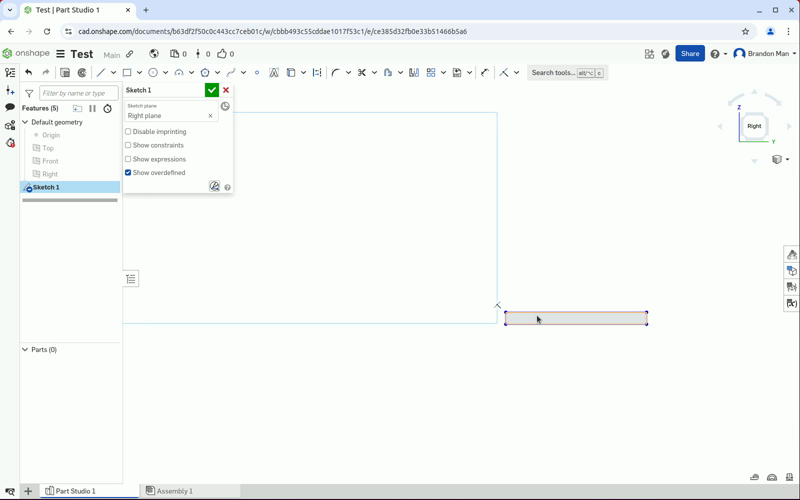
scroll(6)
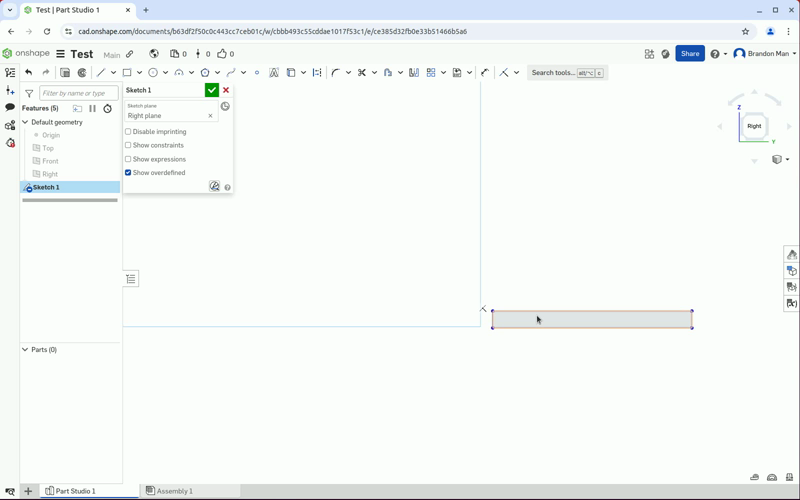
scroll(6)
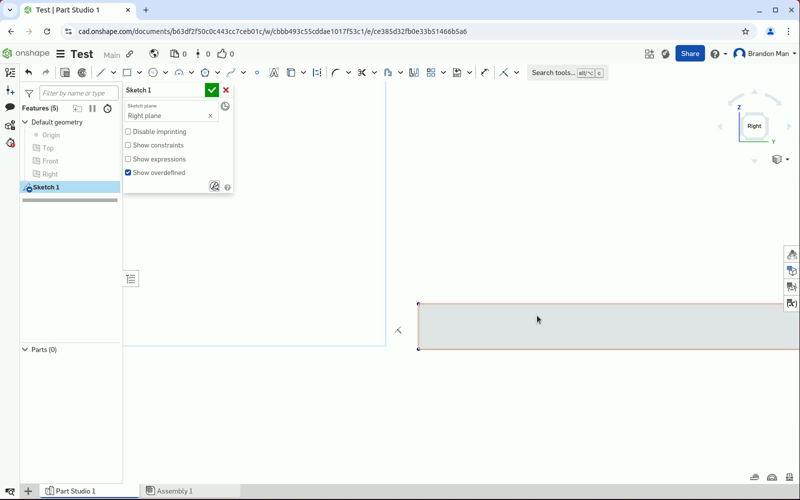
click(537, 315)
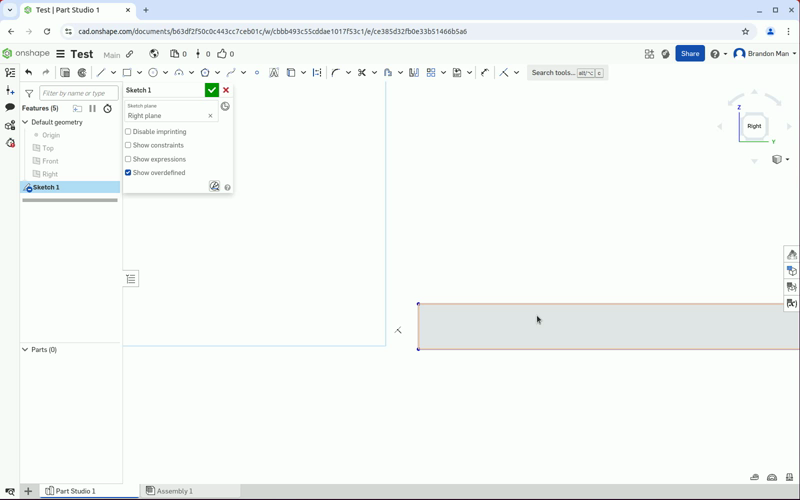
scroll(-6)
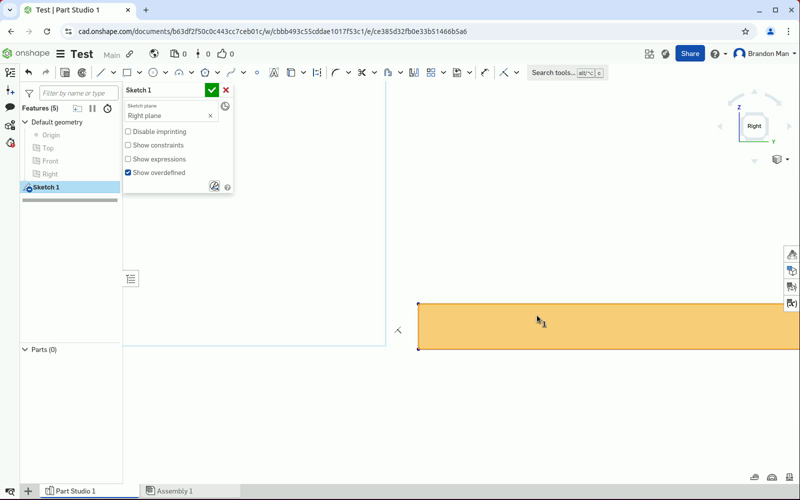
scroll(-6)
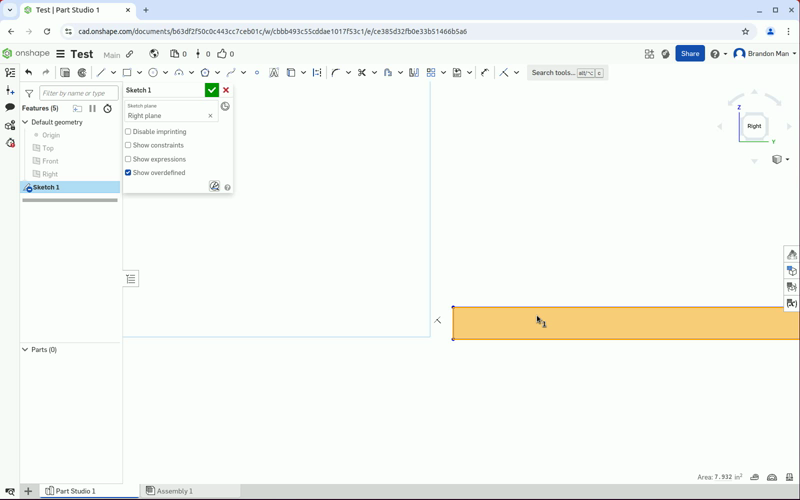
scroll(-6)
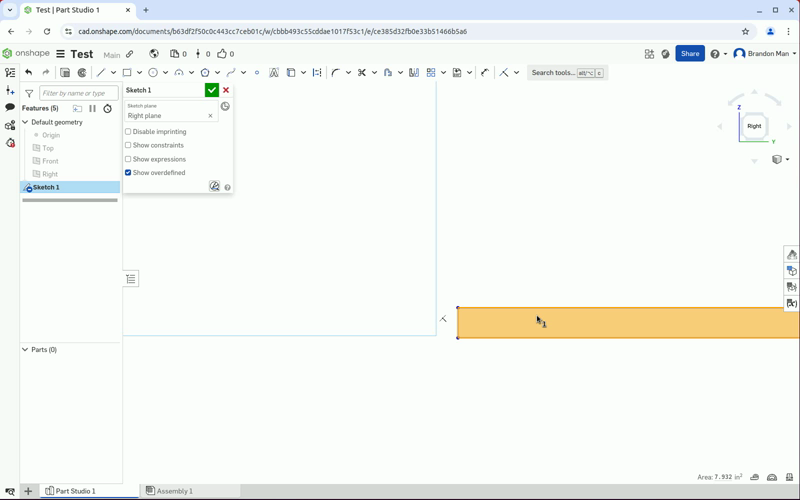
scroll(-6)
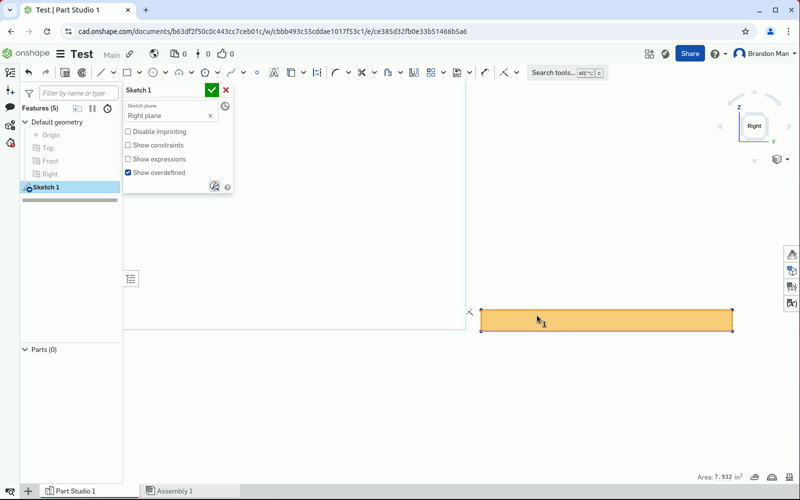
scroll(-6)
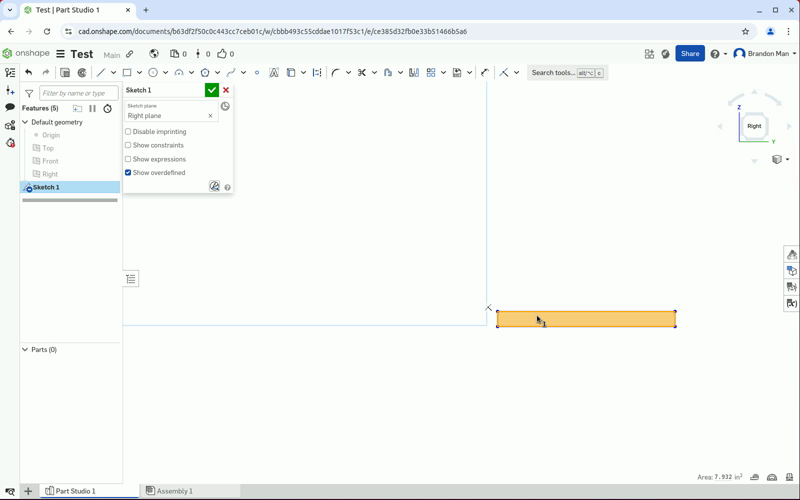
scroll(-6)
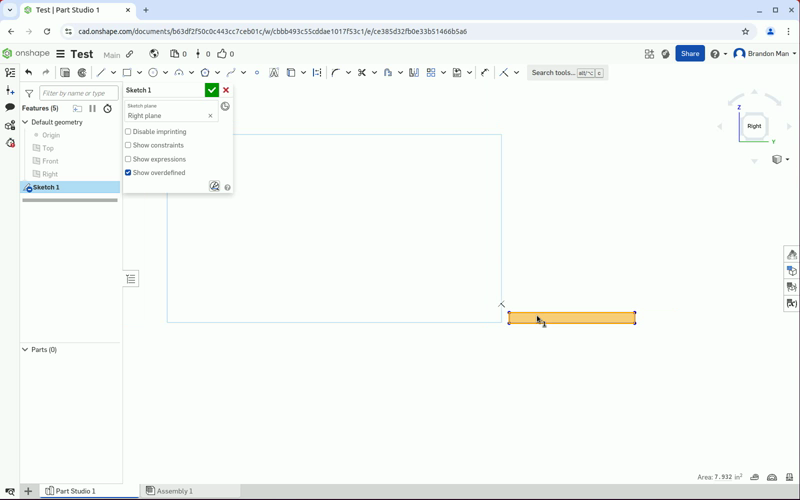
scroll(-6)
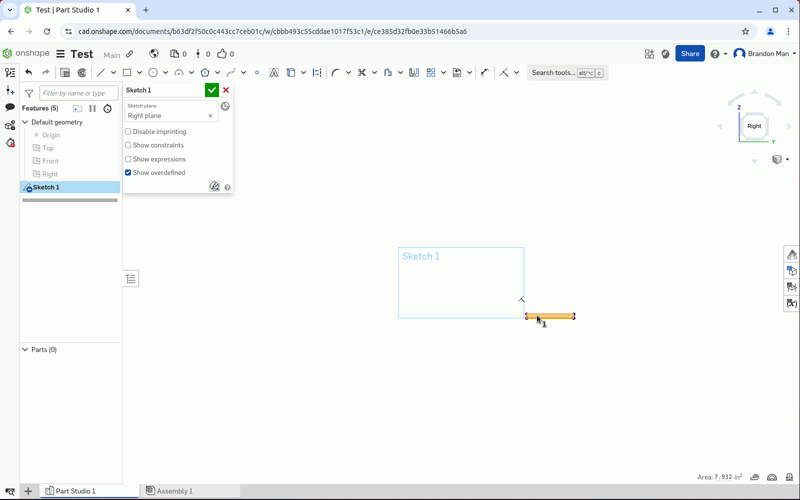
mouse_move(73, 352)
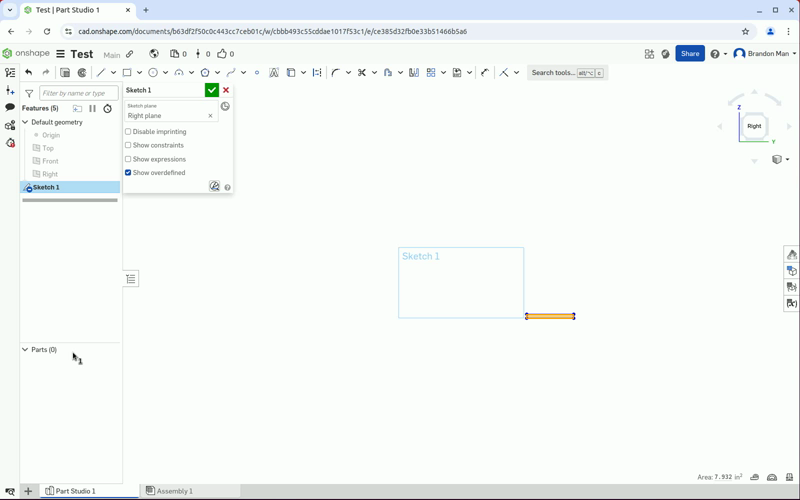
key(shift+y)
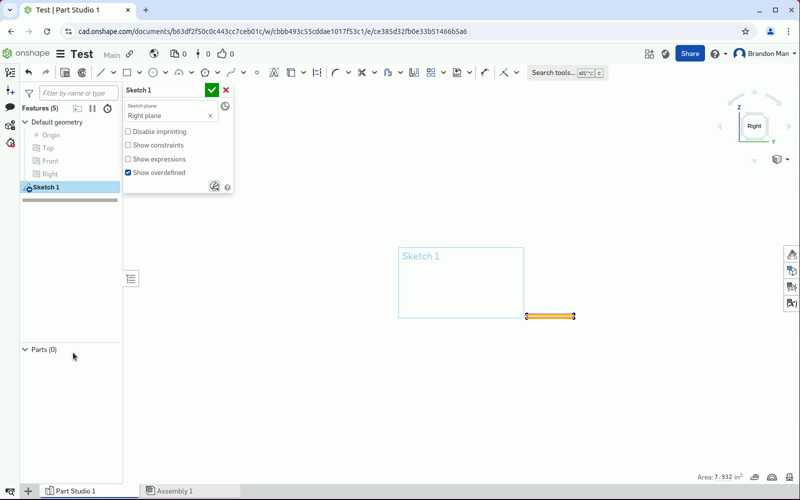
key(shift+e)
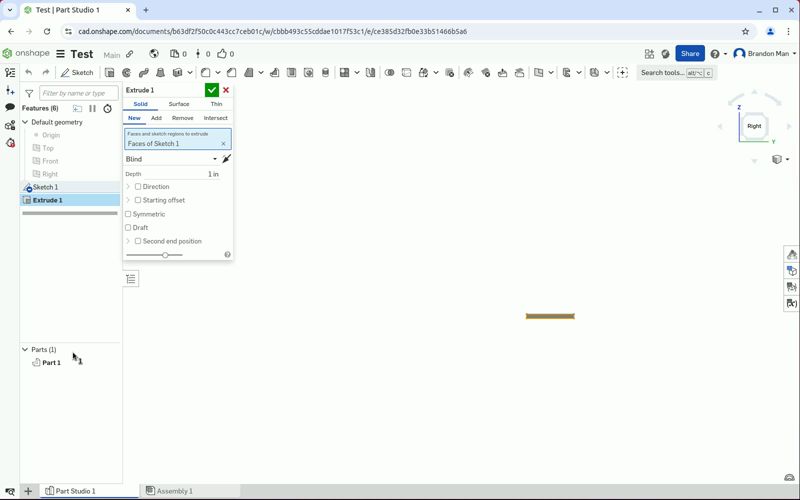
mouse_move(143, 106)
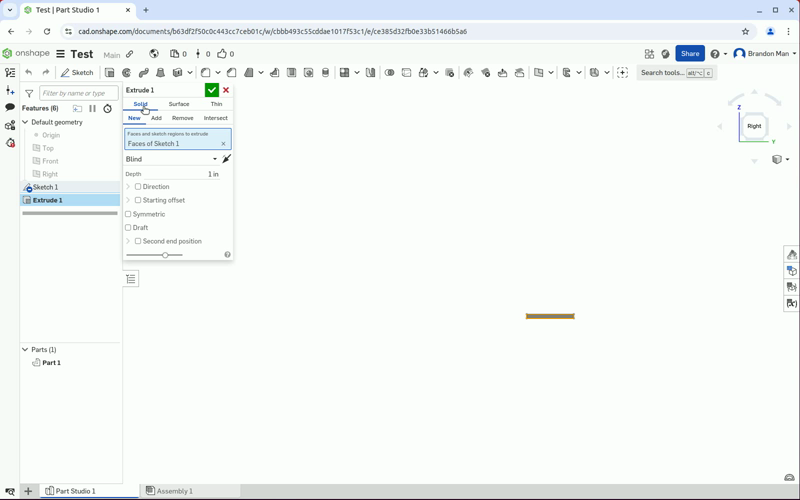
click(143, 106)
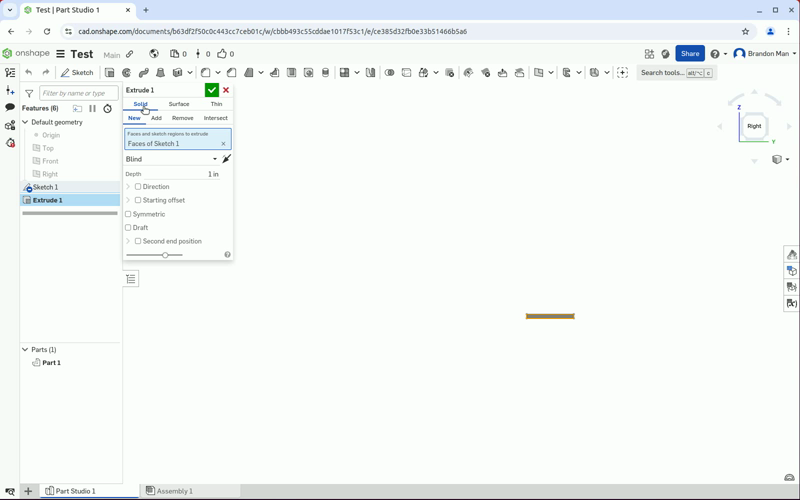
mouse_move(137, 120)
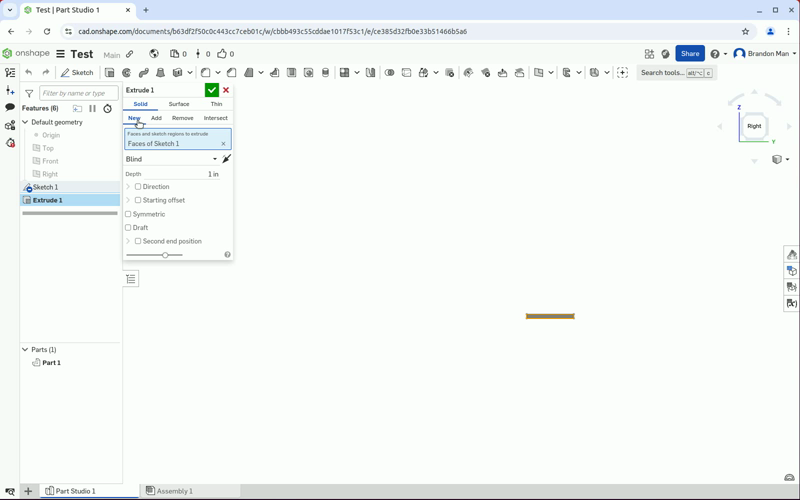
click(137, 120)
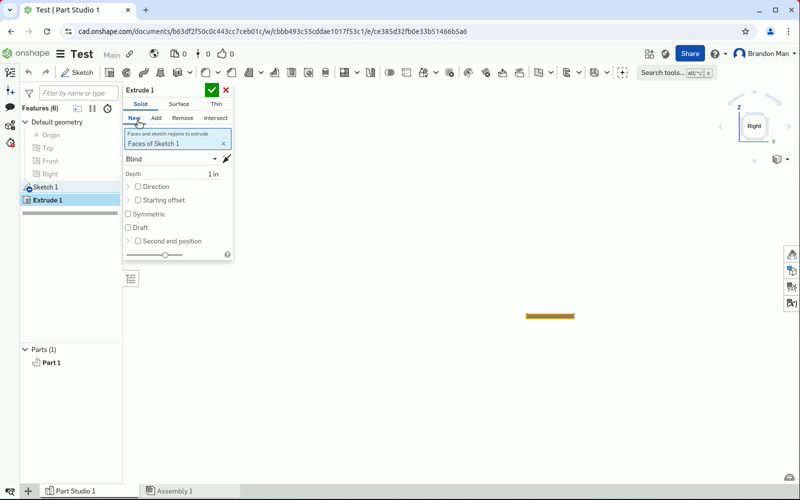
key(tab, 4)
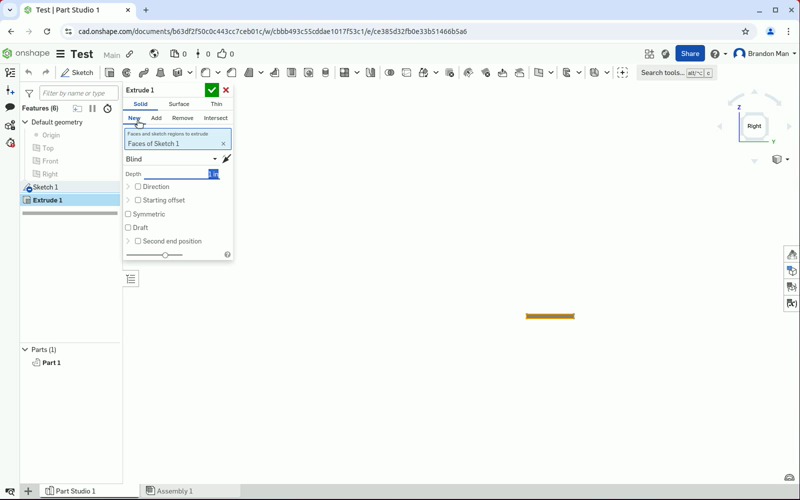
text(0.722)
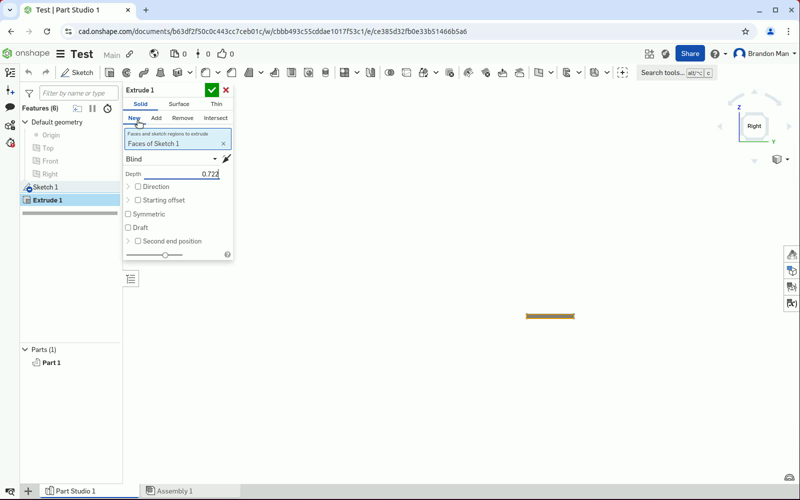
key(enter)
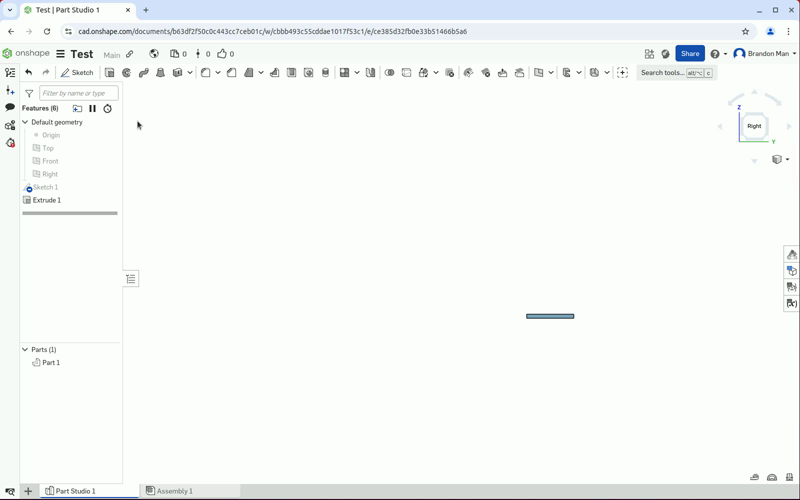
key(shift+h)
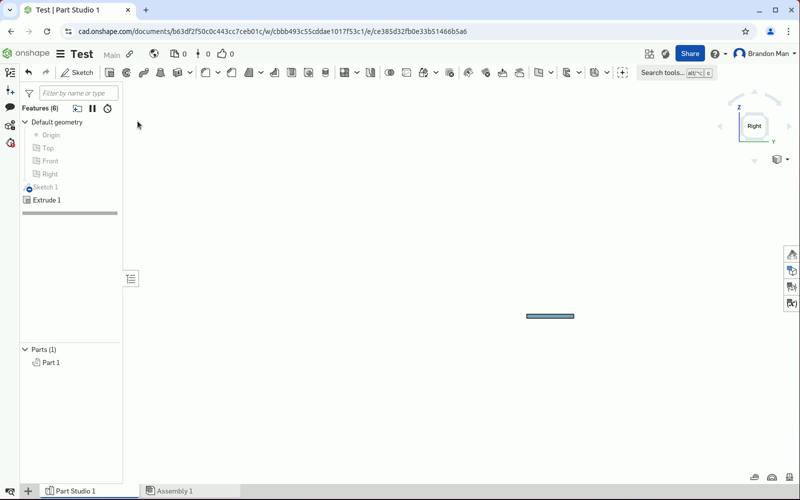
key(shift+h)
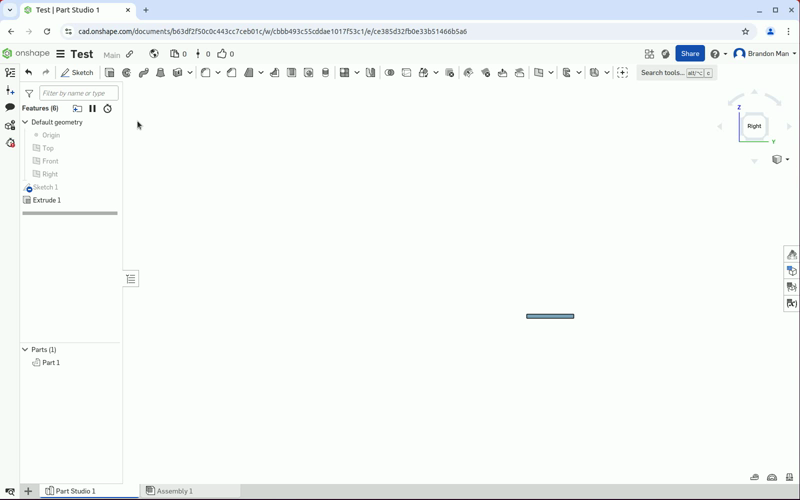
mouse_move(73, 189)
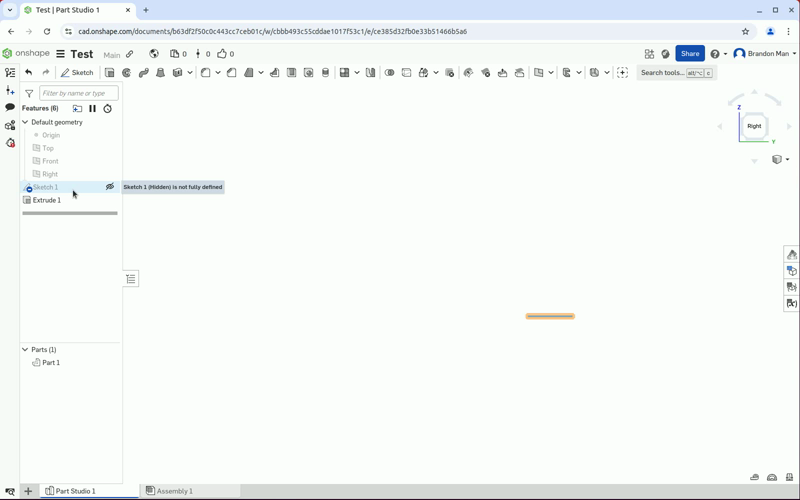
click(73, 189)
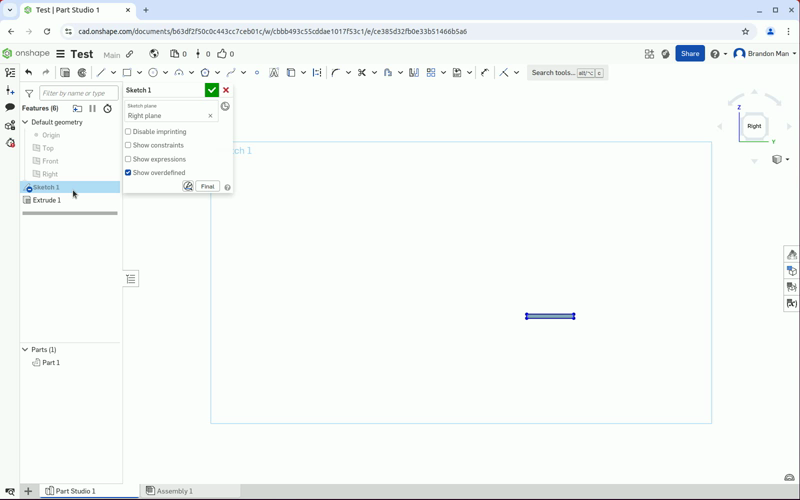
mouse_move(229, 92)
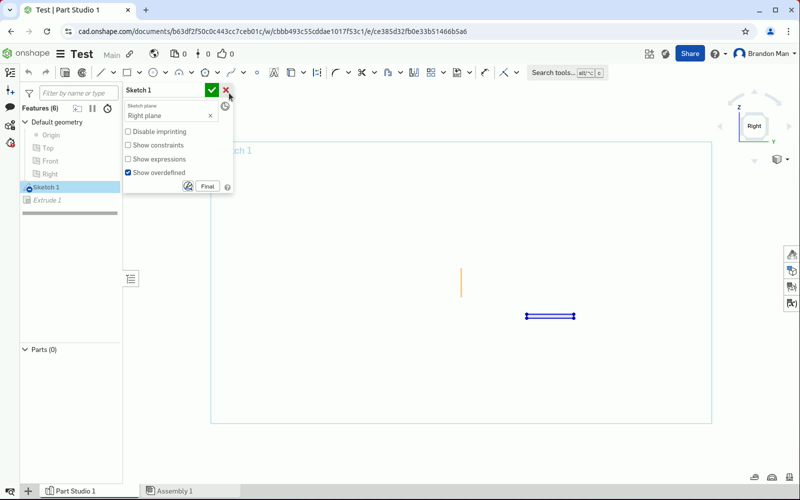
click(229, 92)
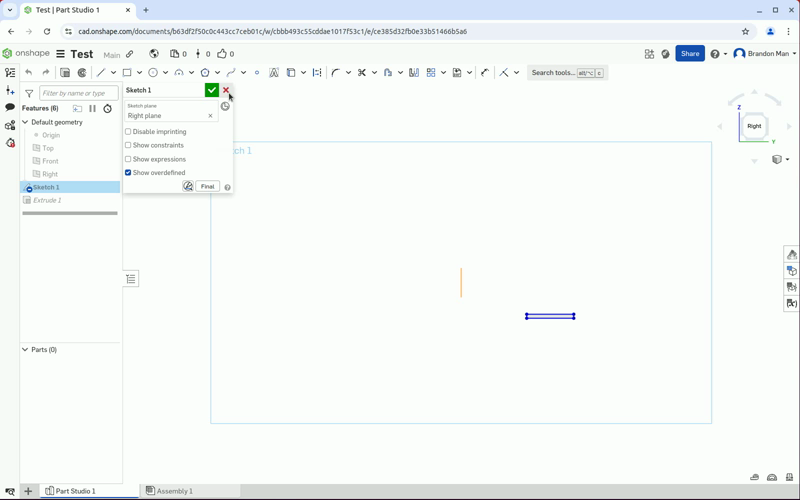
key(shift+s)
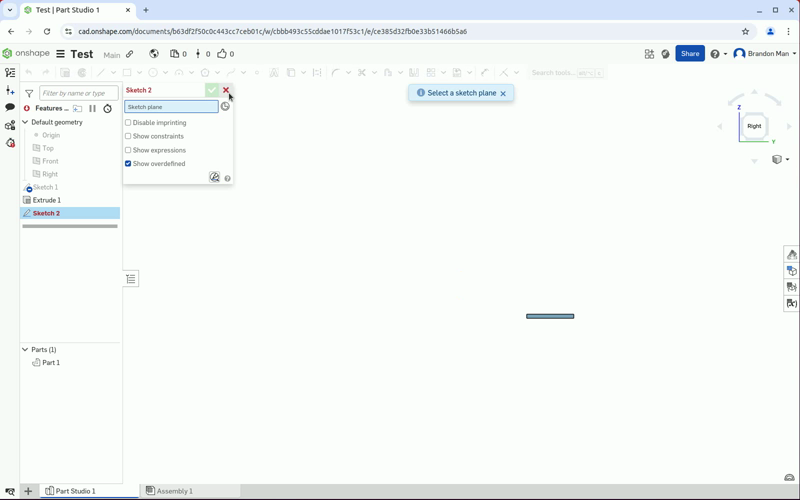
mouse_move(73, 176)
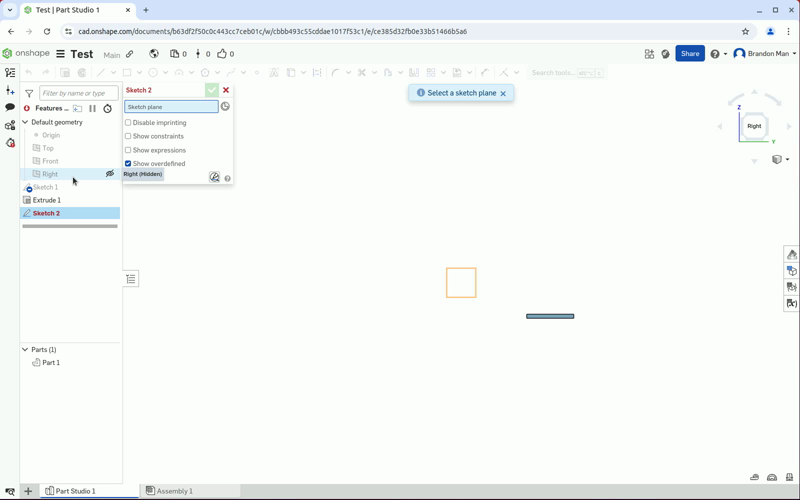
click(73, 176)
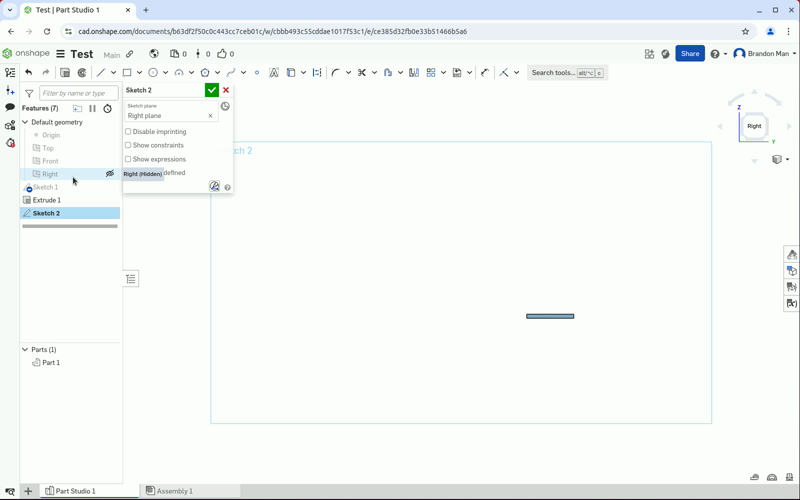
mouse_move(73, 352)
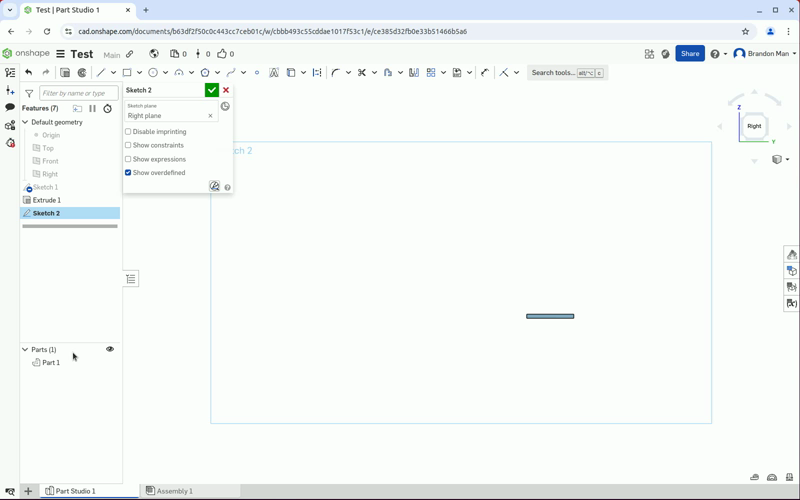
key(y)
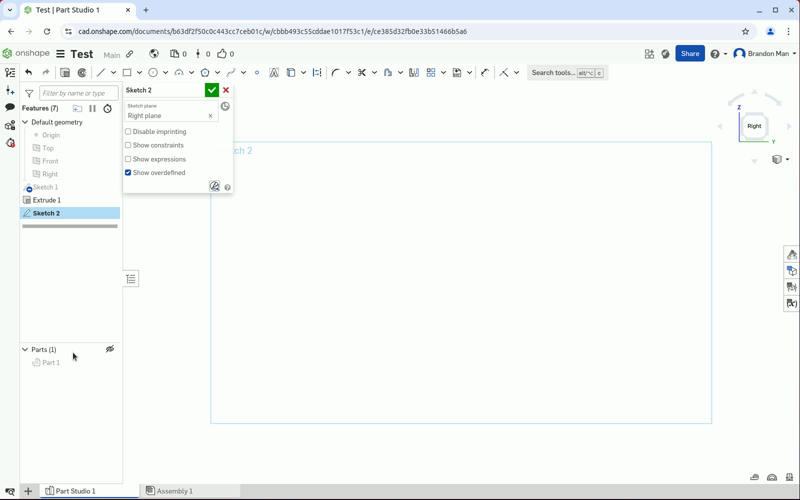
key(l)
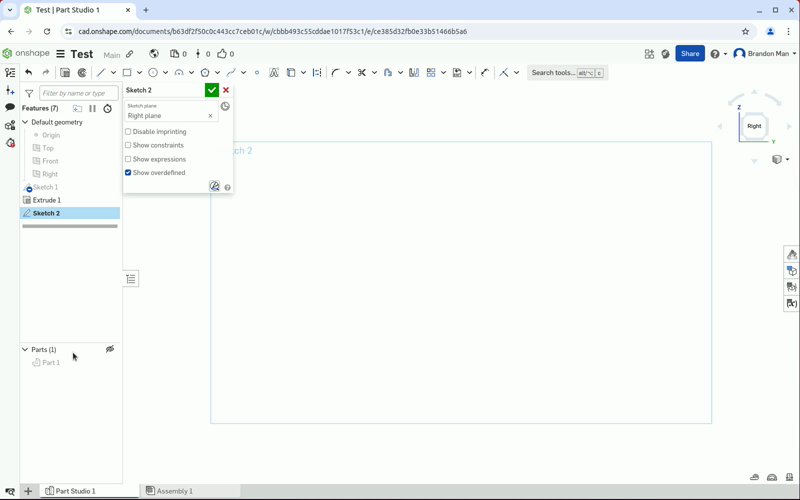
key_down(shift)
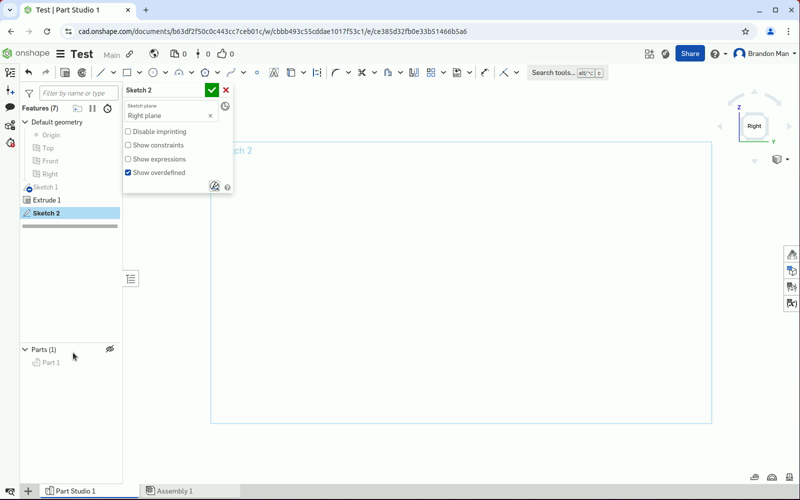
mouse_move(348, 318)
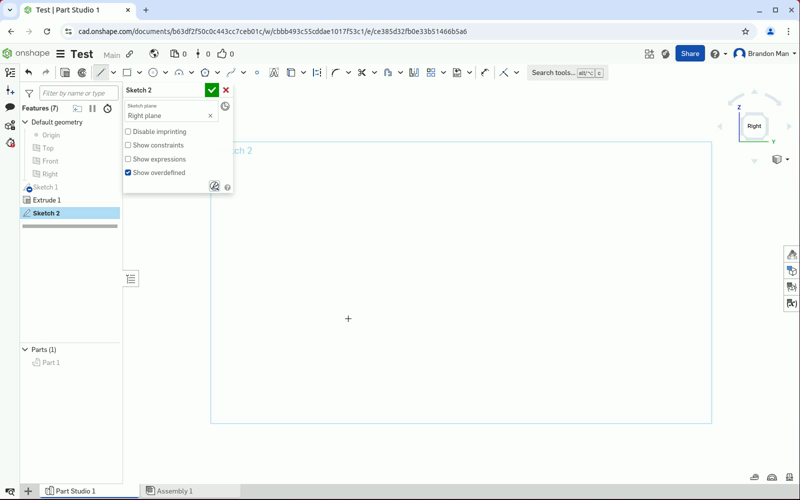
click(348, 318)
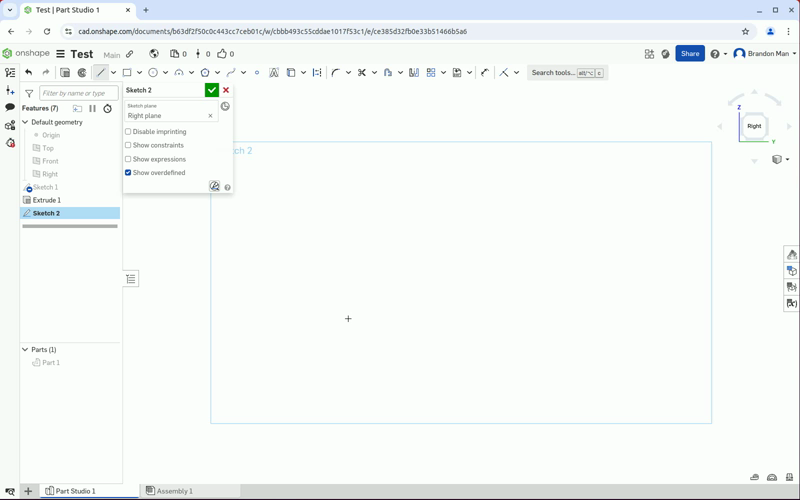
key_up(shift)
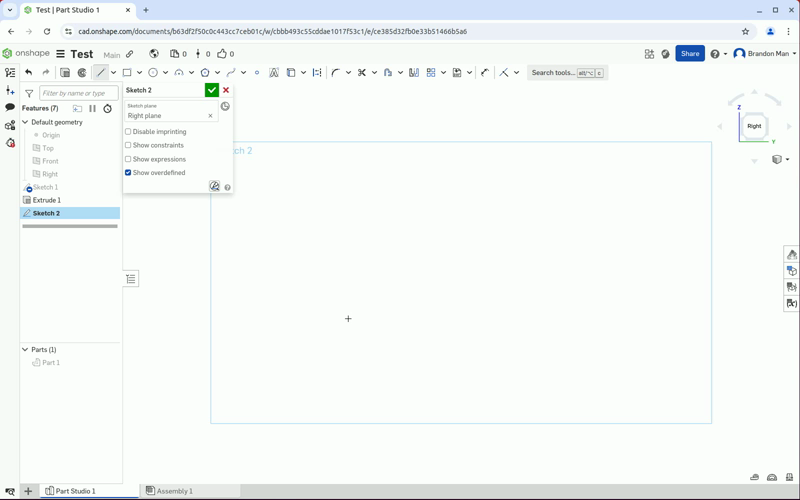
key_down(shift)
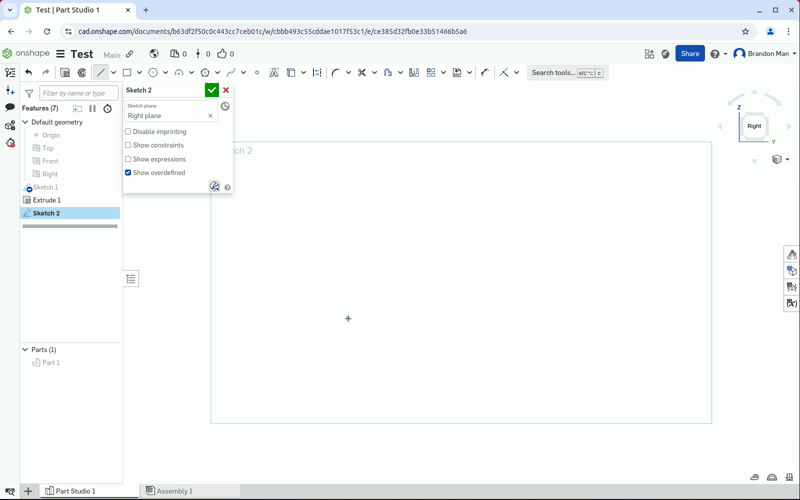
mouse_move(378, 318)
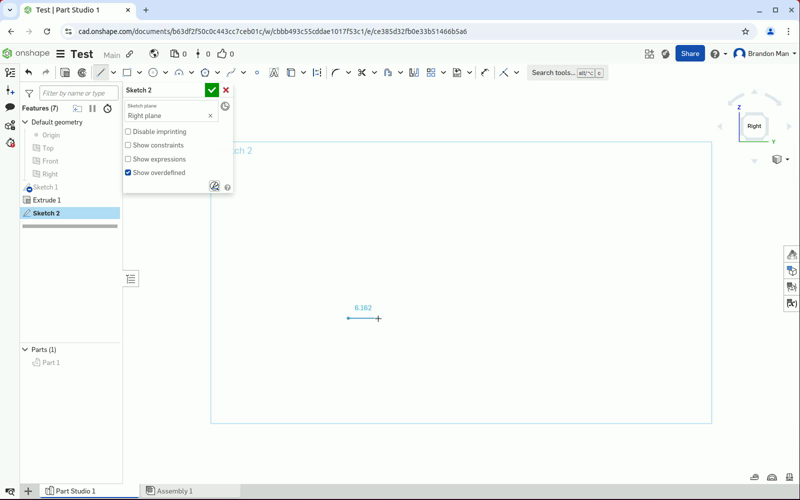
mouse_move(395, 318)
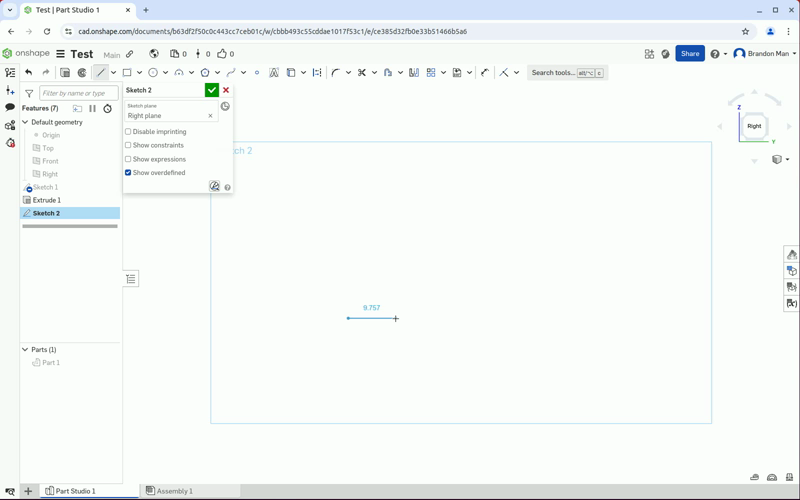
click(395, 318)
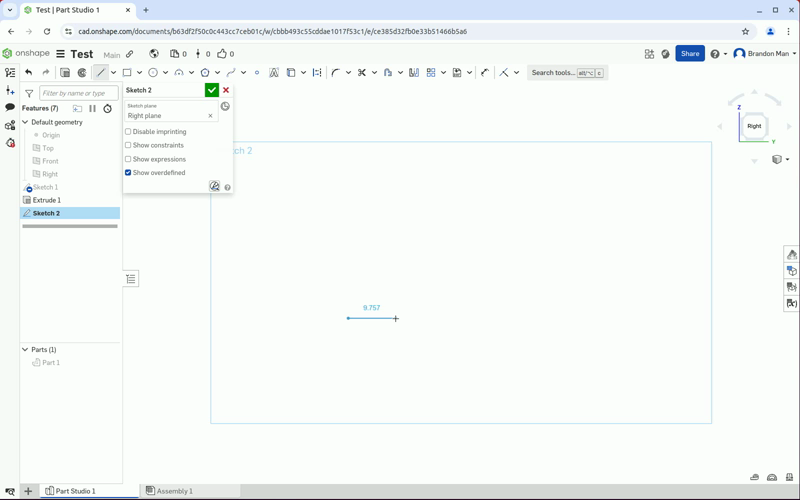
key_up(shift)
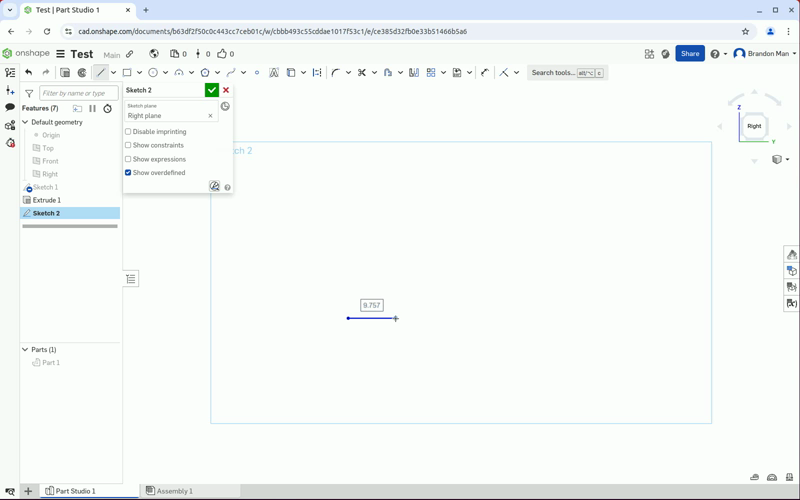
key_down(shift)
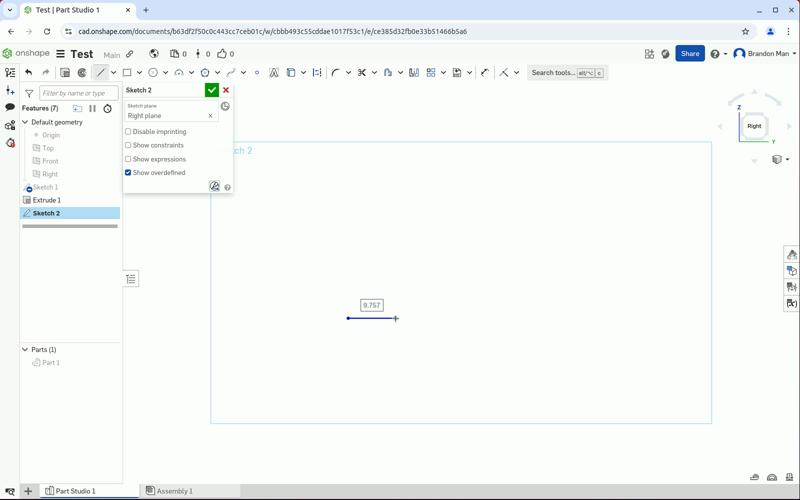
mouse_move(425, 318)
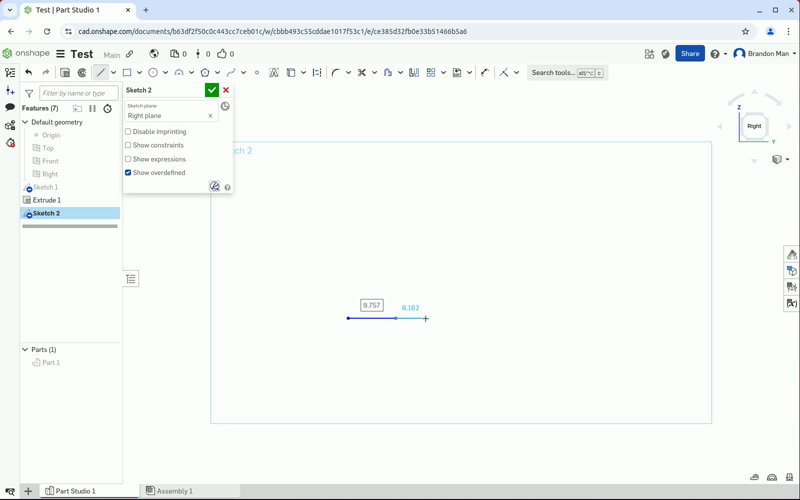
mouse_move(395, 314)
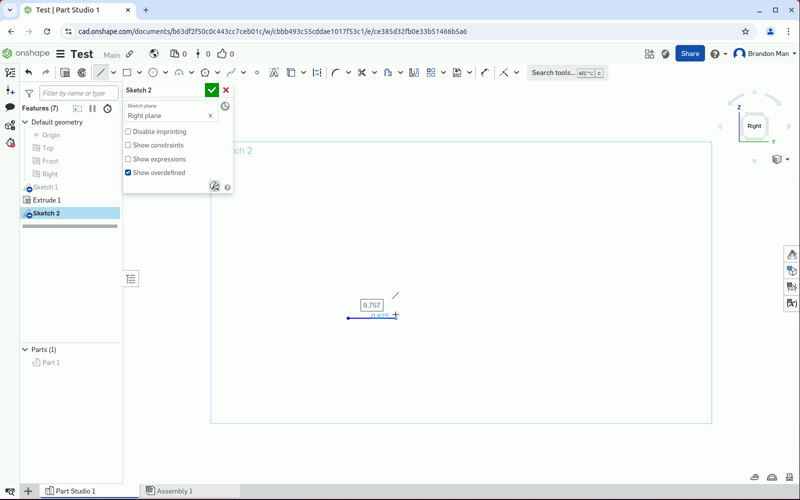
scroll(6)
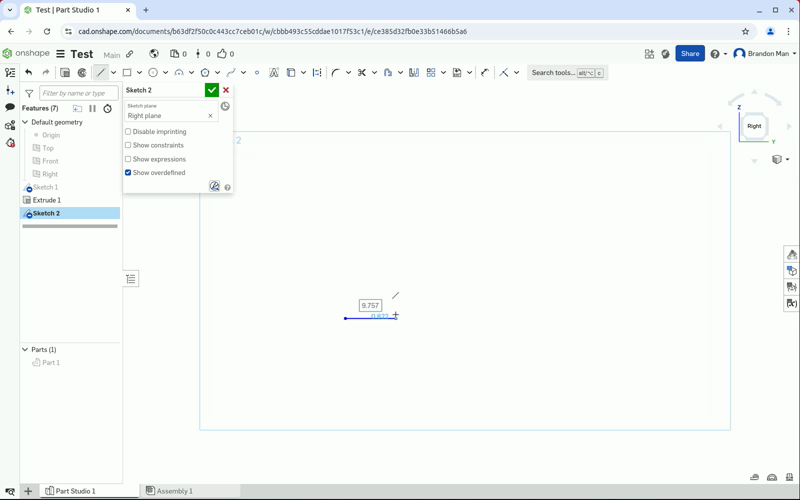
scroll(6)
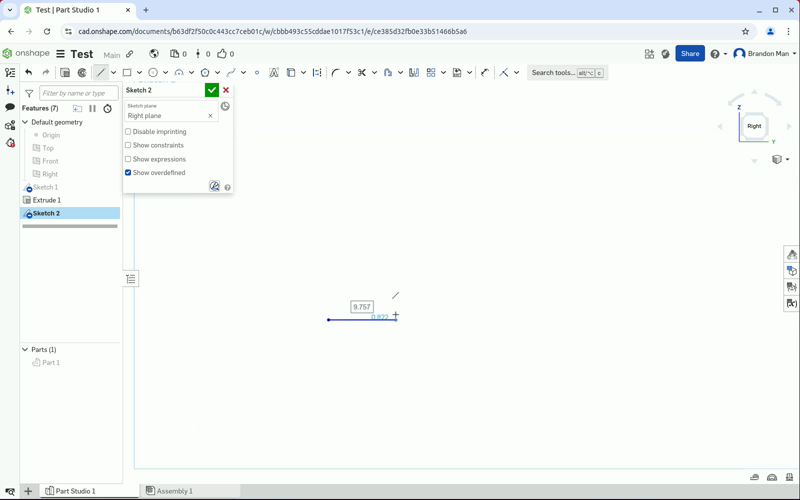
scroll(6)
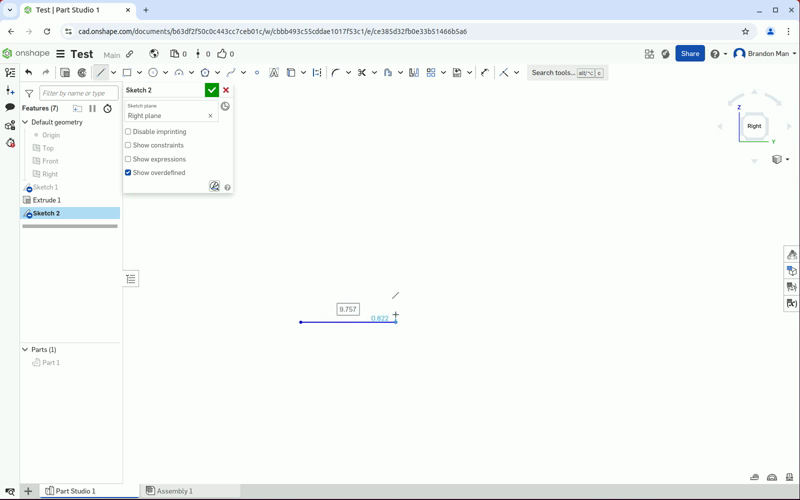
scroll(6)
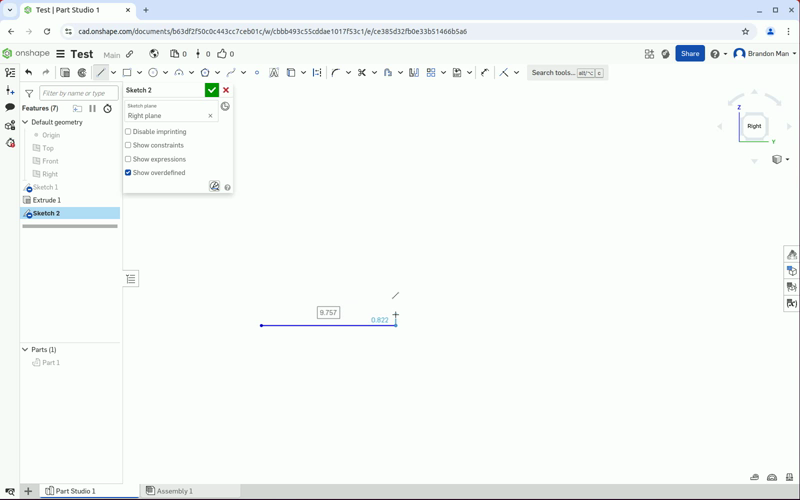
scroll(6)
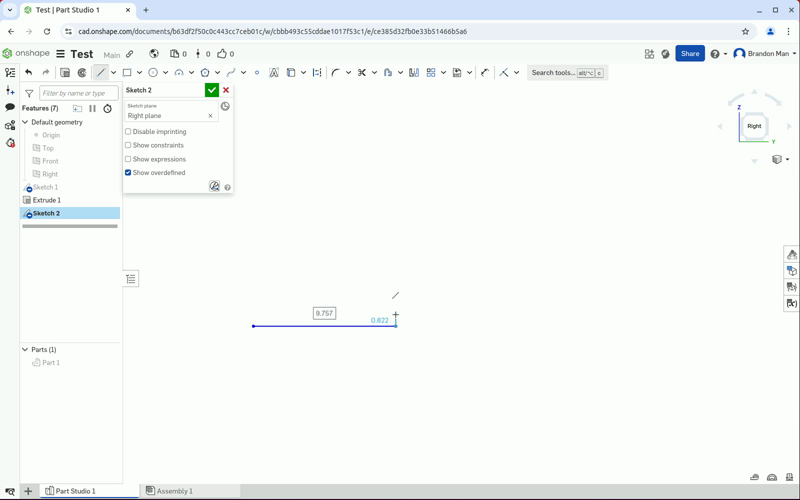
scroll(6)
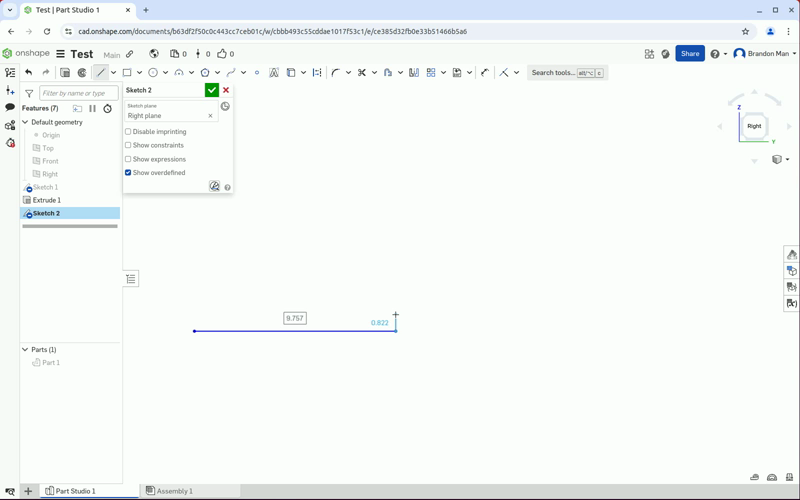
scroll(6)
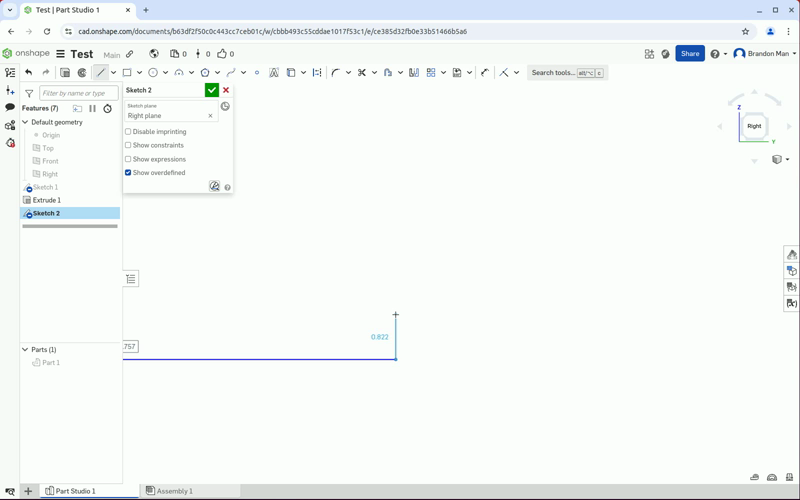
click(395, 314)
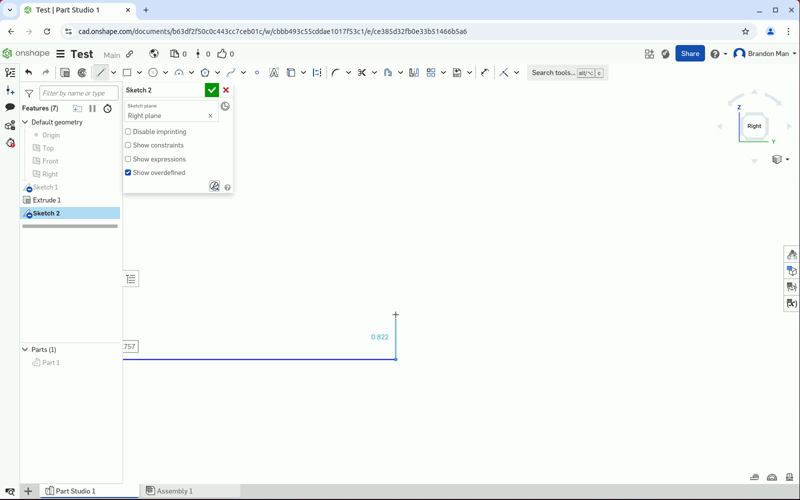
scroll(-6)
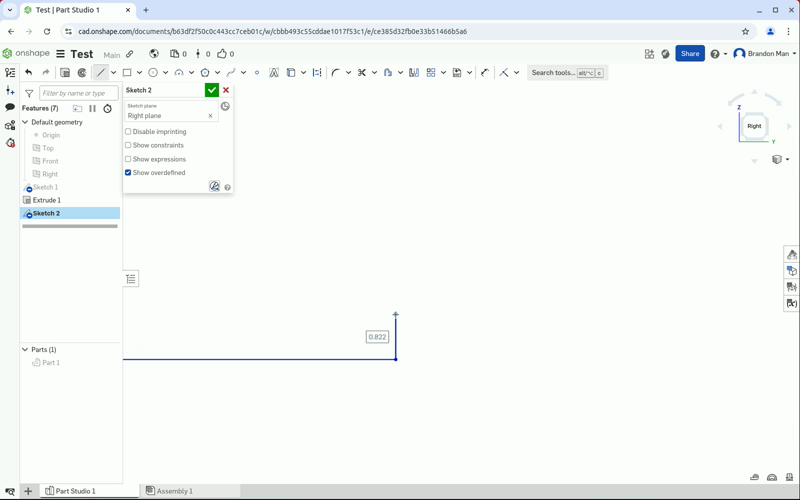
scroll(-6)
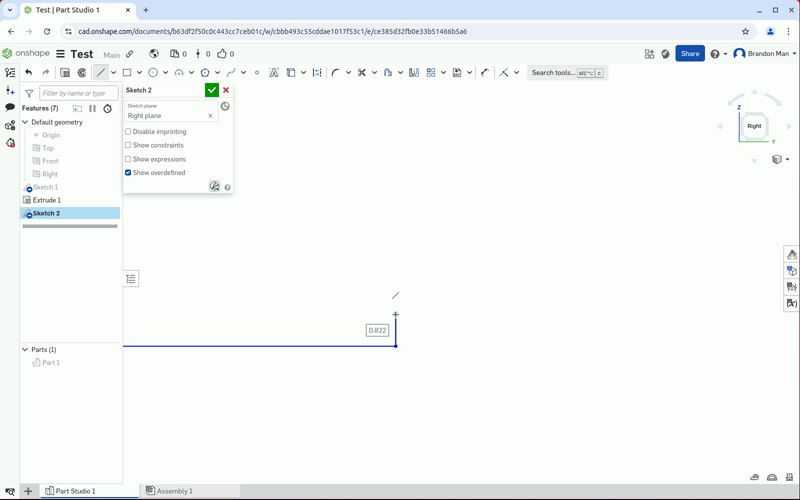
scroll(-6)
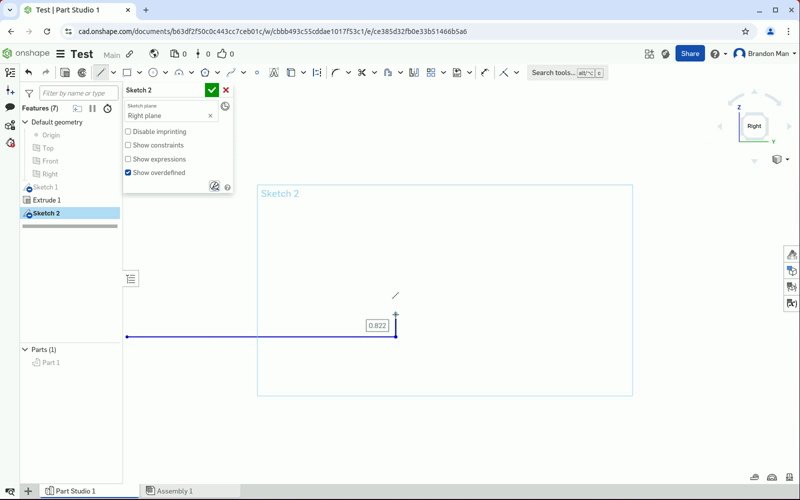
scroll(-6)
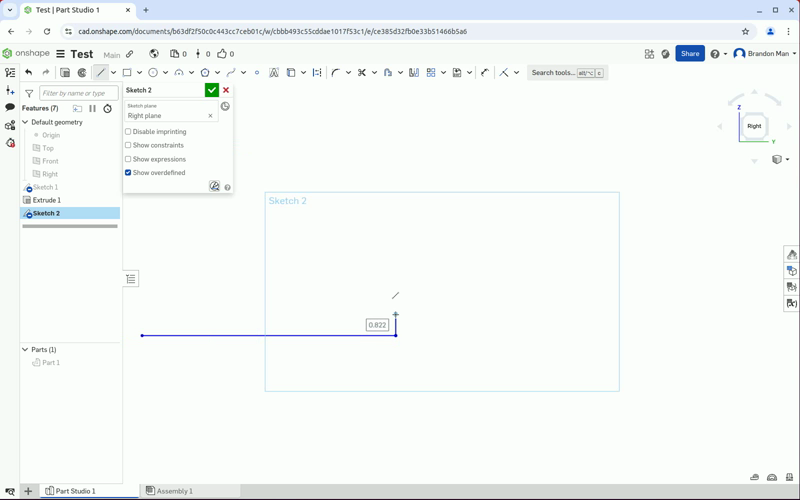
scroll(-6)
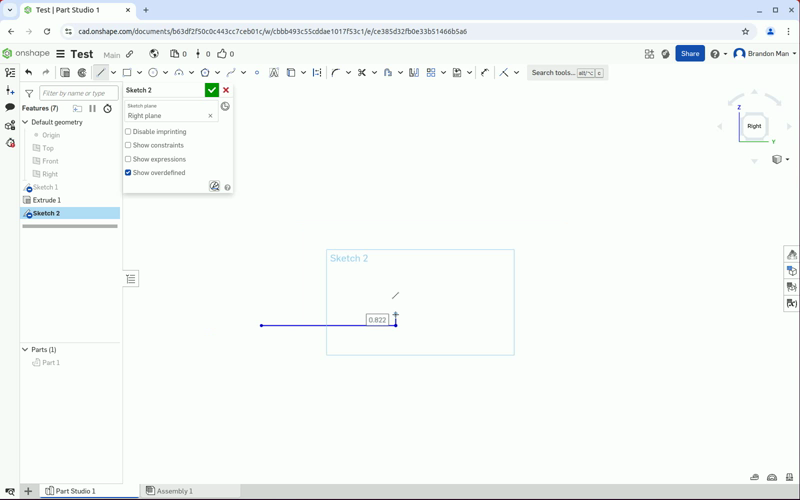
scroll(-6)
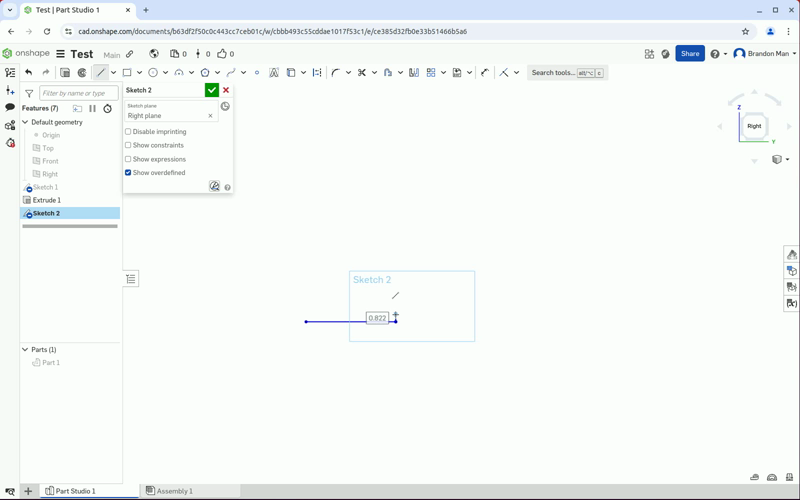
scroll(-6)
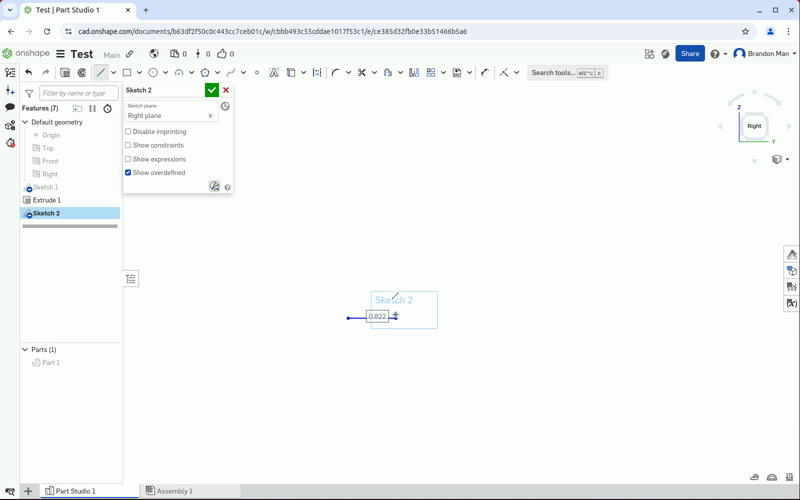
key_up(shift)
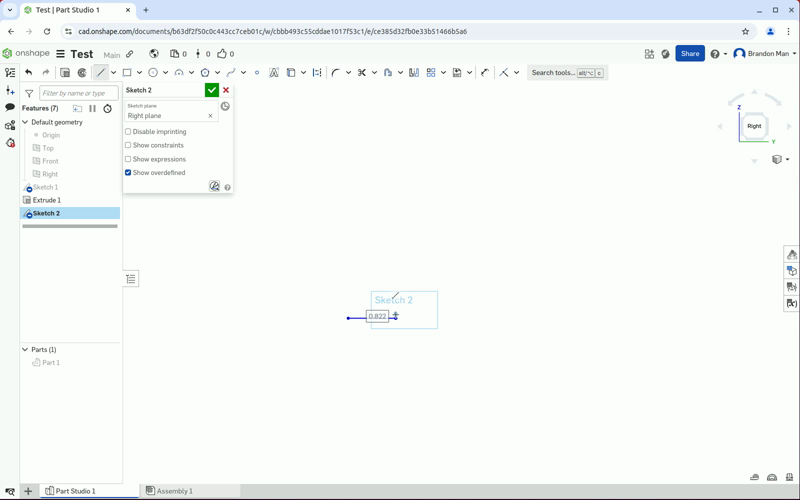
key_down(shift)
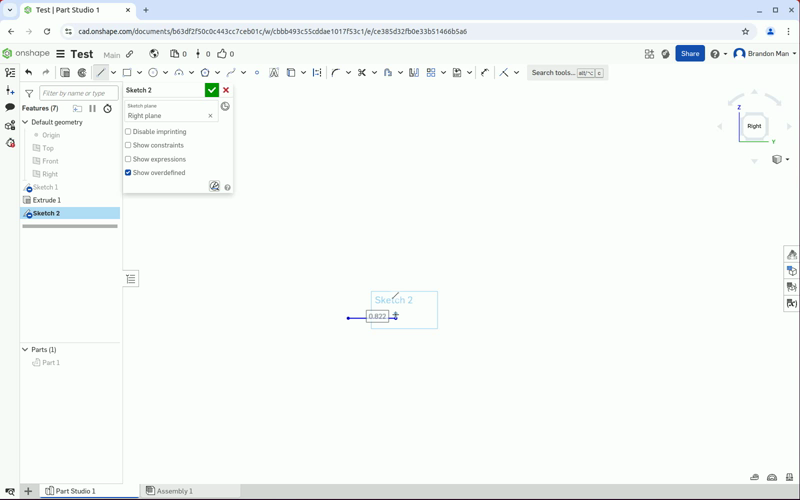
mouse_move(425, 314)
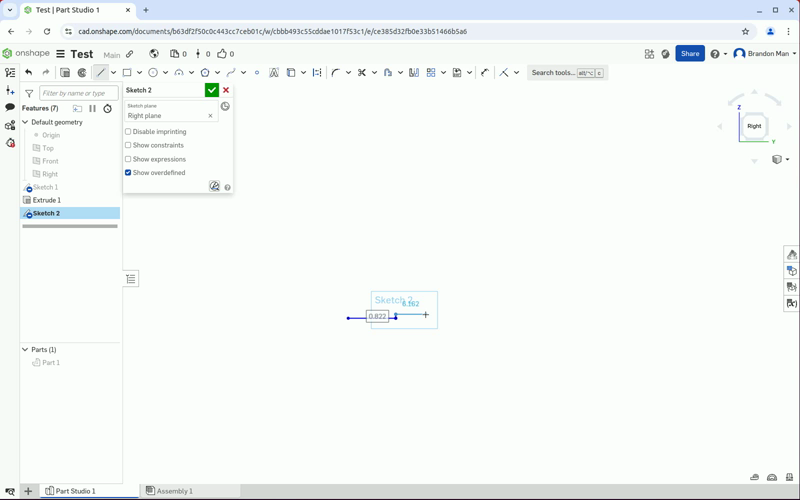
mouse_move(348, 314)
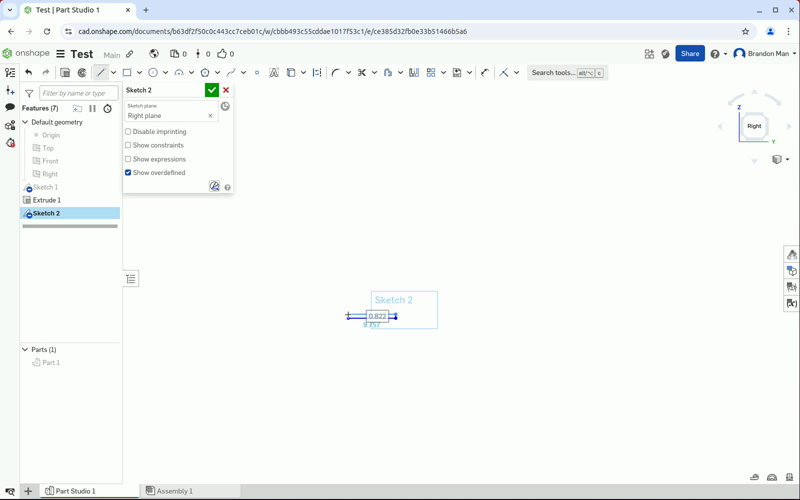
scroll(6)
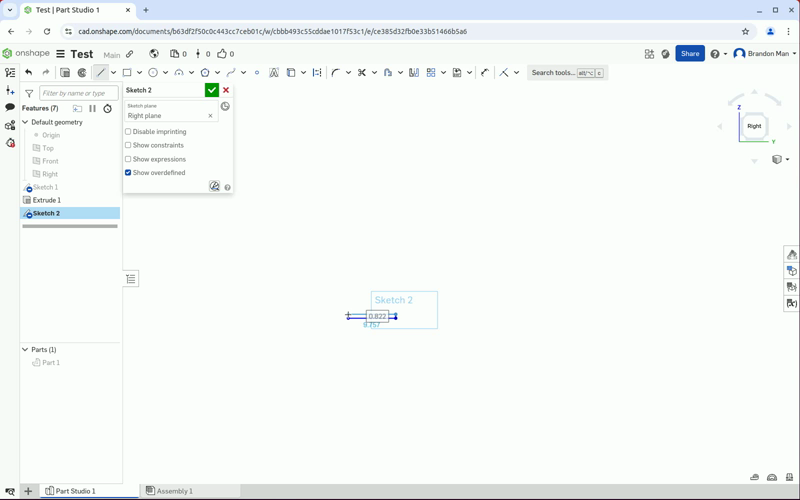
scroll(6)
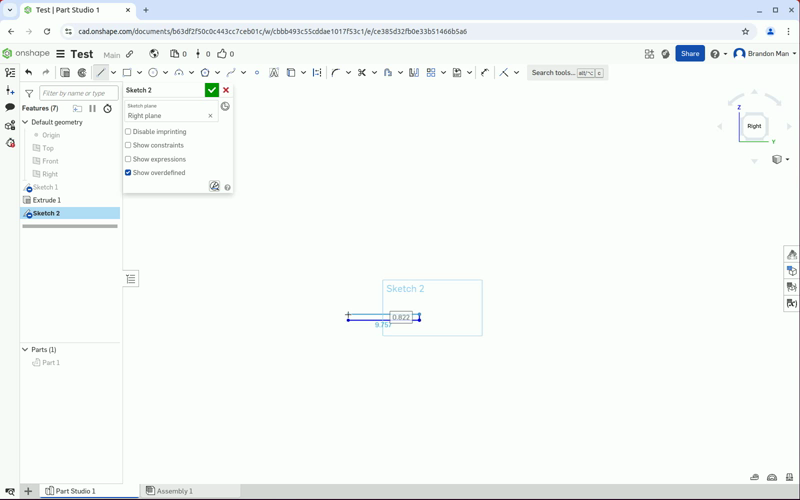
scroll(6)
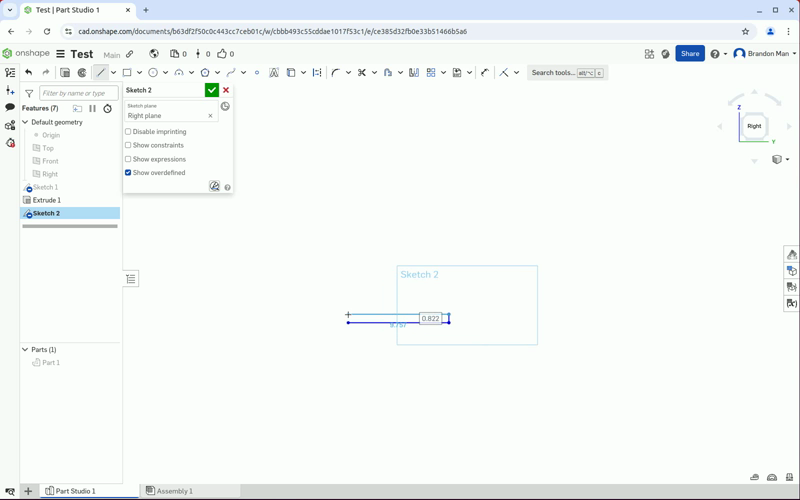
scroll(6)
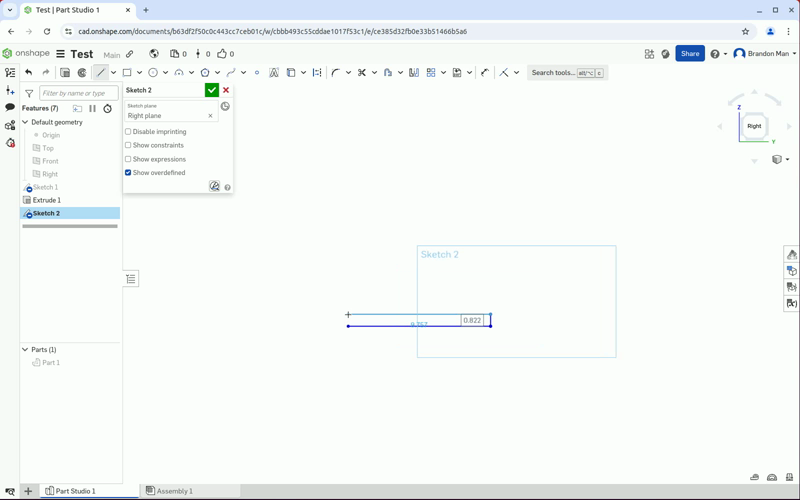
scroll(6)
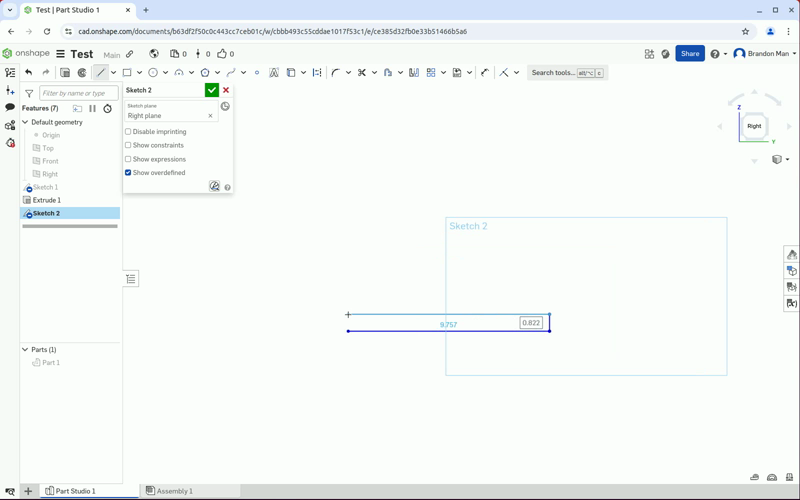
scroll(6)
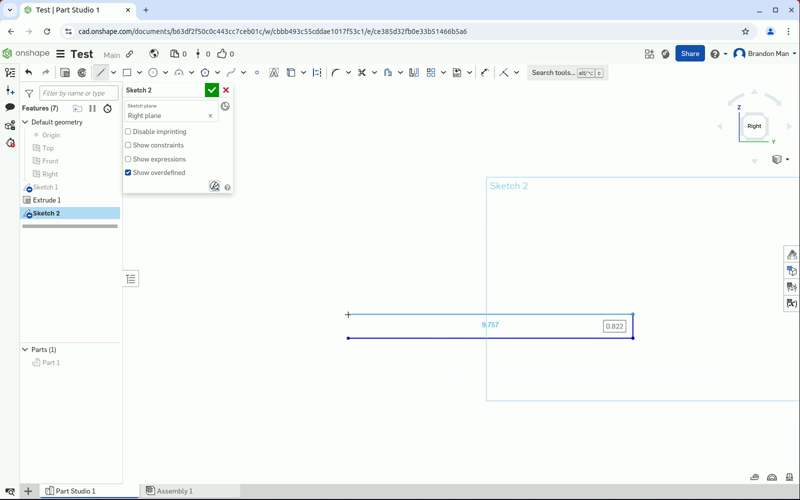
scroll(6)
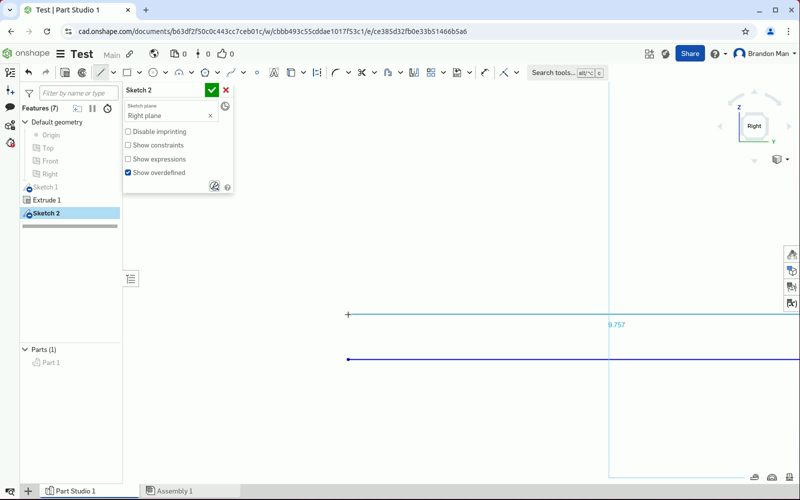
click(348, 314)
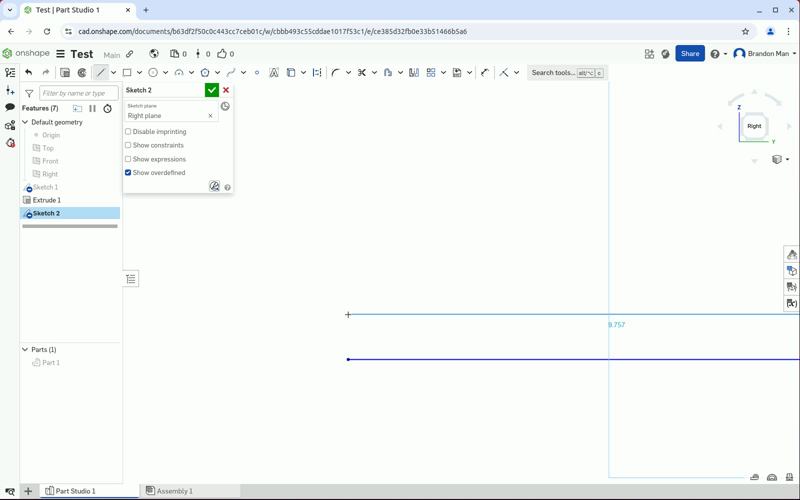
scroll(-6)
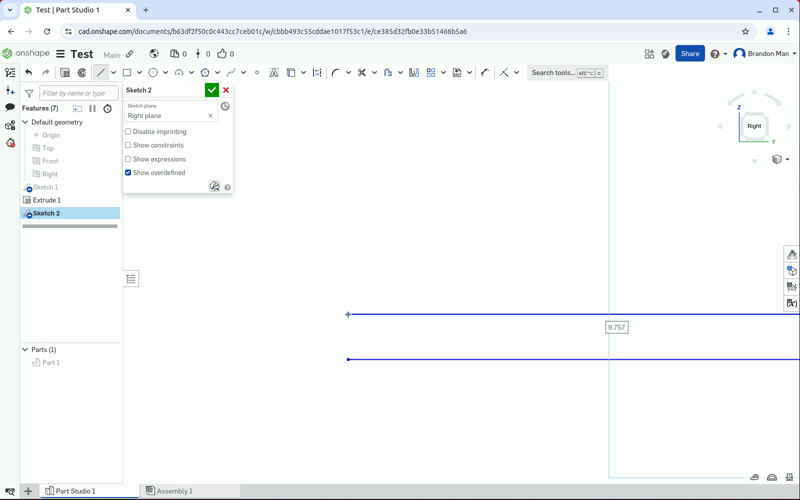
scroll(-6)
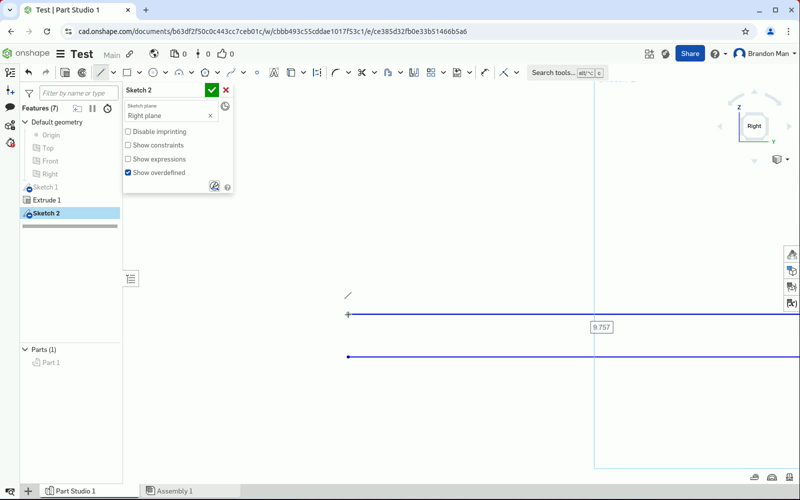
scroll(-6)
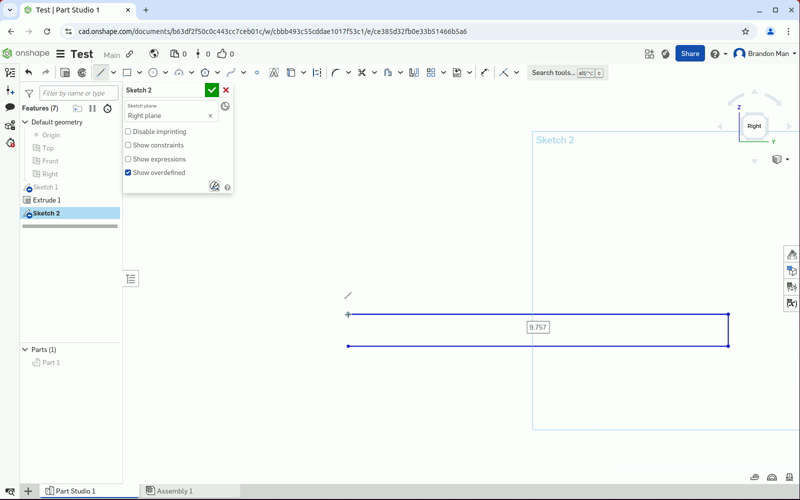
scroll(-6)
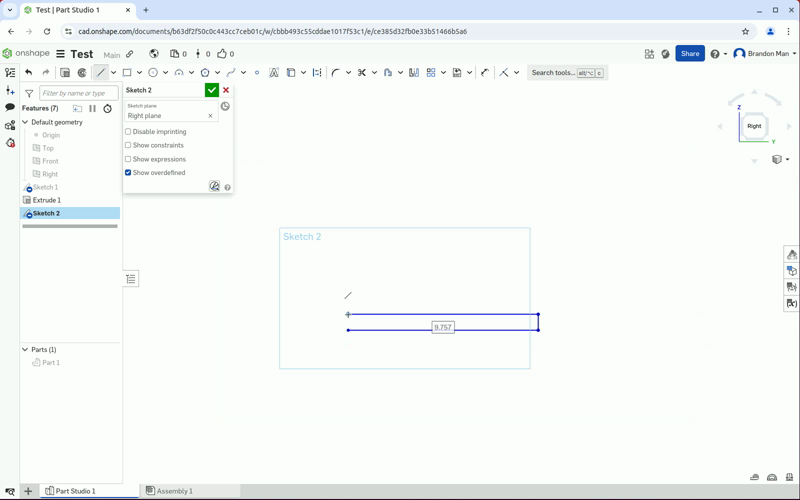
scroll(-6)
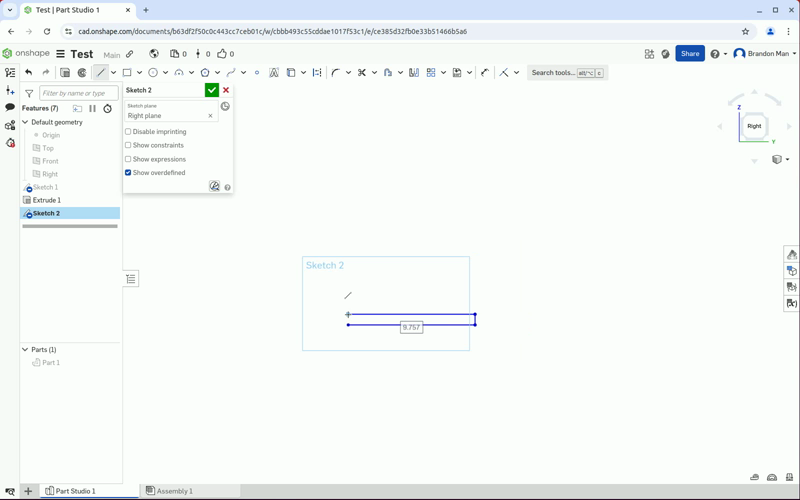
scroll(-6)
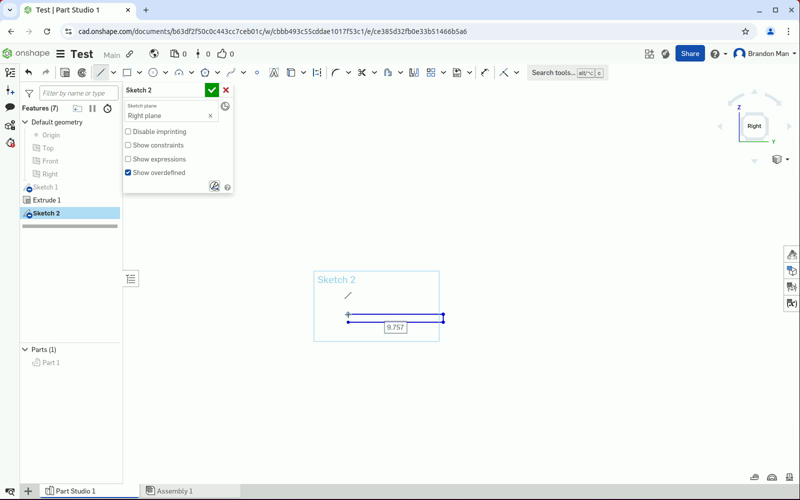
scroll(-6)
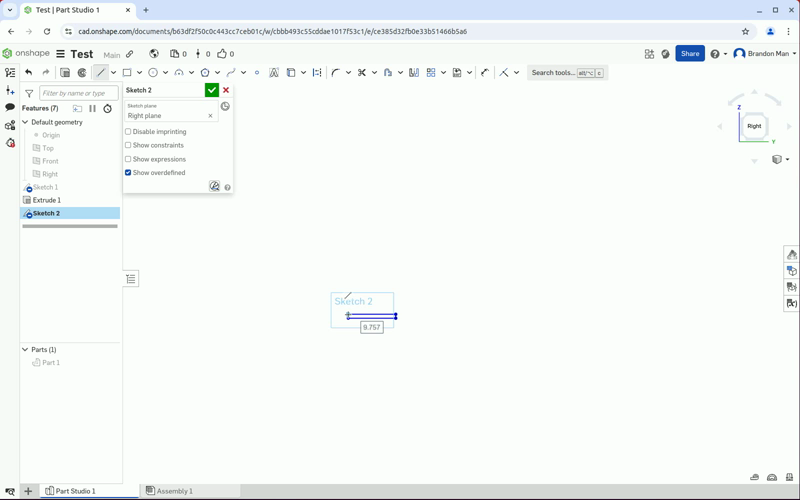
key_up(shift)
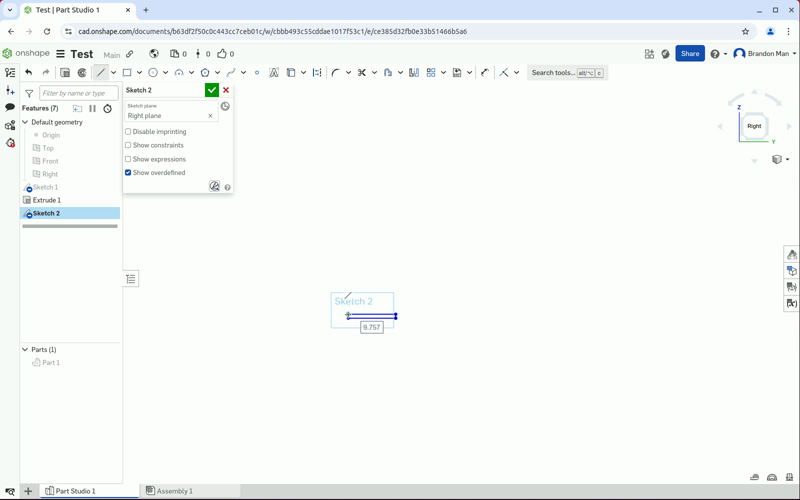
mouse_move(378, 314)
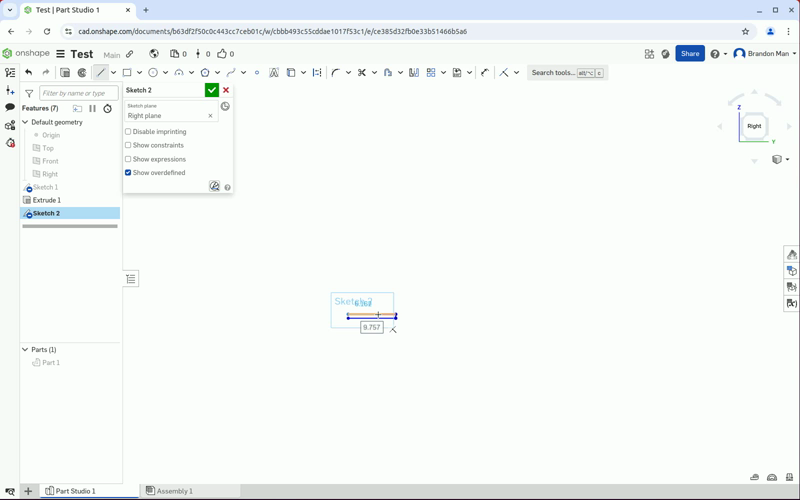
key_down(shift)
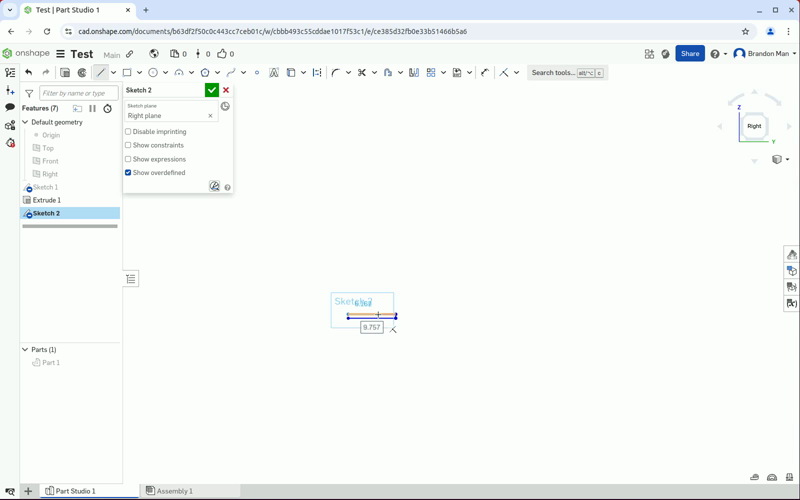
mouse_move(348, 318)
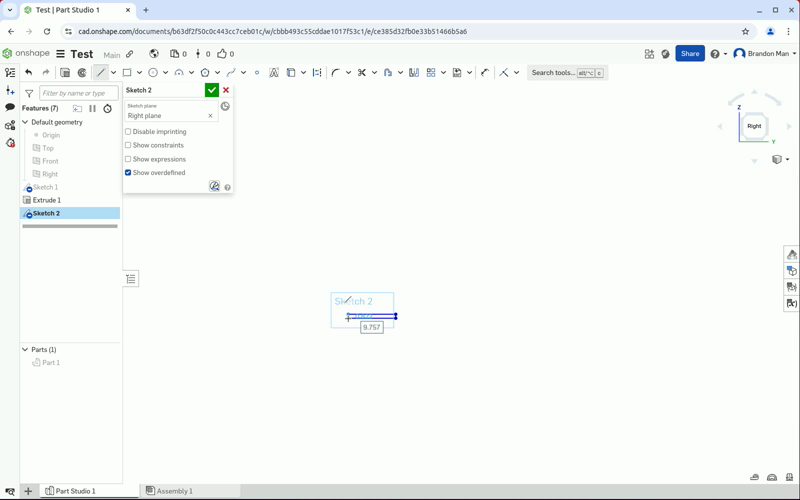
scroll(6)
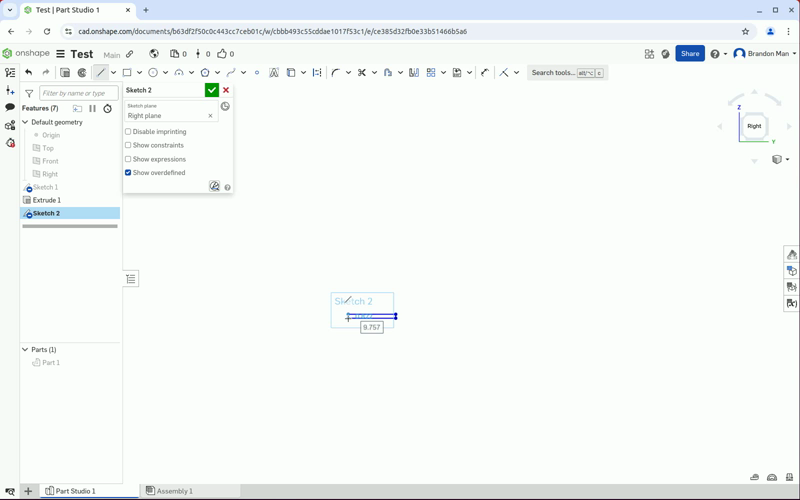
scroll(6)
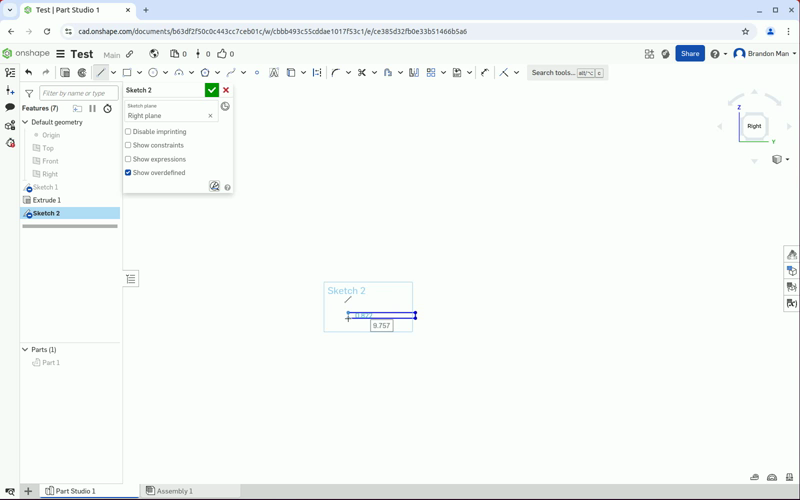
scroll(6)
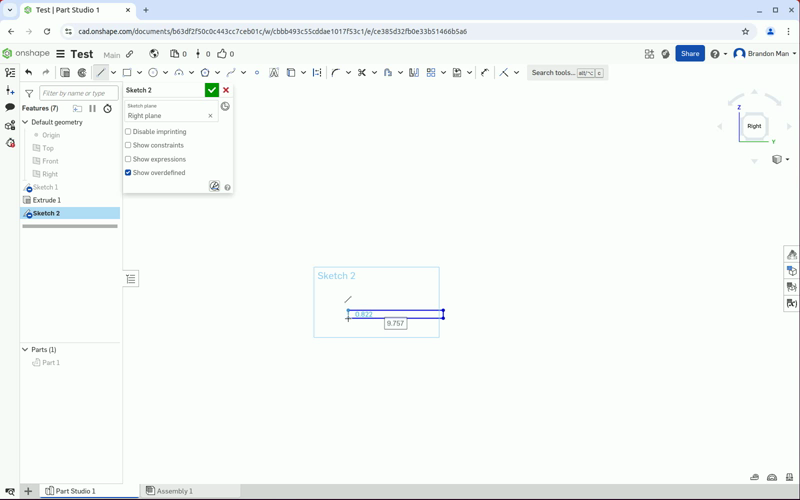
scroll(6)
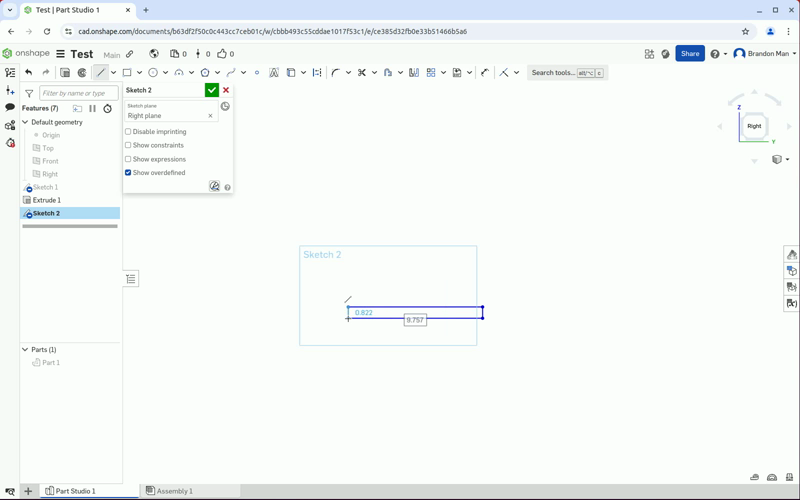
scroll(6)
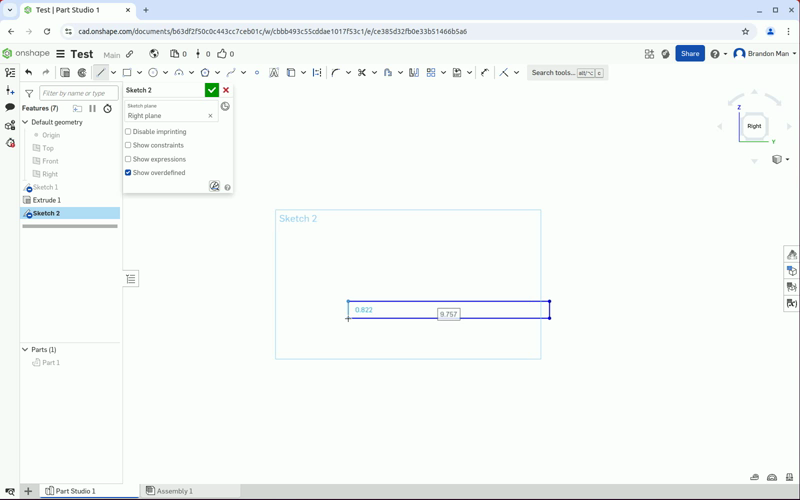
scroll(6)
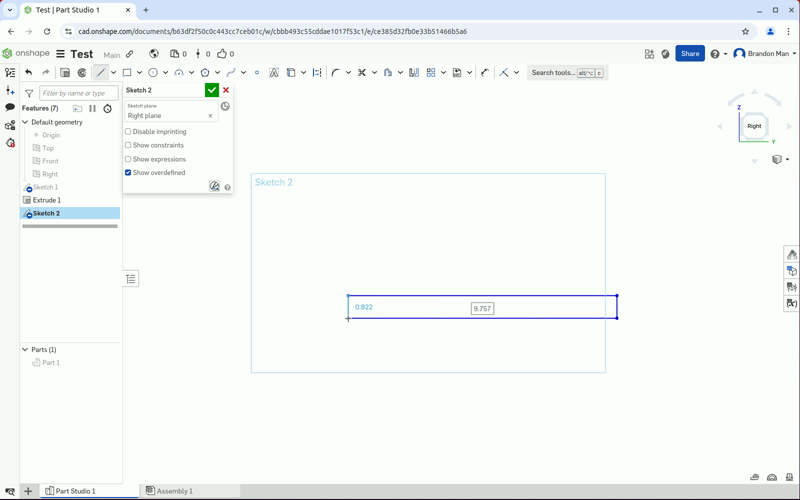
scroll(6)
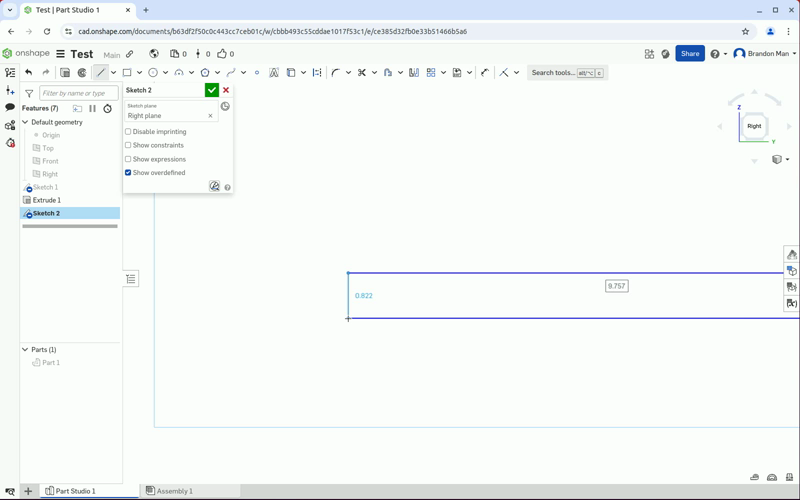
key_up(shift)
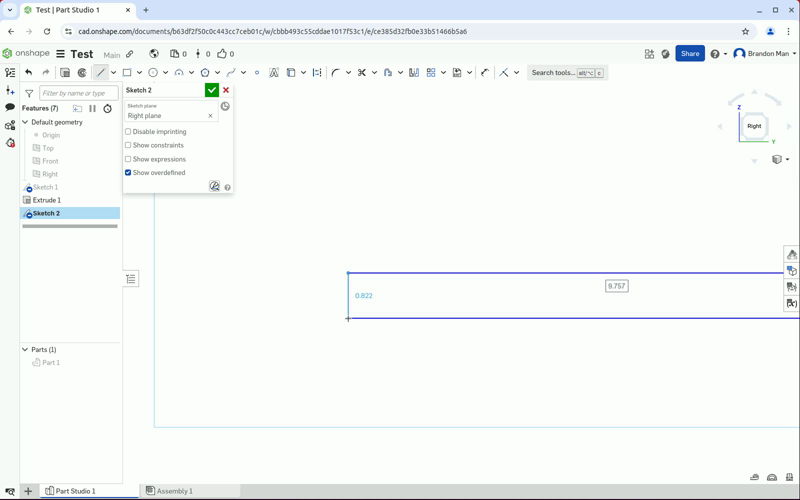
click(348, 318)
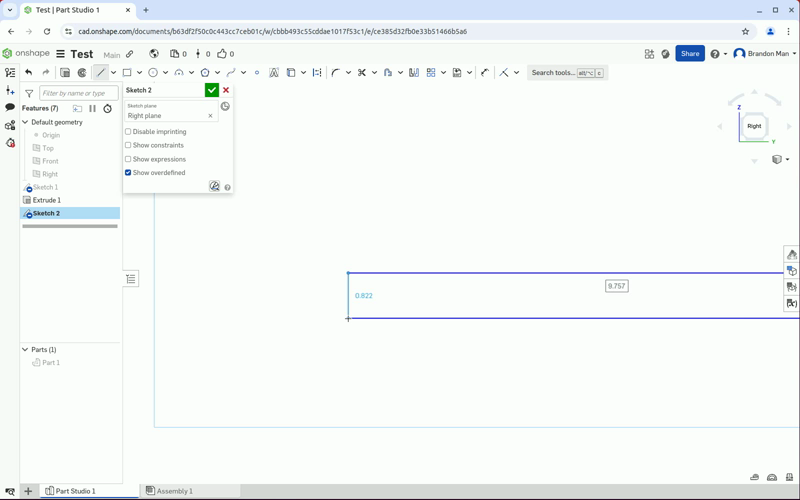
scroll(-6)
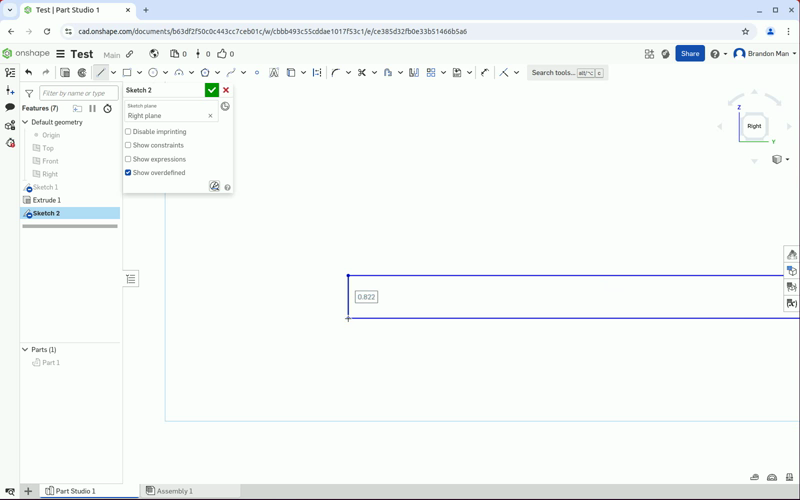
scroll(-6)
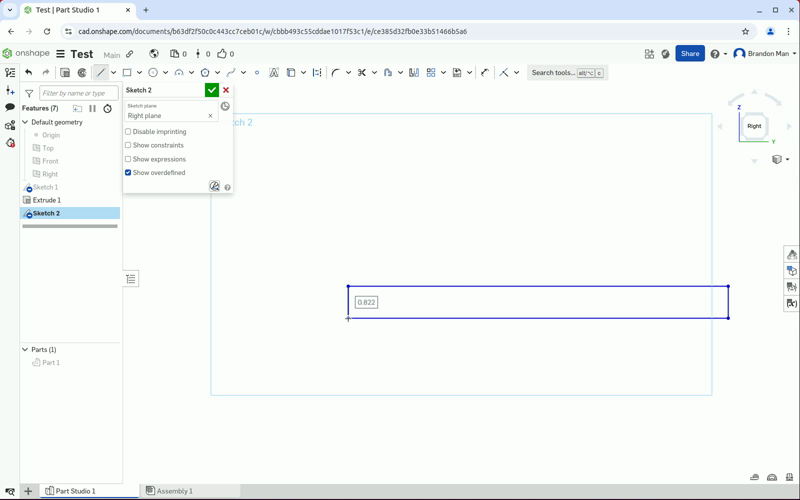
scroll(-6)
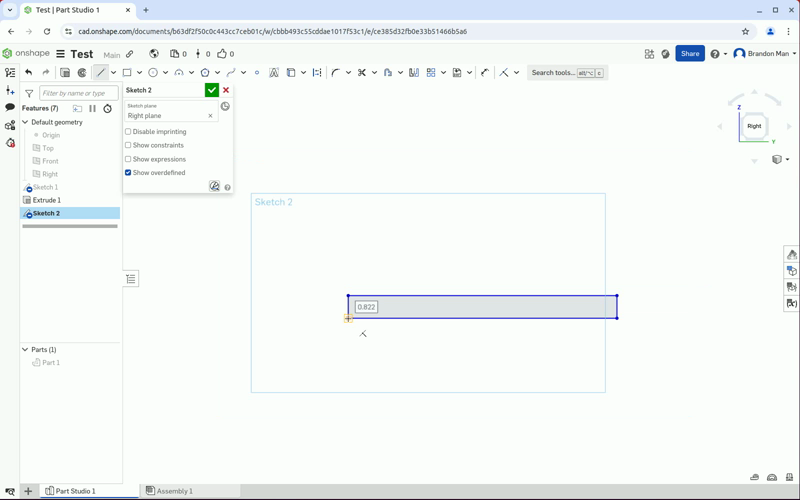
scroll(-6)
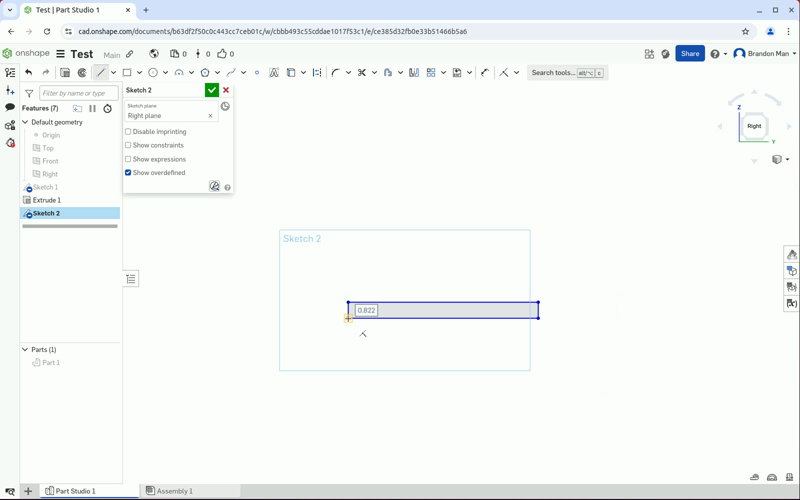
scroll(-6)
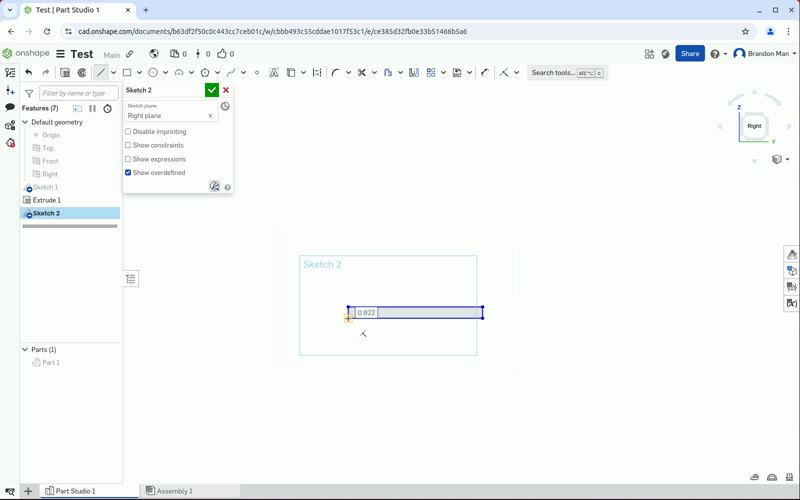
scroll(-6)
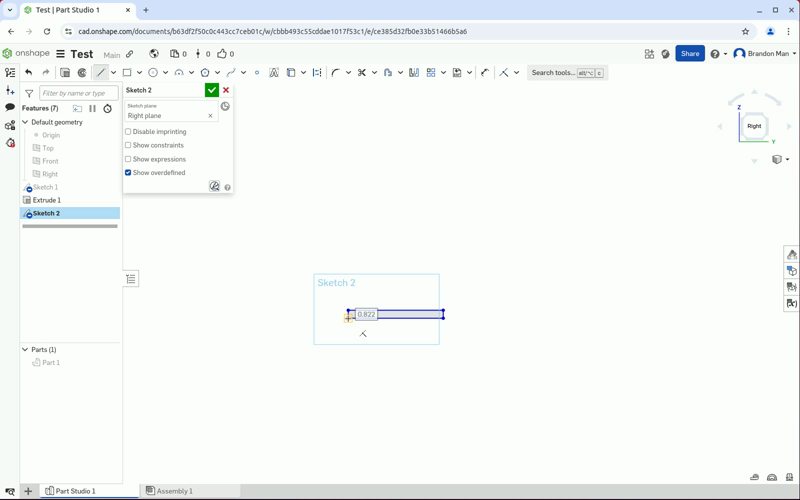
scroll(-6)
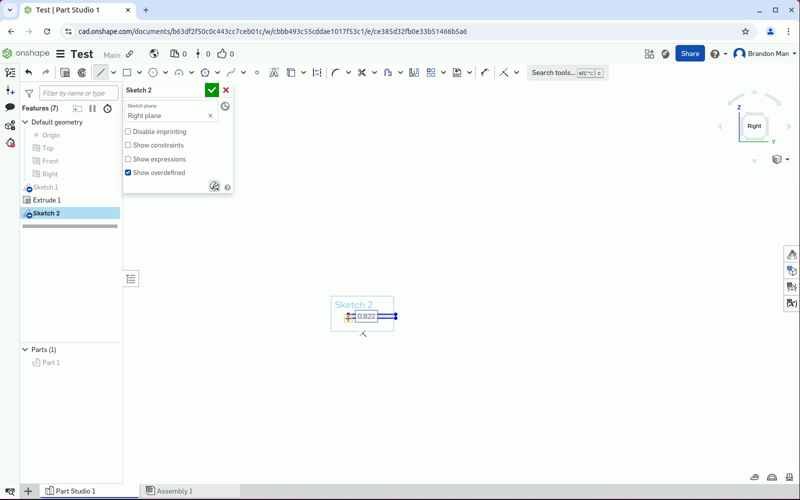
key(esc)
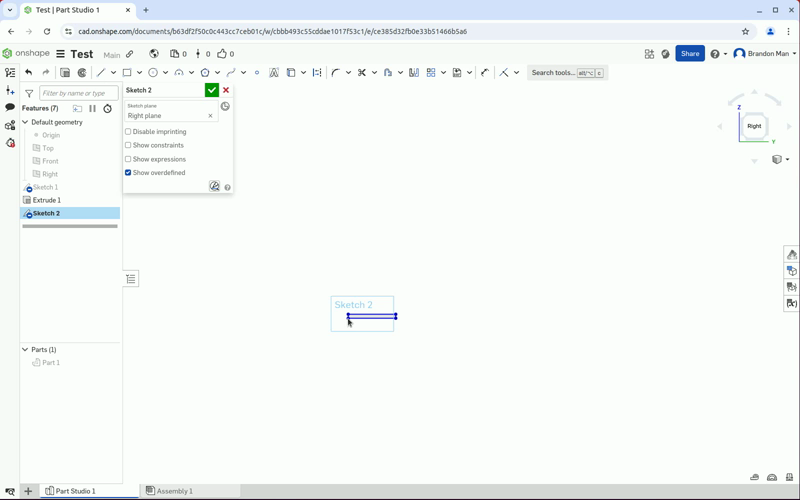
mouse_move(363, 317)
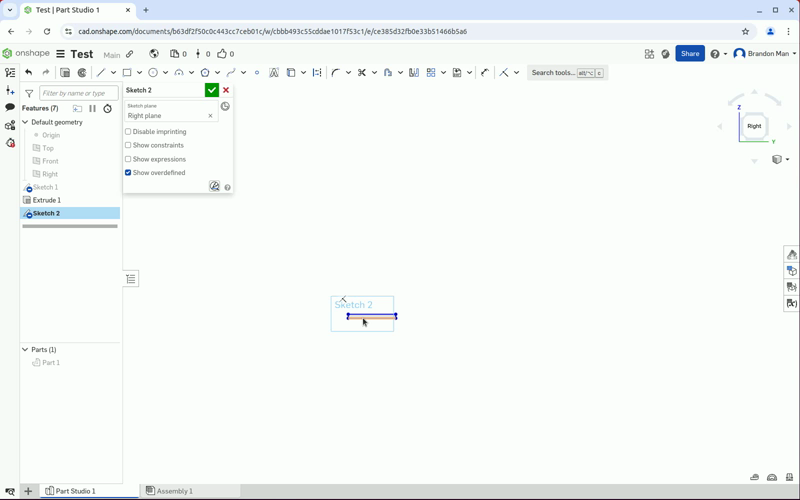
scroll(6)
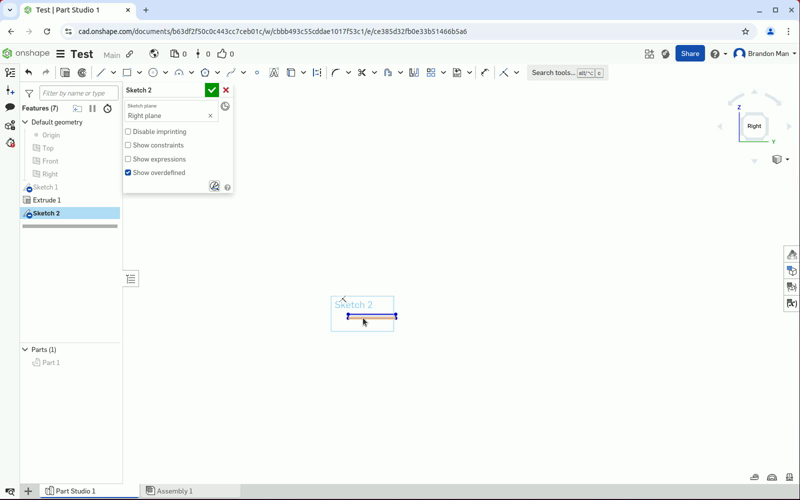
scroll(6)
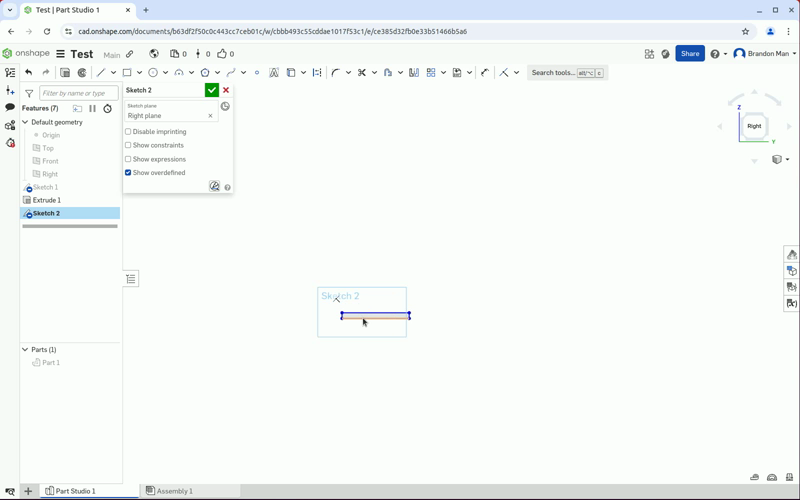
scroll(6)
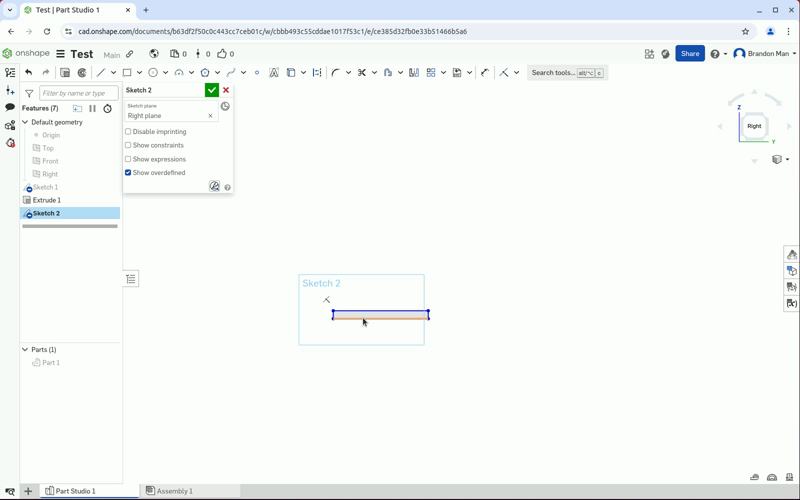
scroll(6)
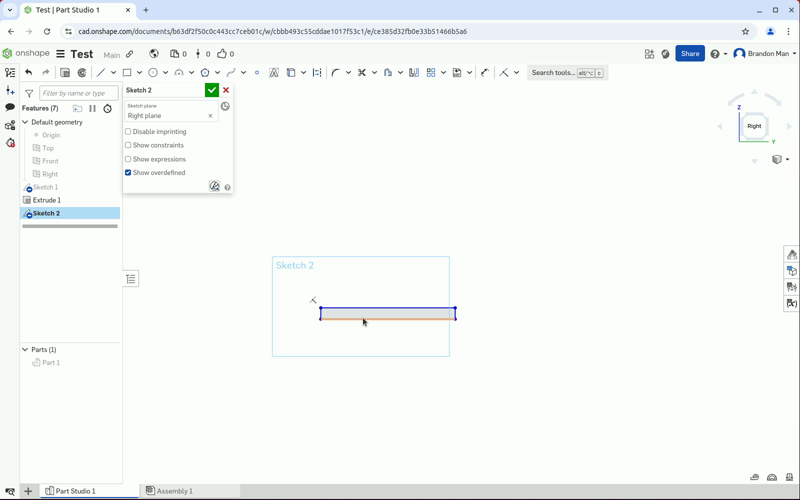
scroll(6)
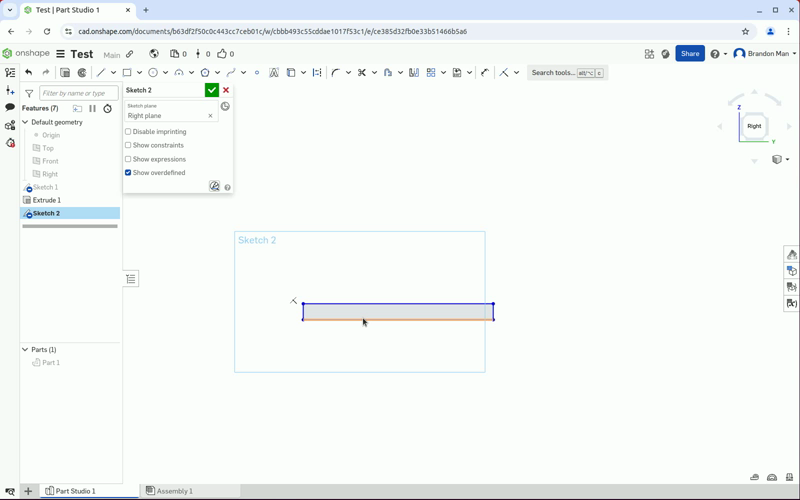
scroll(6)
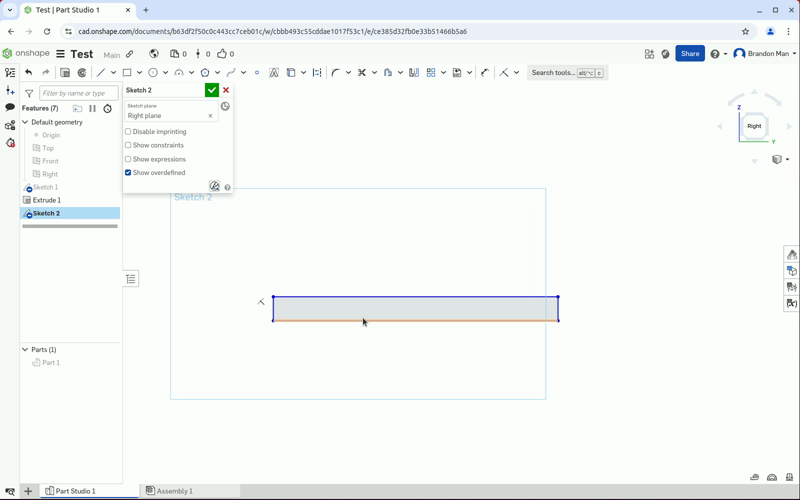
scroll(6)
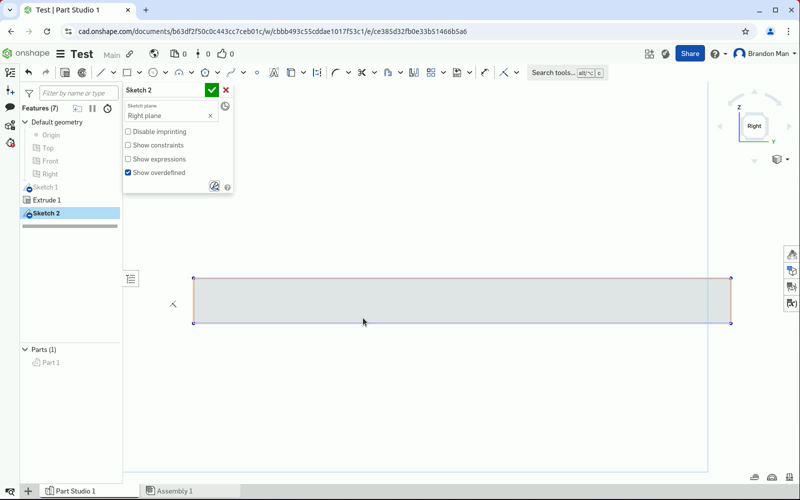
click(363, 317)
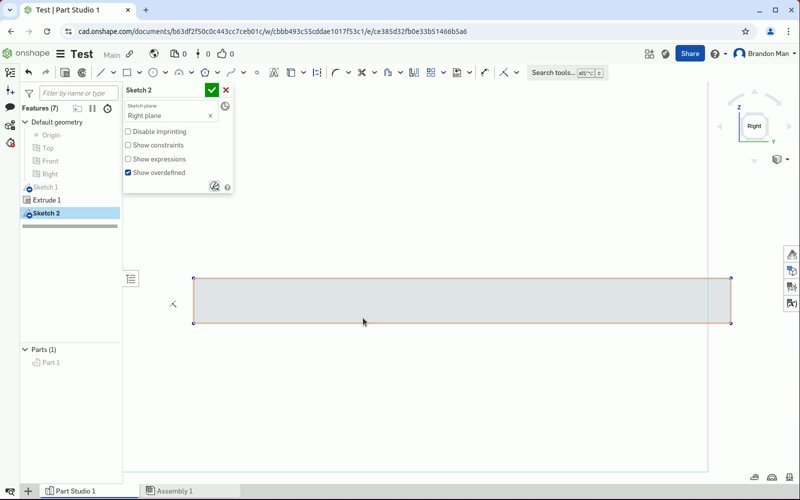
scroll(-6)
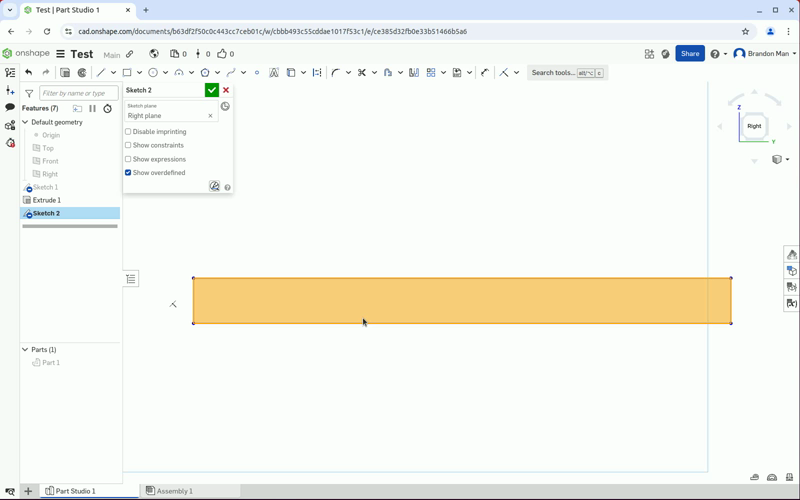
scroll(-6)
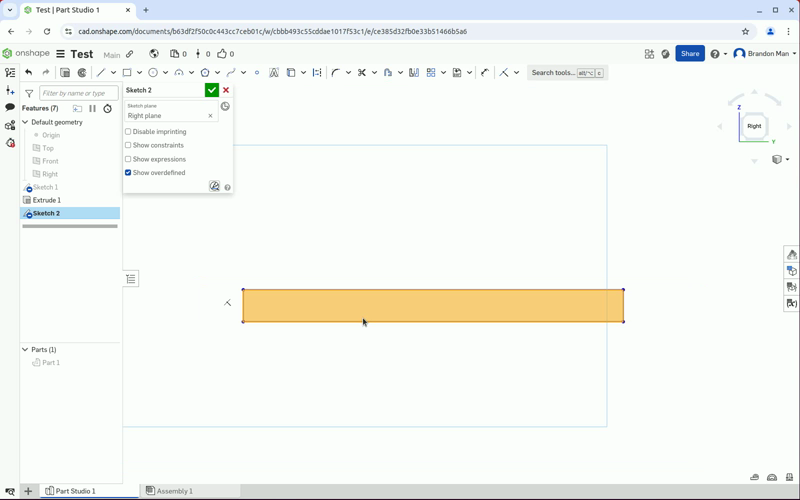
scroll(-6)
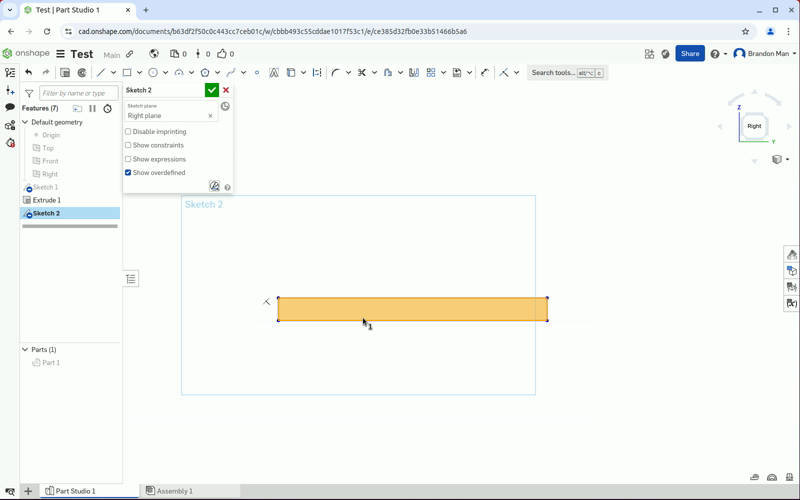
scroll(-6)
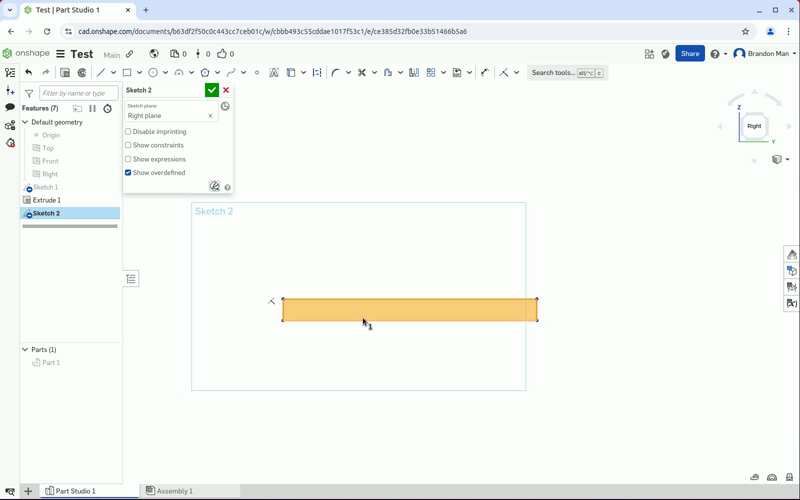
scroll(-6)
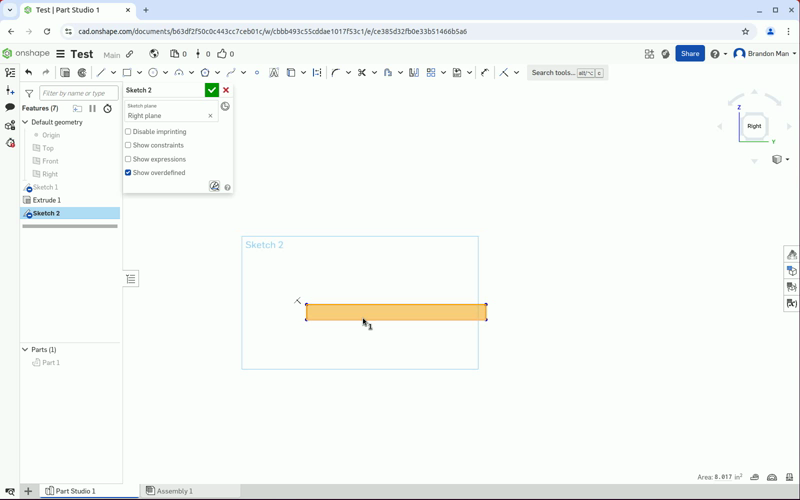
scroll(-6)
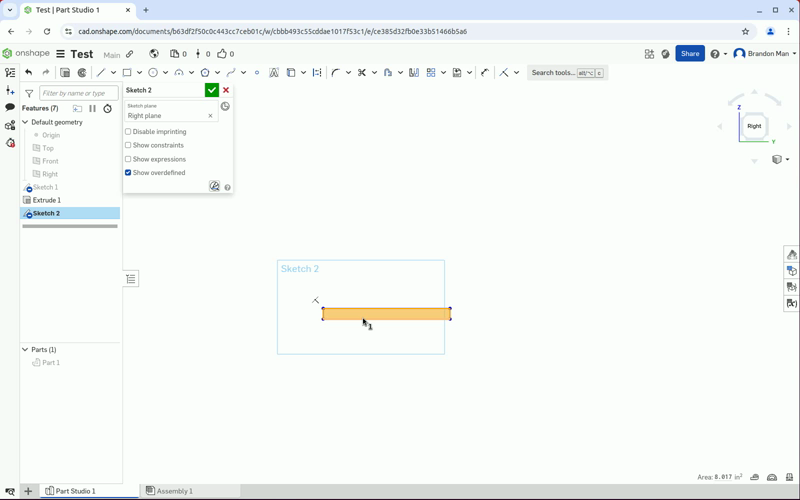
scroll(-6)
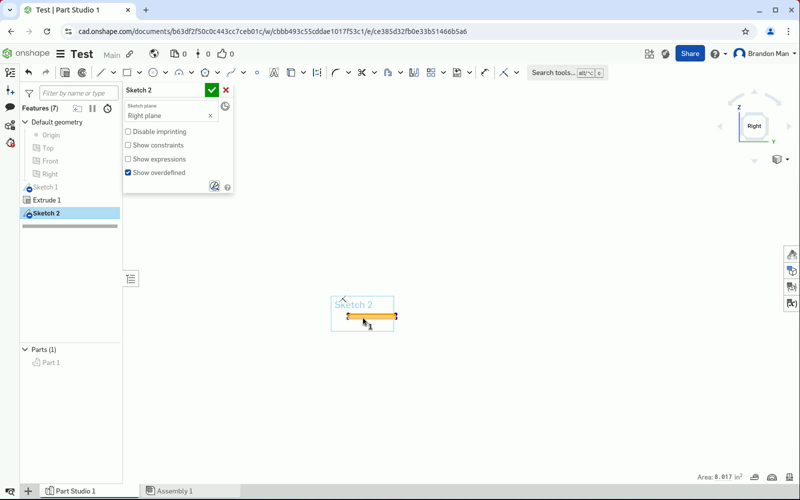
mouse_move(73, 352)
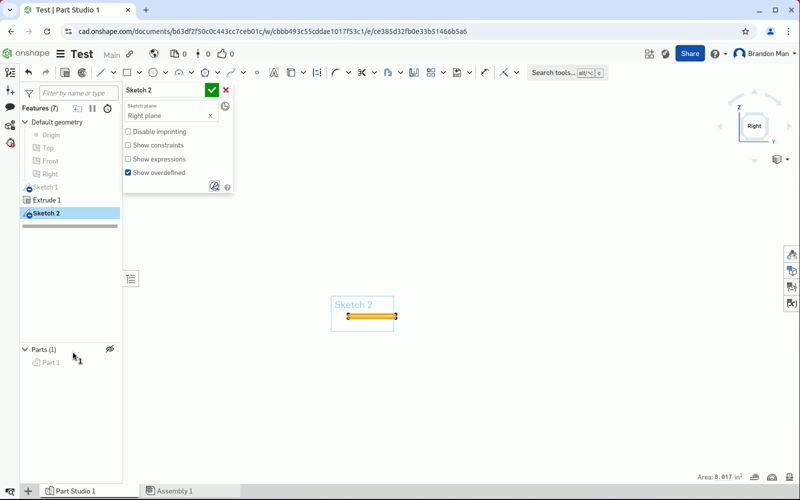
key(shift+y)
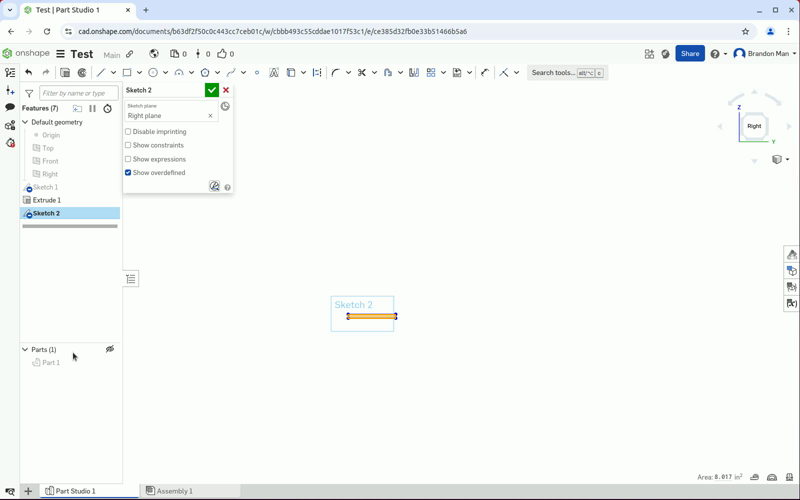
key(shift+e)
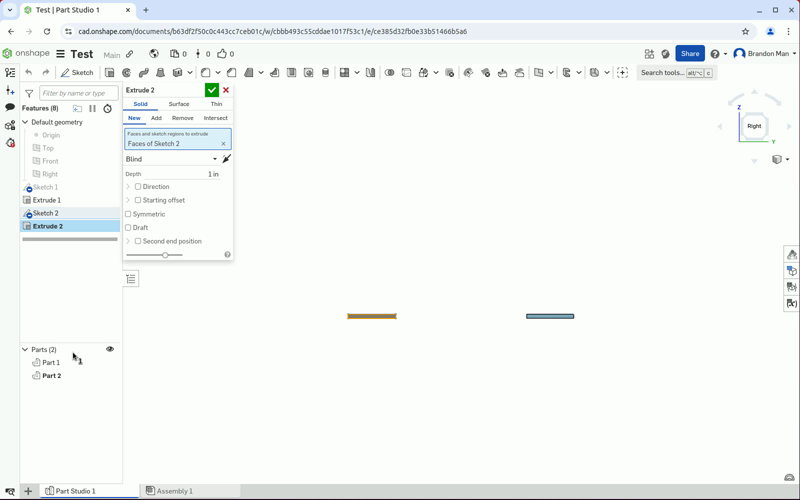
mouse_move(143, 106)
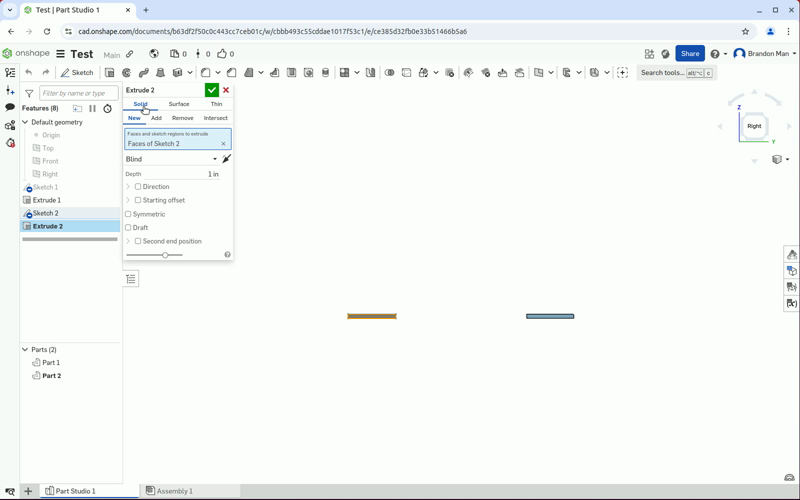
click(143, 106)
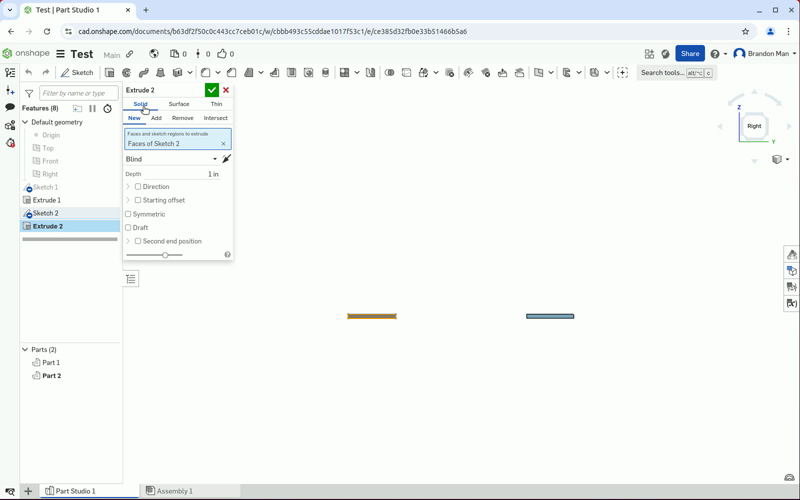
mouse_move(137, 120)
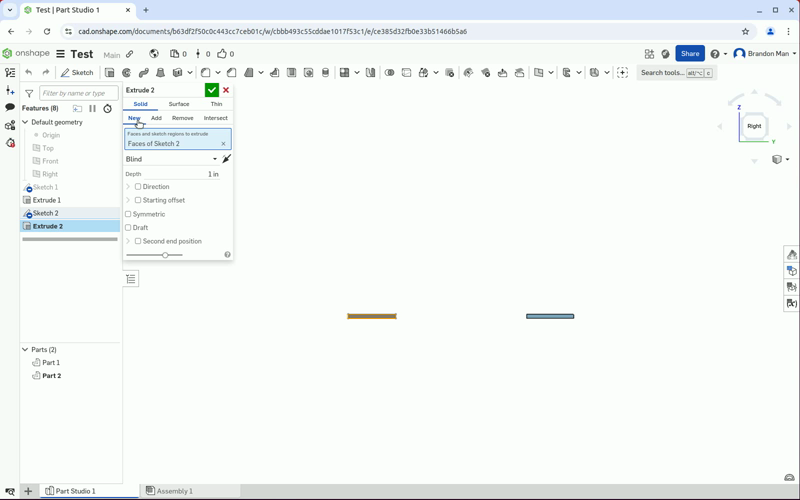
click(137, 120)
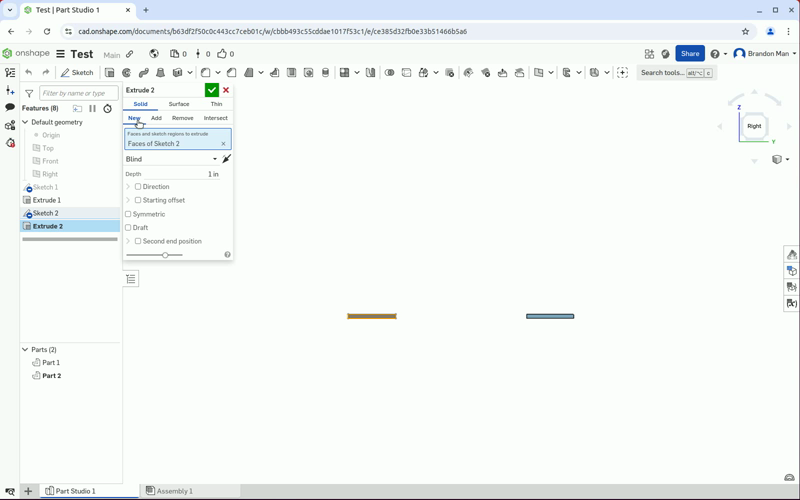
key(tab, 4)
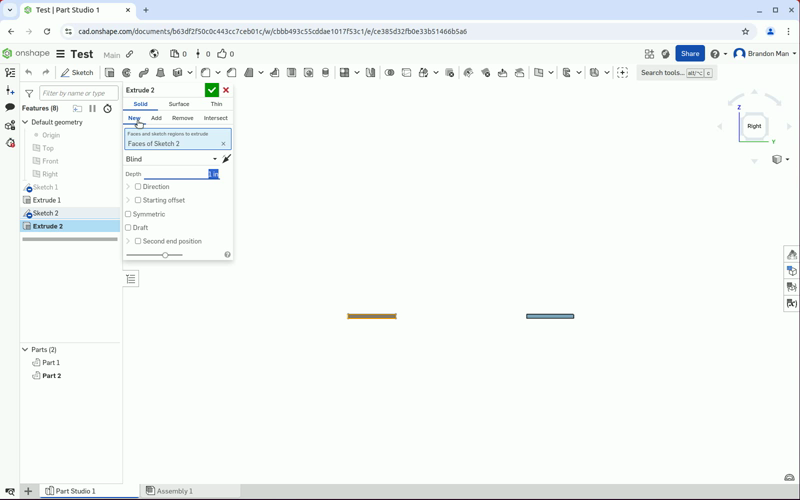
text(0.722)
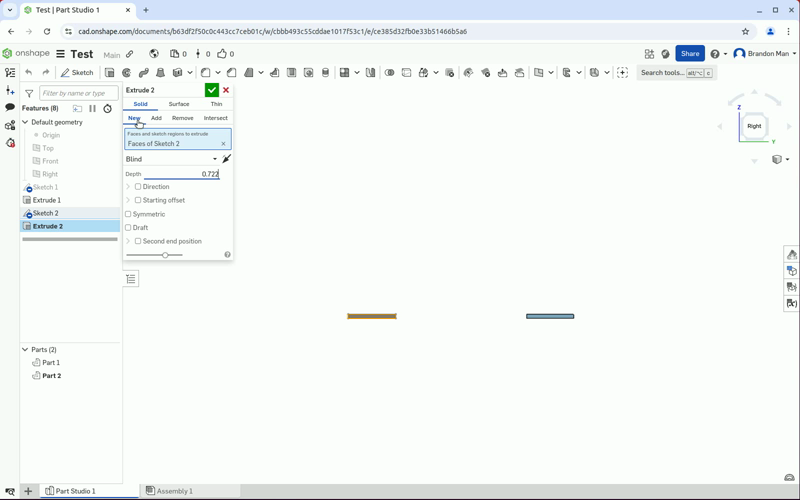
key(enter)
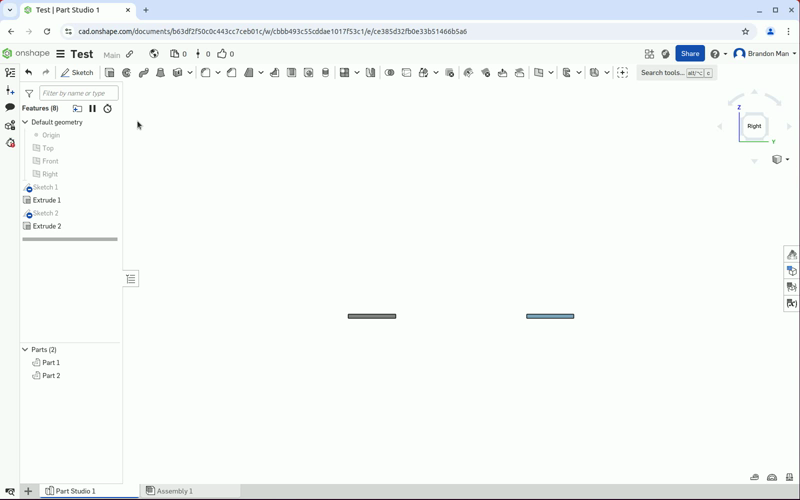
key(shift+h)
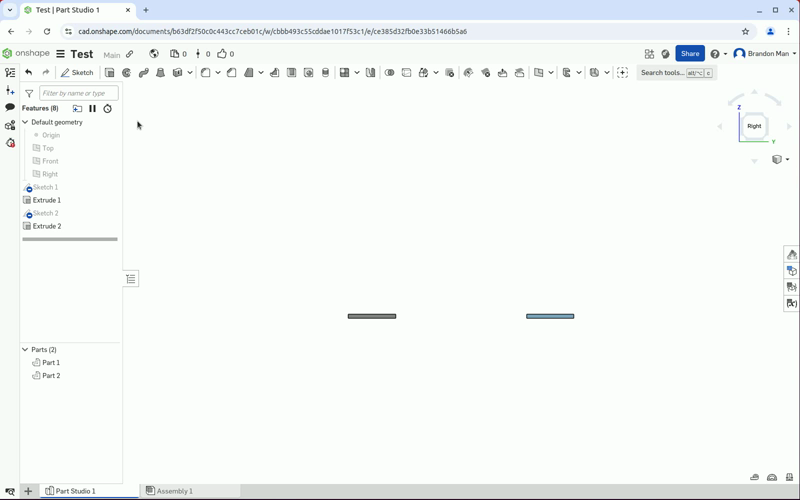
key(shift+h)
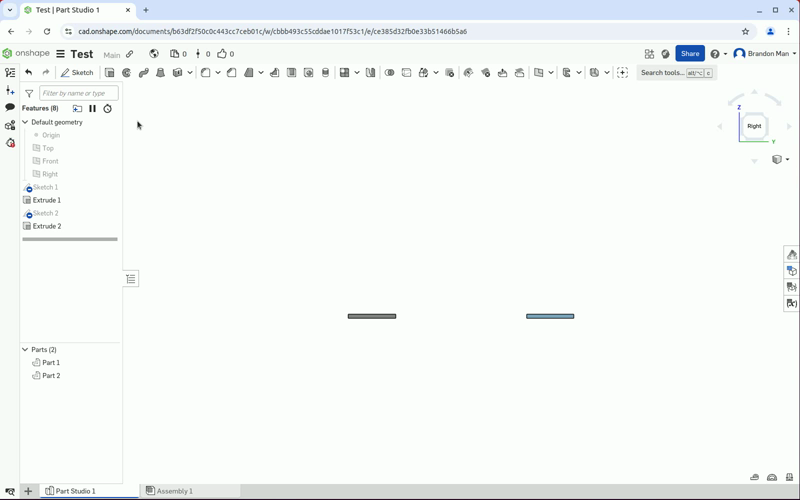
mouse_move(73, 189)
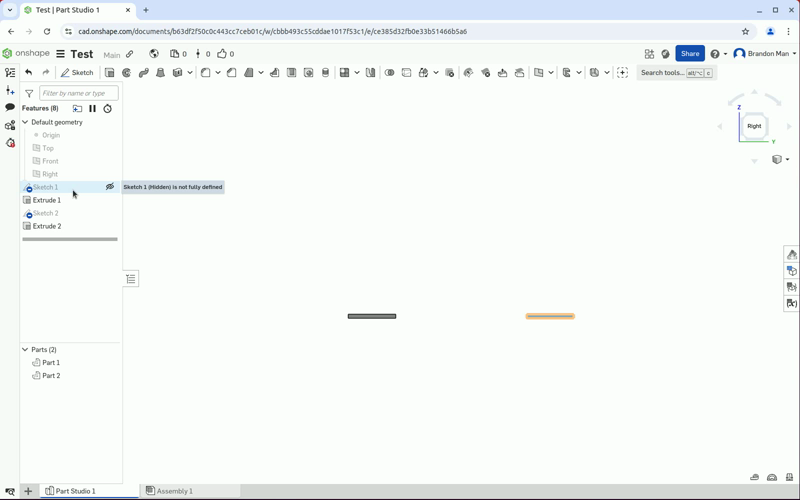
click(73, 189)
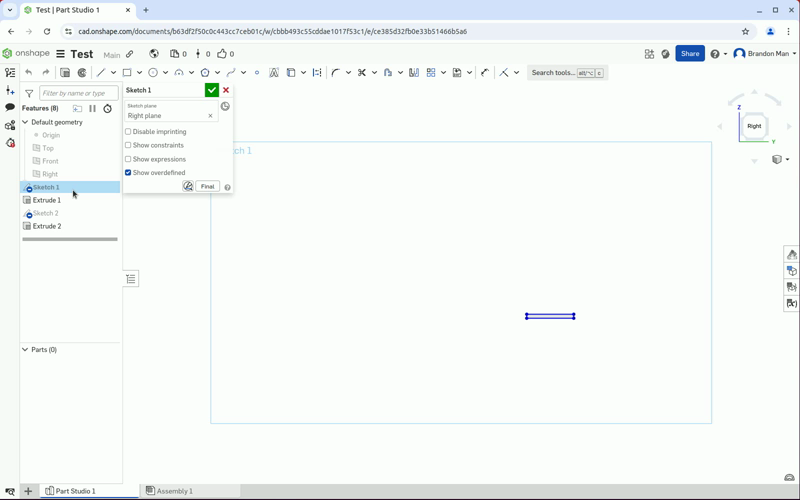
mouse_move(229, 92)
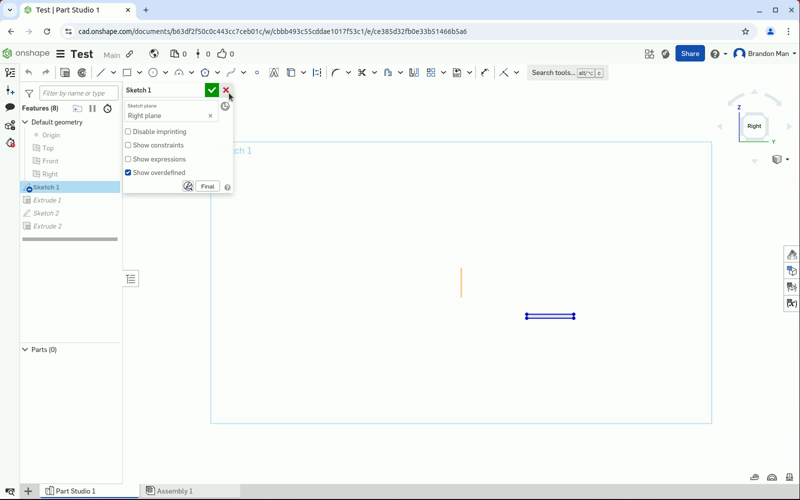
click(229, 92)
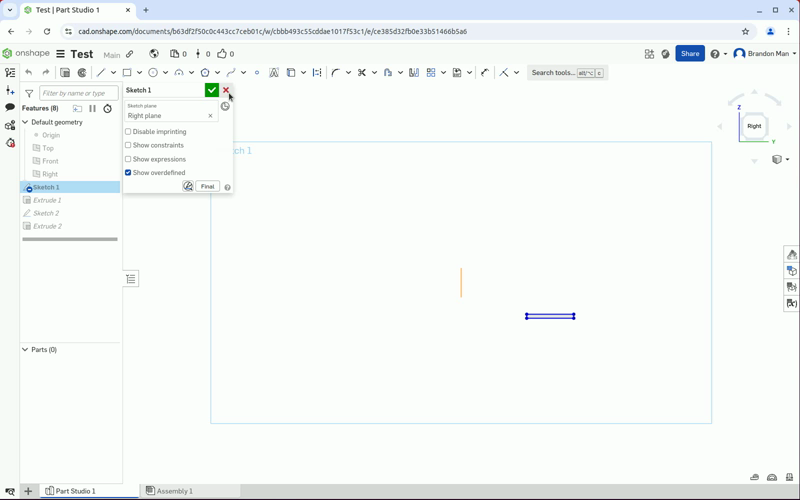
key(shift+s)
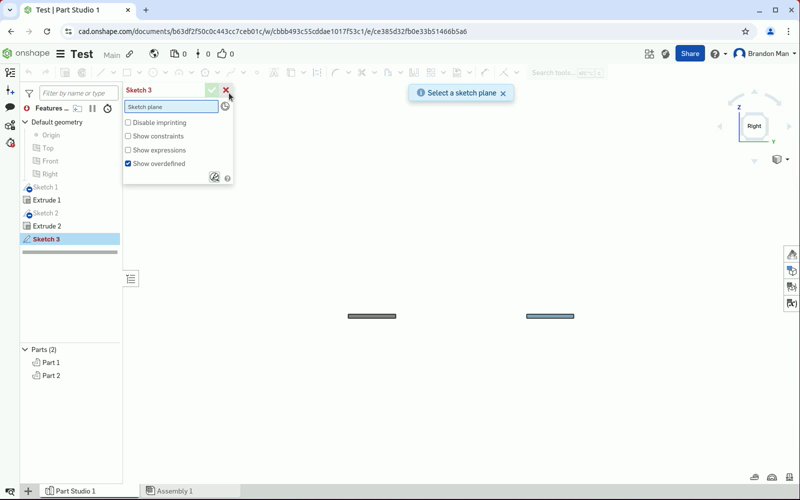
mouse_move(73, 176)
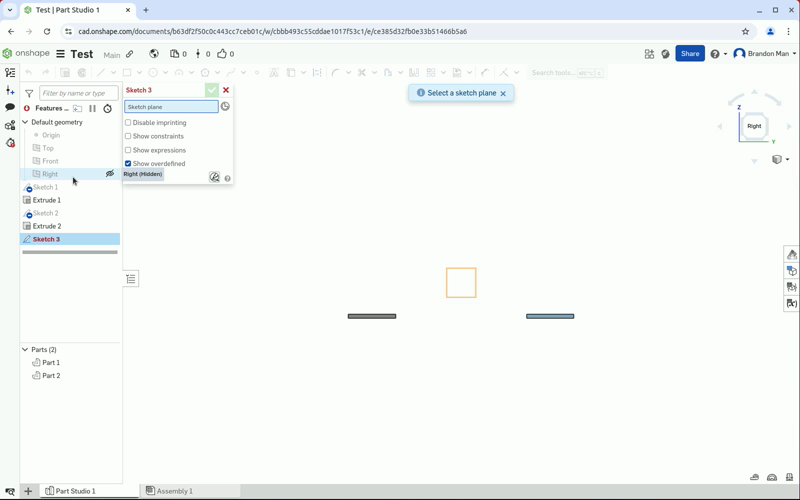
click(73, 176)
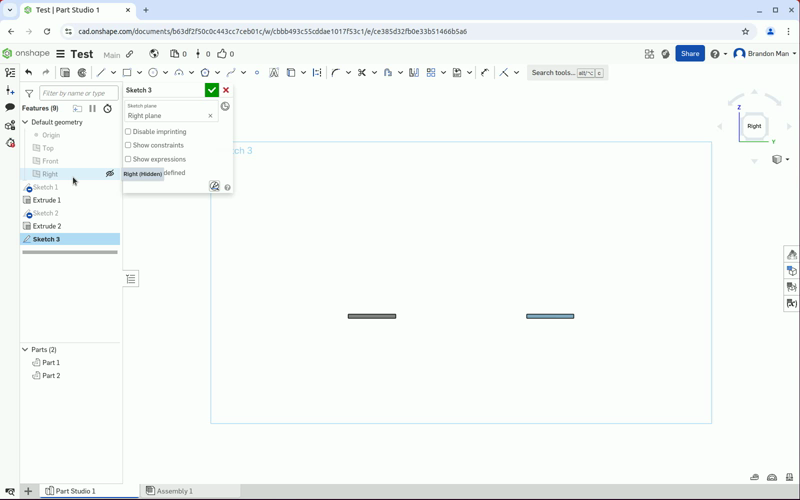
mouse_move(73, 352)
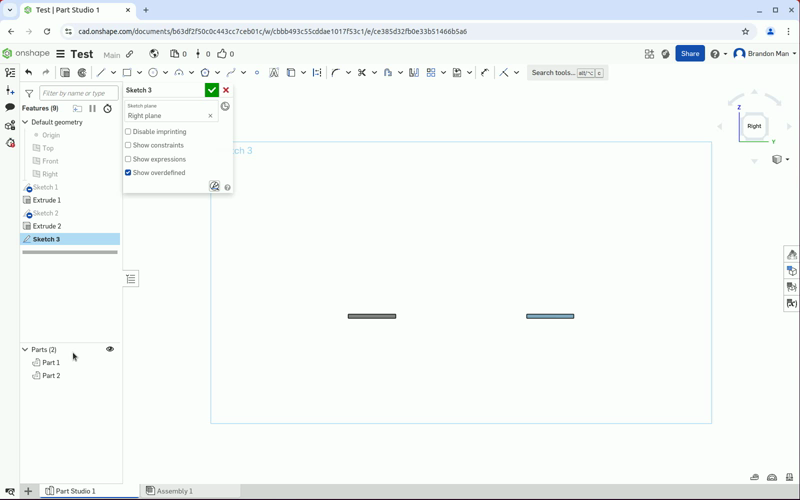
key(y)
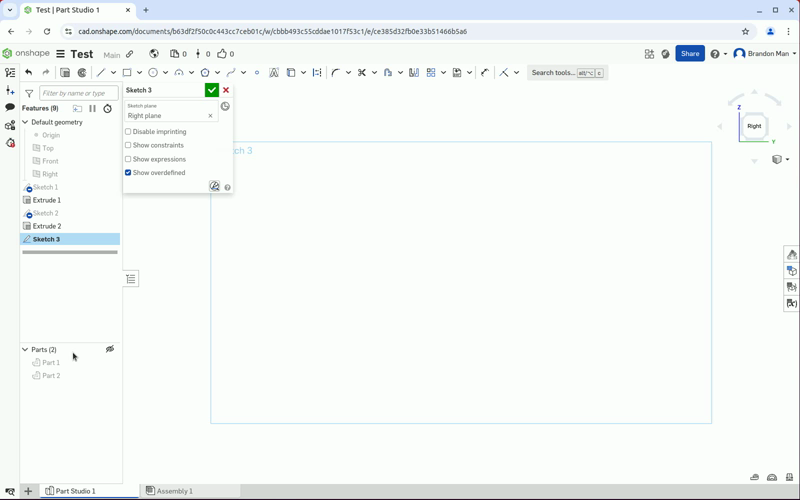
key(l)
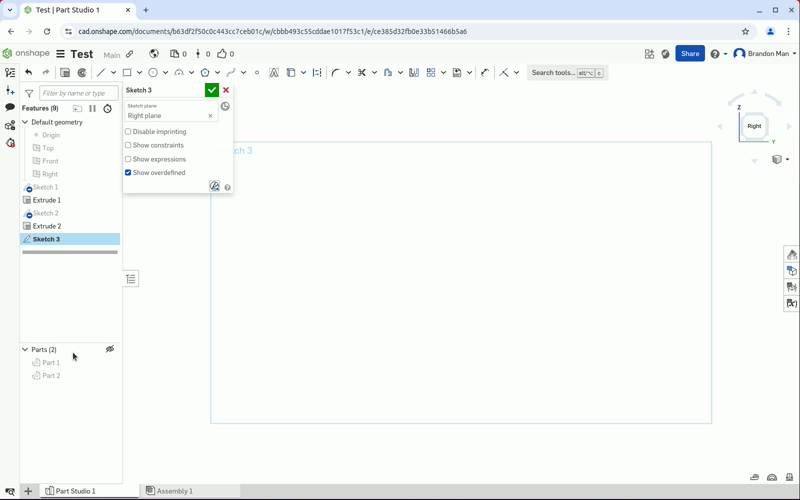
key_down(shift)
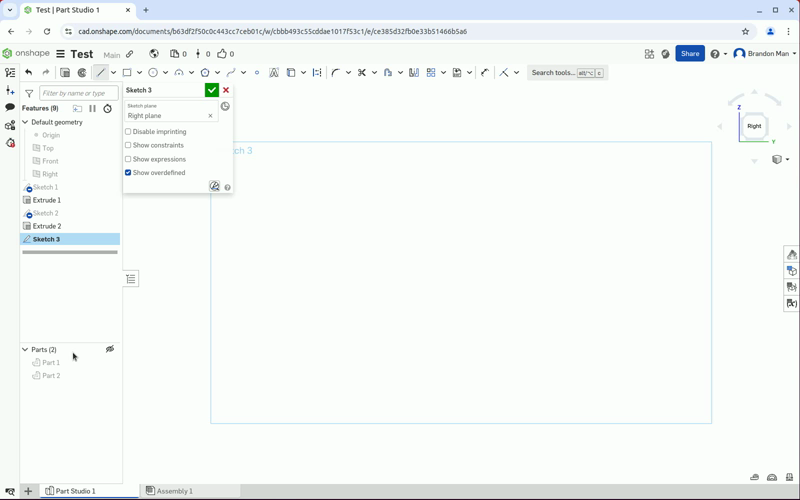
mouse_move(464, 314)
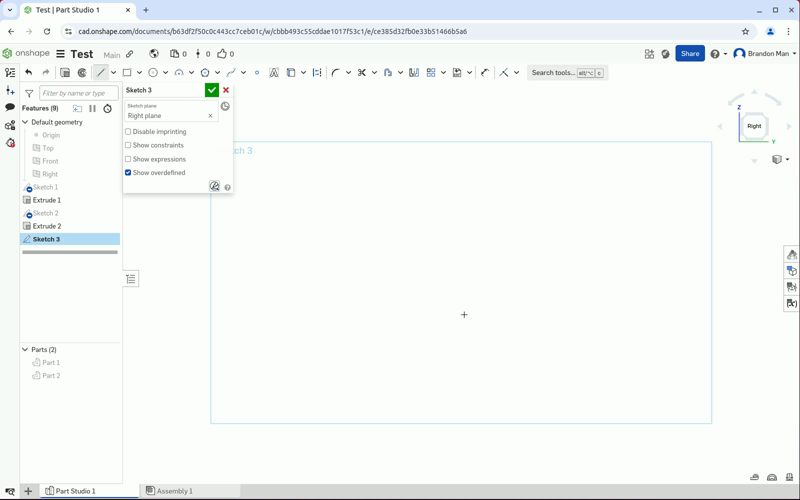
click(464, 314)
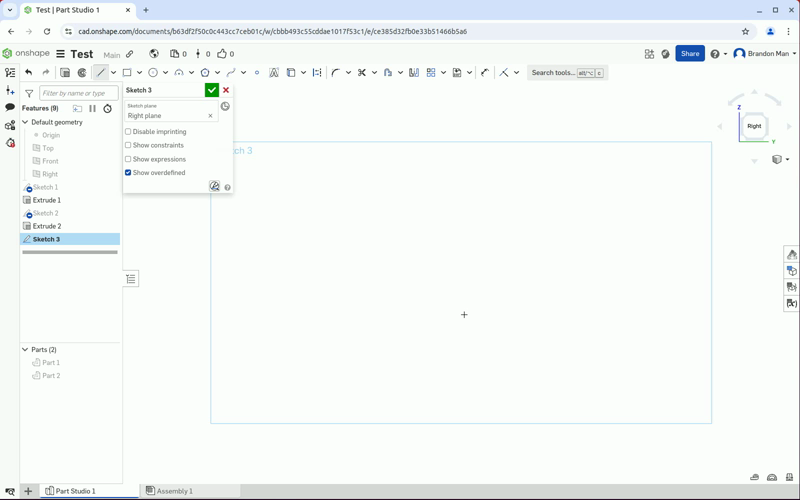
key_up(shift)
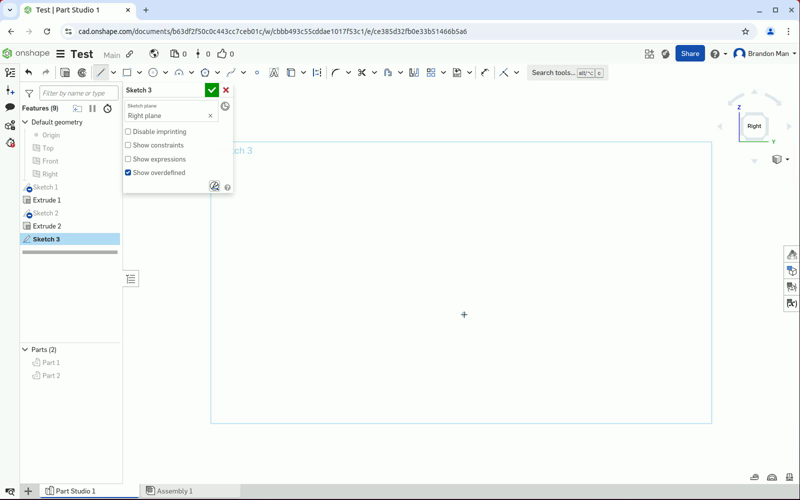
key_down(shift)
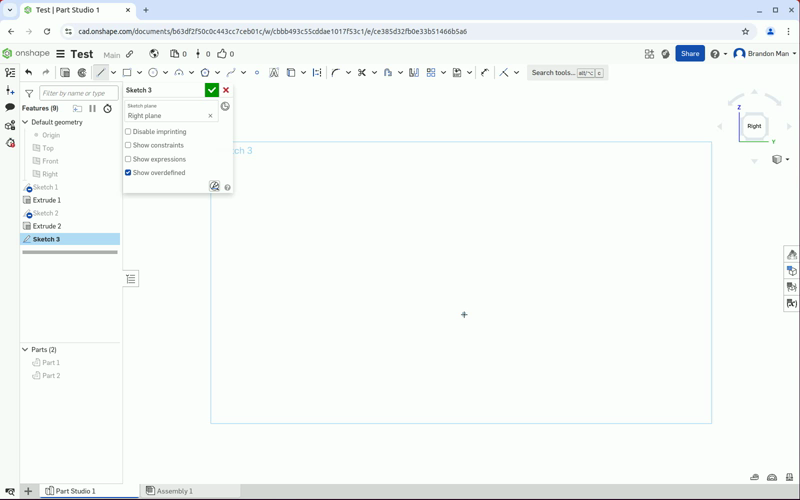
mouse_move(494, 314)
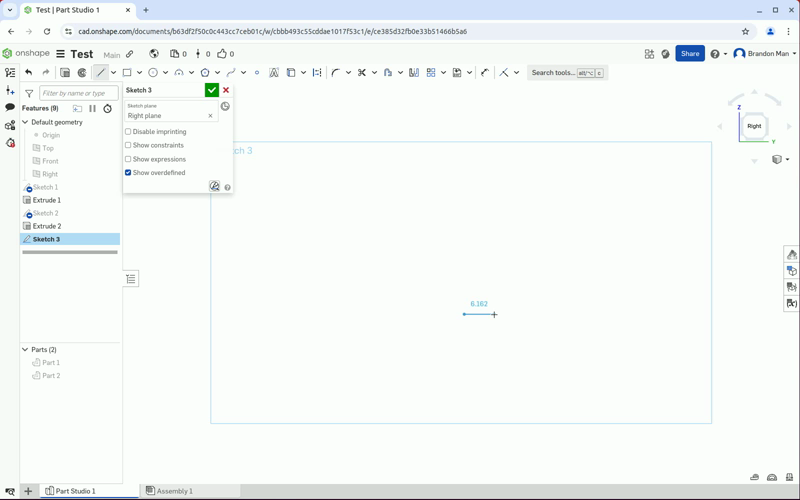
mouse_move(482, 314)
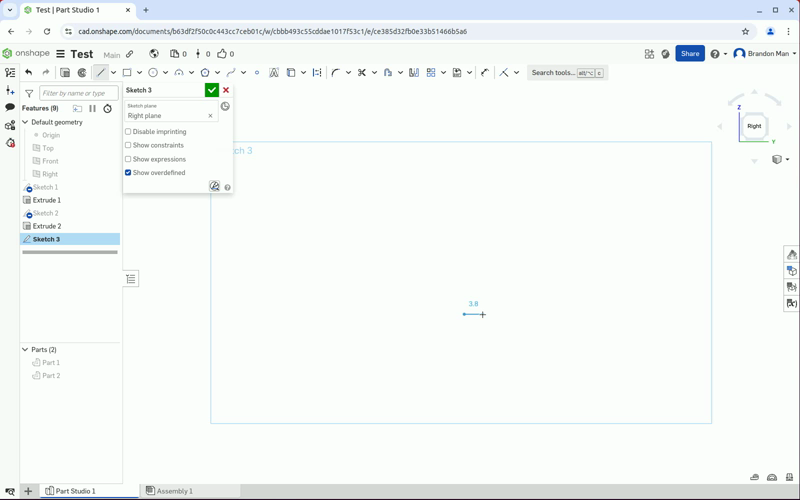
click(482, 314)
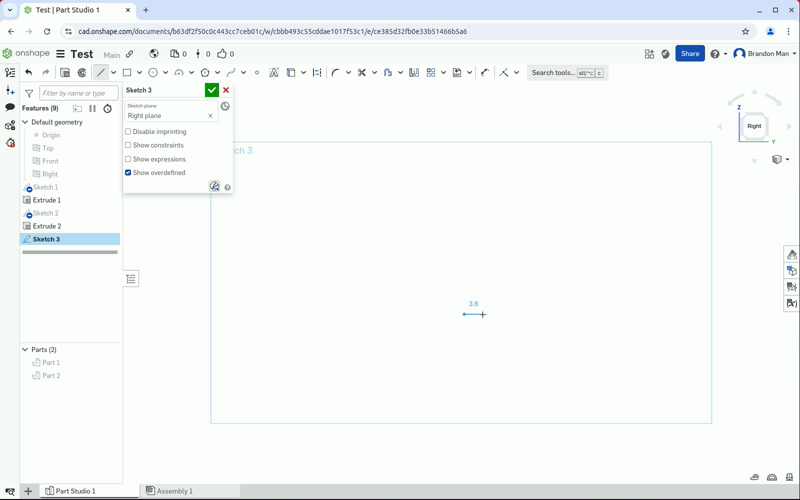
key_up(shift)
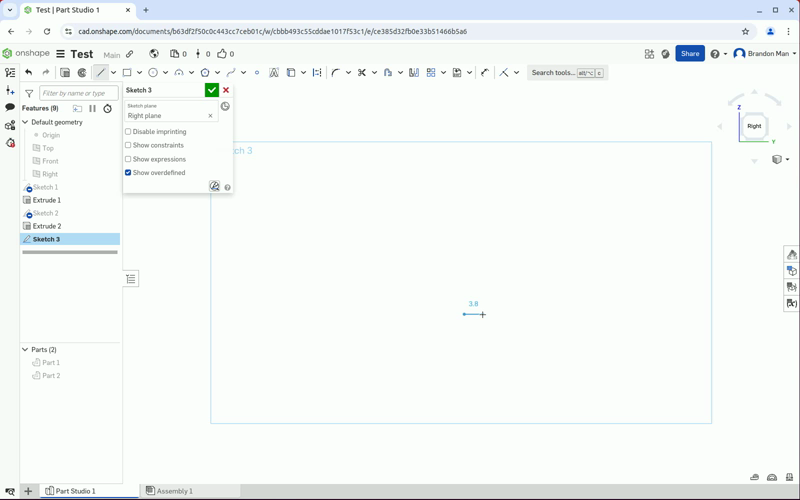
key_down(shift)
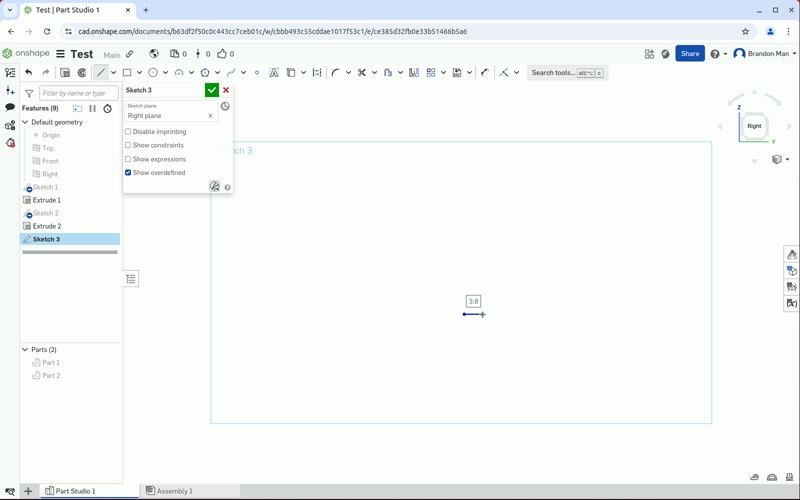
mouse_move(512, 314)
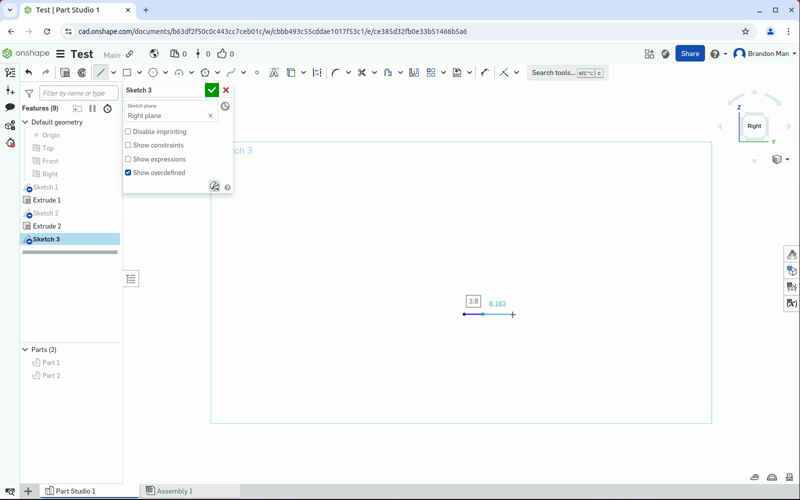
mouse_move(526, 314)
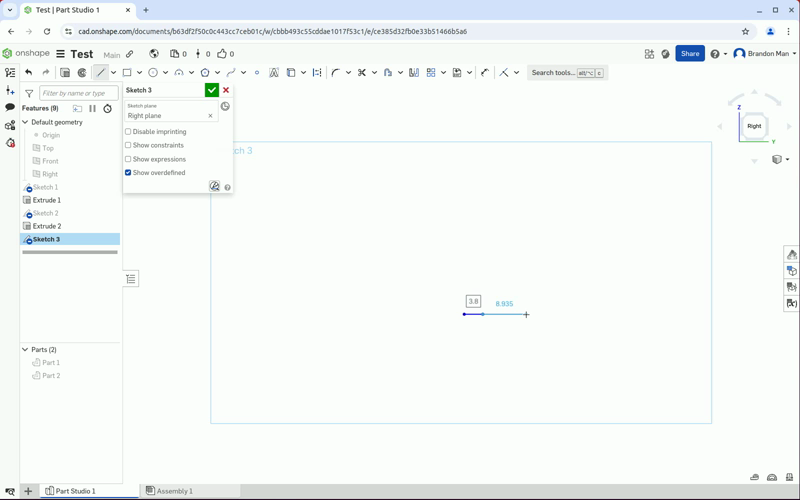
click(526, 314)
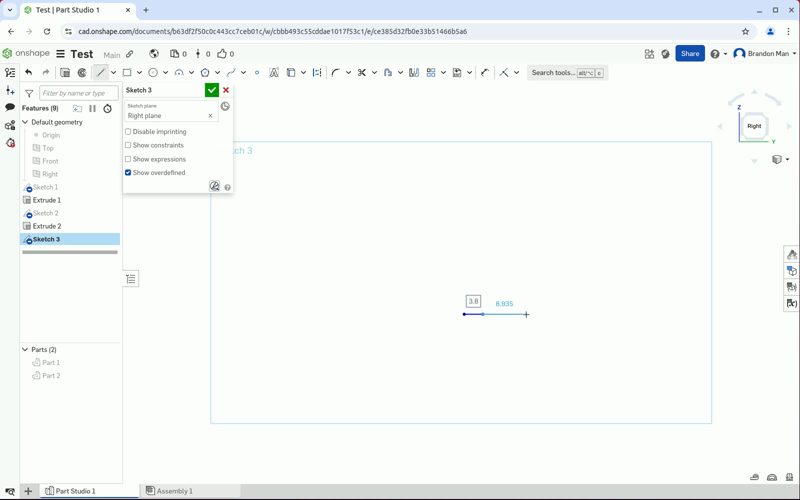
key_up(shift)
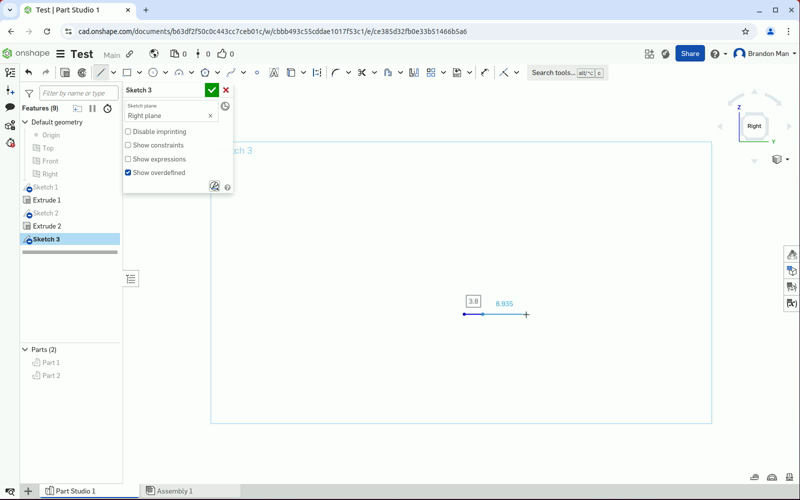
key_down(shift)
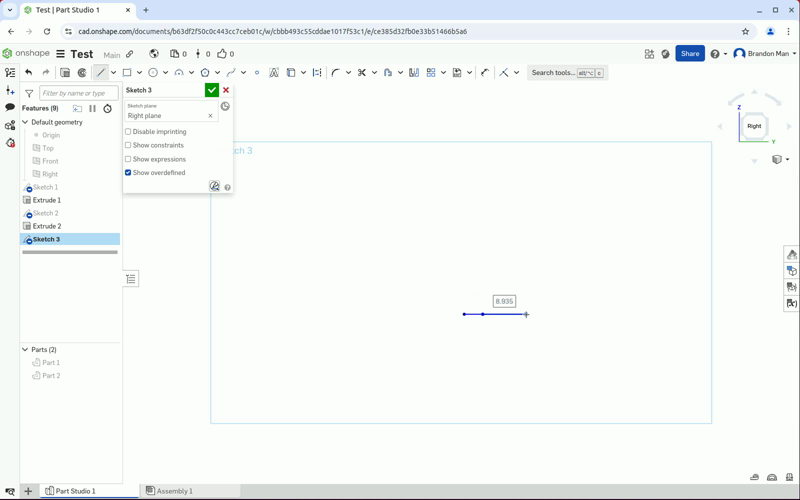
mouse_move(556, 314)
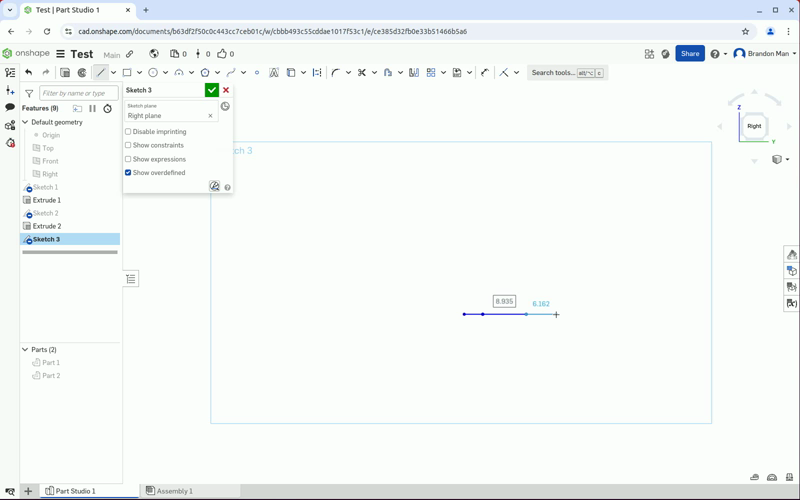
mouse_move(573, 314)
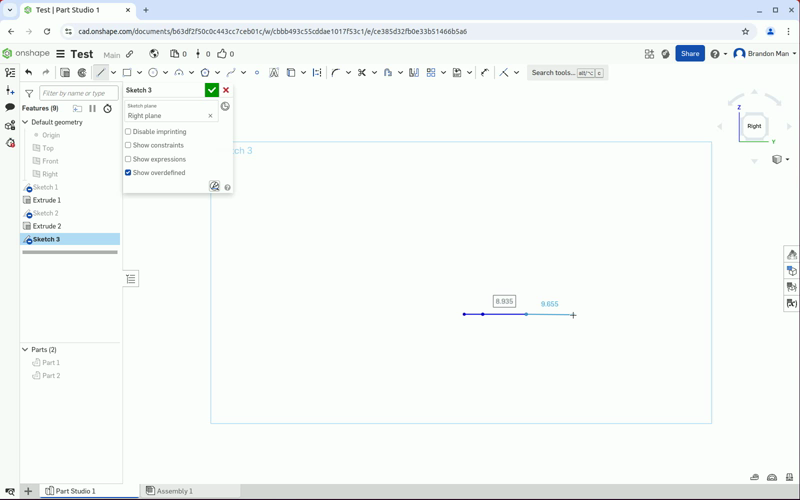
click(573, 314)
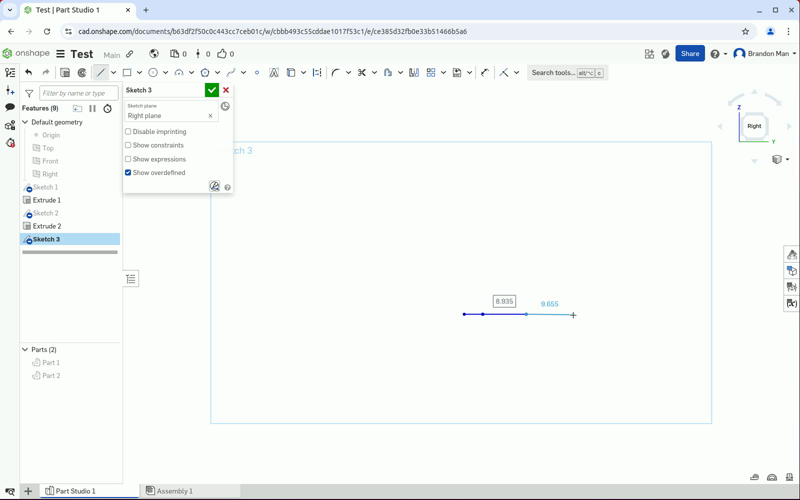
key_up(shift)
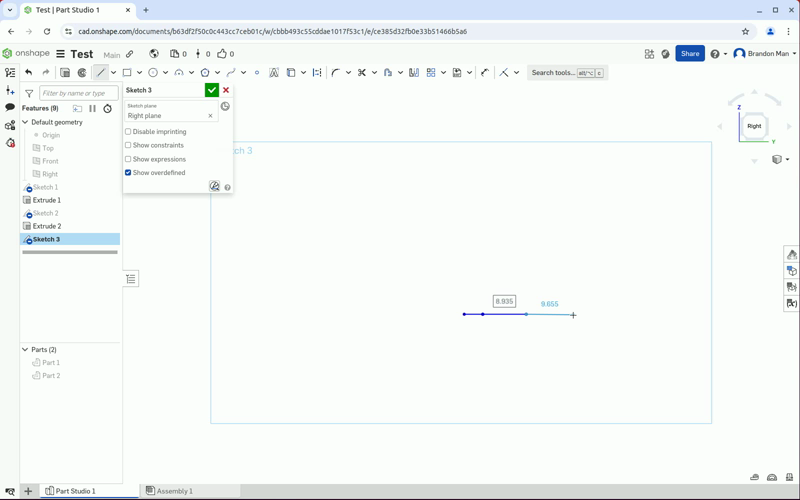
key_down(shift)
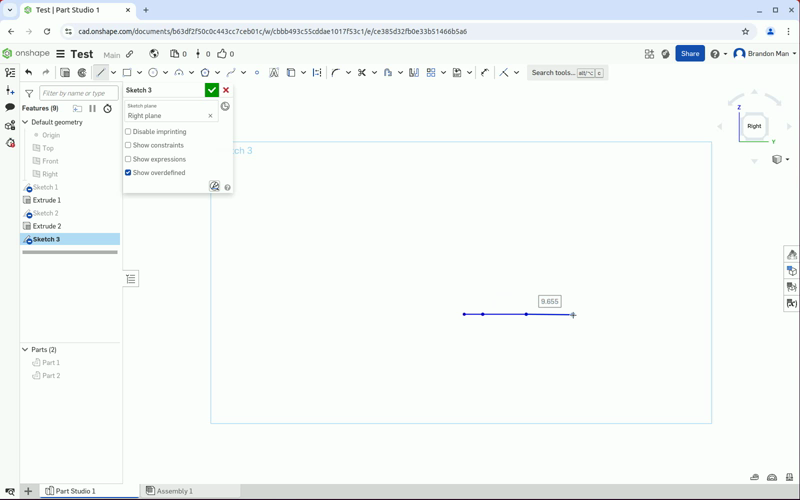
mouse_move(589, 314)
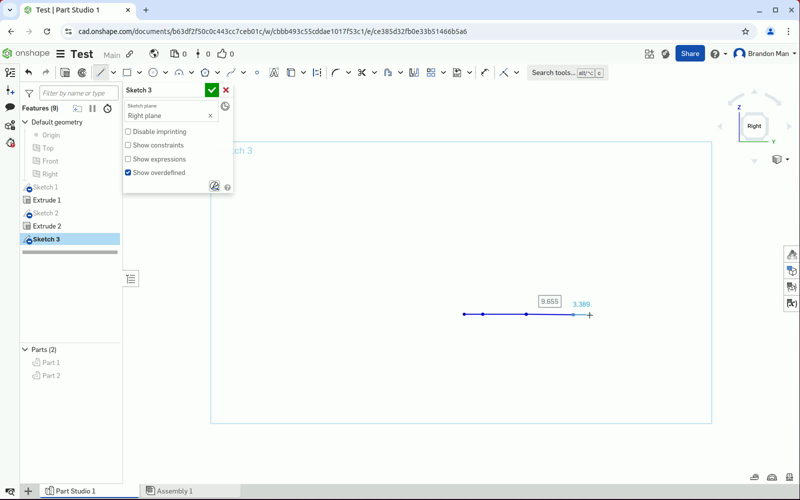
mouse_move(573, 282)
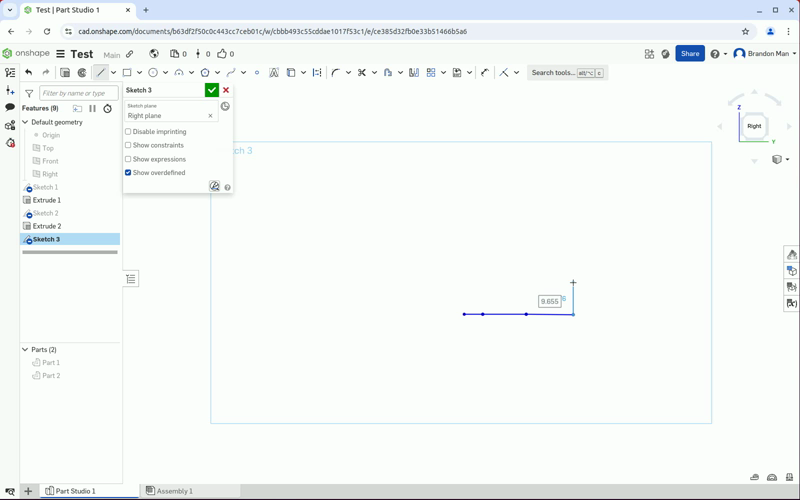
click(573, 282)
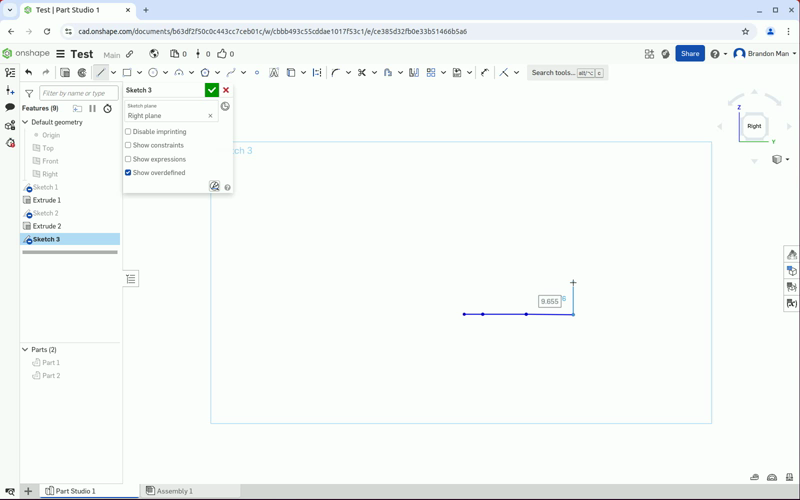
key_up(shift)
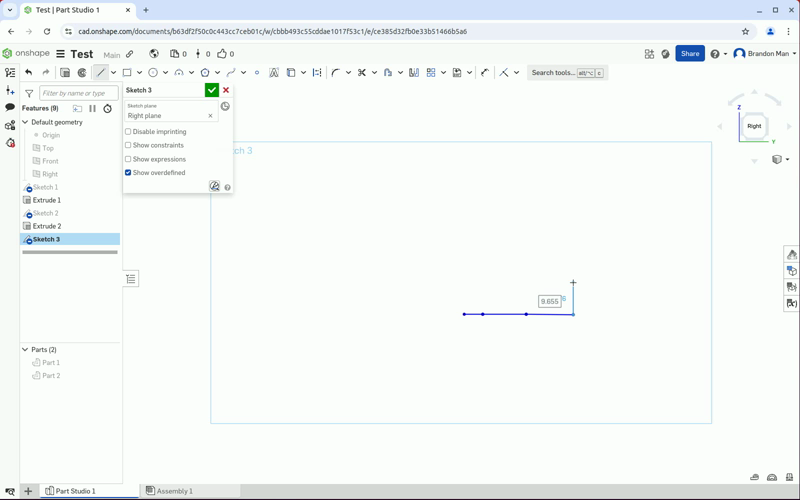
key_down(shift)
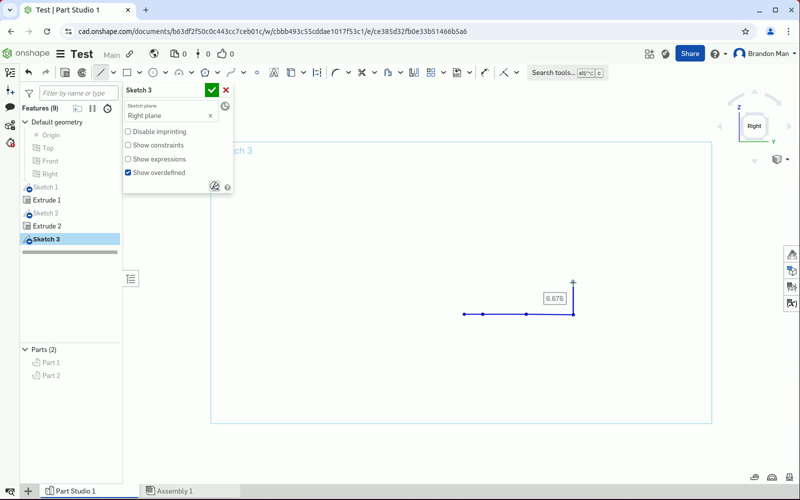
mouse_move(589, 282)
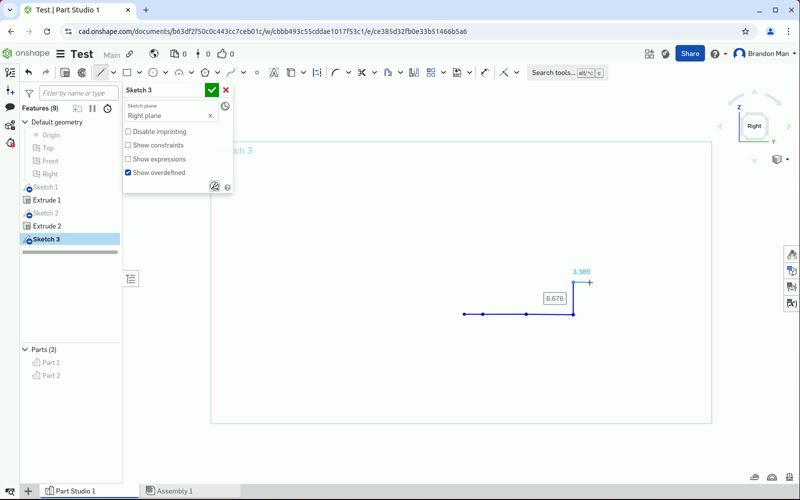
mouse_move(569, 282)
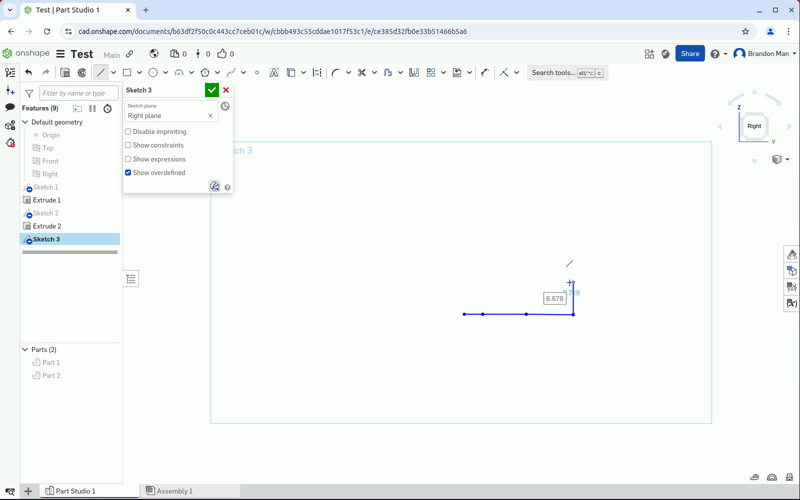
scroll(6)
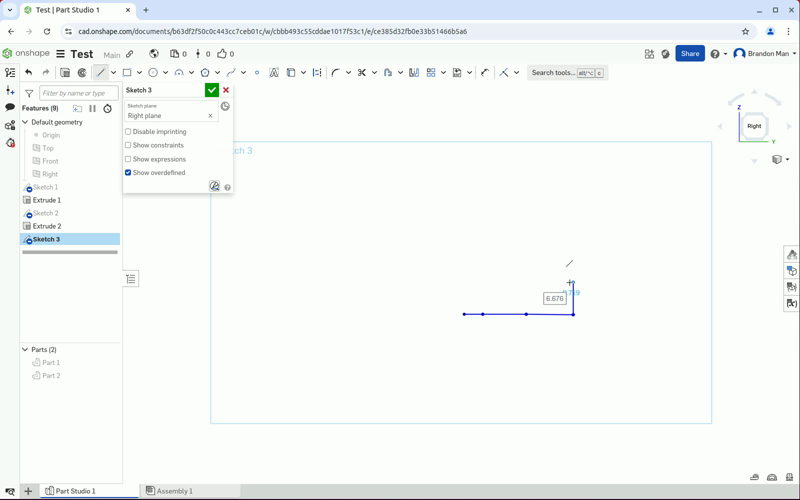
scroll(6)
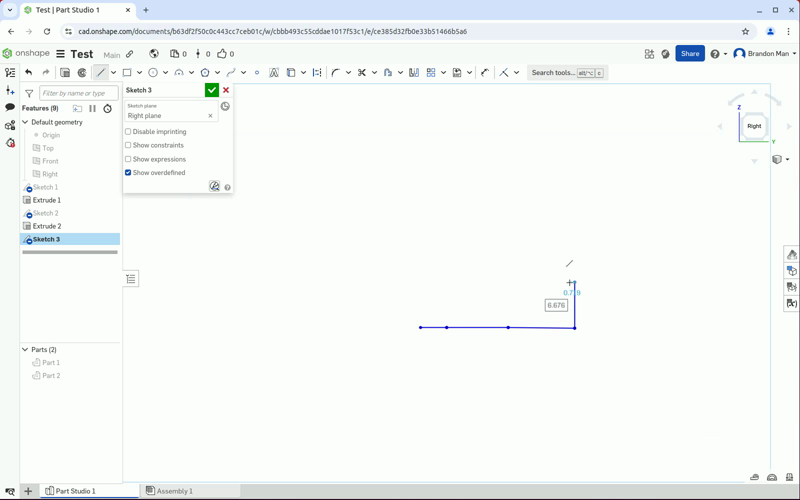
scroll(6)
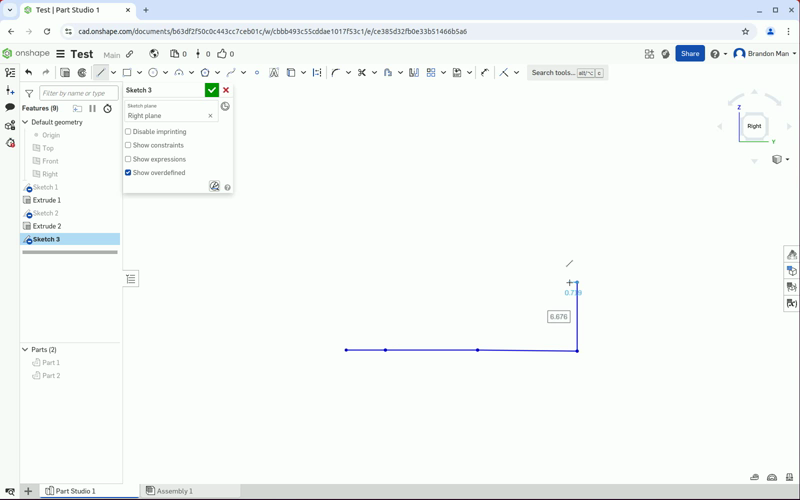
scroll(6)
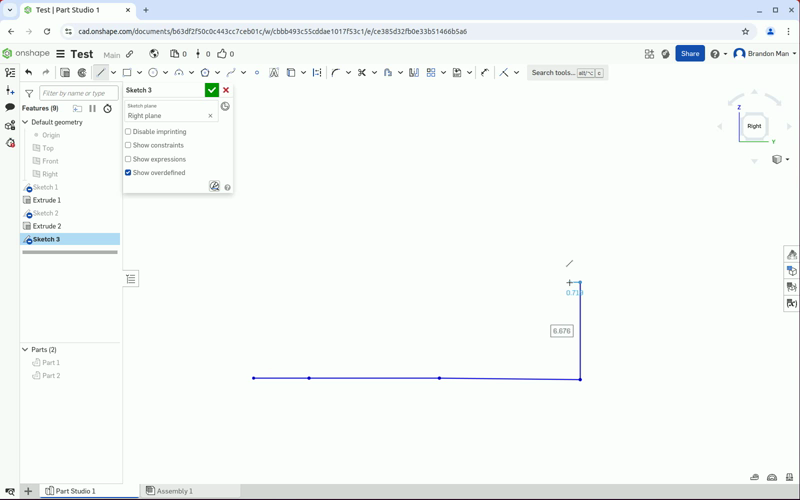
scroll(6)
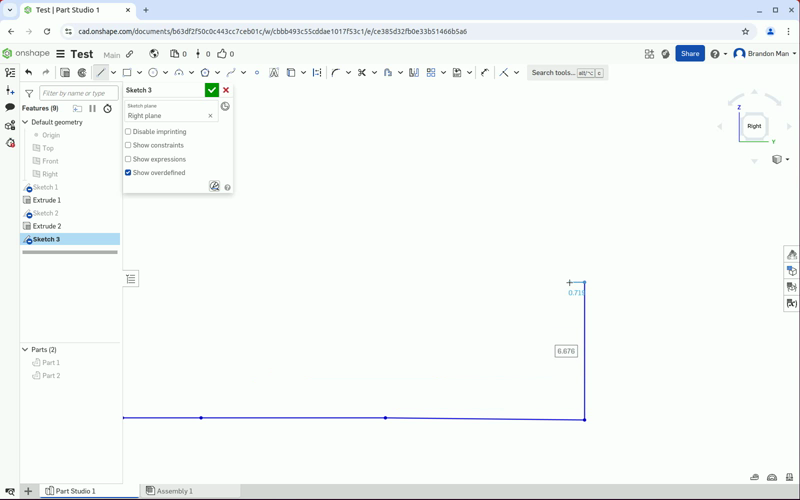
scroll(6)
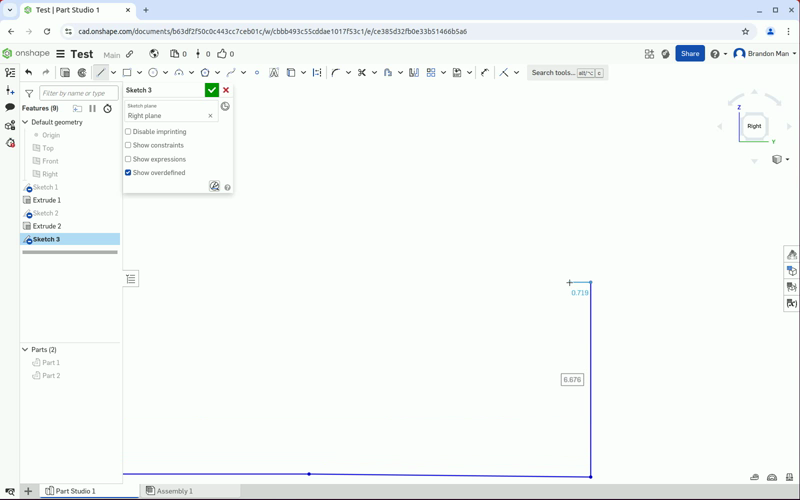
scroll(6)
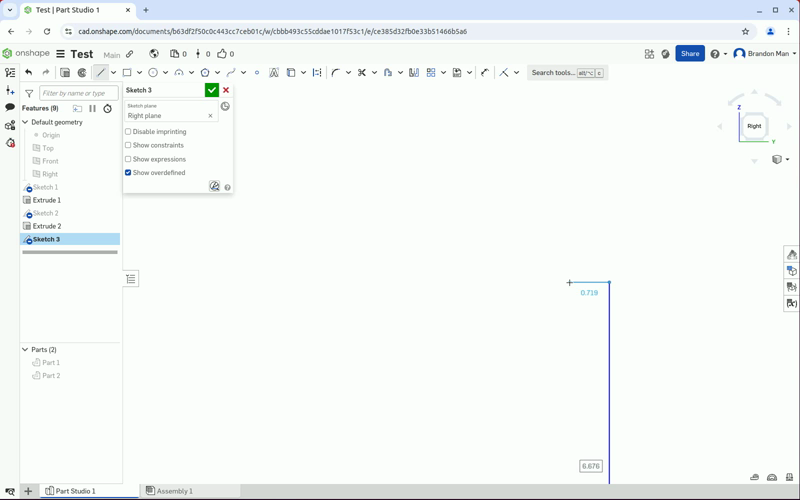
click(569, 282)
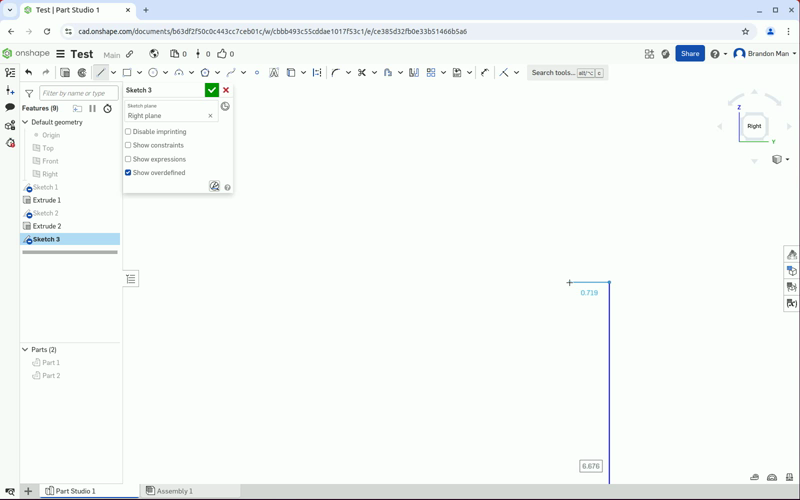
scroll(-6)
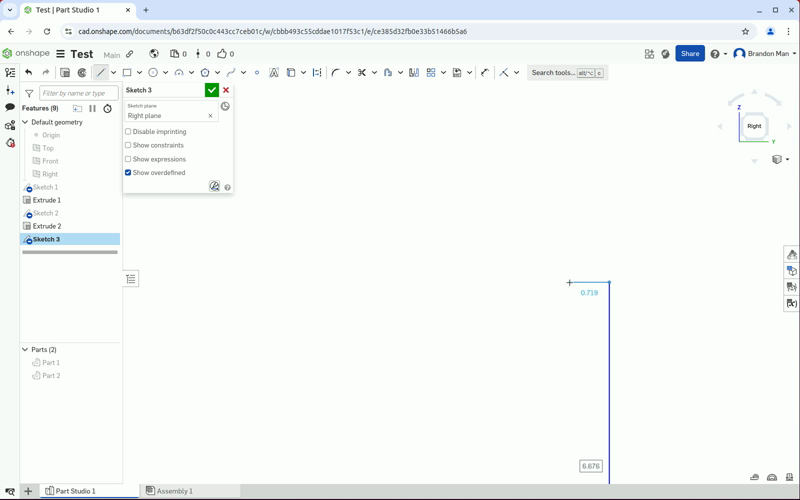
scroll(-6)
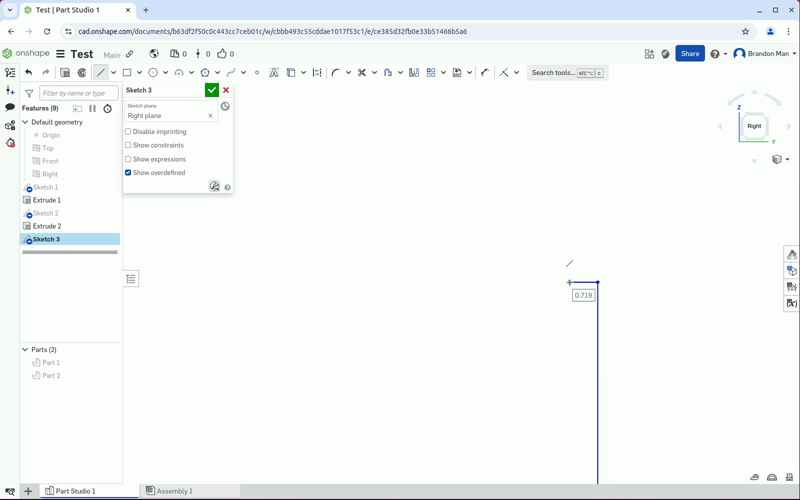
scroll(-6)
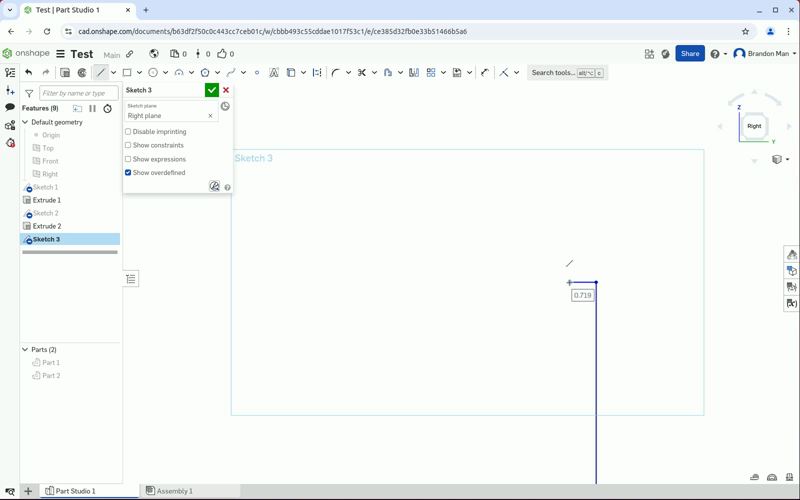
scroll(-6)
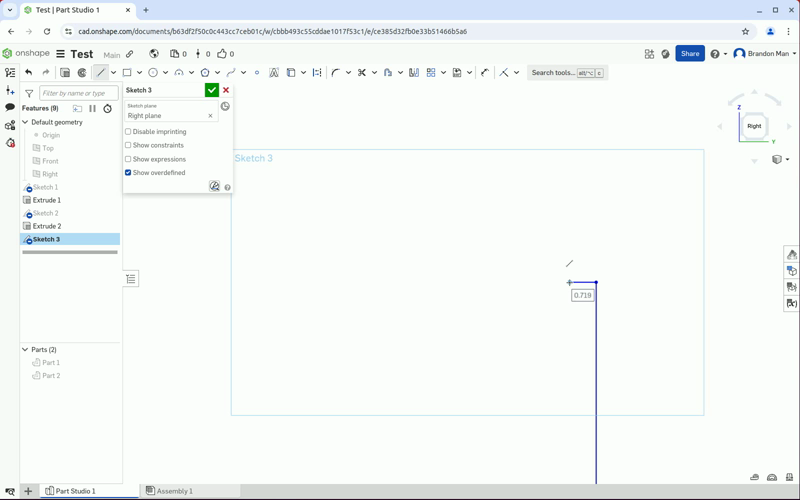
scroll(-6)
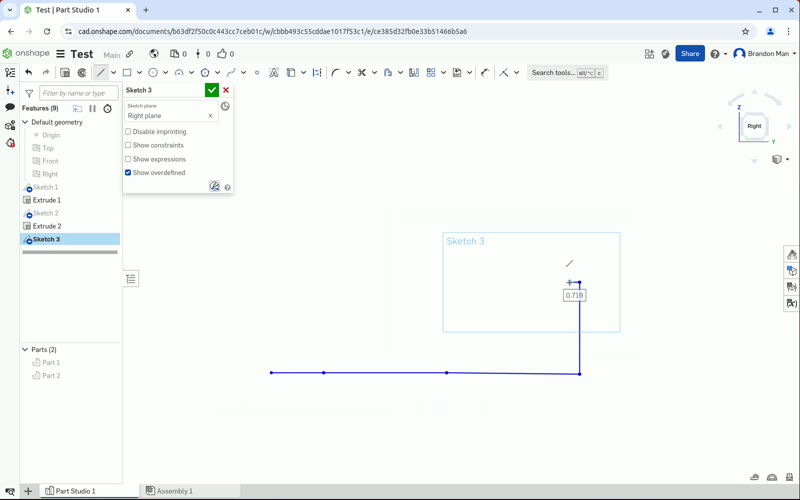
scroll(-6)
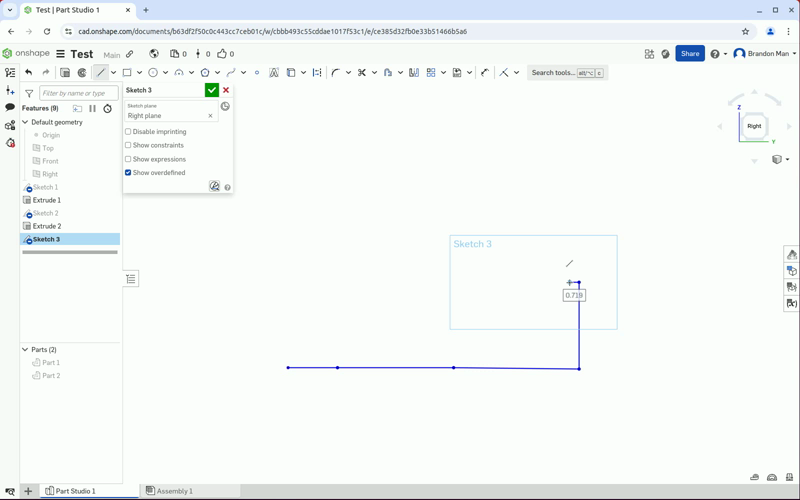
scroll(-6)
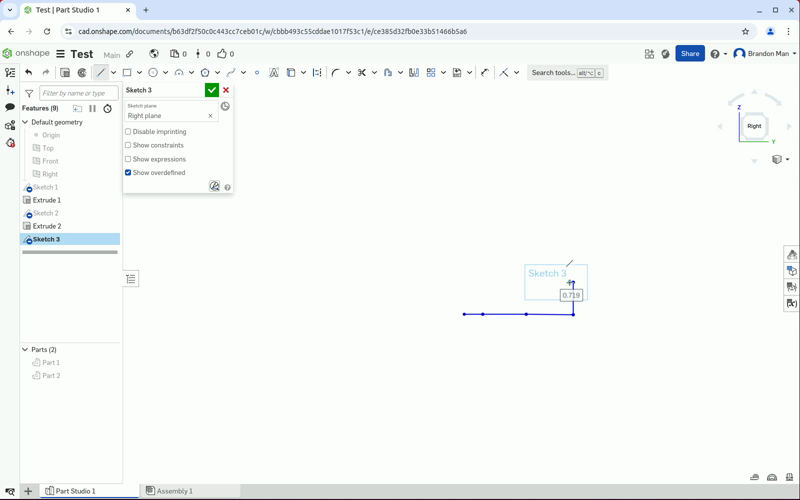
key_up(shift)
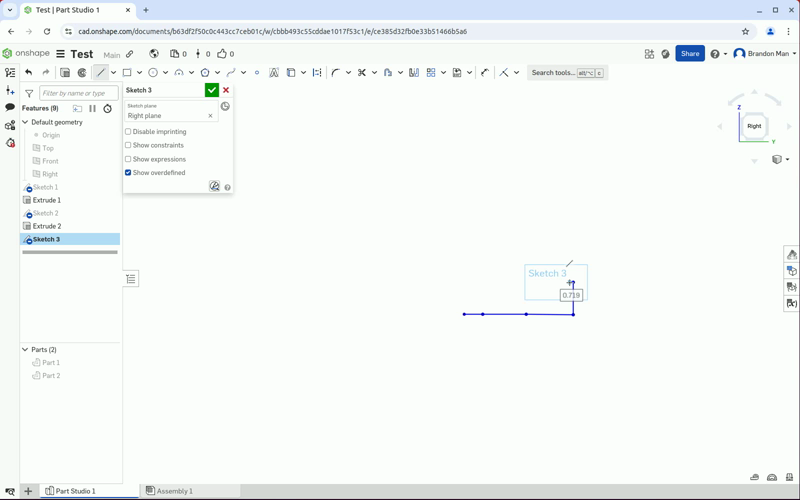
key_down(shift)
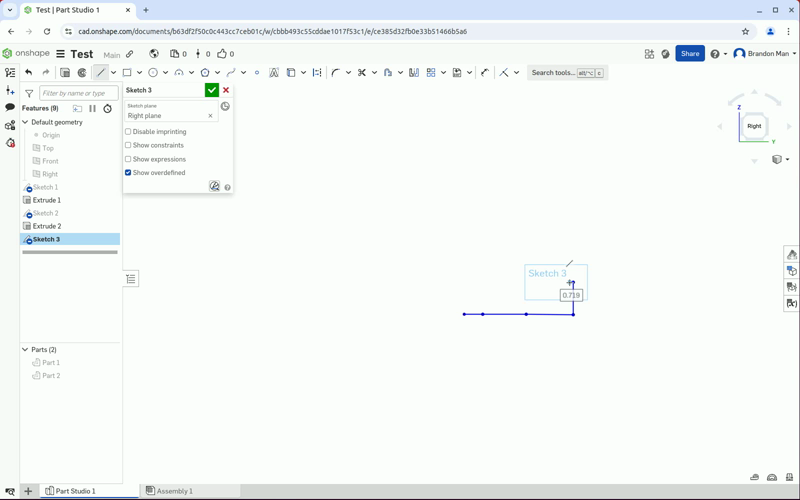
mouse_move(589, 282)
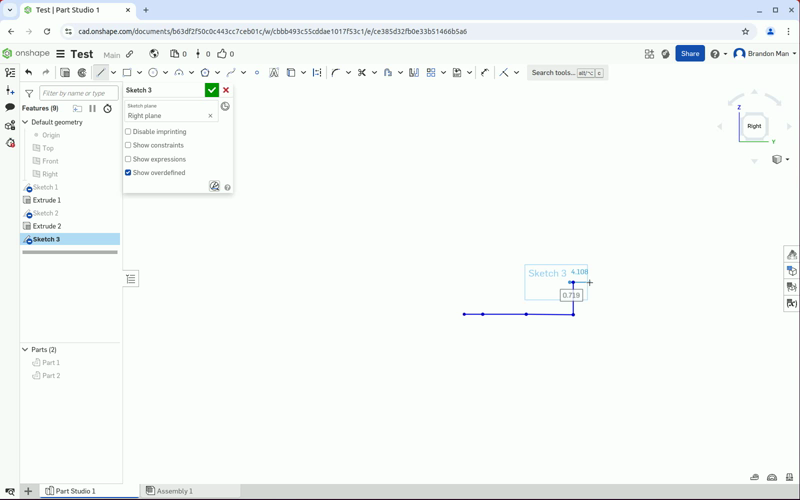
mouse_move(569, 250)
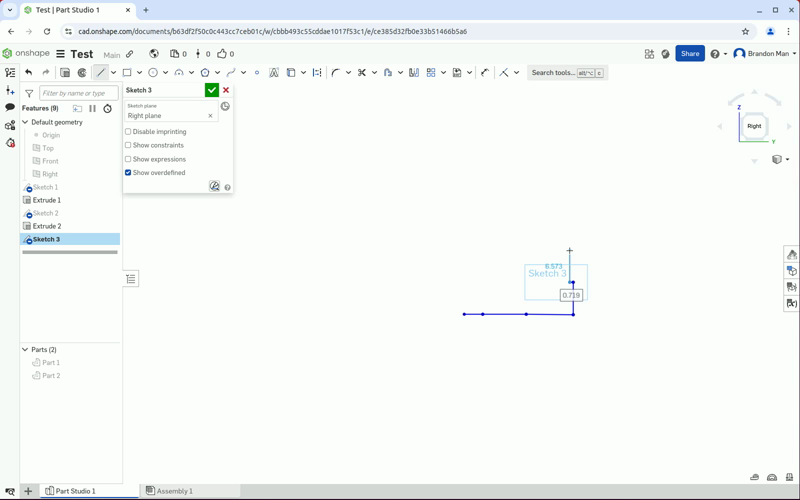
click(569, 250)
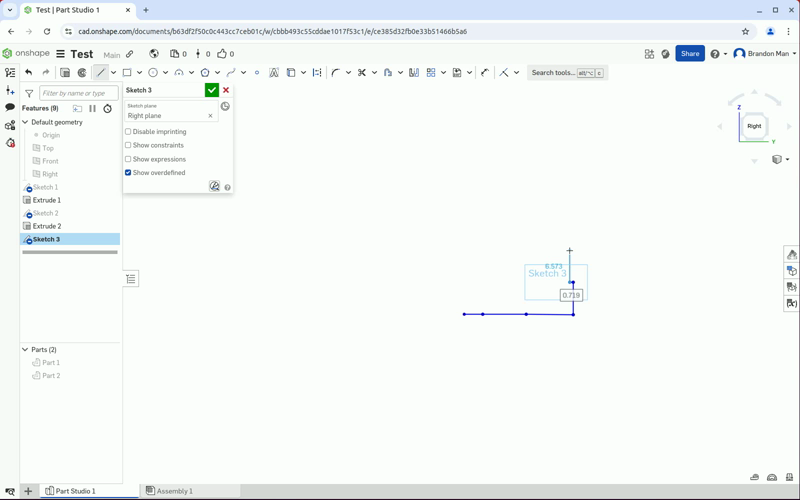
key_up(shift)
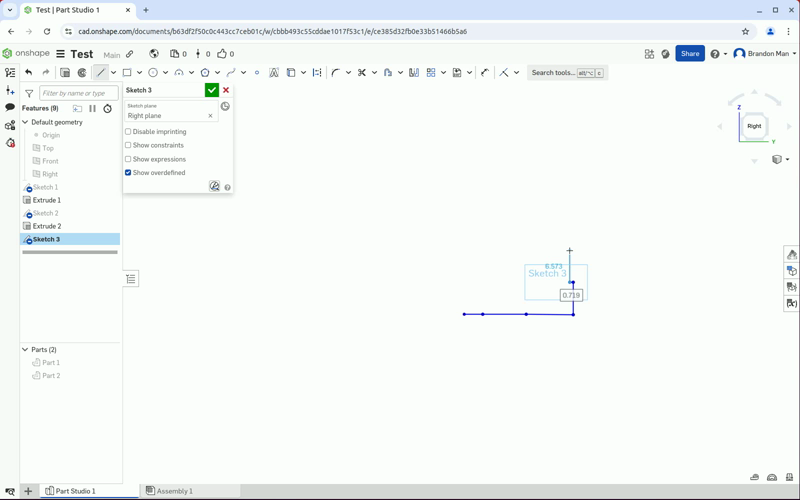
key_down(shift)
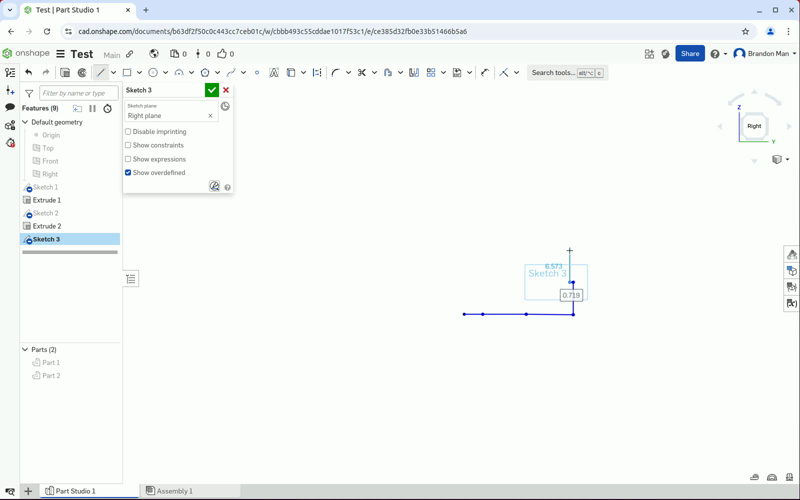
mouse_move(464, 250)
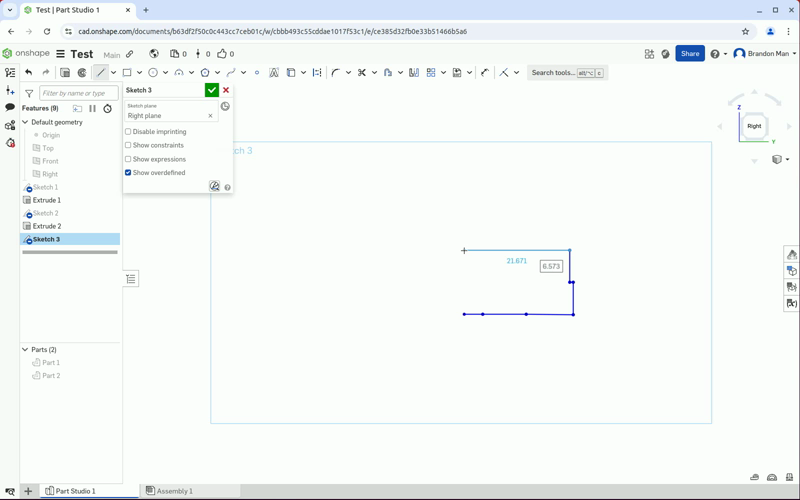
click(464, 250)
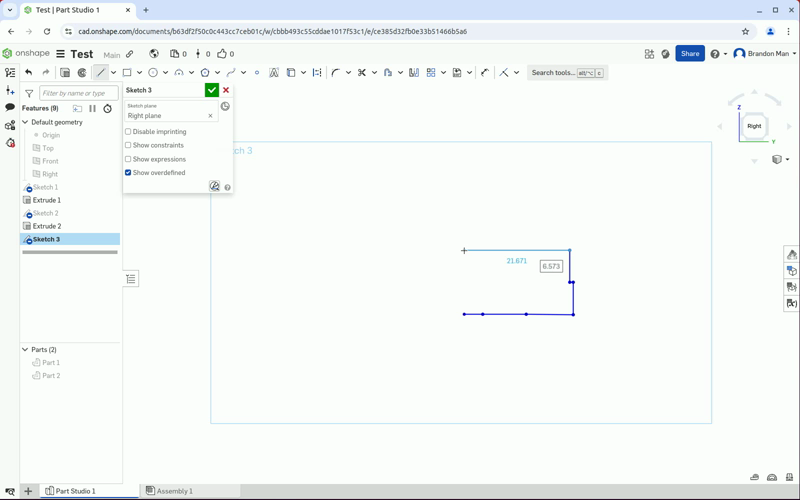
key_up(shift)
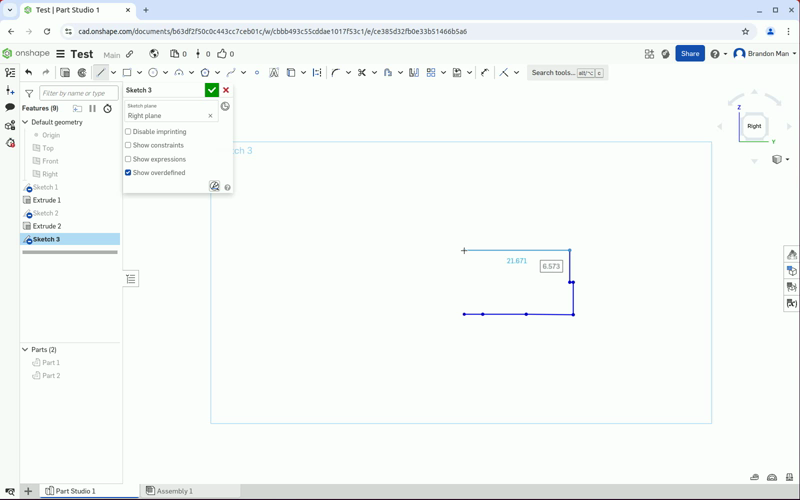
key_down(shift)
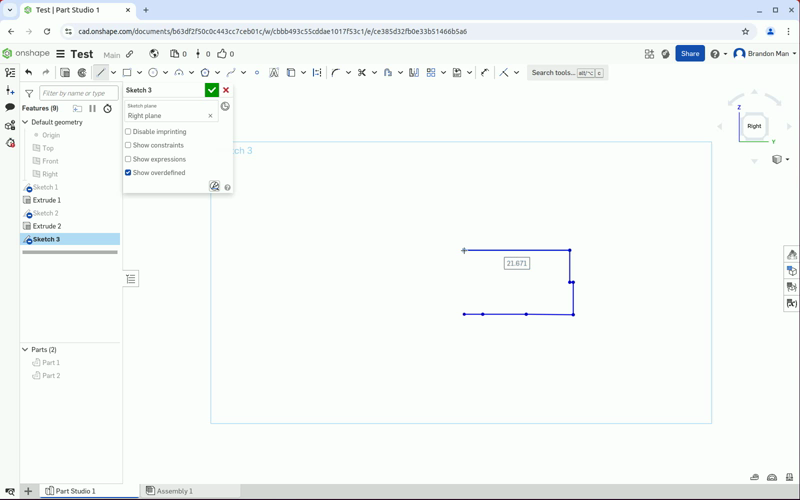
mouse_move(464, 314)
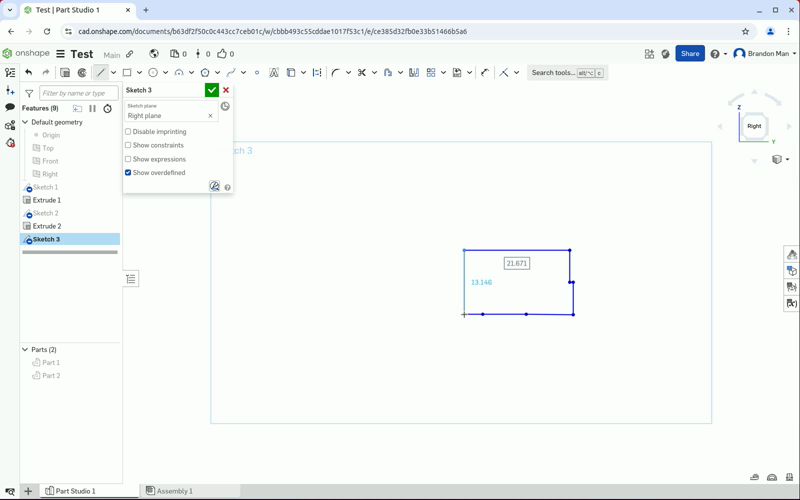
key_up(shift)
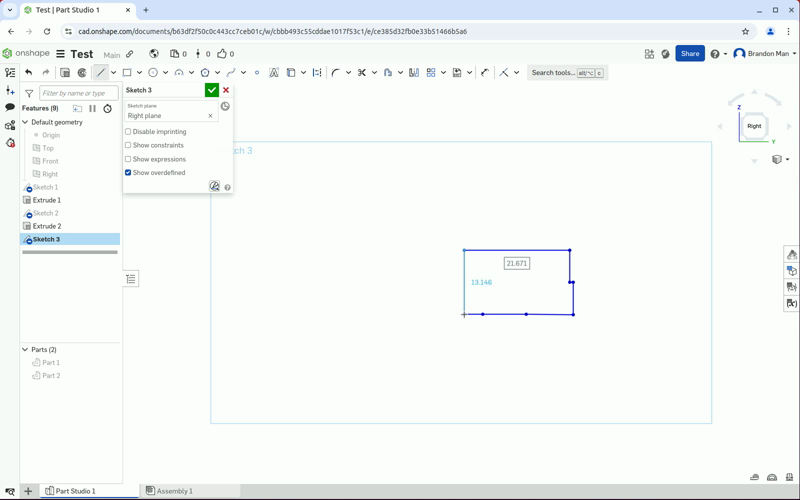
click(464, 314)
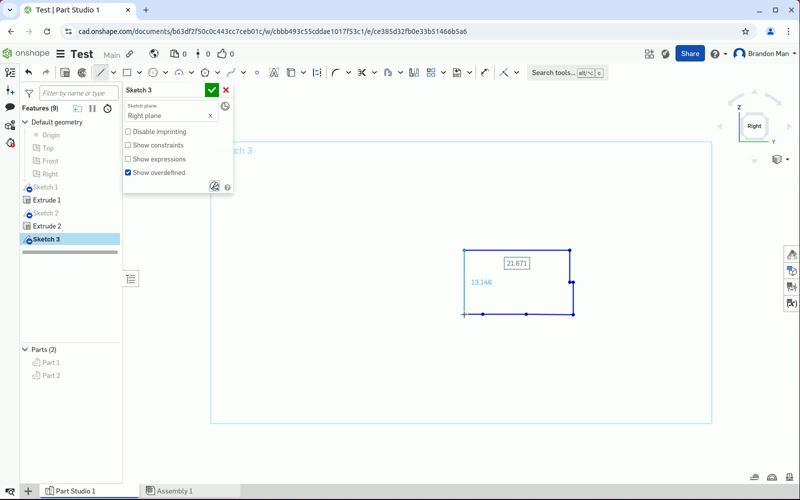
key(esc)
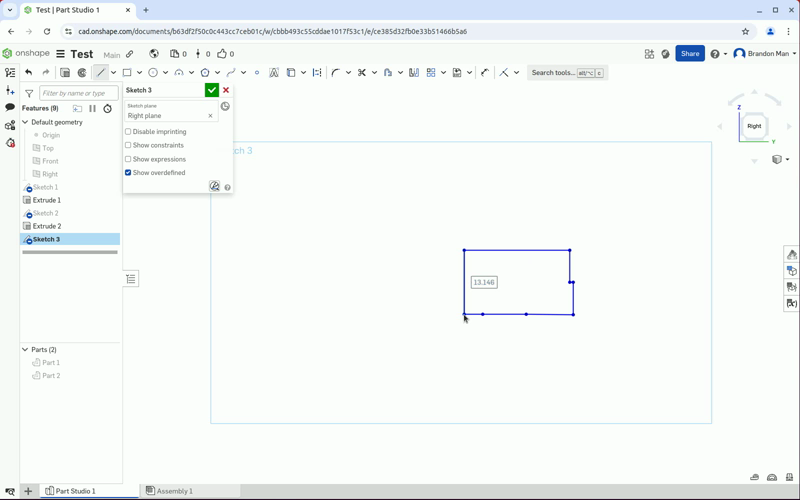
mouse_move(479, 299)
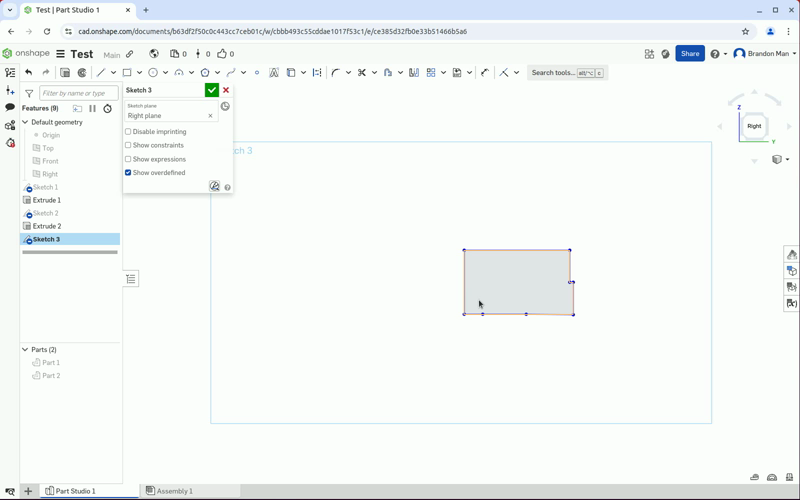
click(479, 299)
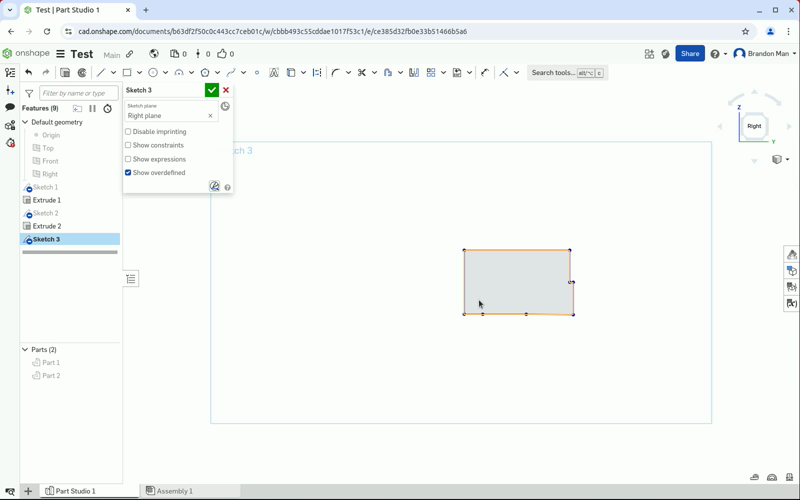
mouse_move(73, 352)
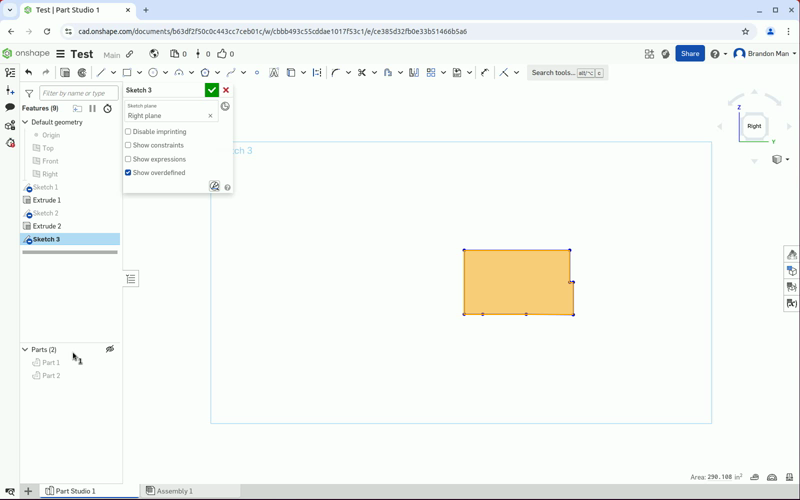
key(shift+y)
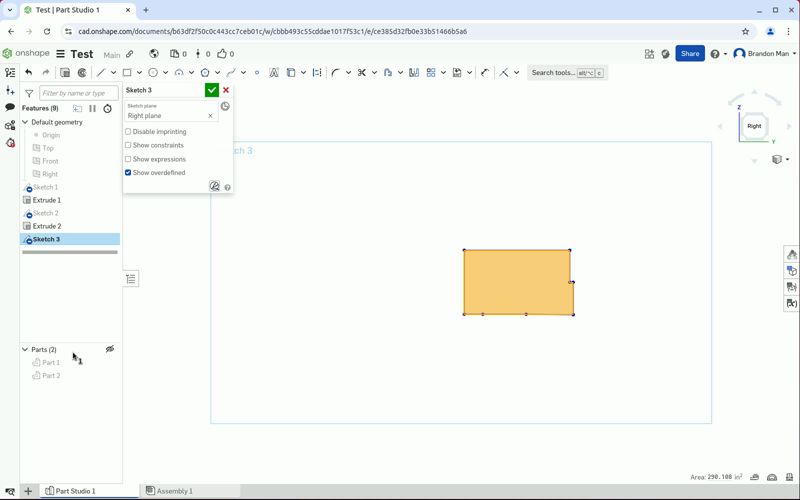
key(shift+e)
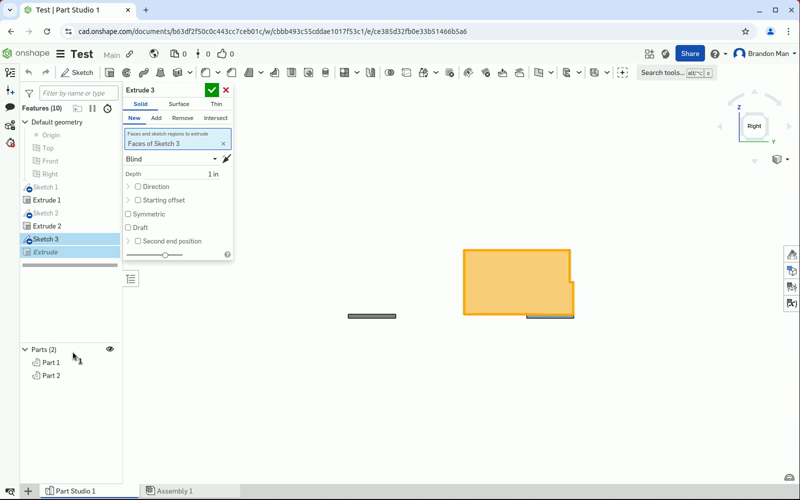
mouse_move(143, 106)
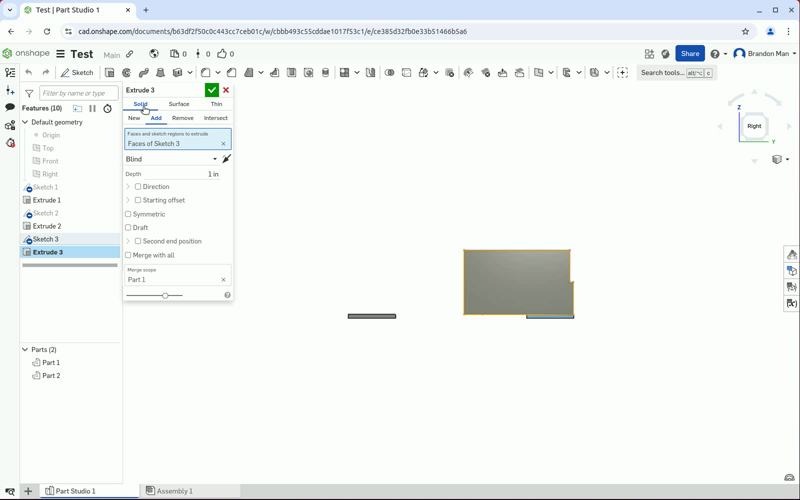
click(143, 106)
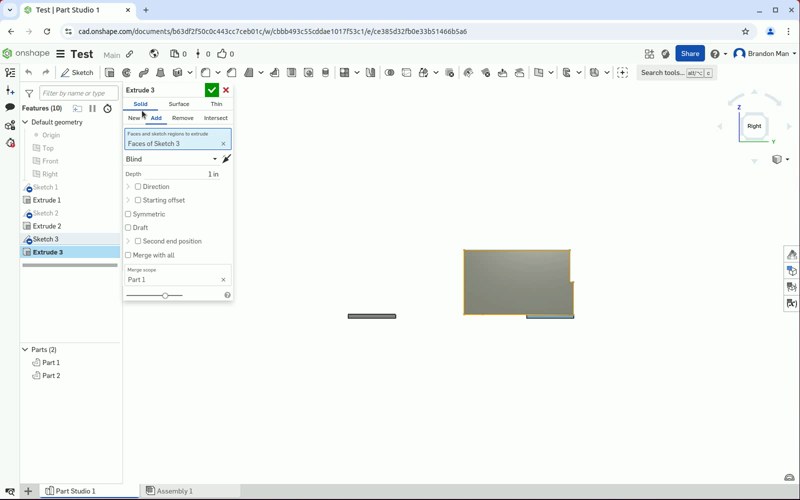
mouse_move(137, 120)
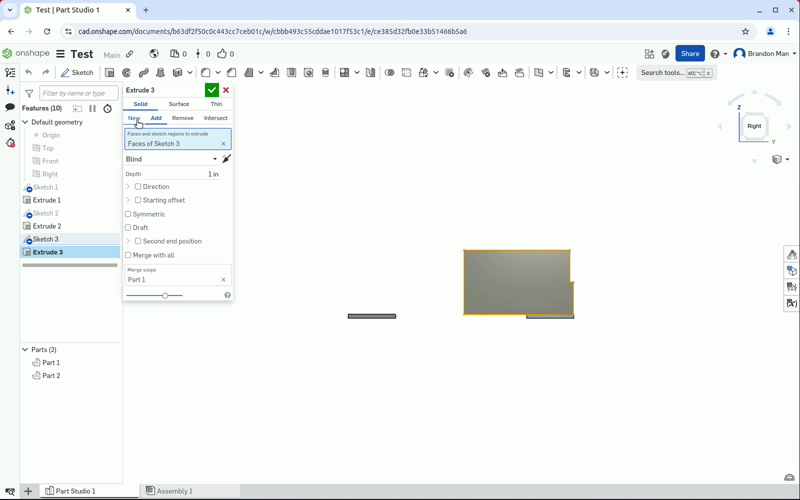
click(137, 120)
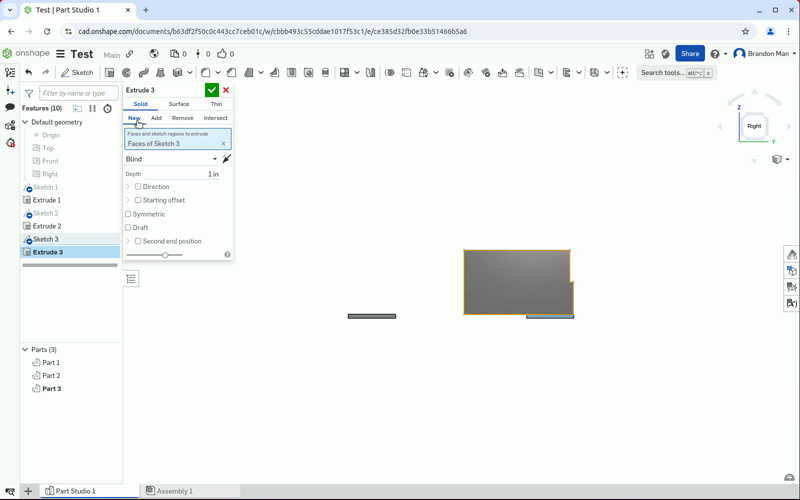
key(tab, 4)
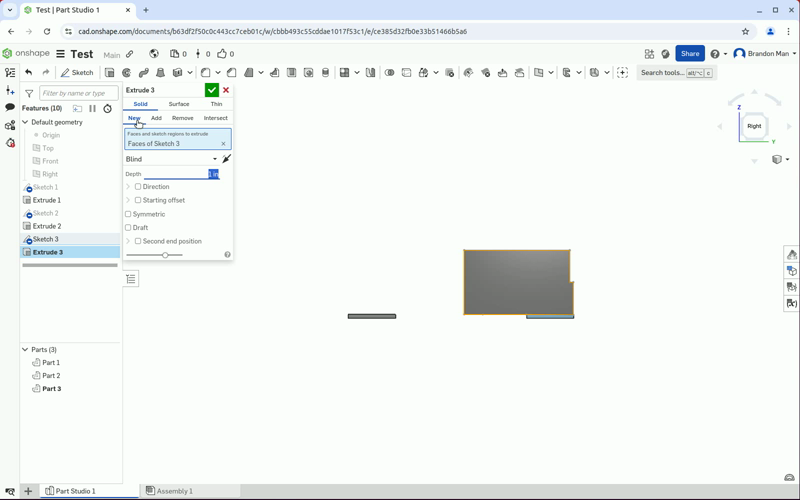
text(0.722)
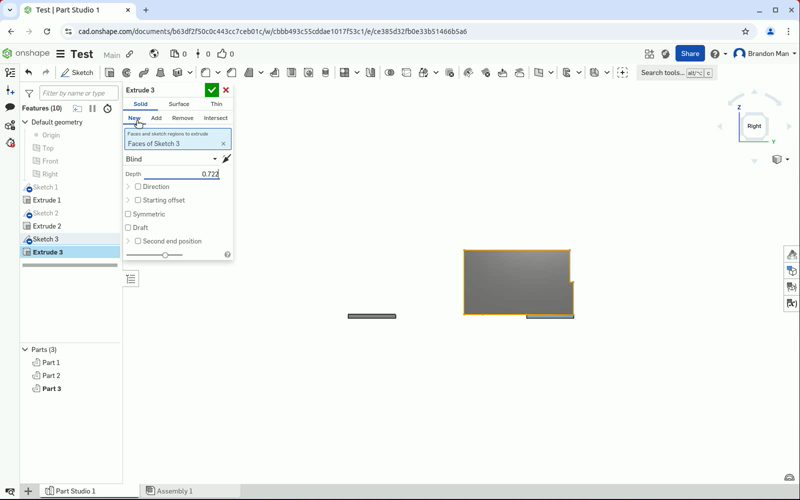
key(enter)
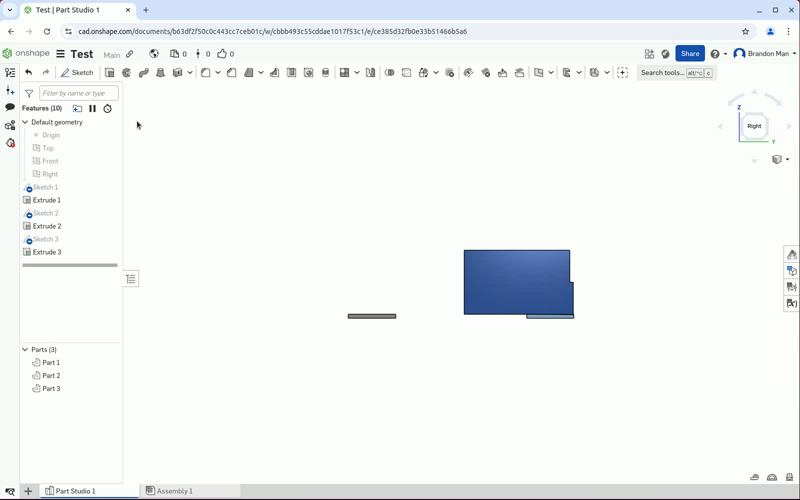
key(shift+h)
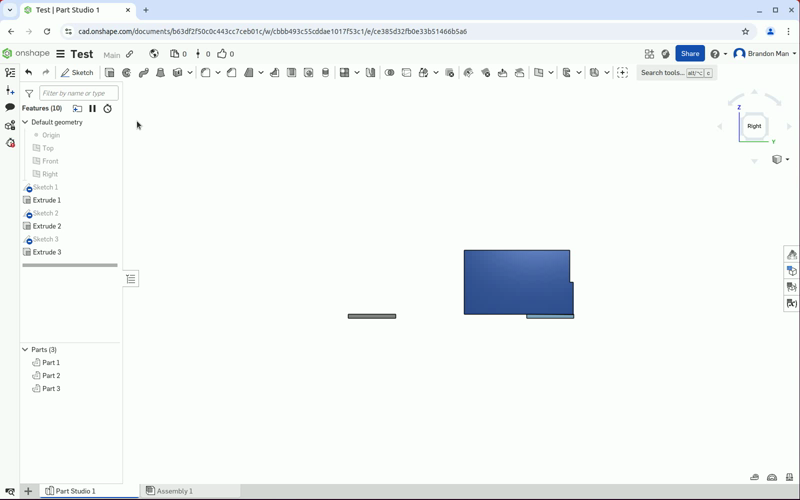
key(shift+h)
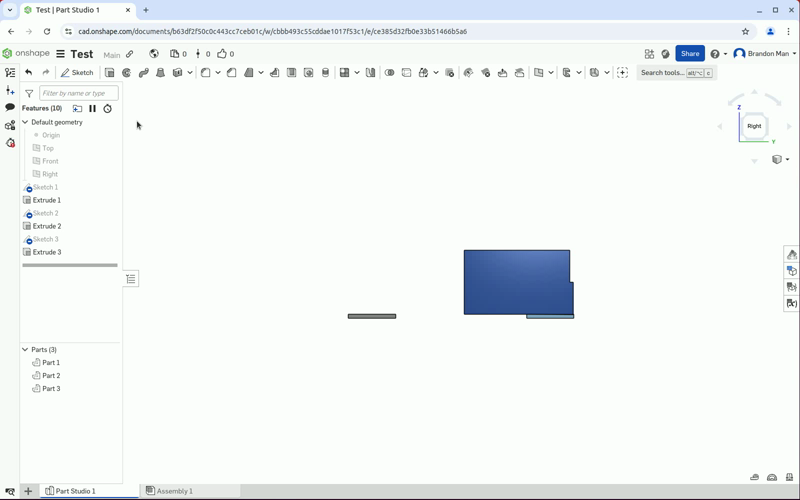
mouse_move(73, 189)
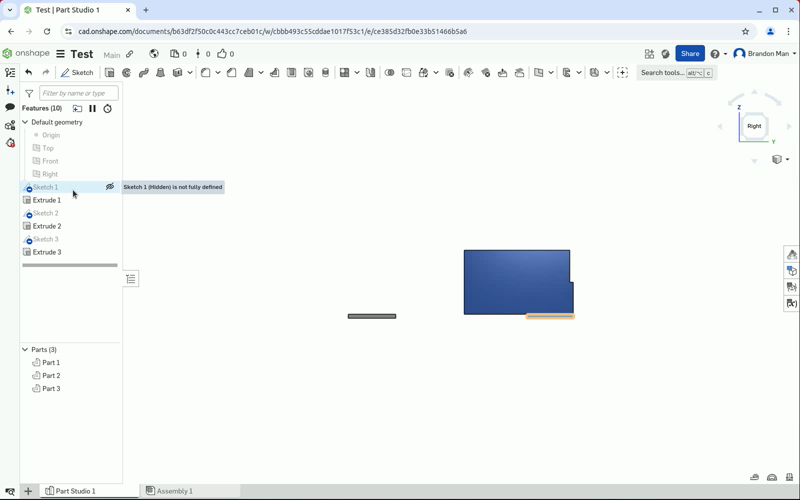
click(73, 189)
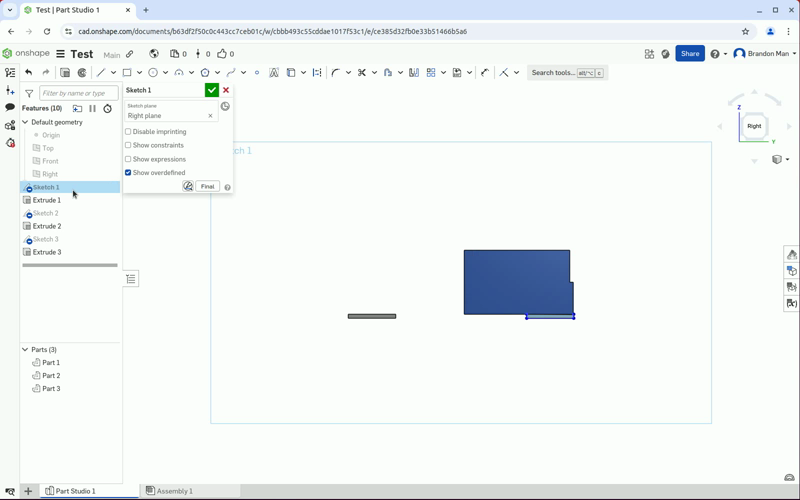
mouse_move(229, 92)
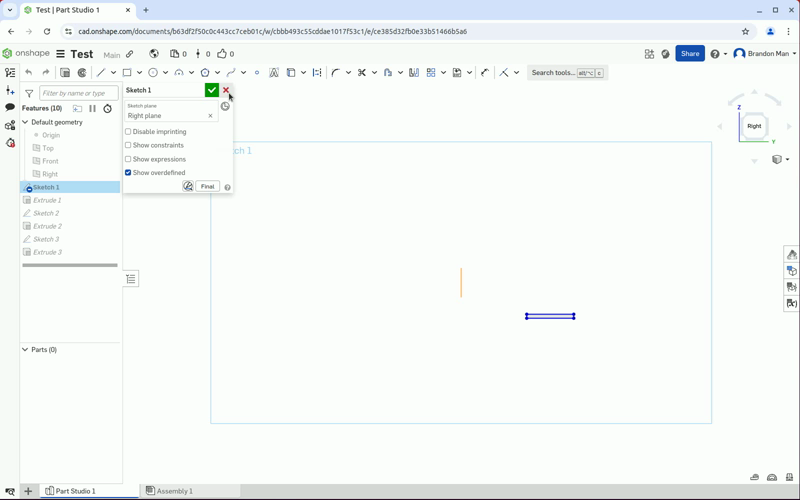
click(229, 92)
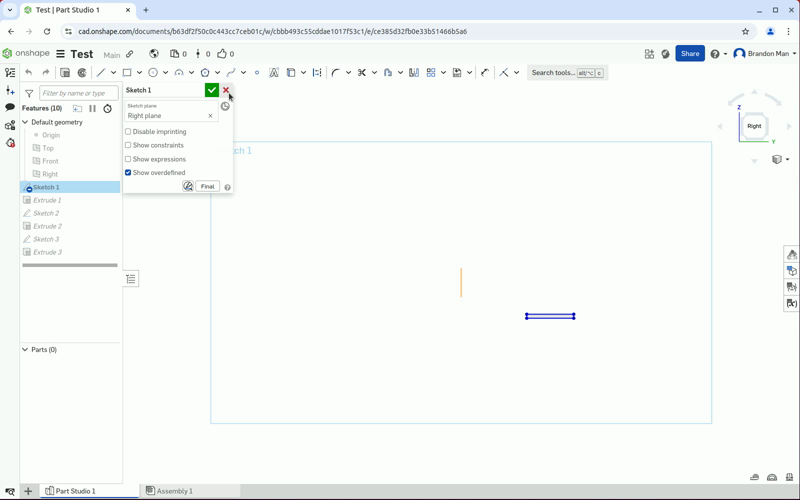
key(shift+s)
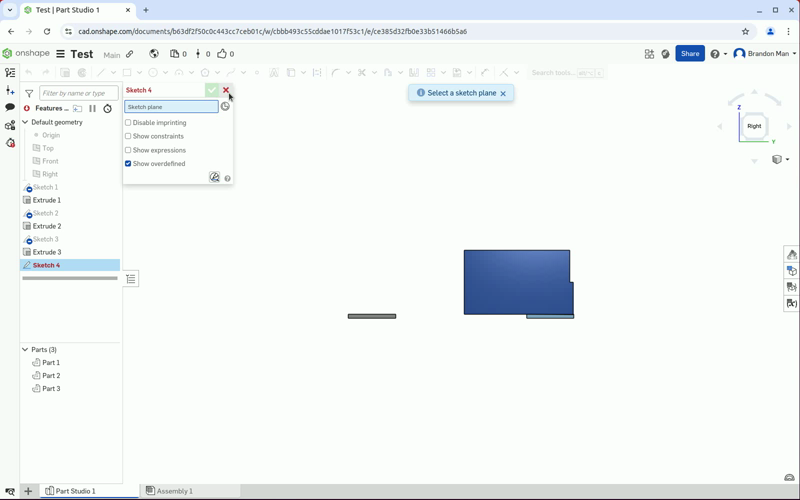
mouse_move(73, 176)
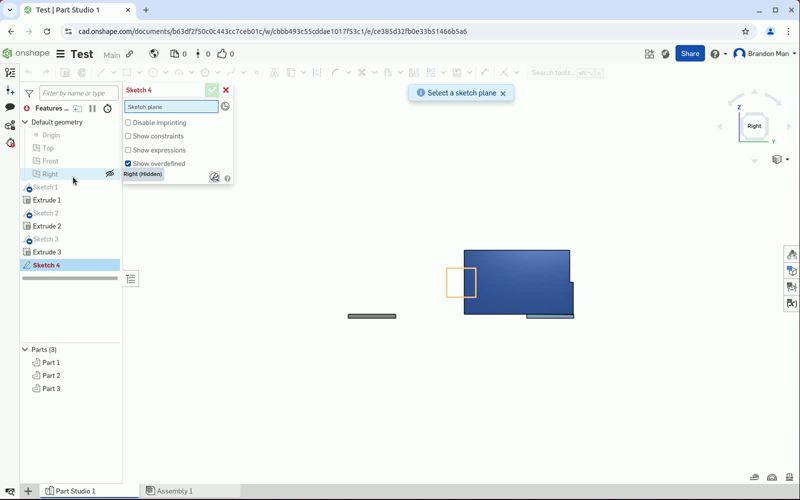
click(73, 176)
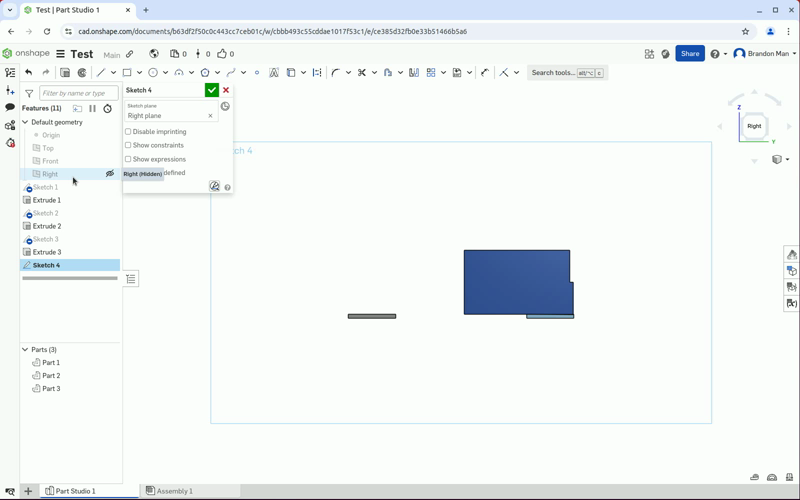
mouse_move(73, 352)
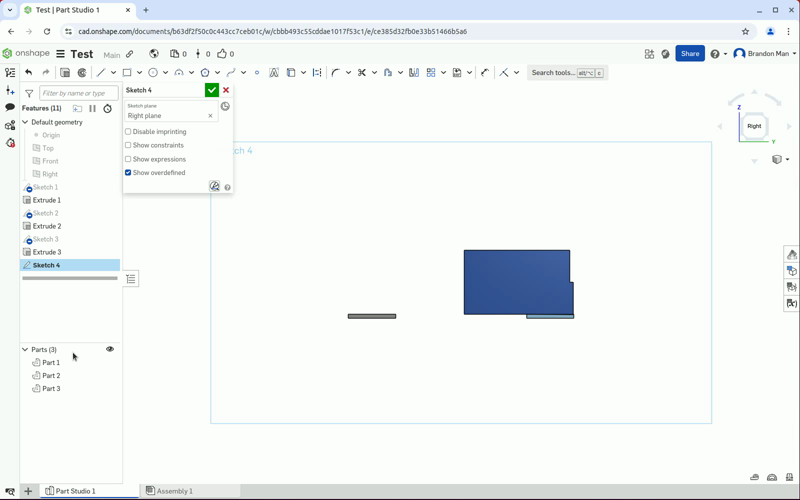
key(y)
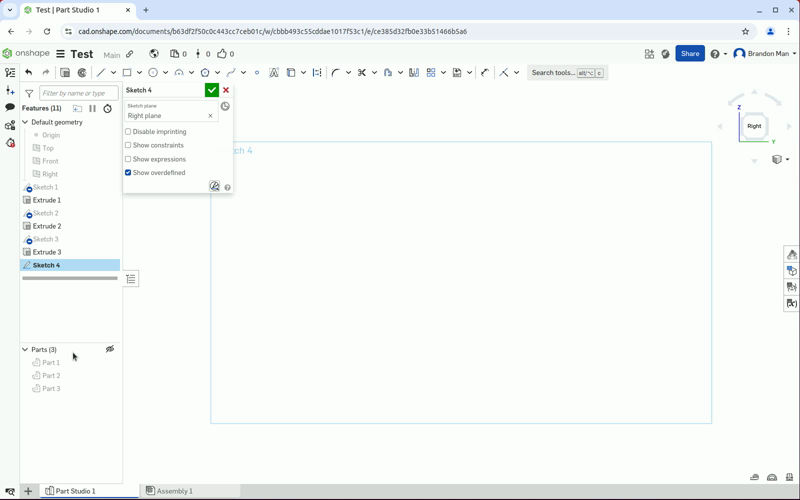
key(l)
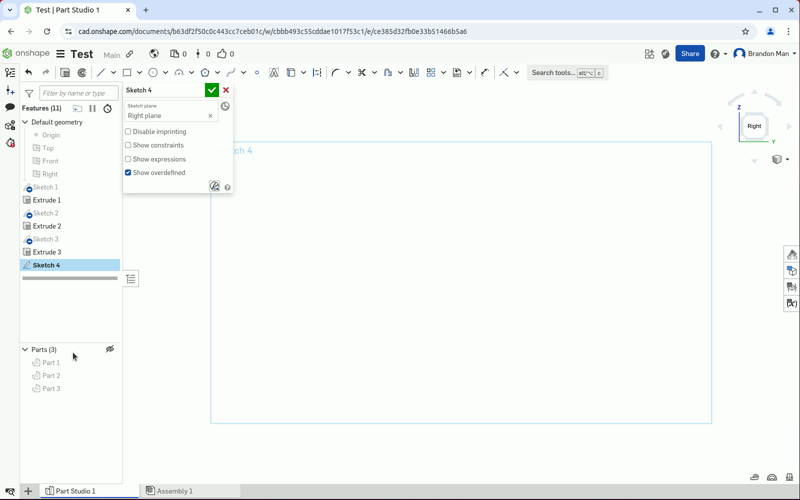
key_down(shift)
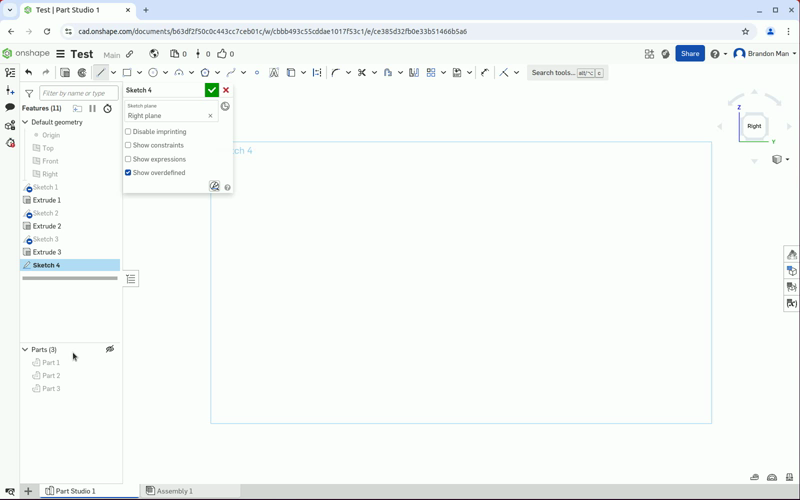
mouse_move(460, 318)
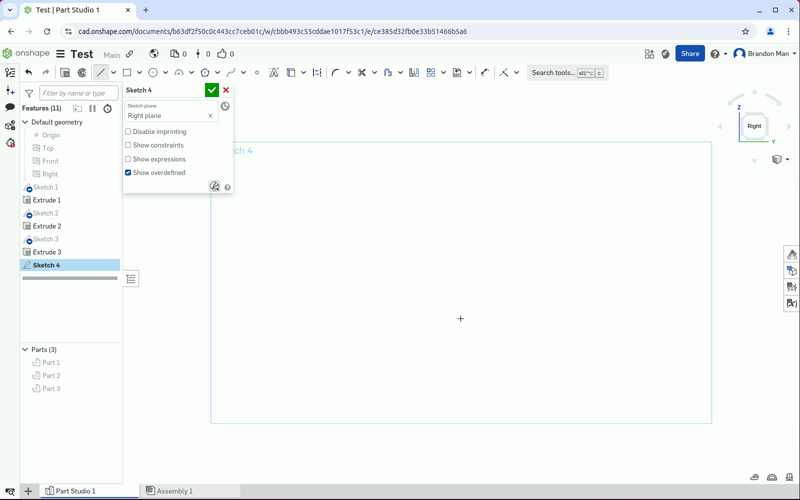
click(460, 318)
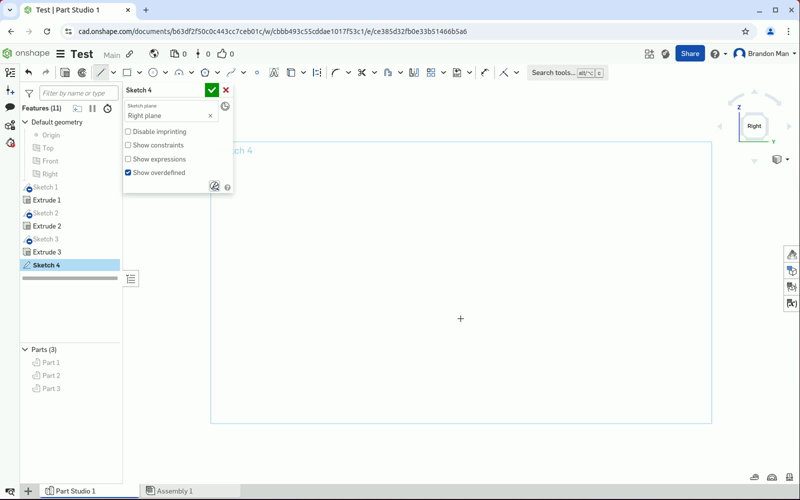
key_up(shift)
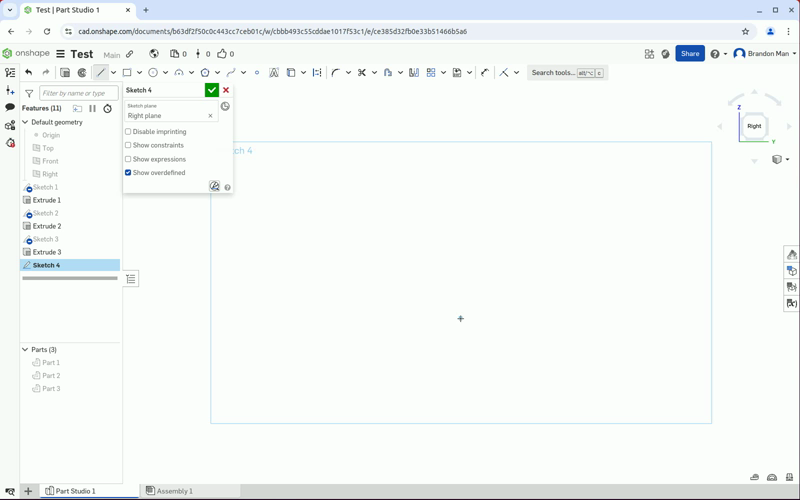
key_down(shift)
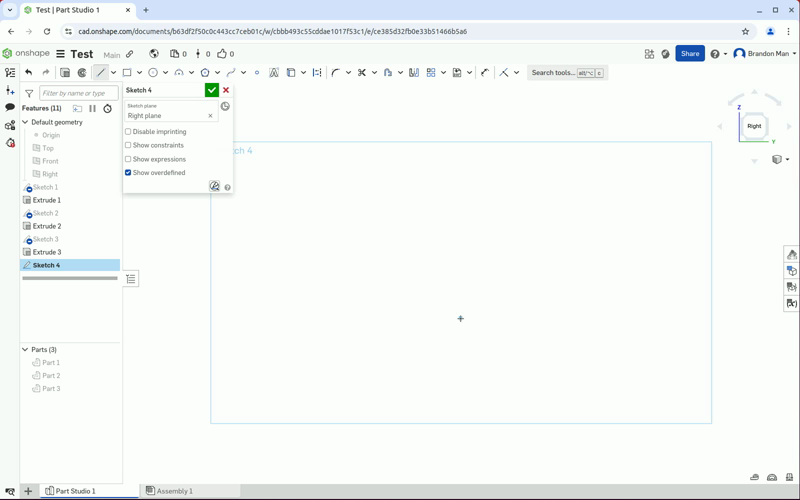
mouse_move(490, 318)
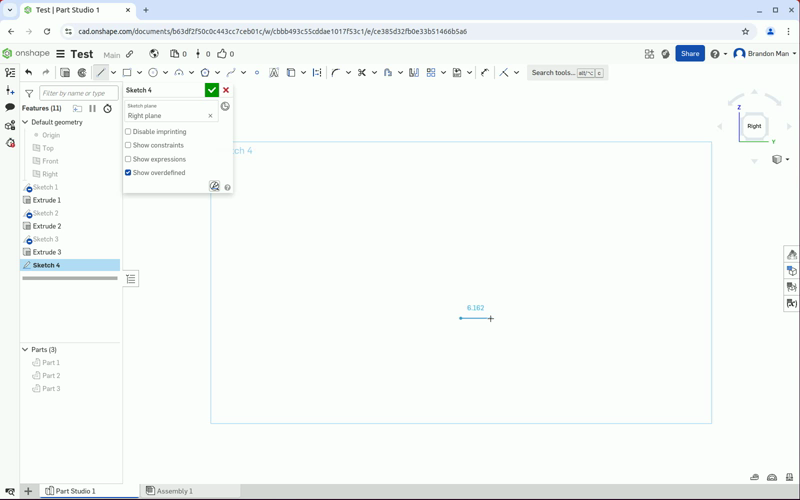
mouse_move(483, 318)
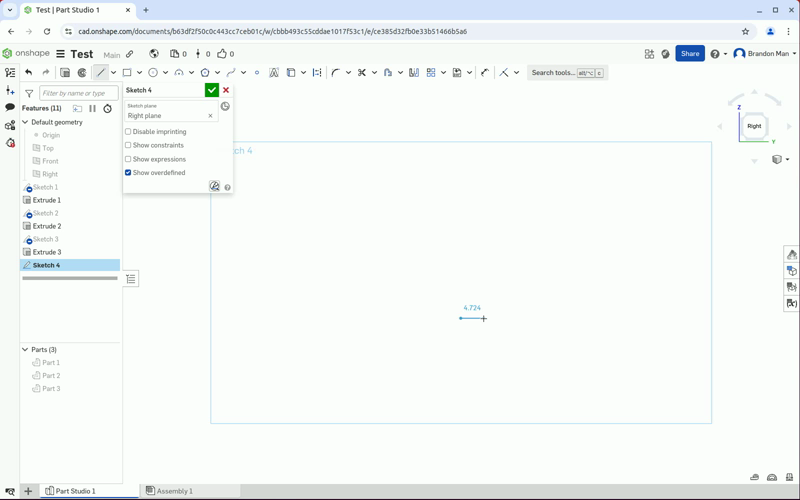
click(483, 318)
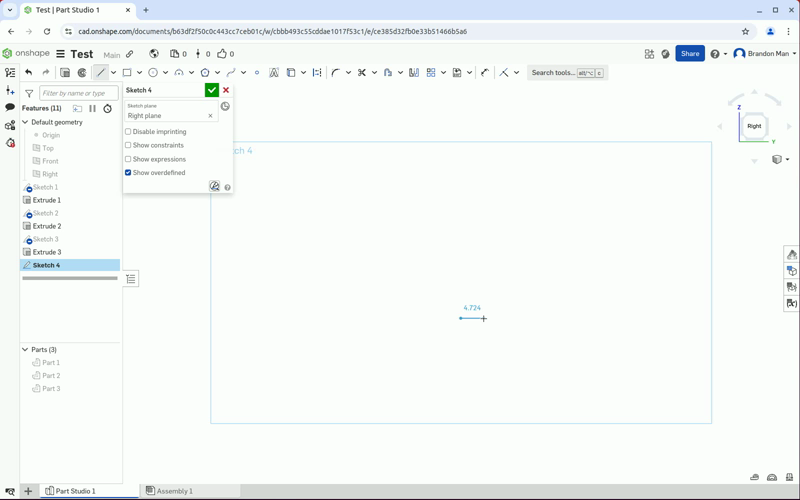
key_up(shift)
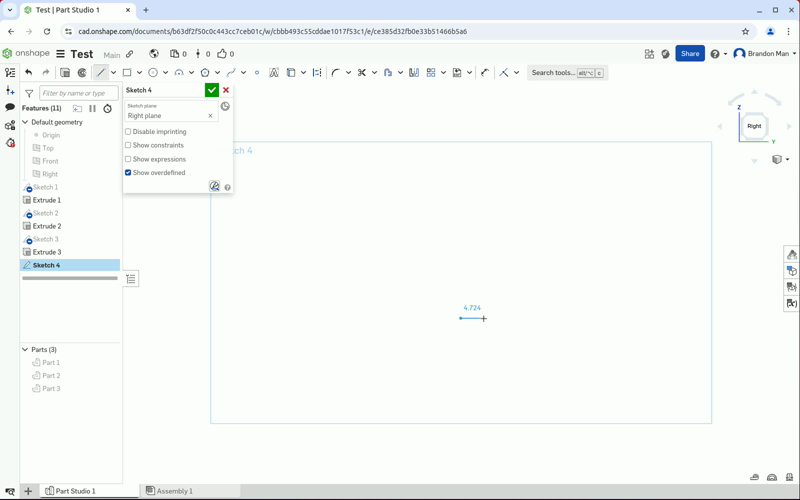
key_down(shift)
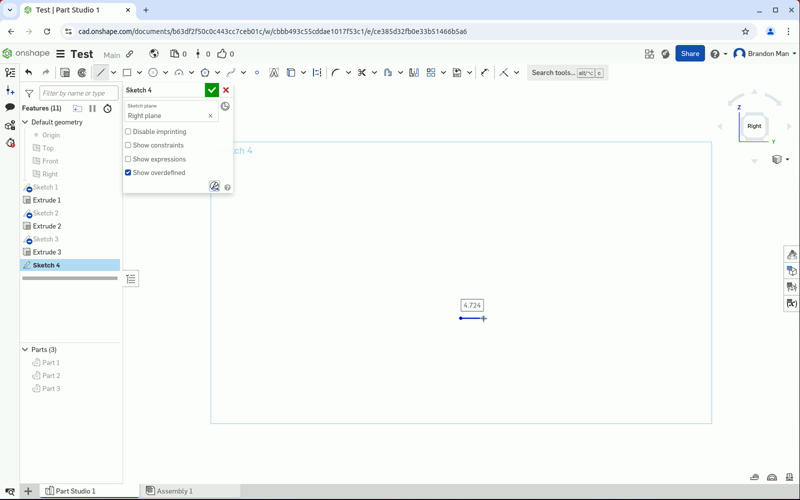
mouse_move(513, 318)
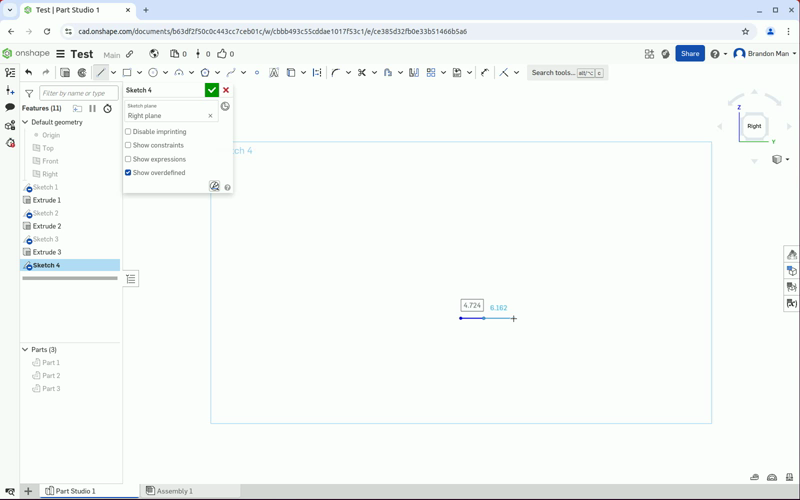
mouse_move(483, 314)
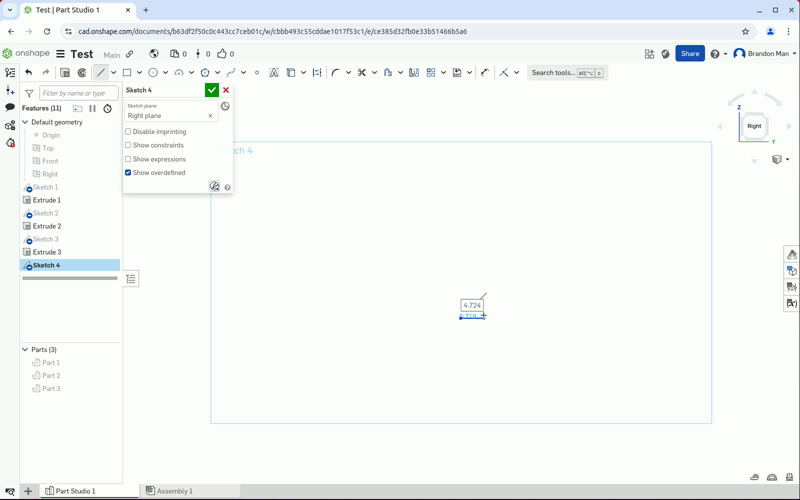
scroll(6)
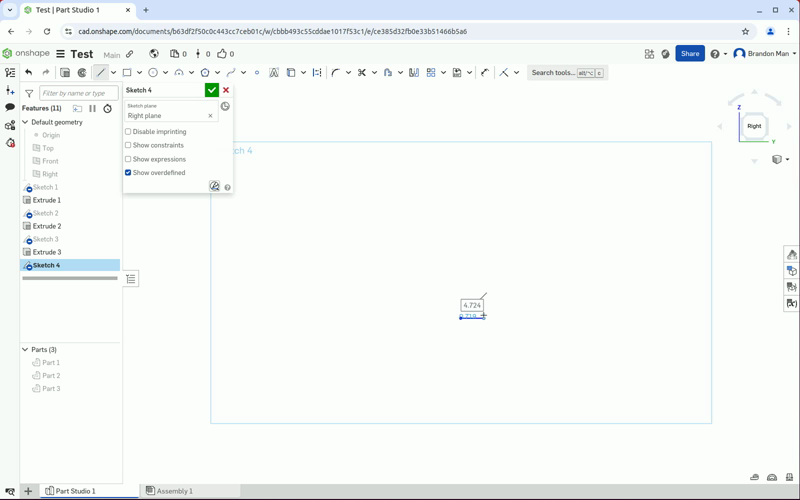
scroll(6)
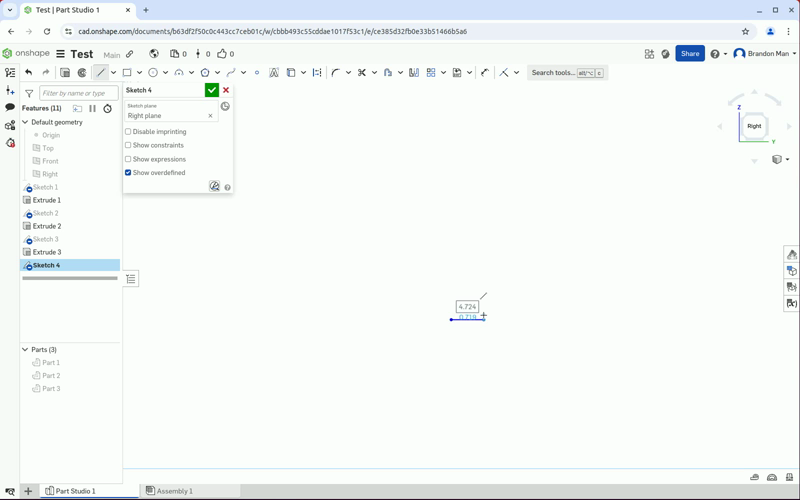
scroll(6)
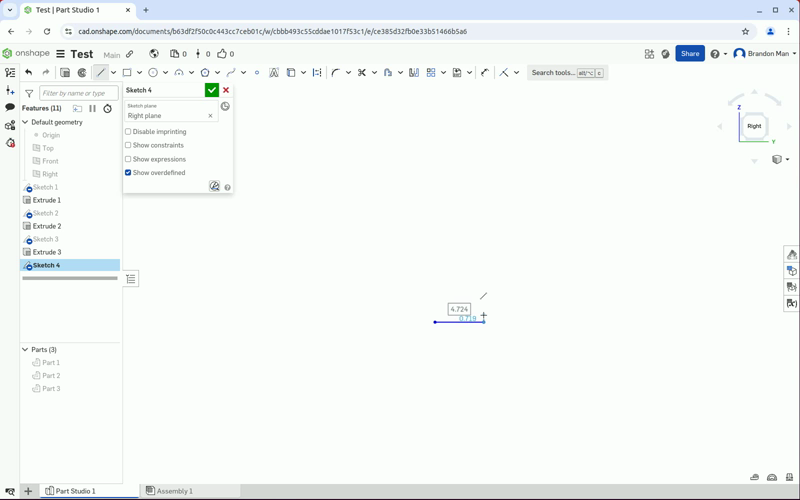
scroll(6)
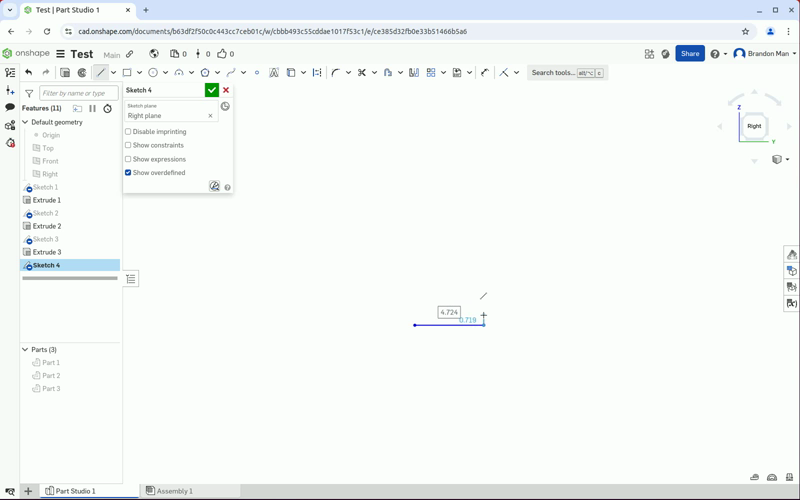
scroll(6)
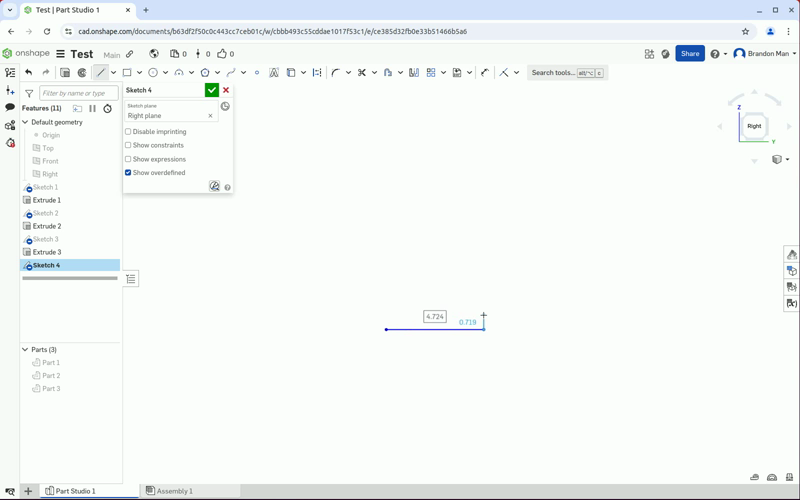
scroll(6)
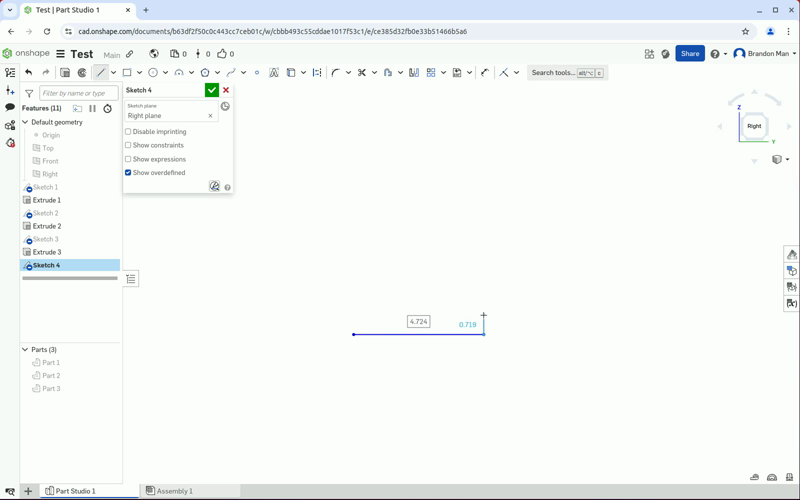
scroll(6)
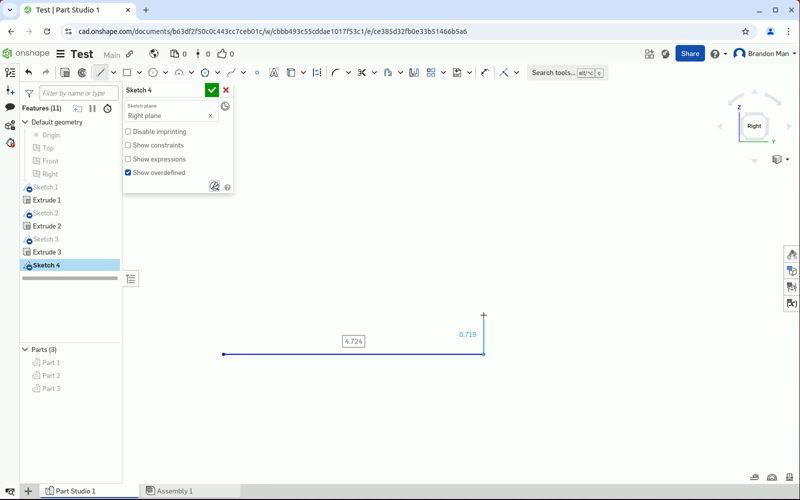
click(483, 314)
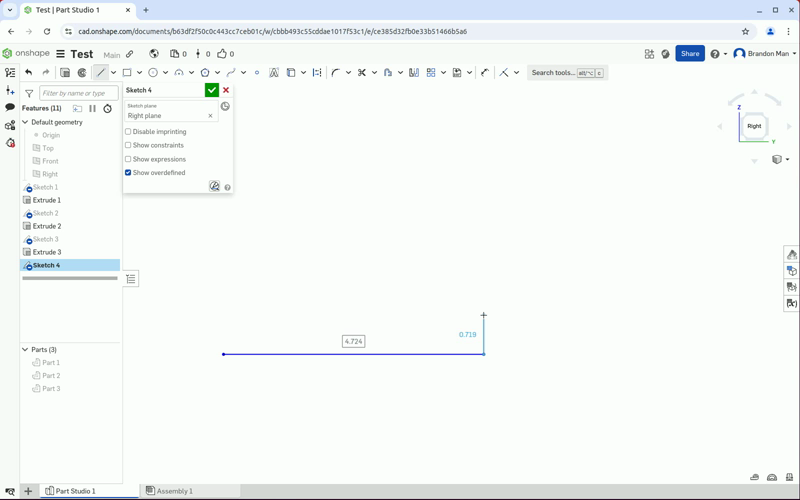
scroll(-6)
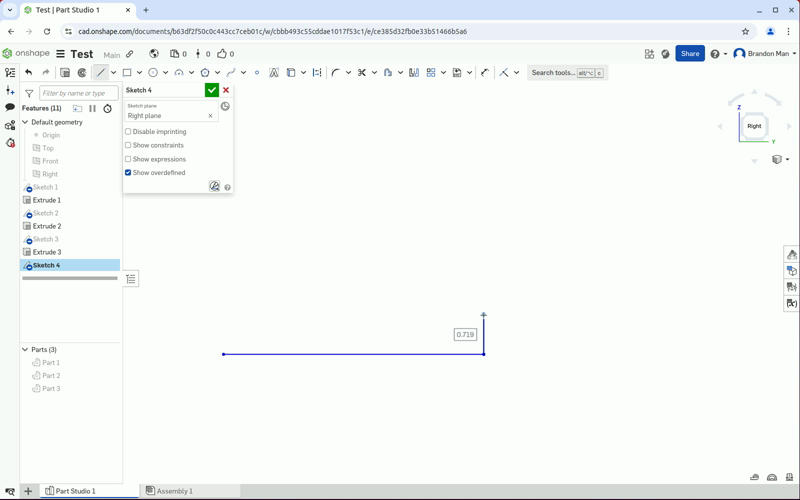
scroll(-6)
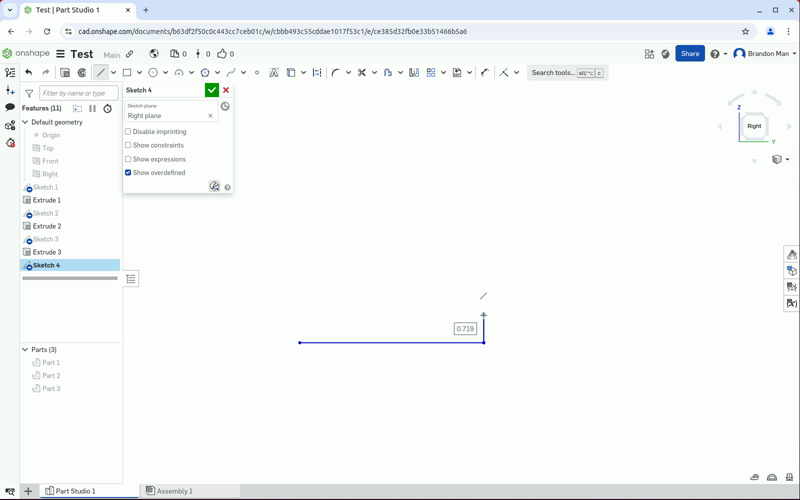
scroll(-6)
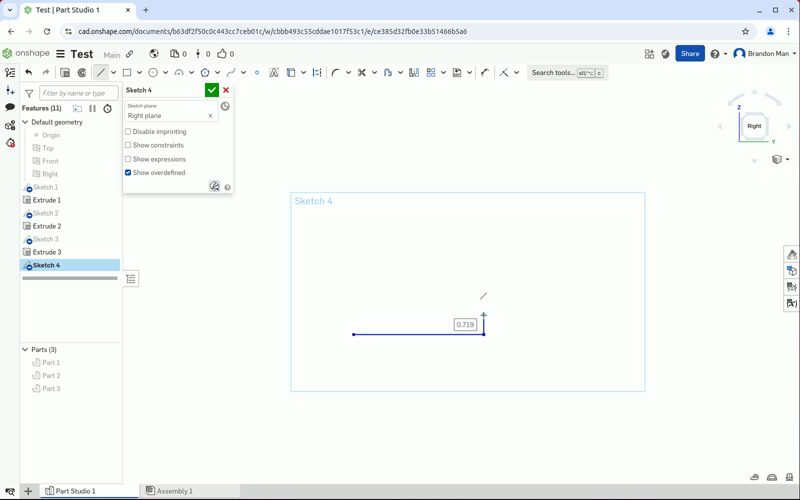
scroll(-6)
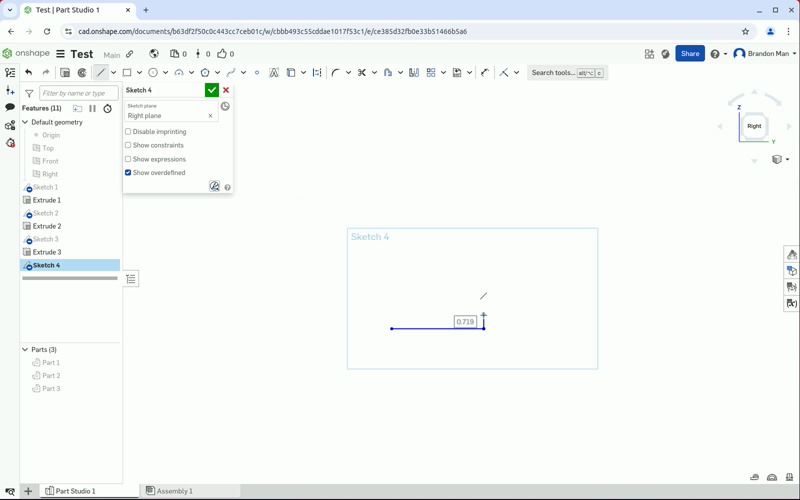
scroll(-6)
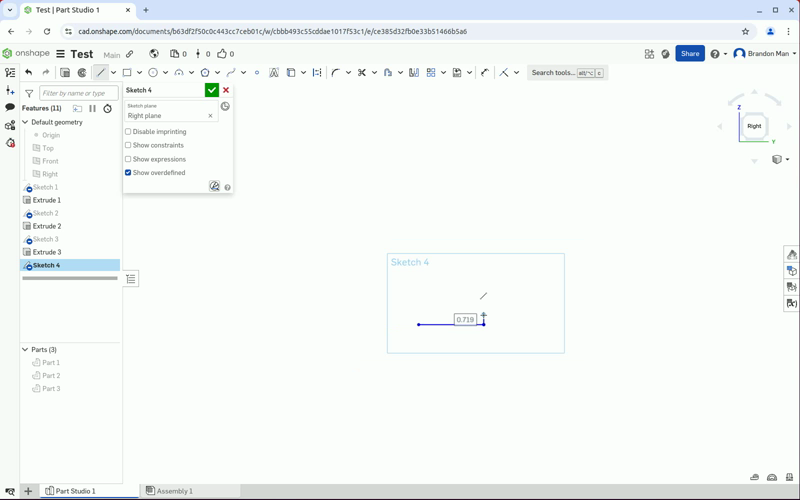
scroll(-6)
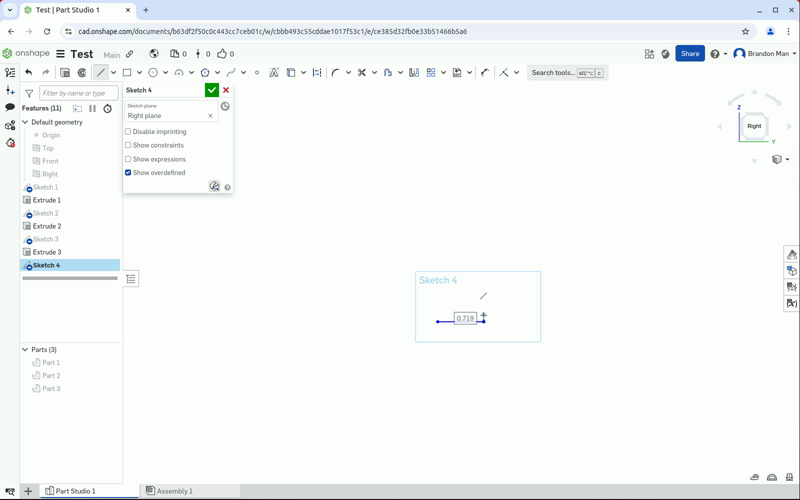
scroll(-6)
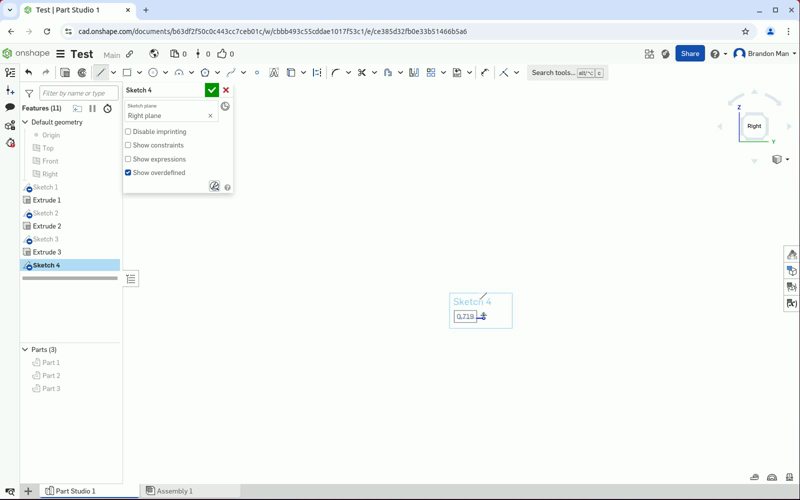
key_up(shift)
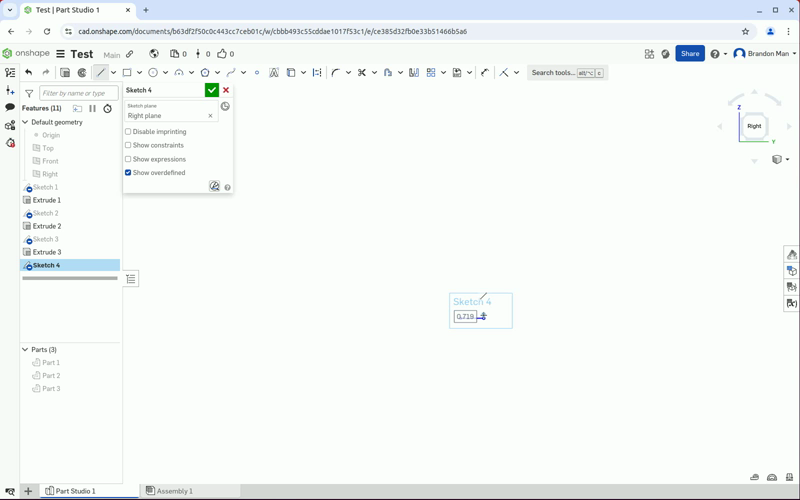
key_down(shift)
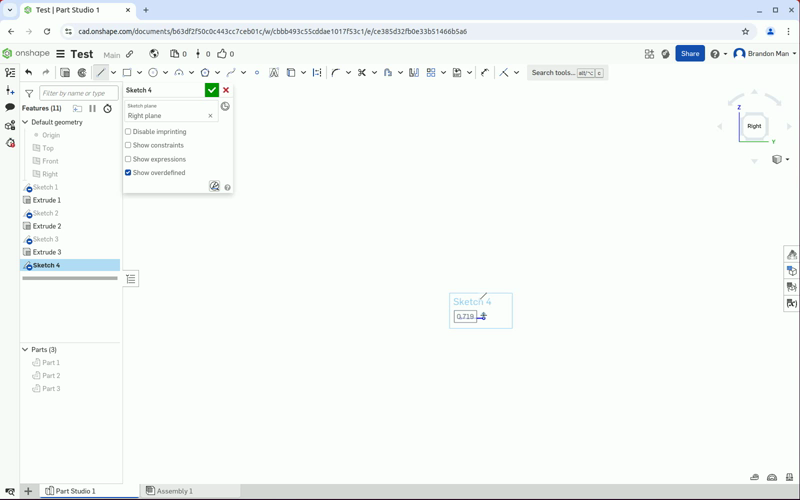
mouse_move(513, 314)
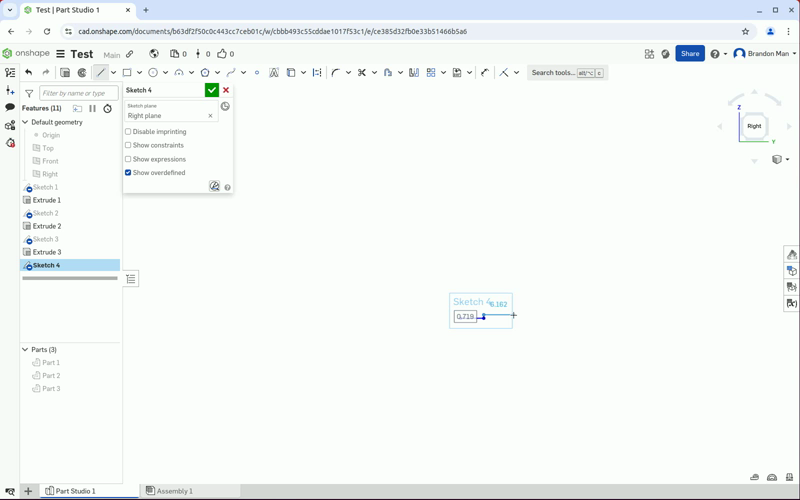
mouse_move(464, 314)
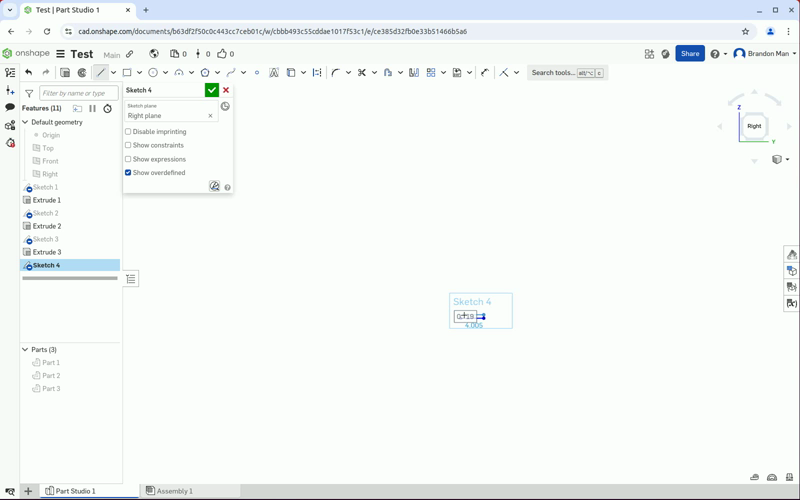
click(464, 314)
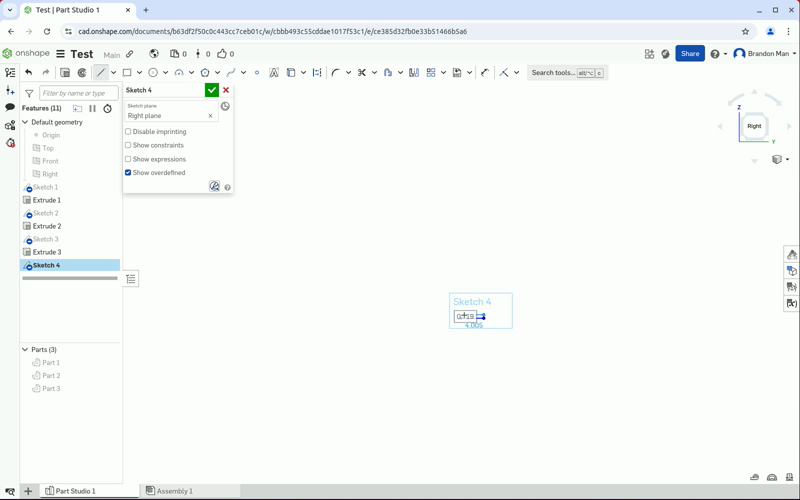
key_up(shift)
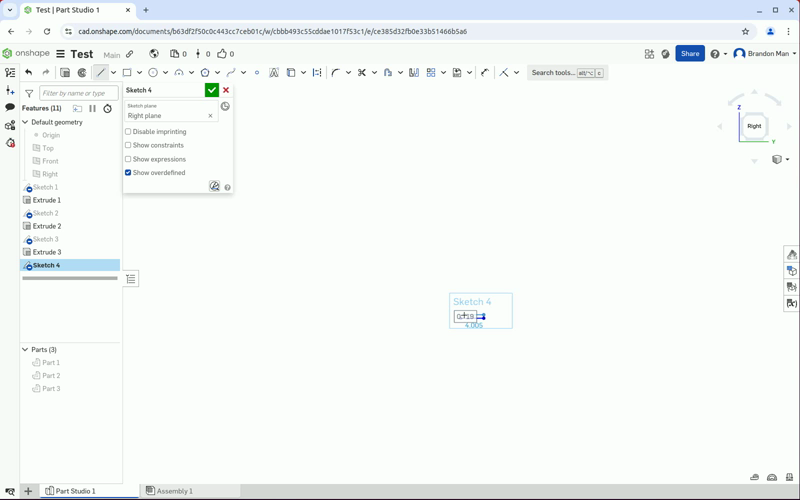
key_down(shift)
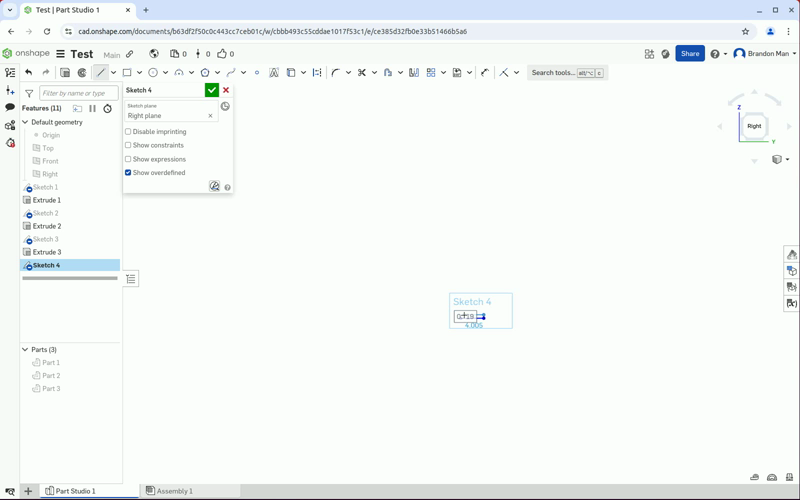
mouse_move(494, 314)
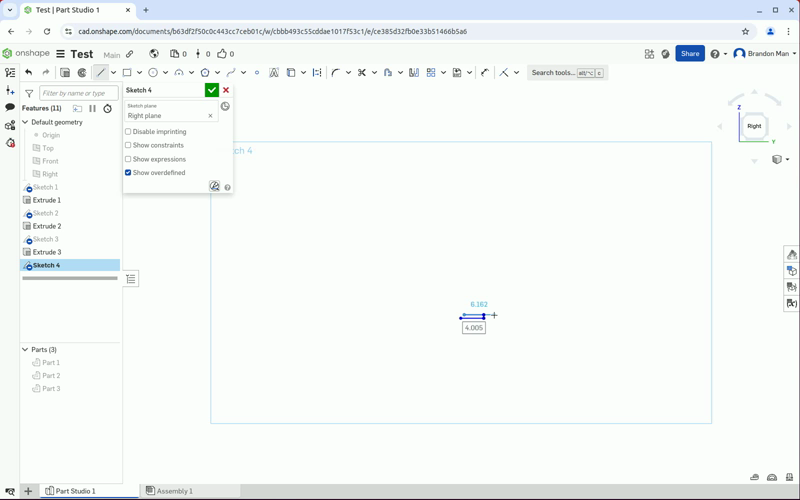
mouse_move(460, 314)
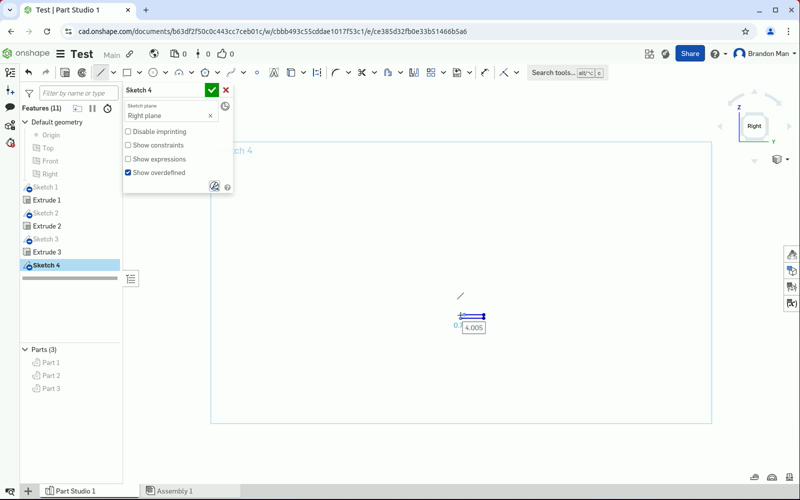
scroll(6)
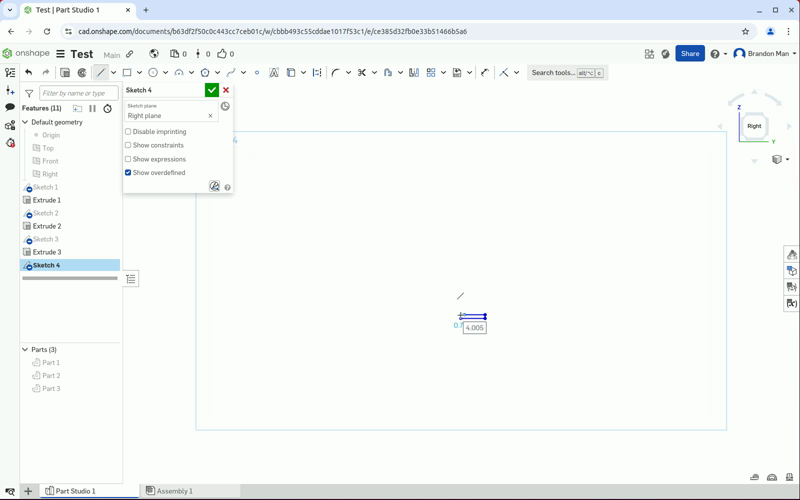
scroll(6)
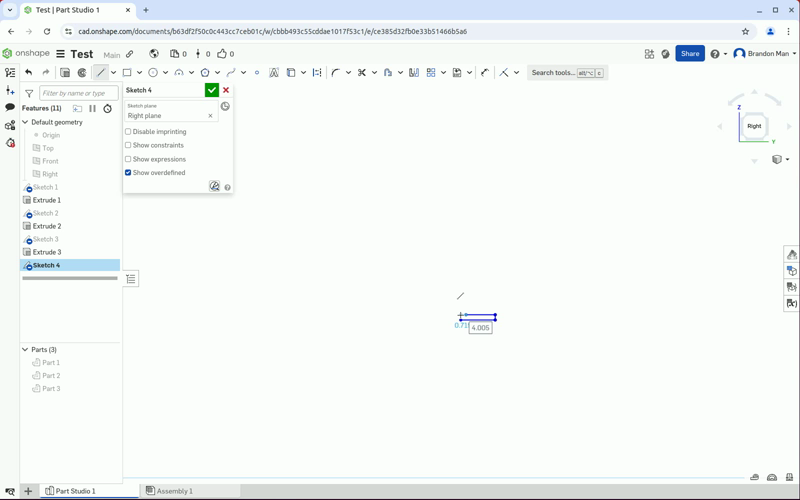
scroll(6)
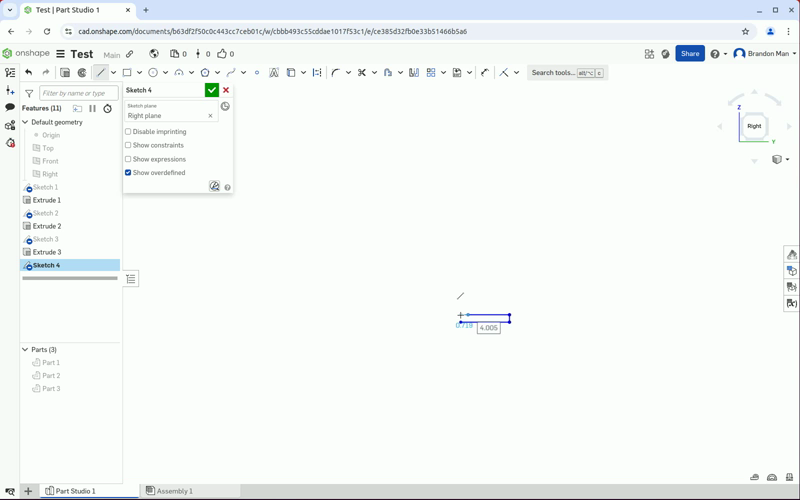
scroll(6)
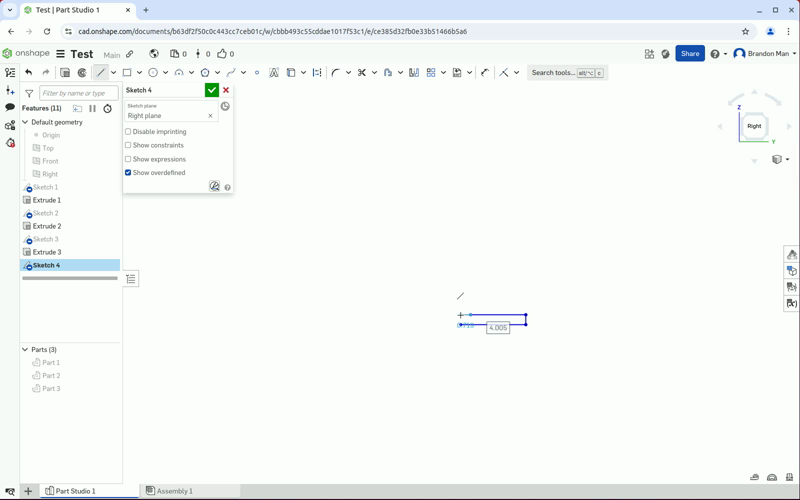
scroll(6)
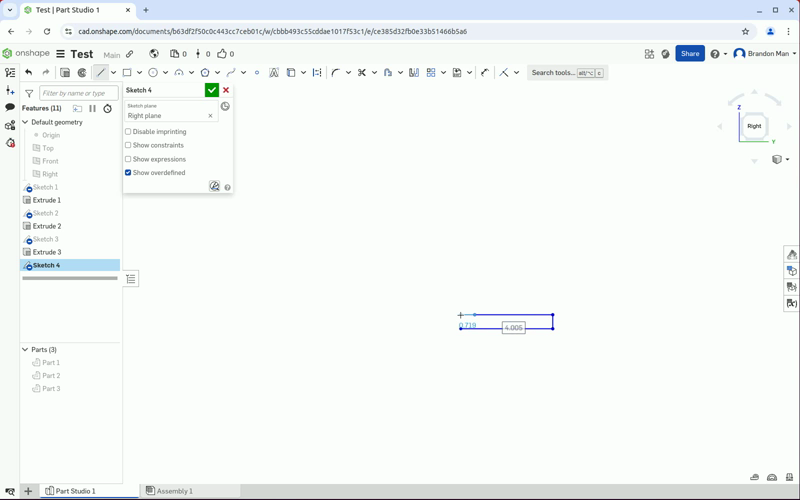
scroll(6)
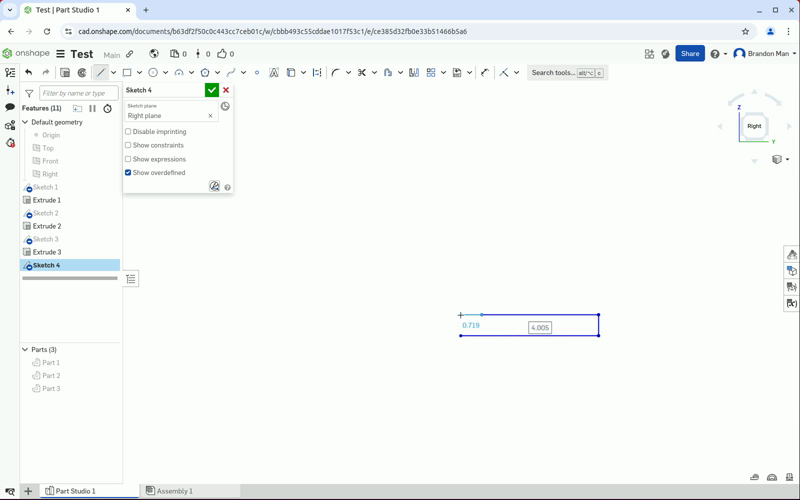
scroll(6)
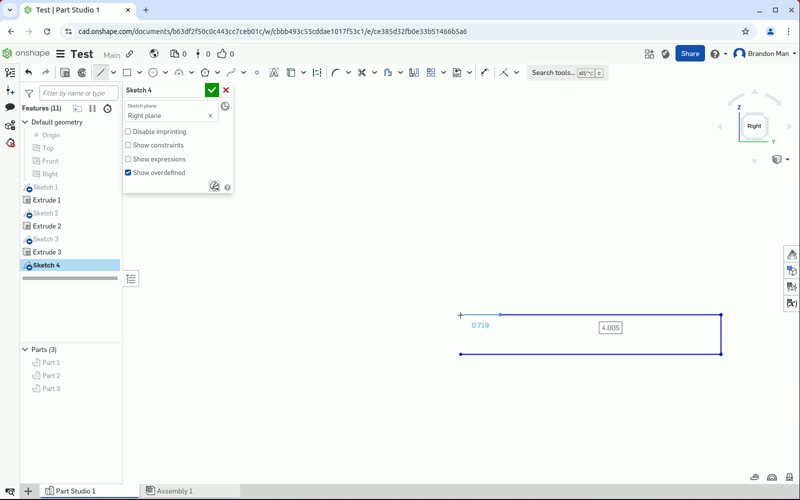
click(460, 314)
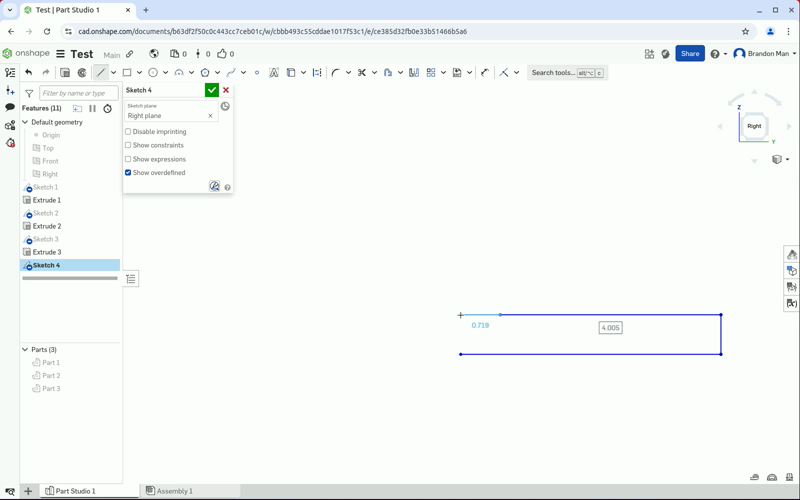
scroll(-6)
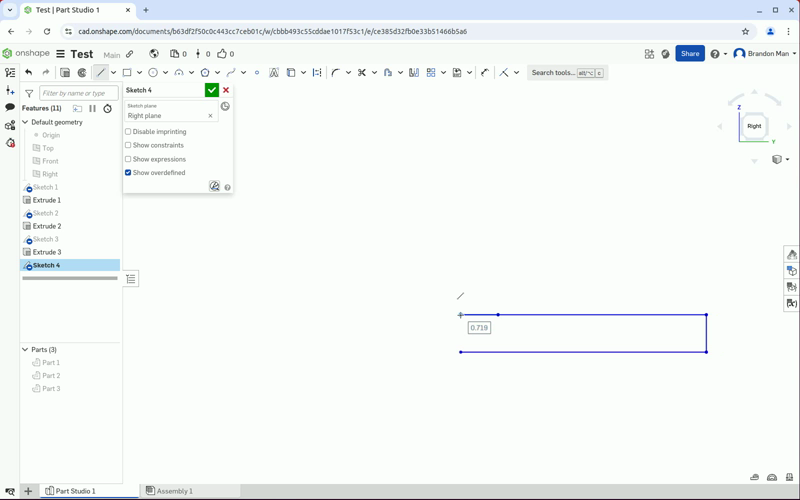
scroll(-6)
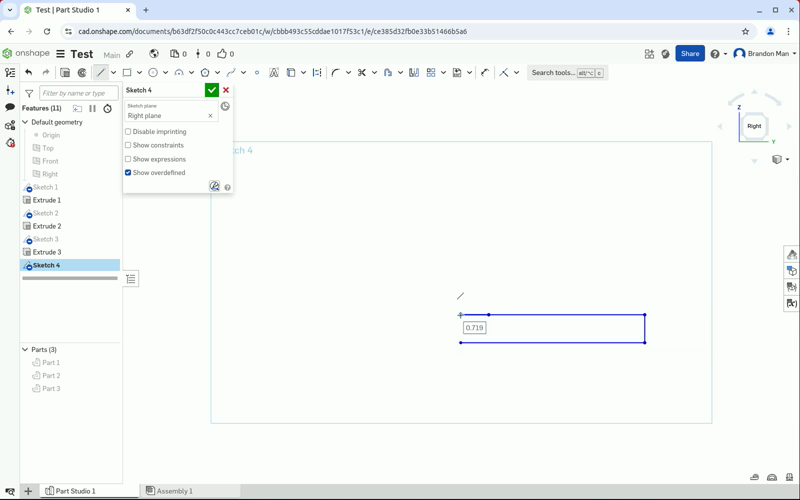
scroll(-6)
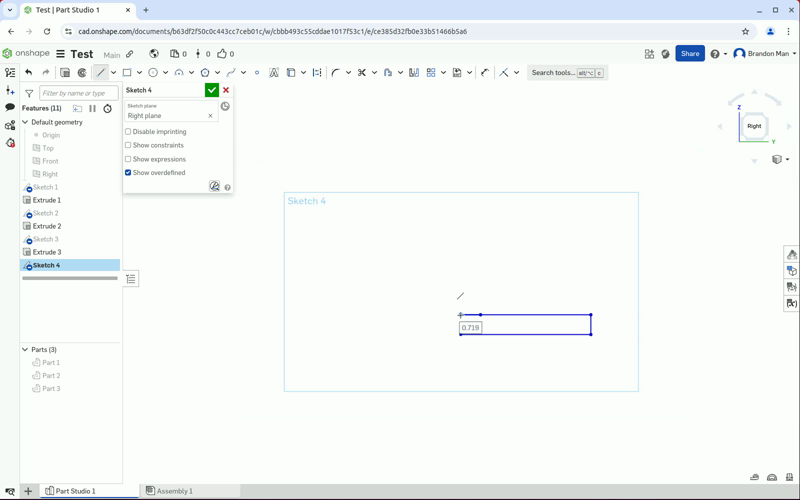
scroll(-6)
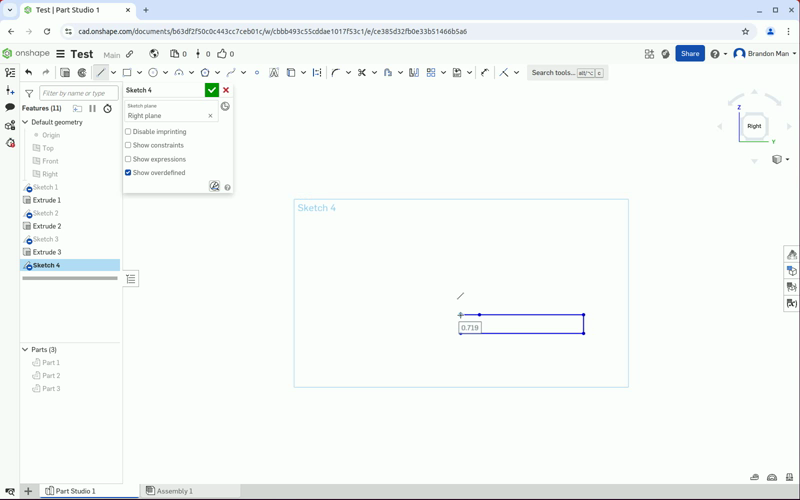
scroll(-6)
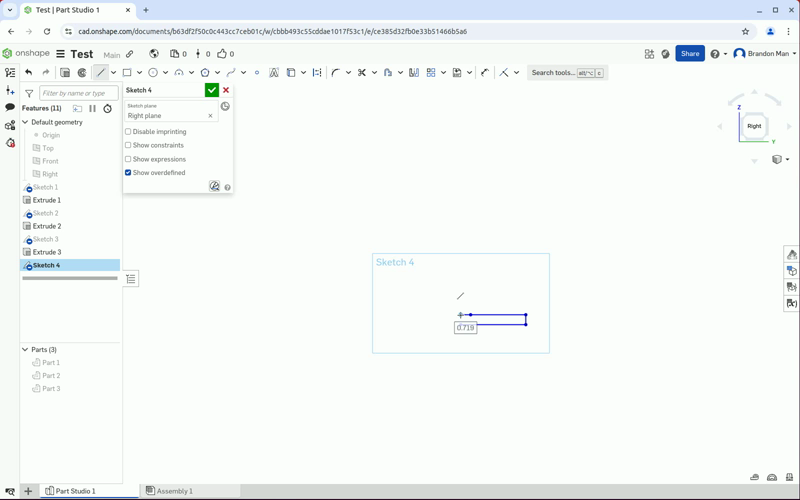
scroll(-6)
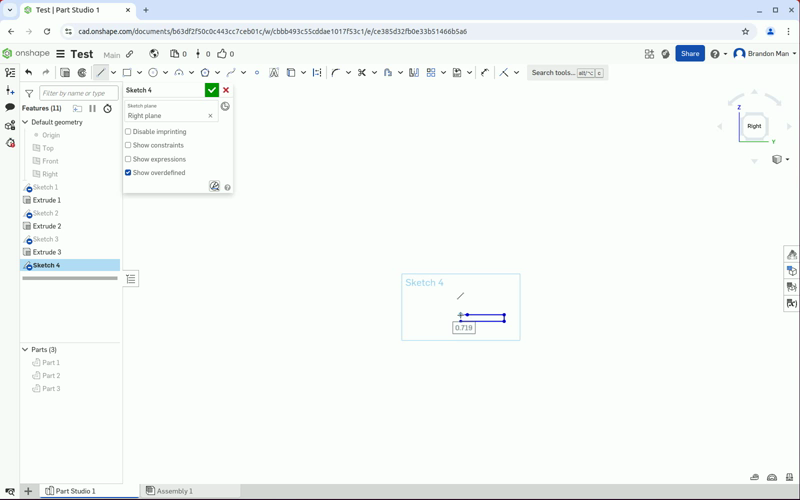
scroll(-6)
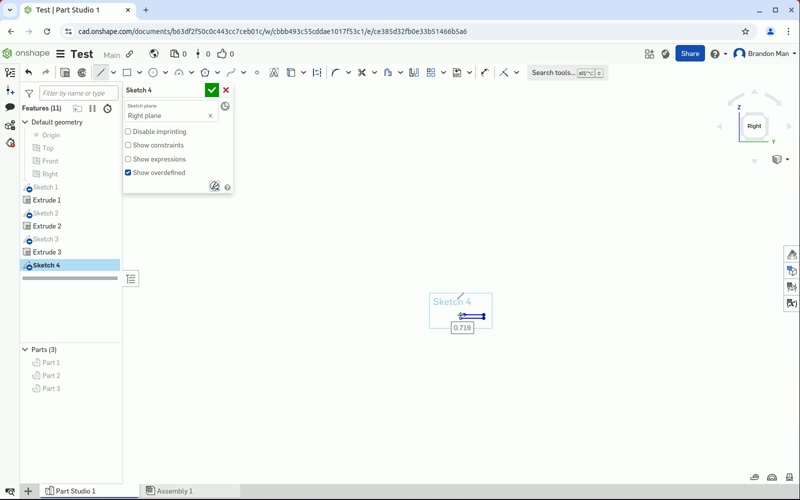
key_up(shift)
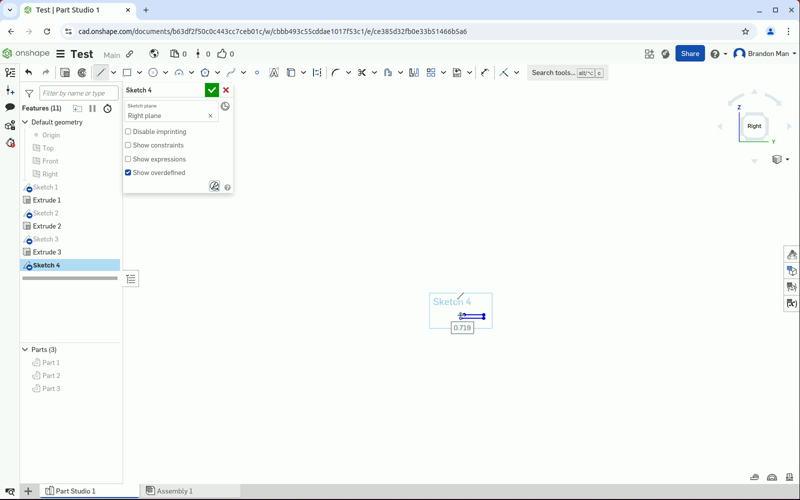
mouse_move(490, 314)
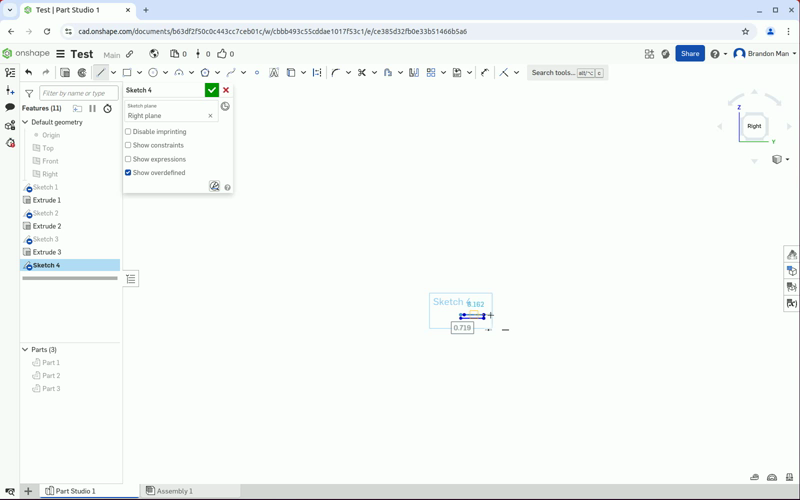
key_down(shift)
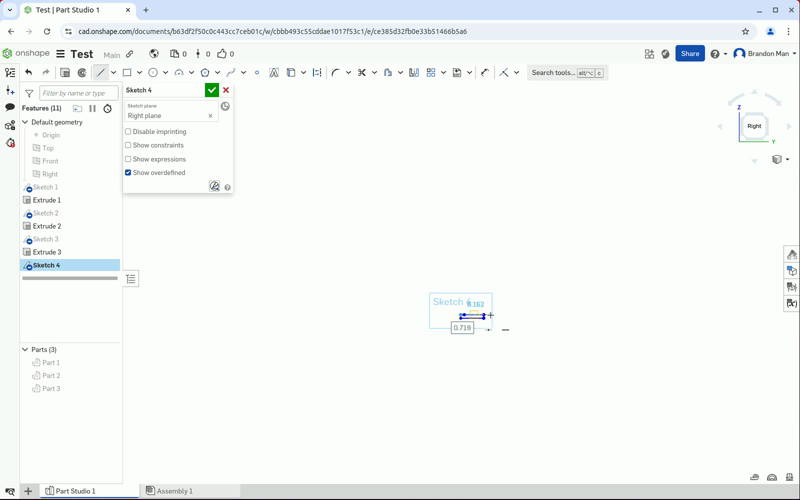
mouse_move(460, 318)
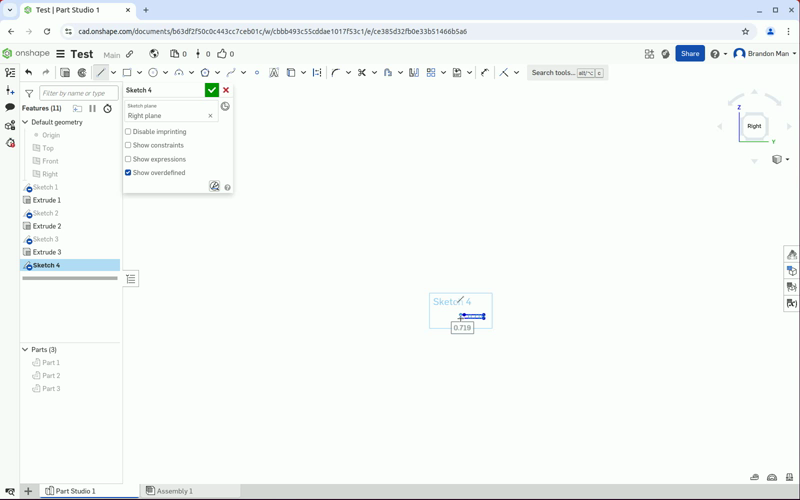
scroll(6)
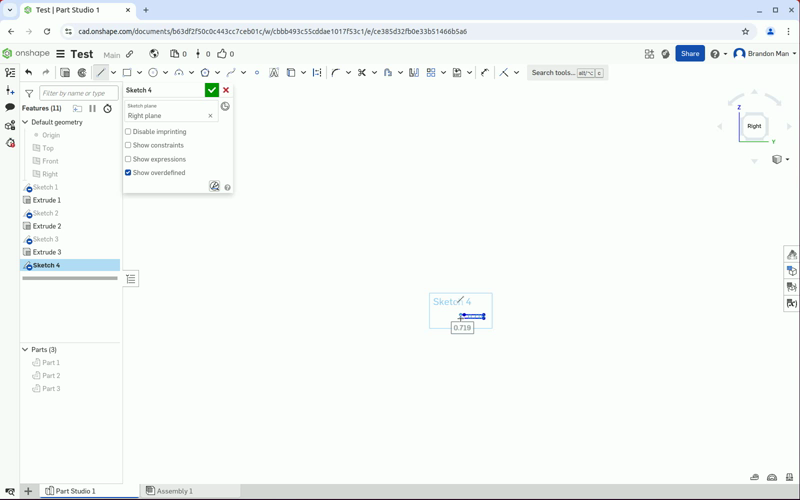
scroll(6)
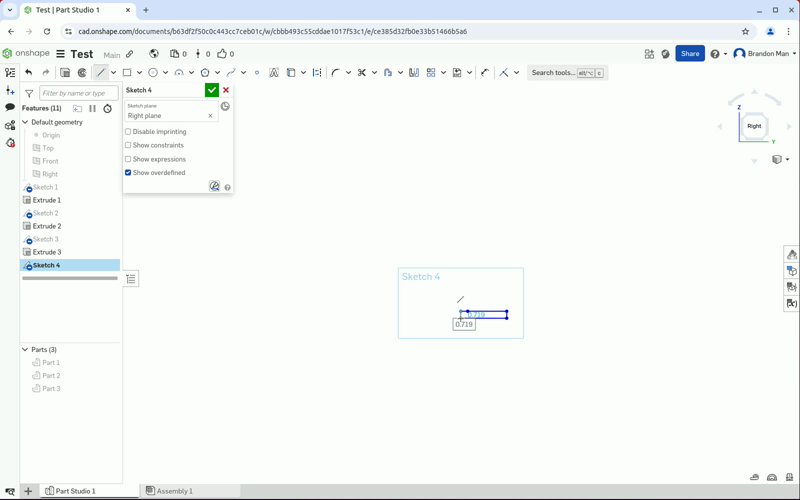
scroll(6)
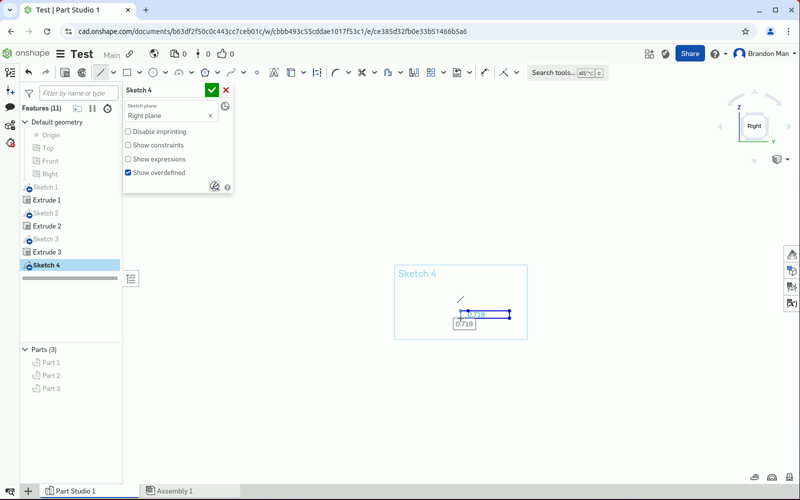
scroll(6)
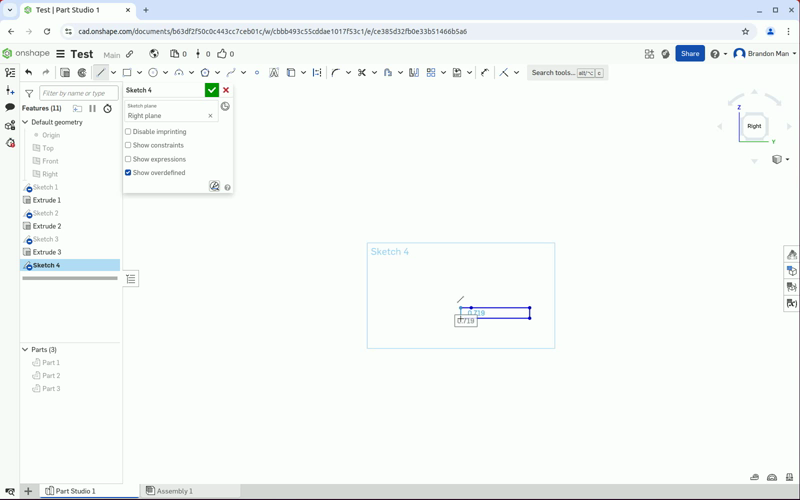
scroll(6)
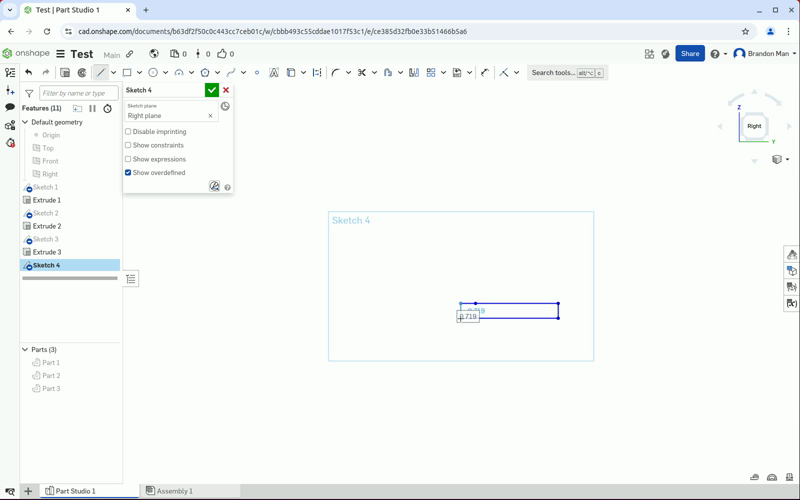
scroll(6)
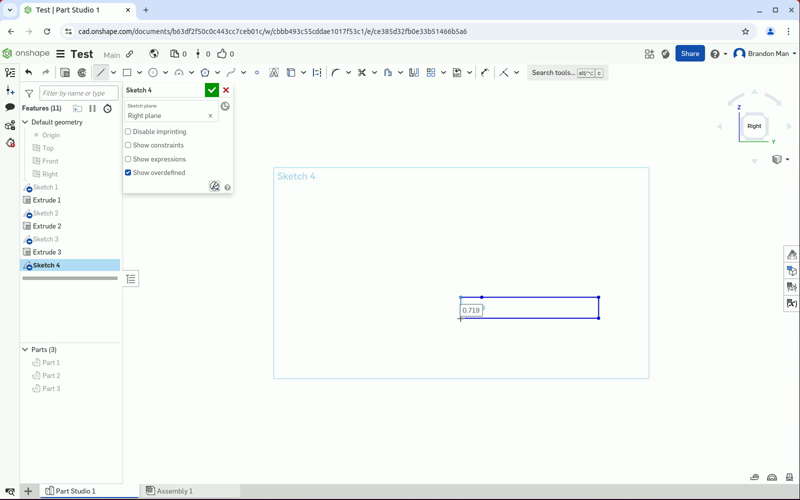
scroll(6)
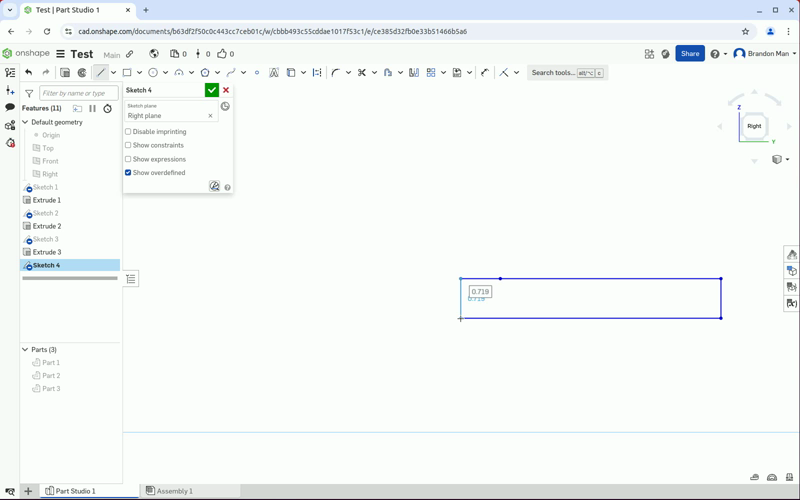
key_up(shift)
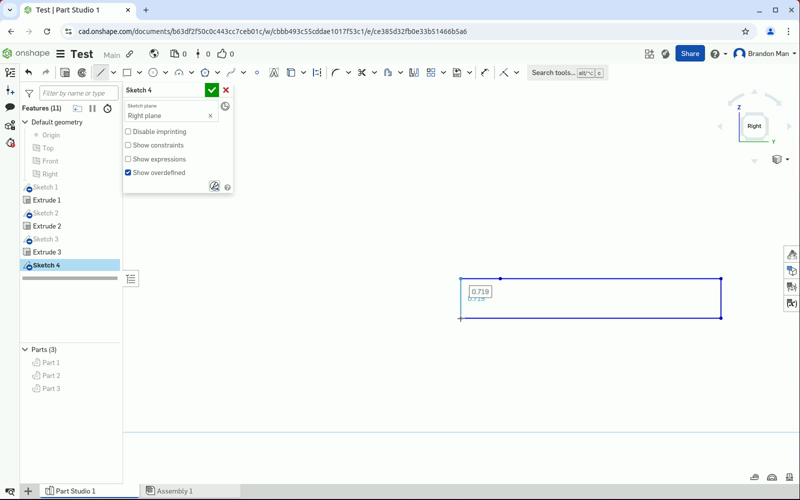
click(460, 318)
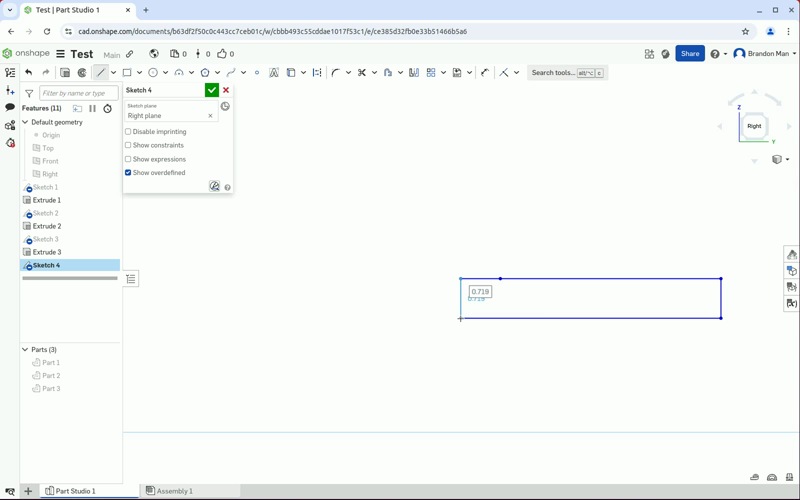
scroll(-6)
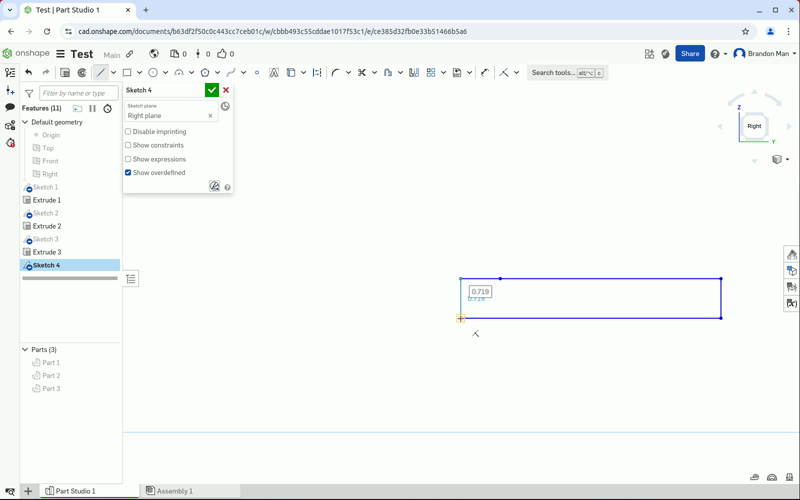
scroll(-6)
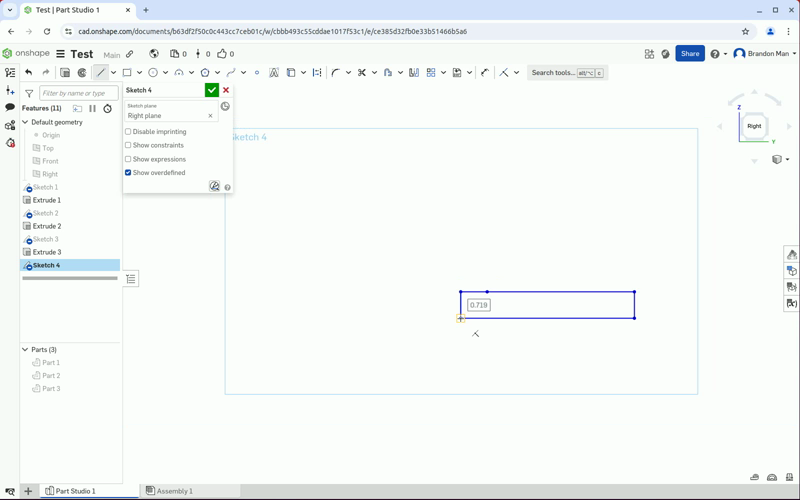
scroll(-6)
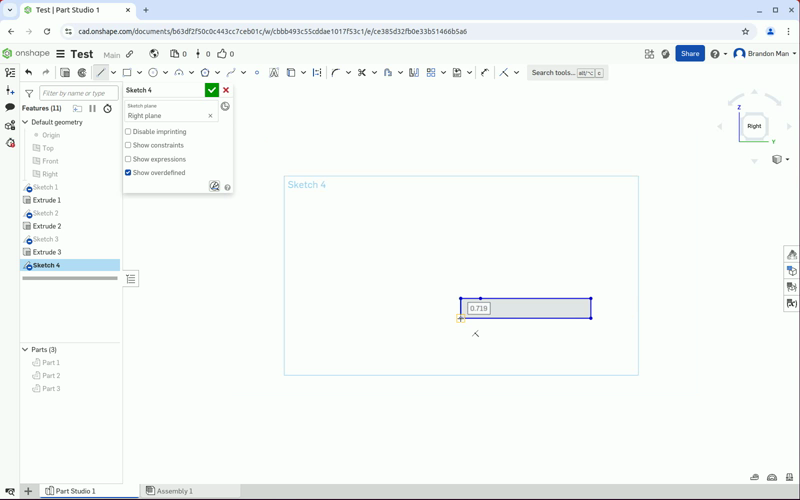
scroll(-6)
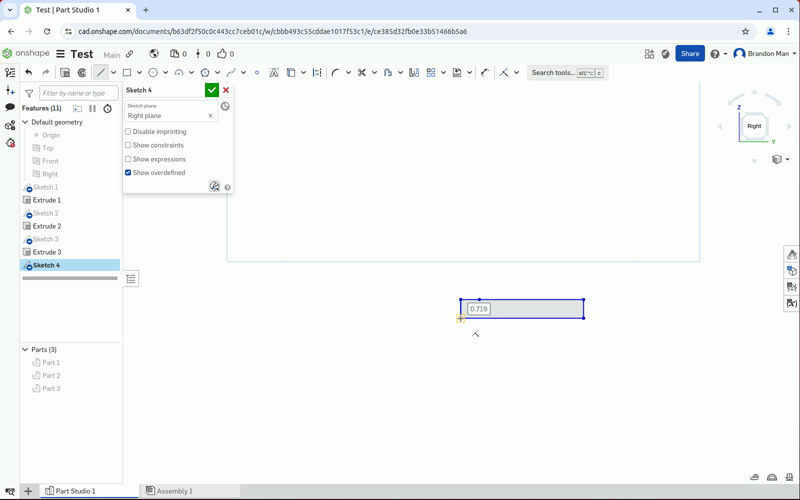
scroll(-6)
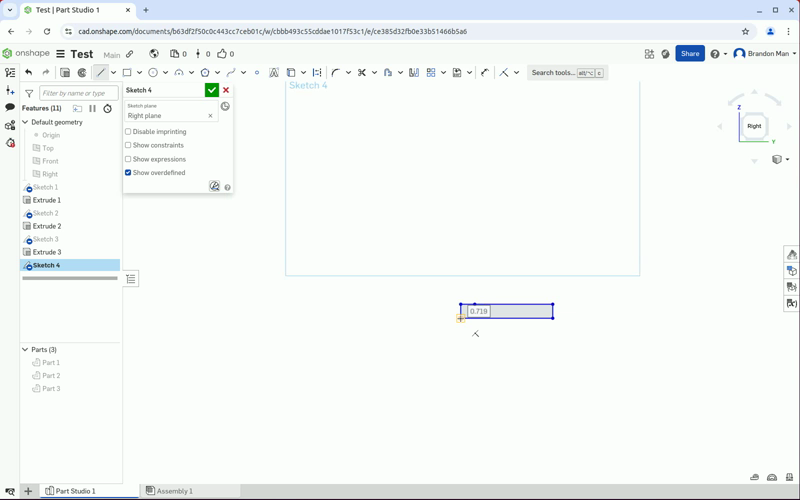
scroll(-6)
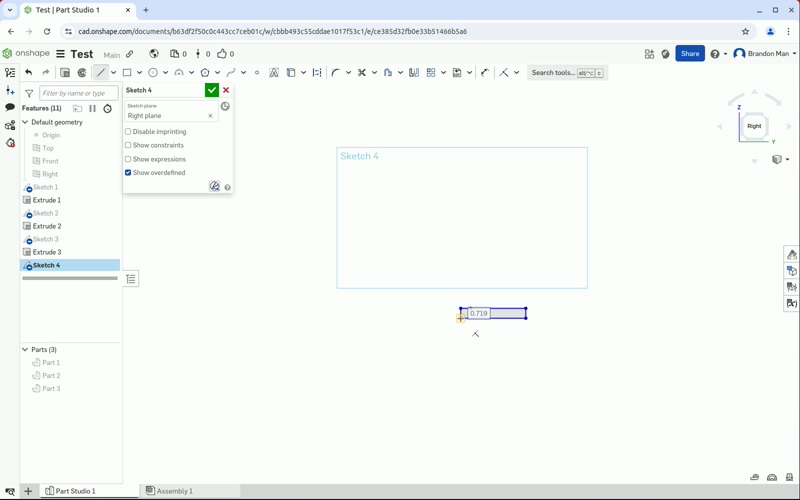
scroll(-6)
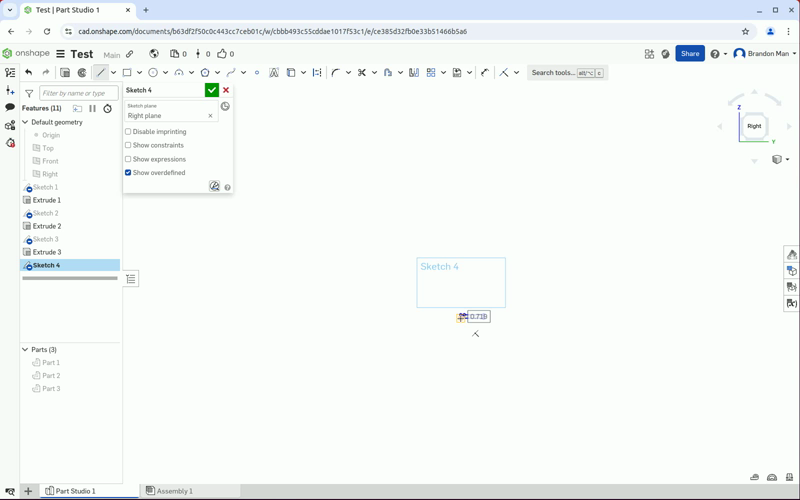
key(esc)
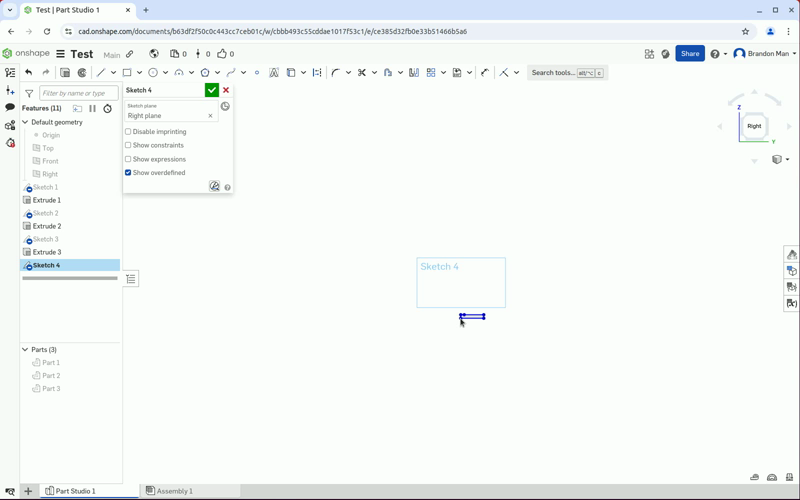
mouse_move(467, 315)
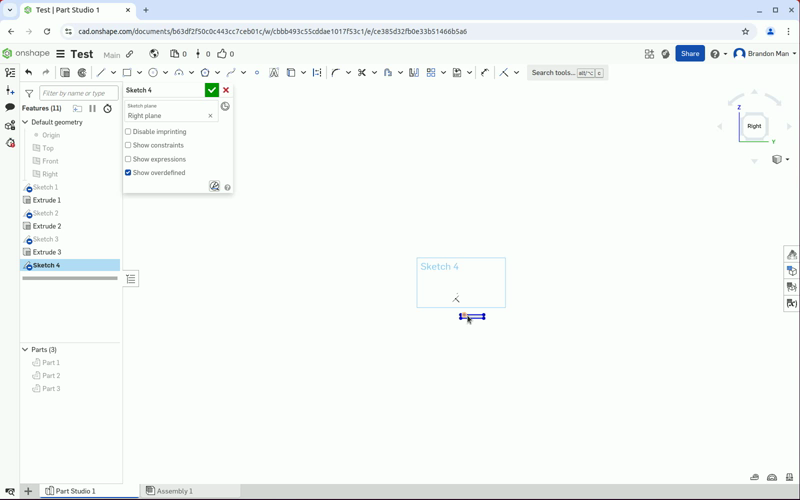
scroll(6)
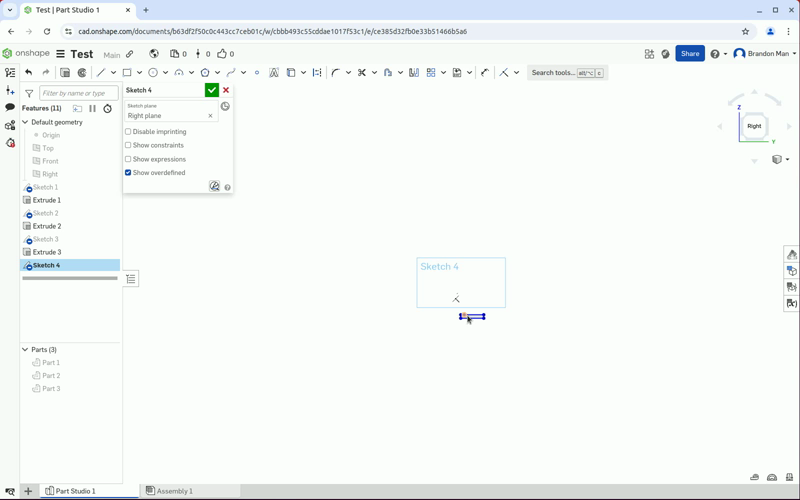
scroll(6)
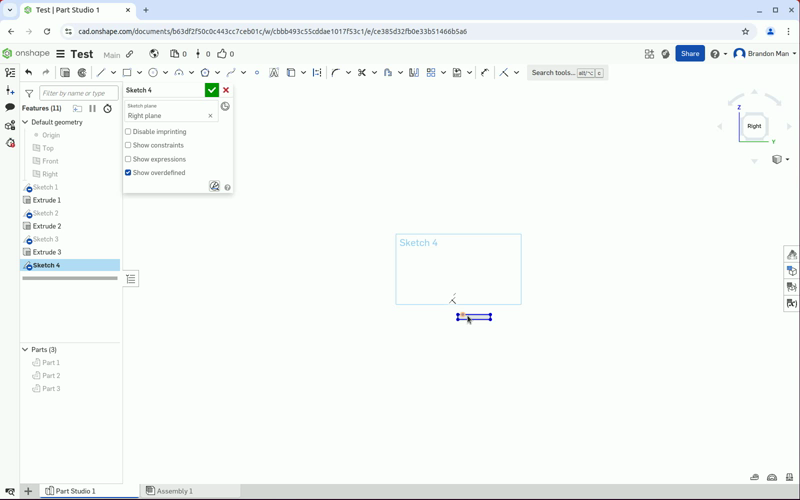
scroll(6)
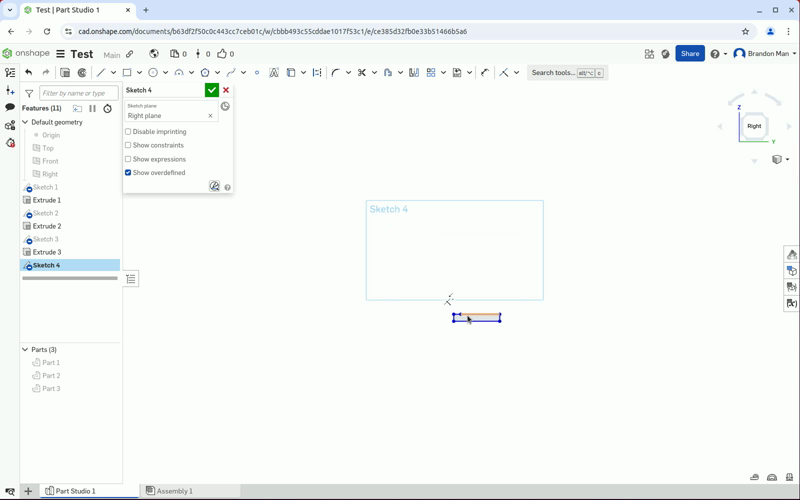
scroll(6)
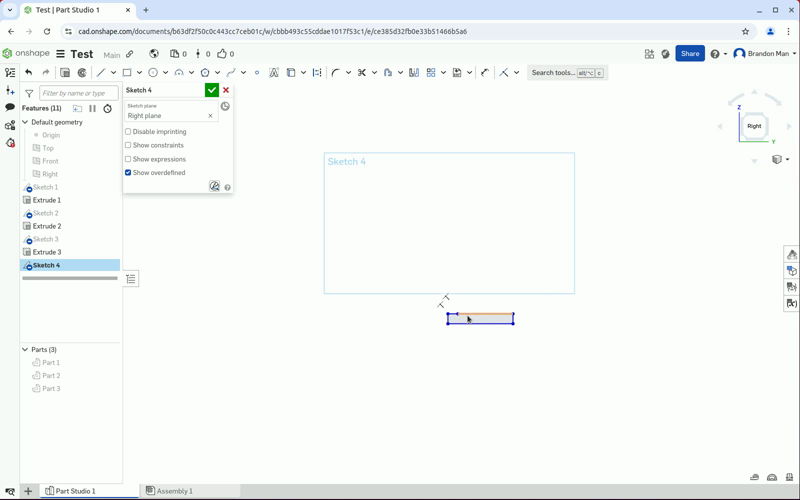
scroll(6)
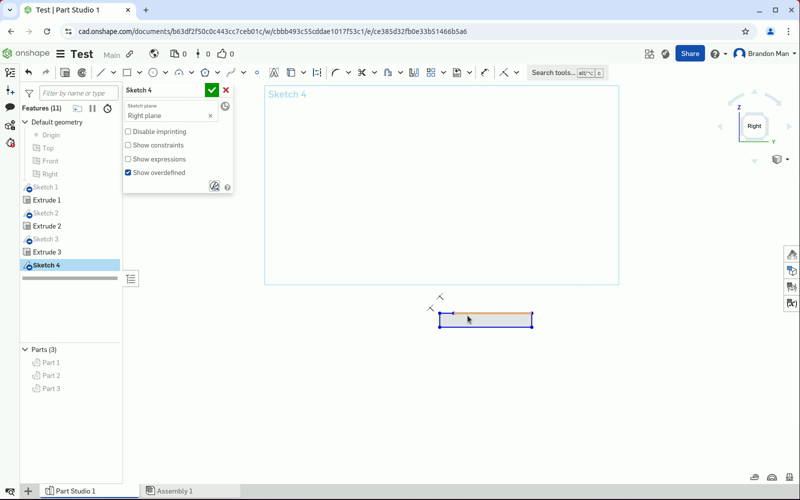
scroll(6)
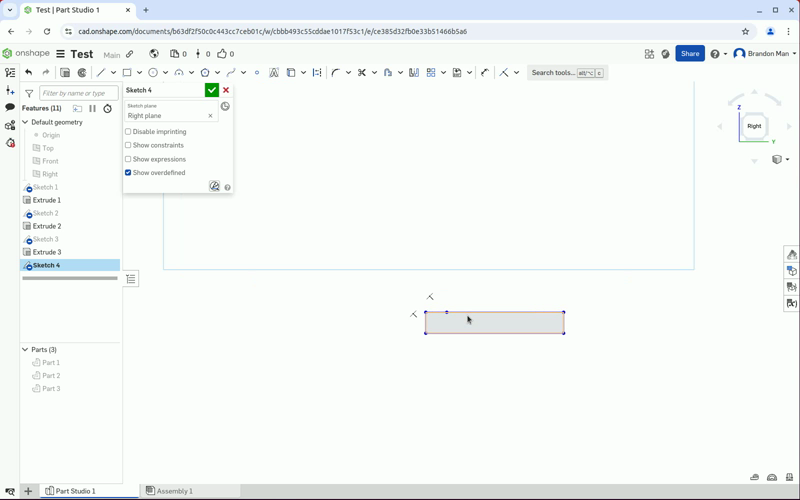
scroll(6)
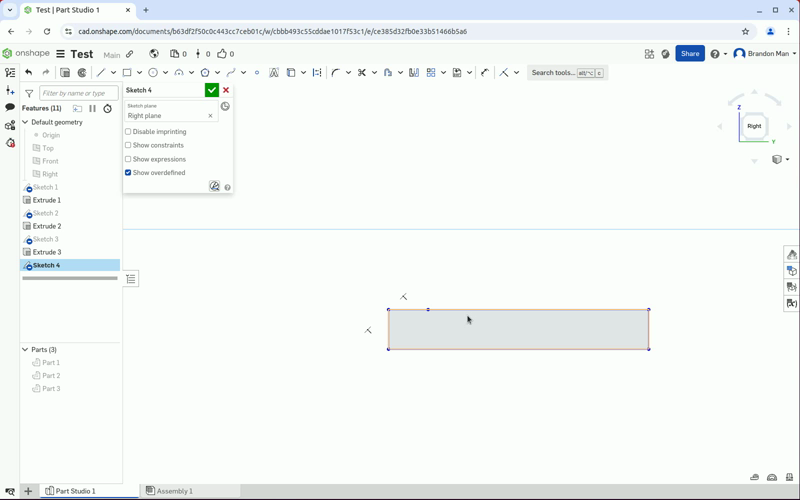
click(467, 315)
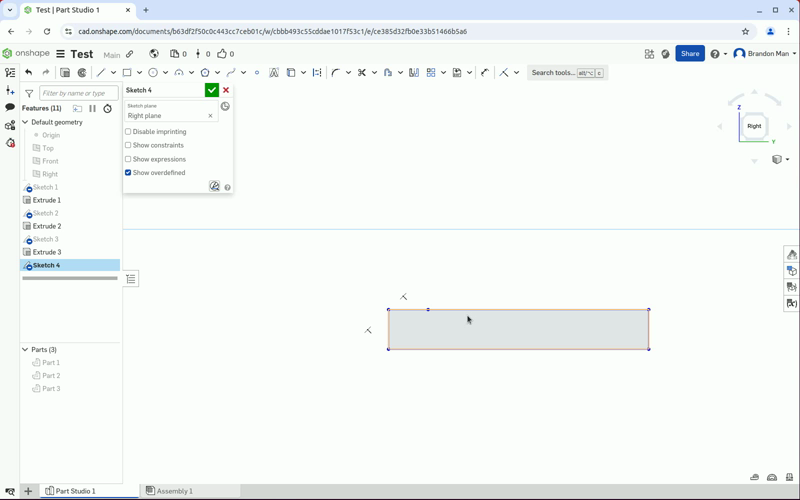
scroll(-6)
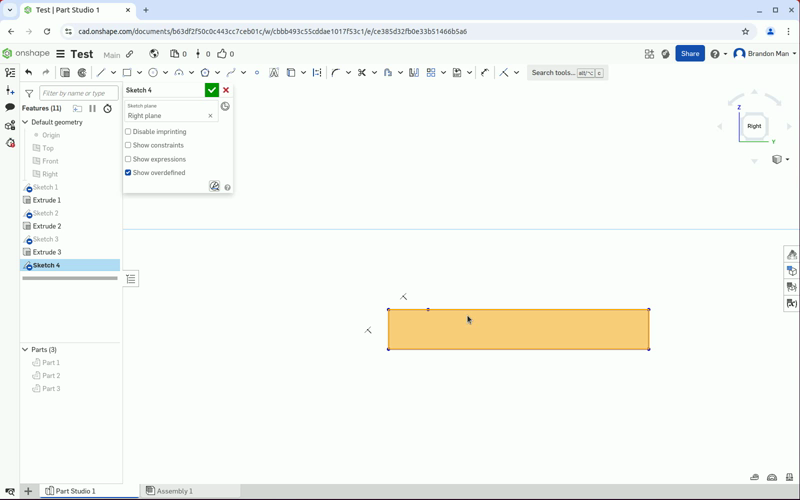
scroll(-6)
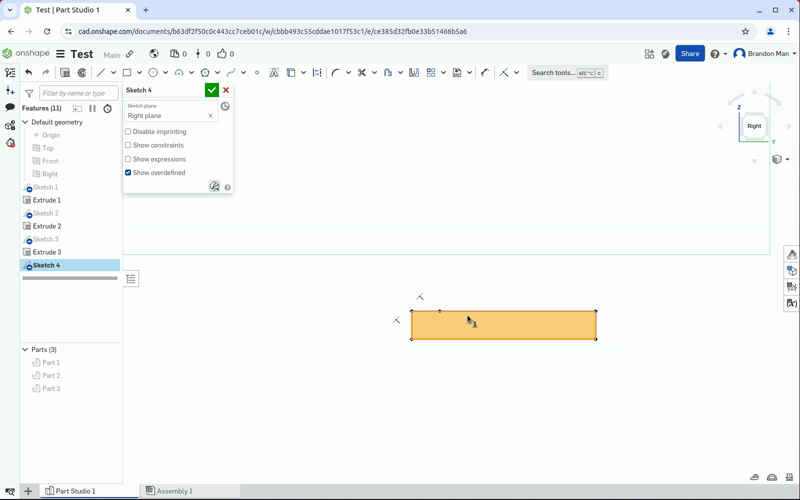
scroll(-6)
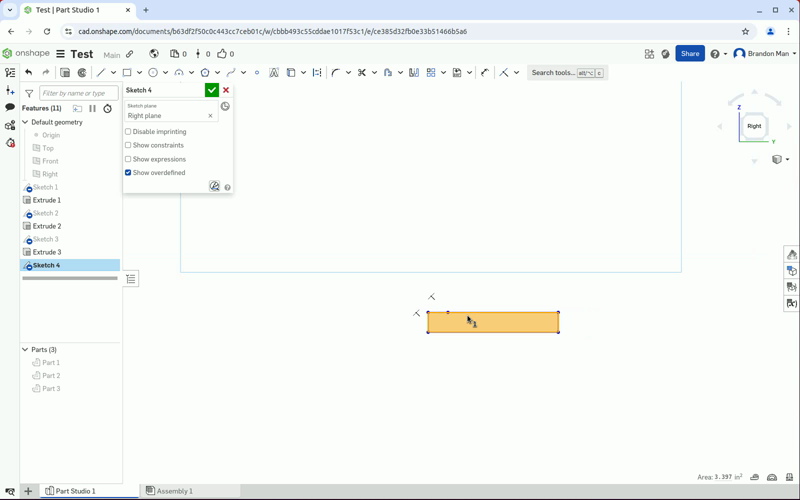
scroll(-6)
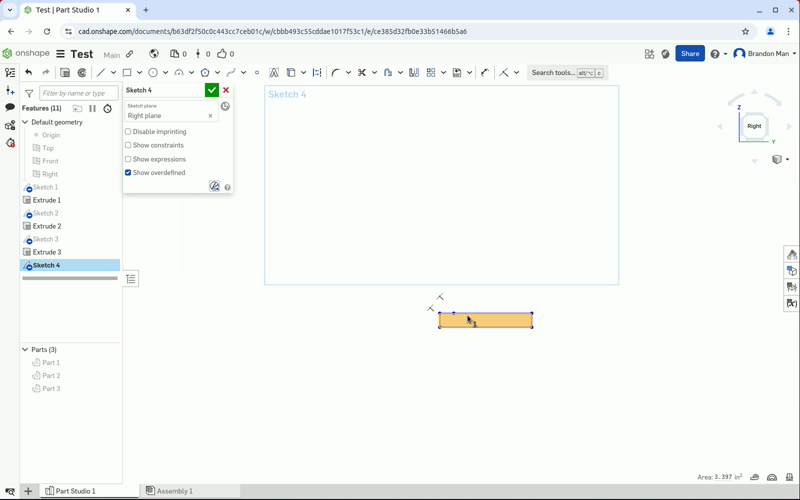
scroll(-6)
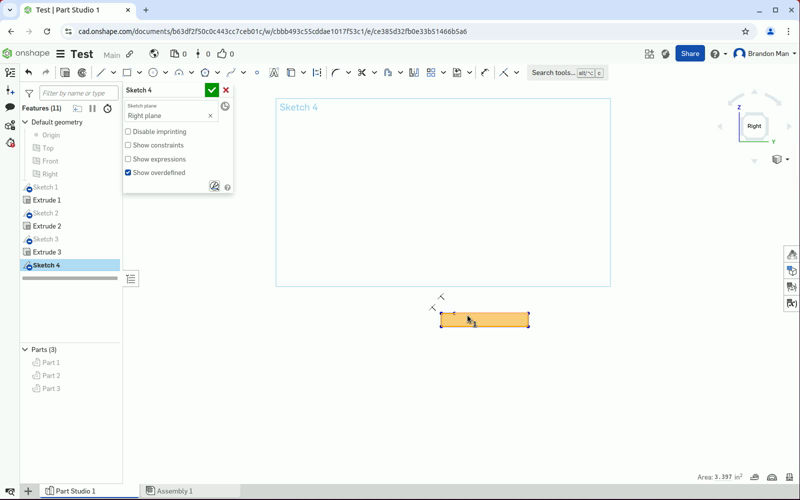
scroll(-6)
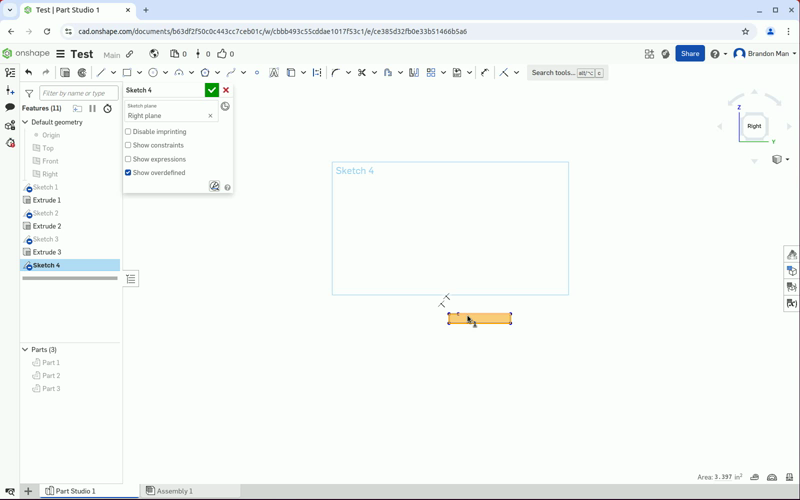
scroll(-6)
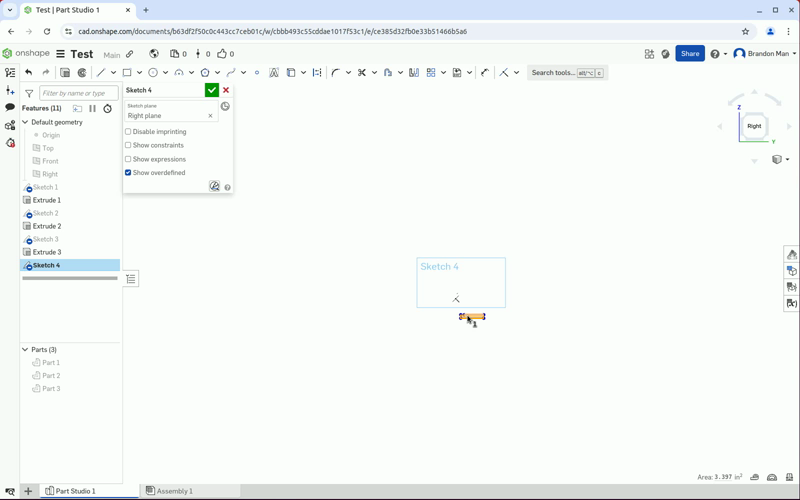
mouse_move(73, 352)
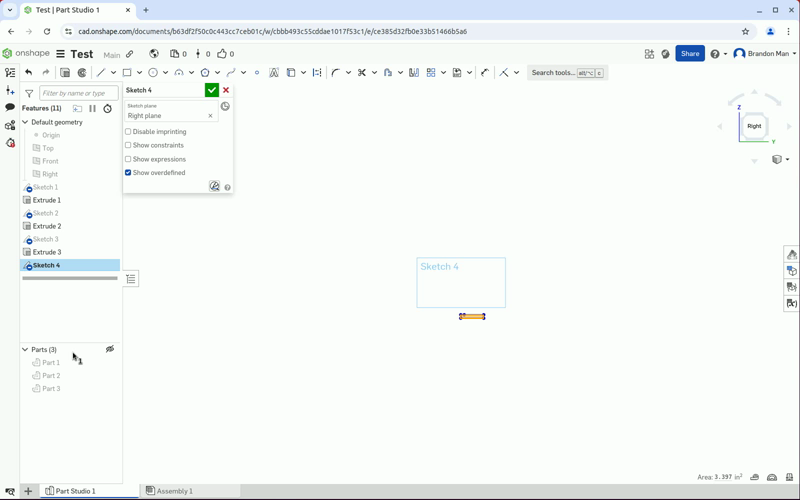
key(shift+y)
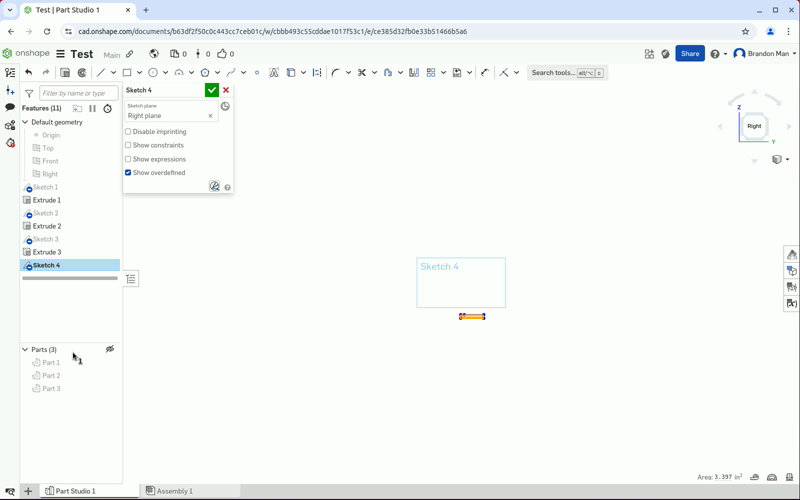
key(shift+e)
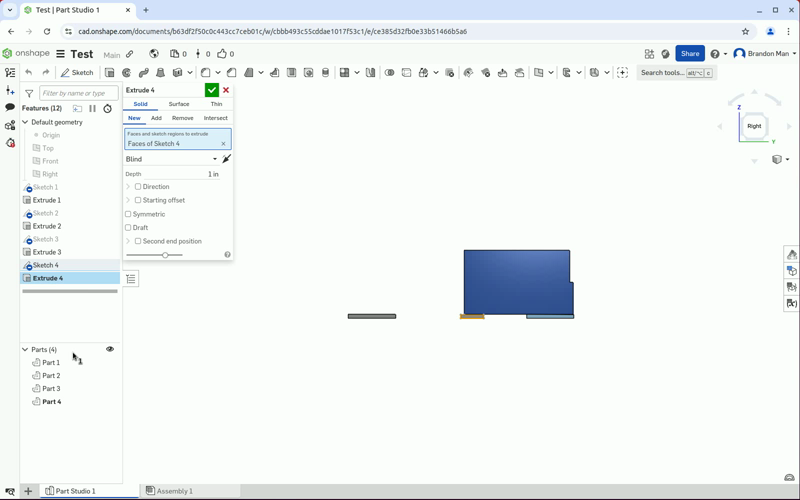
mouse_move(143, 106)
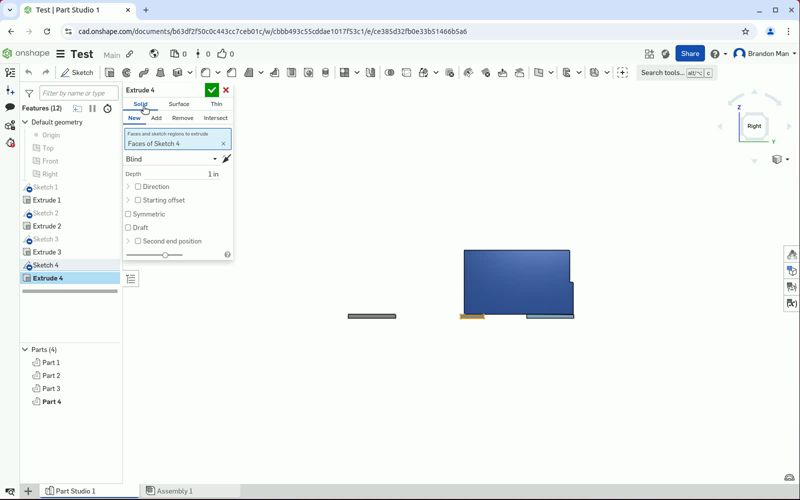
click(143, 106)
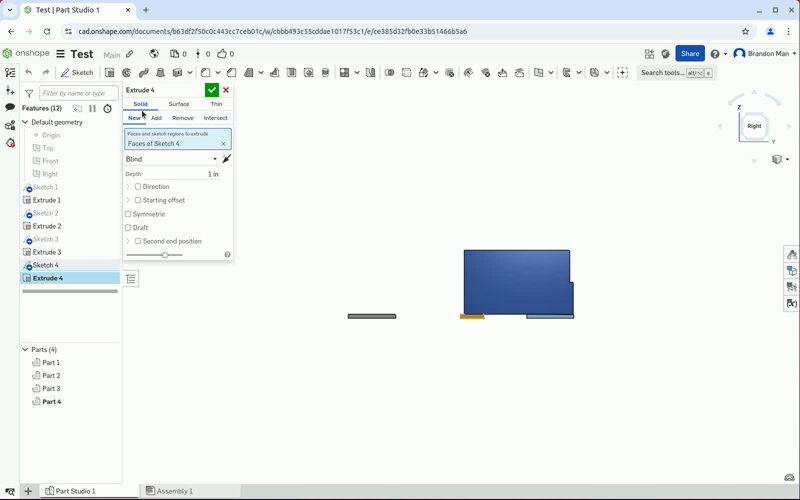
mouse_move(137, 120)
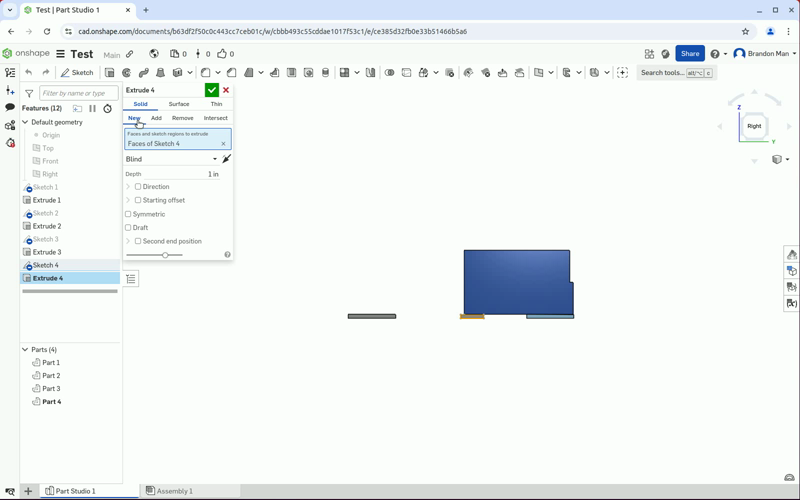
click(137, 120)
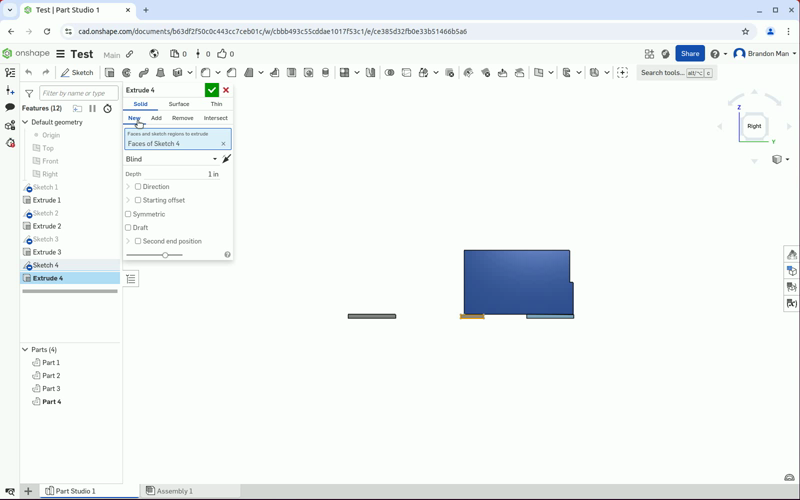
key(tab, 4)
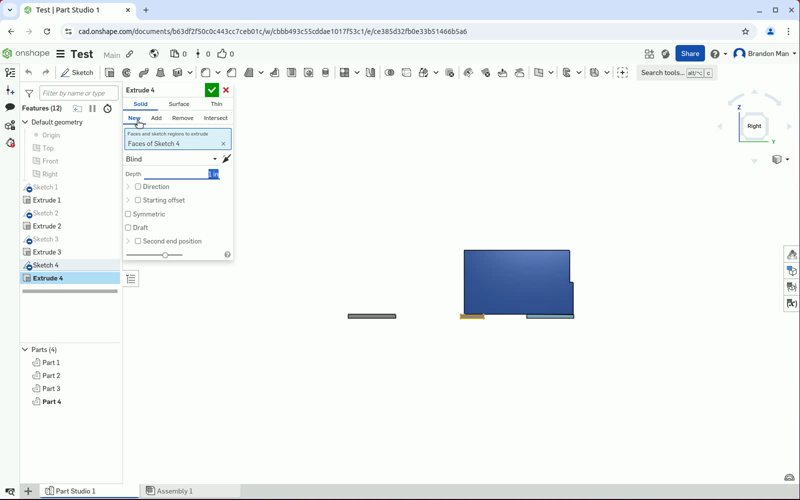
text(0.722)
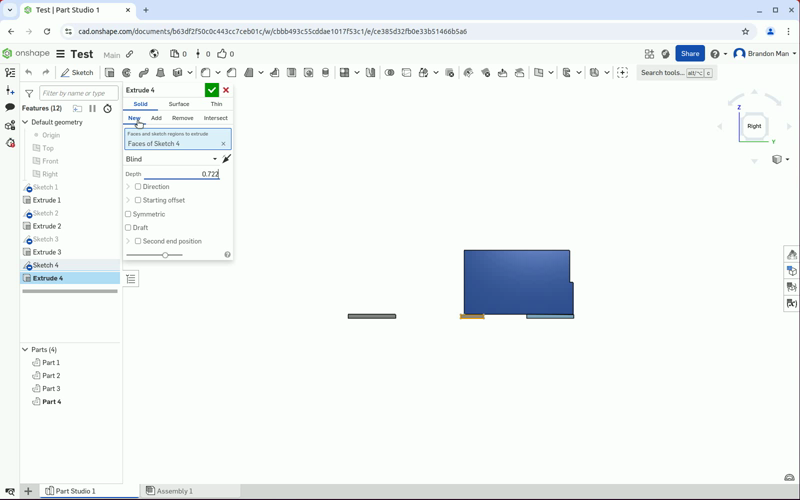
key(enter)
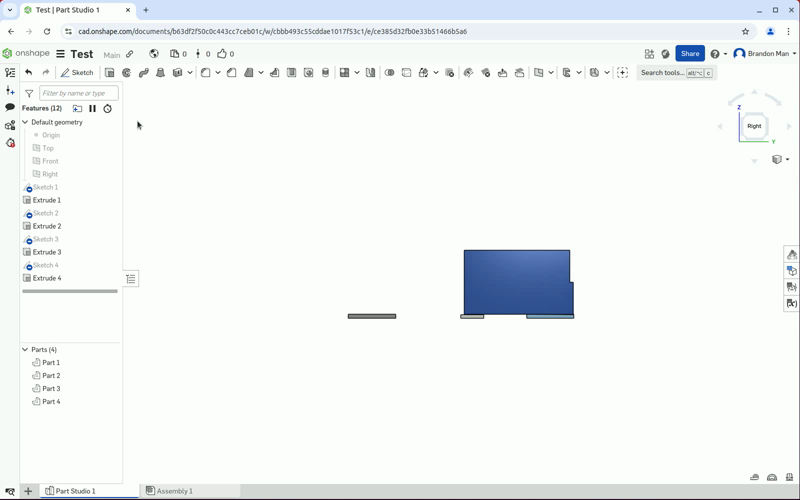
key(shift+h)
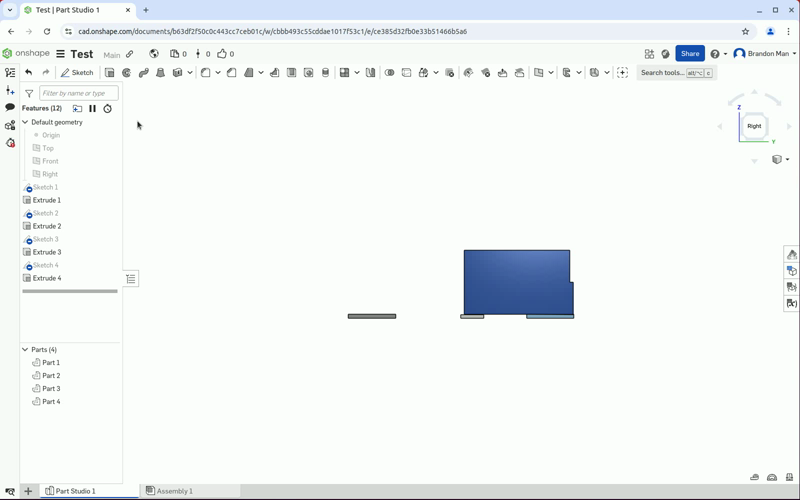
key(shift+h)
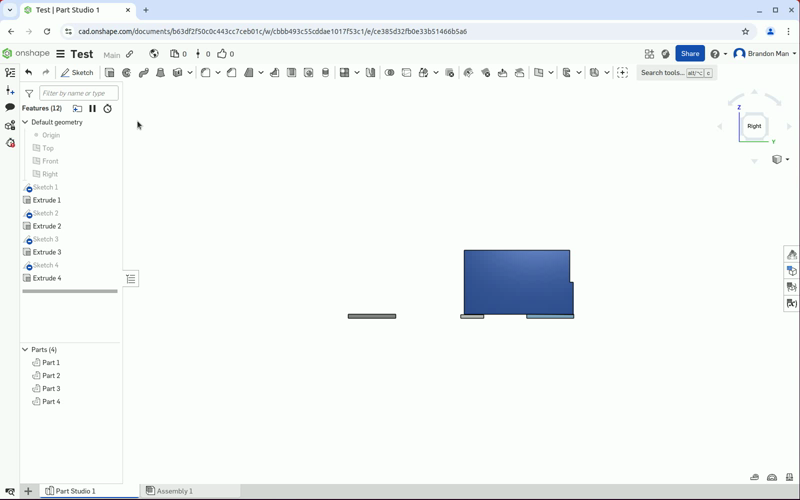
mouse_move(73, 189)
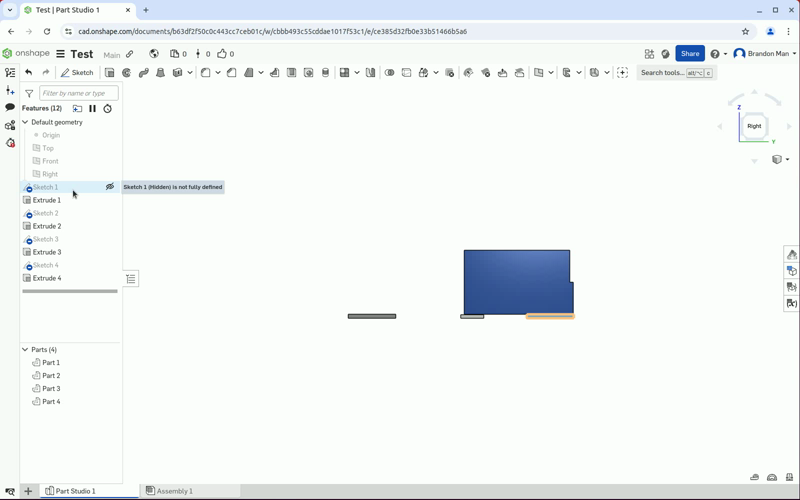
click(73, 189)
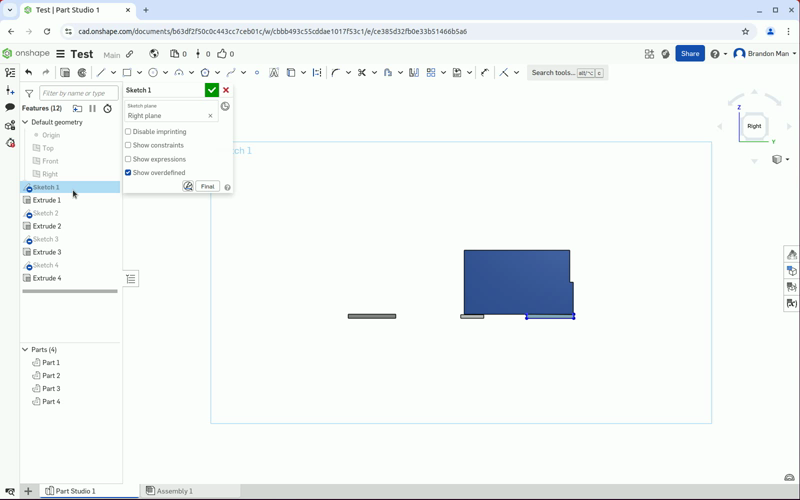
mouse_move(229, 92)
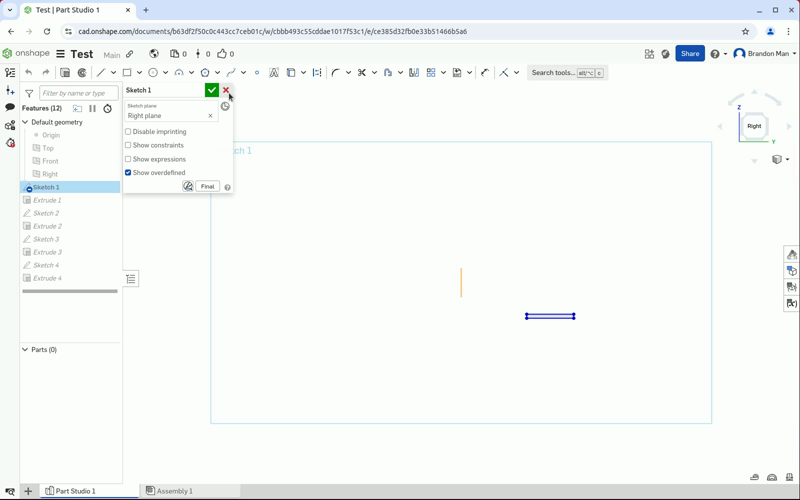
click(229, 92)
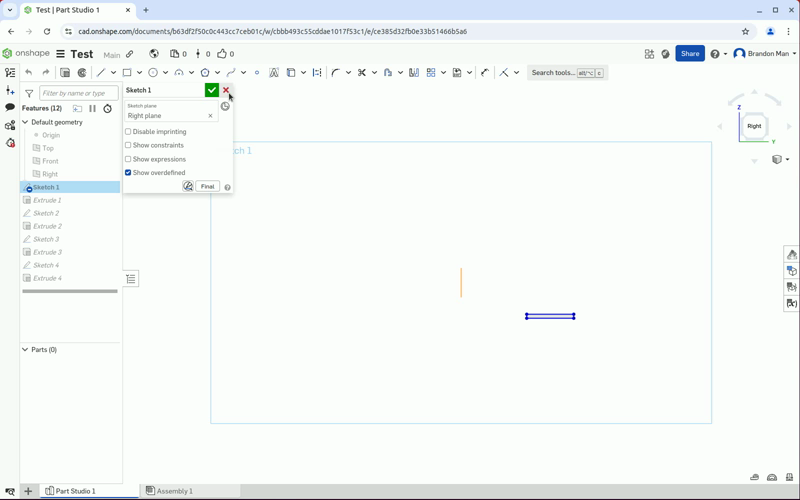
key(shift+s)
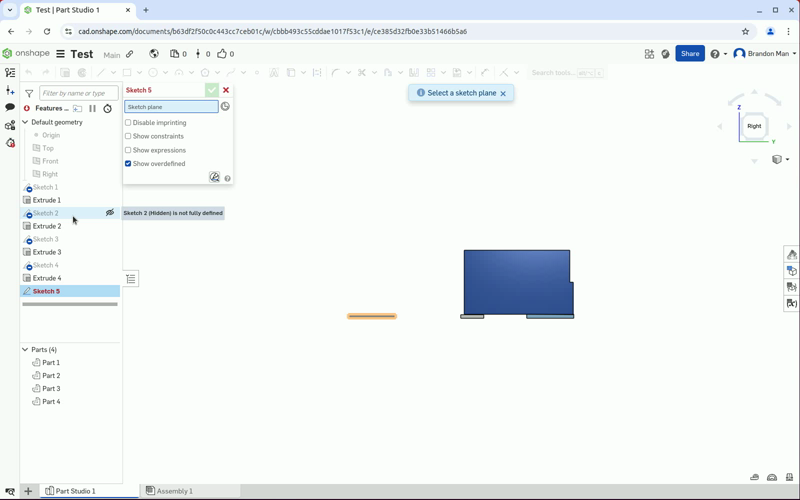
scroll(3)
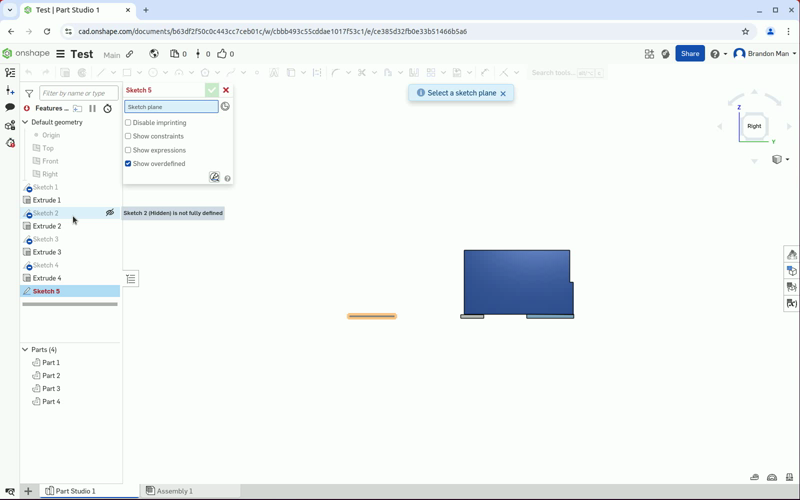
mouse_move(73, 176)
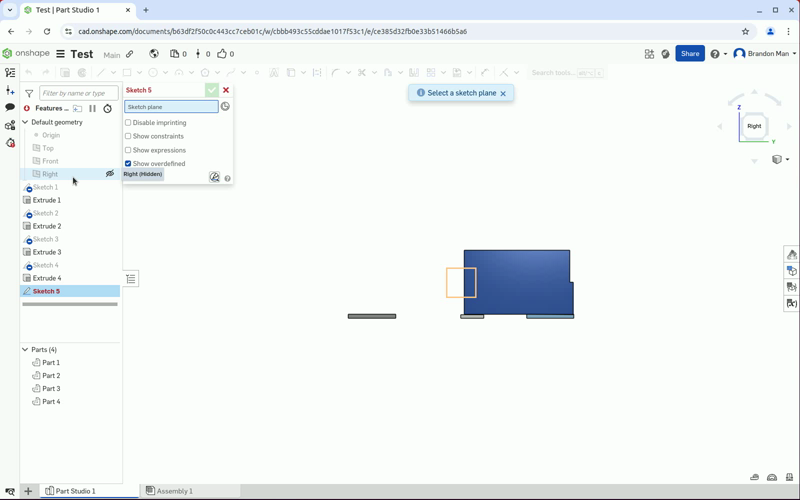
click(73, 176)
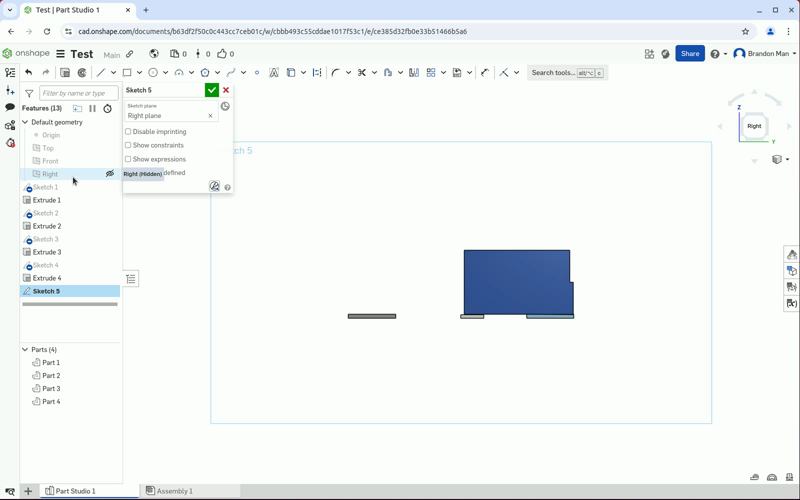
mouse_move(73, 352)
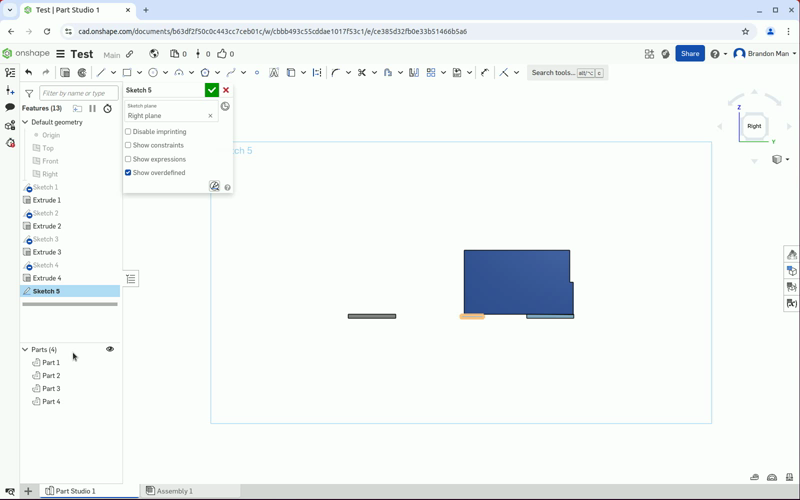
key(y)
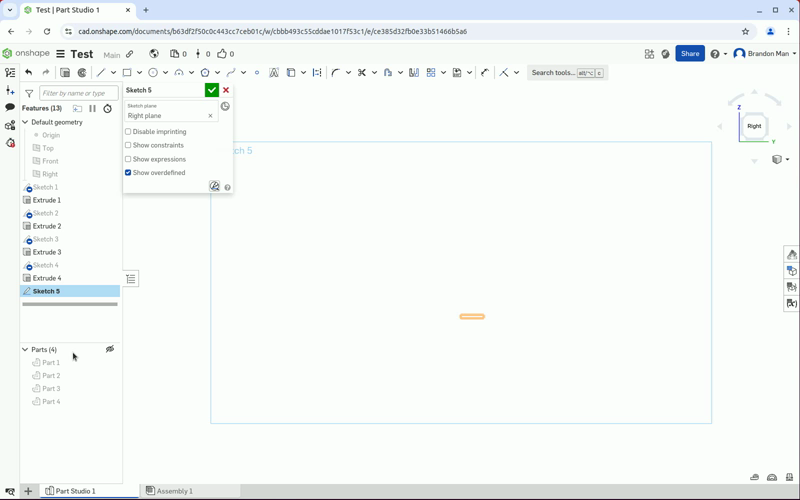
key(l)
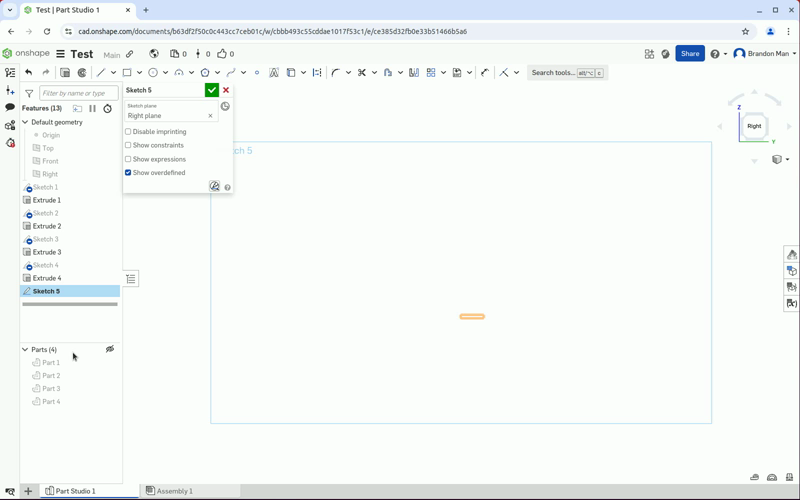
key_down(shift)
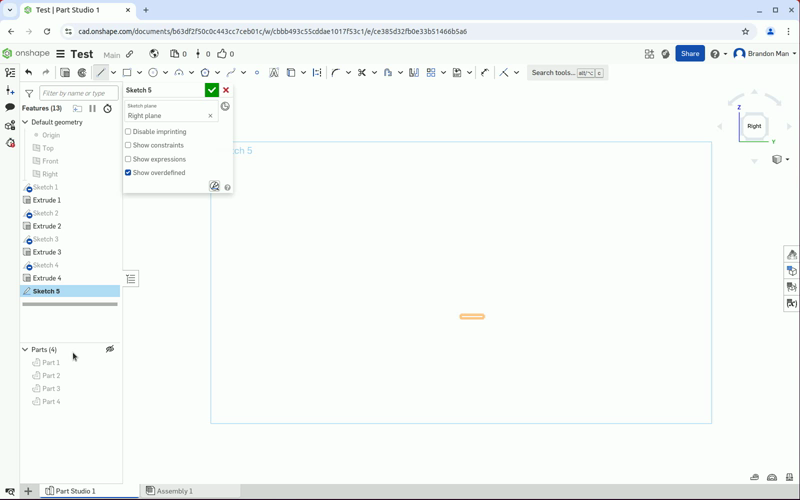
mouse_move(460, 314)
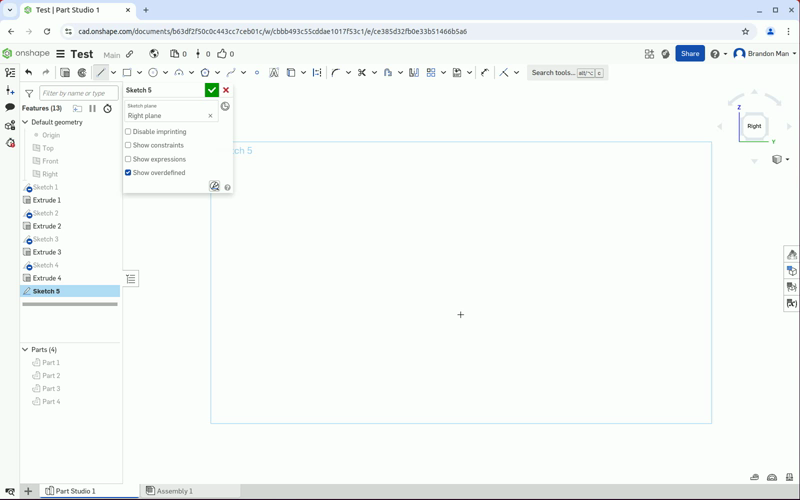
click(460, 314)
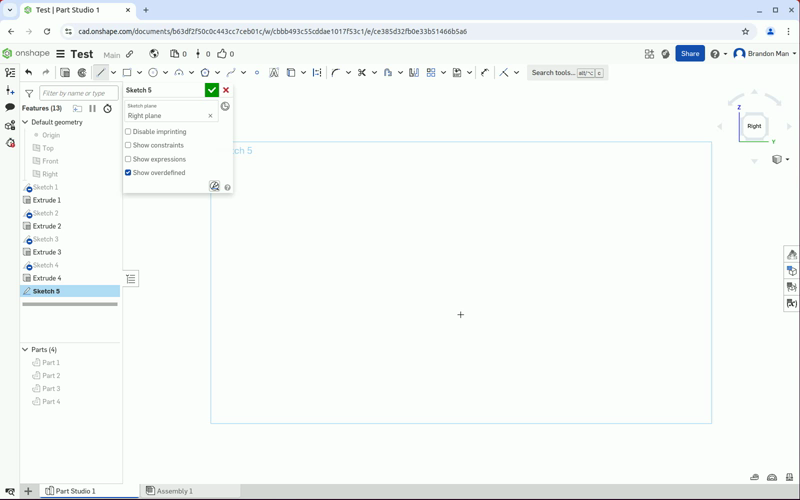
key_up(shift)
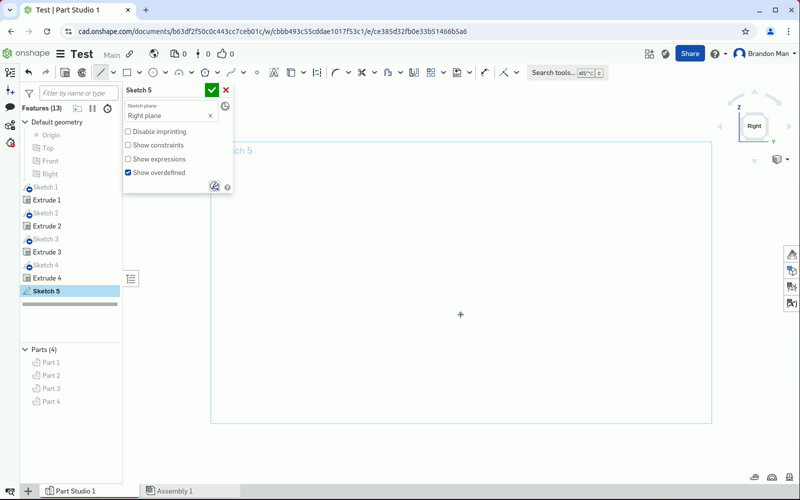
key_down(shift)
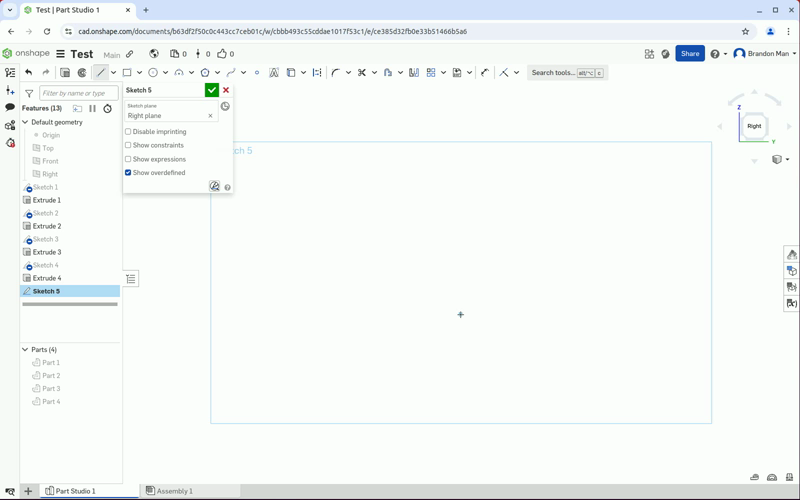
mouse_move(490, 314)
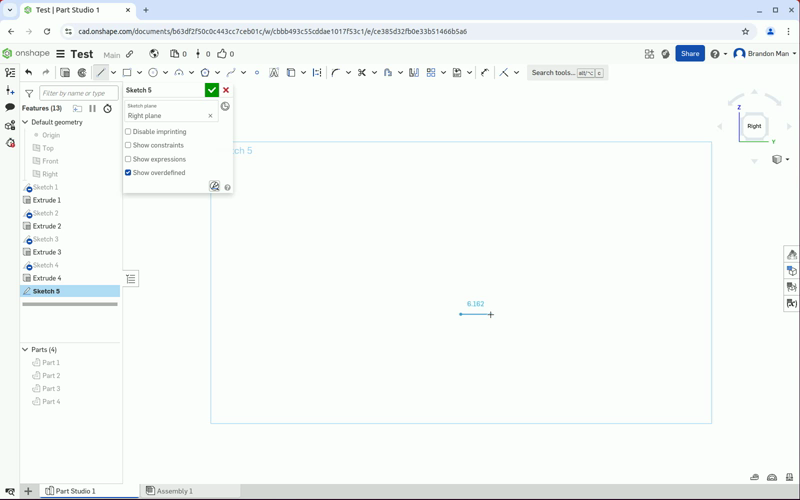
mouse_move(464, 314)
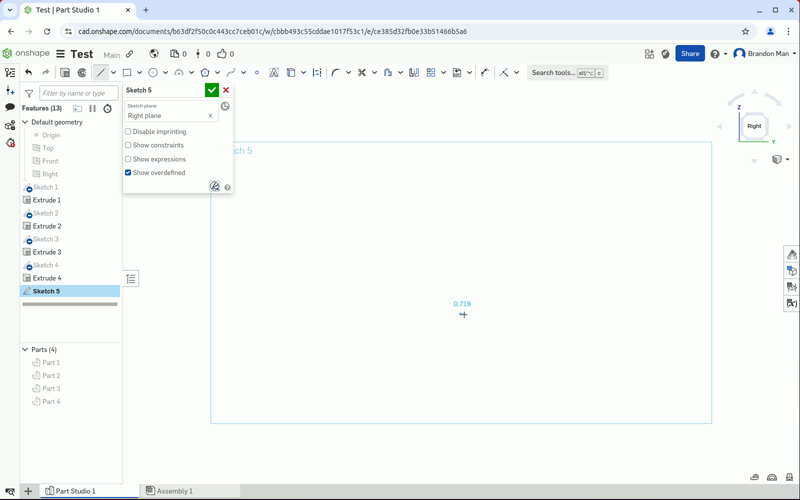
scroll(6)
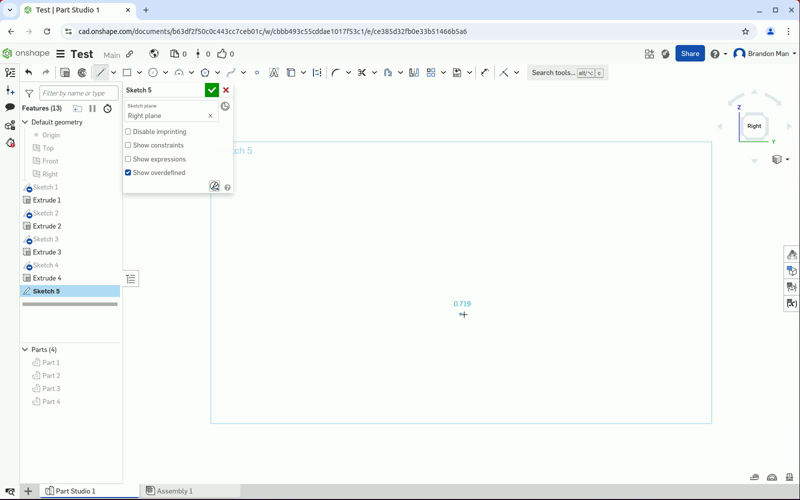
scroll(6)
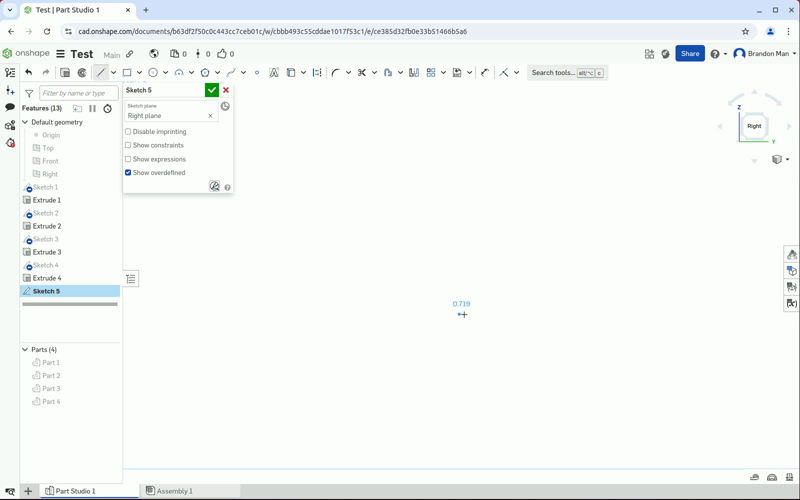
scroll(6)
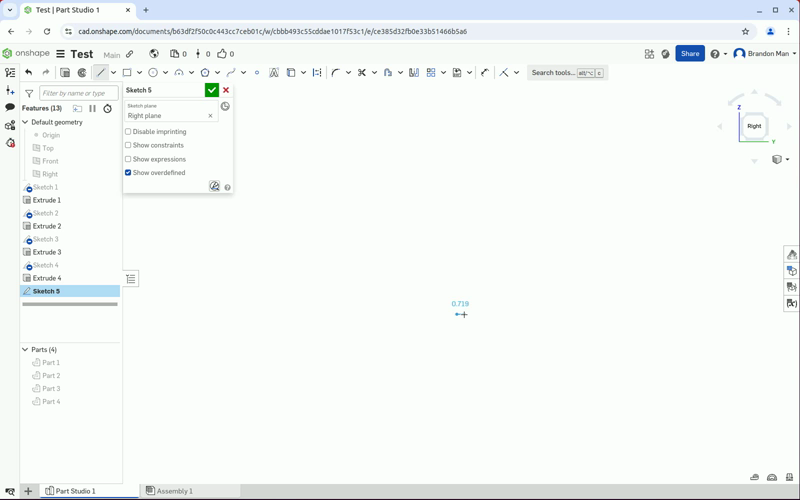
scroll(6)
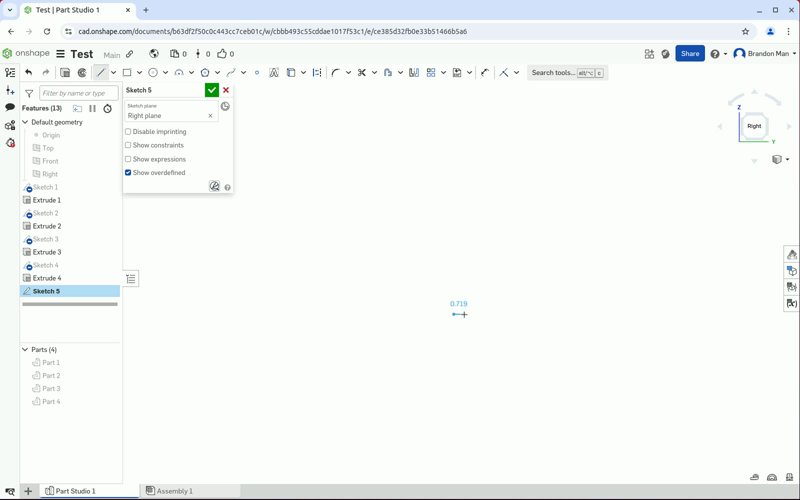
scroll(6)
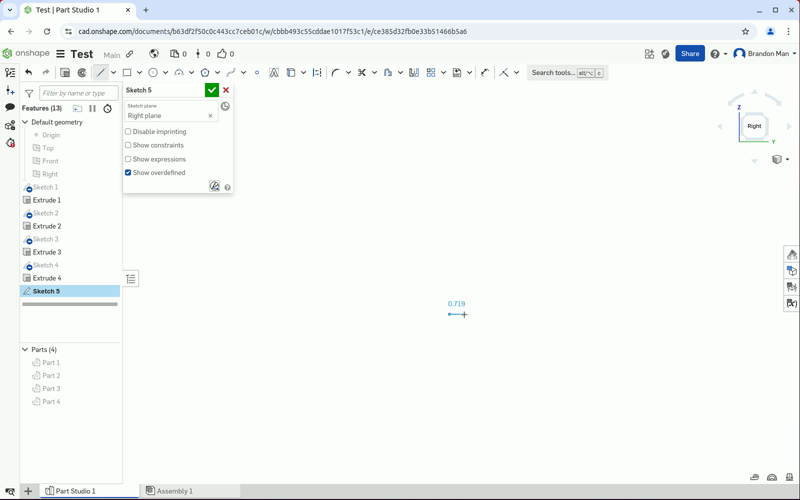
scroll(6)
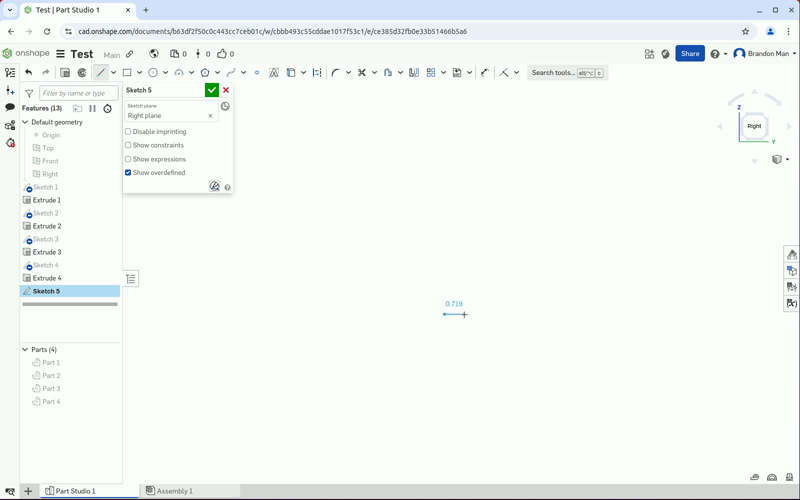
scroll(6)
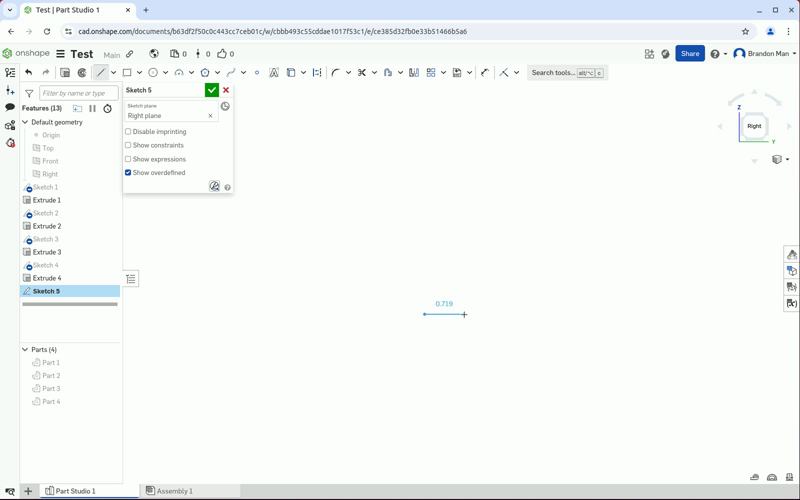
click(464, 314)
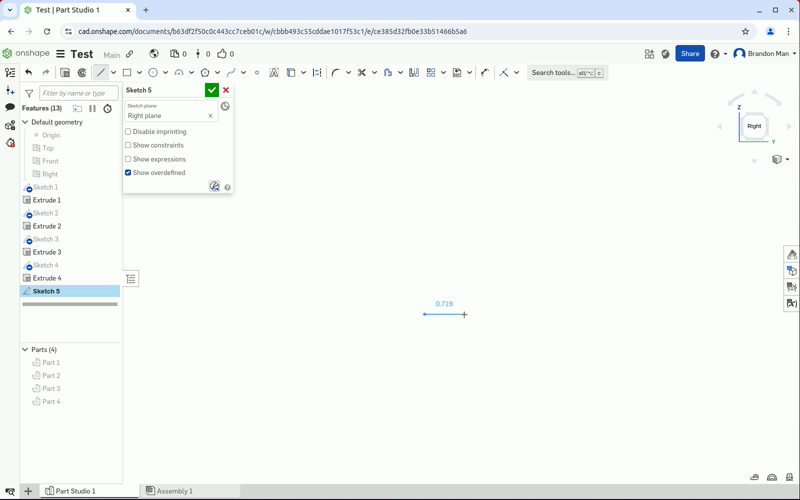
scroll(-6)
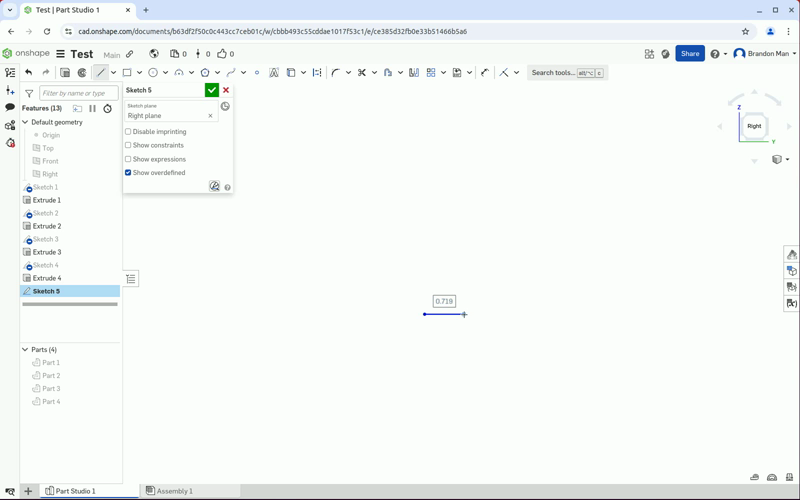
scroll(-6)
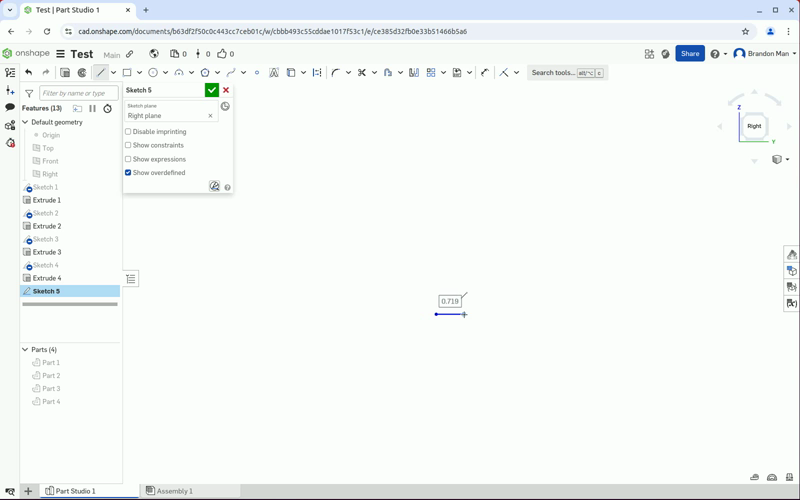
scroll(-6)
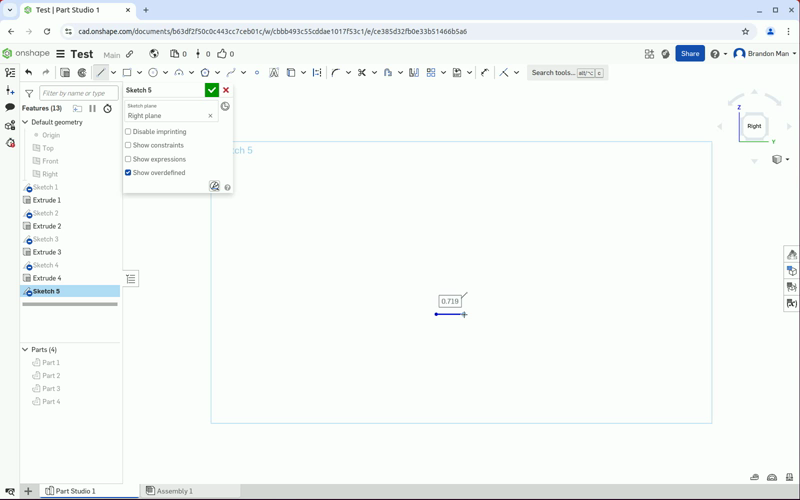
scroll(-6)
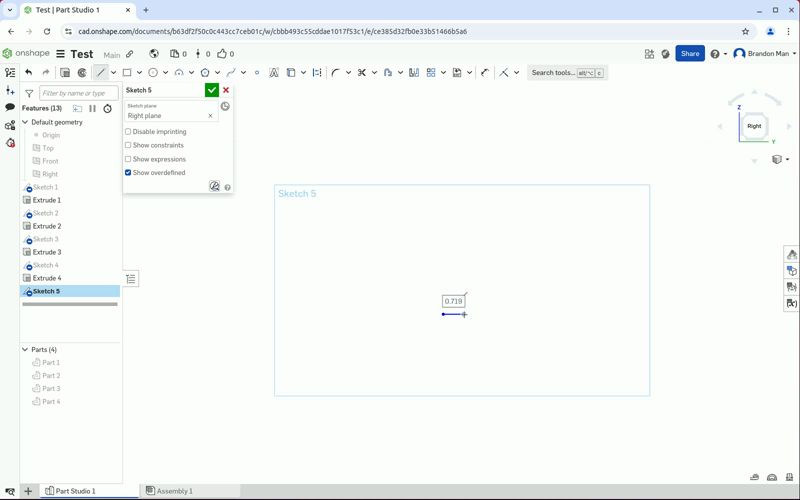
scroll(-6)
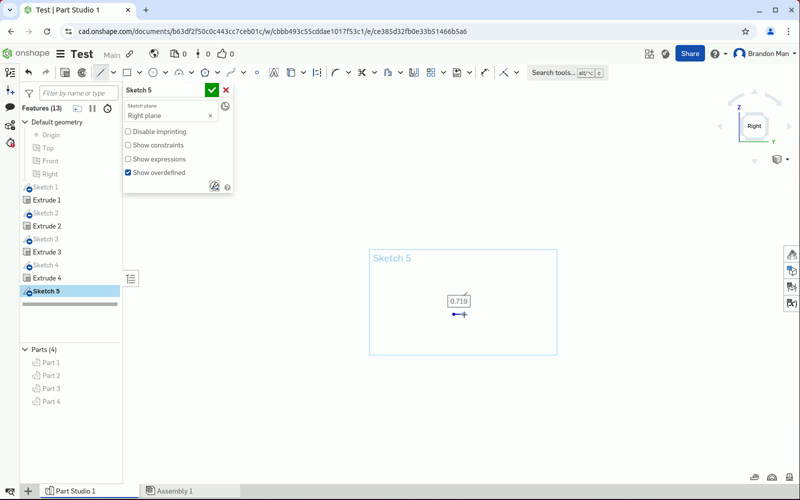
scroll(-6)
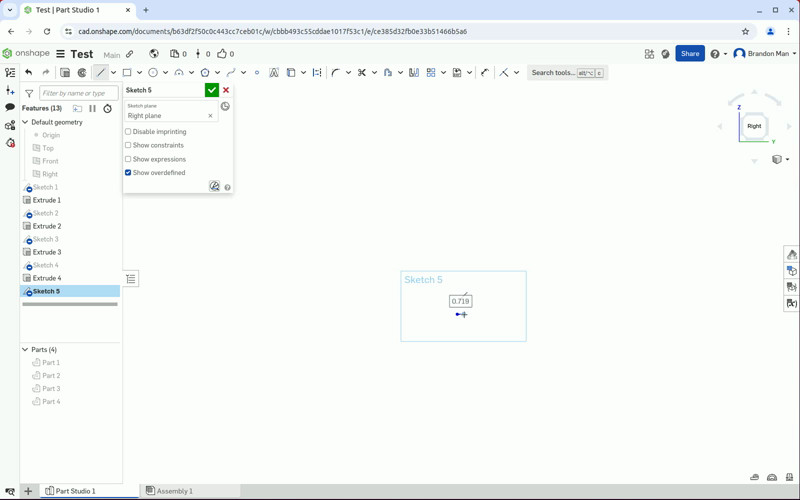
scroll(-6)
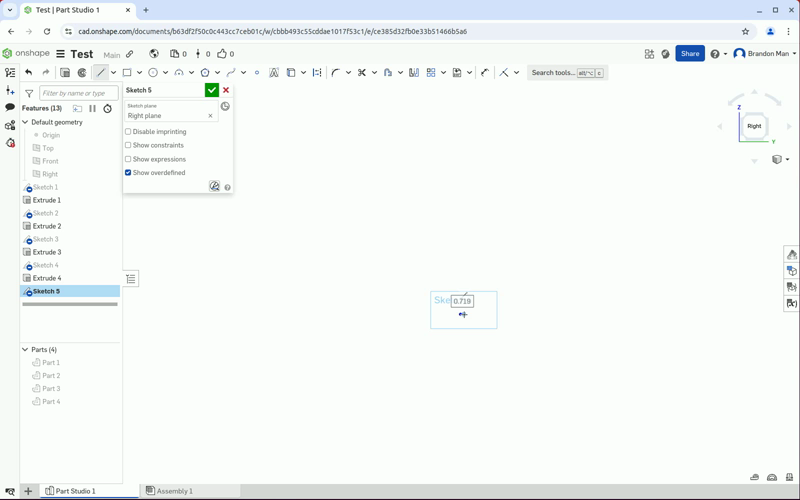
key_up(shift)
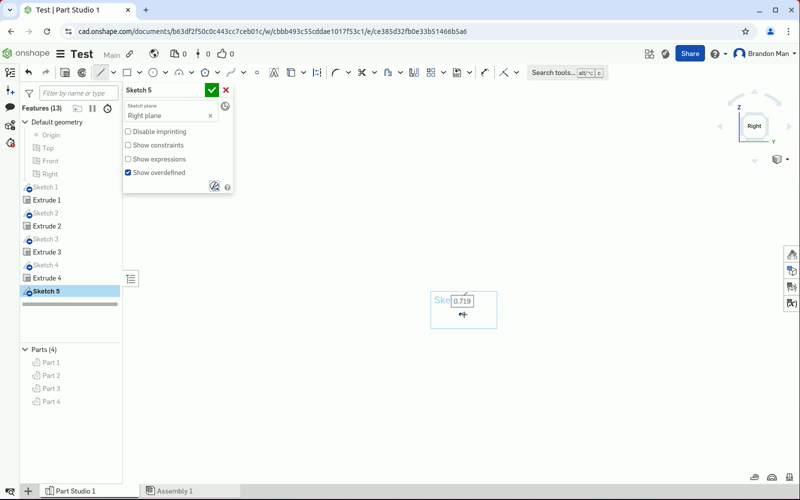
key_down(shift)
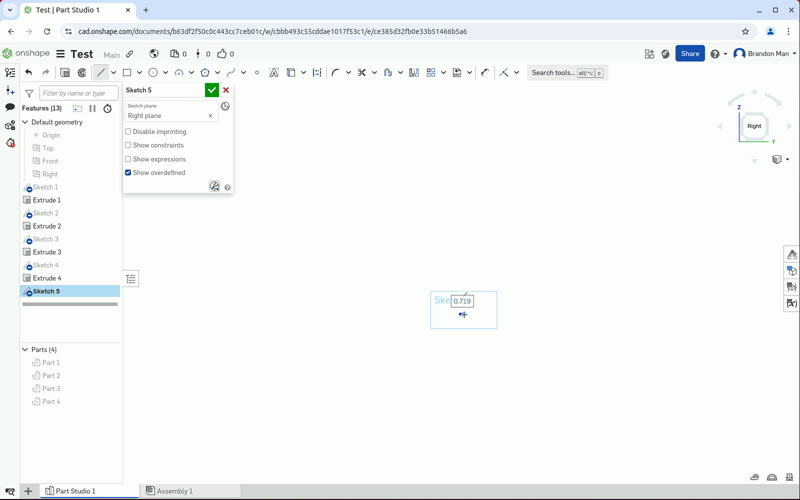
mouse_move(464, 249)
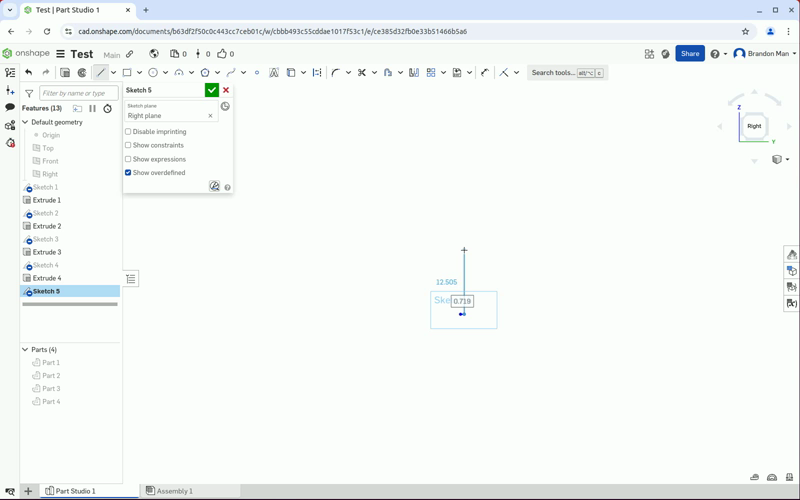
click(464, 249)
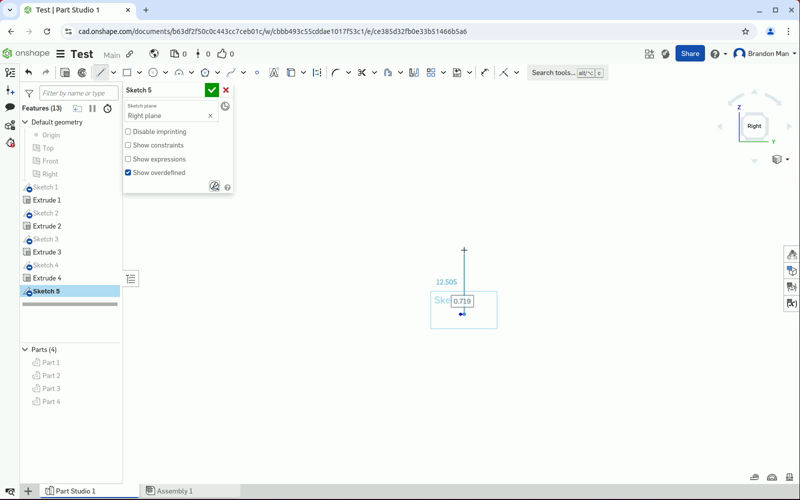
key_up(shift)
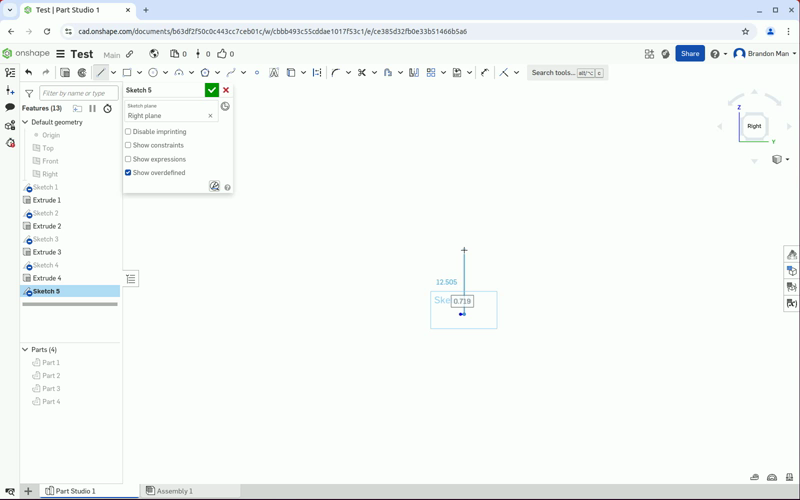
key_down(shift)
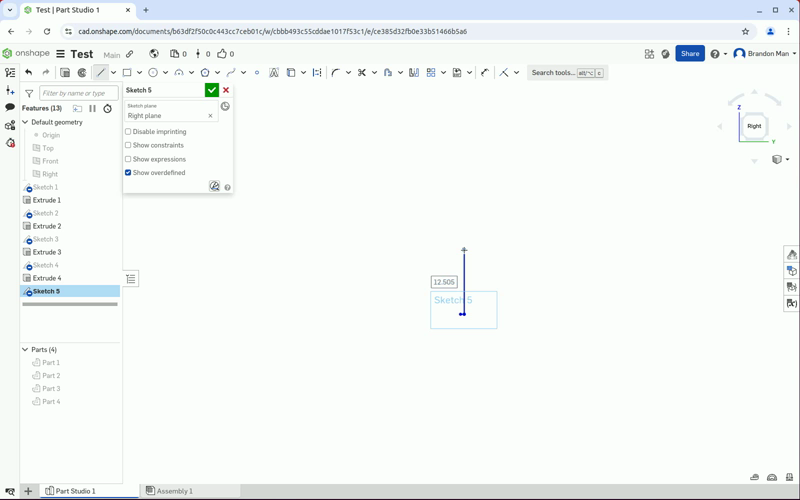
mouse_move(494, 249)
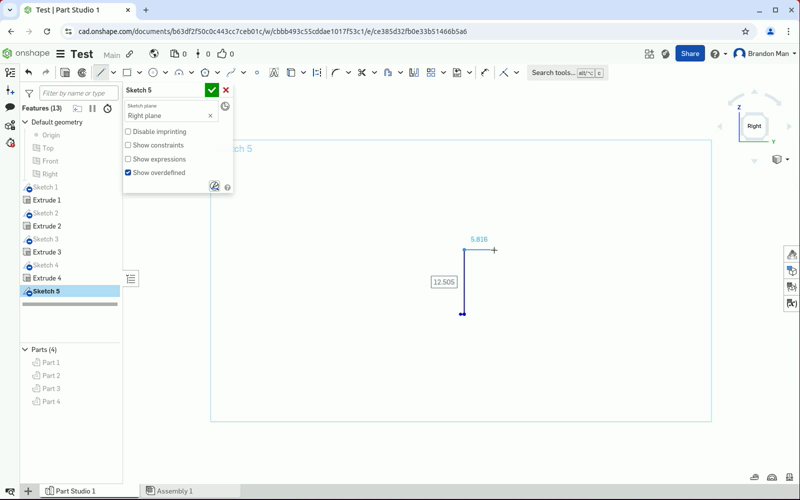
mouse_move(460, 249)
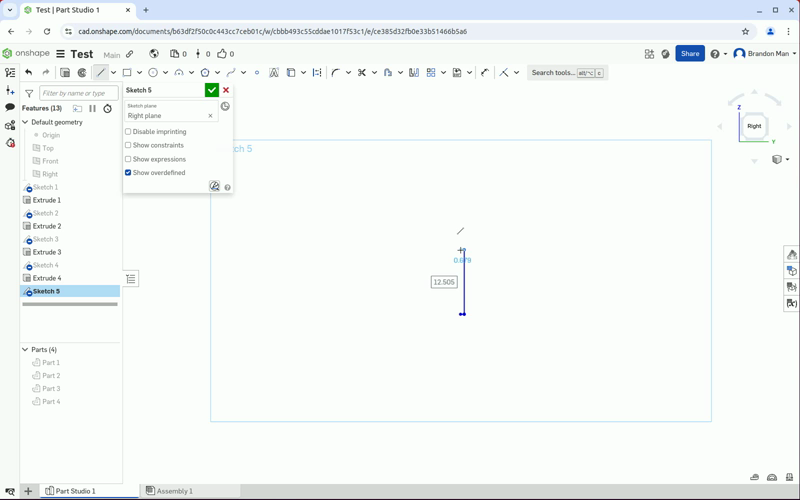
scroll(6)
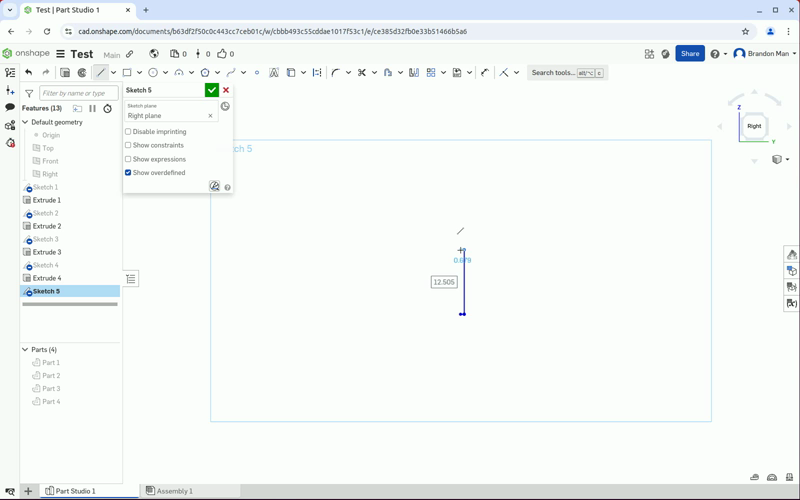
scroll(6)
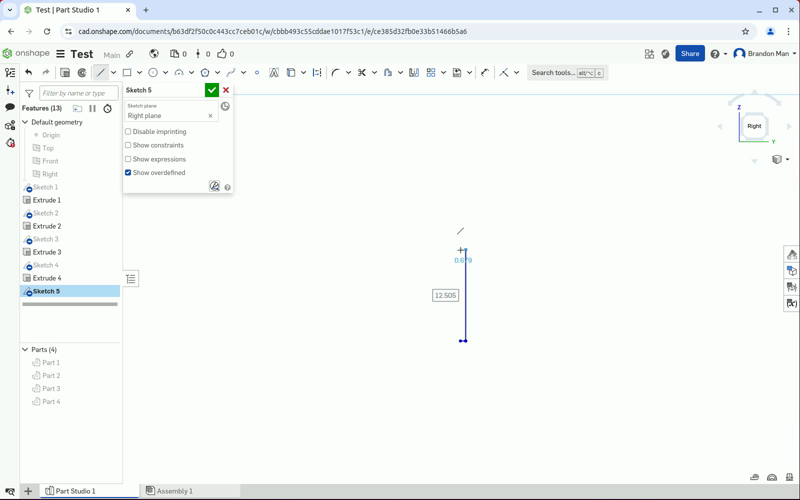
scroll(6)
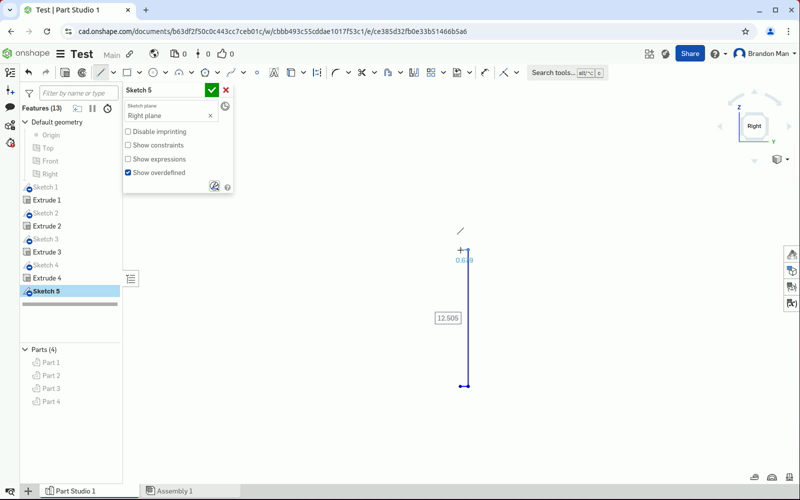
scroll(6)
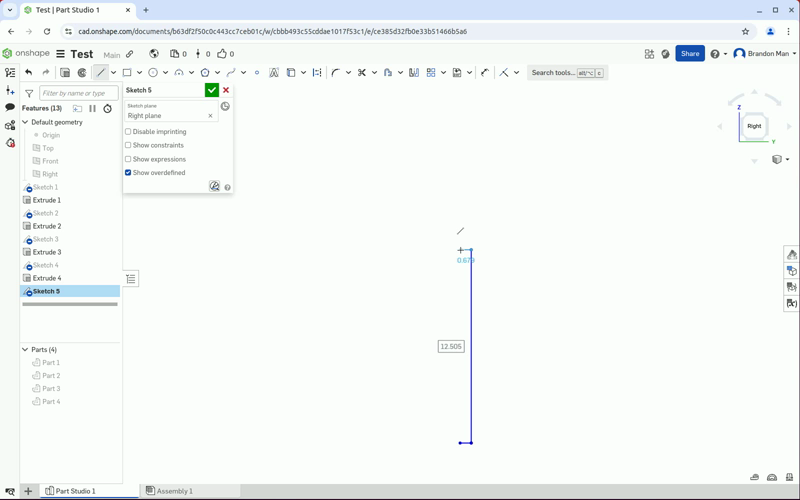
scroll(6)
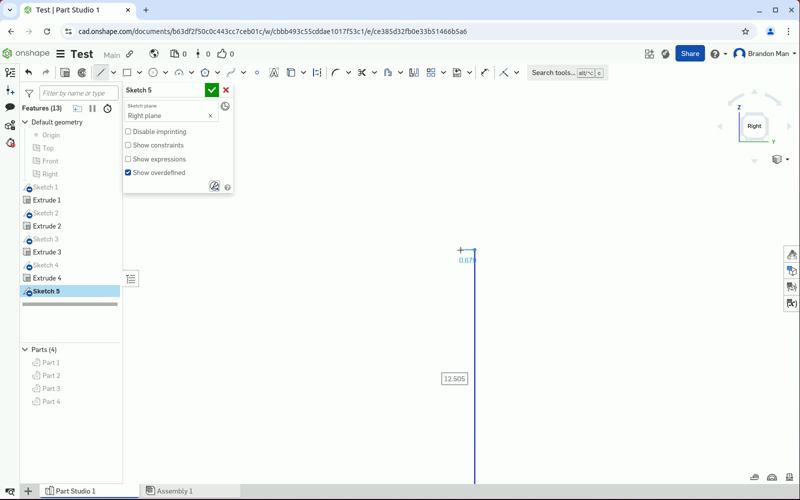
scroll(6)
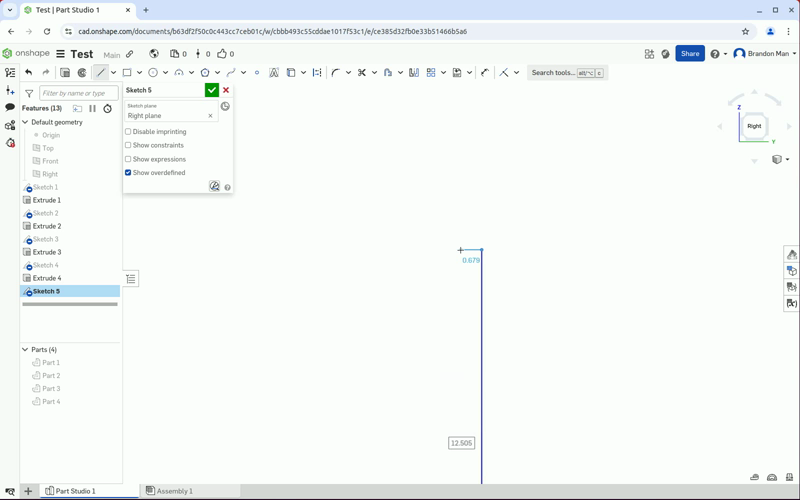
scroll(6)
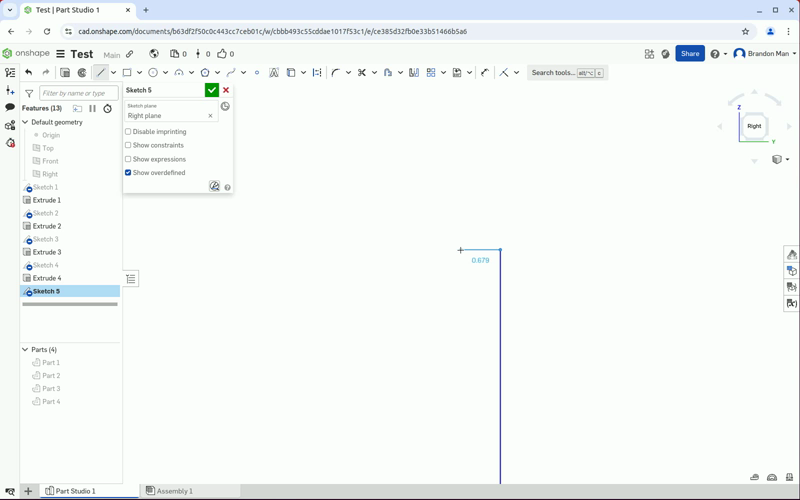
click(460, 249)
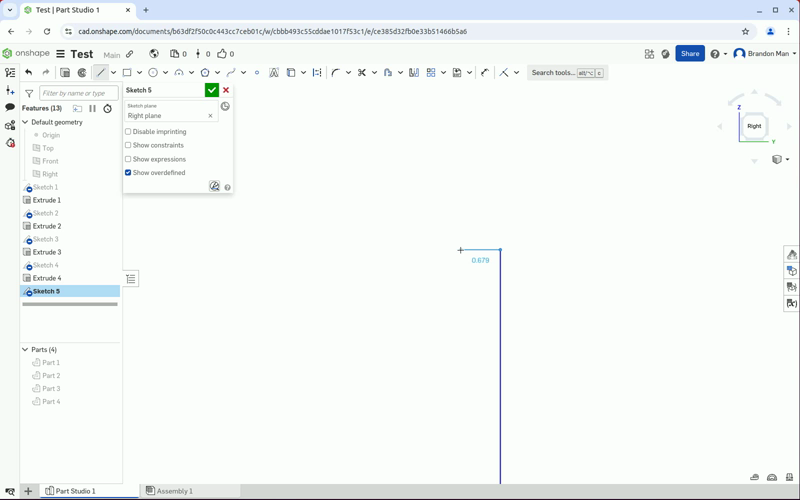
scroll(-6)
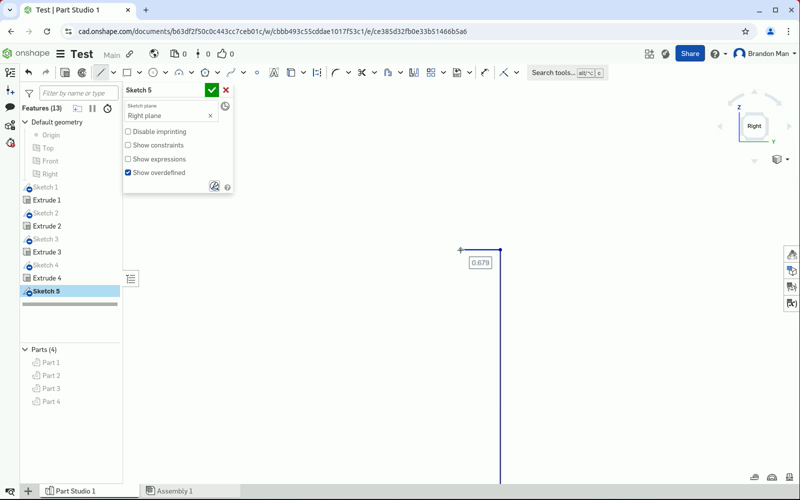
scroll(-6)
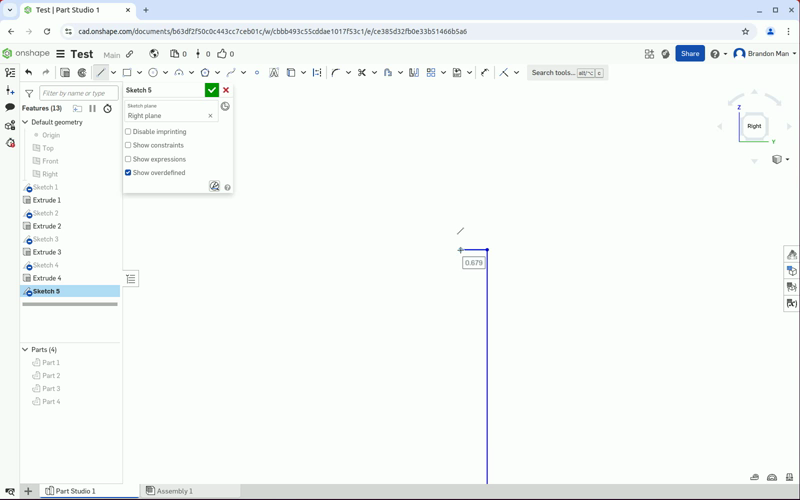
scroll(-6)
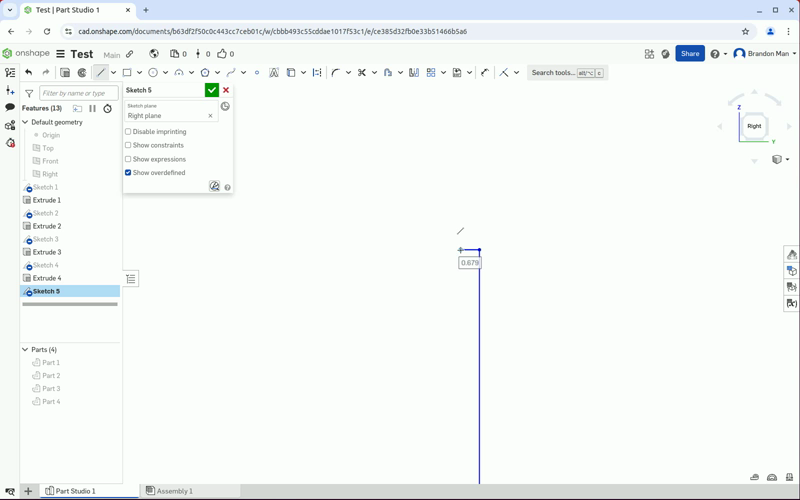
scroll(-6)
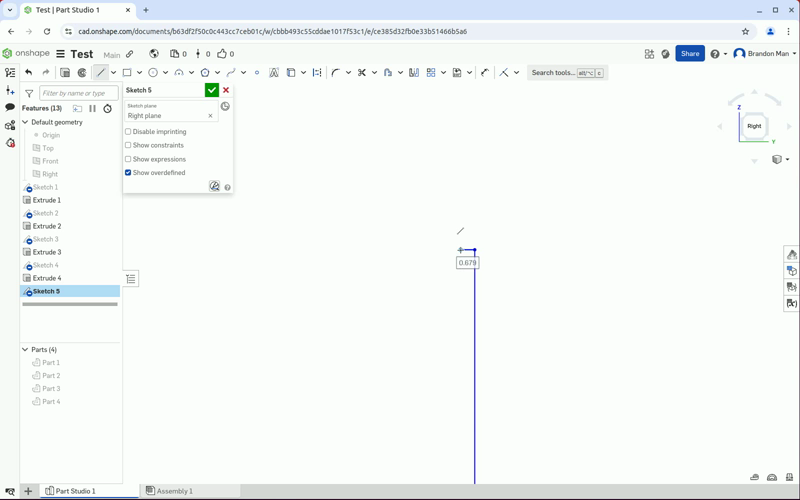
scroll(-6)
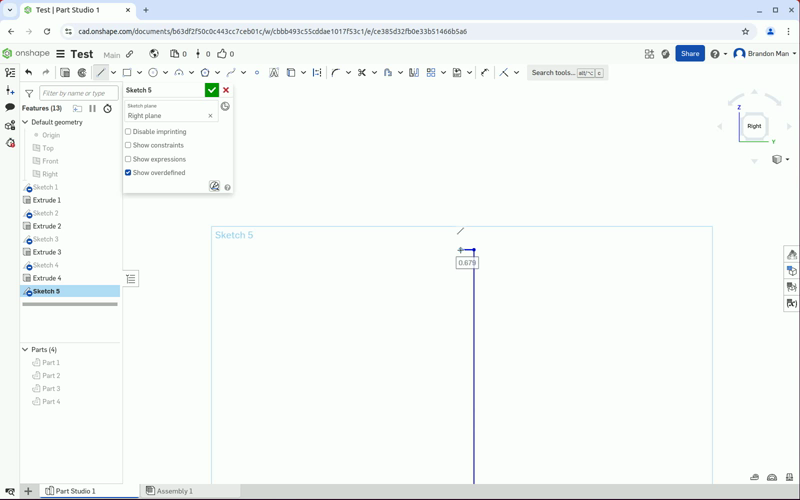
scroll(-6)
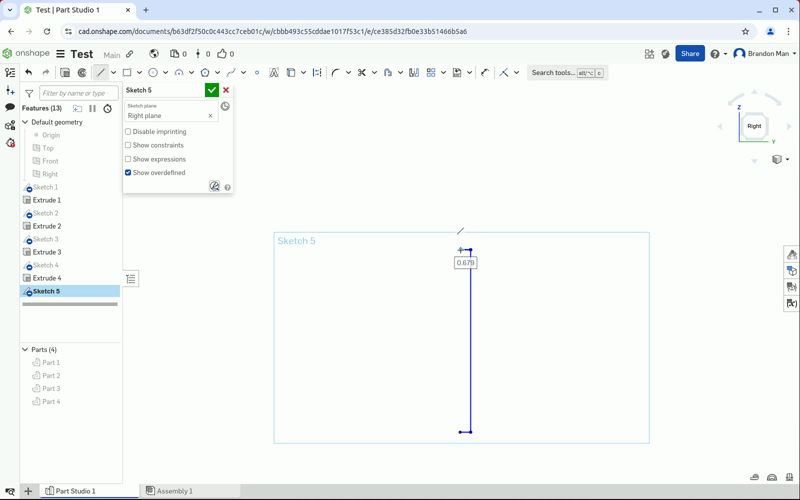
scroll(-6)
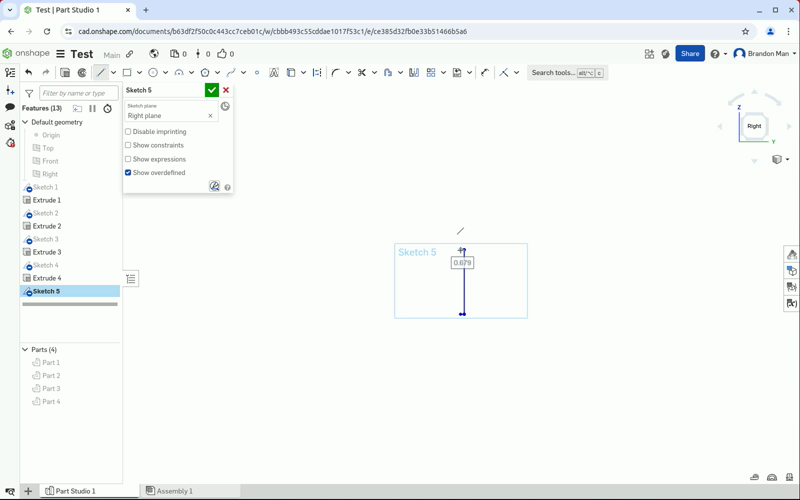
key_up(shift)
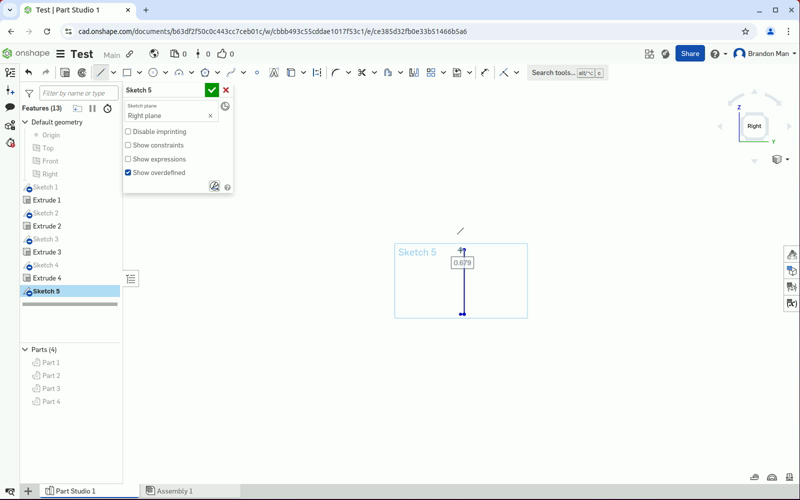
key_down(shift)
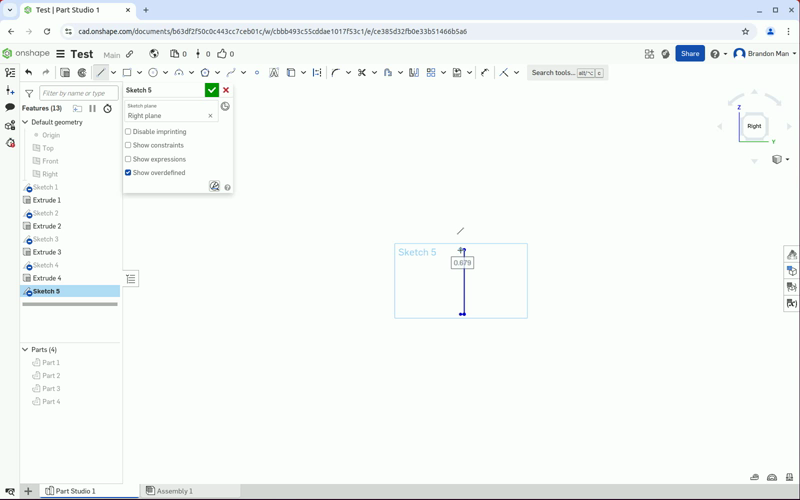
mouse_move(460, 314)
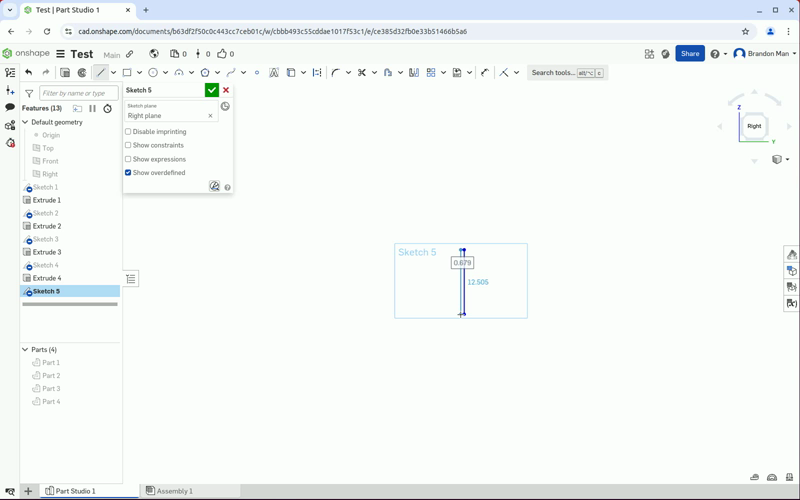
scroll(6)
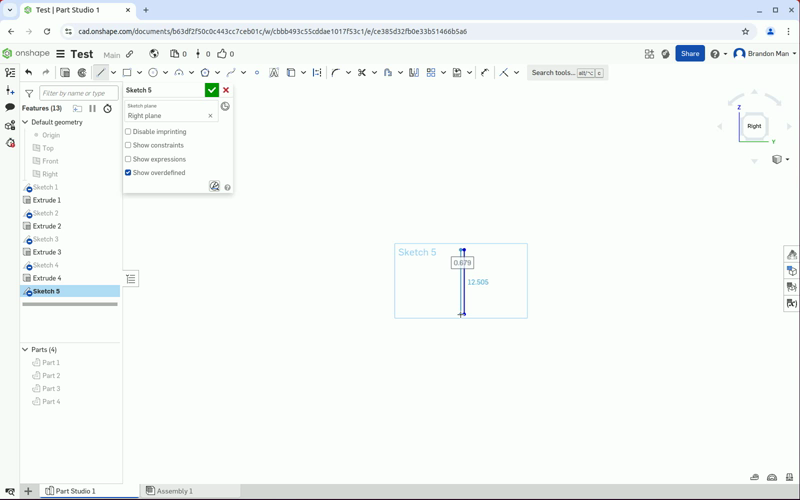
scroll(6)
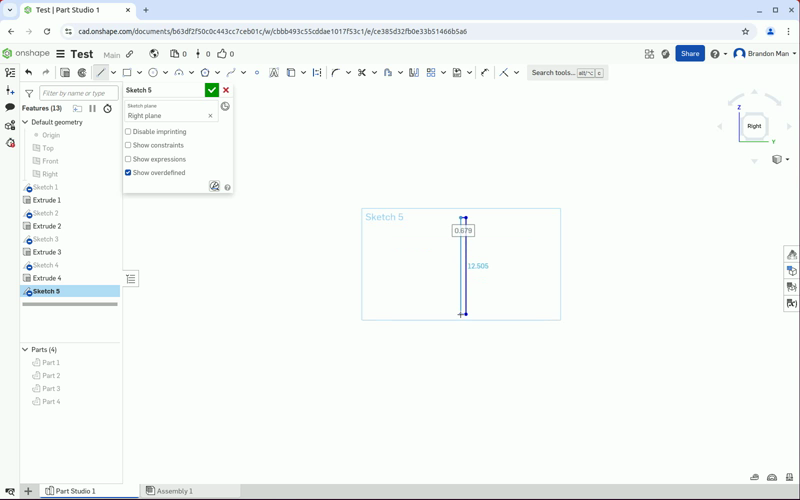
scroll(6)
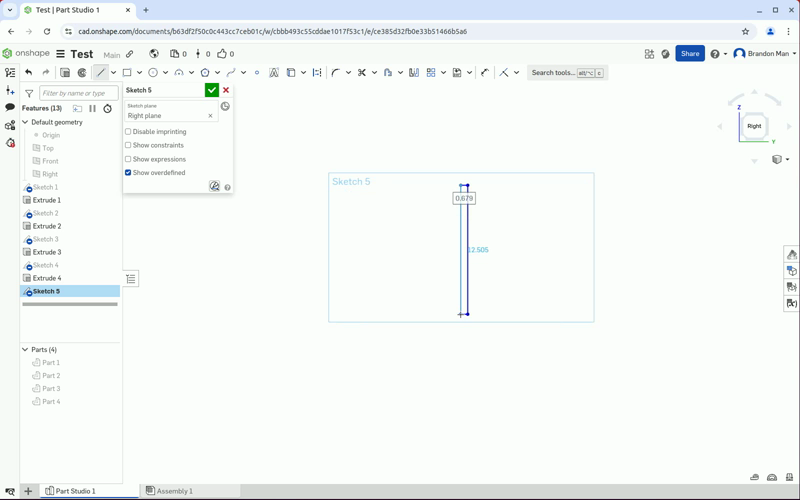
scroll(6)
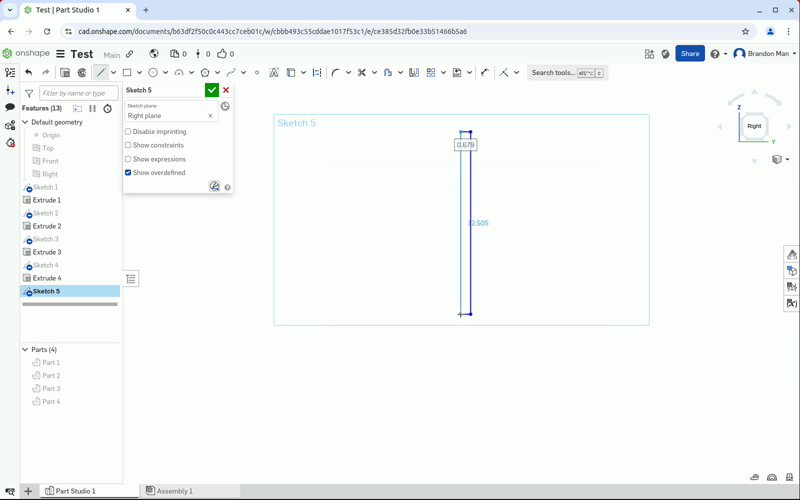
scroll(6)
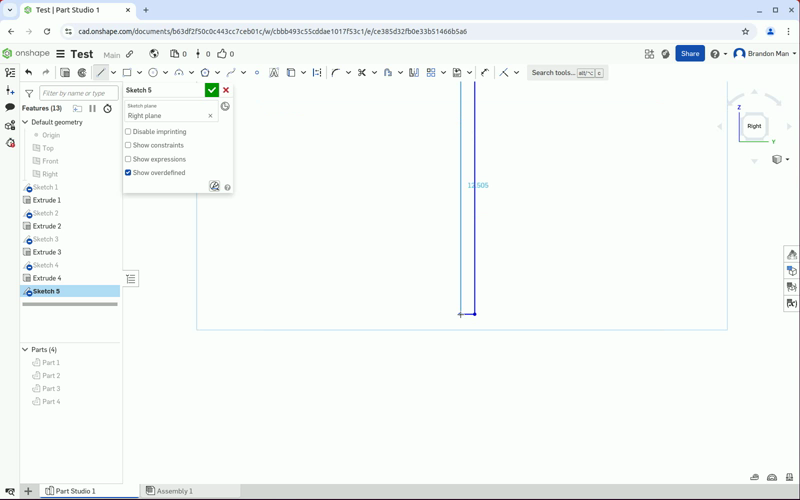
scroll(6)
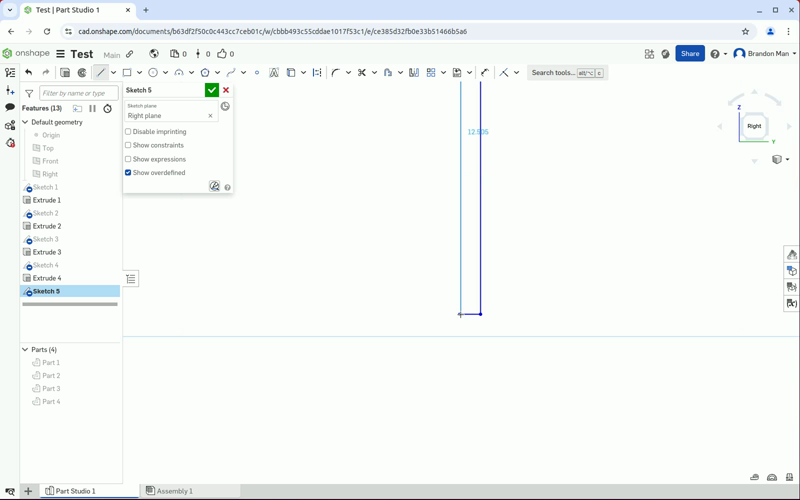
scroll(6)
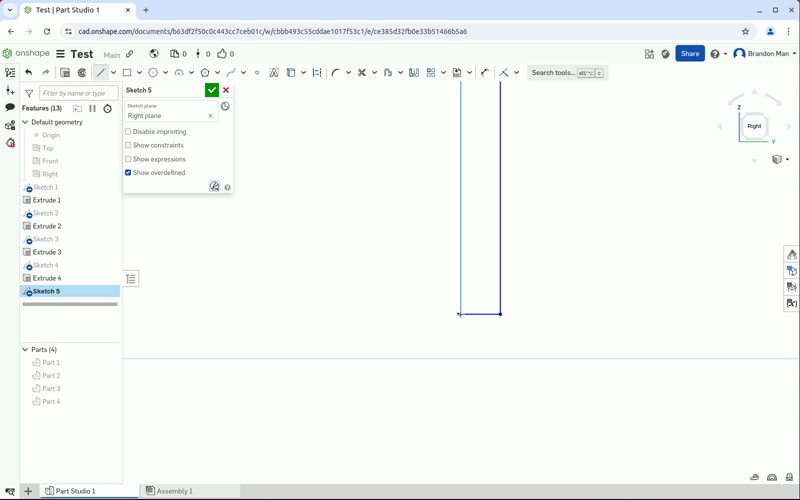
key_up(shift)
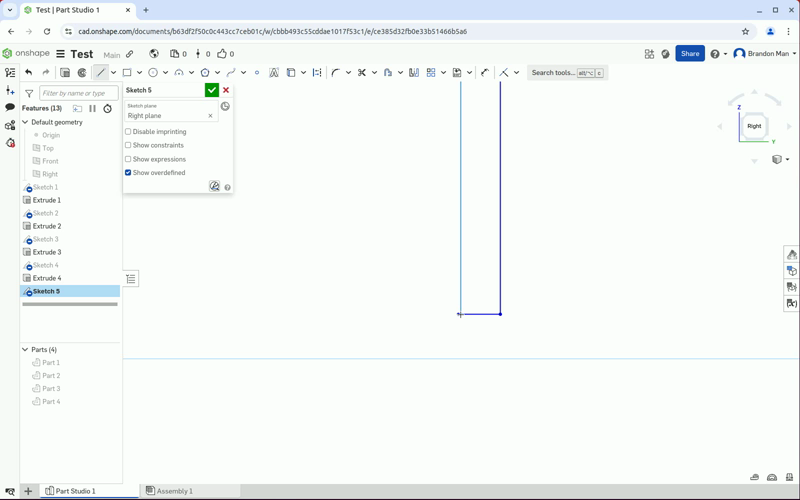
click(460, 314)
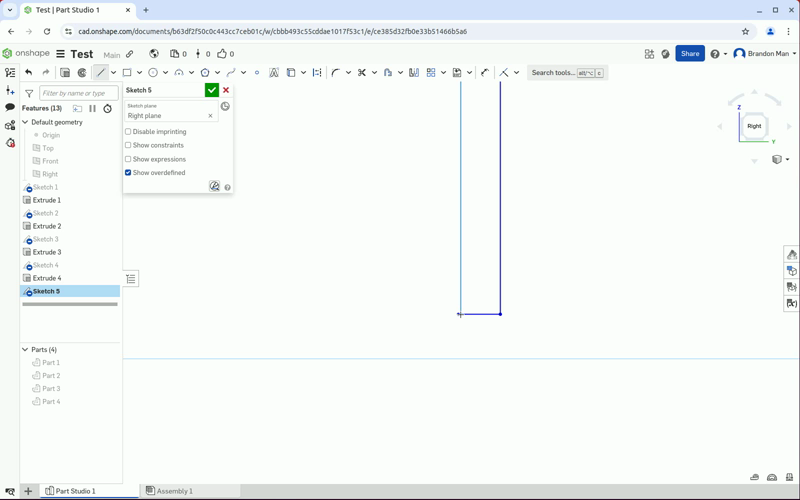
scroll(-6)
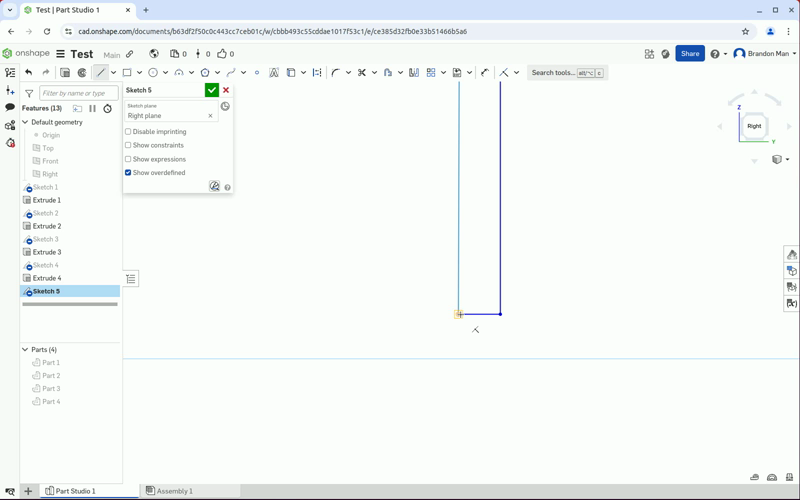
scroll(-6)
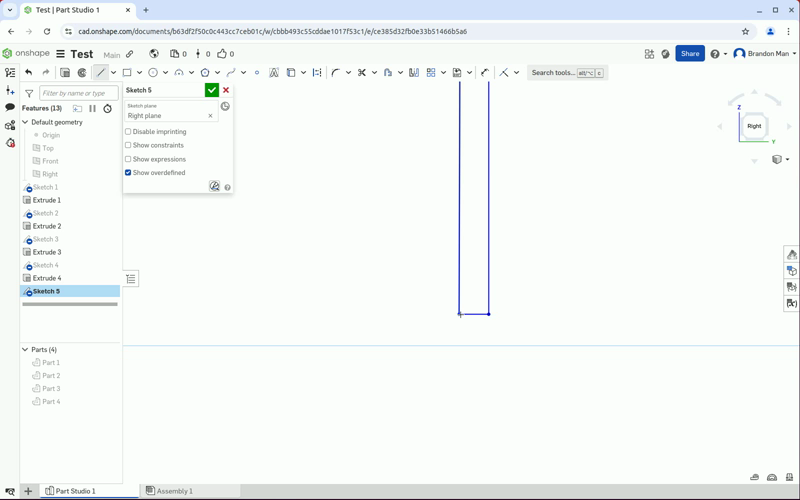
scroll(-6)
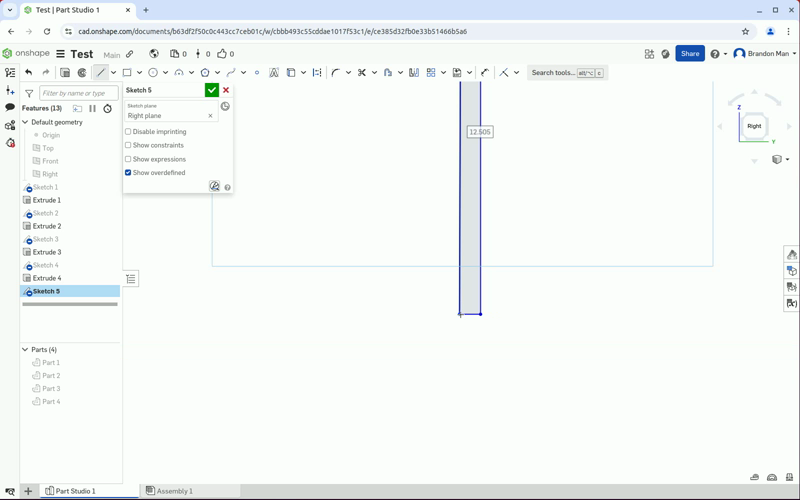
scroll(-6)
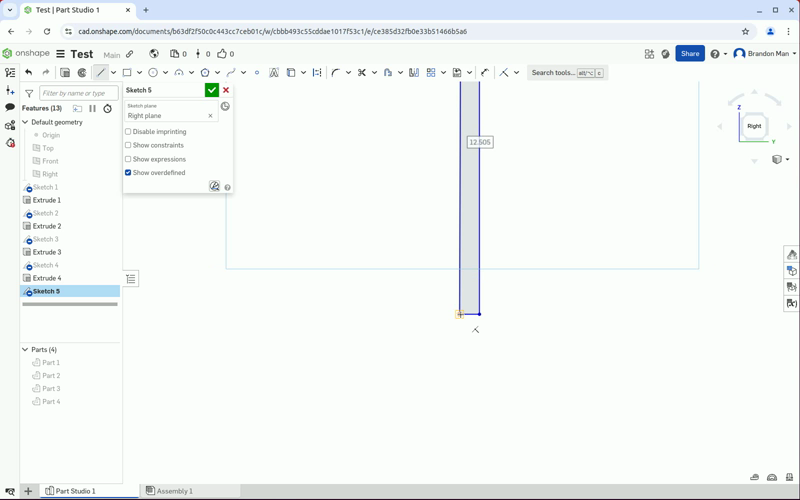
scroll(-6)
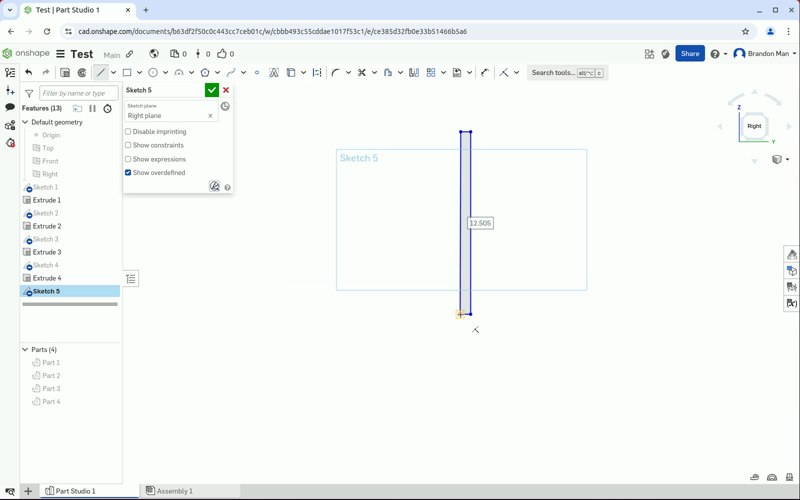
scroll(-6)
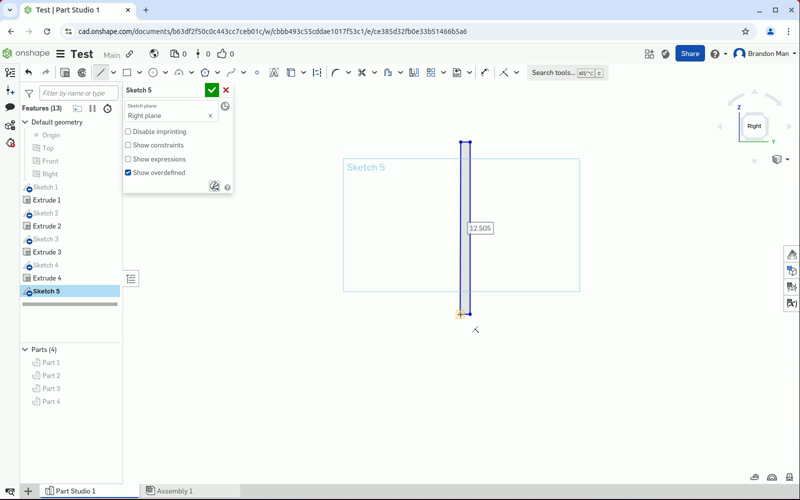
scroll(-6)
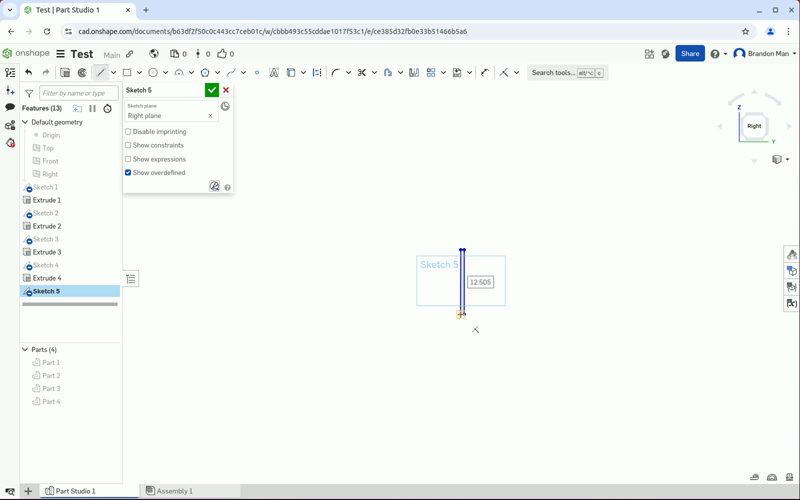
key(esc)
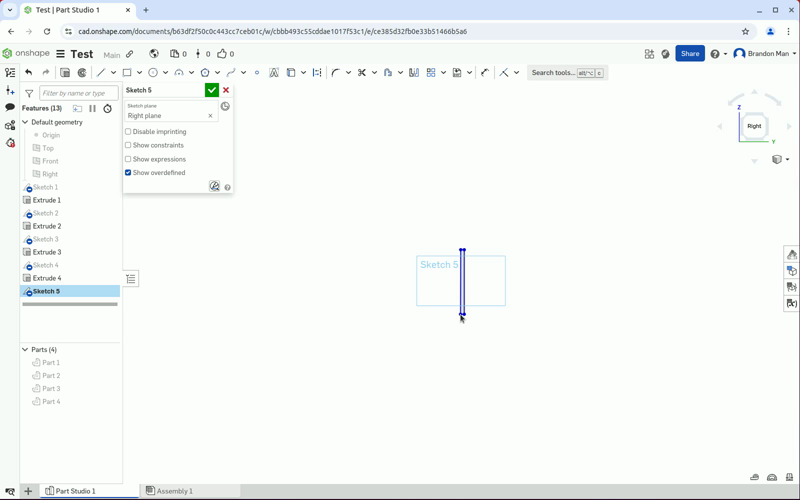
mouse_move(462, 298)
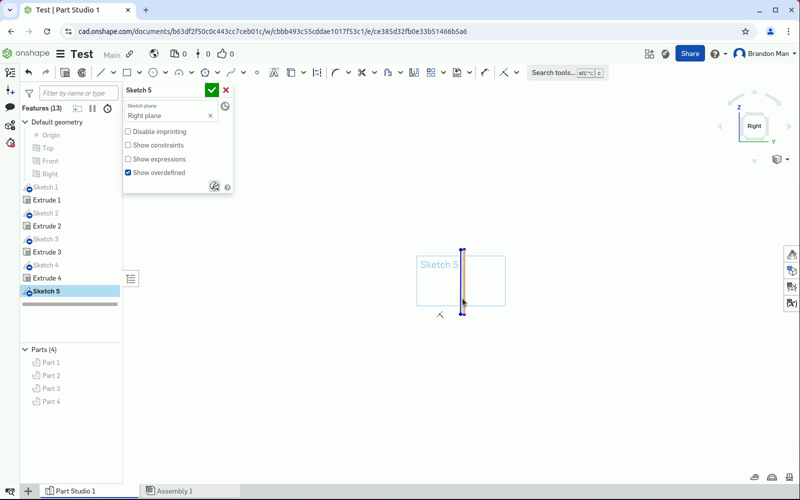
scroll(6)
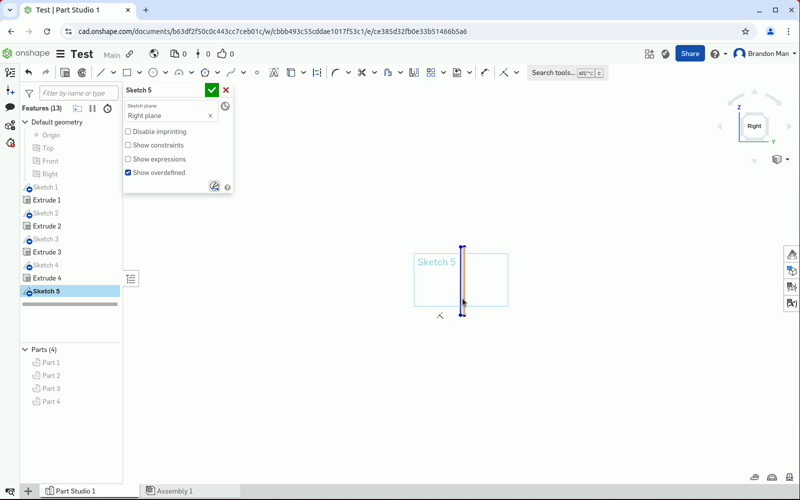
scroll(6)
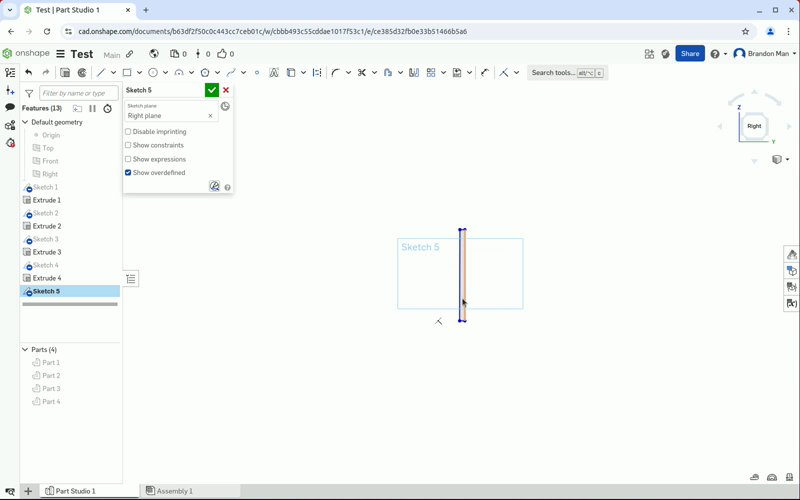
scroll(6)
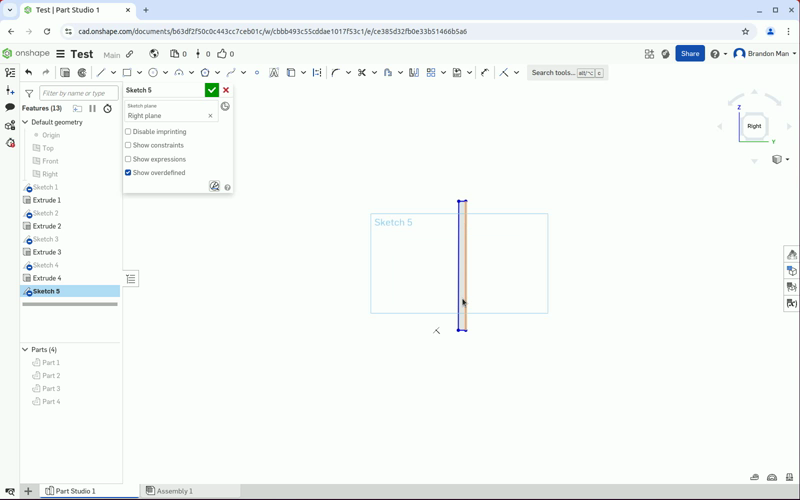
scroll(6)
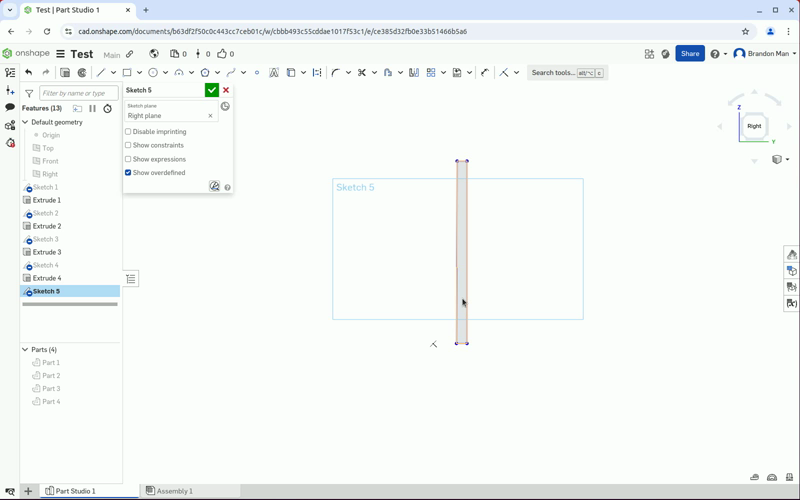
scroll(6)
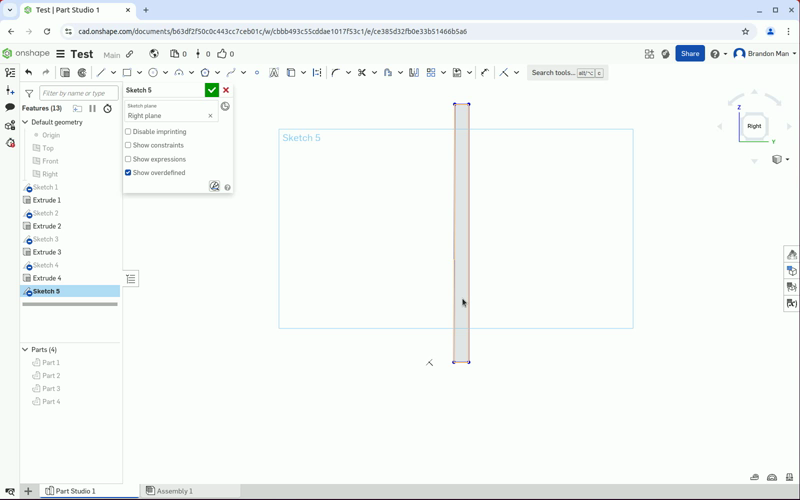
scroll(6)
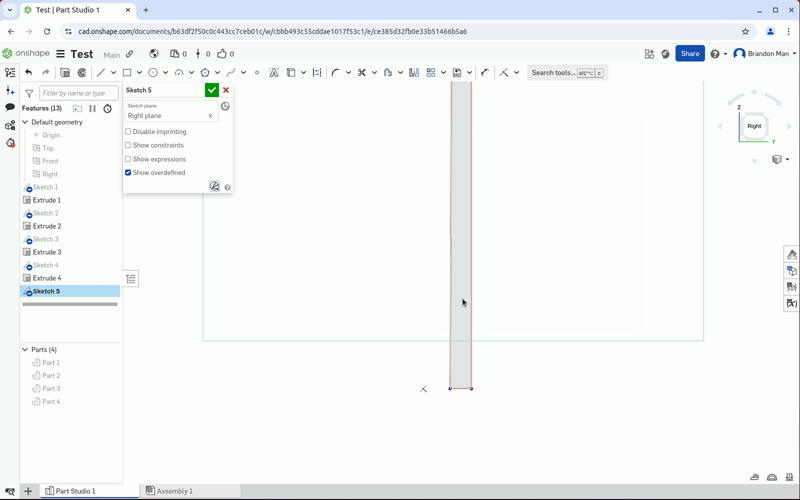
scroll(6)
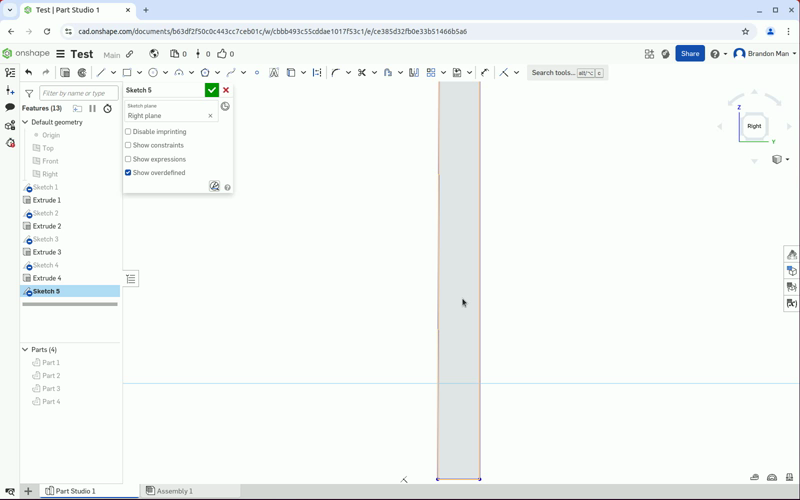
click(462, 298)
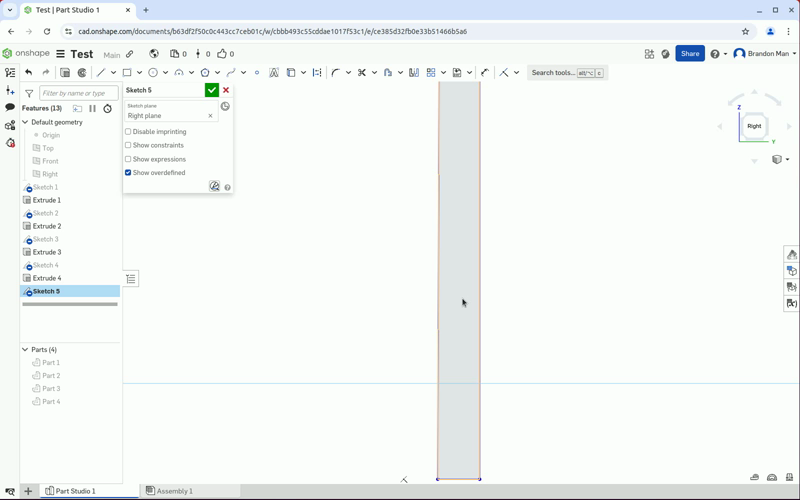
scroll(-6)
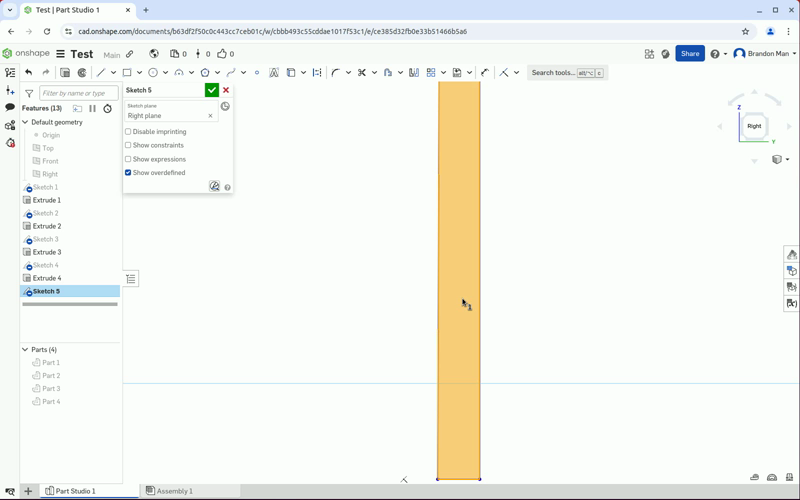
scroll(-6)
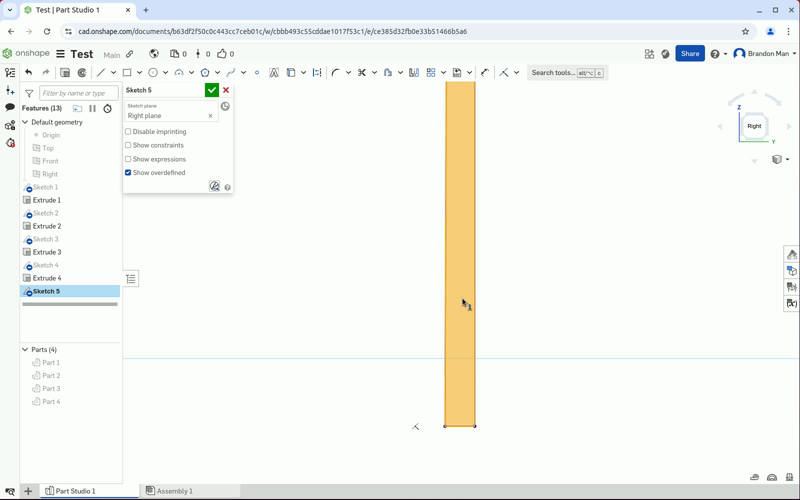
scroll(-6)
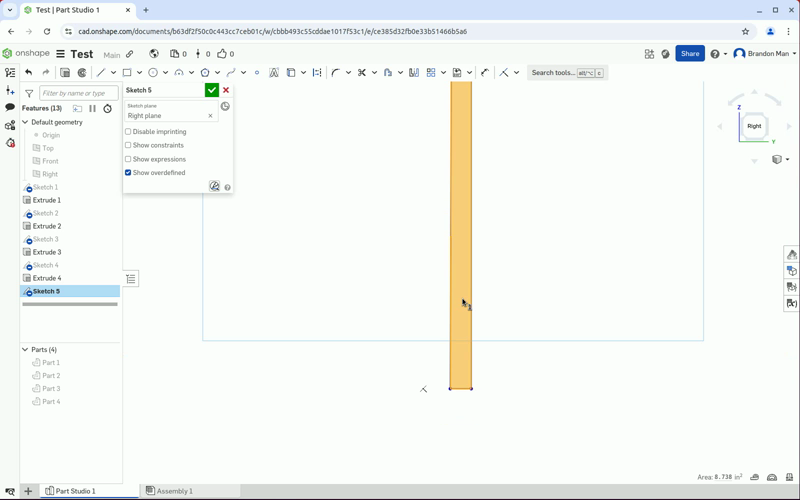
scroll(-6)
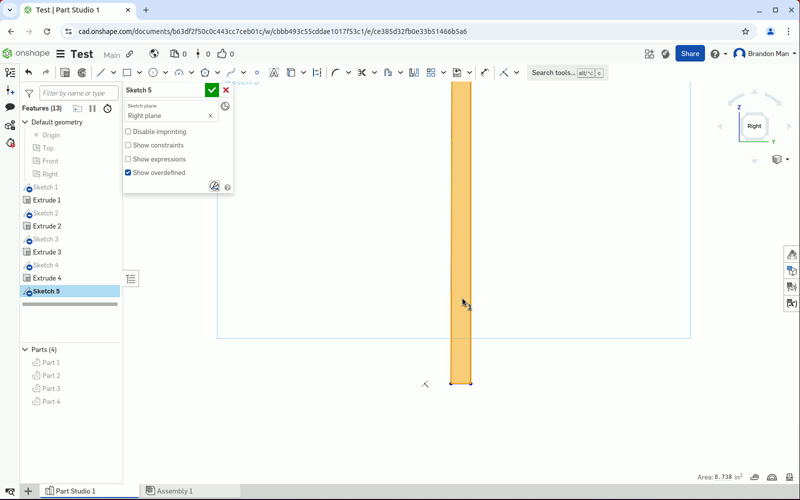
scroll(-6)
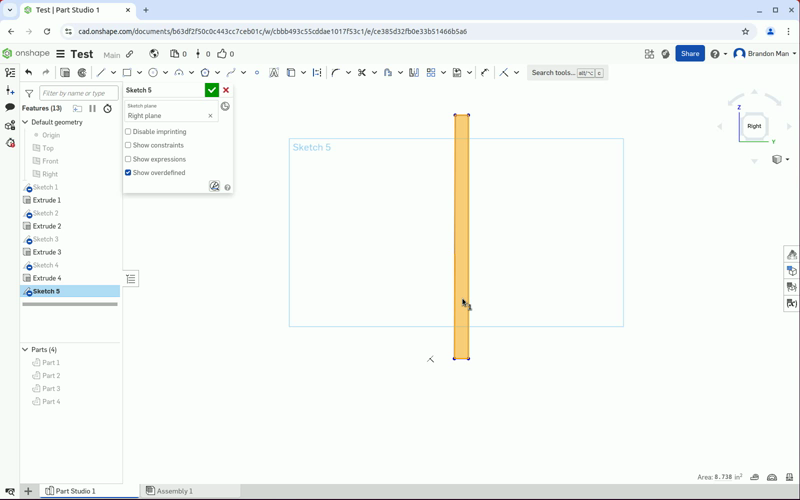
scroll(-6)
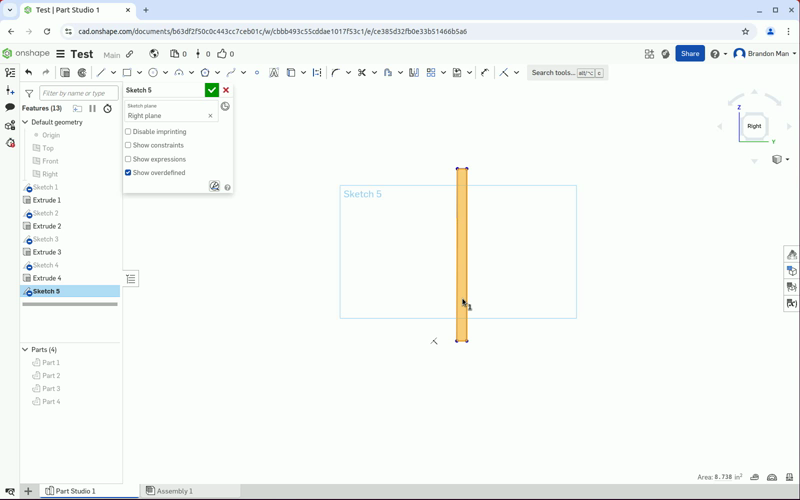
scroll(-6)
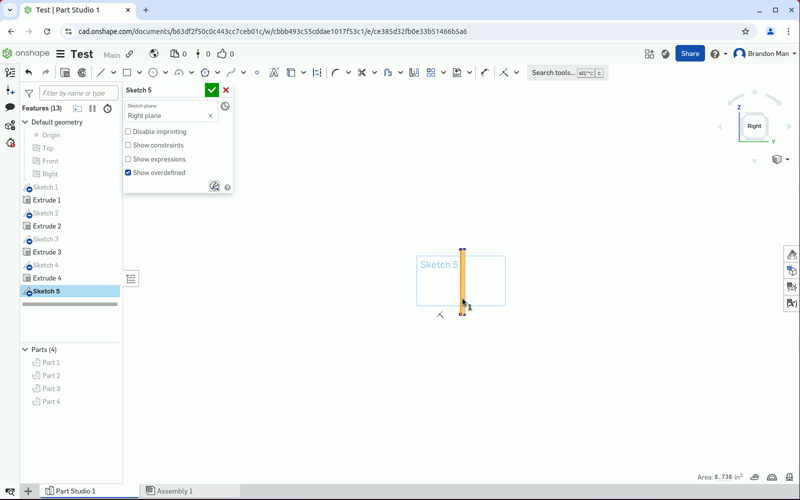
mouse_move(73, 352)
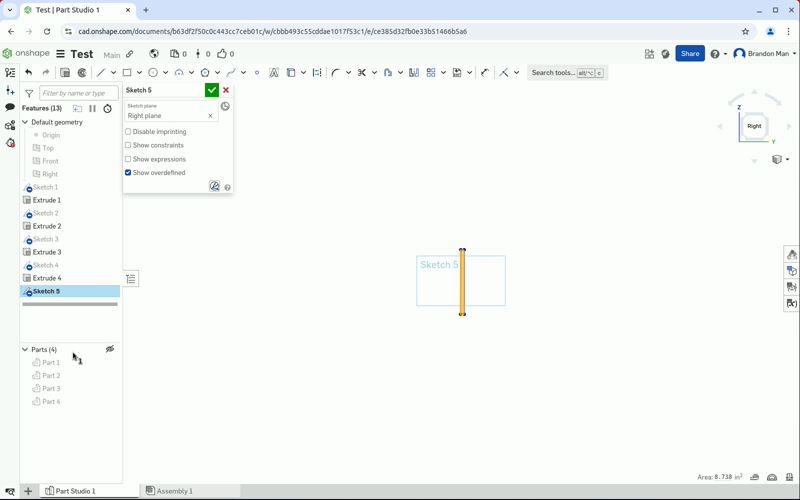
key(shift+y)
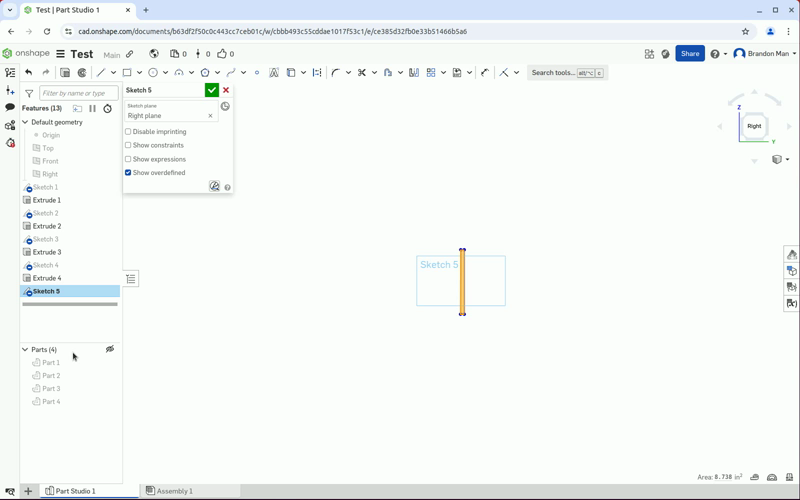
key(shift+e)
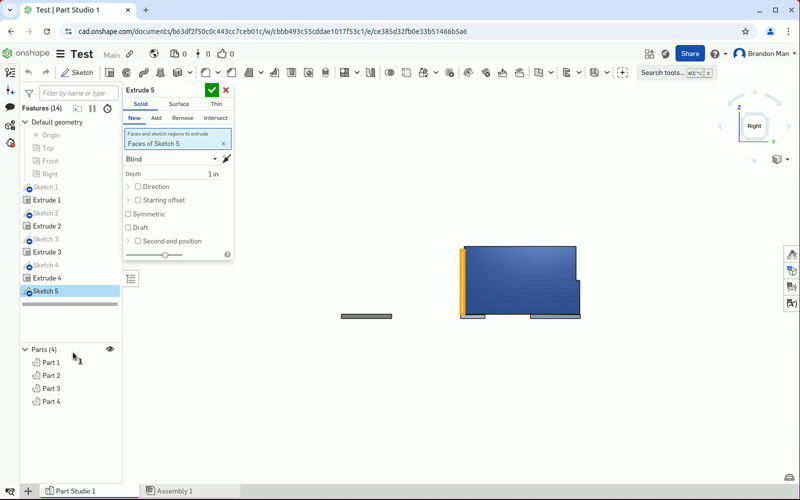
mouse_move(143, 106)
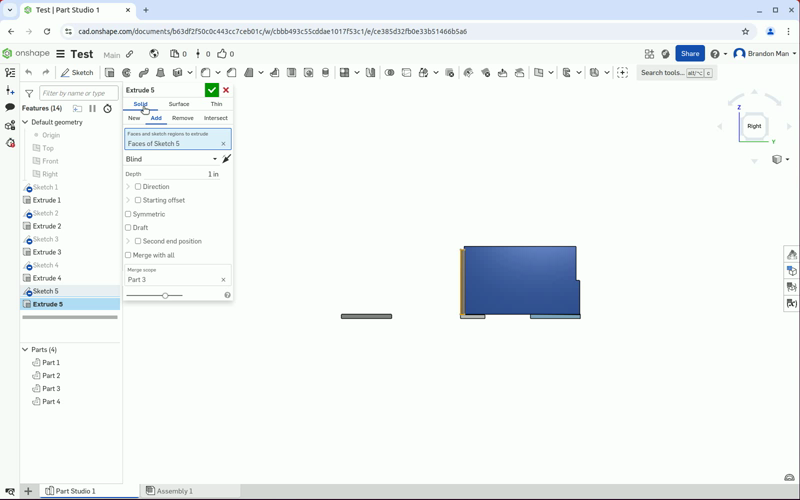
click(143, 106)
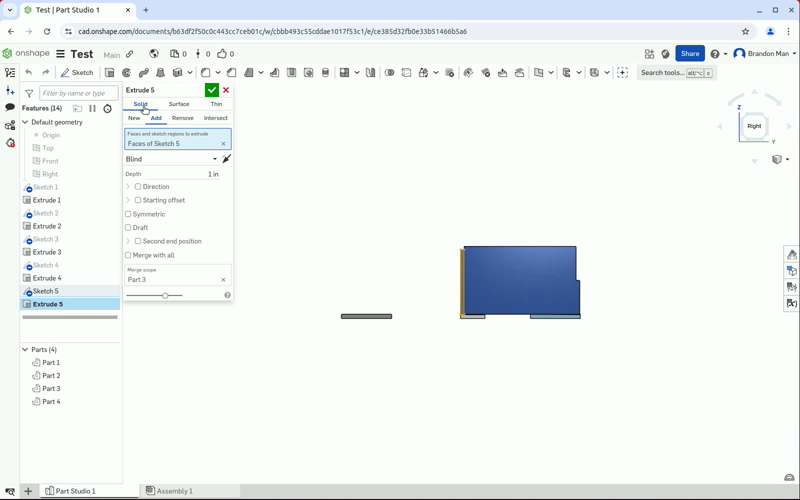
mouse_move(137, 120)
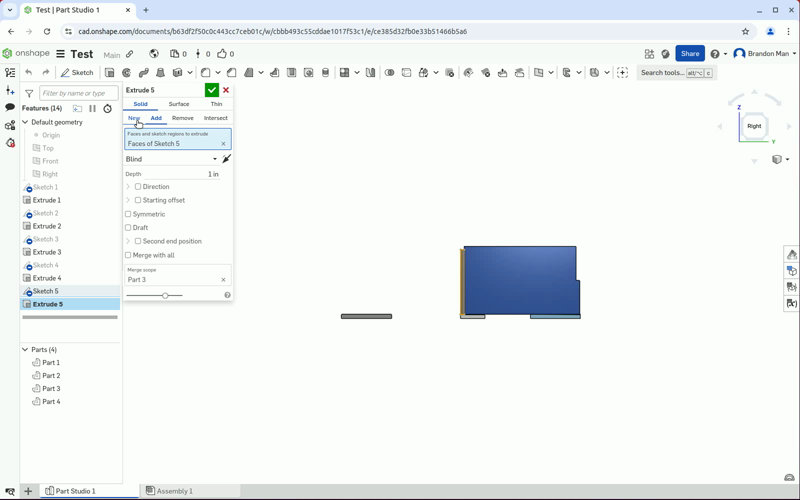
click(137, 120)
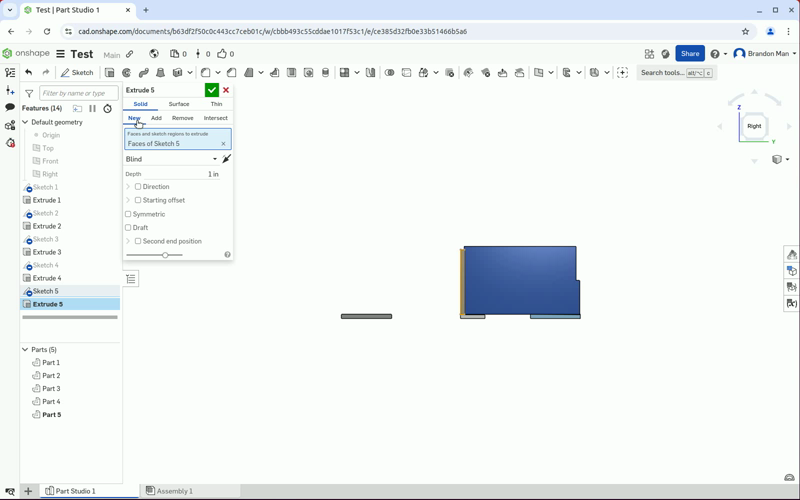
key(tab, 4)
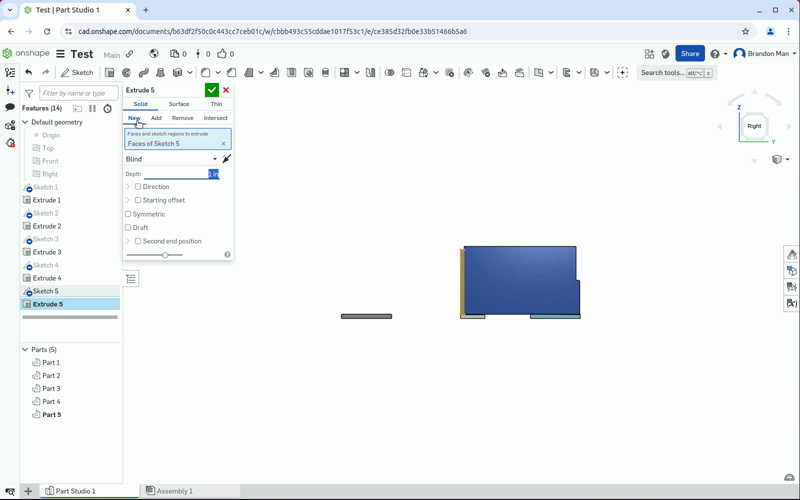
text(0.722)
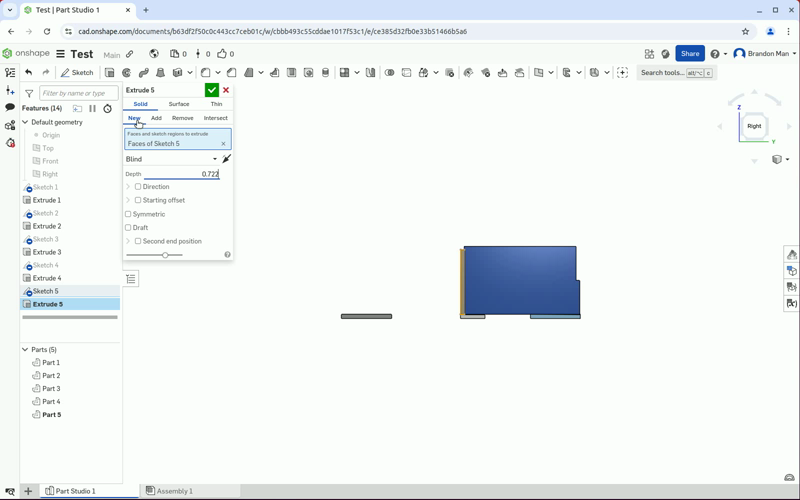
key(enter)
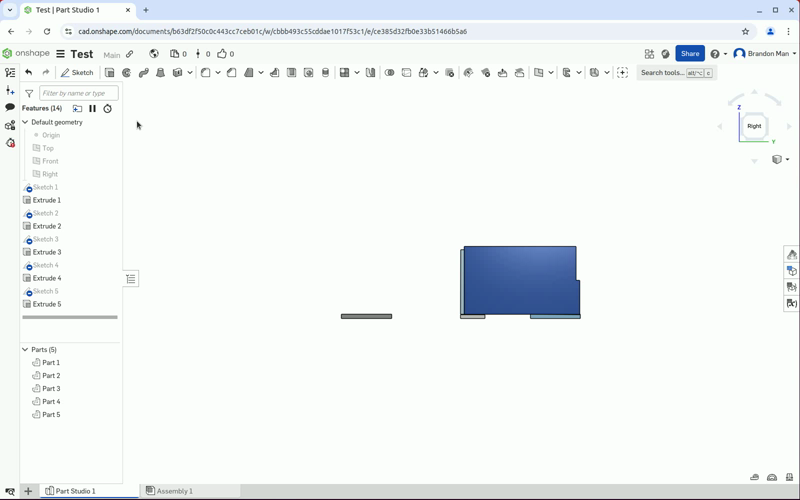
key(shift+h)
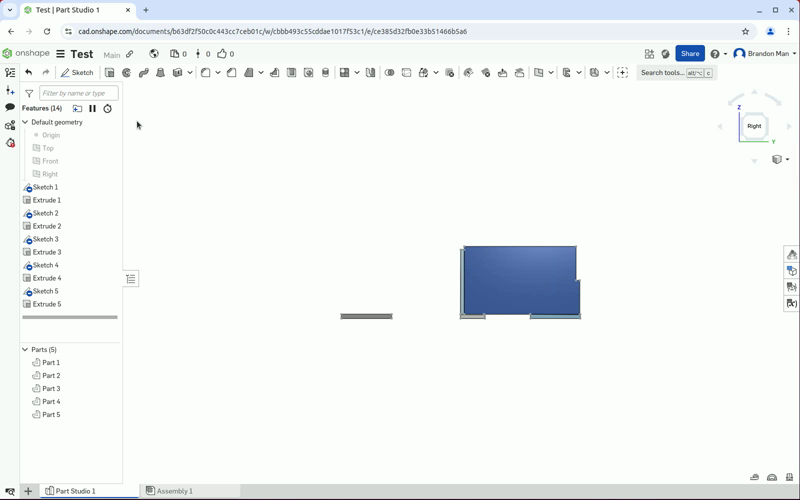
key(shift+h)
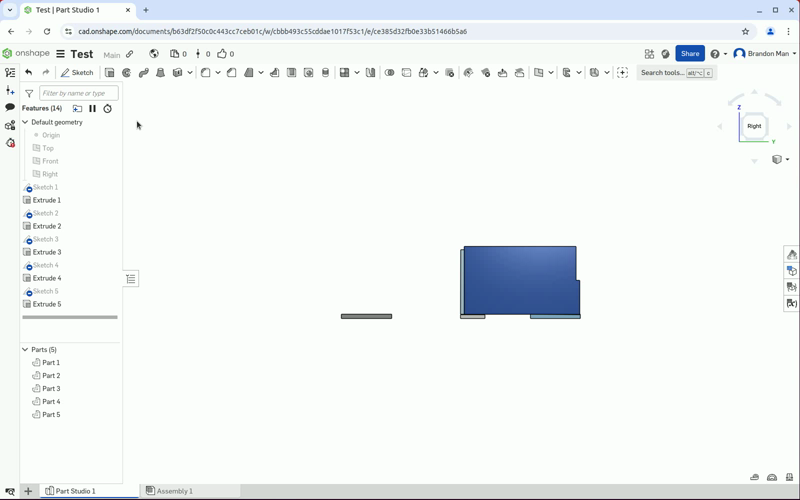
mouse_move(73, 189)
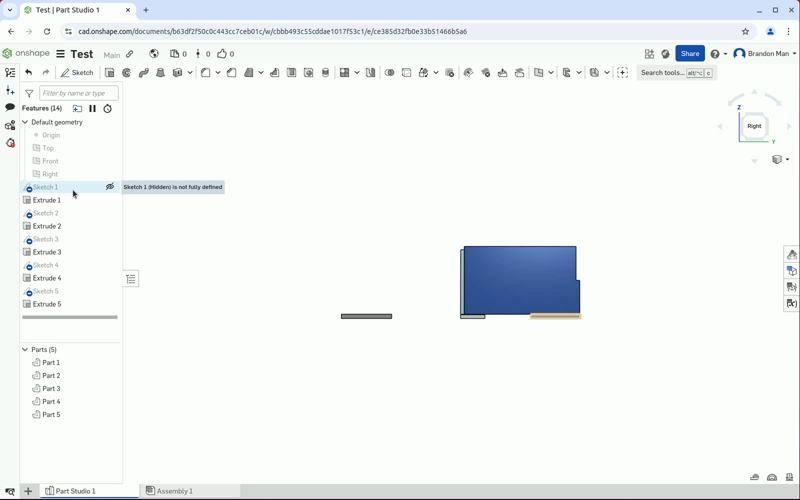
click(73, 189)
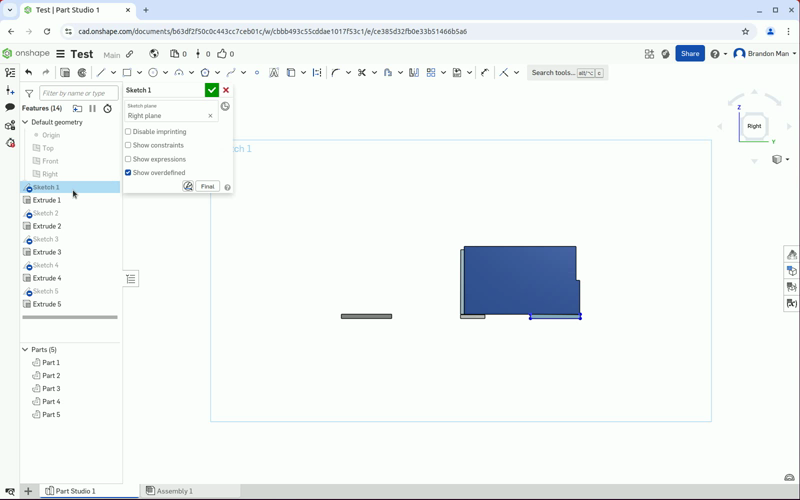
mouse_move(229, 92)
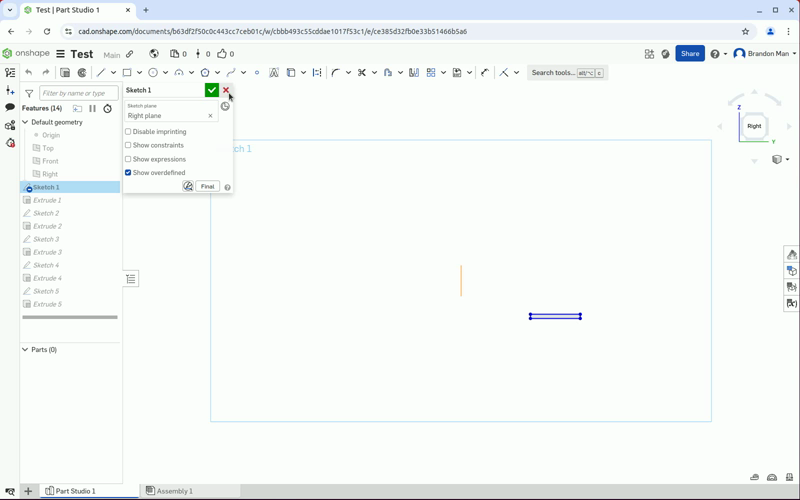
click(229, 92)
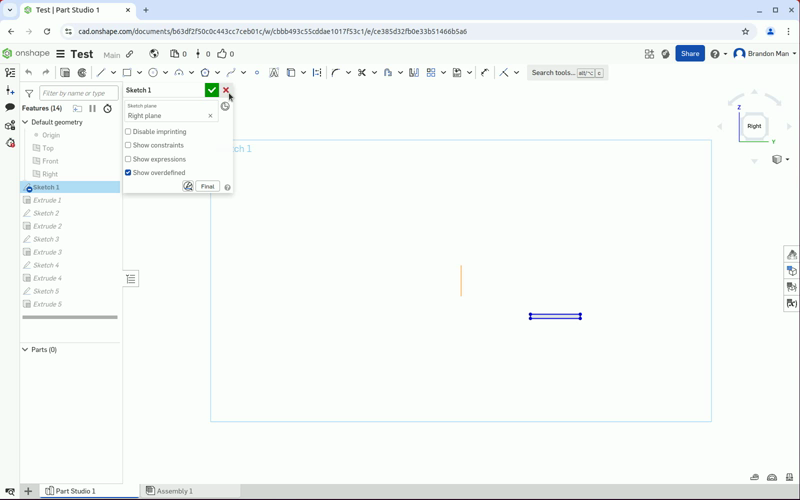
key(shift+s)
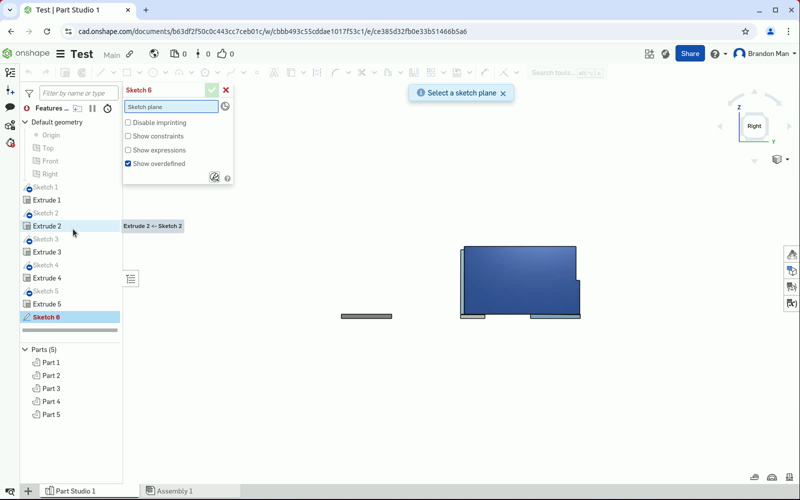
scroll(3)
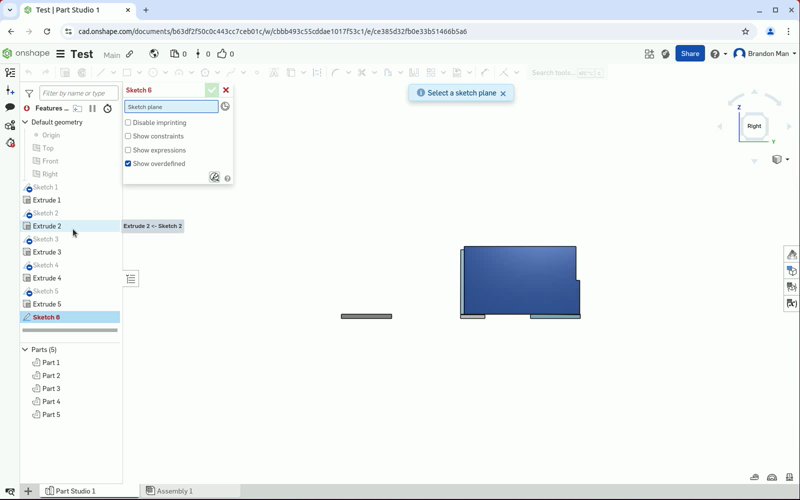
mouse_move(73, 176)
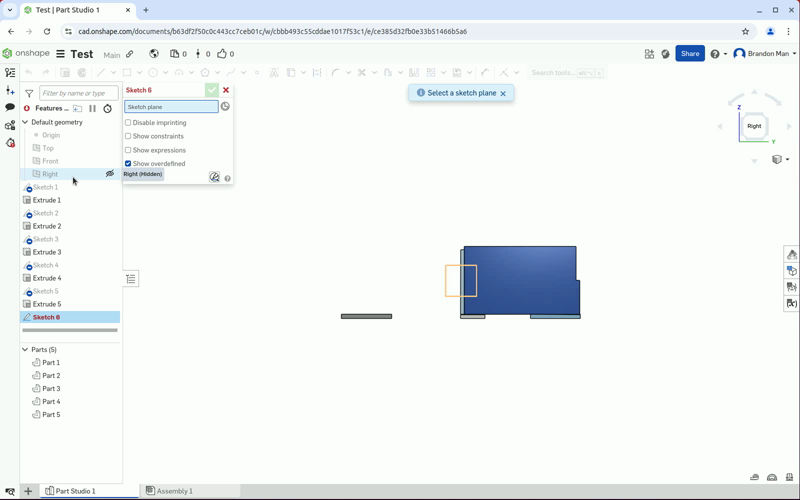
click(73, 176)
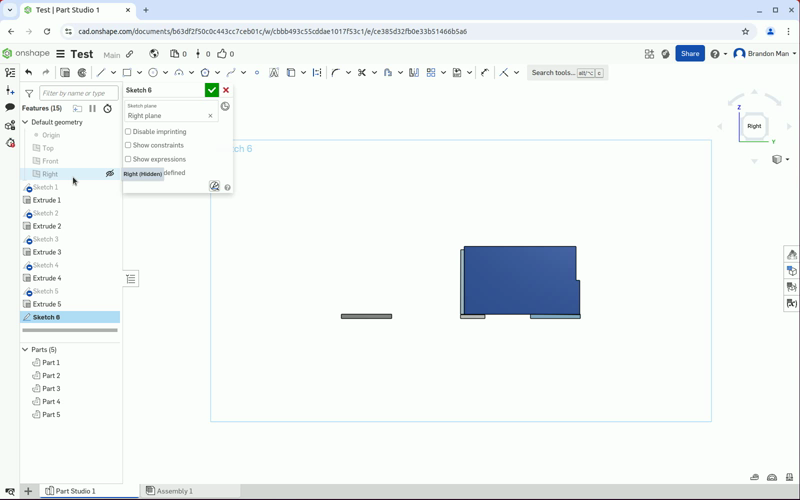
mouse_move(73, 352)
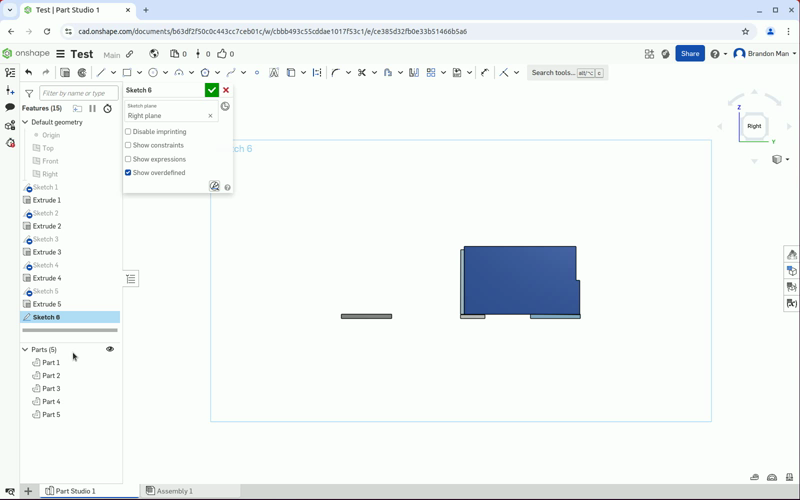
key(y)
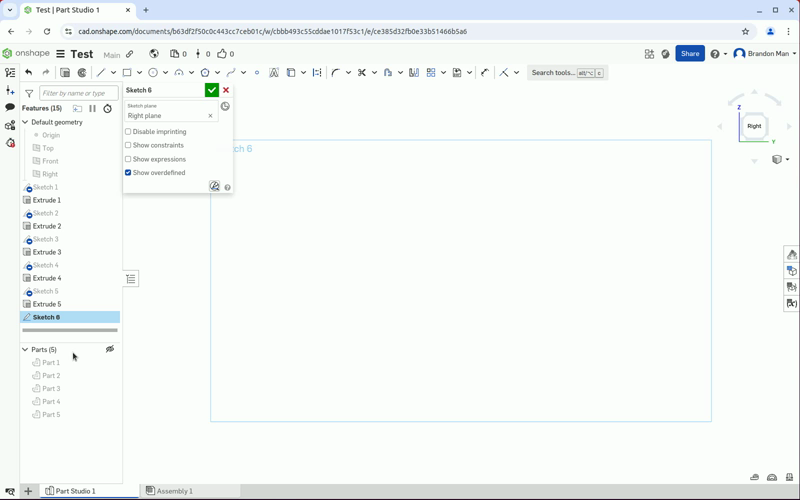
key(l)
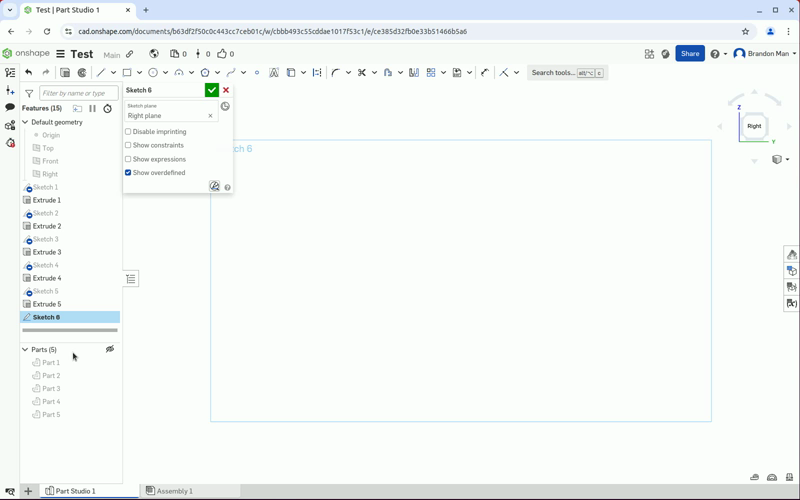
key_down(shift)
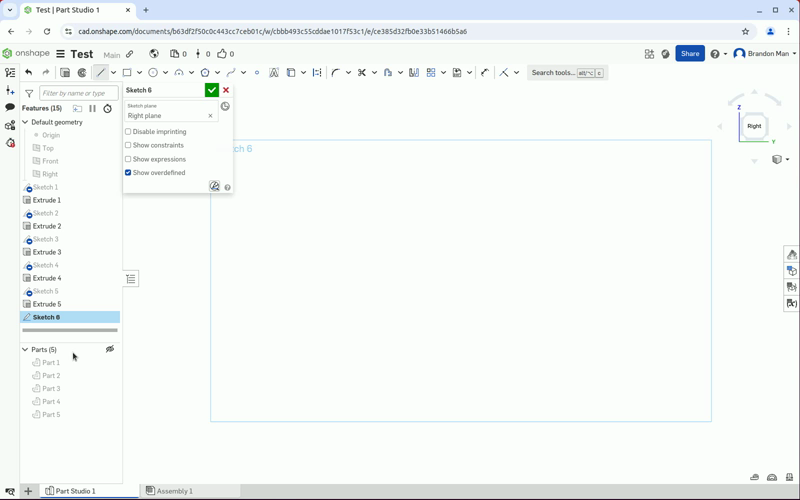
mouse_move(438, 318)
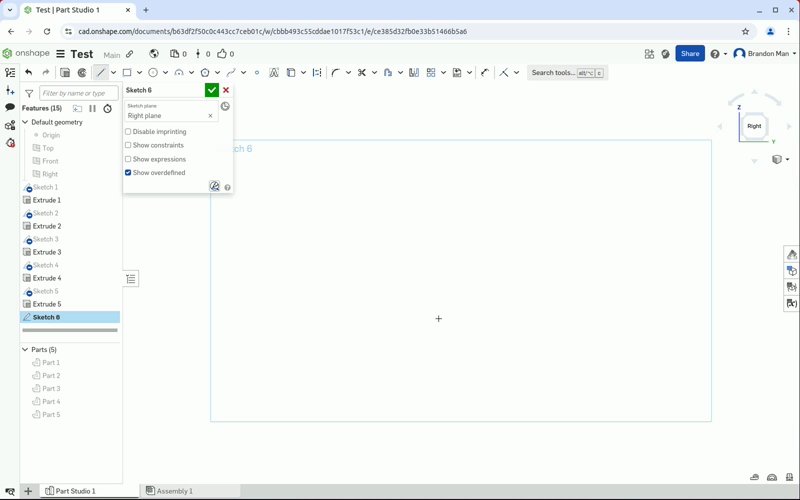
click(438, 318)
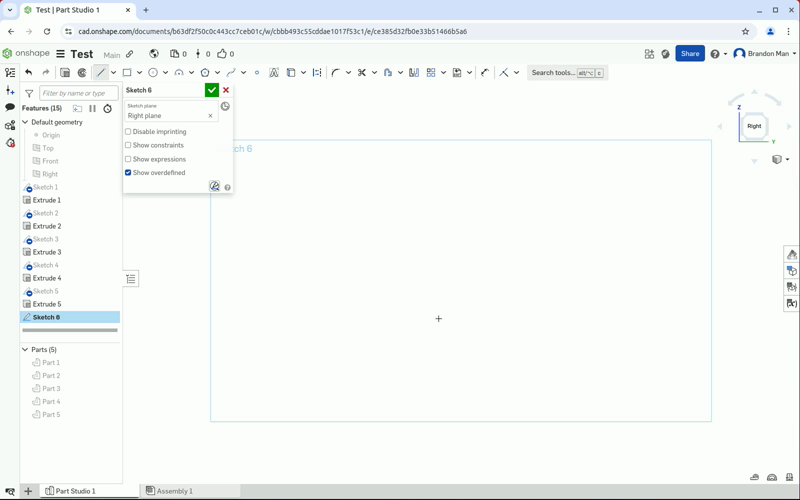
key_up(shift)
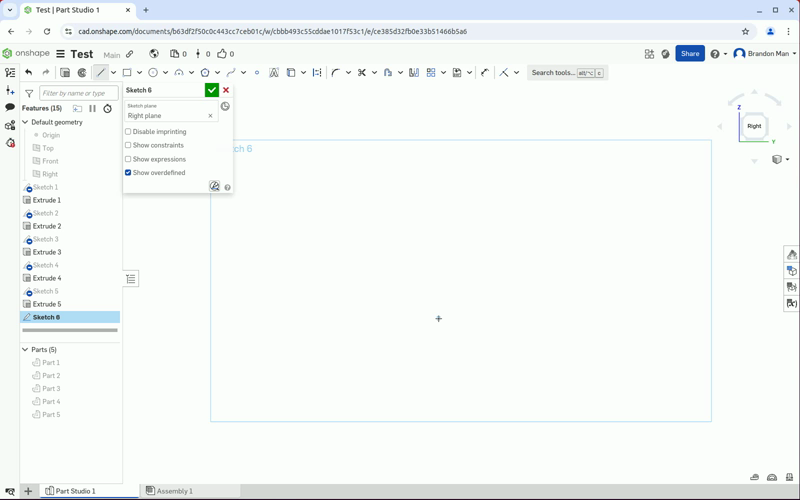
key_down(shift)
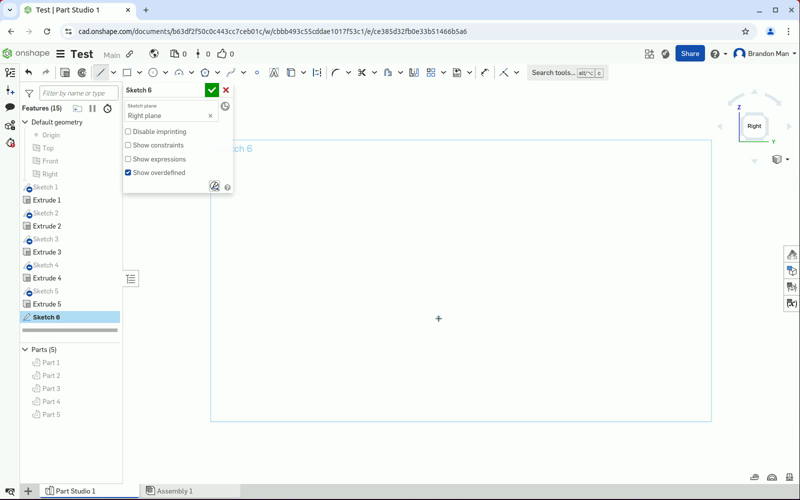
mouse_move(468, 318)
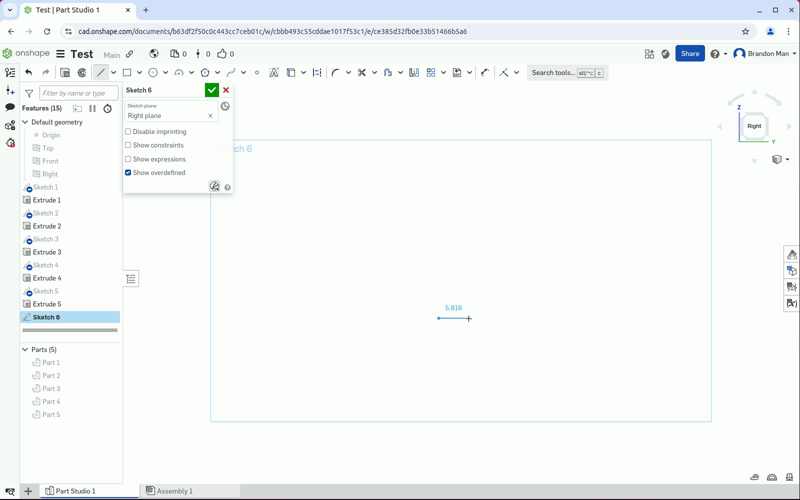
mouse_move(461, 318)
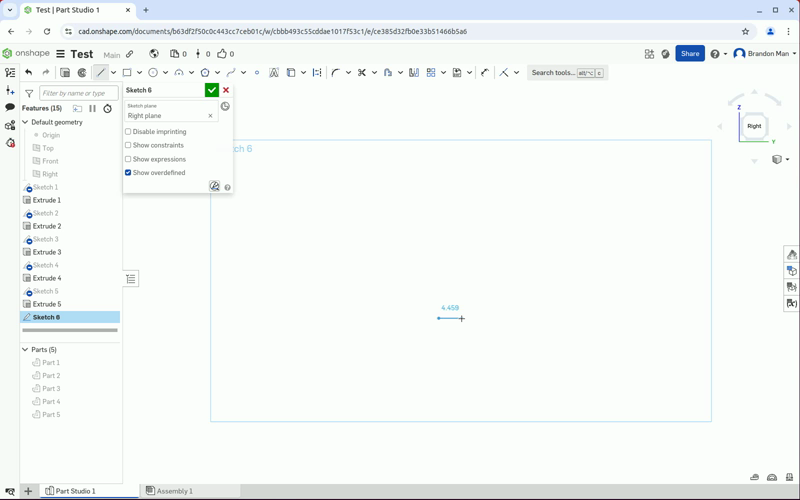
click(461, 318)
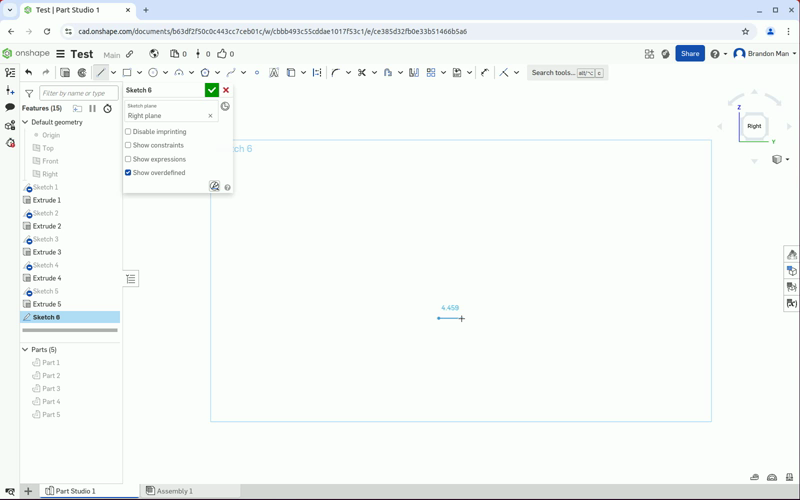
key_up(shift)
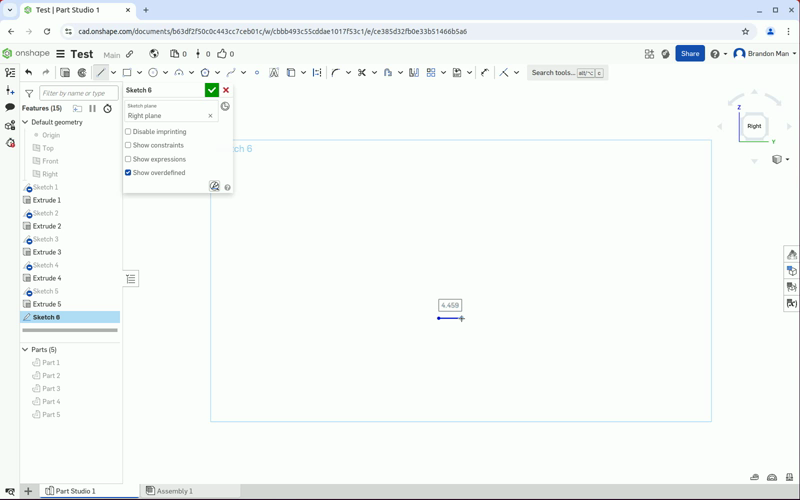
key_down(shift)
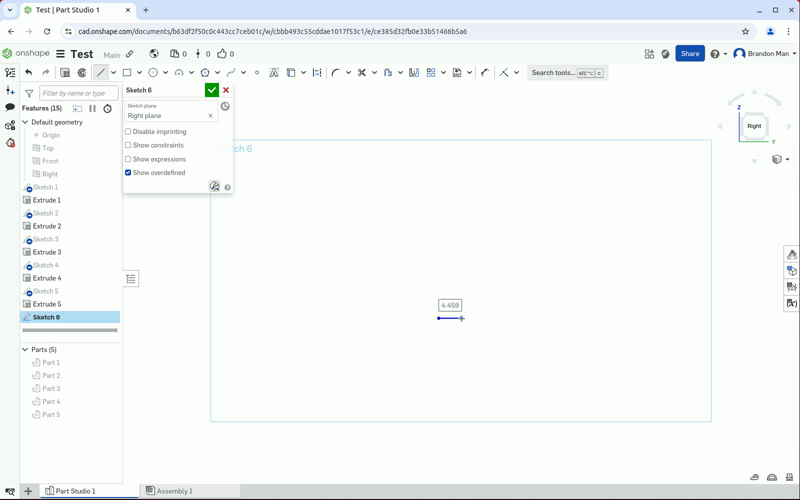
mouse_move(491, 318)
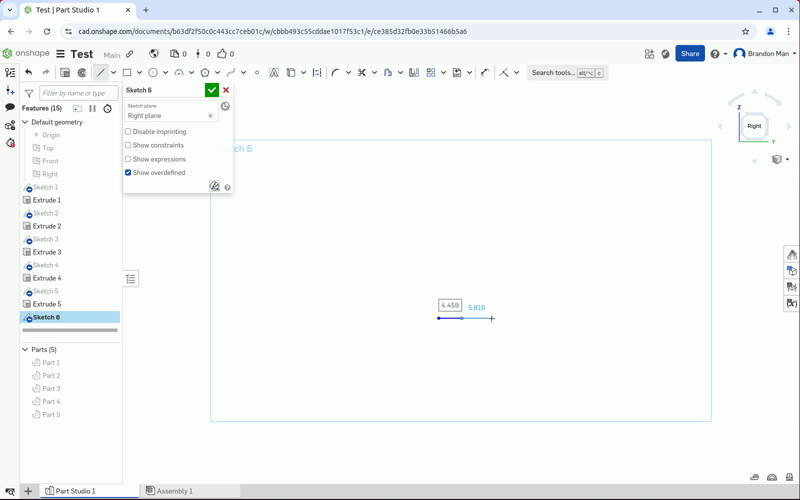
mouse_move(461, 314)
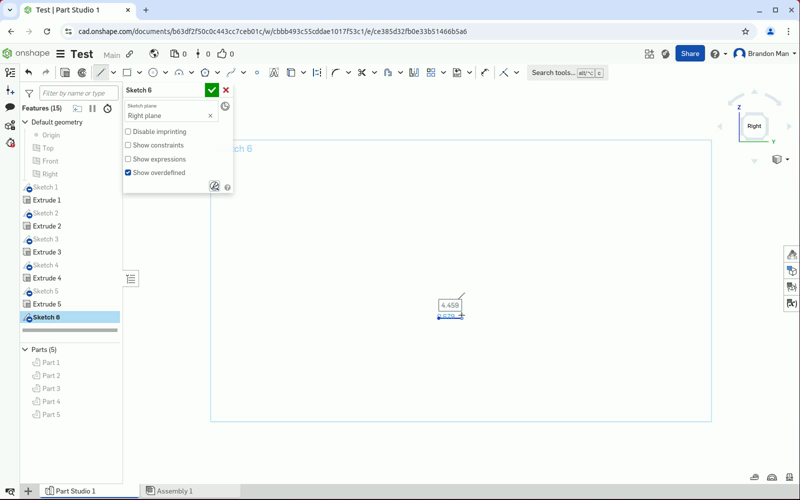
scroll(6)
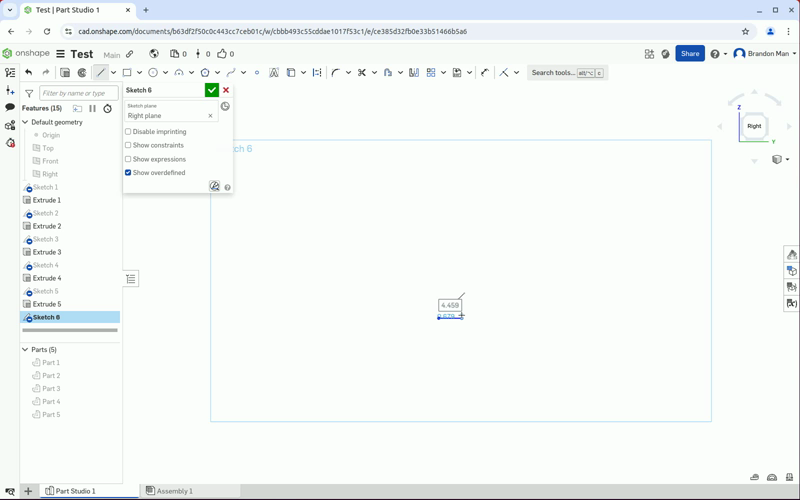
scroll(6)
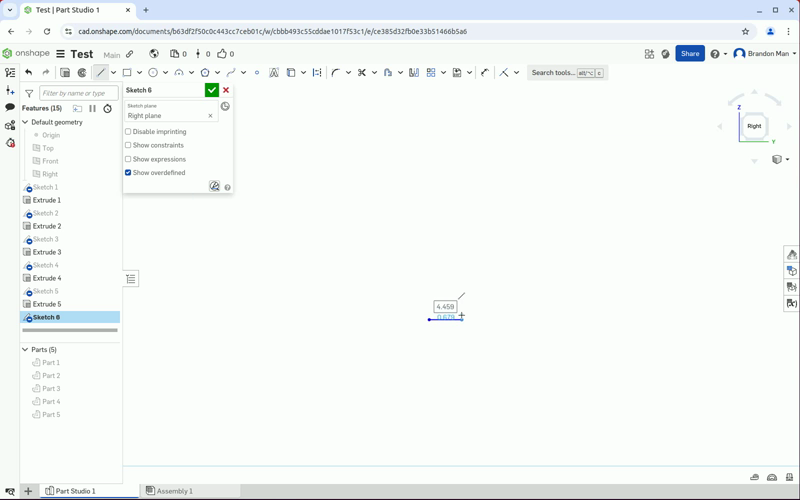
scroll(6)
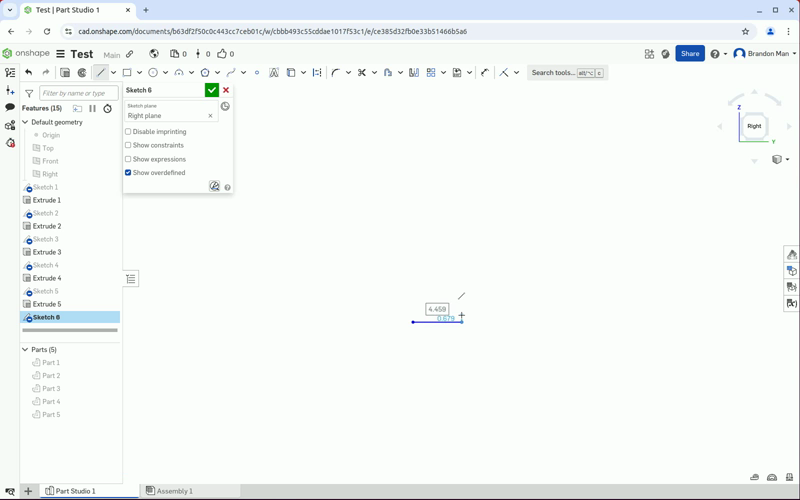
scroll(6)
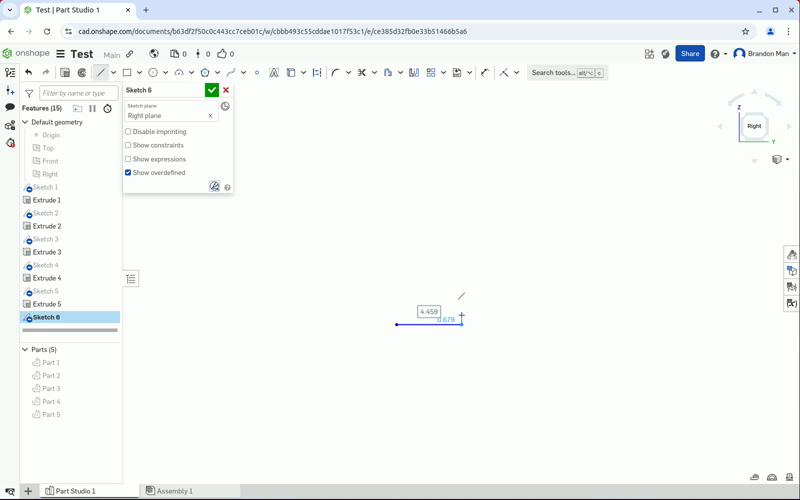
scroll(6)
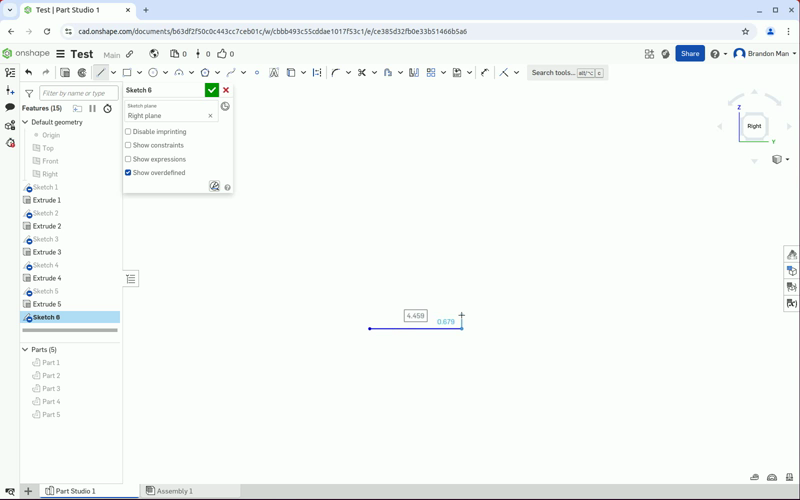
scroll(6)
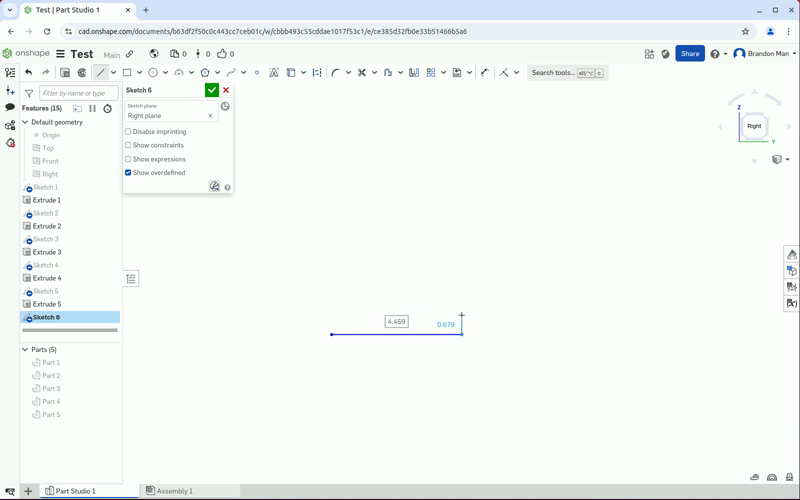
scroll(6)
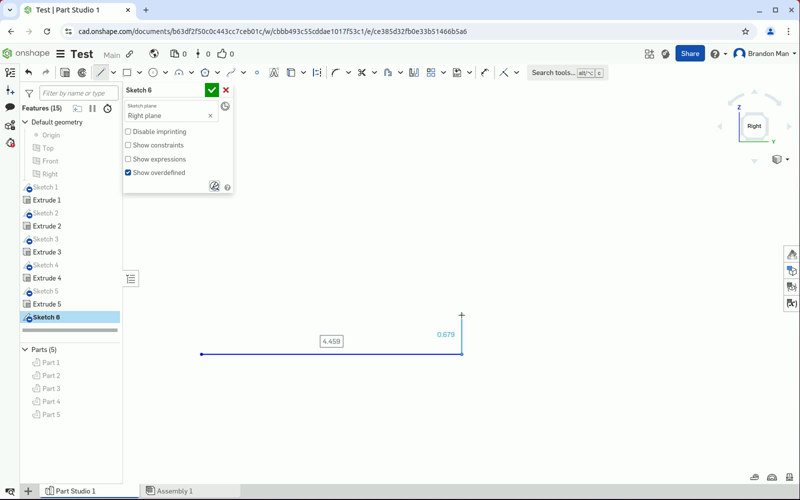
click(461, 314)
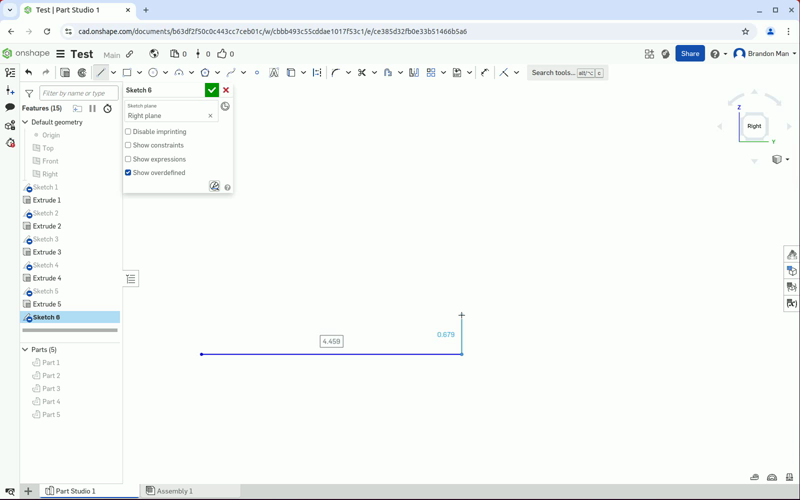
scroll(-6)
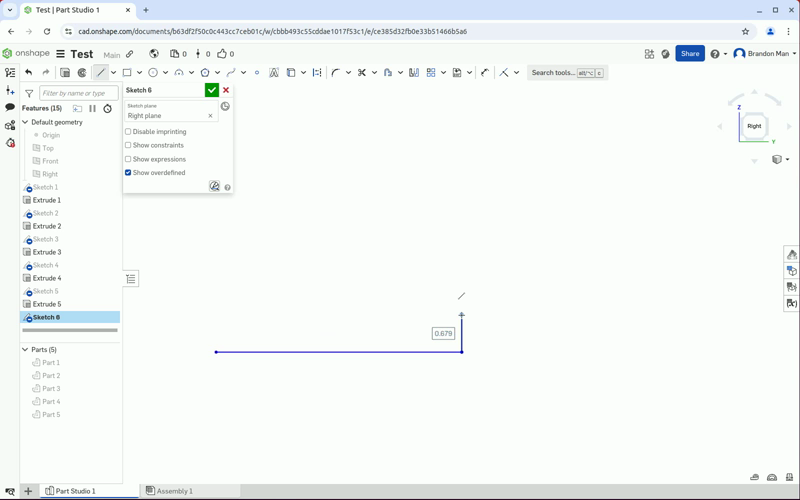
scroll(-6)
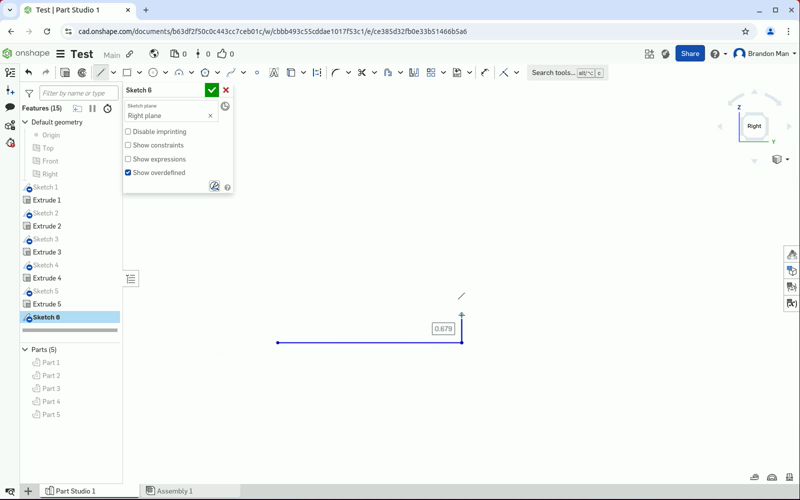
scroll(-6)
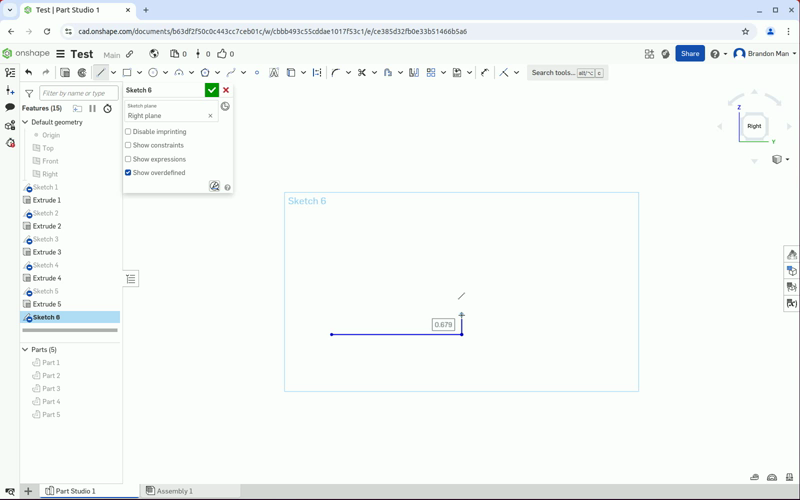
scroll(-6)
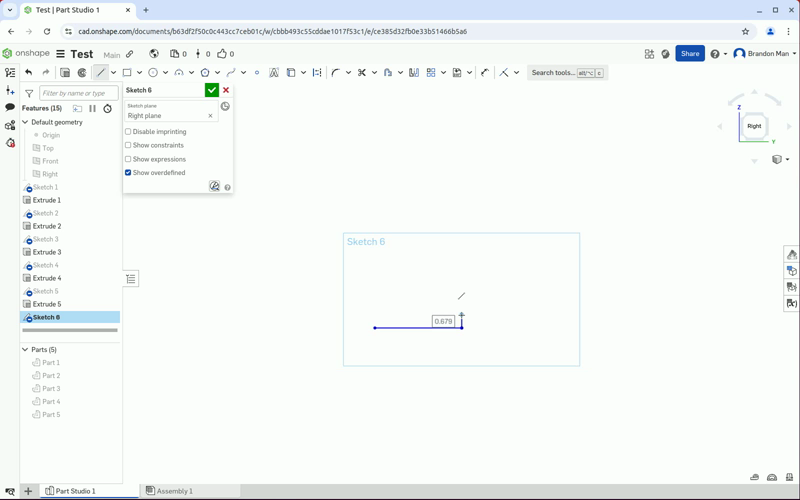
scroll(-6)
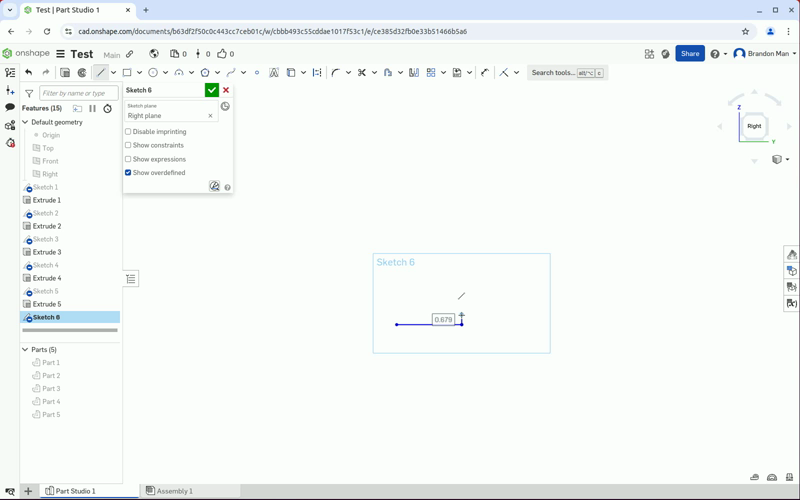
scroll(-6)
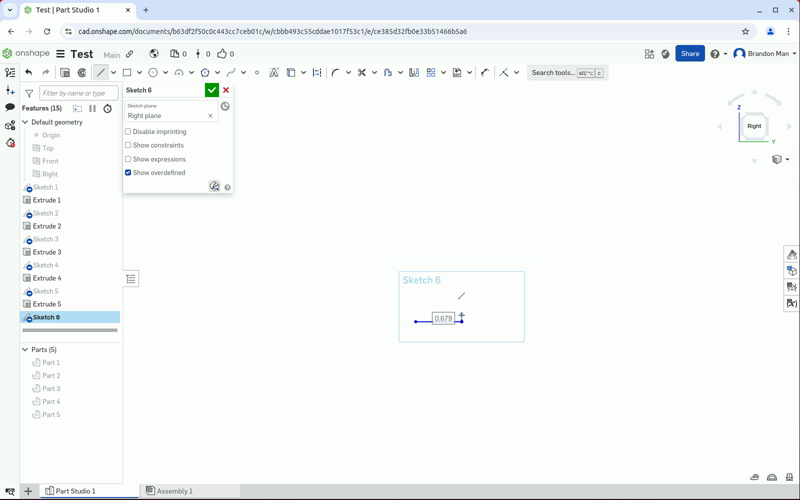
scroll(-6)
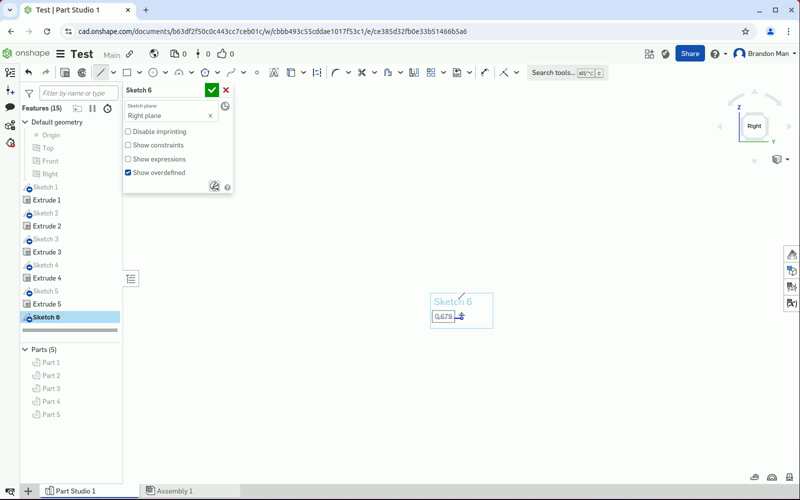
key_up(shift)
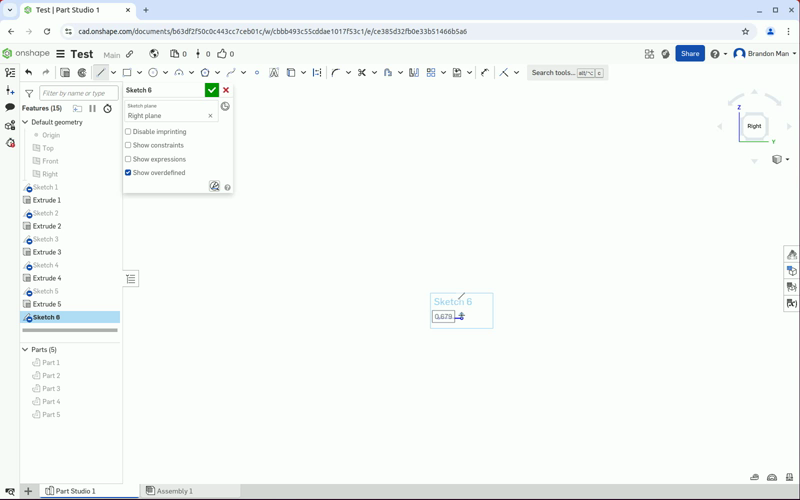
key_down(shift)
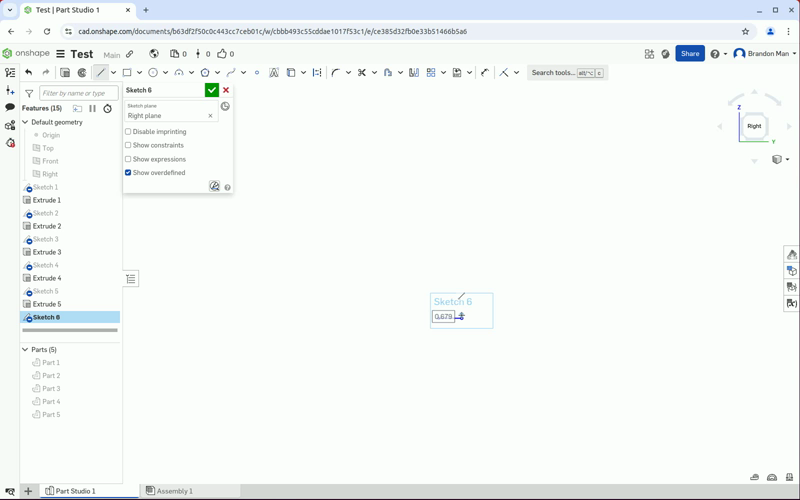
mouse_move(491, 314)
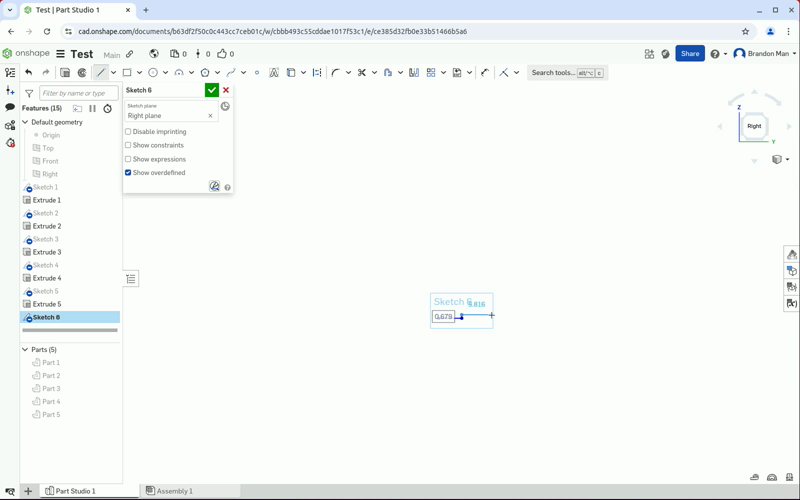
mouse_move(458, 314)
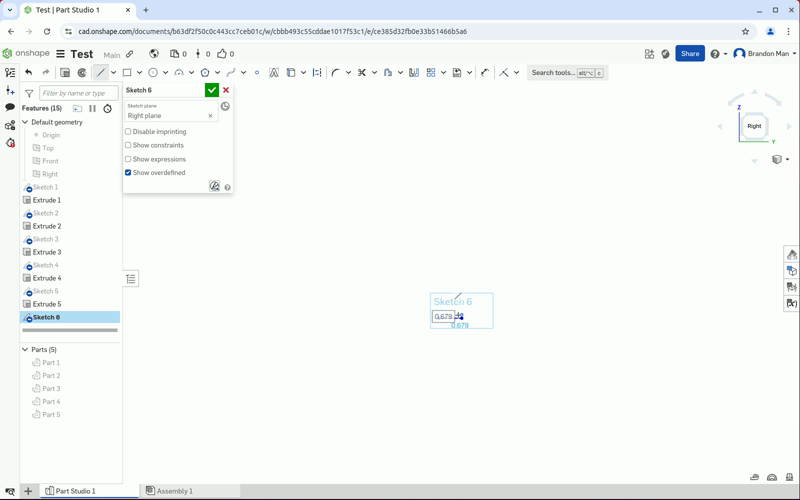
scroll(6)
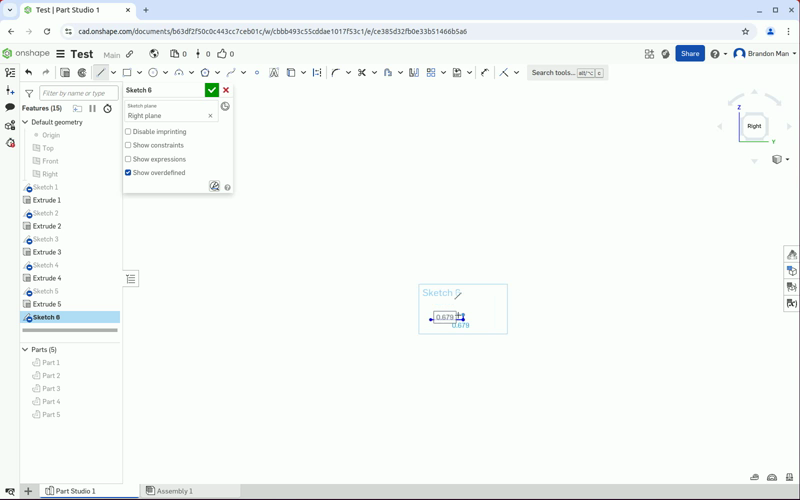
scroll(6)
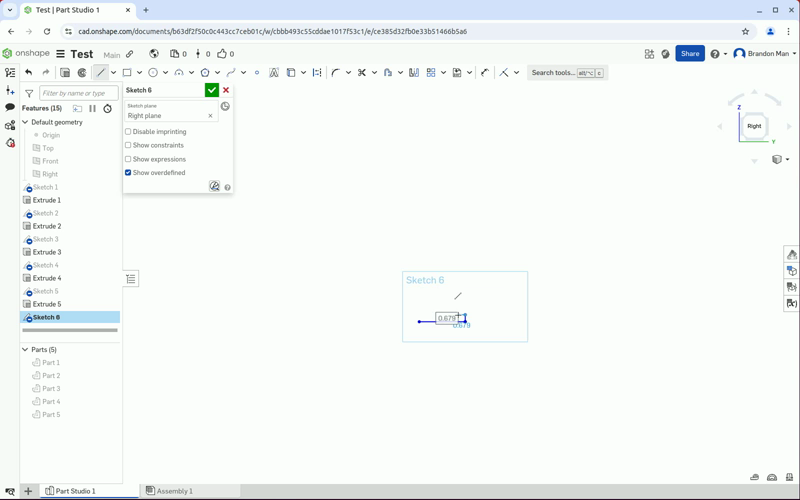
scroll(6)
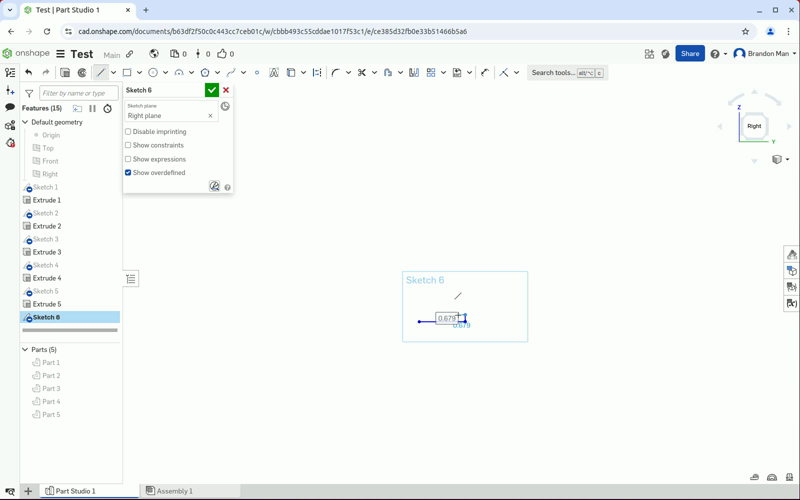
scroll(6)
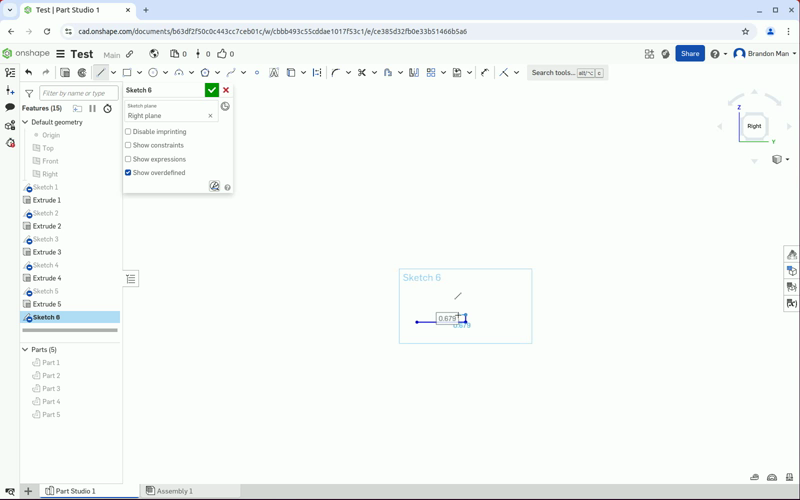
scroll(6)
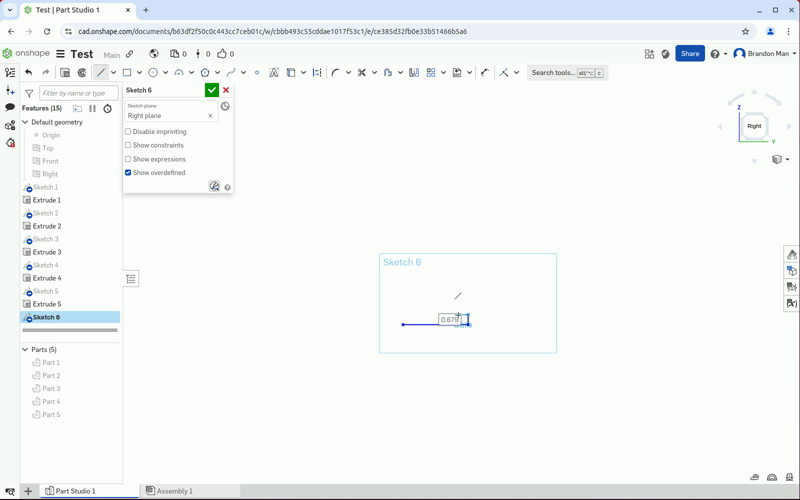
scroll(6)
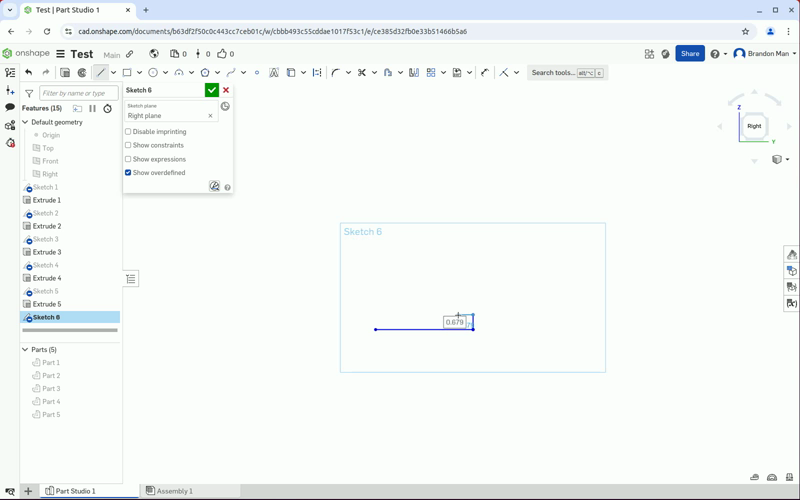
scroll(6)
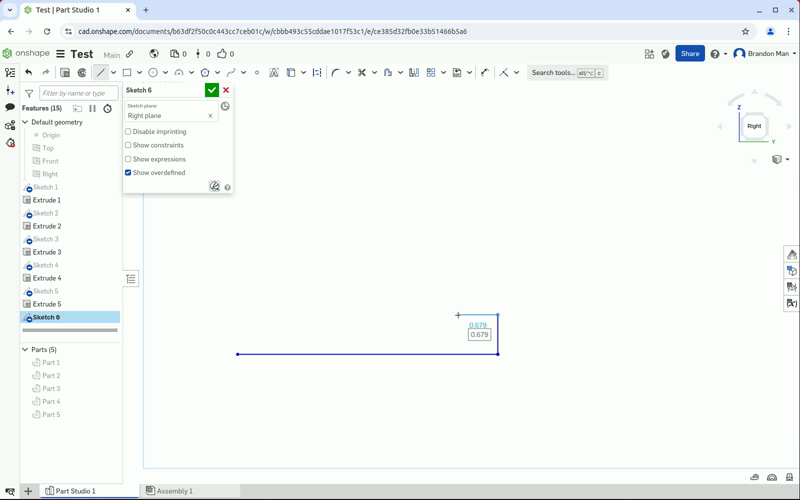
click(458, 314)
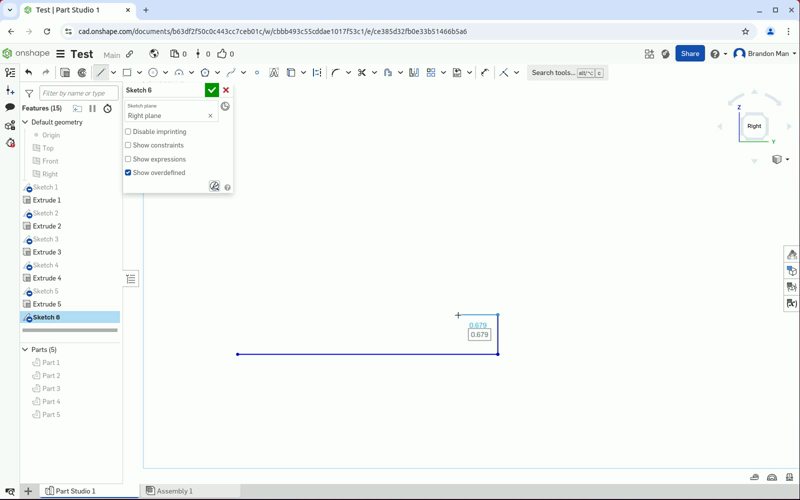
scroll(-6)
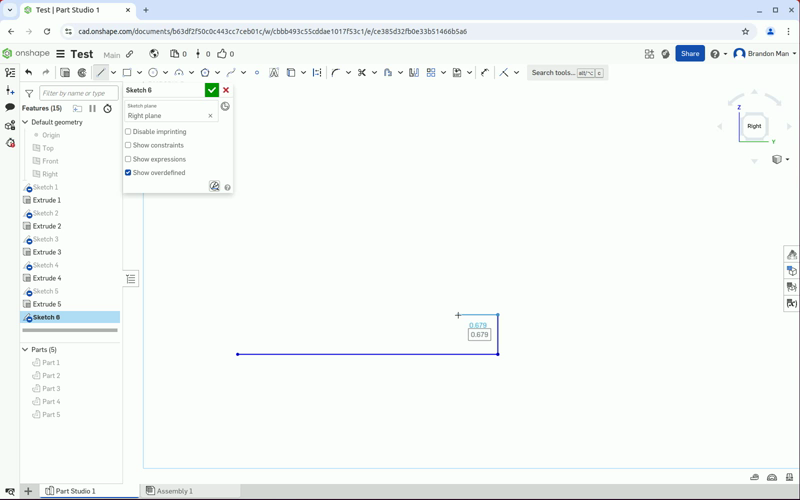
scroll(-6)
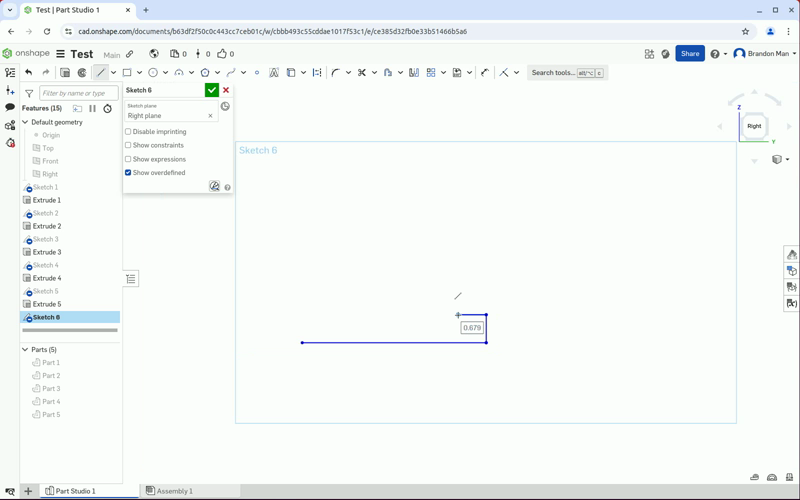
scroll(-6)
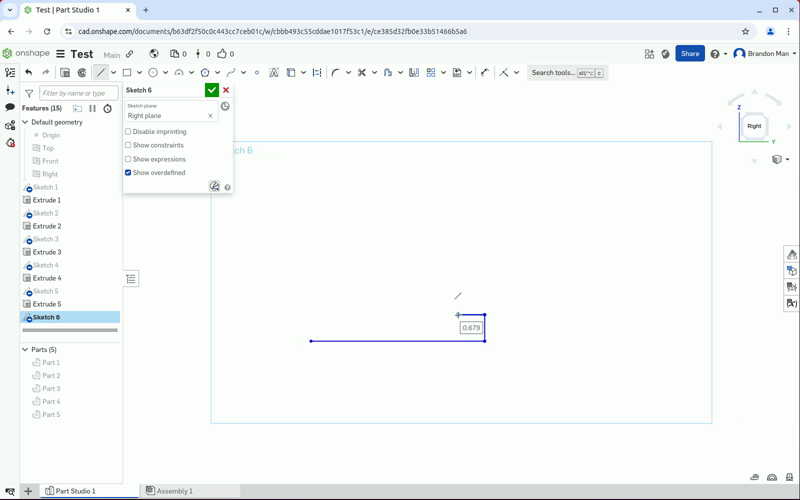
scroll(-6)
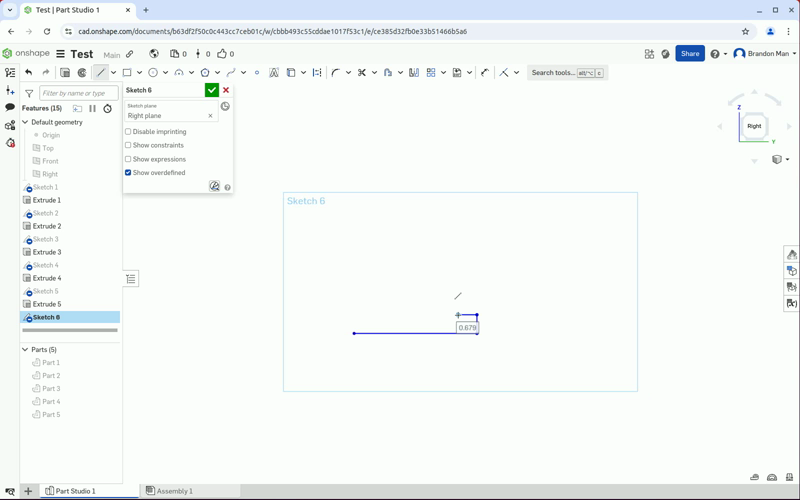
scroll(-6)
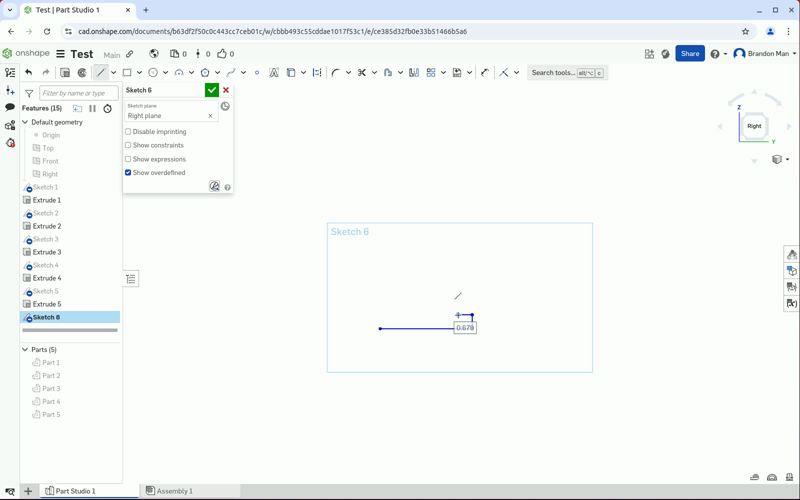
scroll(-6)
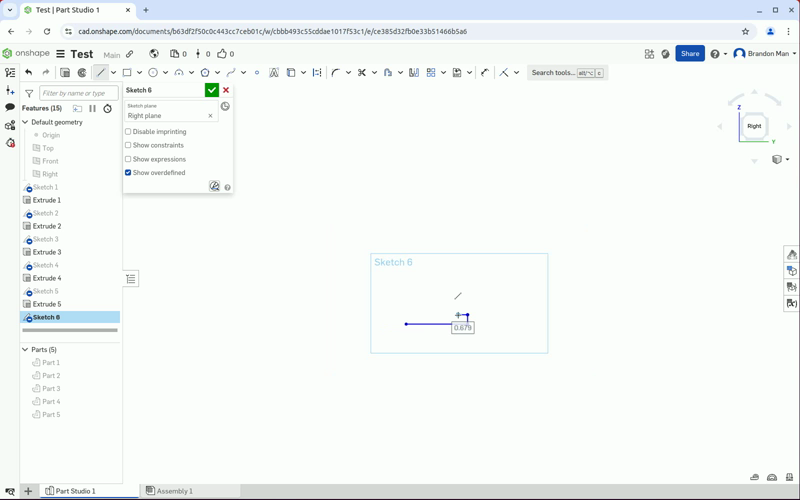
scroll(-6)
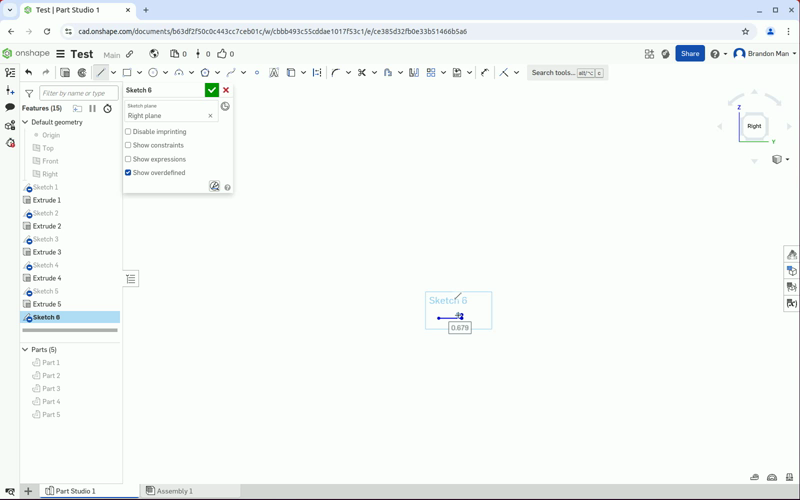
key_up(shift)
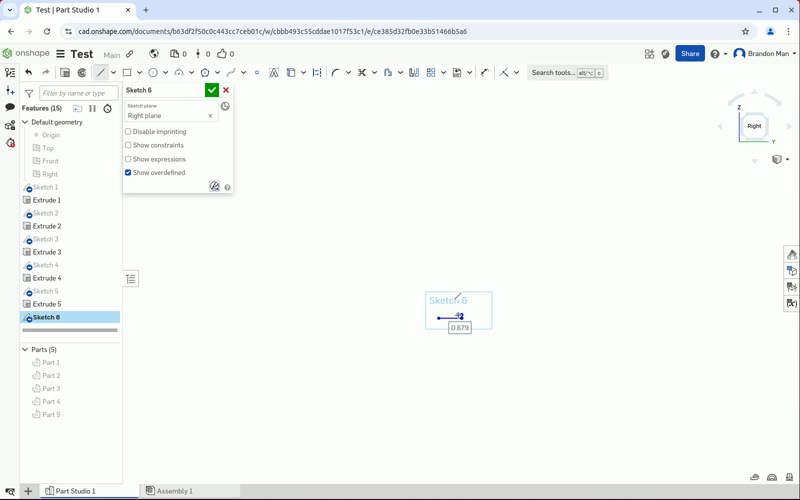
key_down(shift)
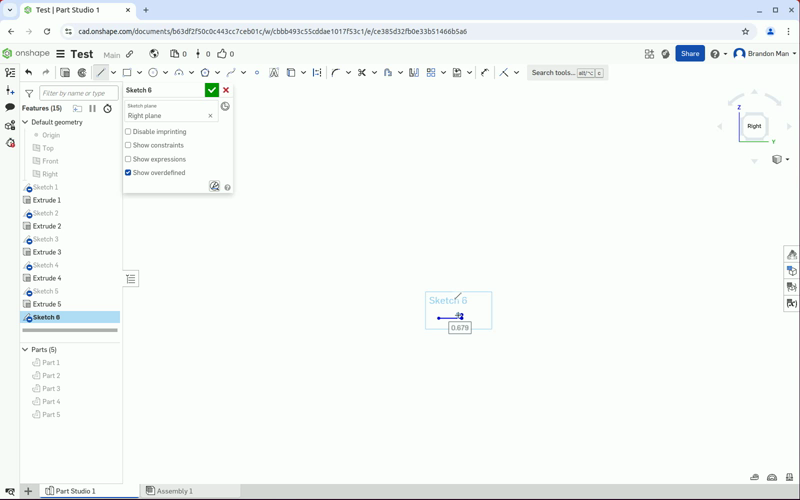
mouse_move(488, 314)
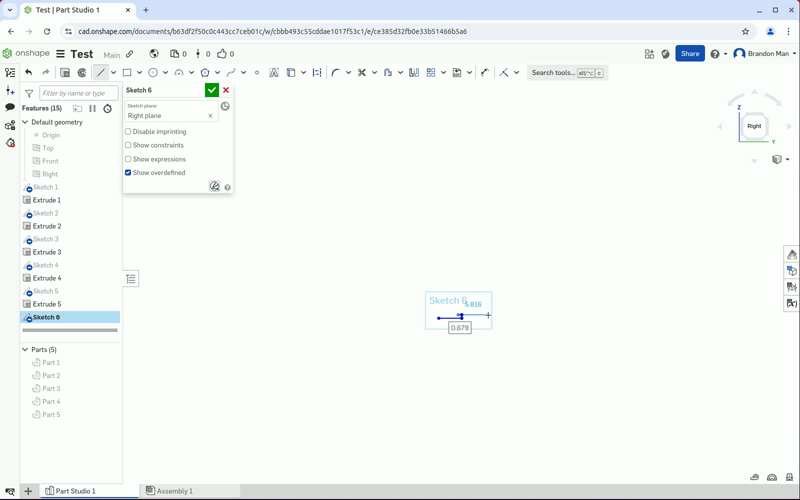
mouse_move(438, 314)
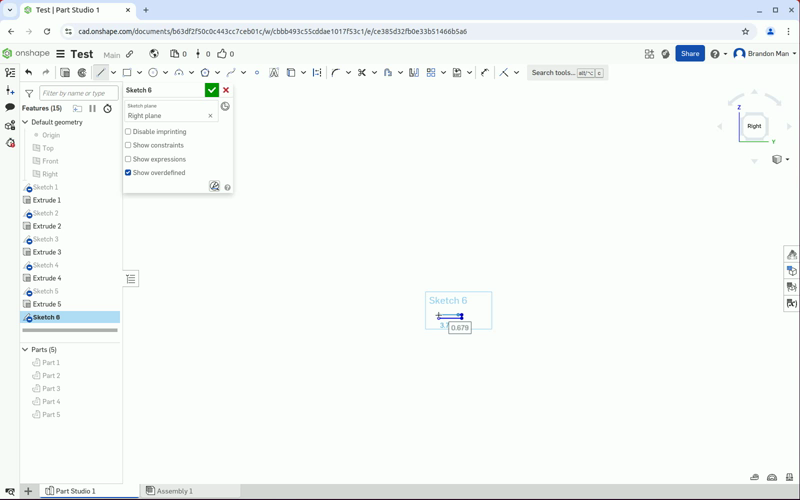
scroll(6)
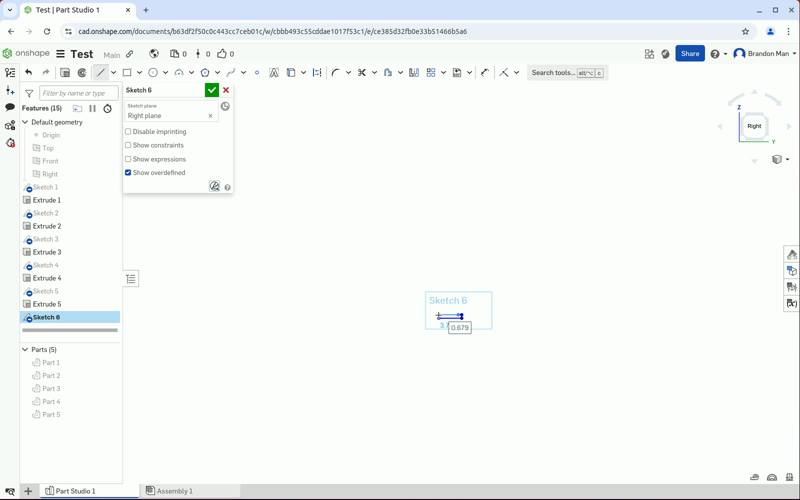
scroll(6)
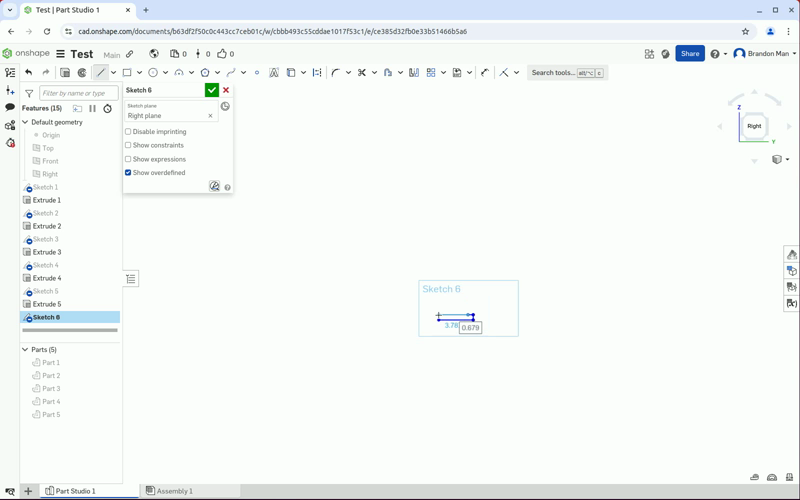
scroll(6)
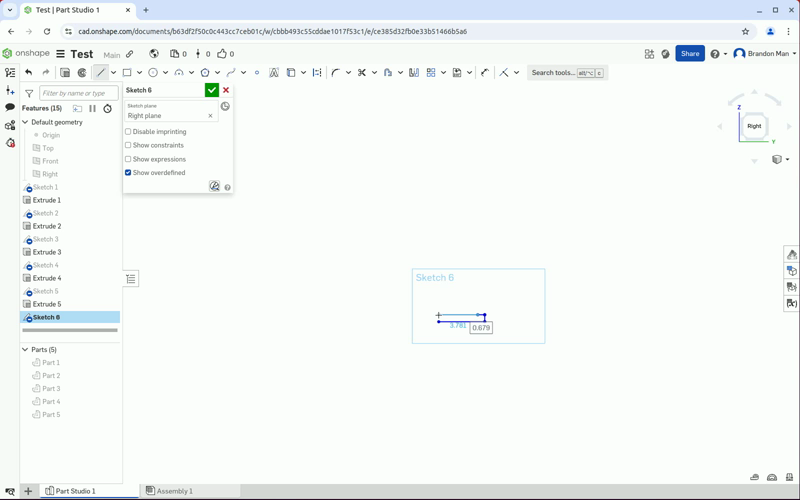
scroll(6)
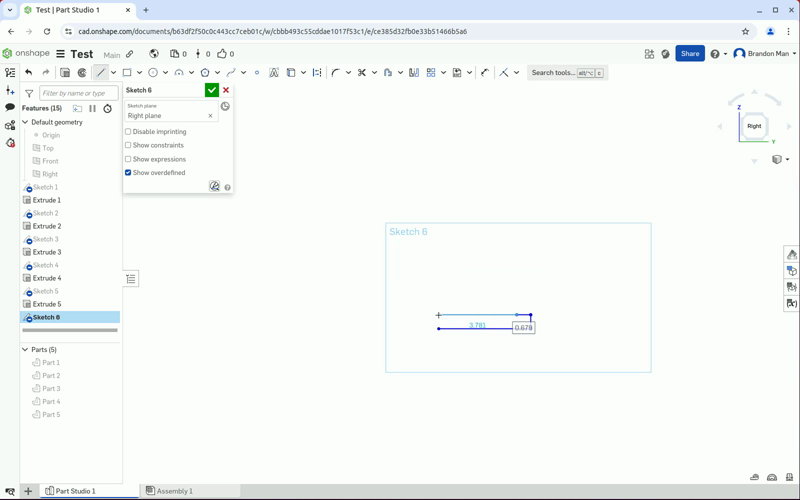
scroll(6)
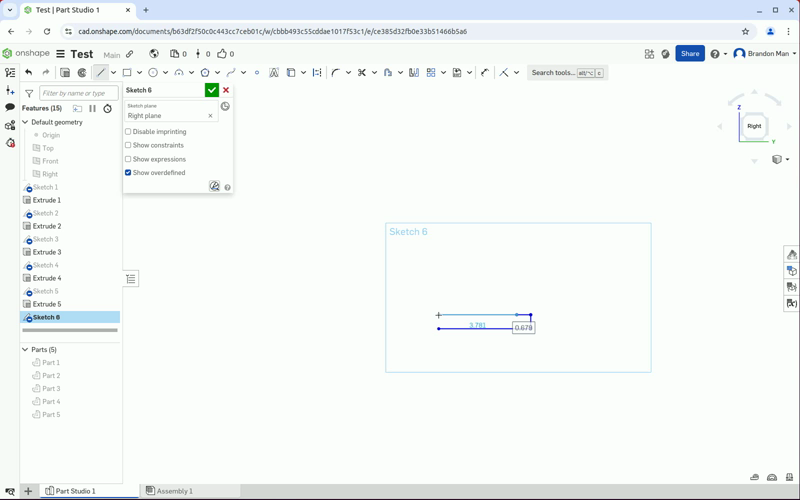
scroll(6)
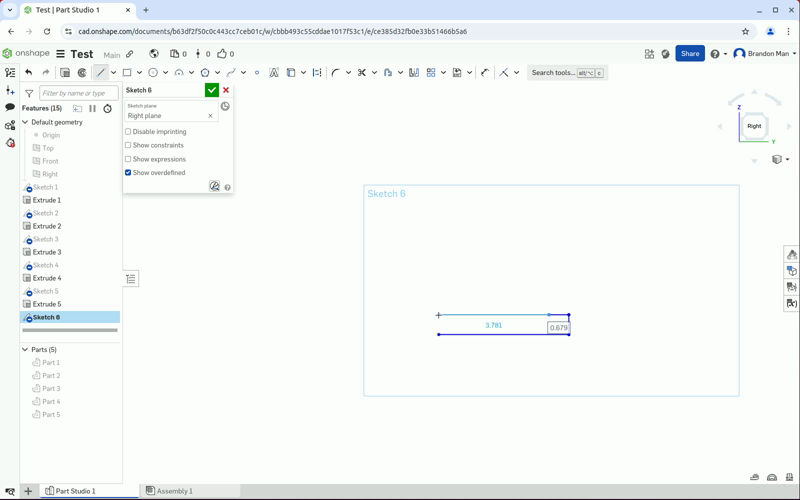
scroll(6)
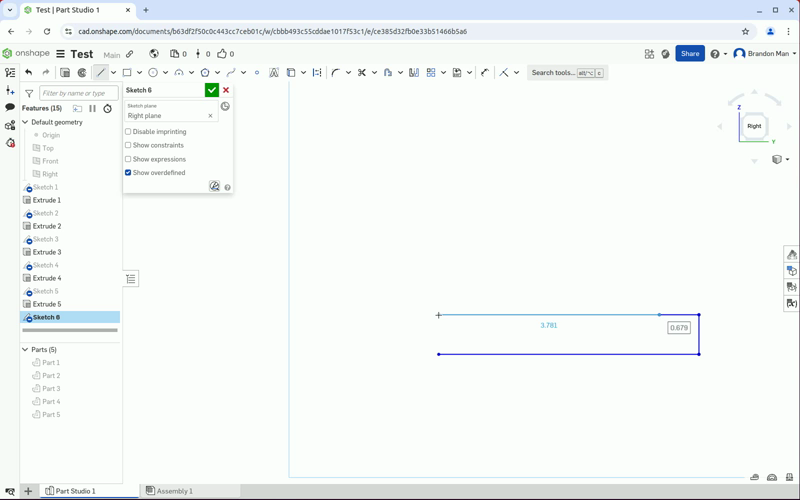
click(438, 314)
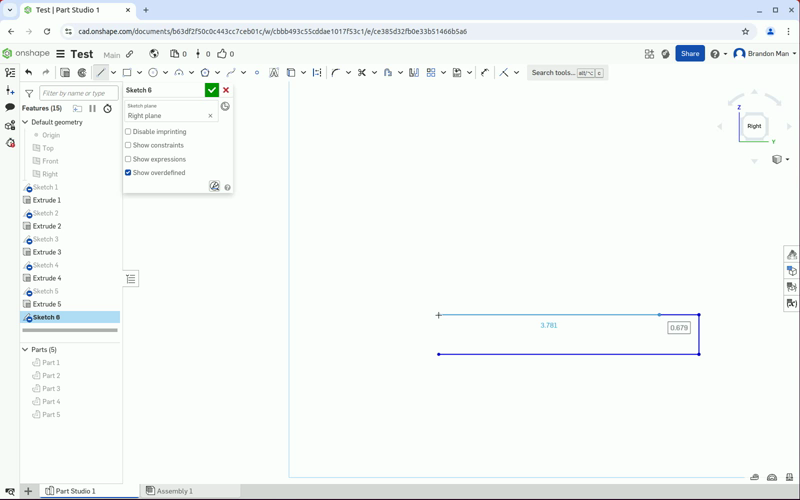
scroll(-6)
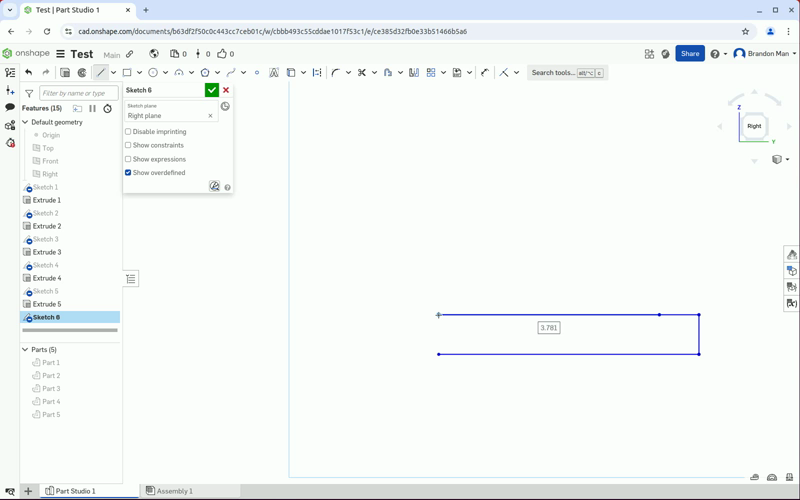
scroll(-6)
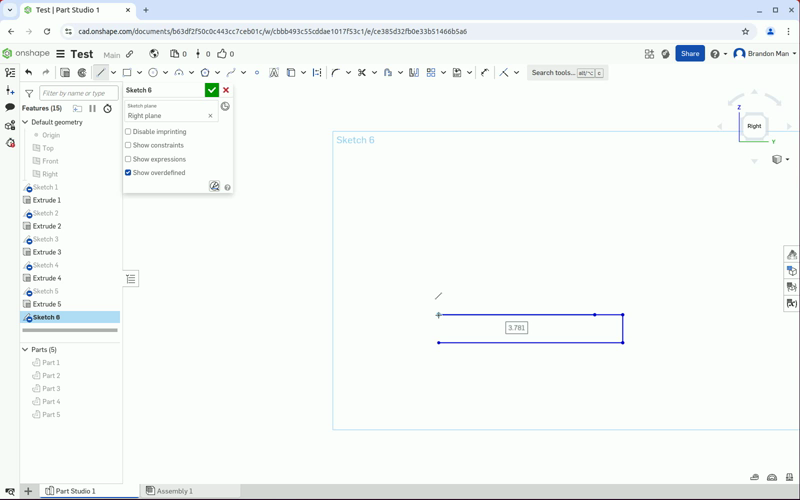
scroll(-6)
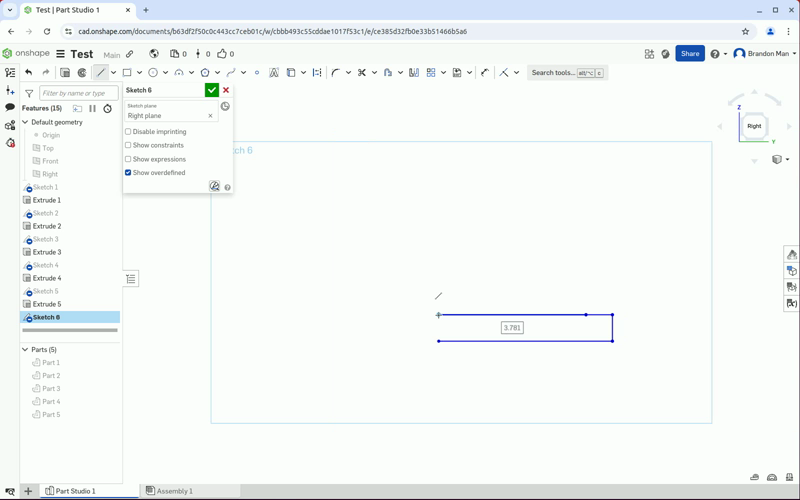
scroll(-6)
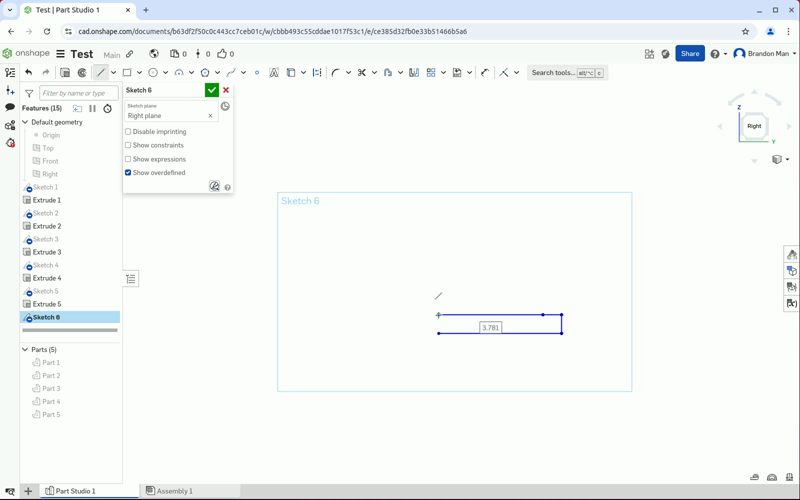
scroll(-6)
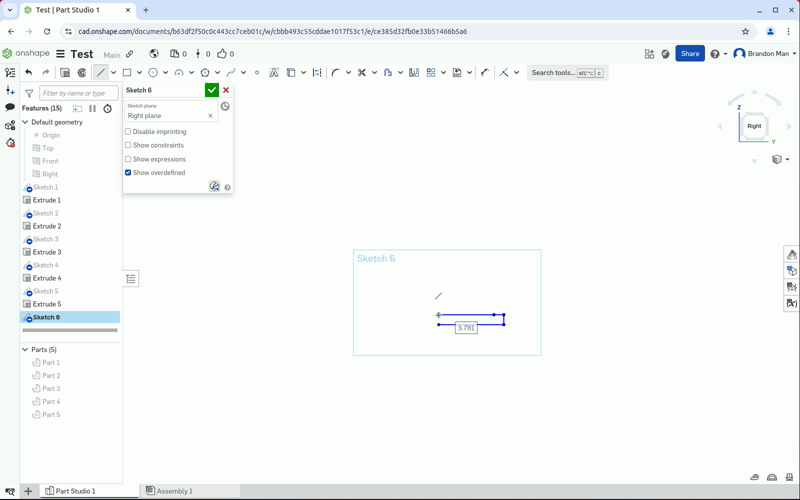
scroll(-6)
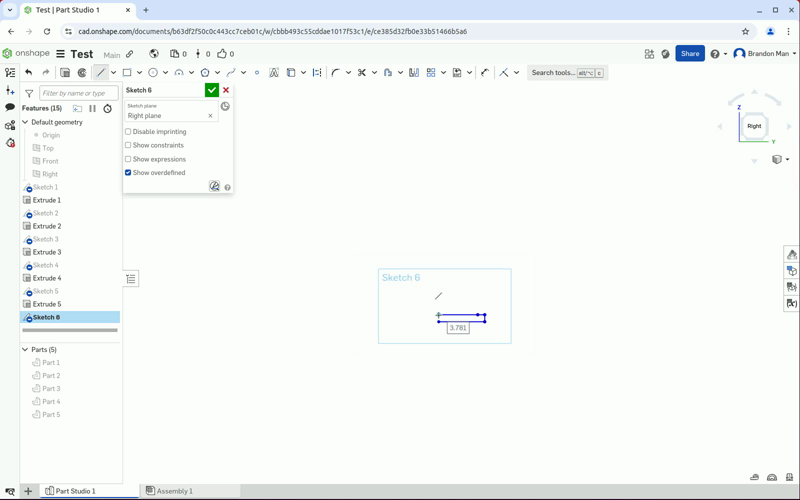
scroll(-6)
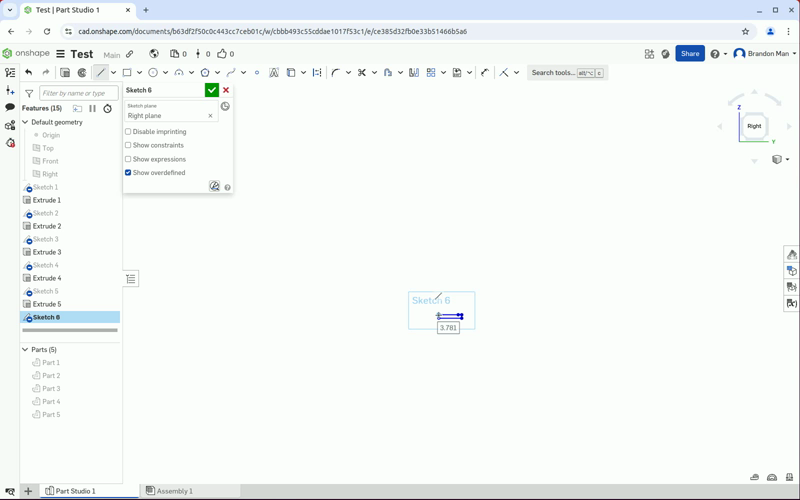
key_up(shift)
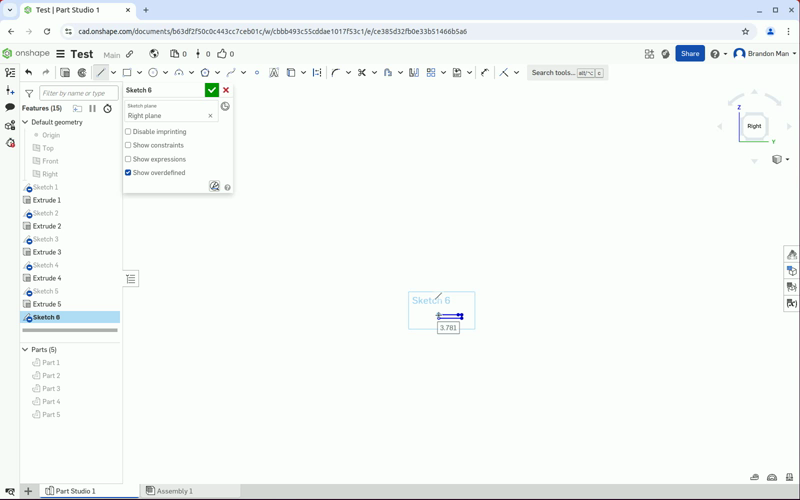
mouse_move(468, 314)
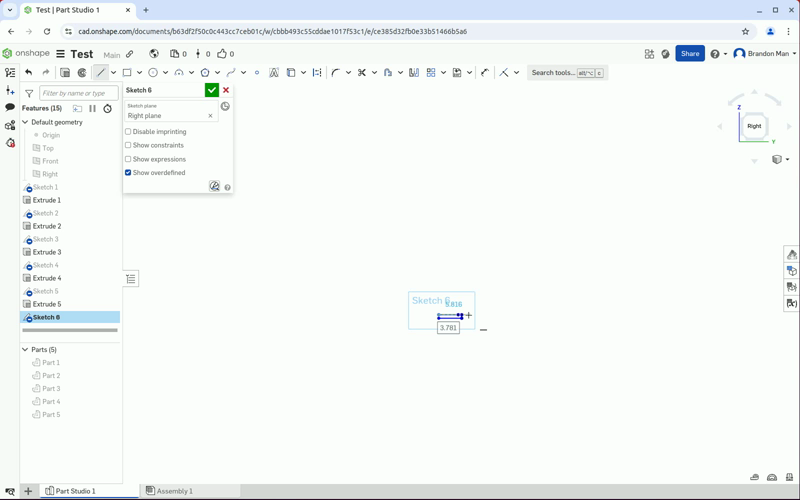
key_down(shift)
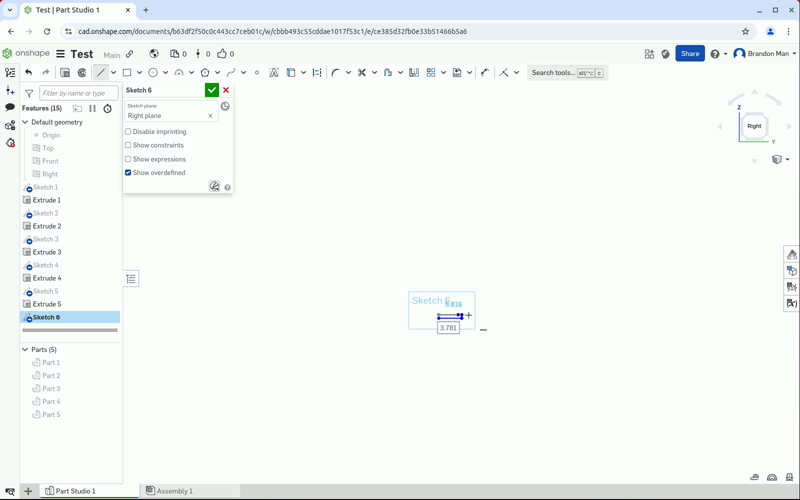
mouse_move(438, 318)
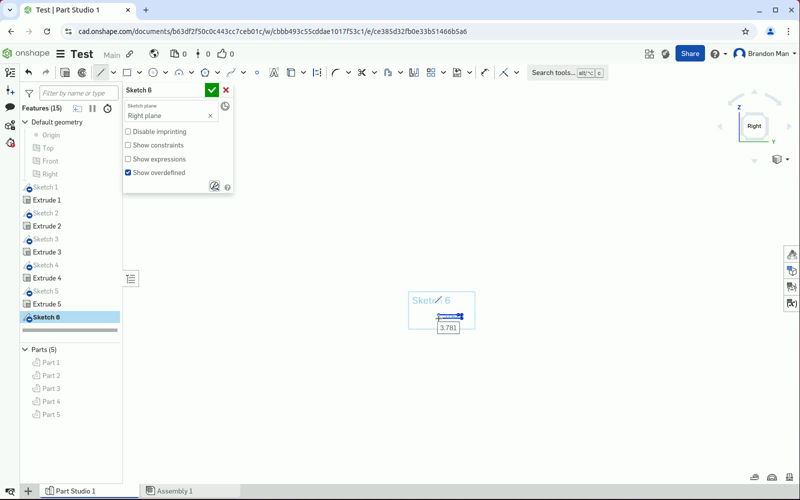
scroll(6)
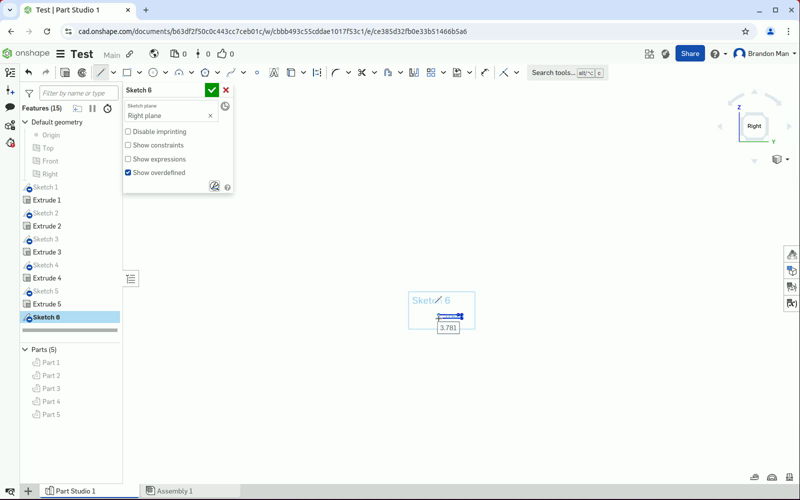
scroll(6)
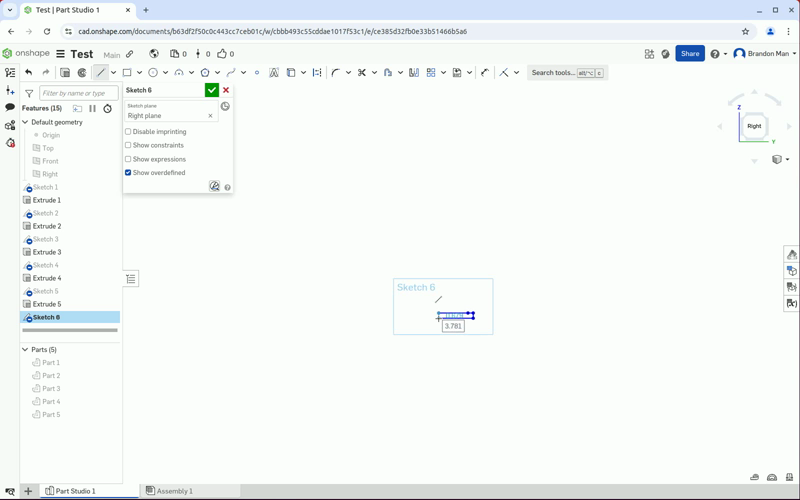
scroll(6)
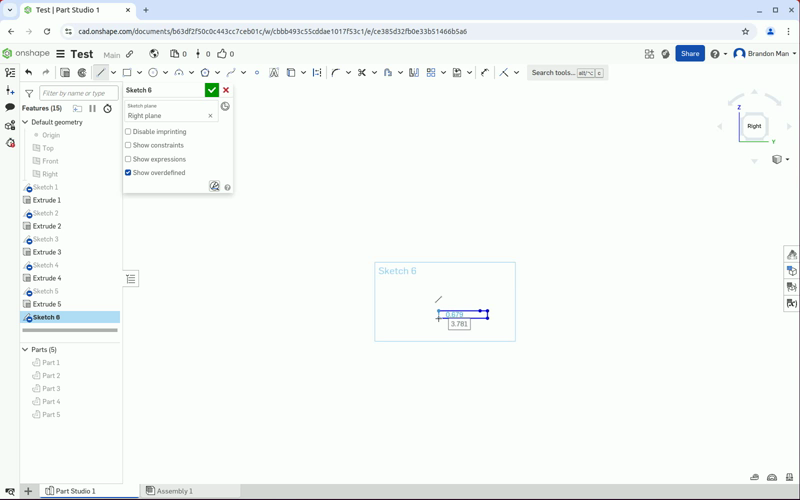
scroll(6)
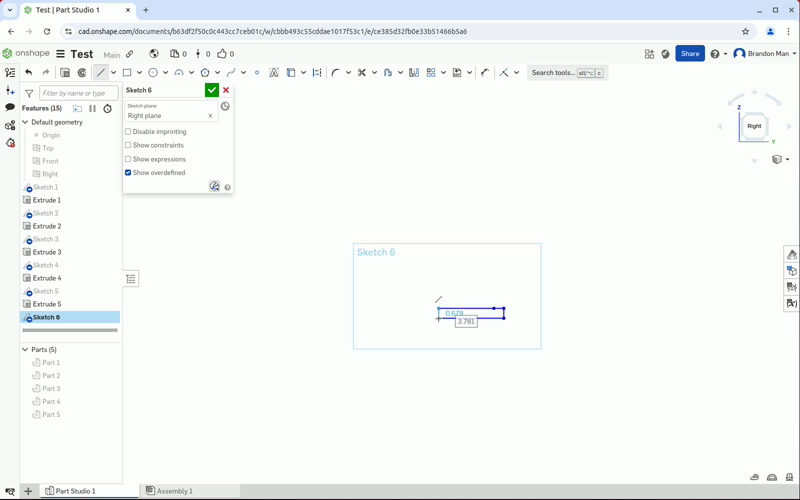
scroll(6)
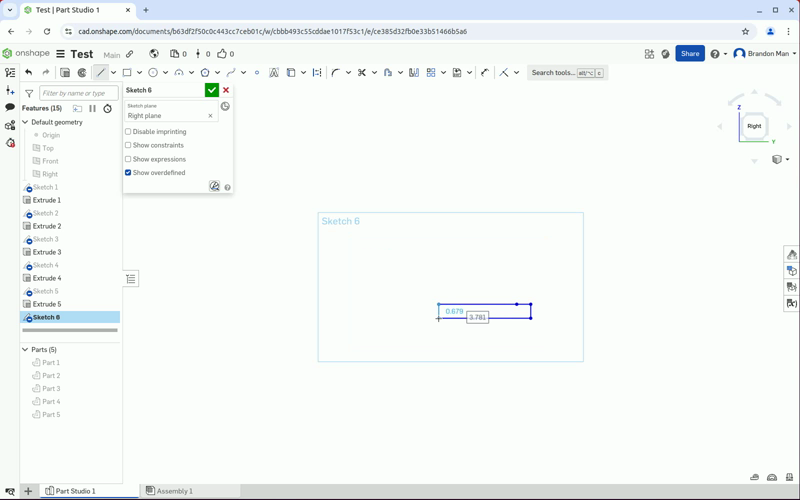
scroll(6)
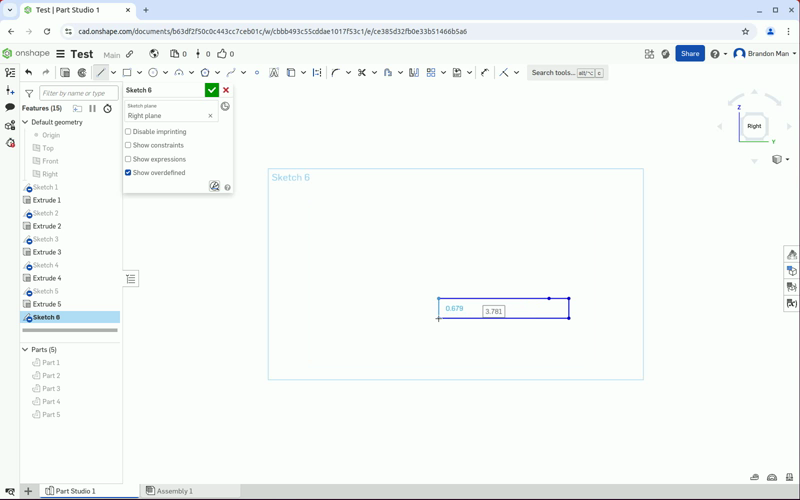
scroll(6)
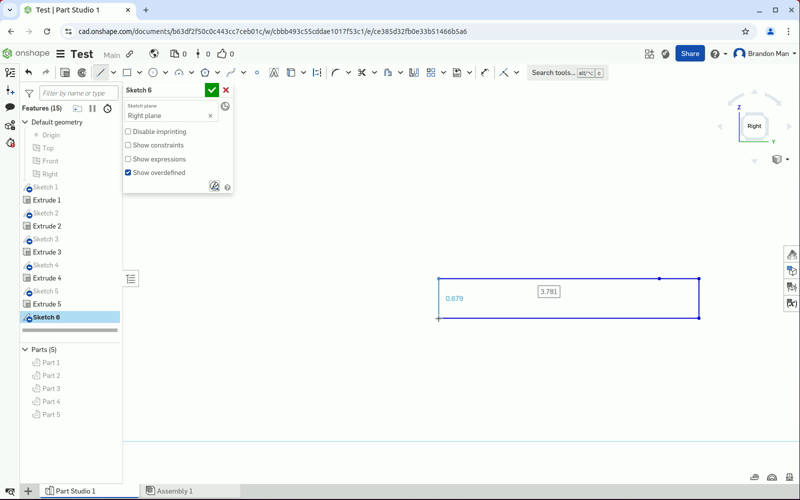
key_up(shift)
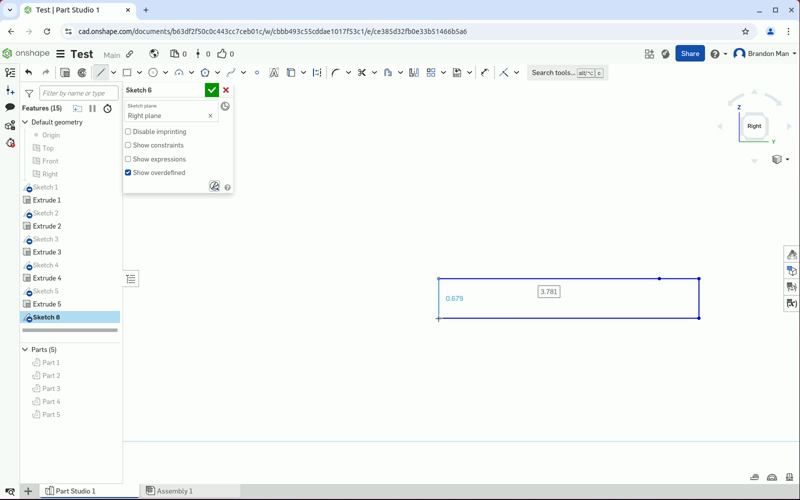
click(438, 318)
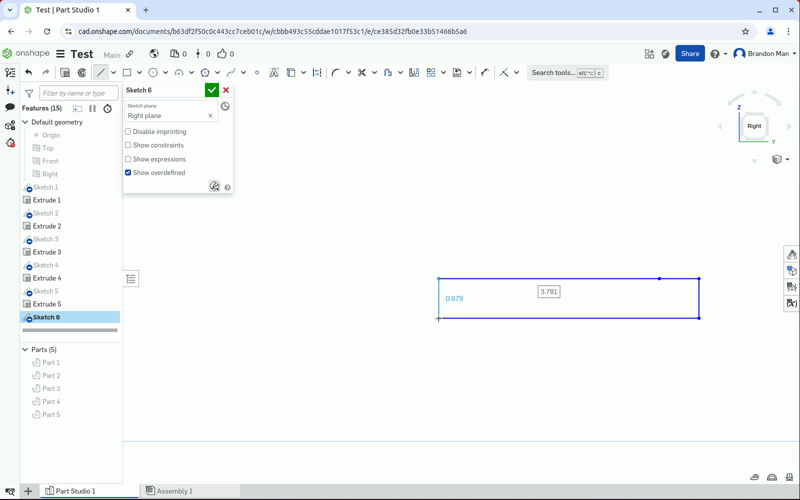
scroll(-6)
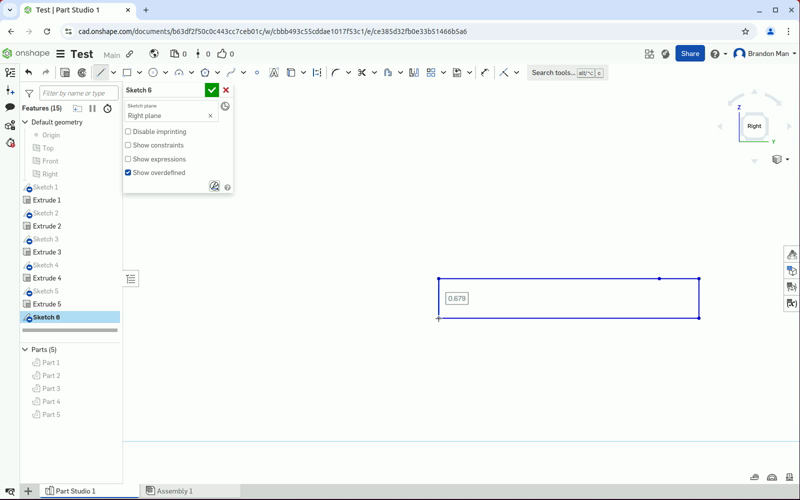
scroll(-6)
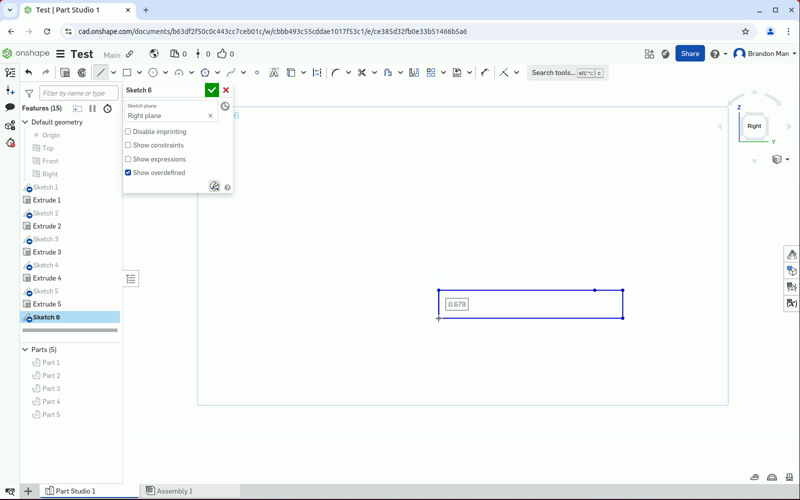
scroll(-6)
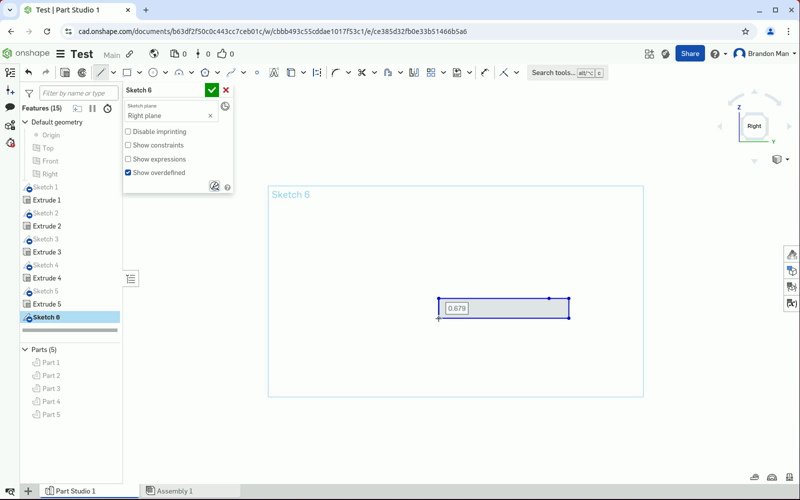
scroll(-6)
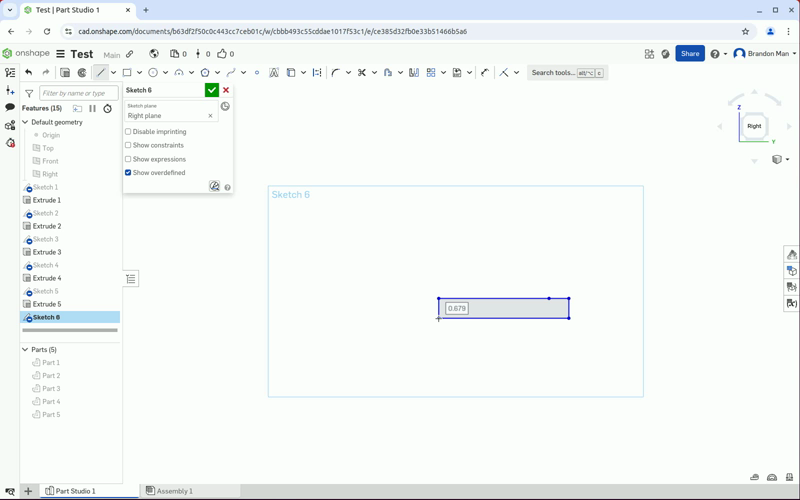
scroll(-6)
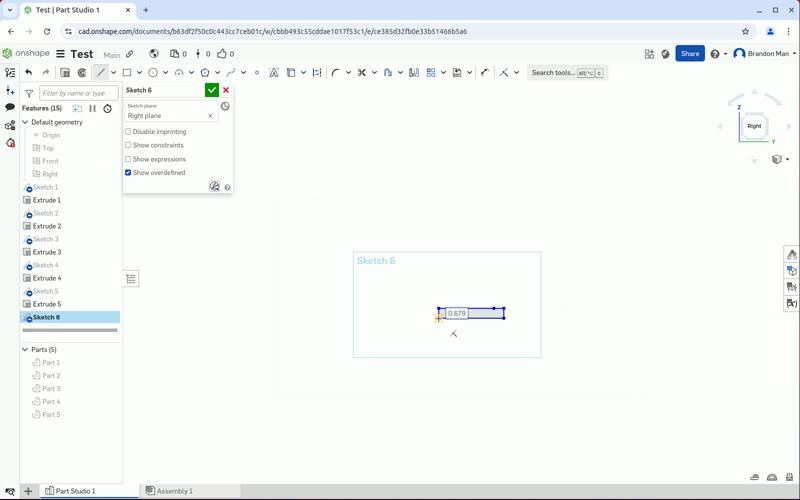
scroll(-6)
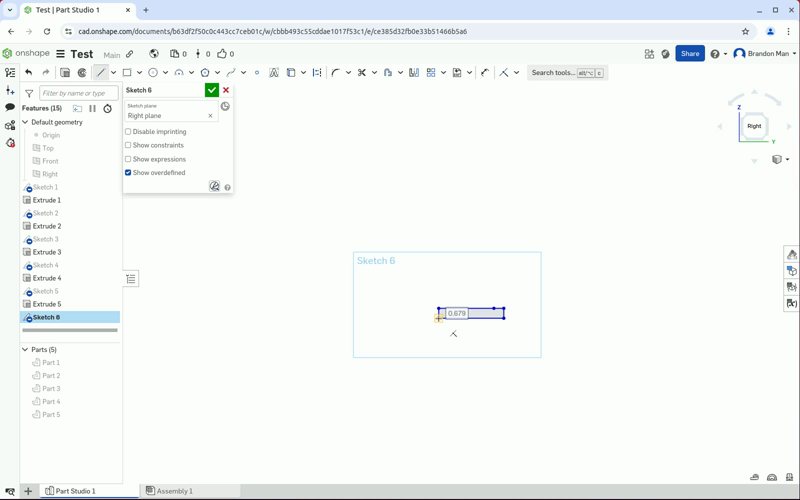
scroll(-6)
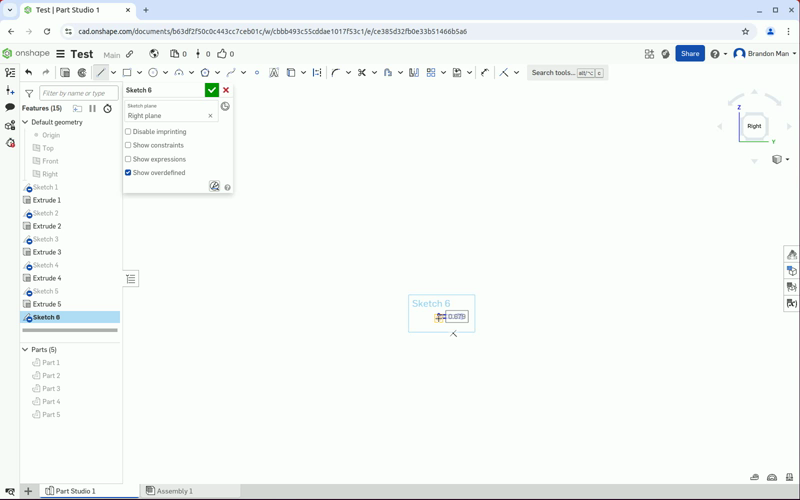
key(esc)
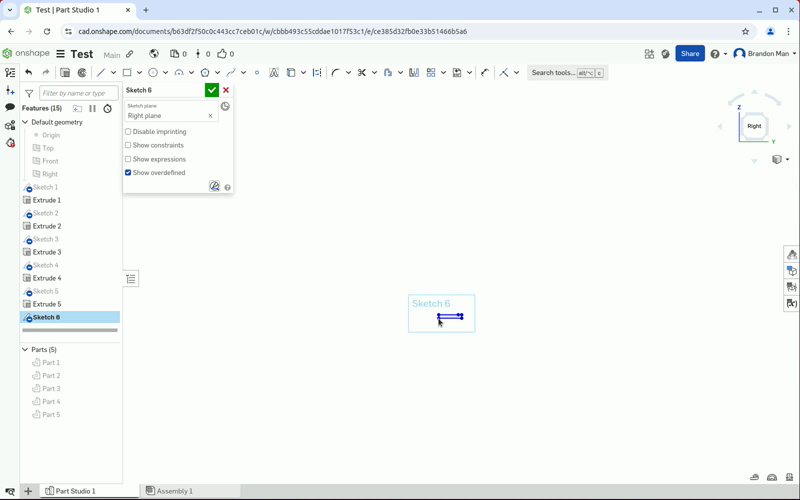
mouse_move(445, 315)
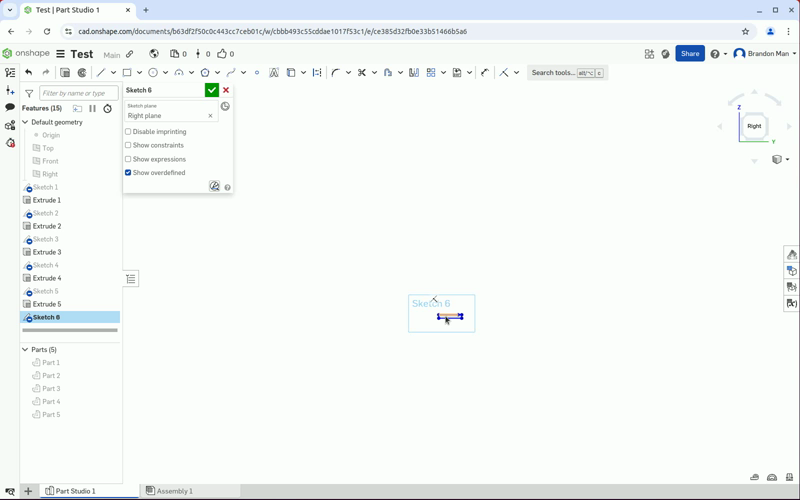
scroll(6)
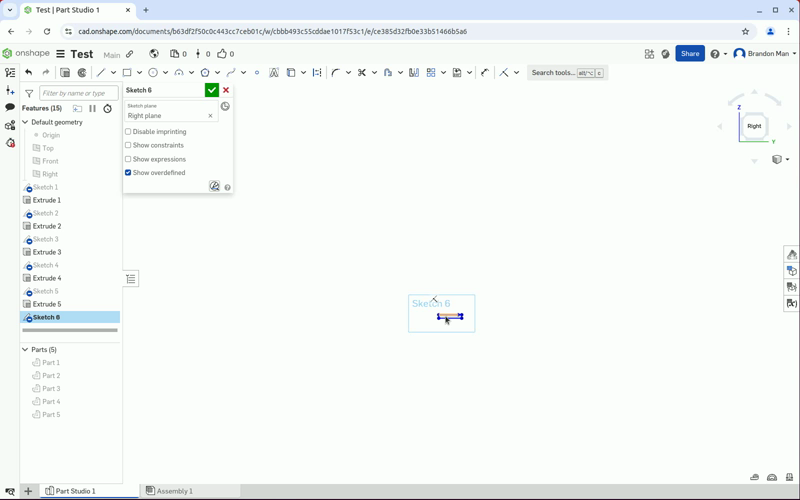
scroll(6)
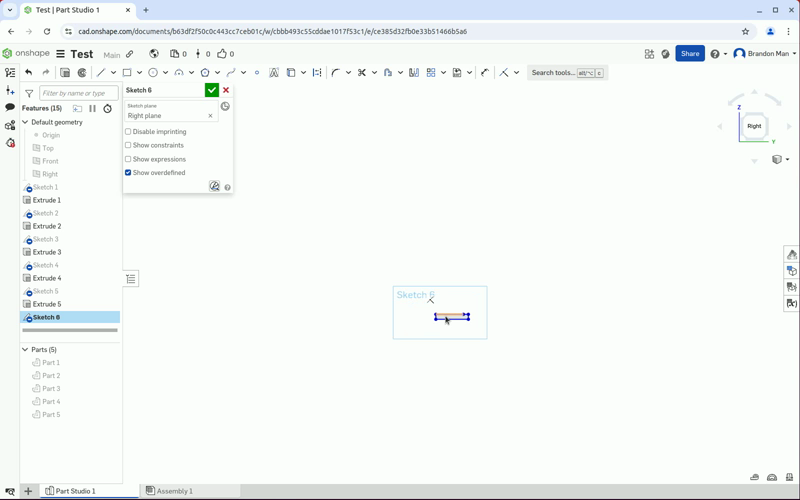
scroll(6)
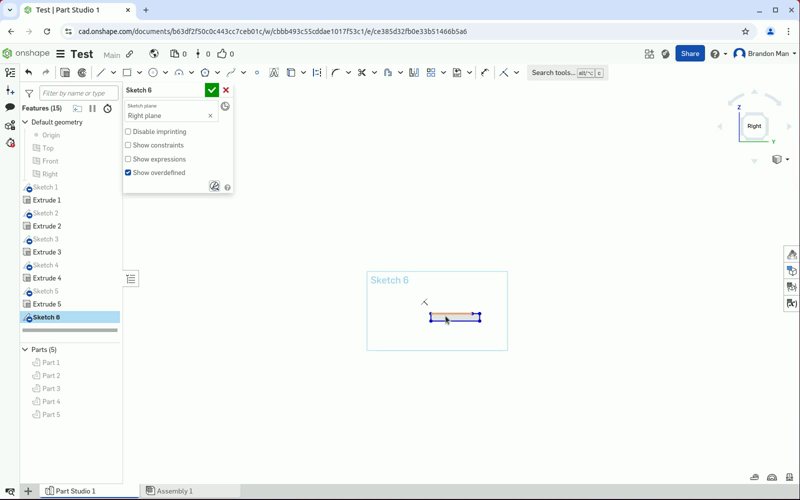
scroll(6)
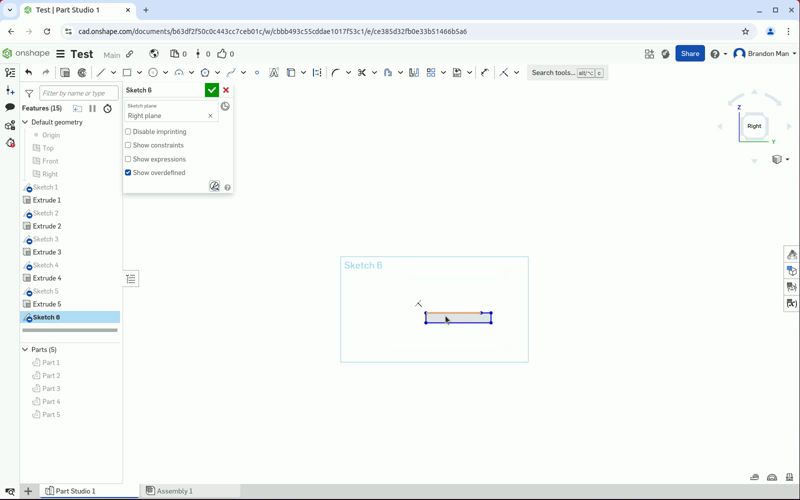
scroll(6)
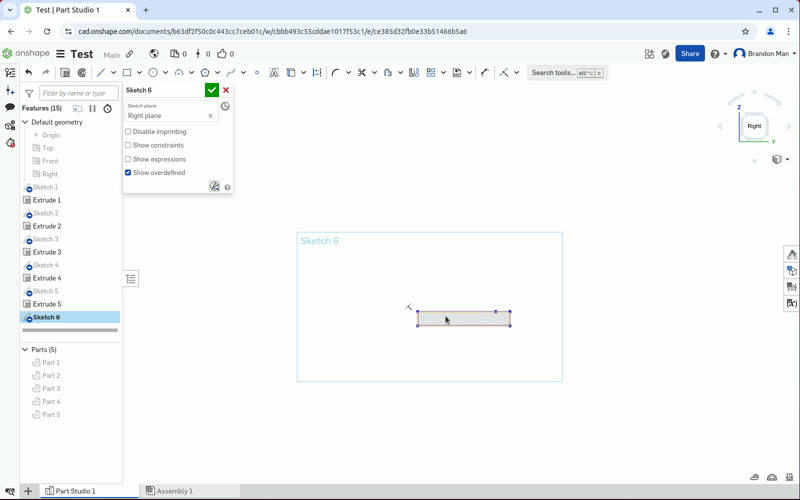
scroll(6)
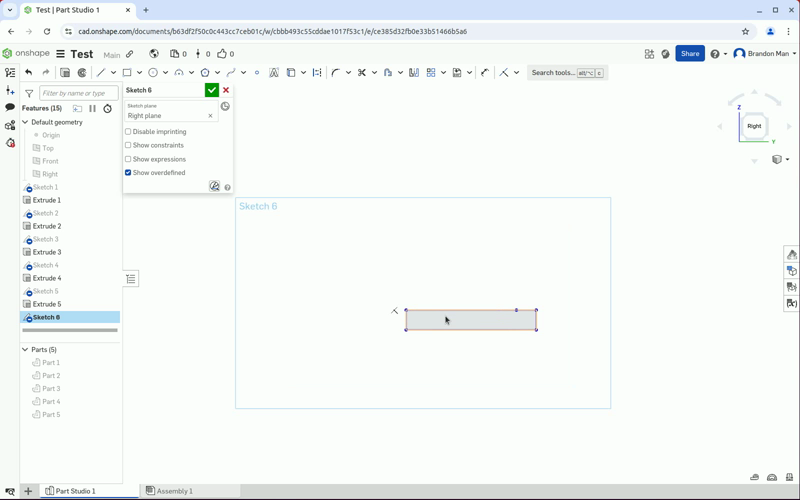
scroll(6)
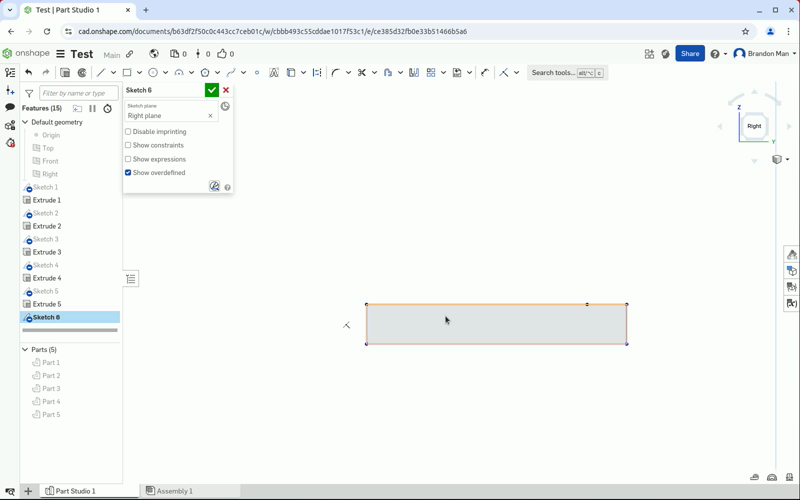
click(445, 315)
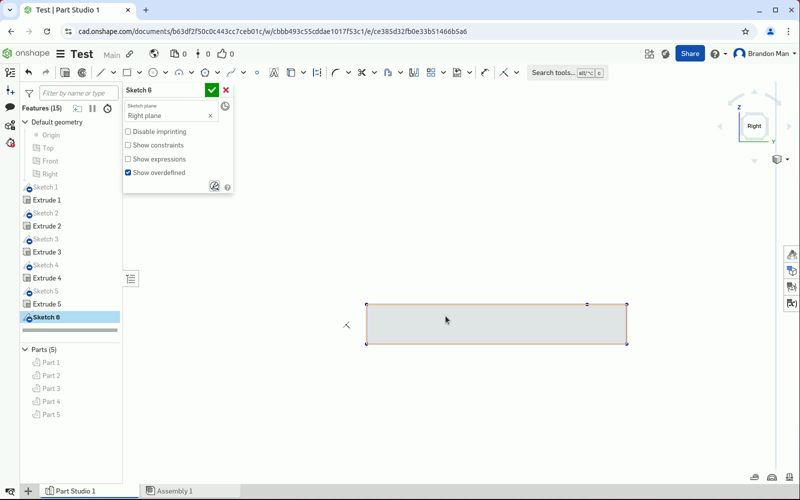
scroll(-6)
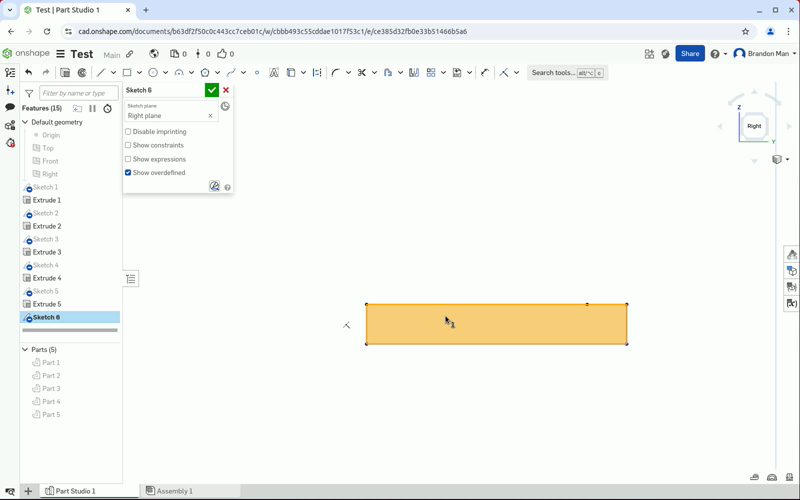
scroll(-6)
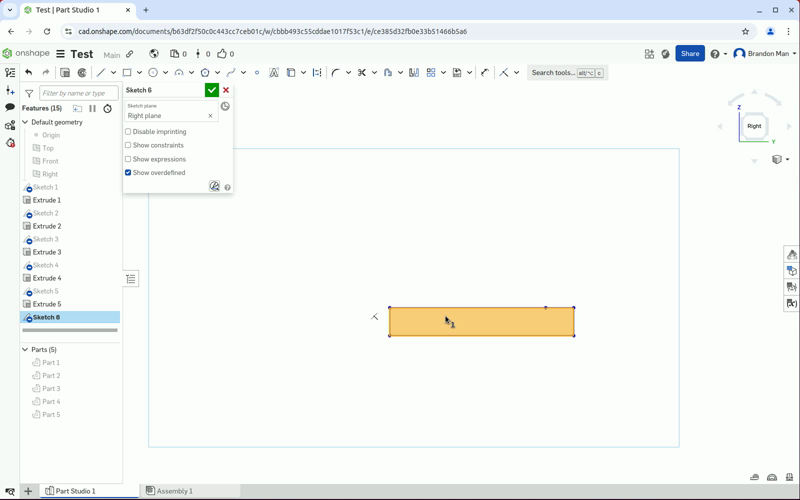
scroll(-6)
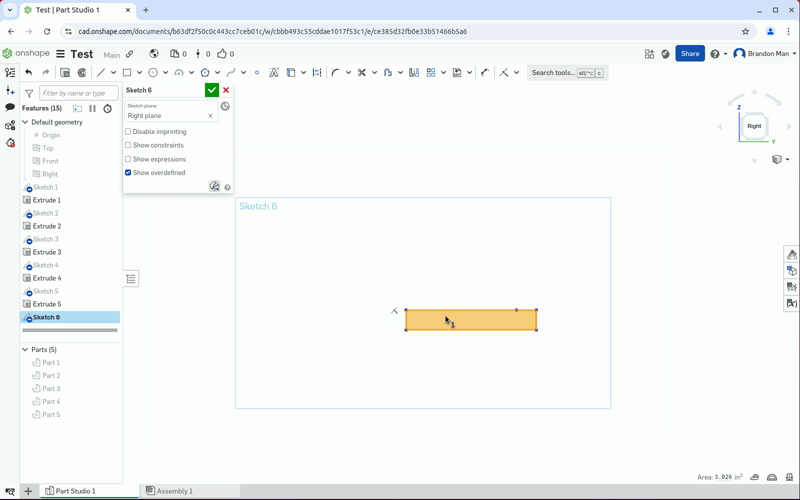
scroll(-6)
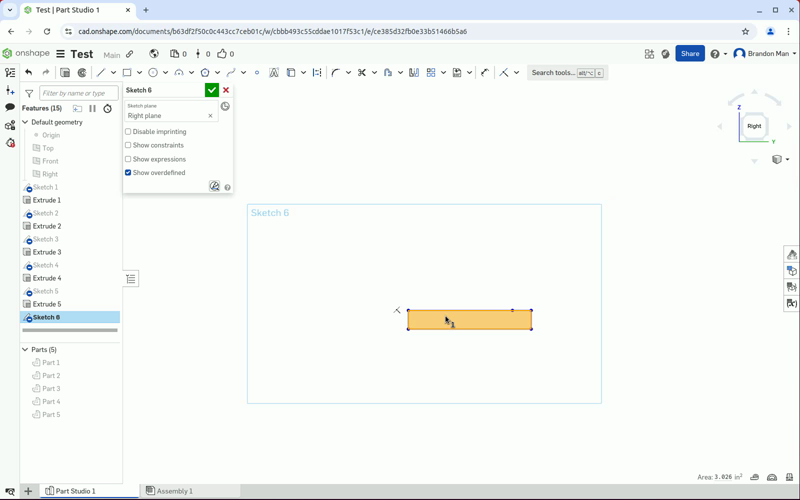
scroll(-6)
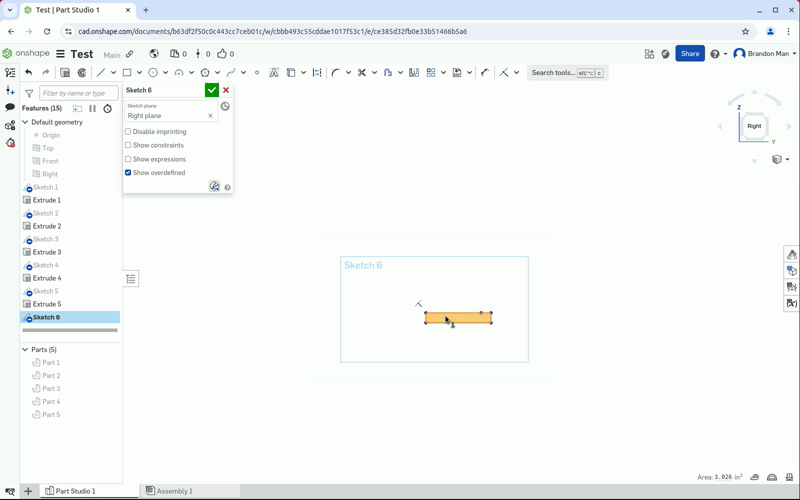
scroll(-6)
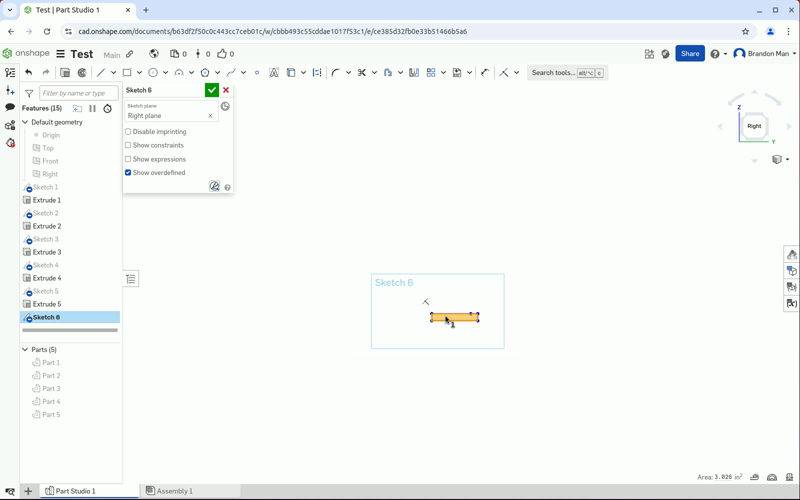
scroll(-6)
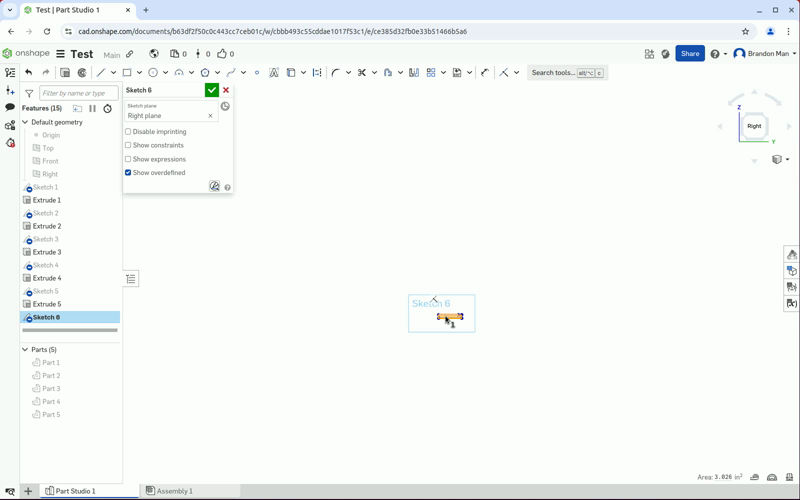
mouse_move(73, 352)
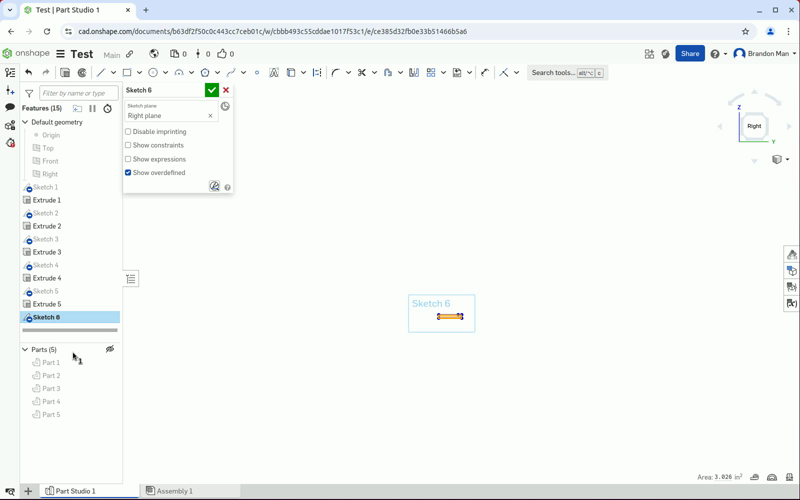
key(shift+y)
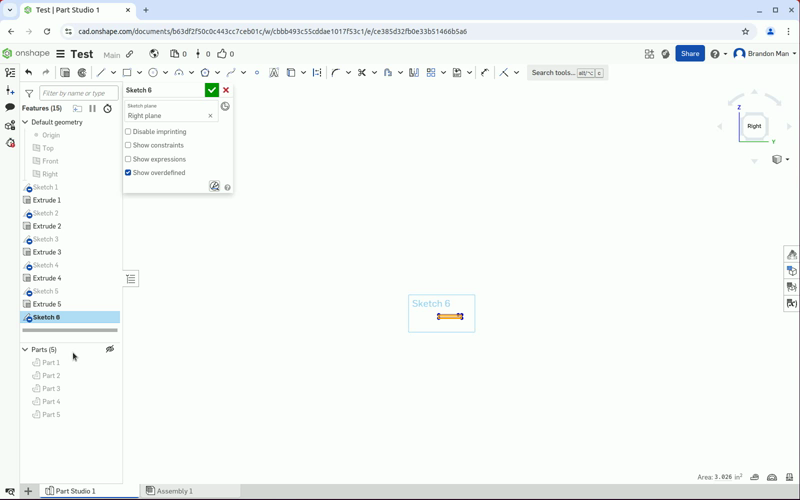
key(shift+e)
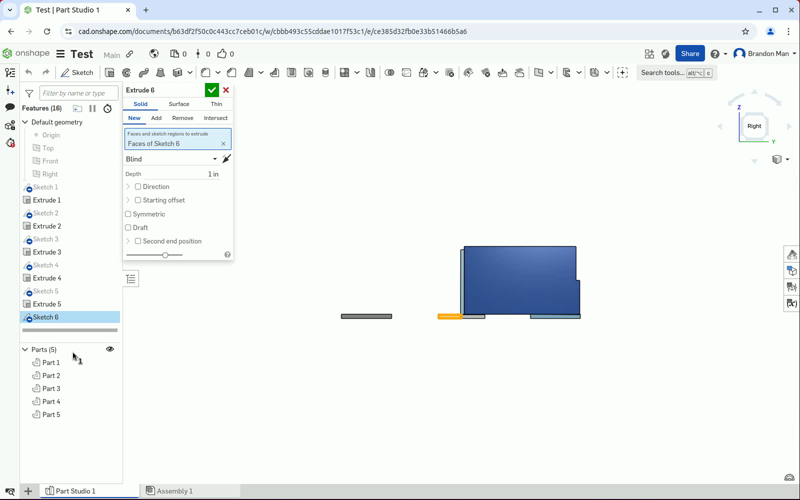
mouse_move(143, 106)
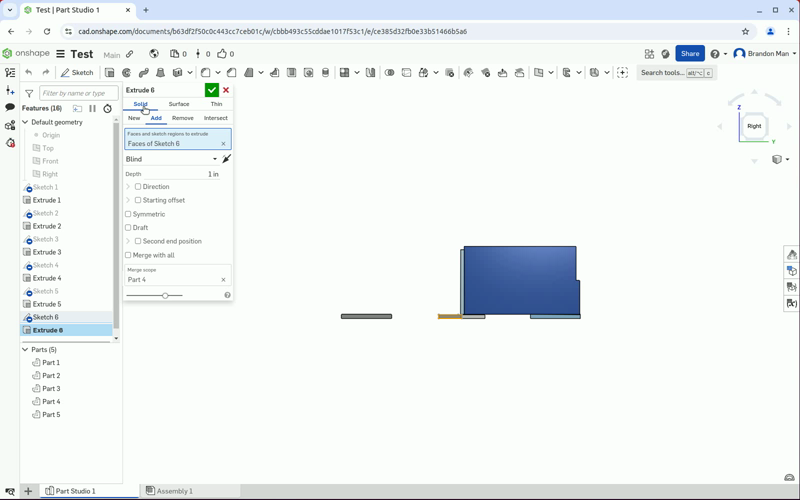
click(143, 106)
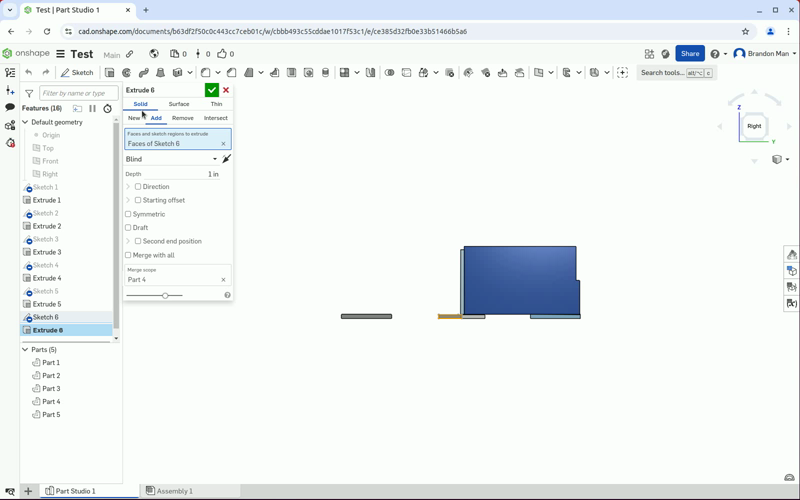
mouse_move(137, 120)
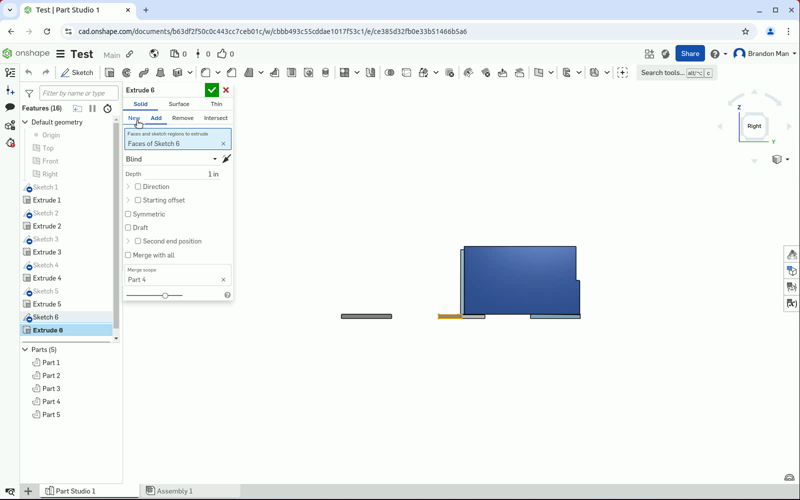
click(137, 120)
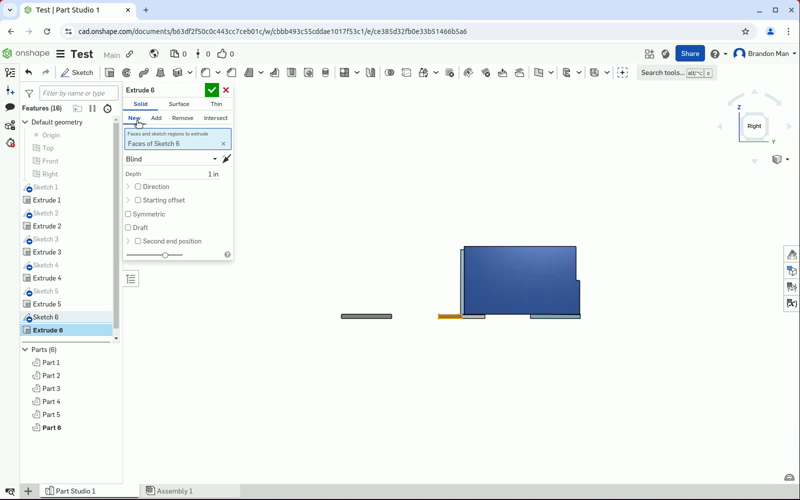
key(tab, 4)
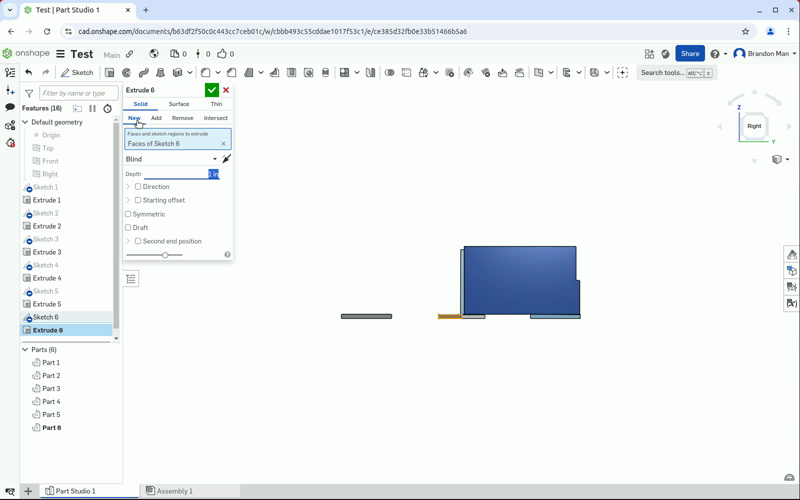
text(0.722)
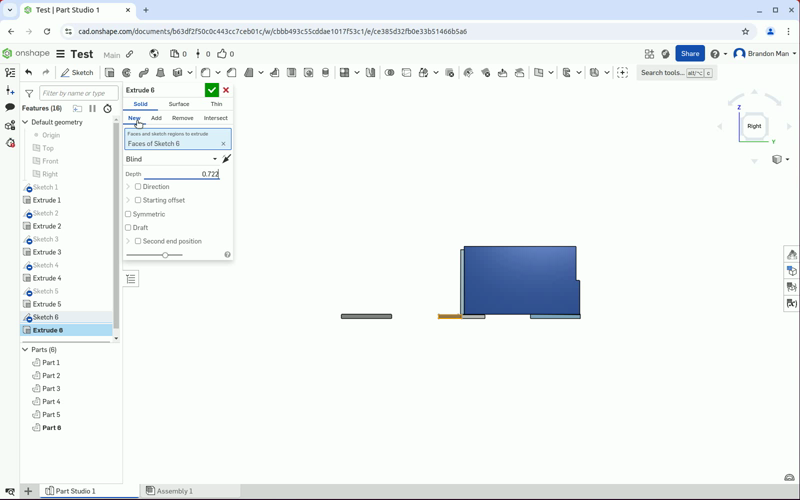
key(enter)
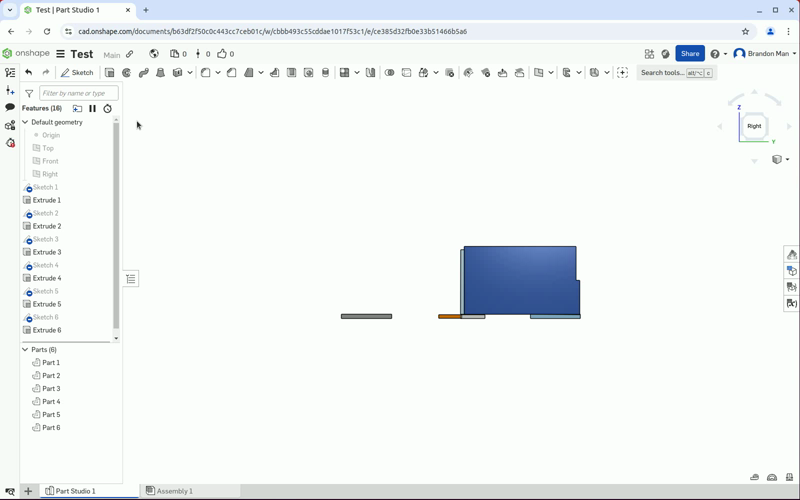
key(shift+h)
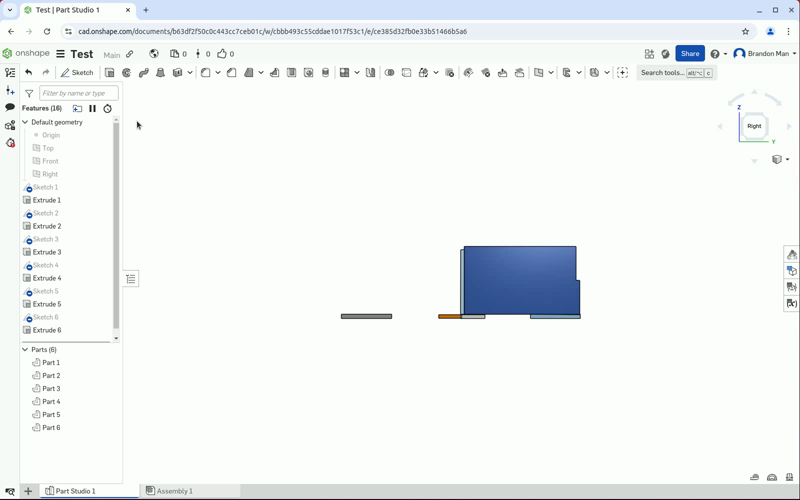
key(shift+h)
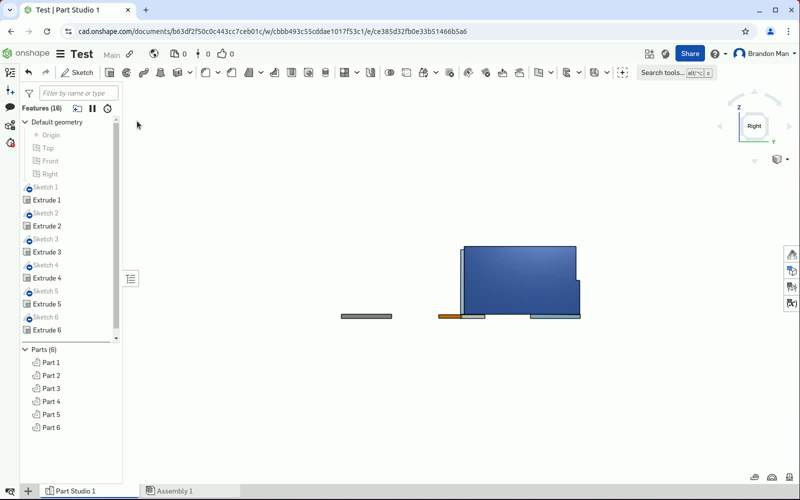
mouse_move(69, 189)
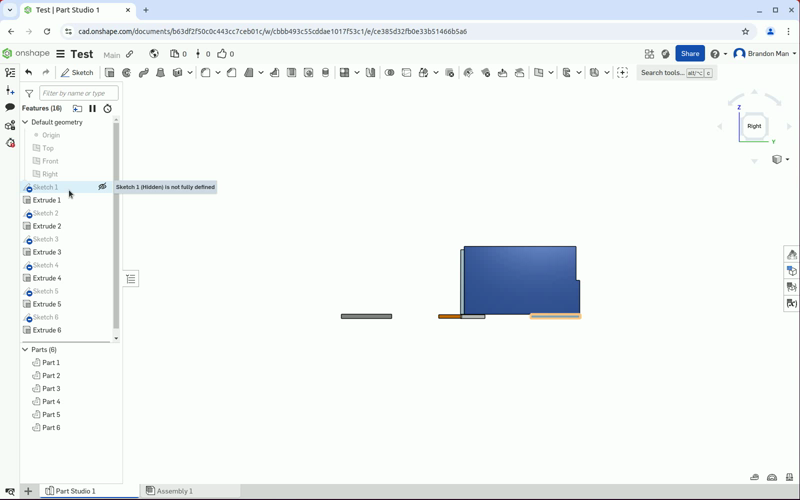
click(69, 189)
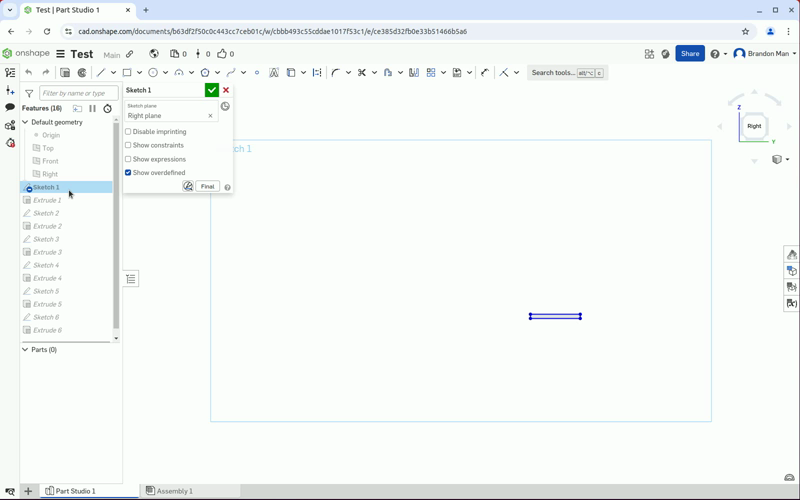
mouse_move(229, 92)
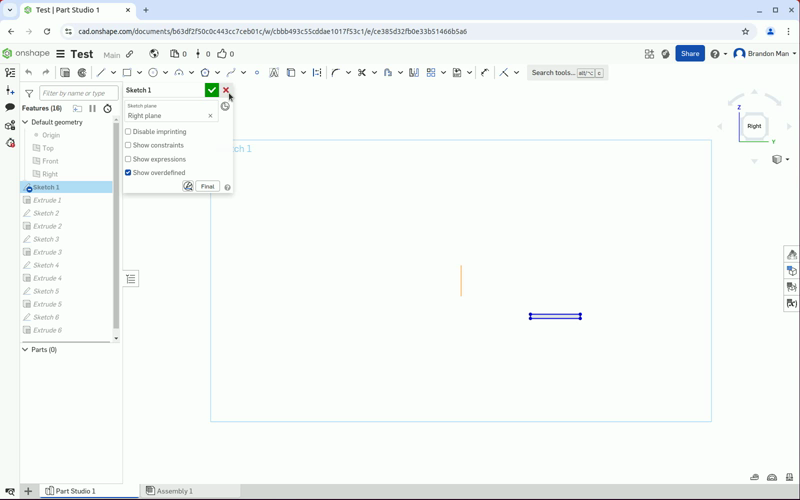
click(229, 92)
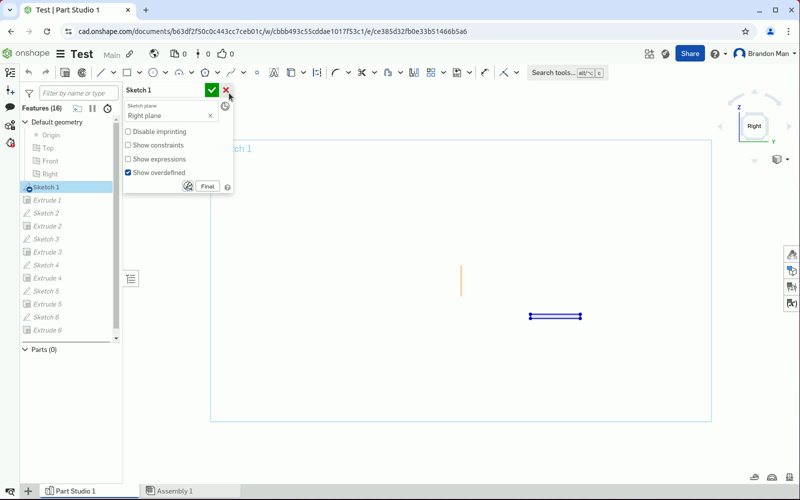
key(shift+s)
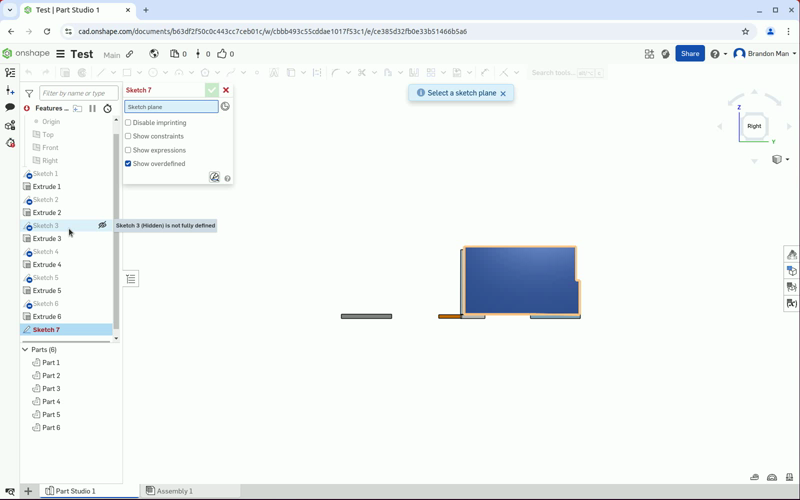
scroll(3)
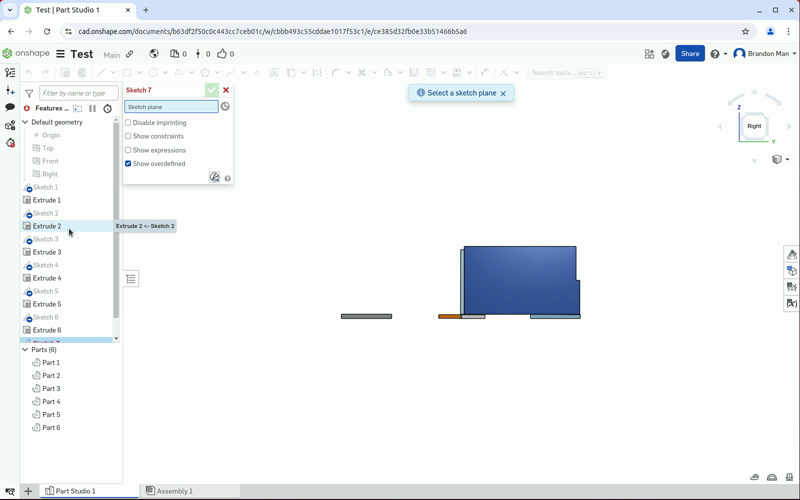
mouse_move(69, 176)
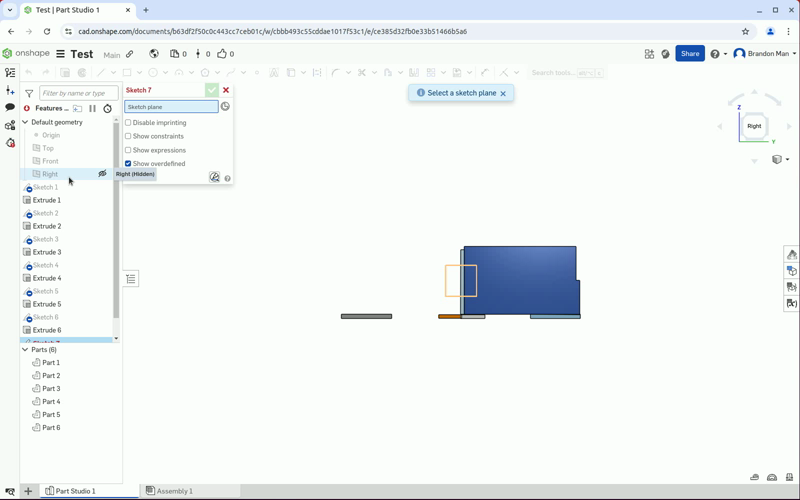
click(69, 176)
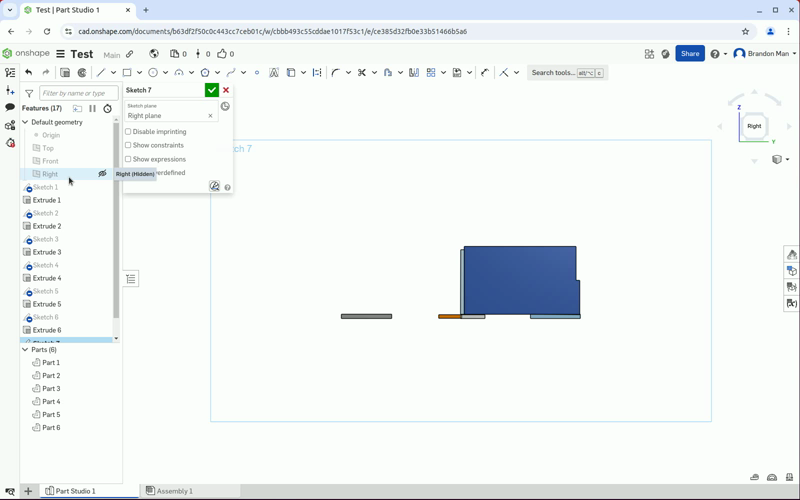
mouse_move(73, 352)
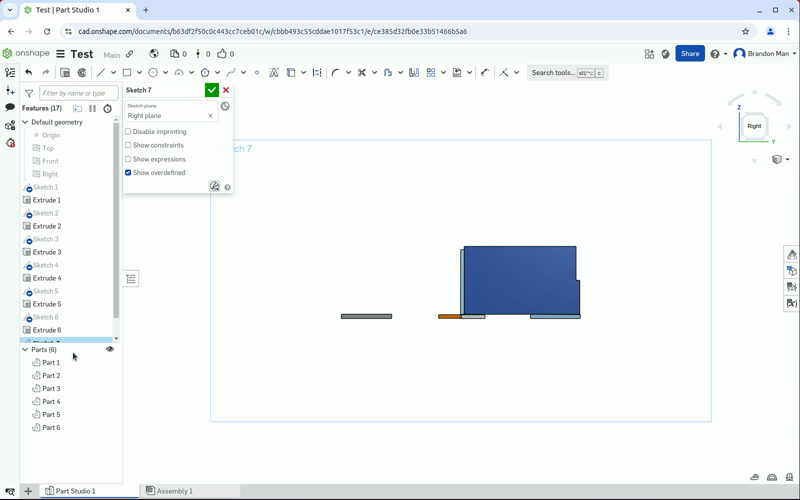
key(y)
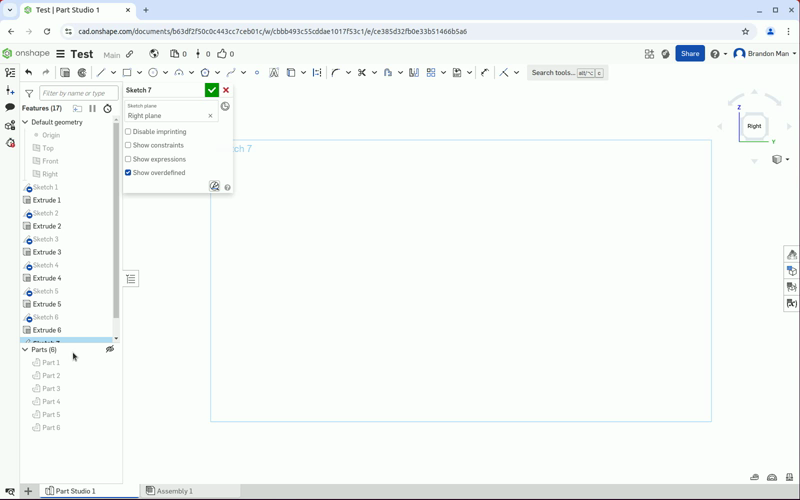
key(l)
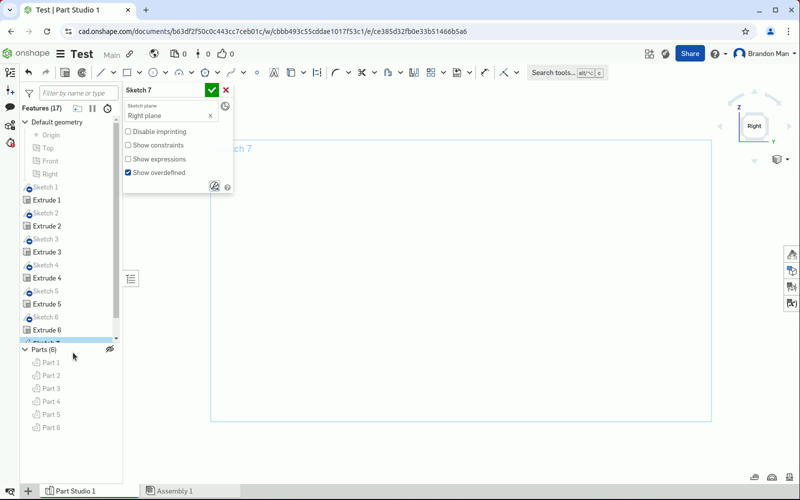
key_down(shift)
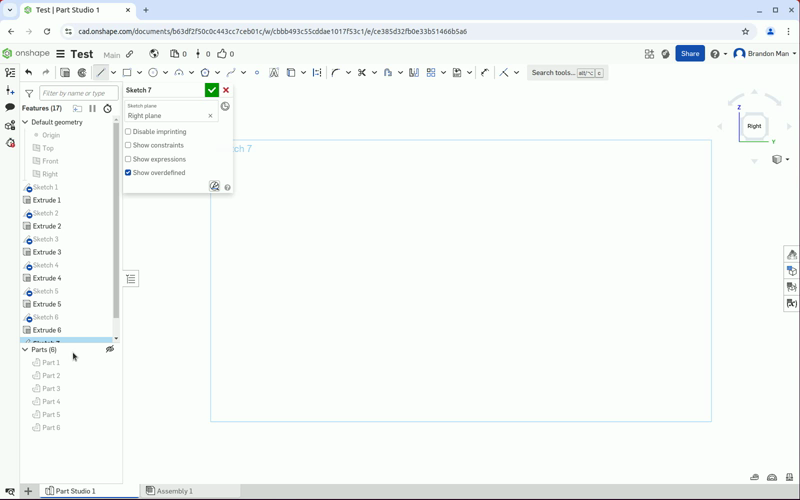
mouse_move(457, 314)
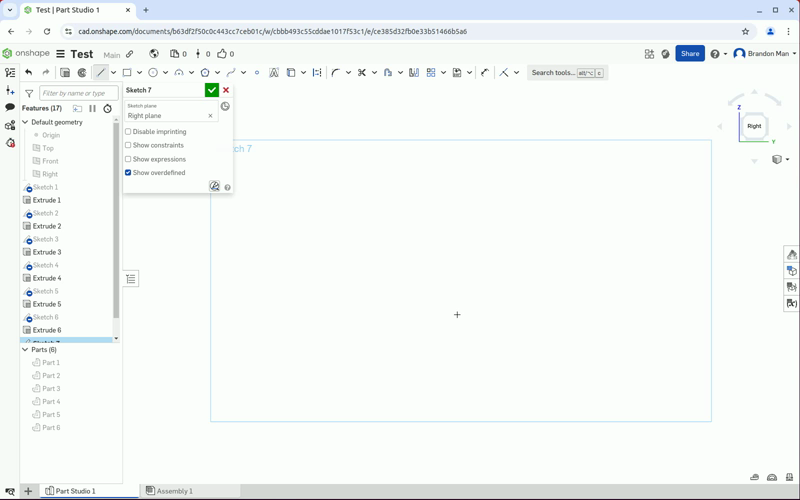
click(457, 314)
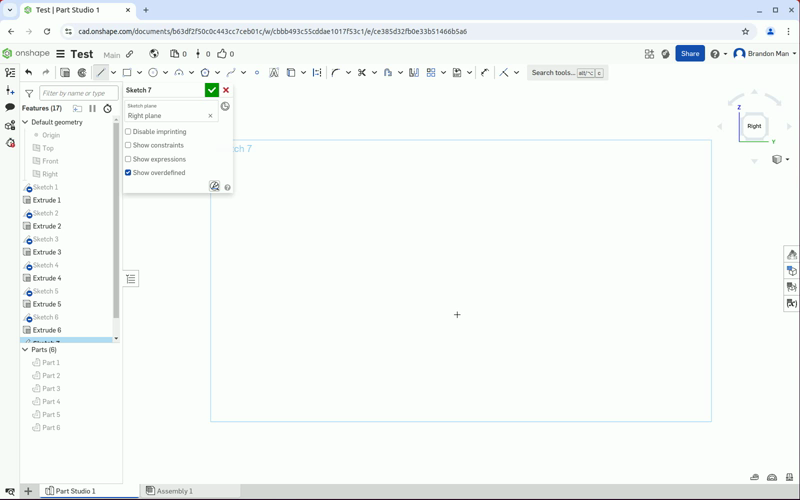
key_up(shift)
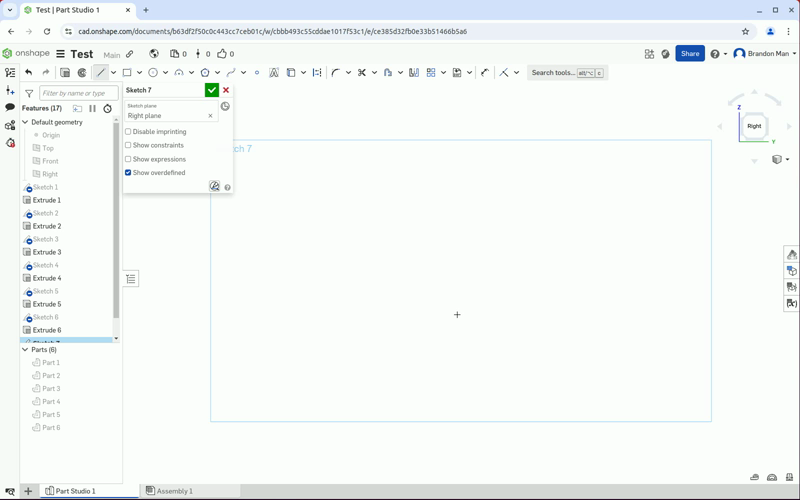
key_down(shift)
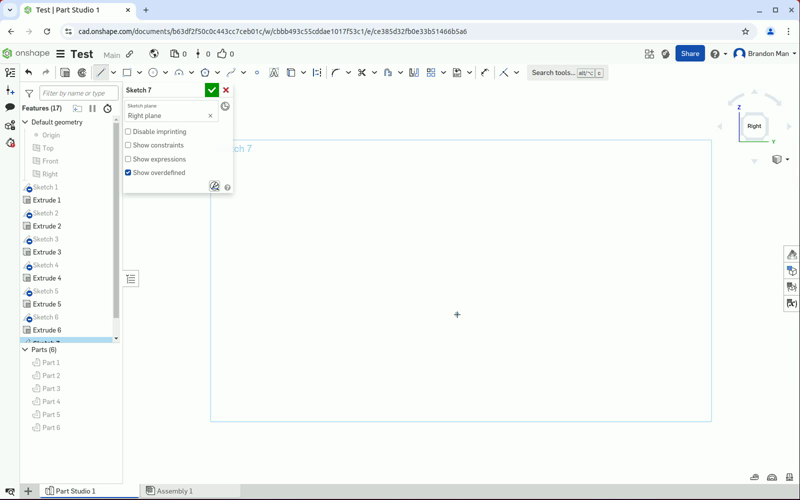
mouse_move(487, 314)
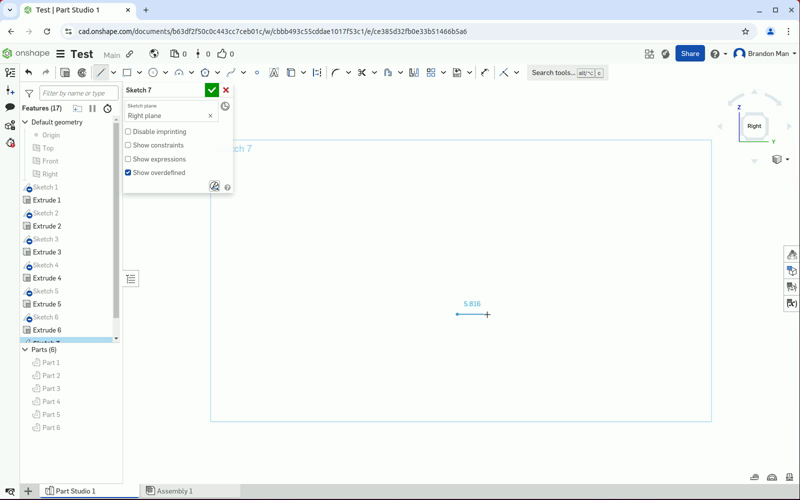
mouse_move(460, 314)
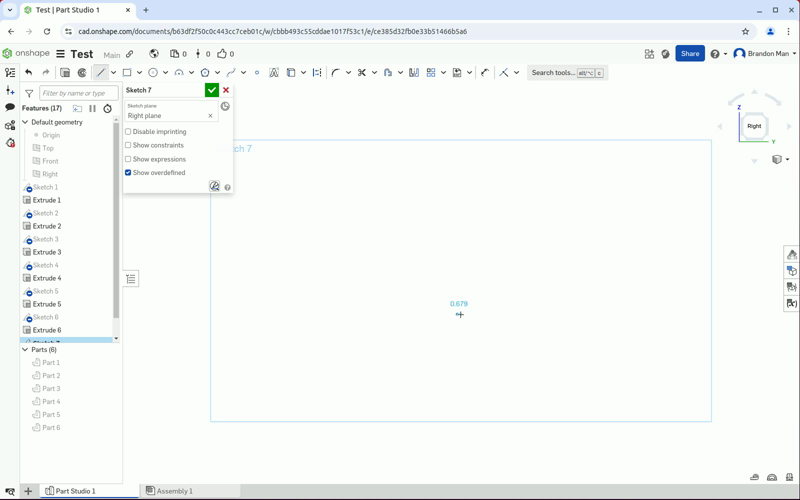
scroll(6)
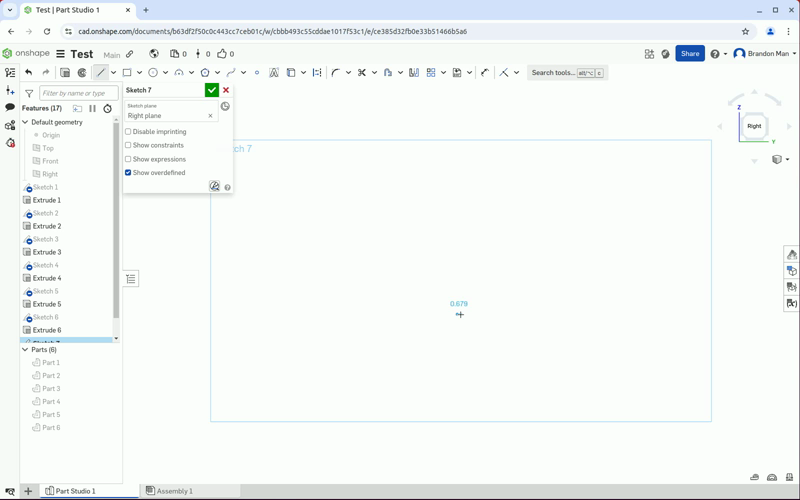
scroll(6)
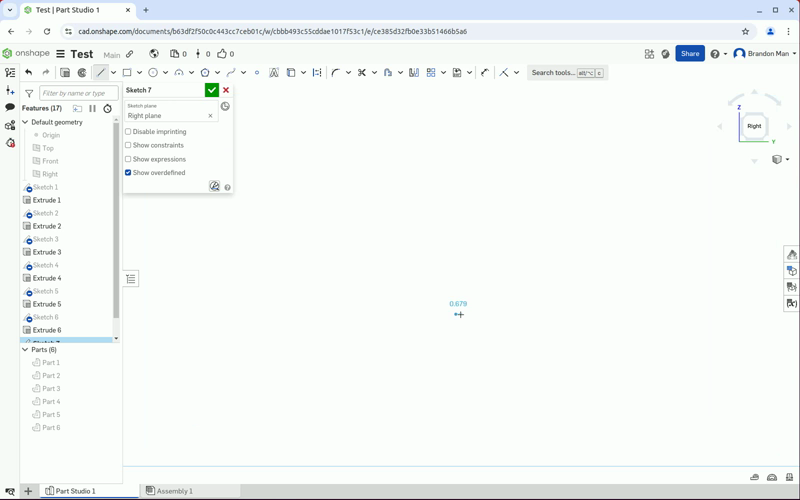
scroll(6)
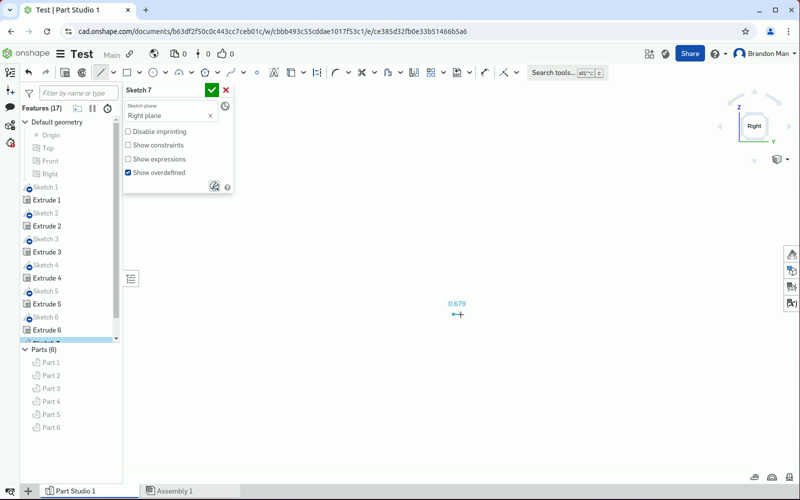
scroll(6)
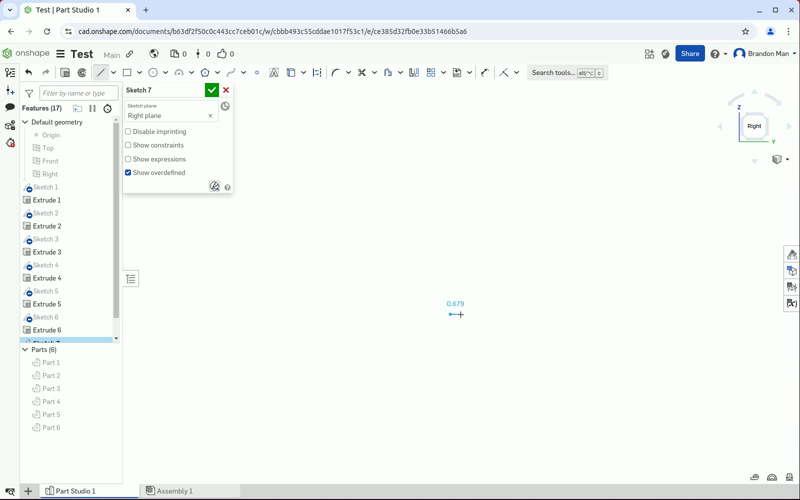
scroll(6)
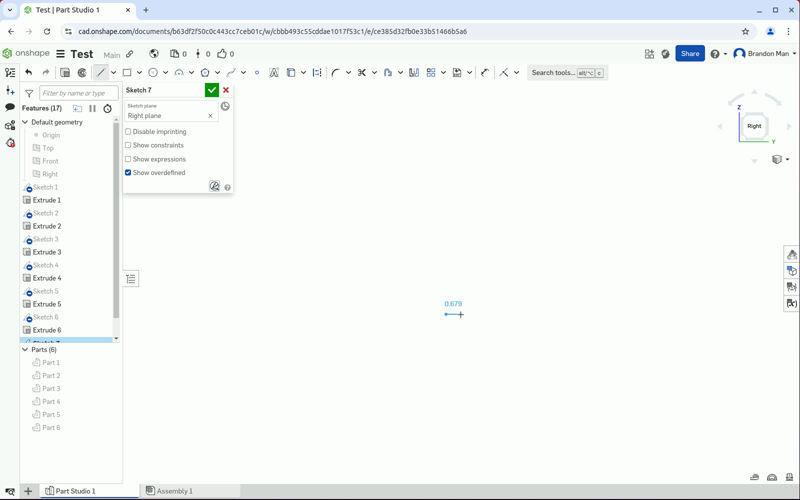
scroll(6)
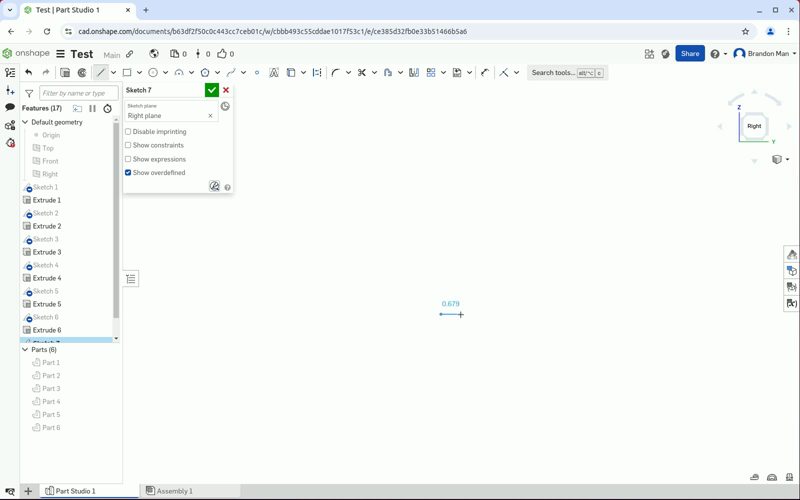
scroll(6)
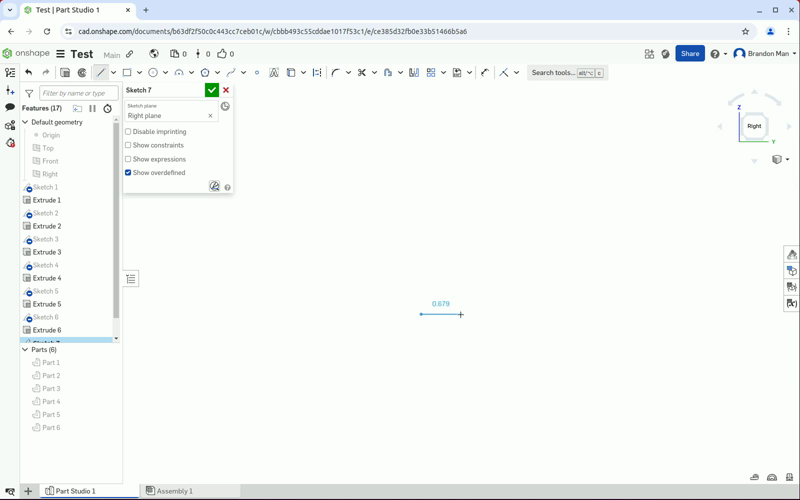
click(460, 314)
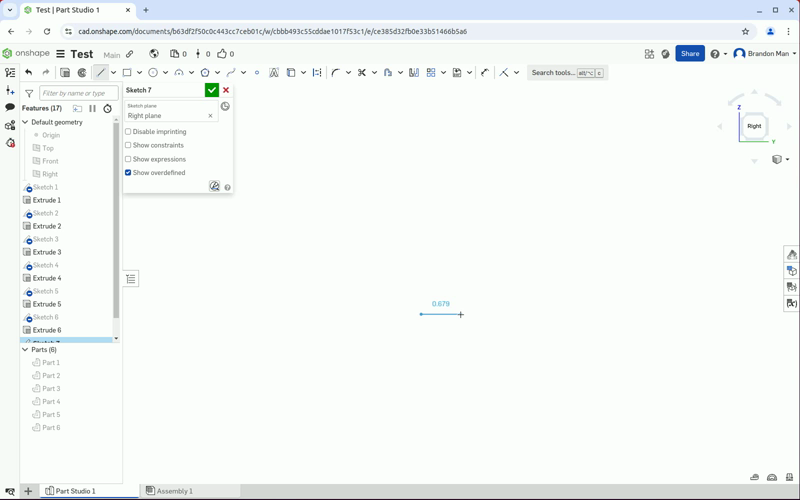
scroll(-6)
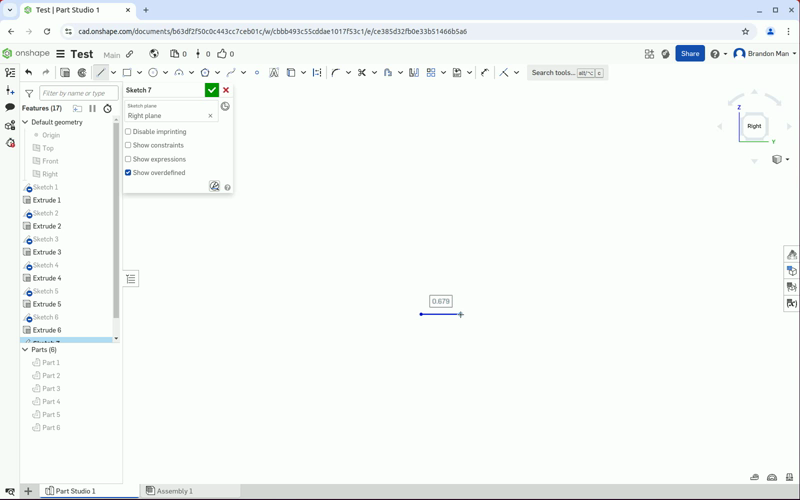
scroll(-6)
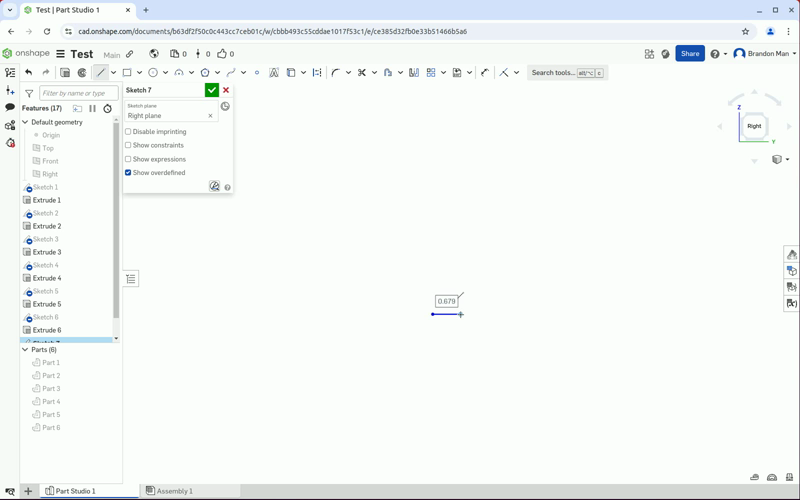
scroll(-6)
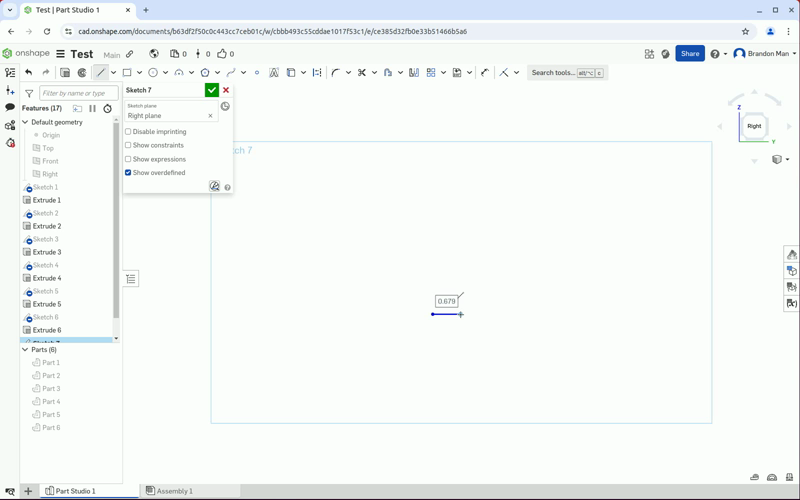
scroll(-6)
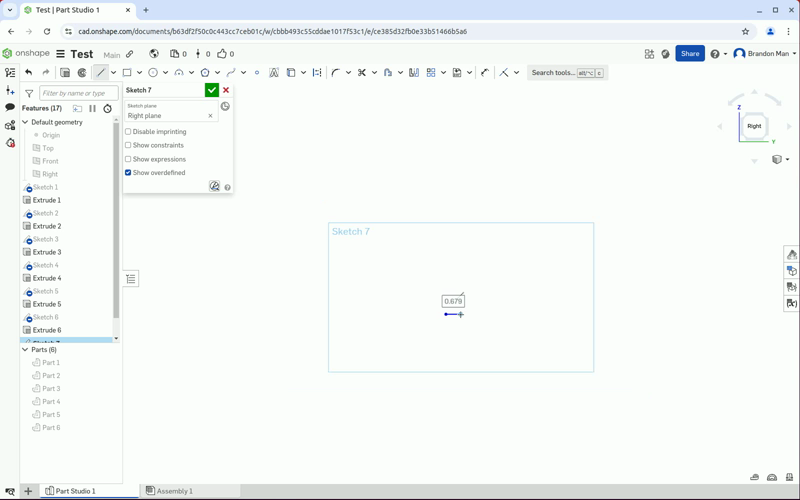
scroll(-6)
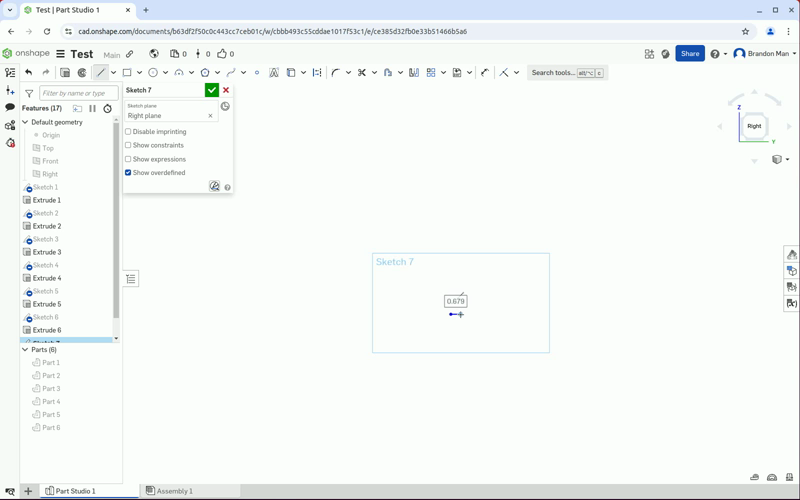
scroll(-6)
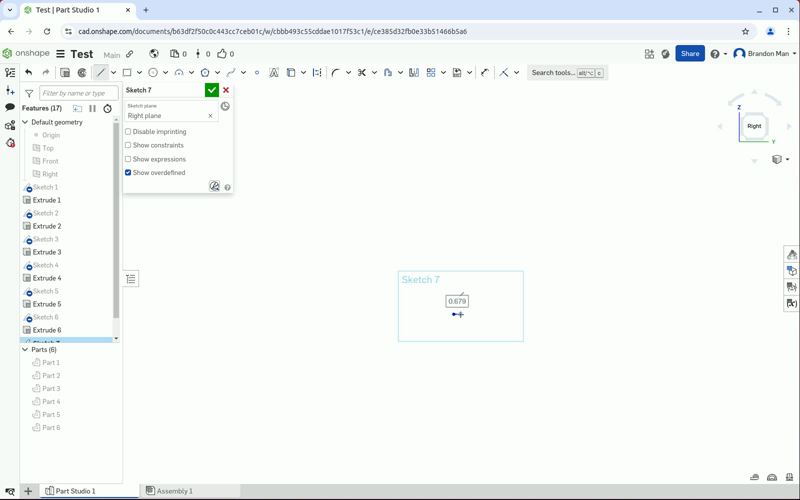
scroll(-6)
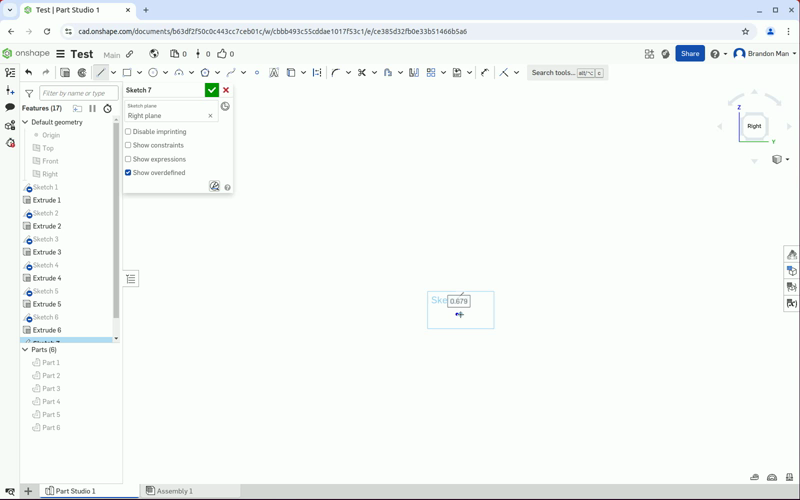
key_up(shift)
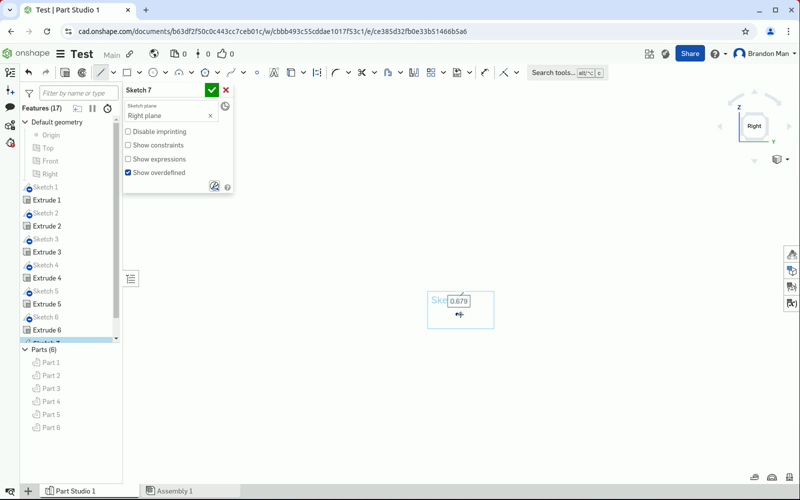
key_down(shift)
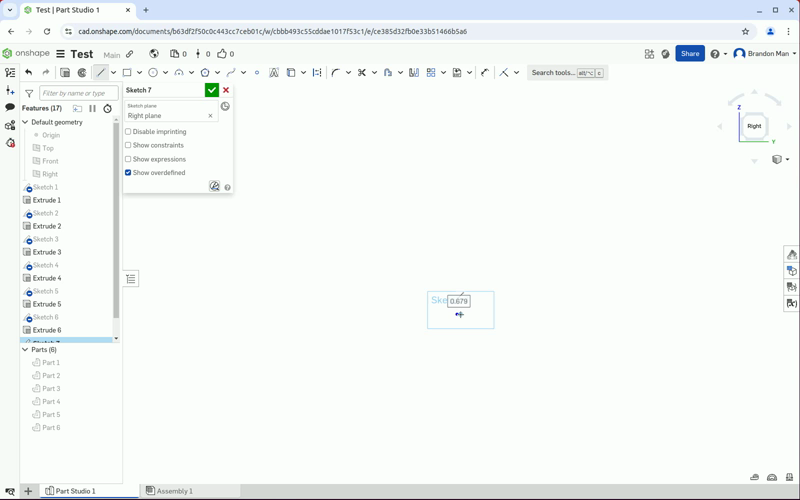
mouse_move(460, 249)
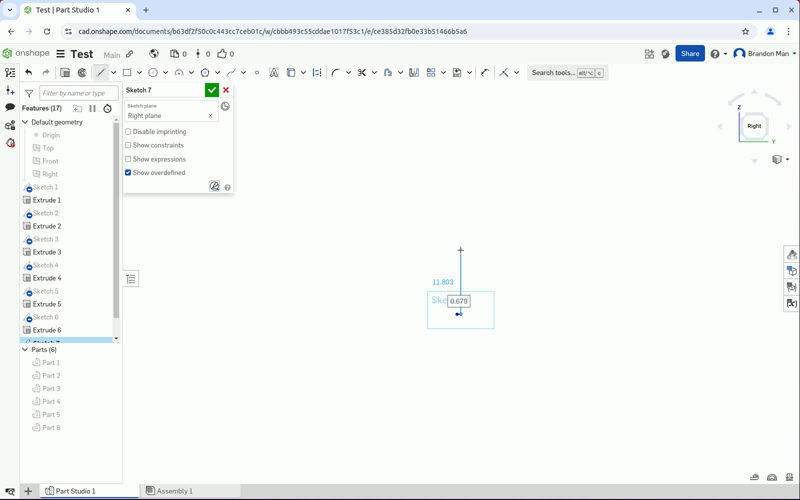
click(460, 249)
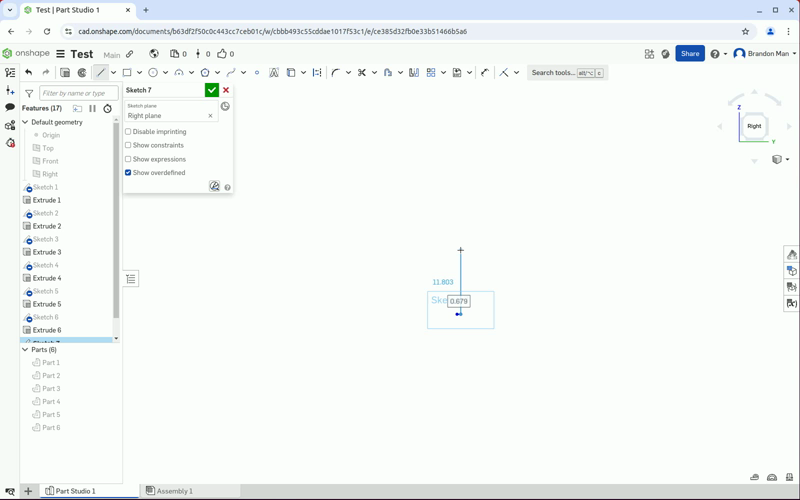
key_up(shift)
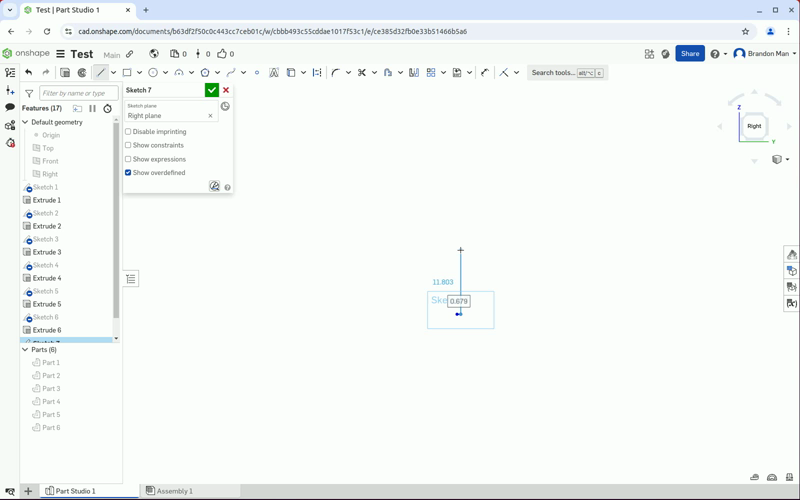
key_down(shift)
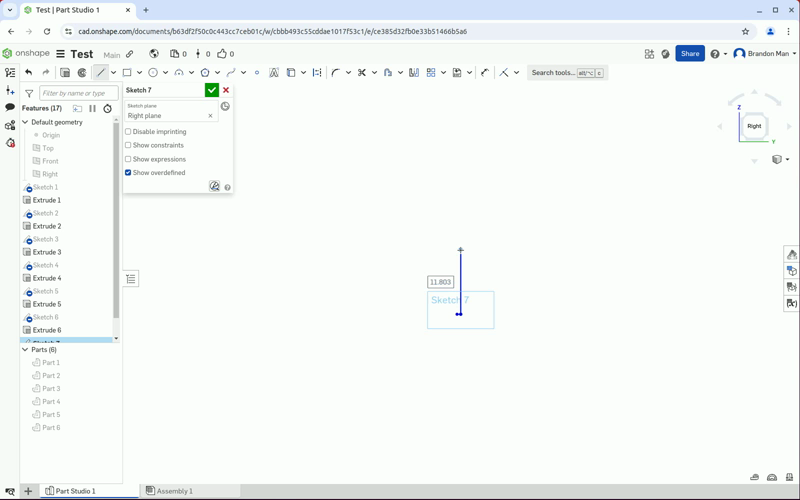
mouse_move(490, 249)
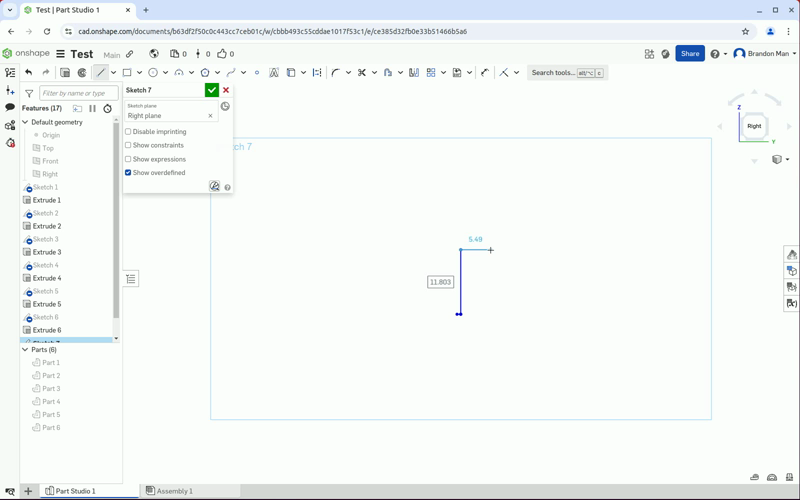
mouse_move(457, 249)
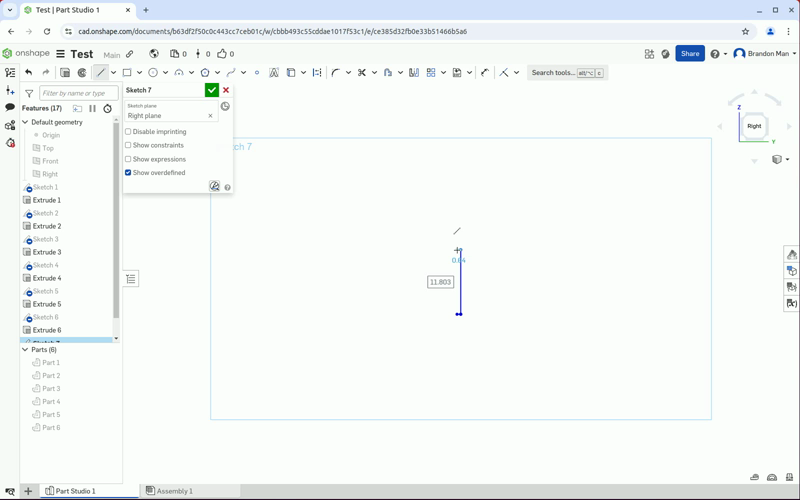
scroll(6)
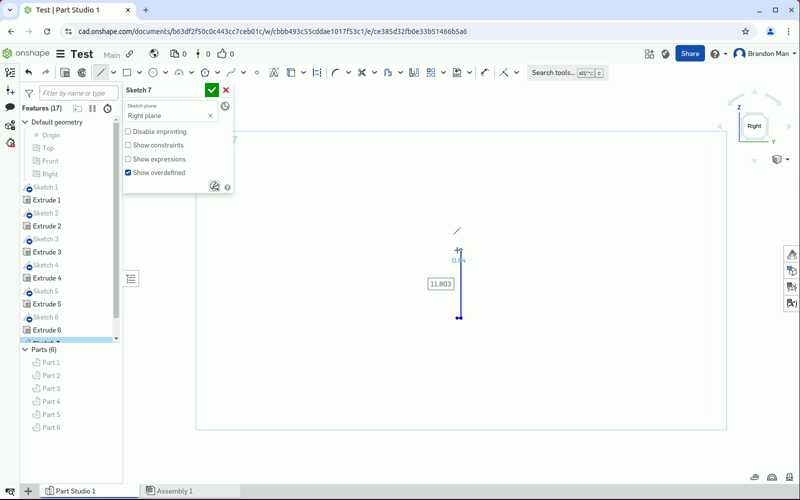
scroll(6)
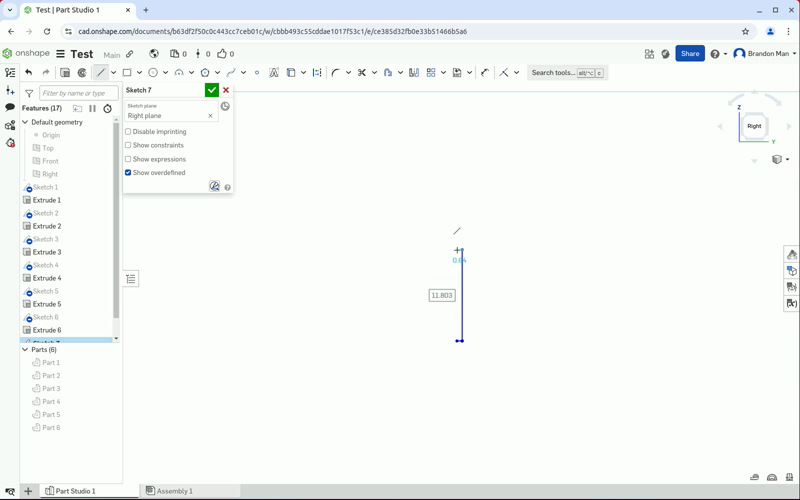
scroll(6)
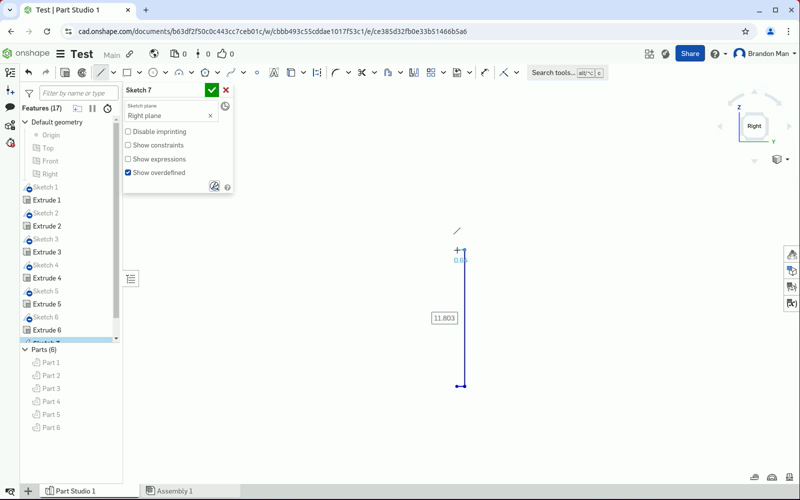
scroll(6)
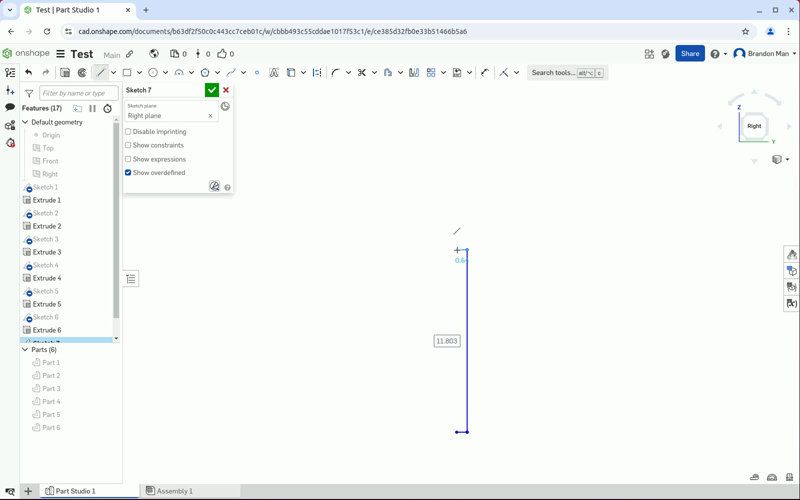
scroll(6)
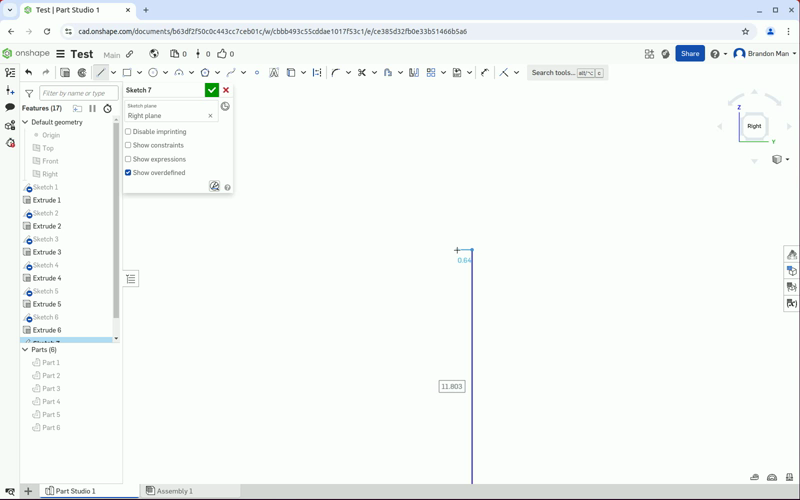
scroll(6)
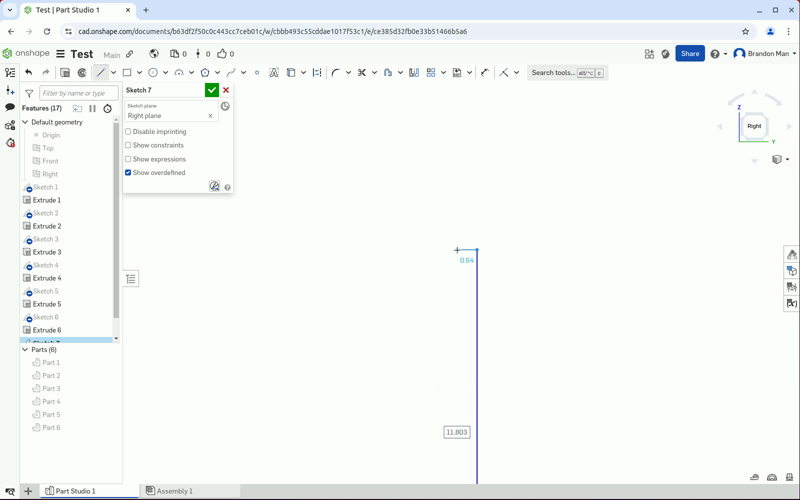
scroll(6)
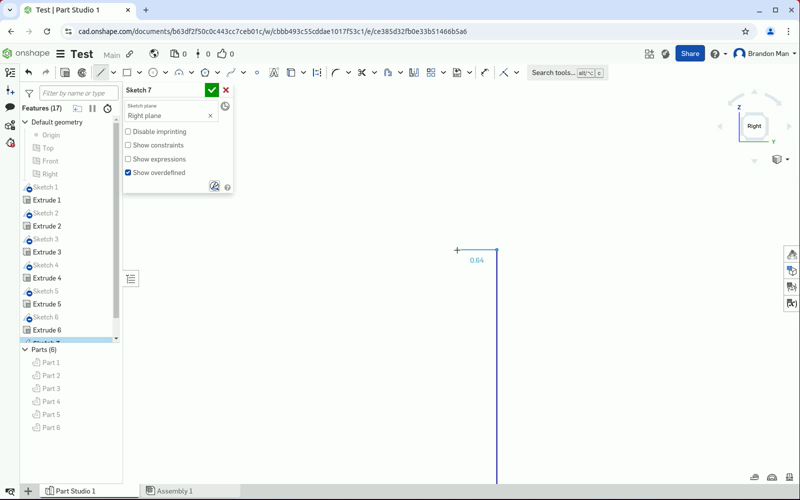
click(457, 249)
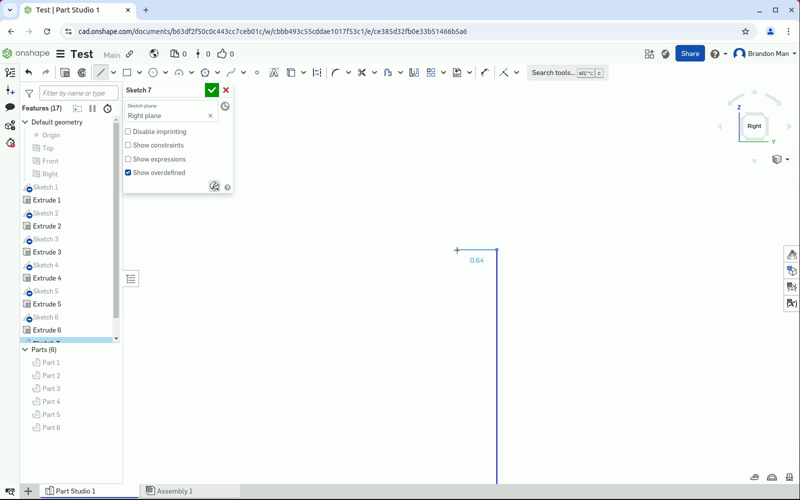
scroll(-6)
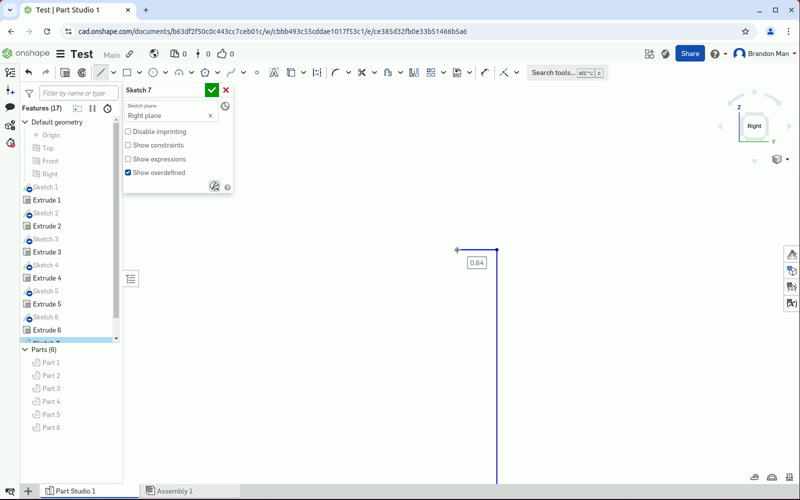
scroll(-6)
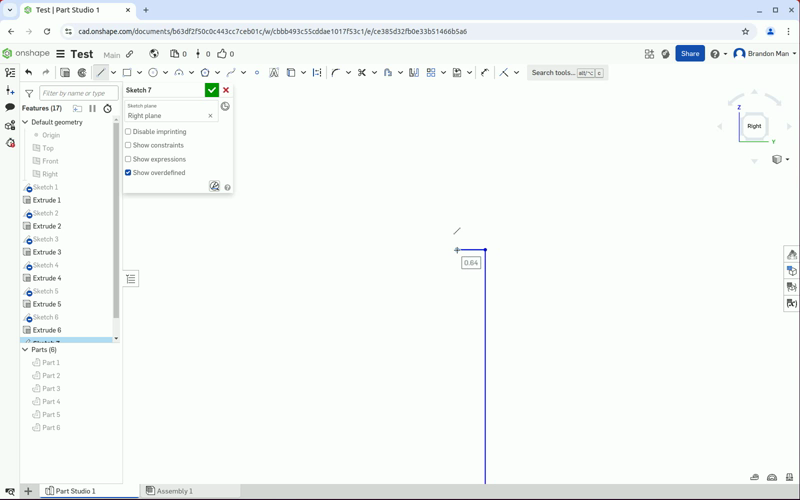
scroll(-6)
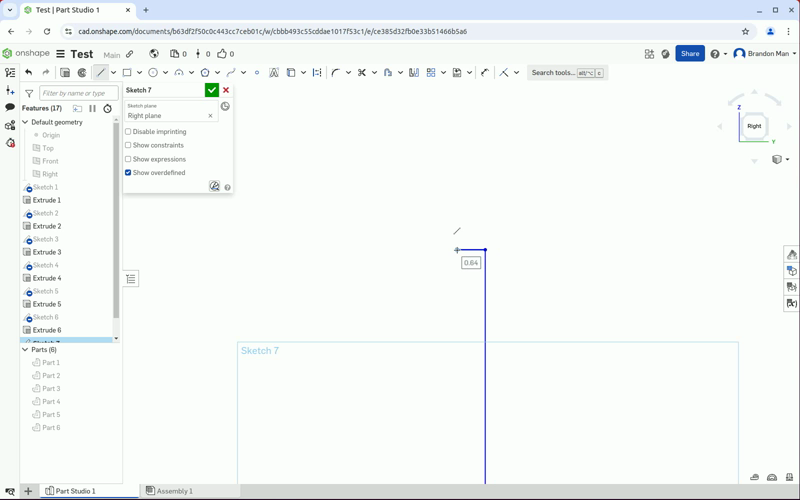
scroll(-6)
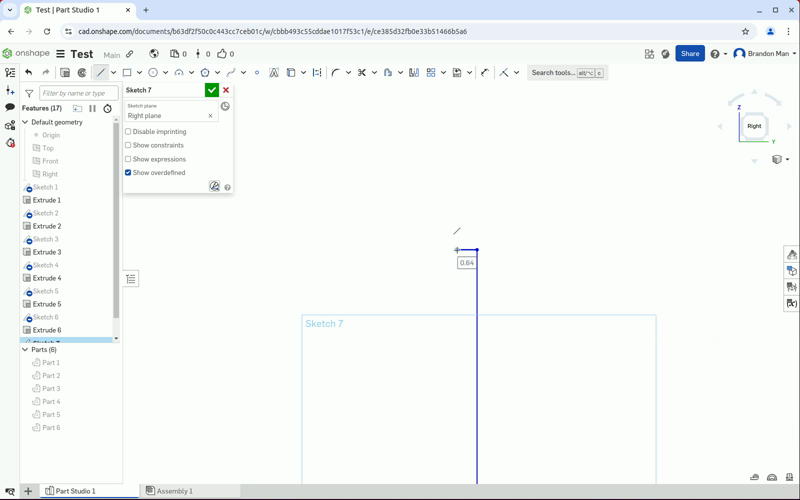
scroll(-6)
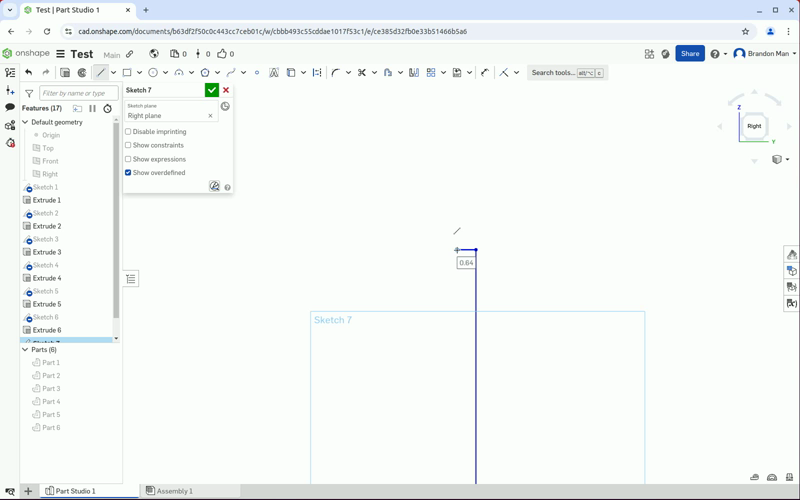
scroll(-6)
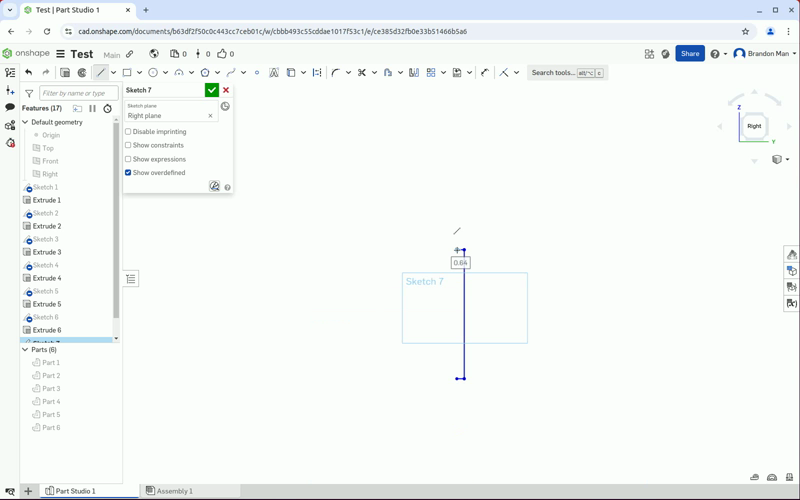
scroll(-6)
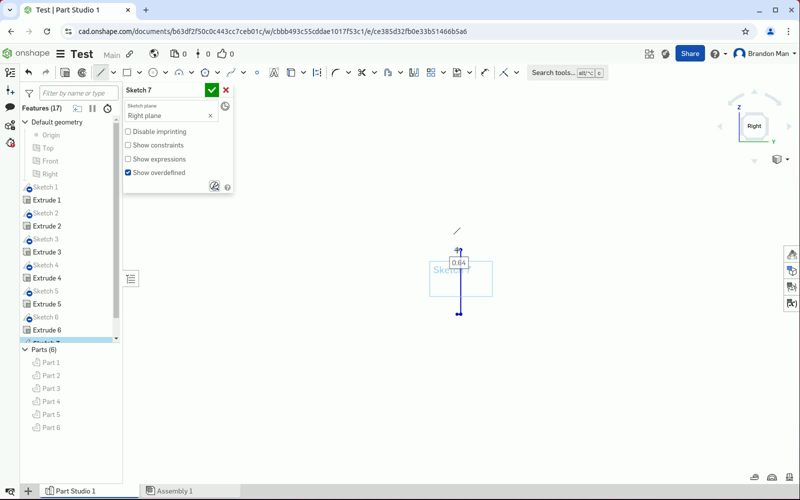
key_up(shift)
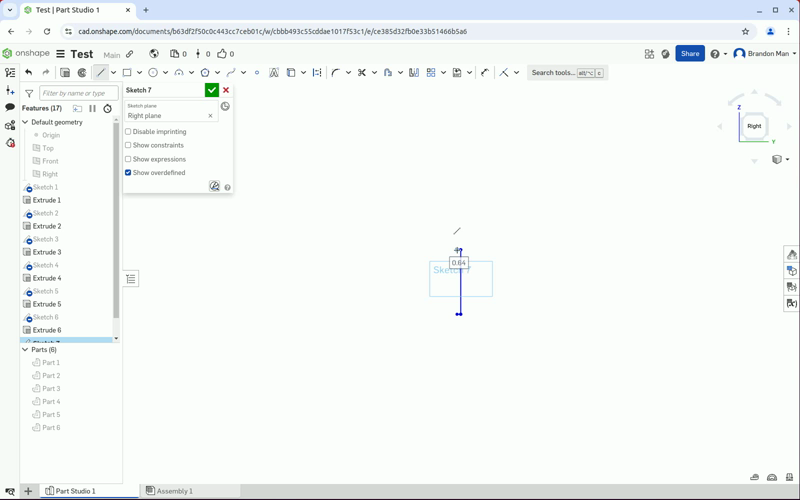
key_down(shift)
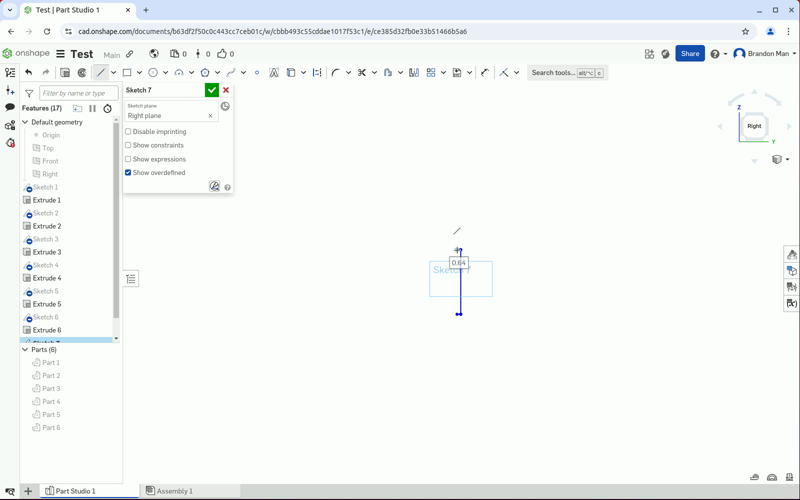
mouse_move(457, 314)
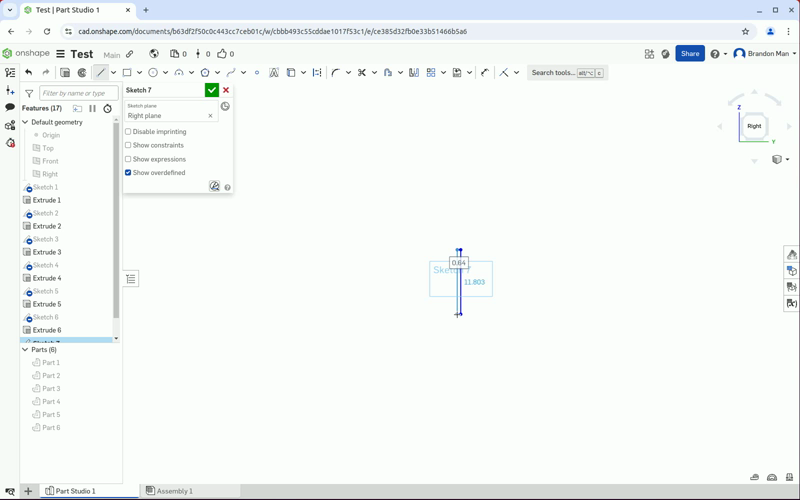
scroll(6)
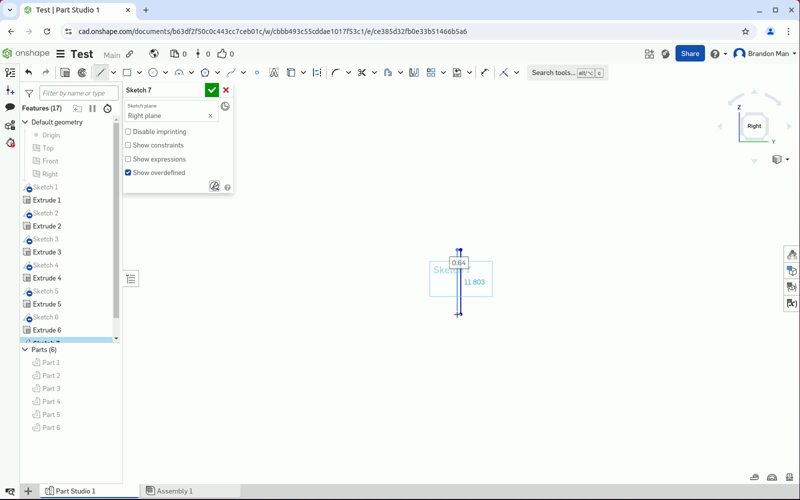
scroll(6)
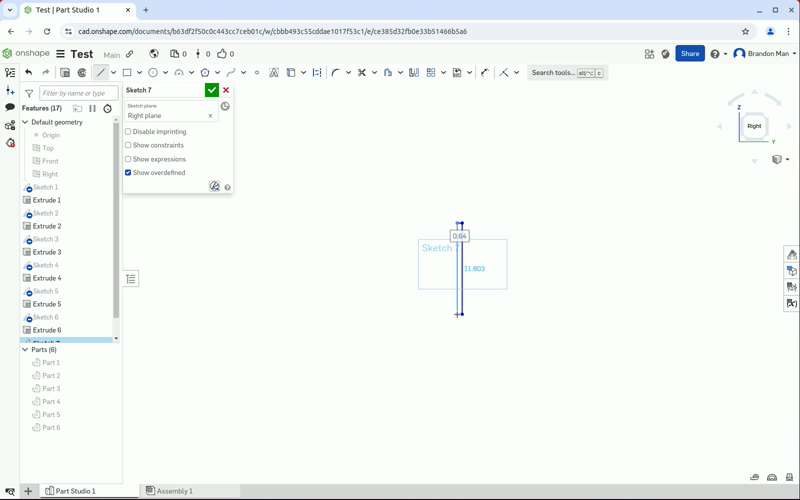
scroll(6)
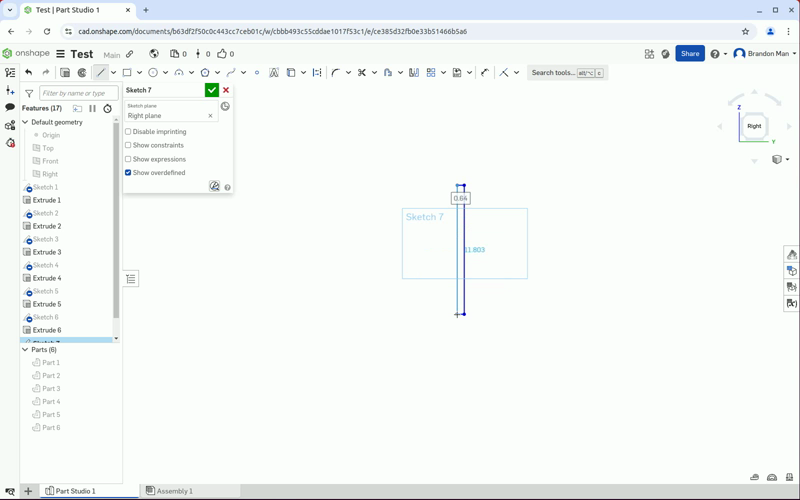
scroll(6)
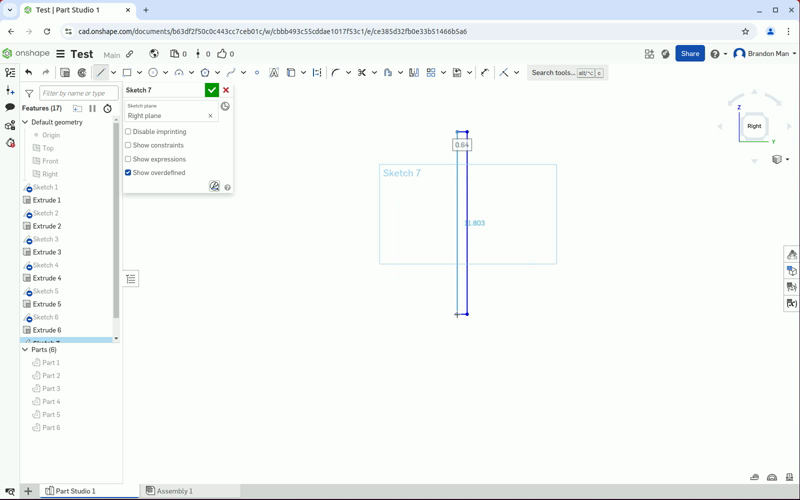
scroll(6)
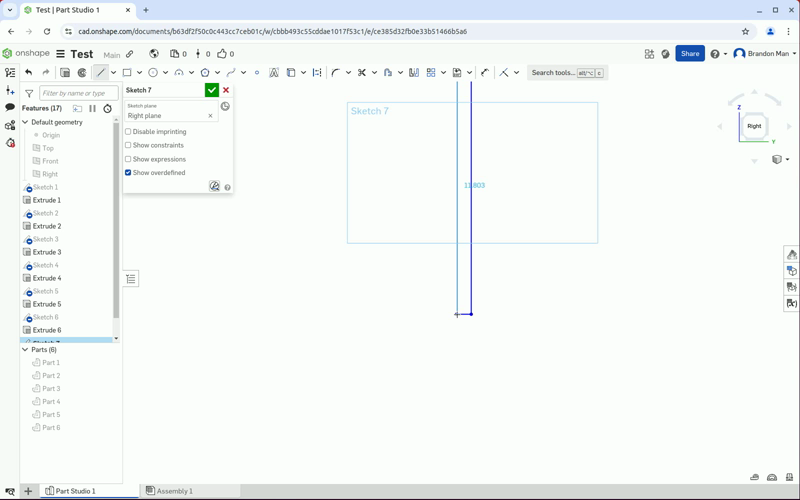
scroll(6)
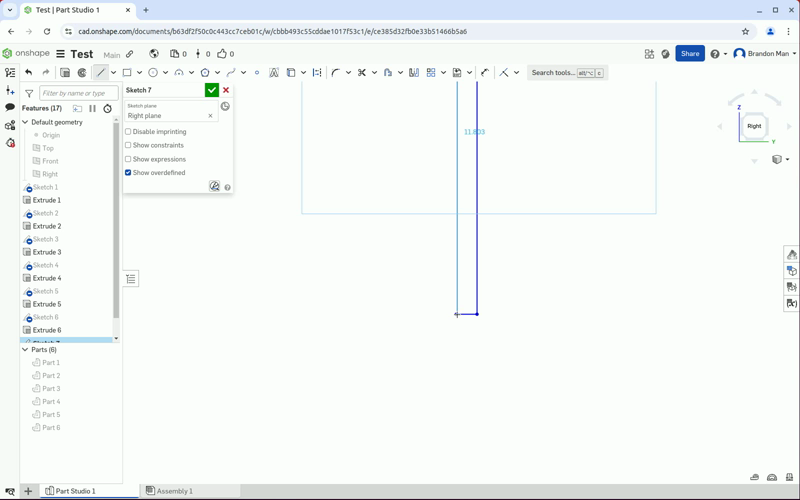
scroll(6)
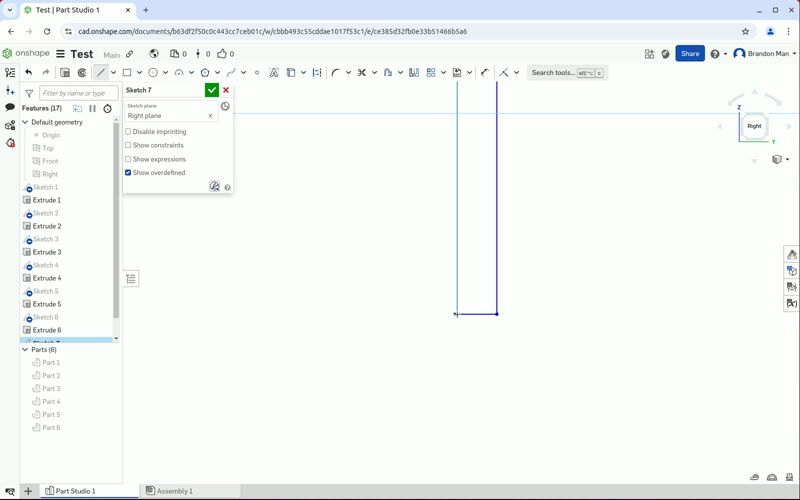
key_up(shift)
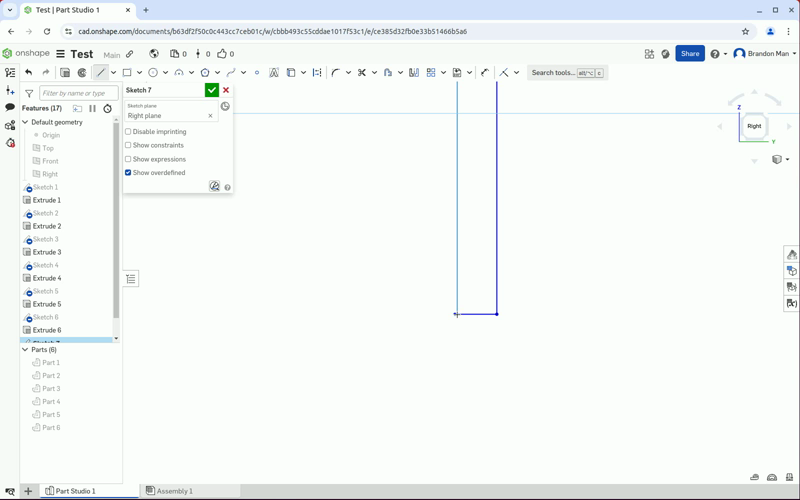
click(457, 314)
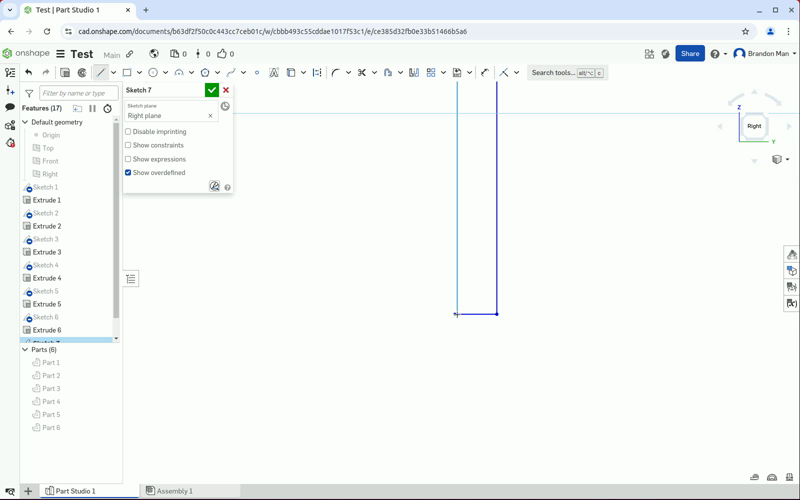
scroll(-6)
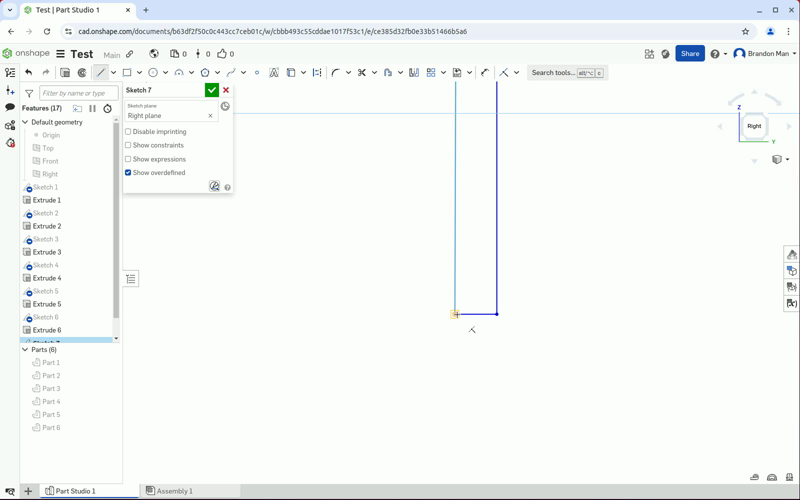
scroll(-6)
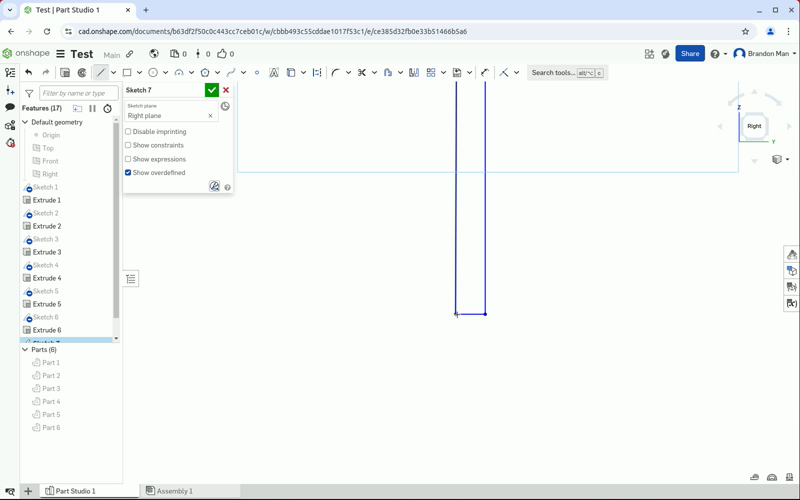
scroll(-6)
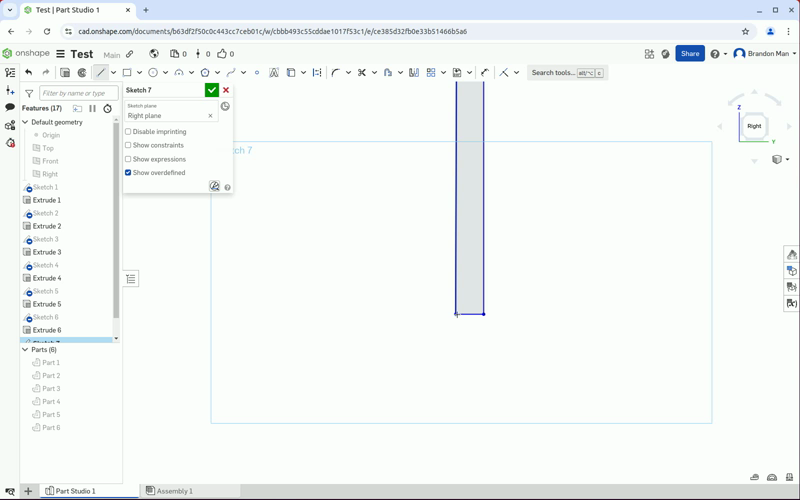
scroll(-6)
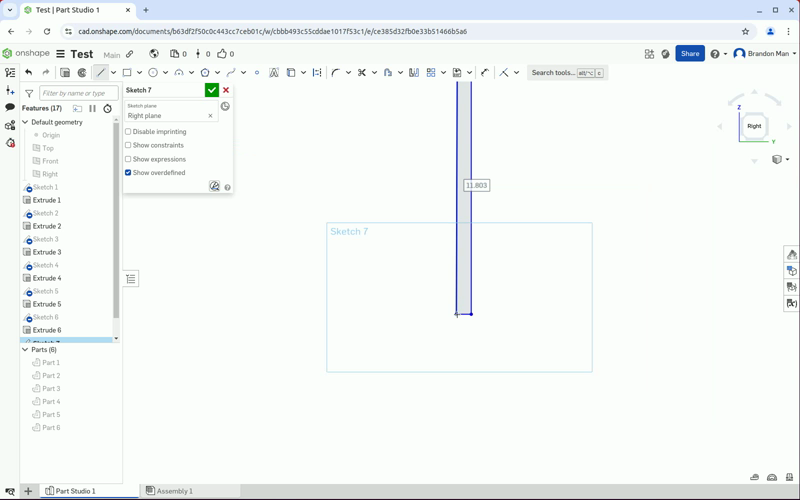
scroll(-6)
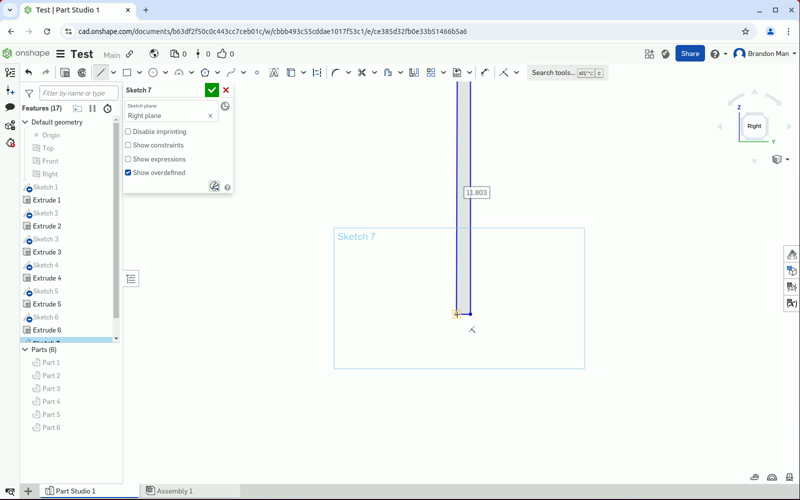
scroll(-6)
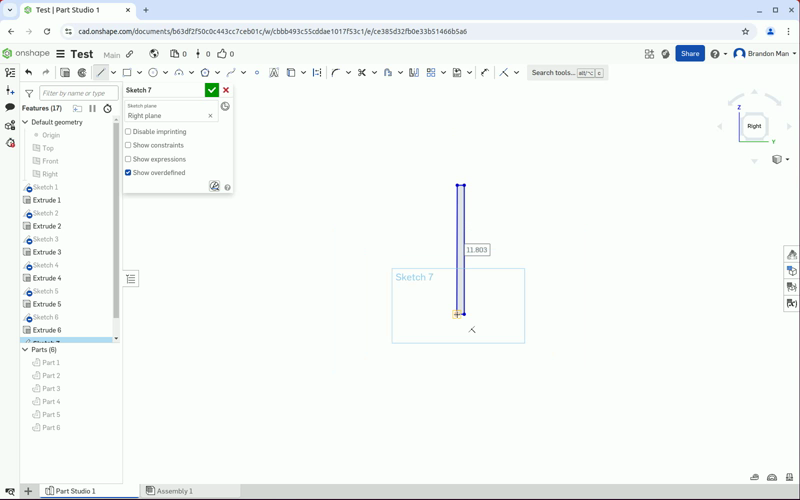
scroll(-6)
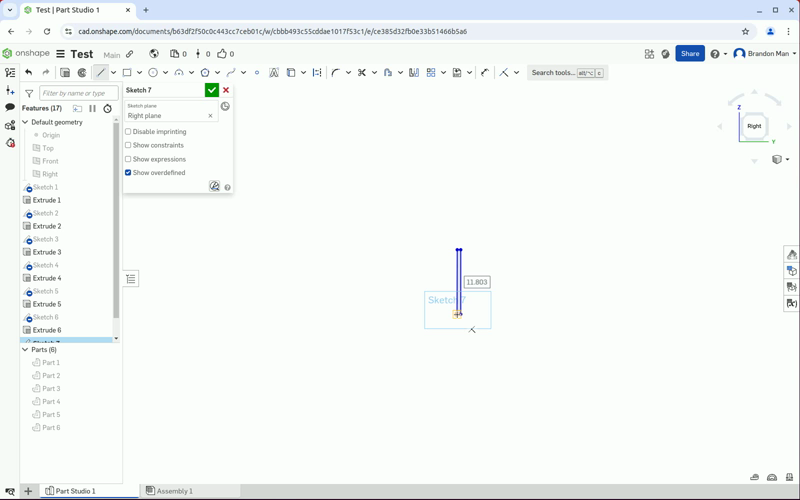
key(esc)
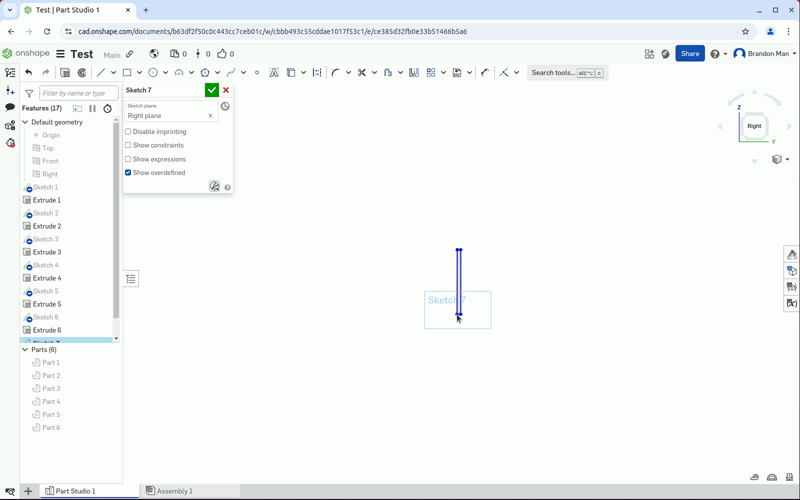
mouse_move(457, 273)
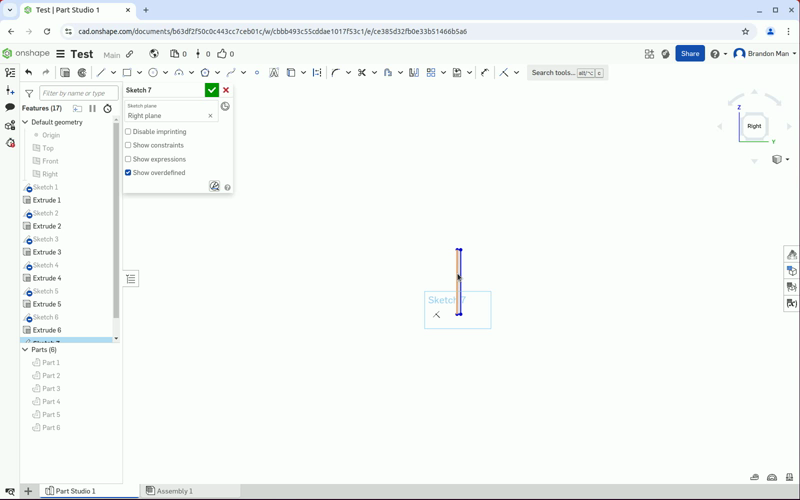
scroll(6)
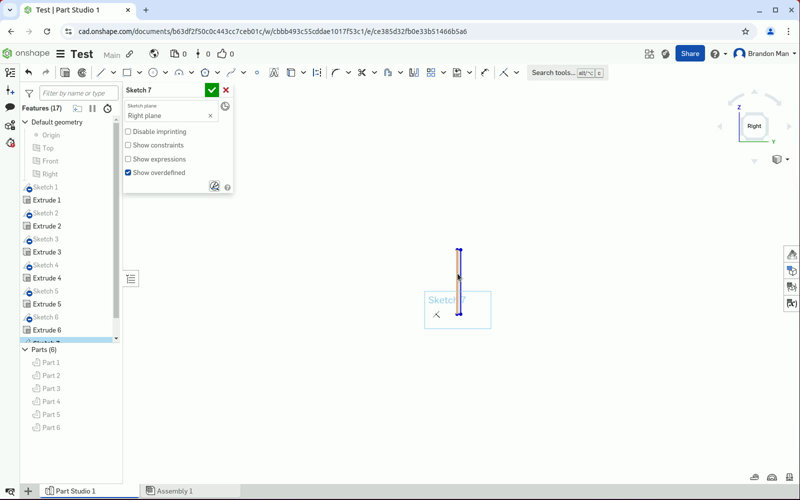
scroll(6)
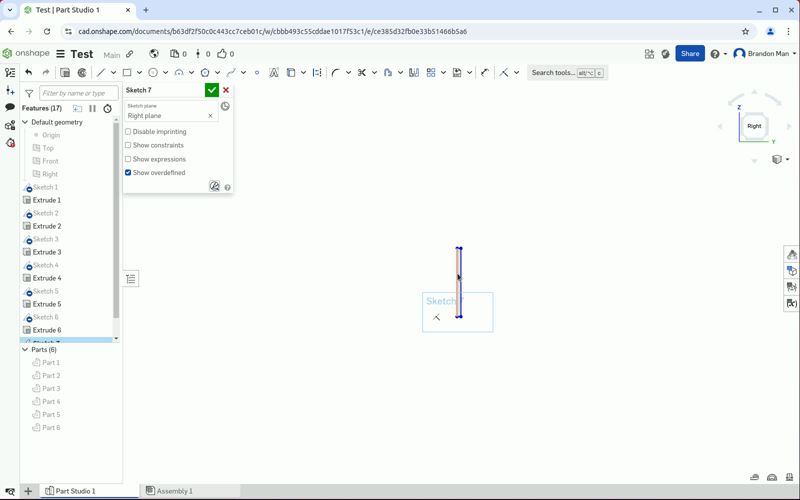
scroll(6)
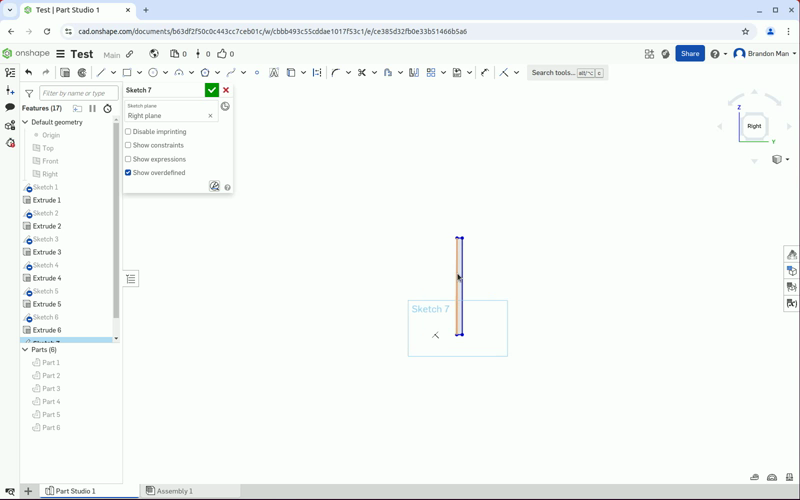
scroll(6)
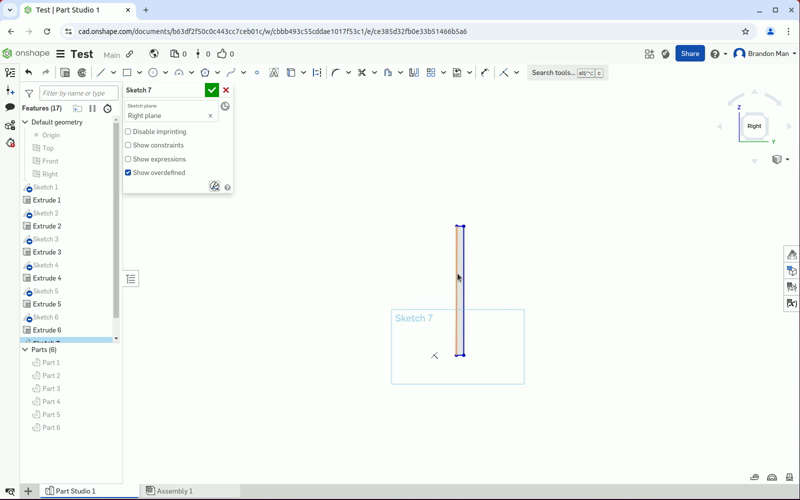
scroll(6)
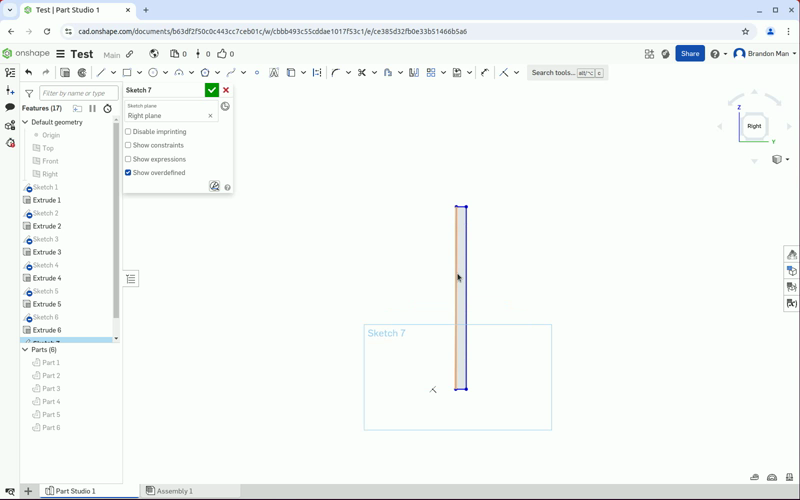
scroll(6)
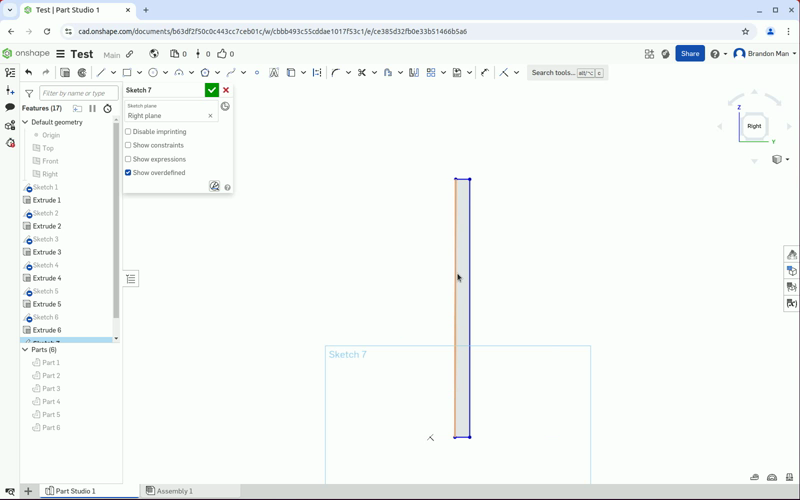
scroll(6)
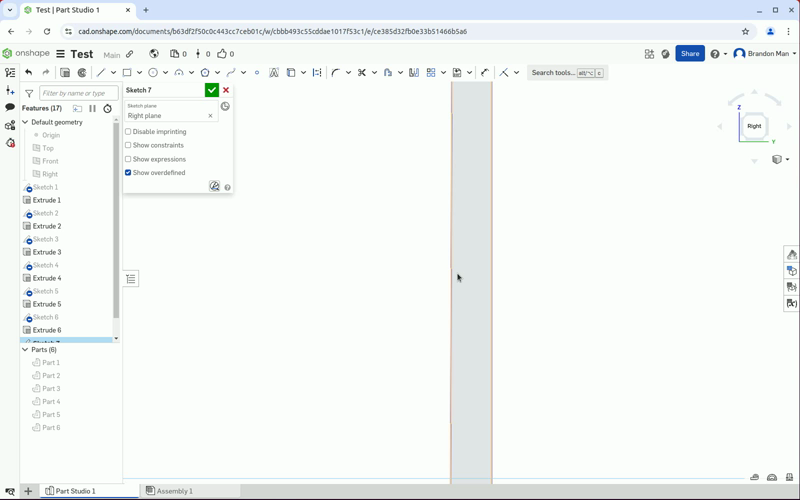
click(457, 273)
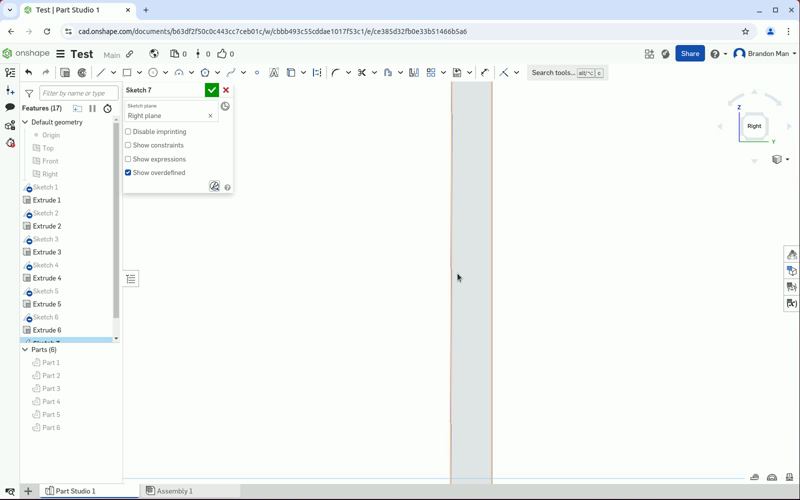
scroll(-6)
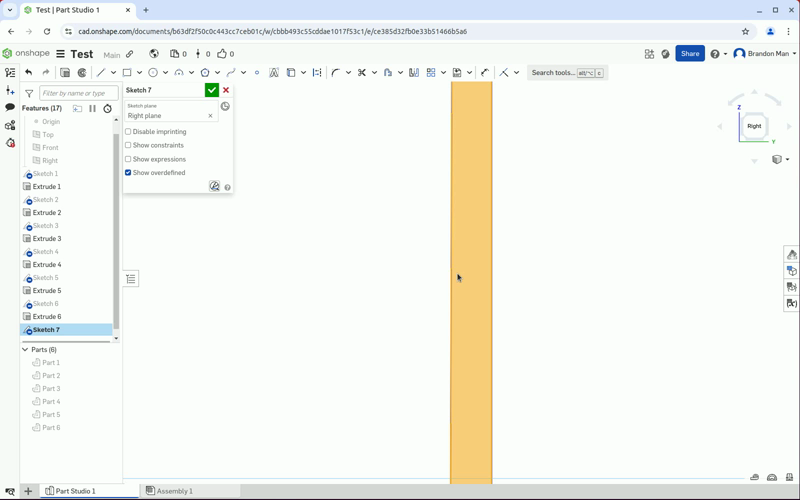
scroll(-6)
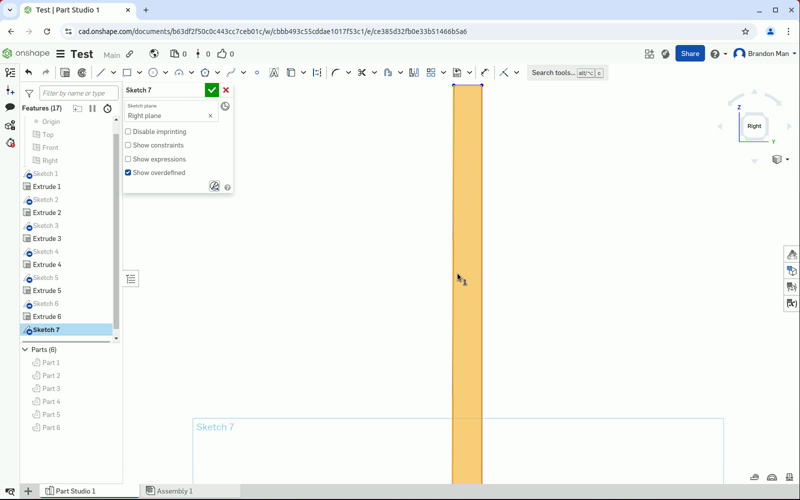
scroll(-6)
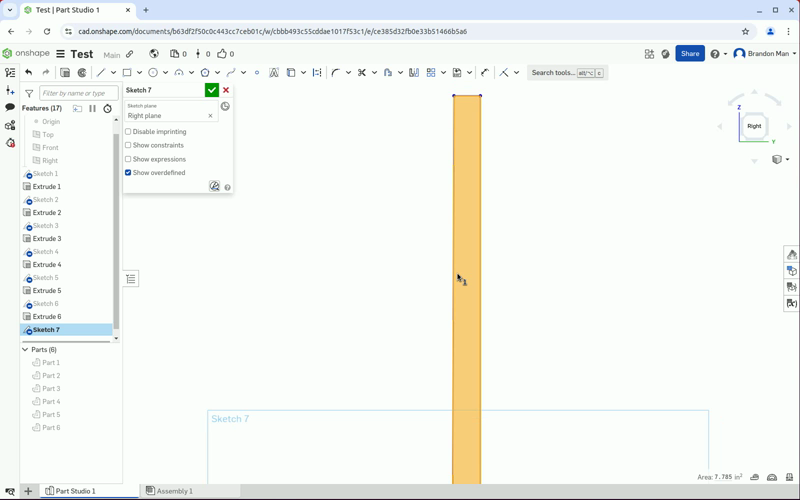
scroll(-6)
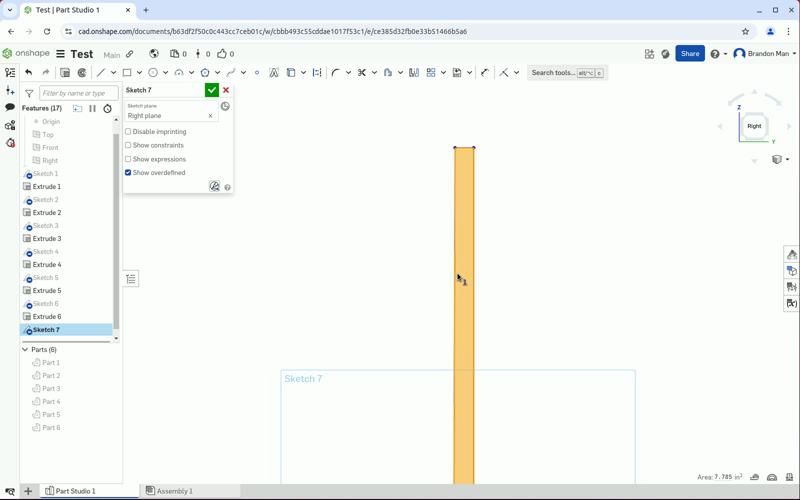
scroll(-6)
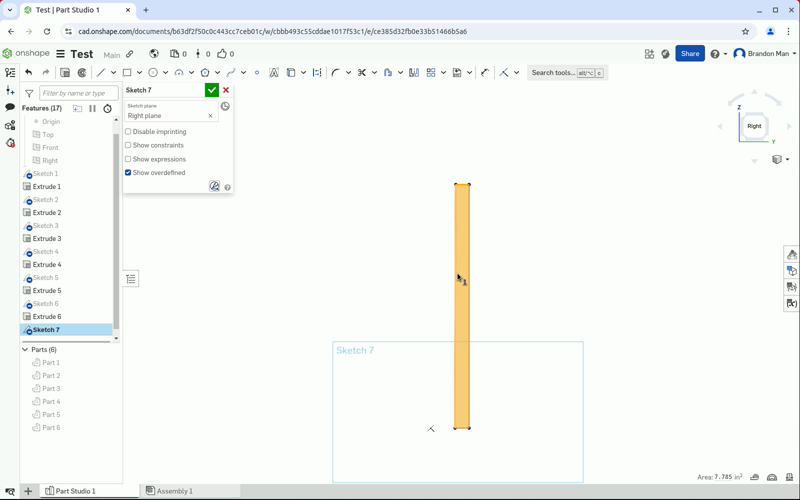
scroll(-6)
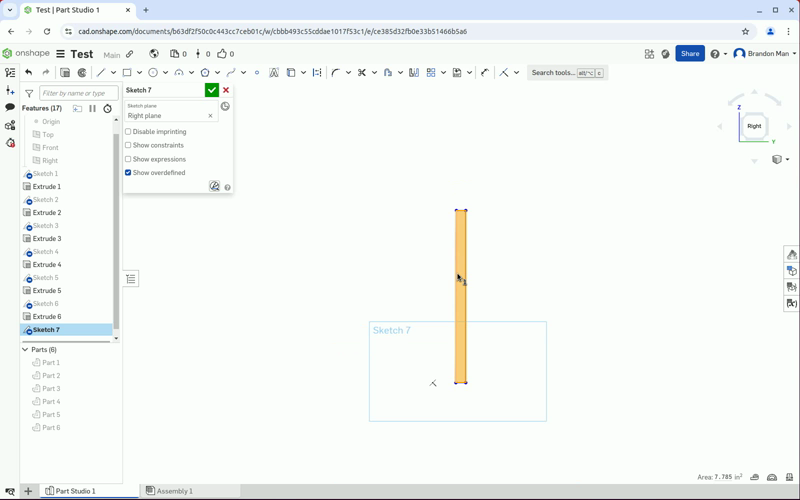
scroll(-6)
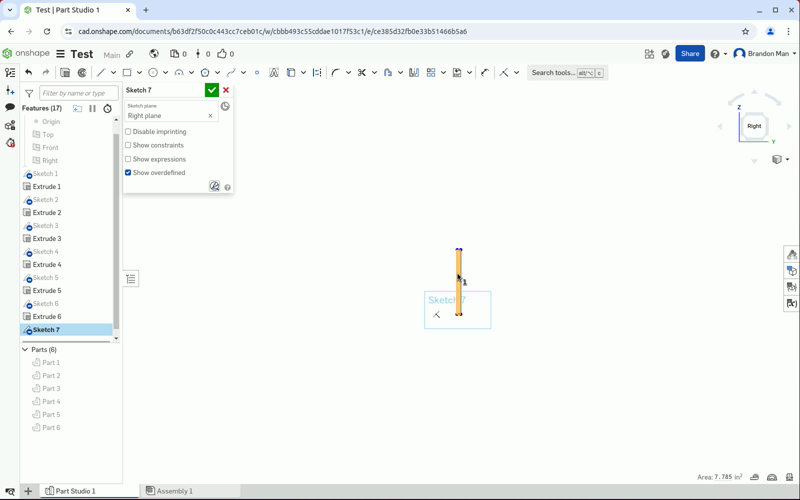
mouse_move(73, 352)
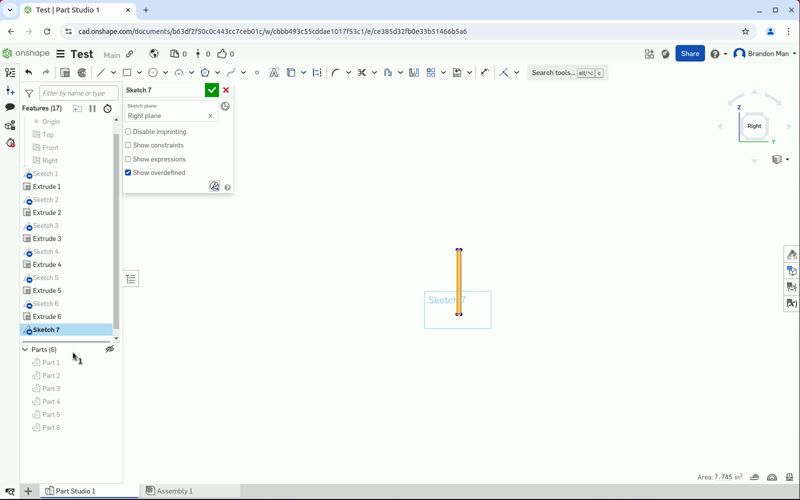
key(shift+y)
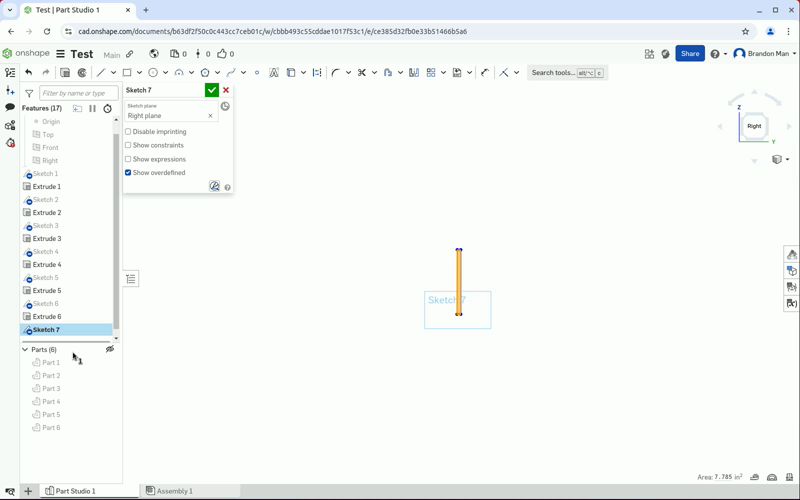
key(shift+e)
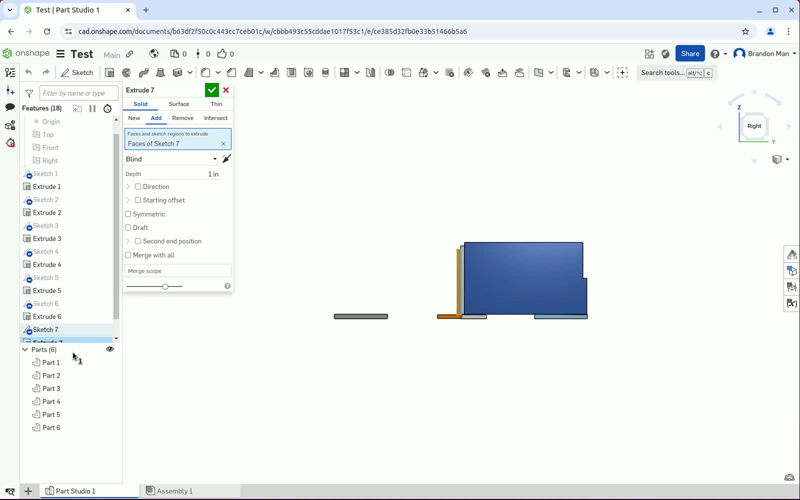
mouse_move(143, 106)
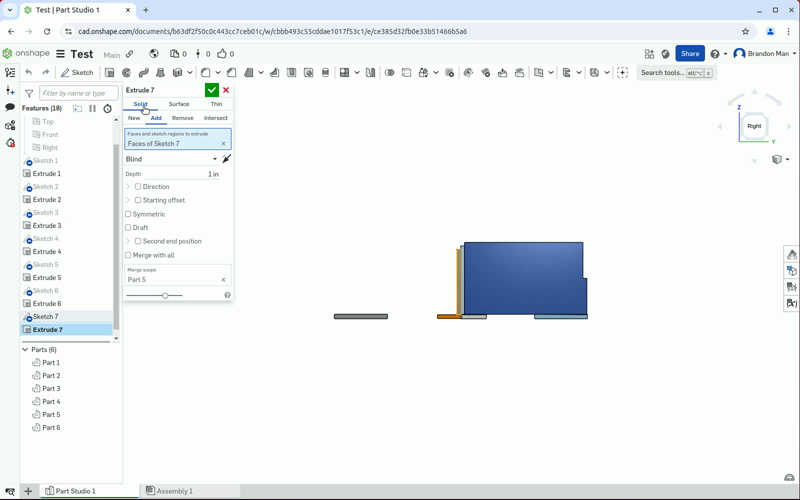
click(143, 106)
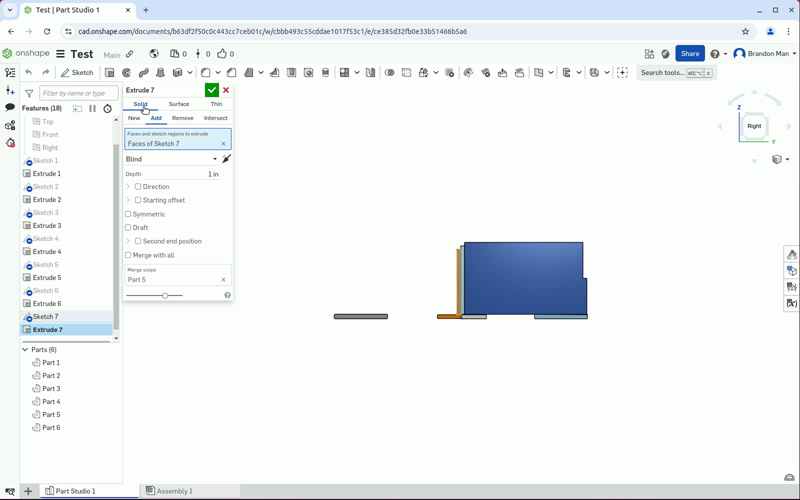
mouse_move(137, 120)
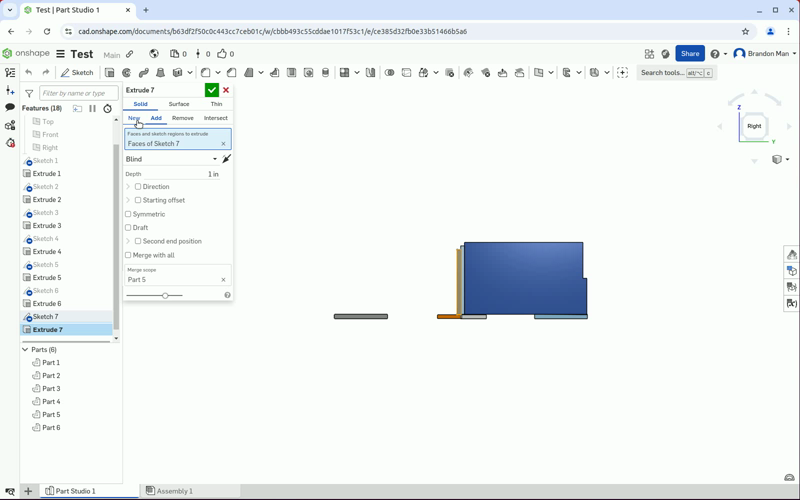
click(137, 120)
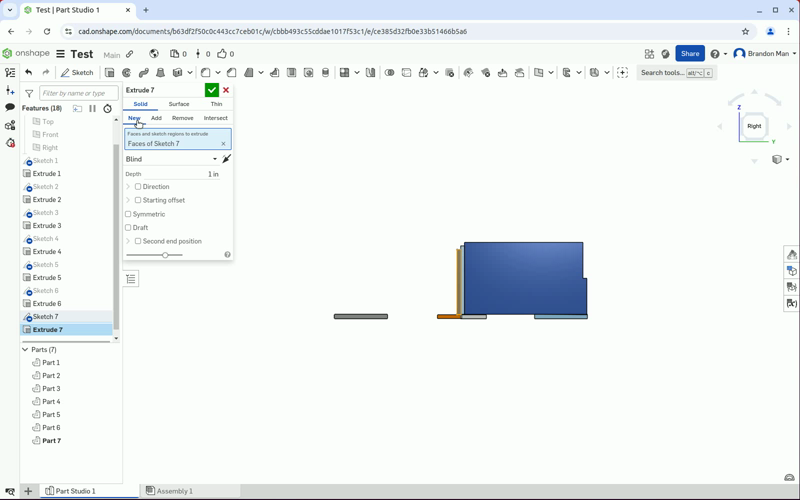
key(tab, 4)
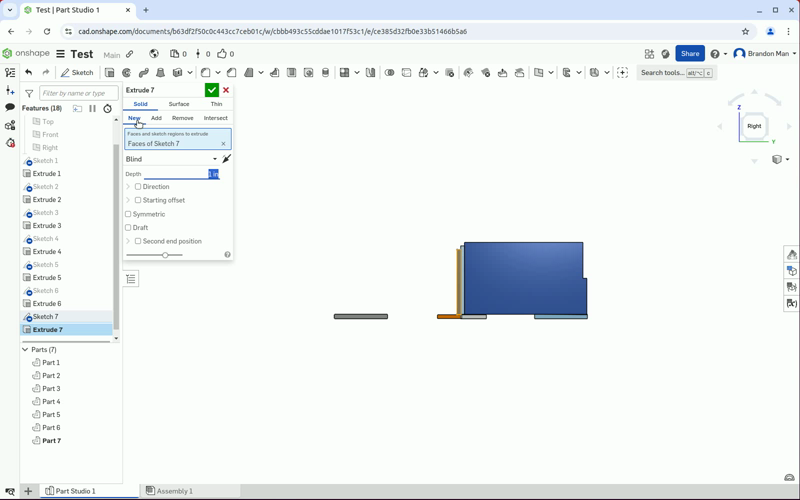
text(0.722)
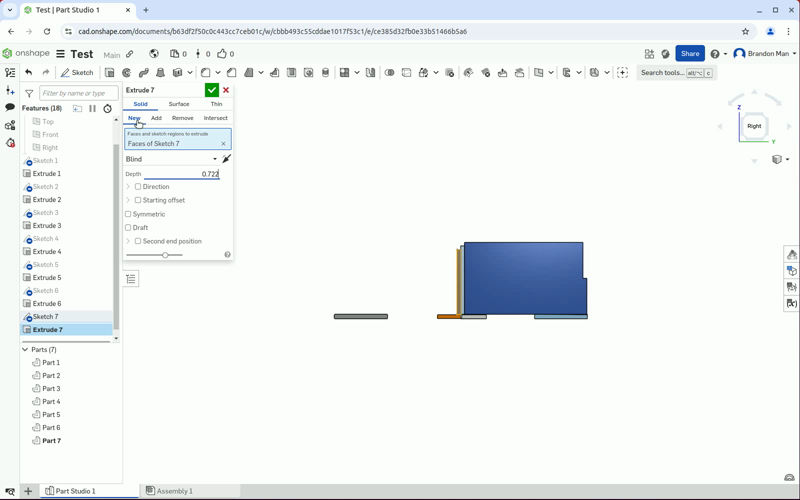
key(enter)
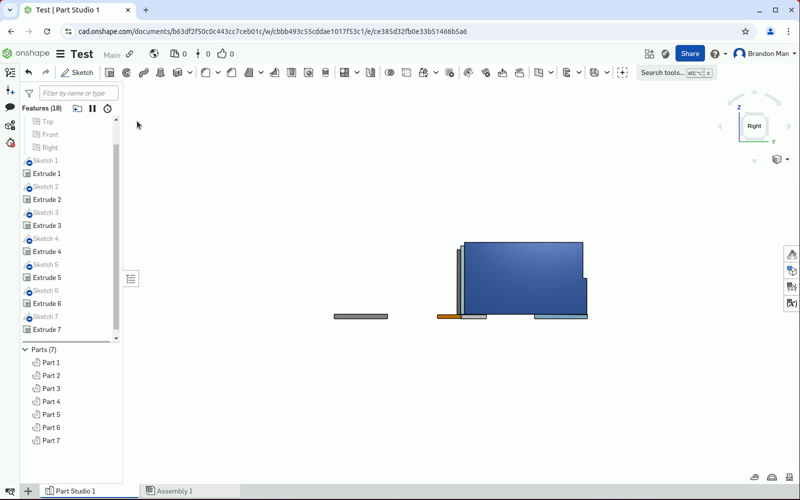
key(shift+h)
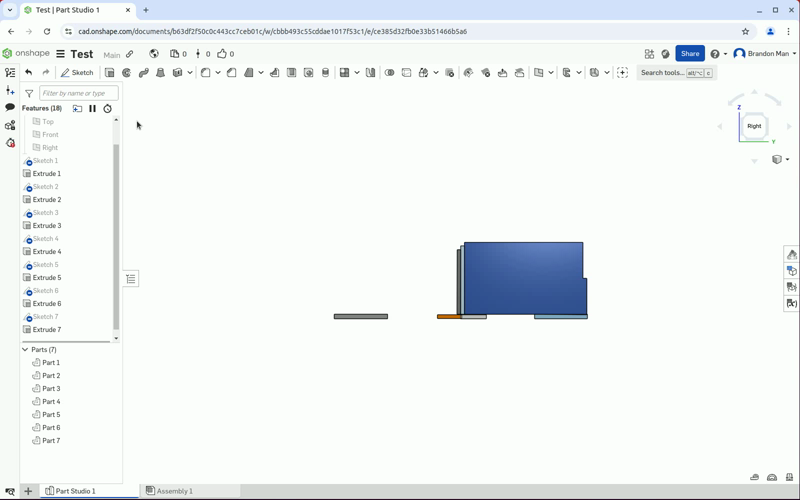
key(shift+h)
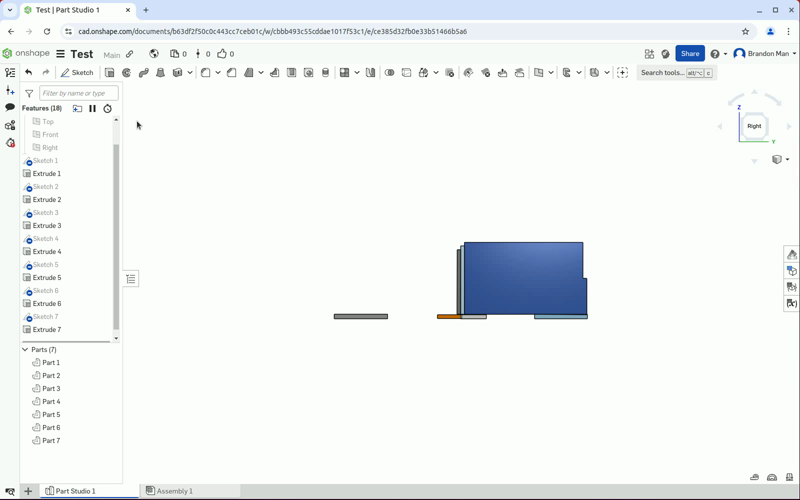
mouse_move(69, 163)
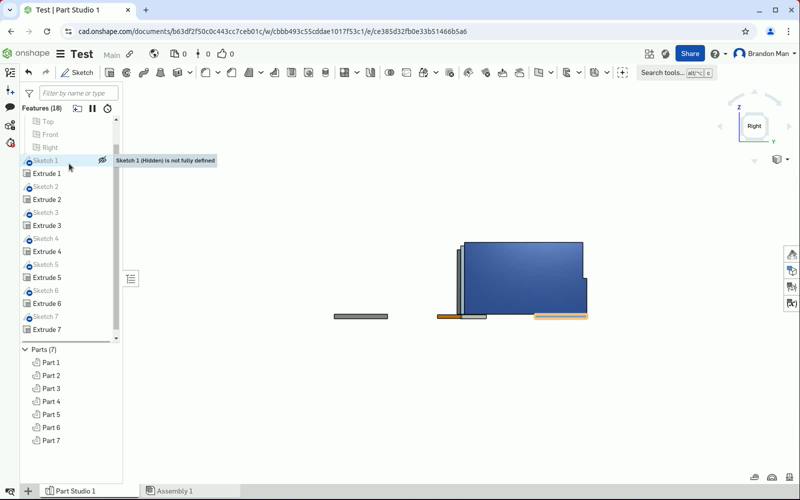
click(69, 163)
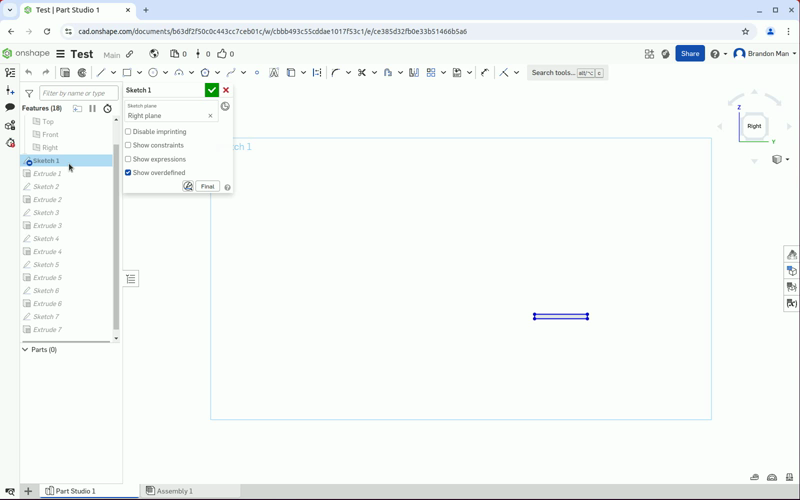
mouse_move(229, 92)
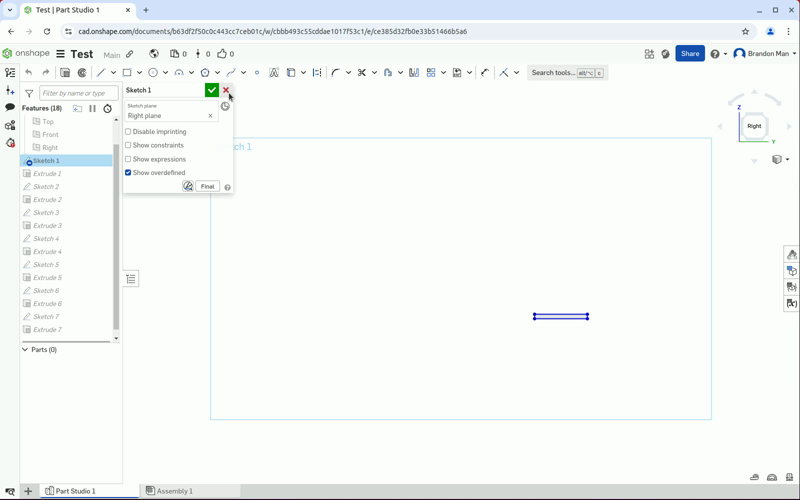
click(229, 92)
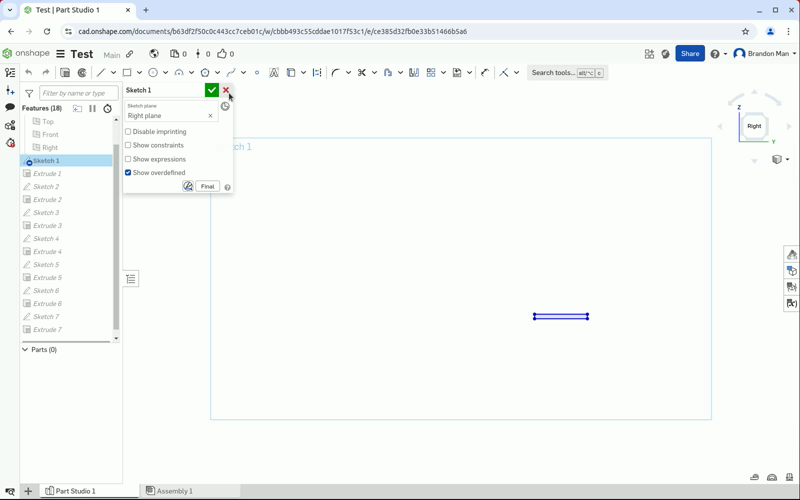
key(shift+s)
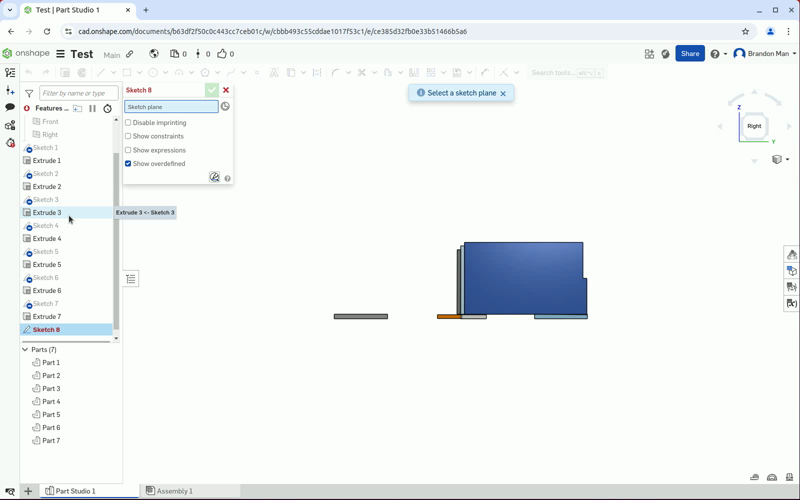
scroll(3)
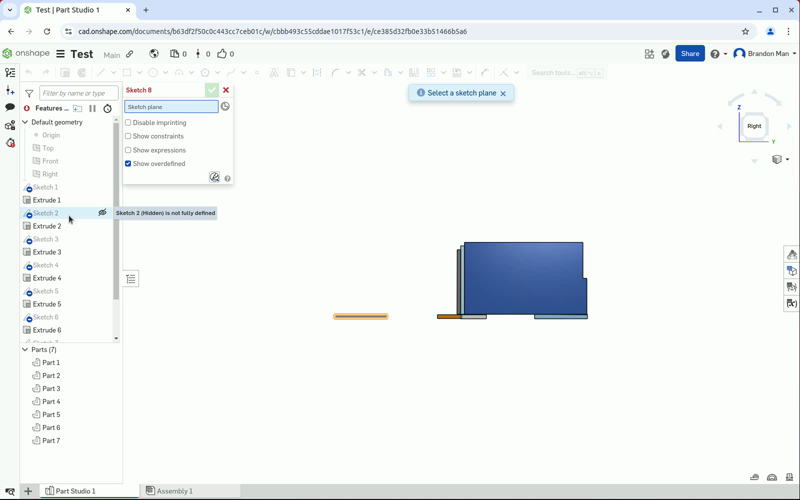
mouse_move(69, 176)
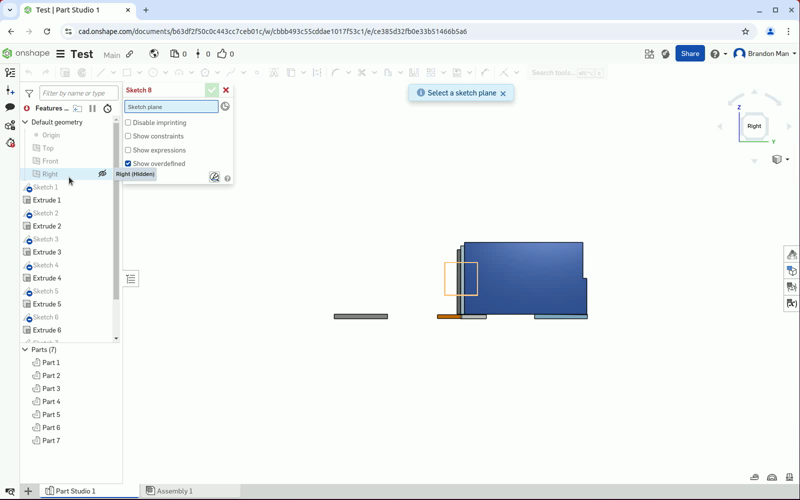
click(69, 176)
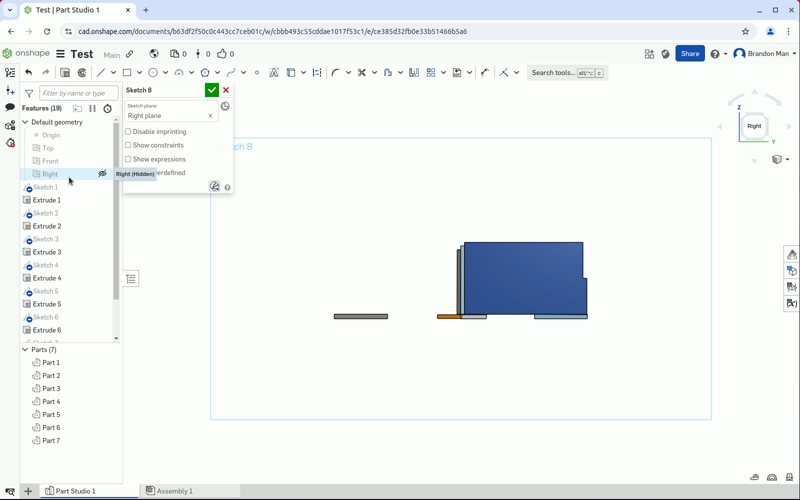
mouse_move(73, 352)
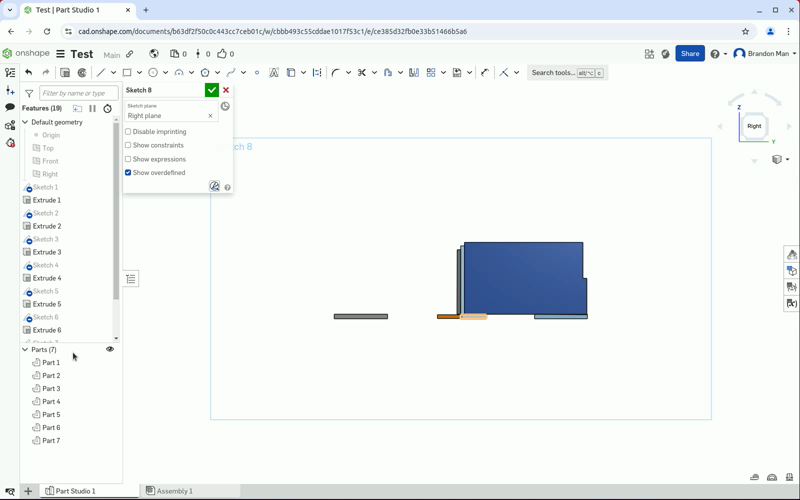
key(y)
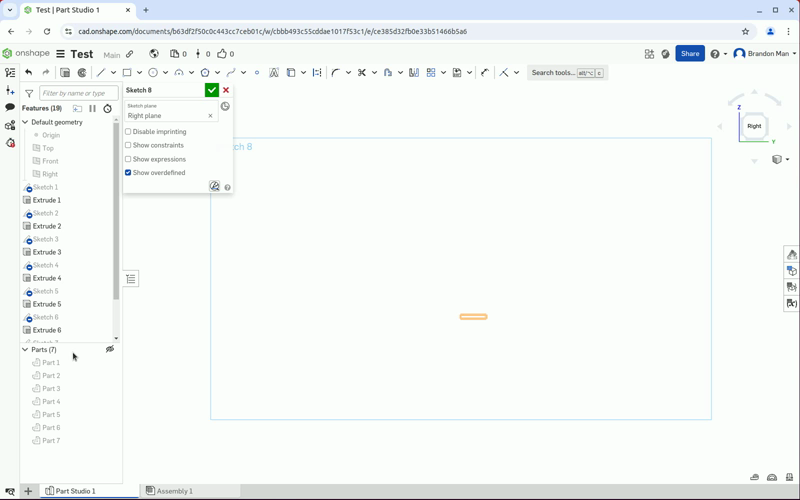
key(l)
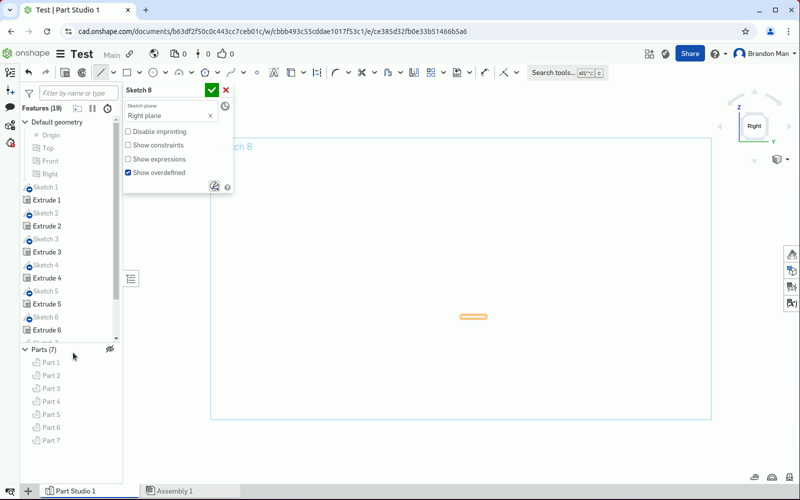
key_down(shift)
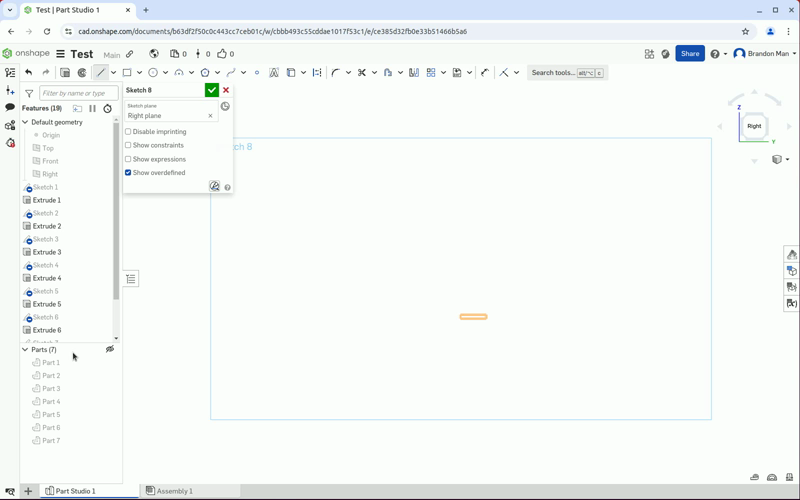
mouse_move(348, 314)
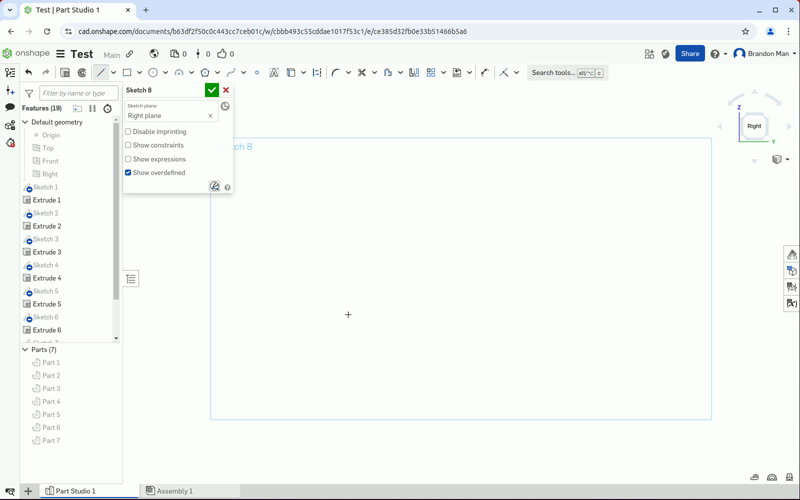
click(348, 314)
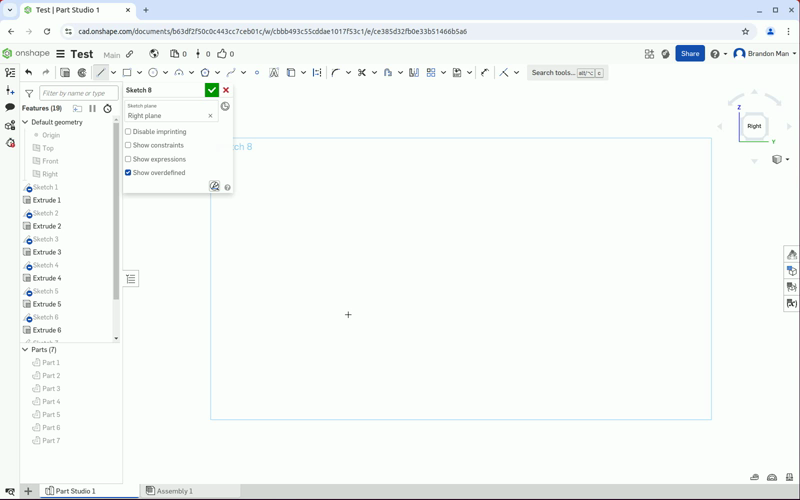
key_up(shift)
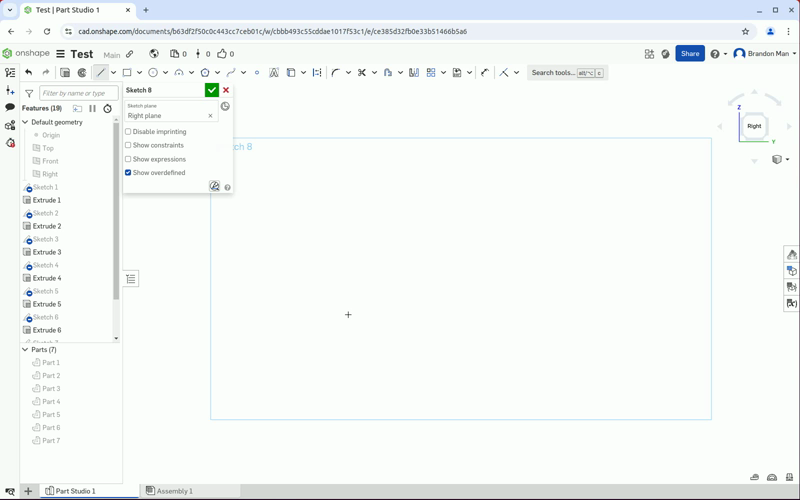
key_down(shift)
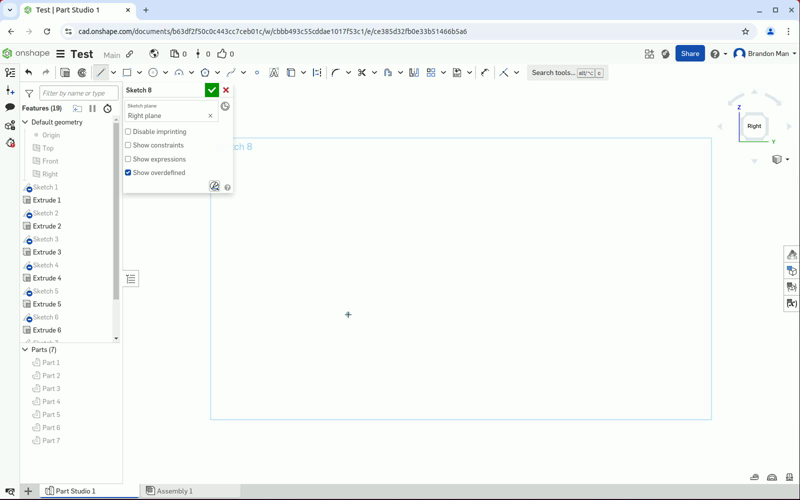
mouse_move(378, 314)
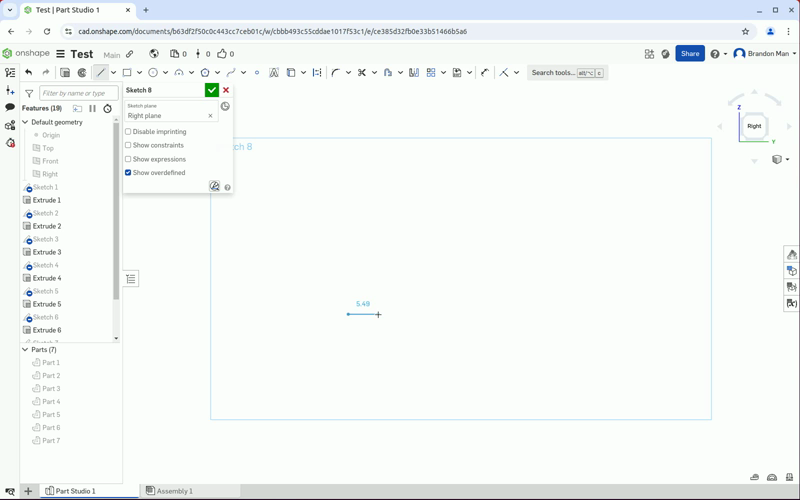
mouse_move(395, 314)
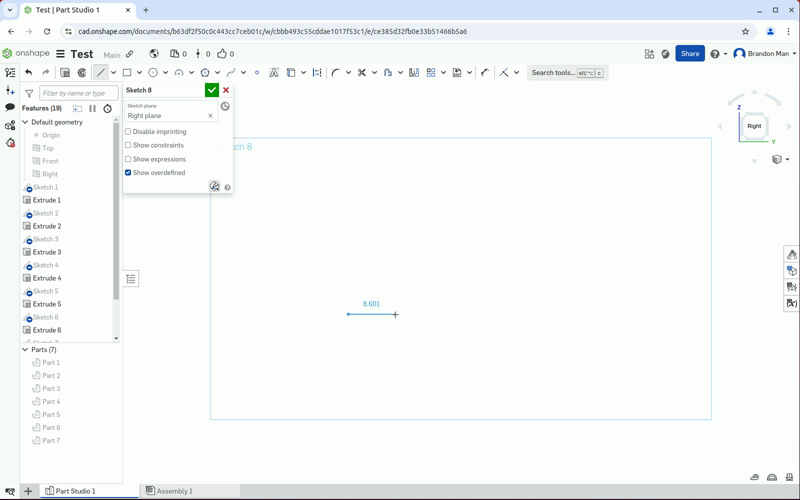
click(395, 314)
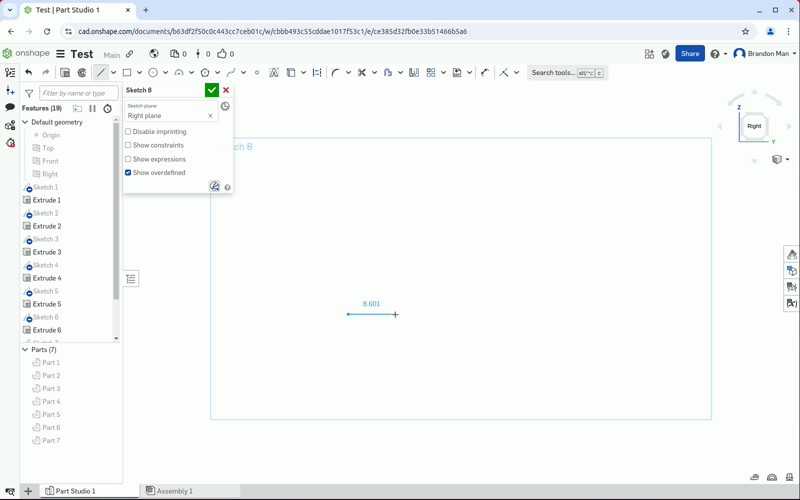
key_up(shift)
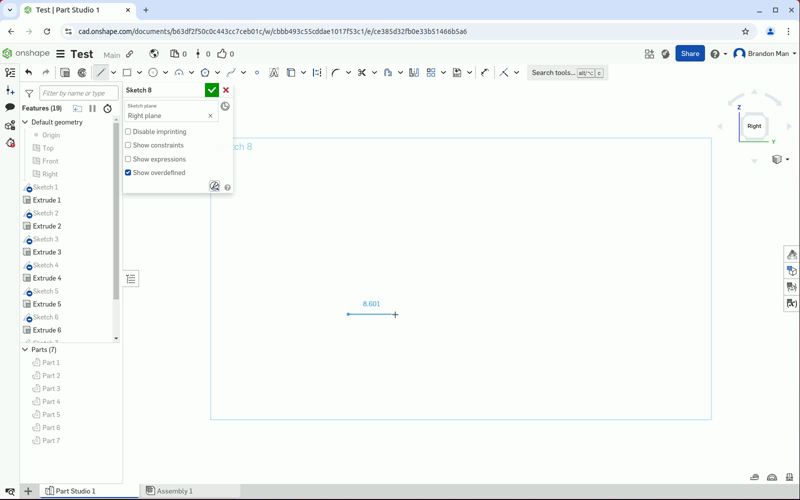
key_down(shift)
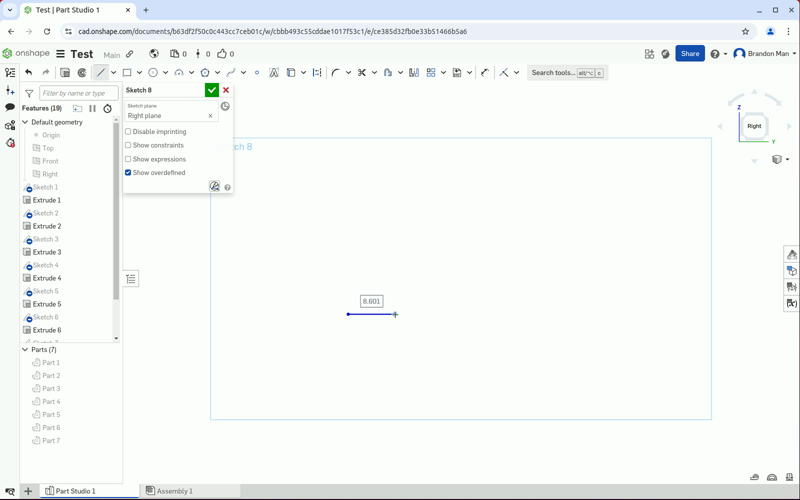
mouse_move(425, 314)
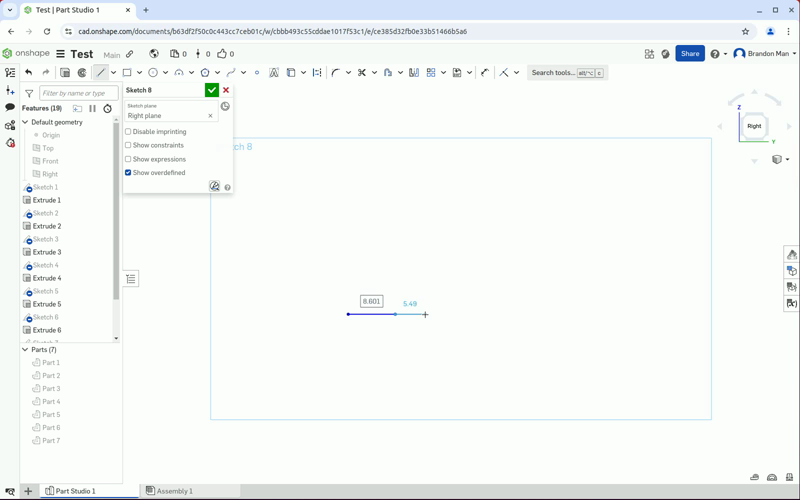
mouse_move(438, 314)
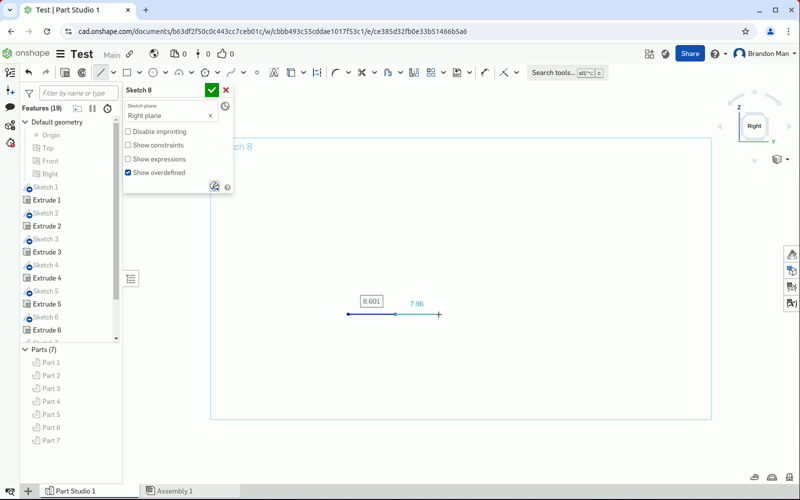
click(438, 314)
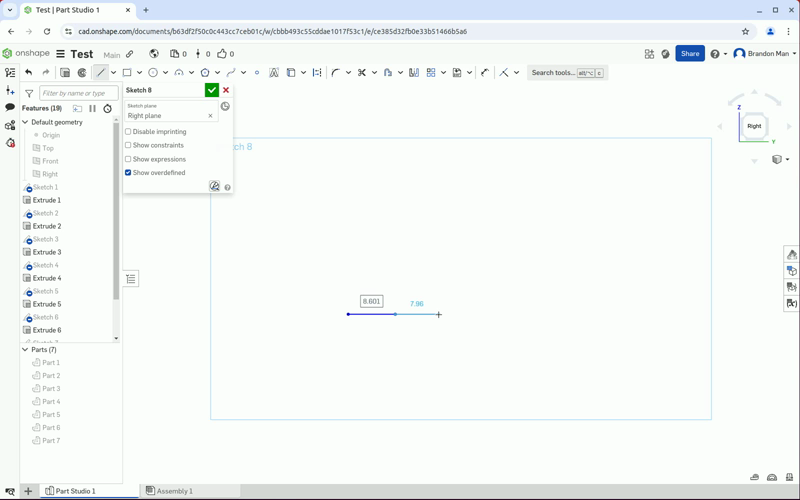
key_up(shift)
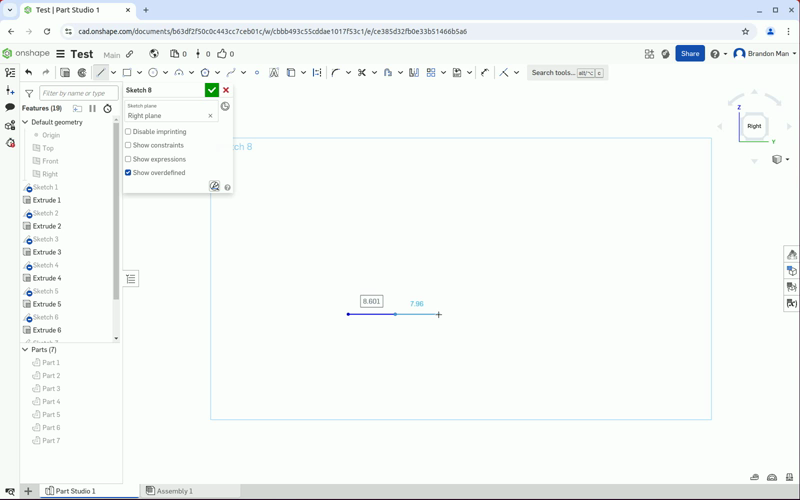
key_down(shift)
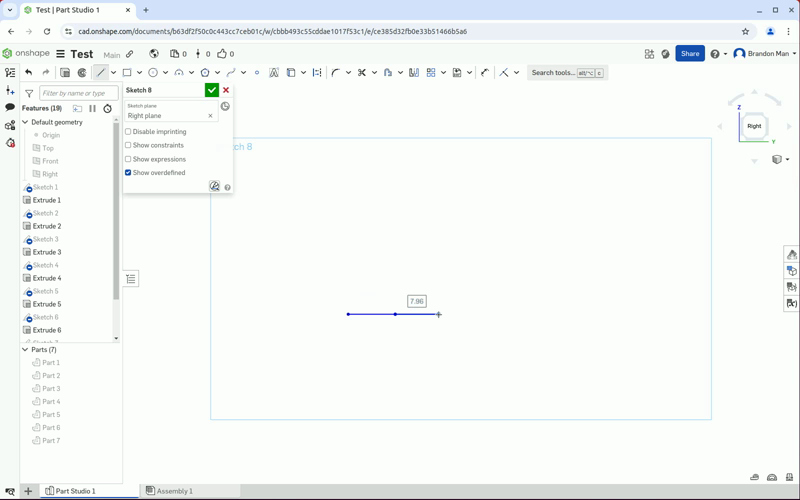
mouse_move(468, 314)
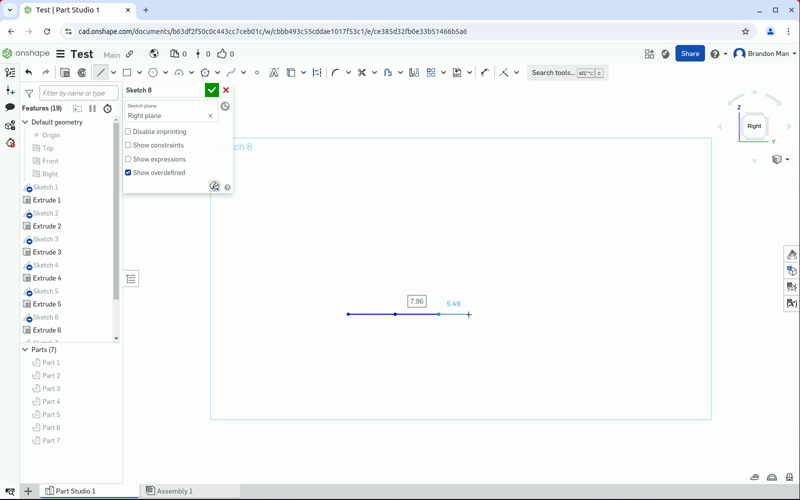
mouse_move(457, 314)
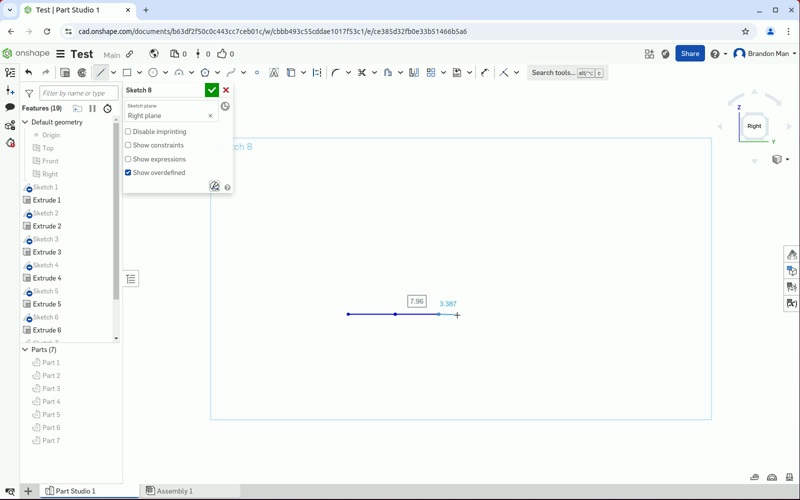
click(457, 314)
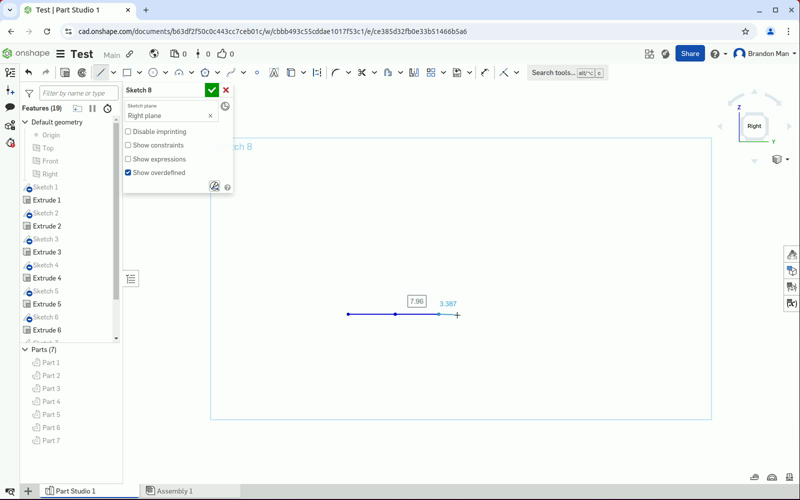
key_up(shift)
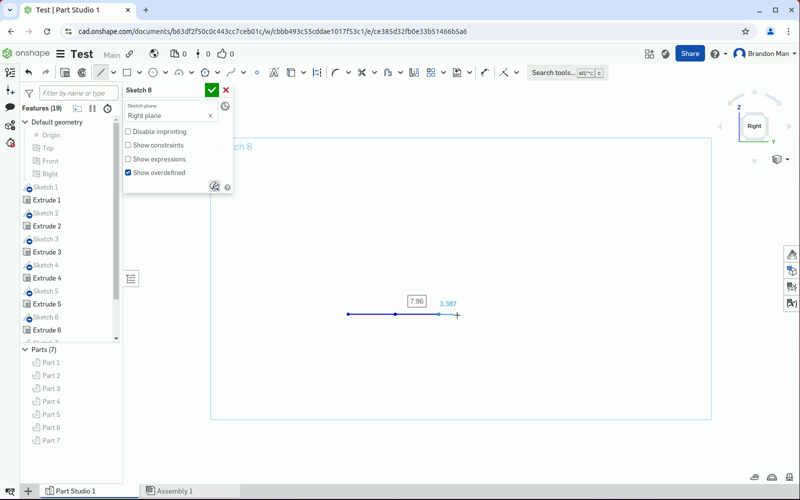
key_down(shift)
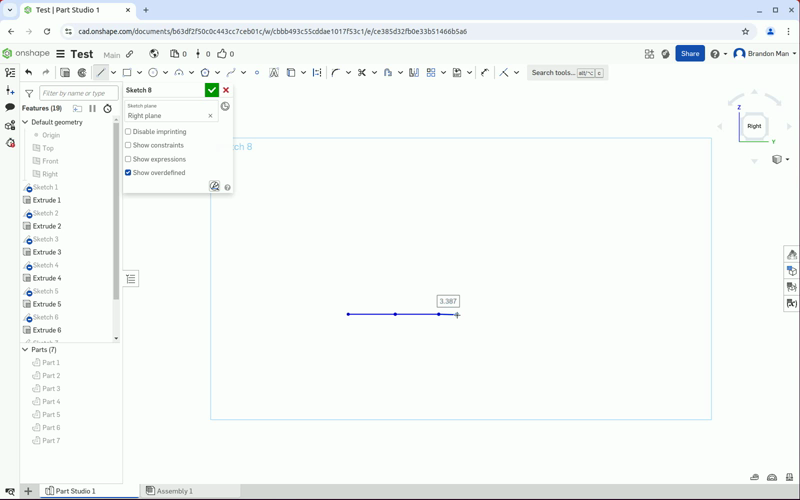
mouse_move(457, 250)
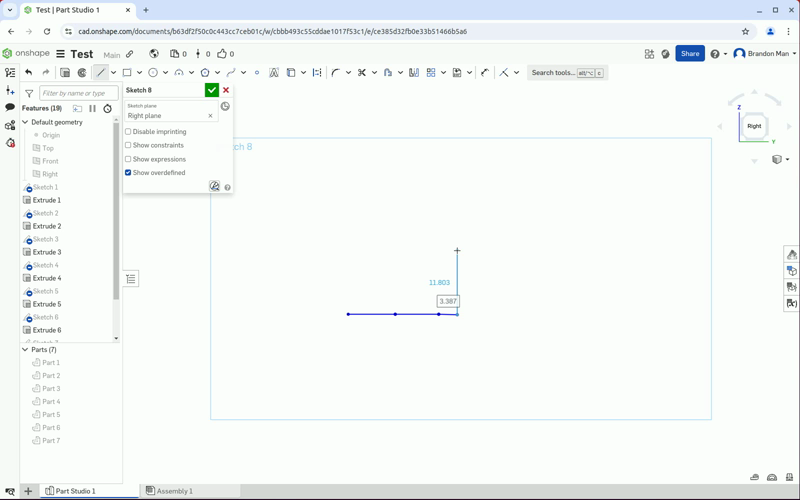
click(457, 250)
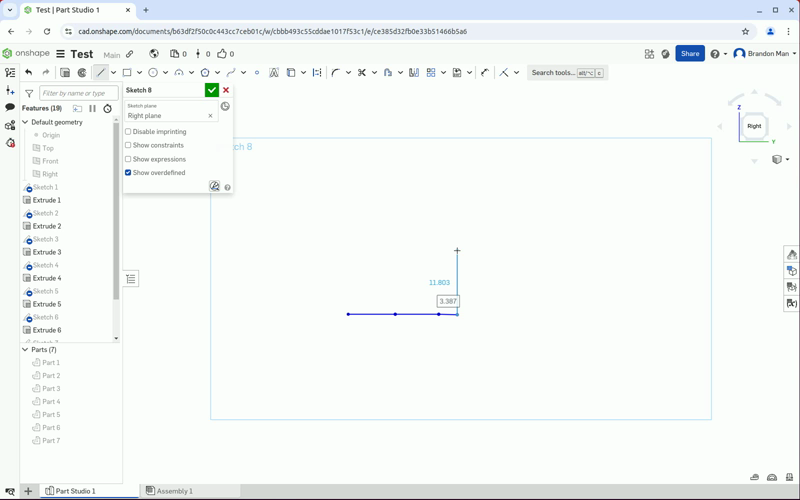
key_up(shift)
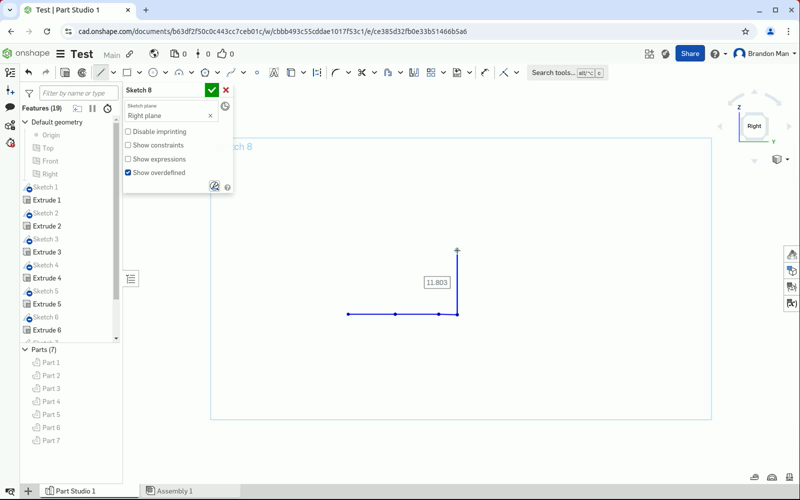
key_down(shift)
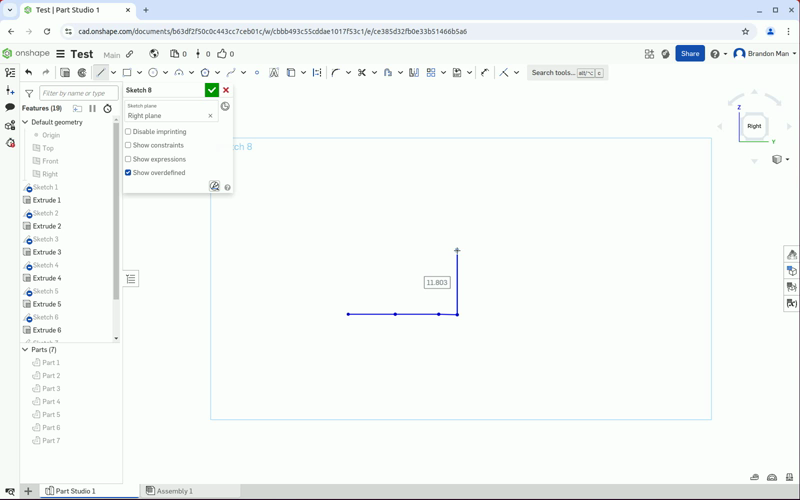
mouse_move(351, 250)
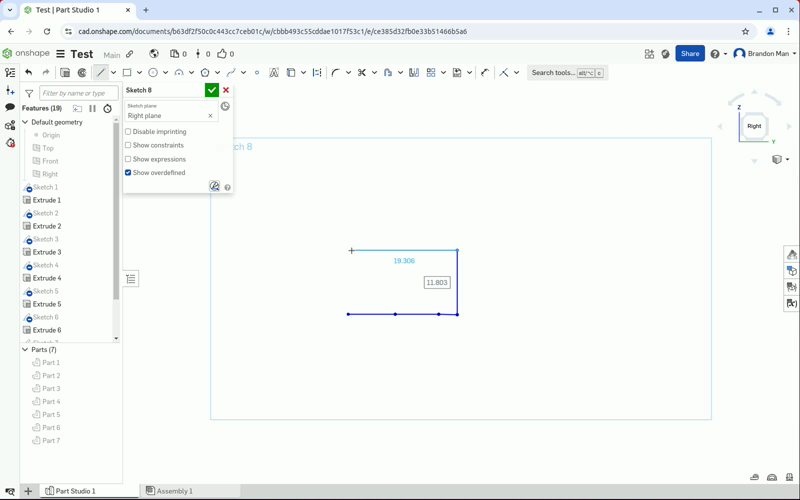
click(351, 250)
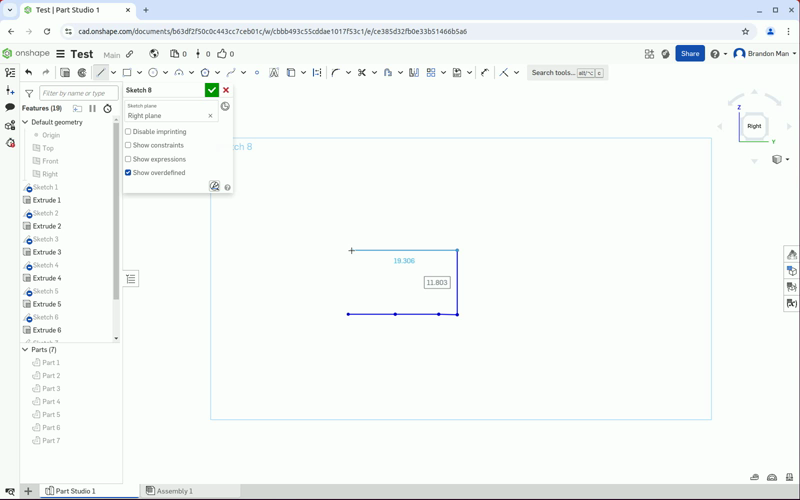
key_up(shift)
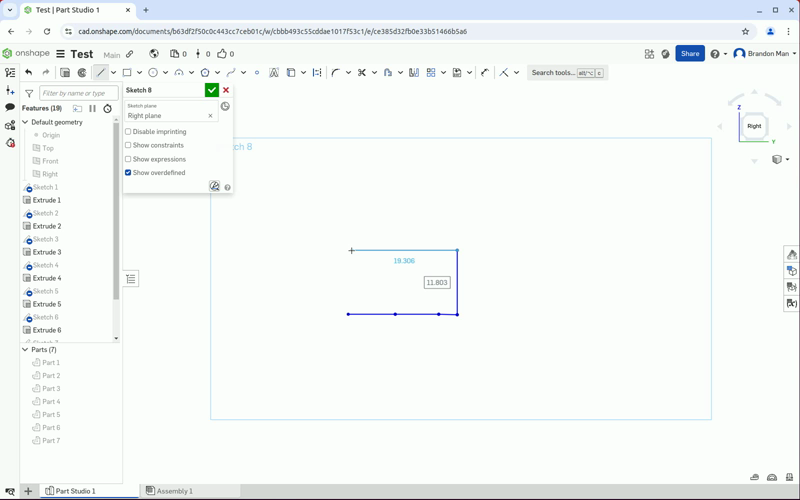
key_down(shift)
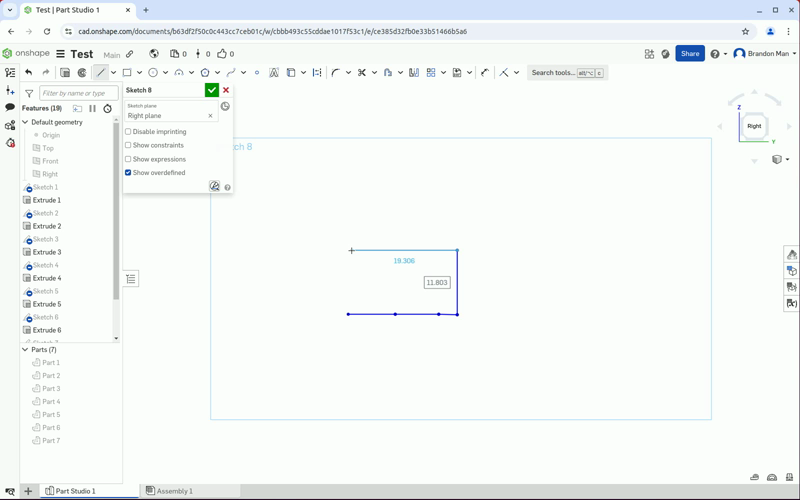
mouse_move(381, 250)
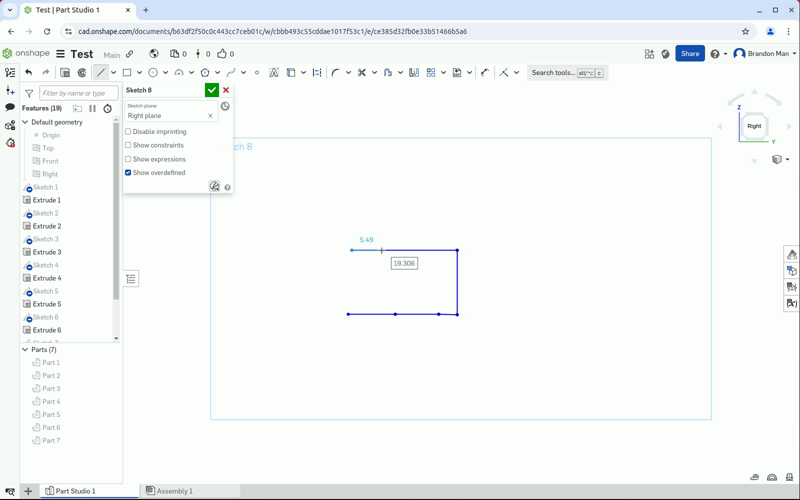
mouse_move(351, 282)
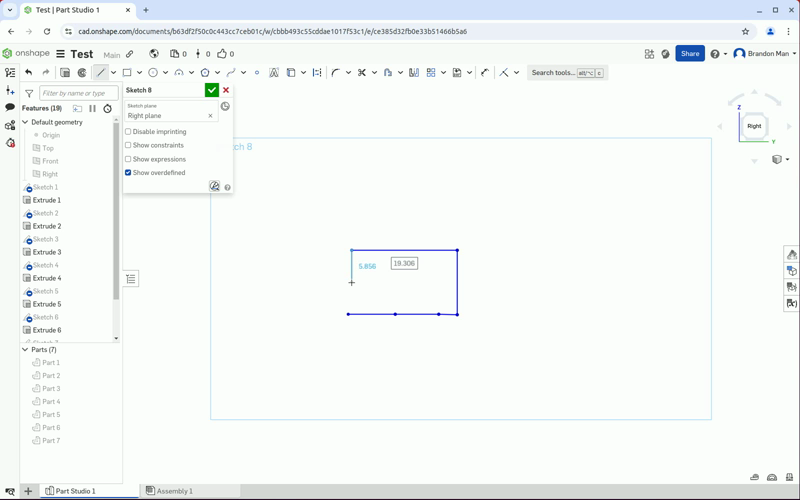
click(351, 282)
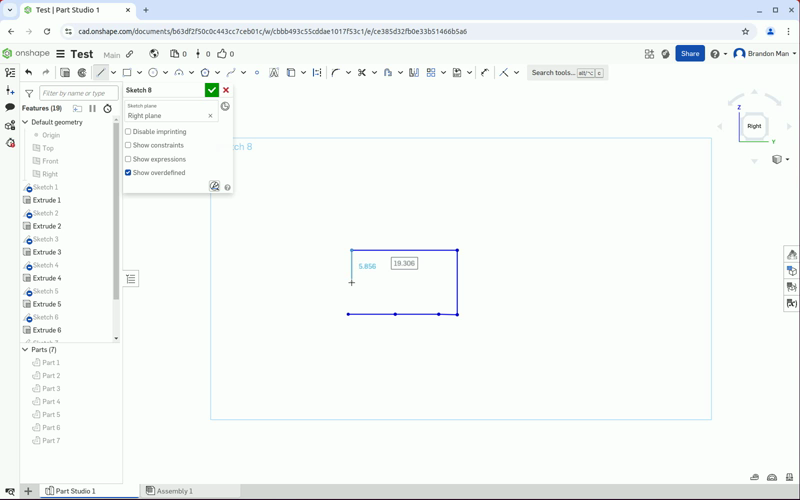
key_up(shift)
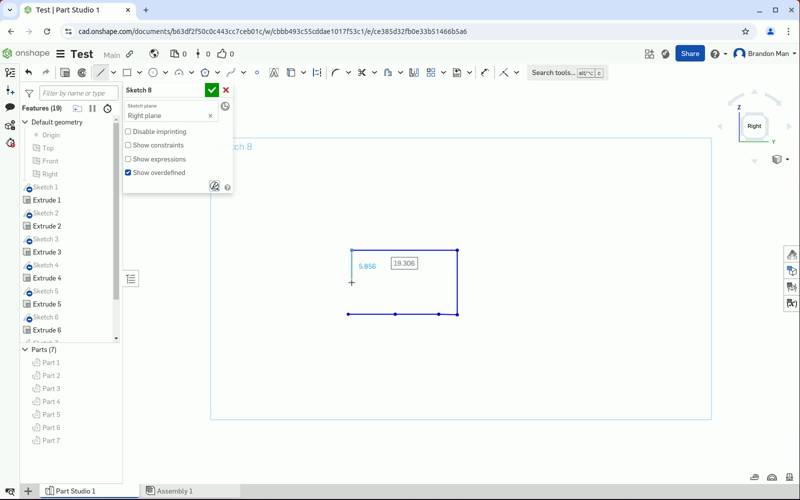
key_down(shift)
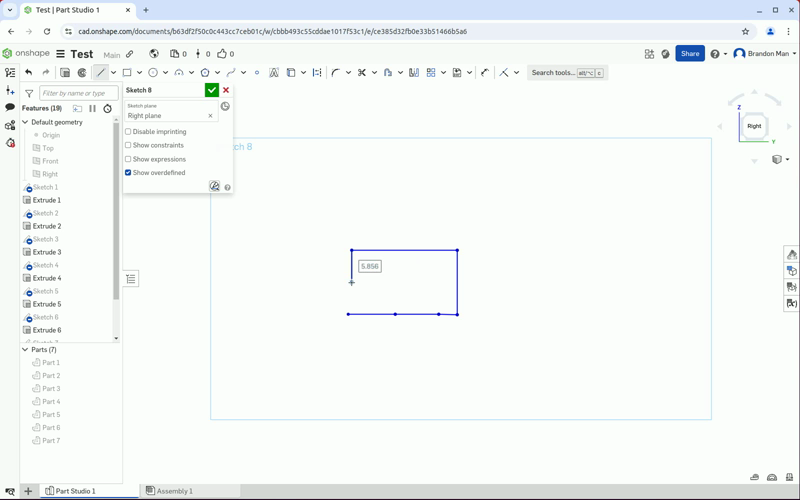
mouse_move(381, 282)
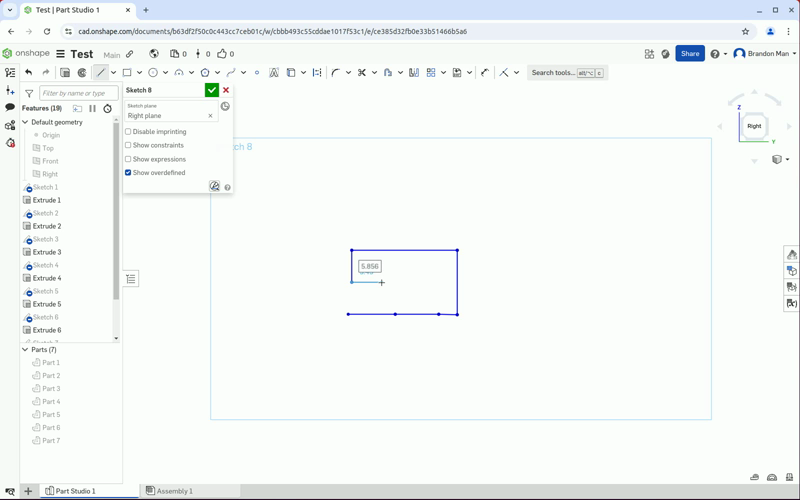
mouse_move(348, 282)
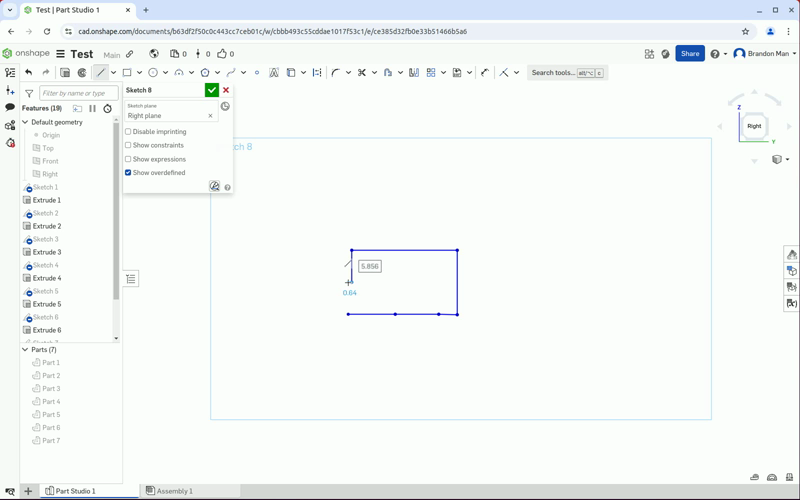
scroll(6)
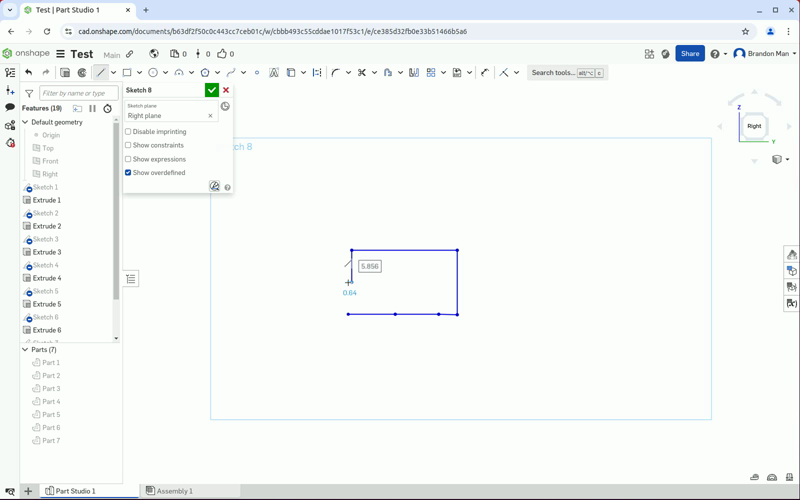
scroll(6)
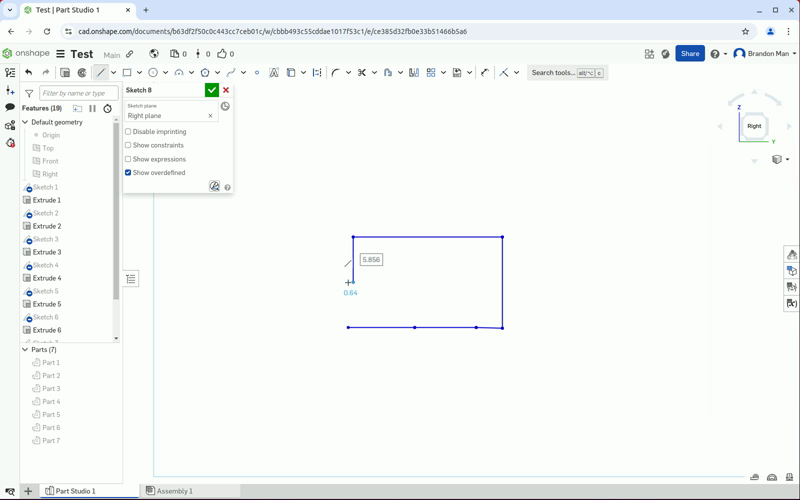
scroll(6)
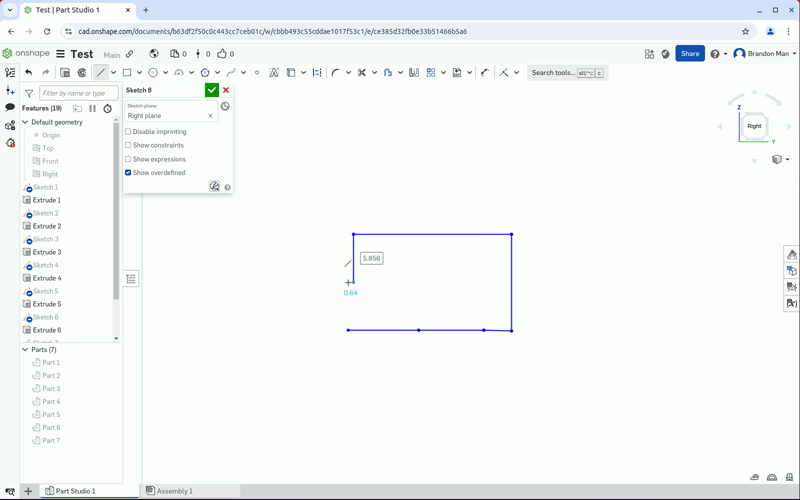
scroll(6)
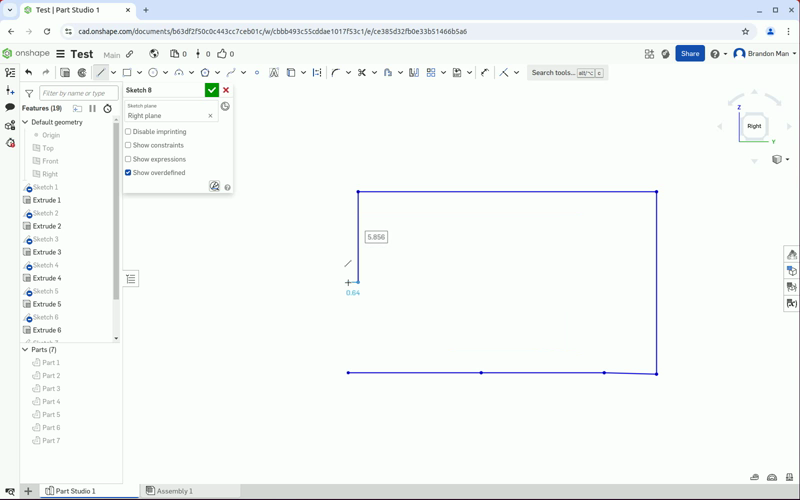
scroll(6)
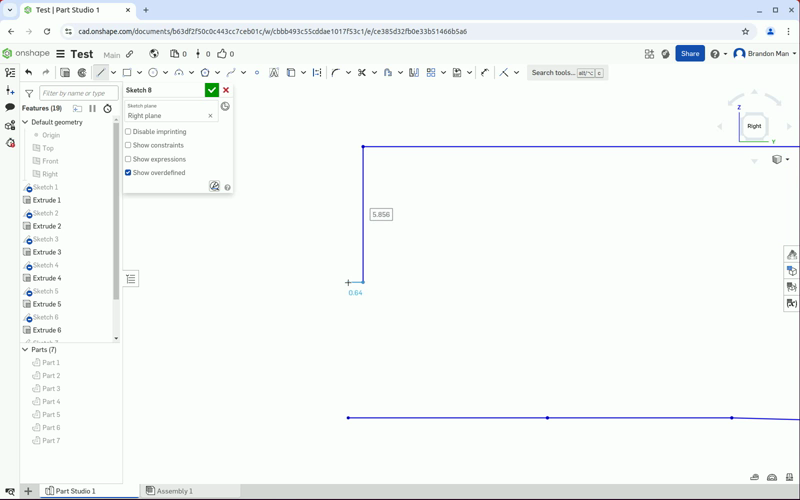
scroll(6)
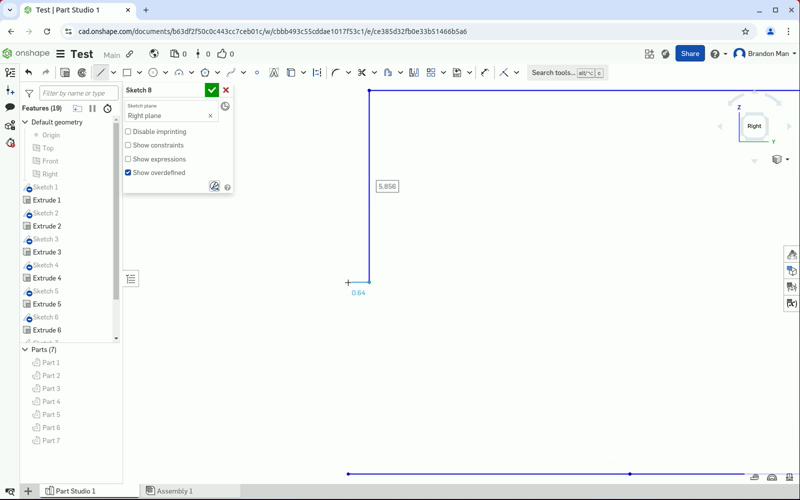
scroll(6)
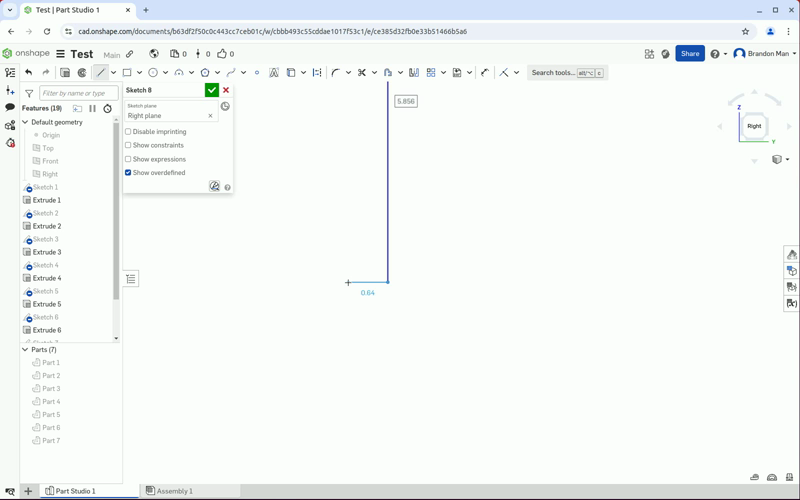
click(348, 282)
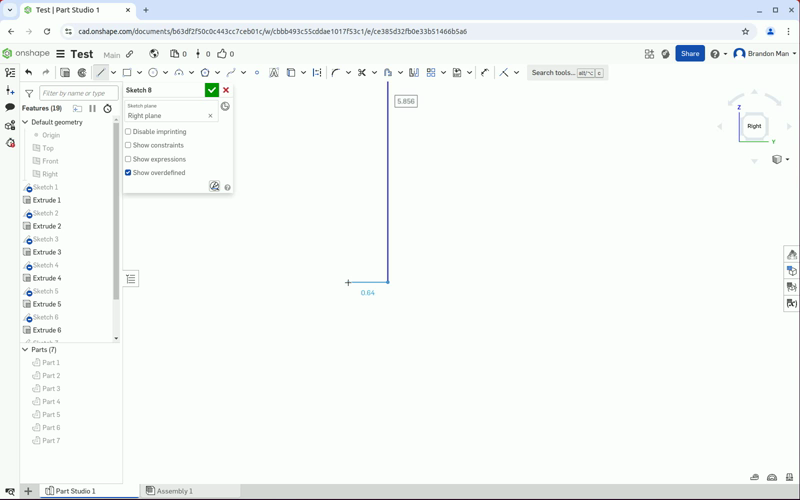
scroll(-6)
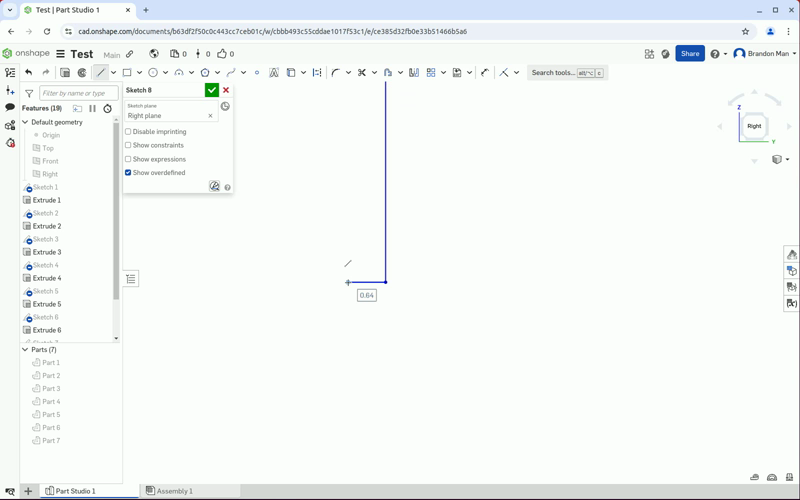
scroll(-6)
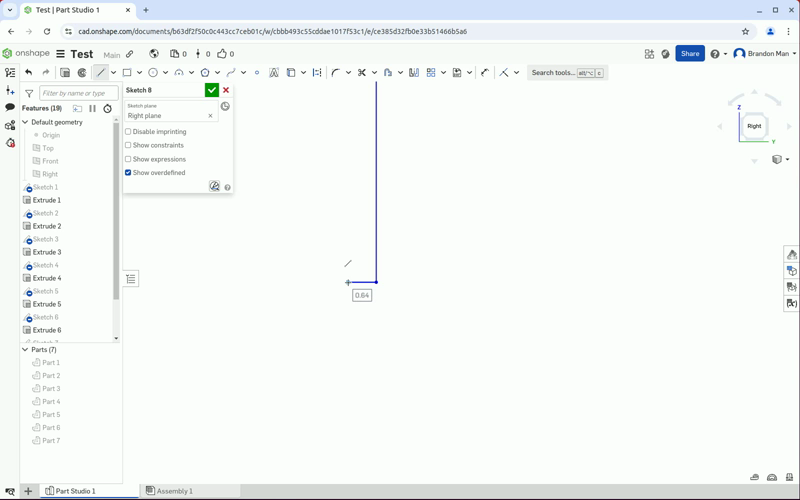
scroll(-6)
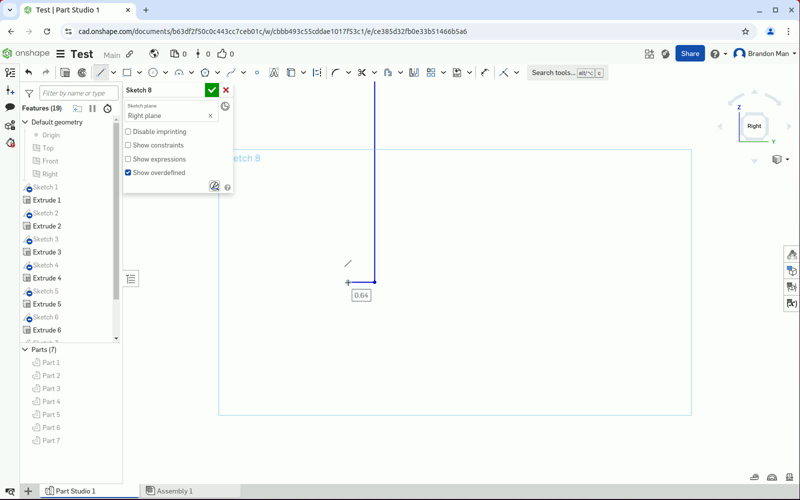
scroll(-6)
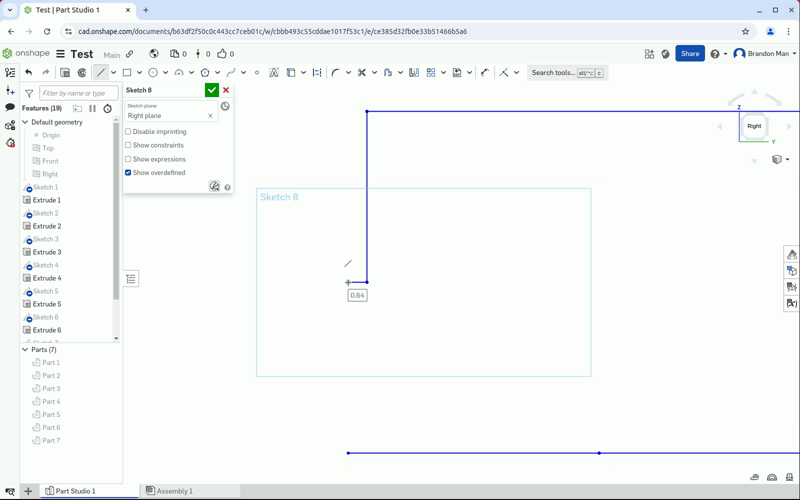
scroll(-6)
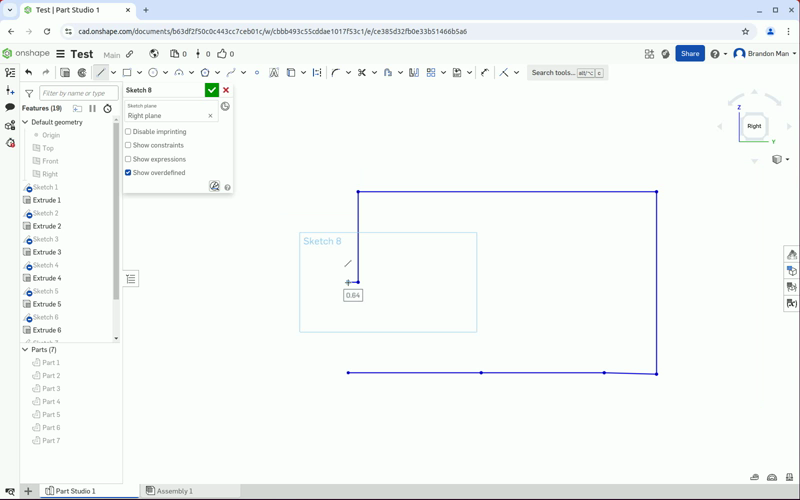
scroll(-6)
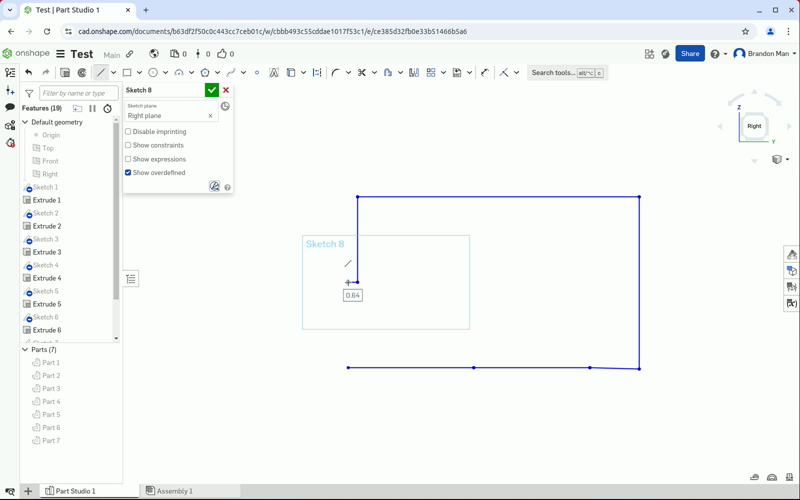
scroll(-6)
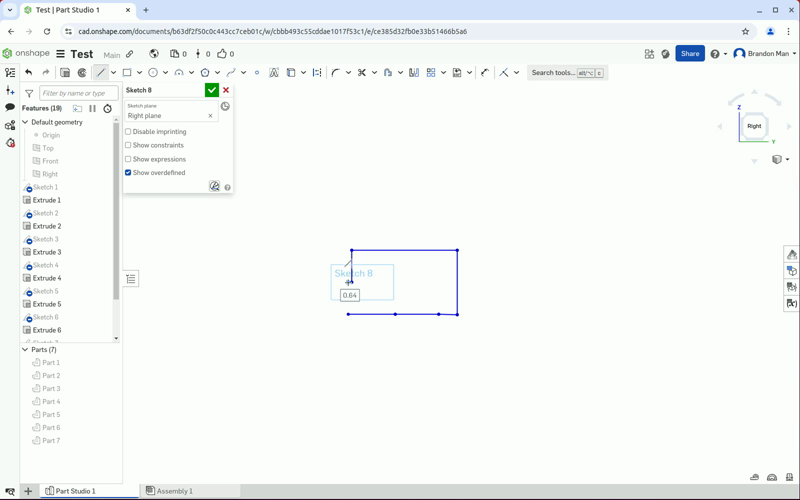
key_up(shift)
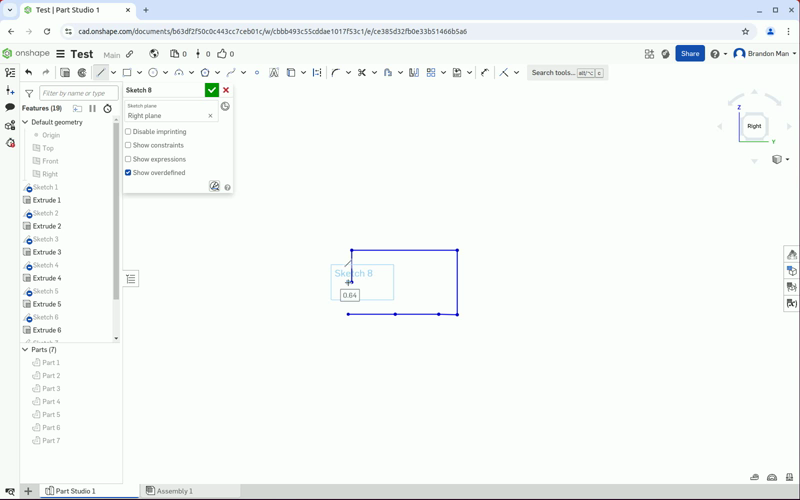
mouse_move(378, 282)
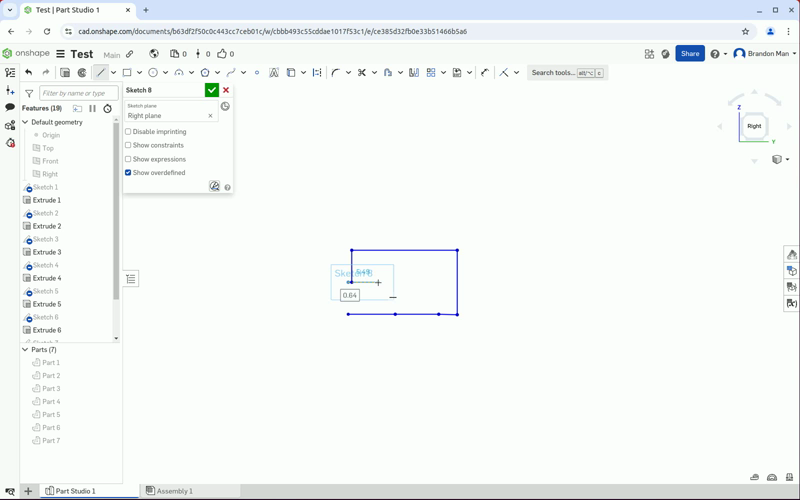
key_down(shift)
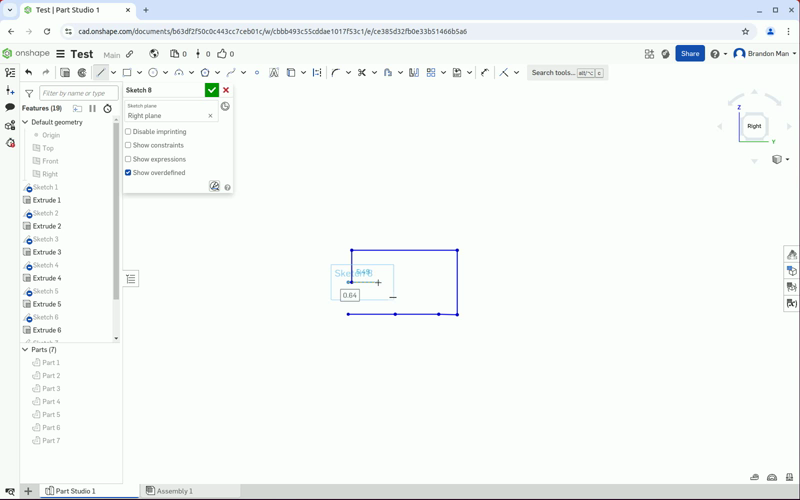
mouse_move(348, 314)
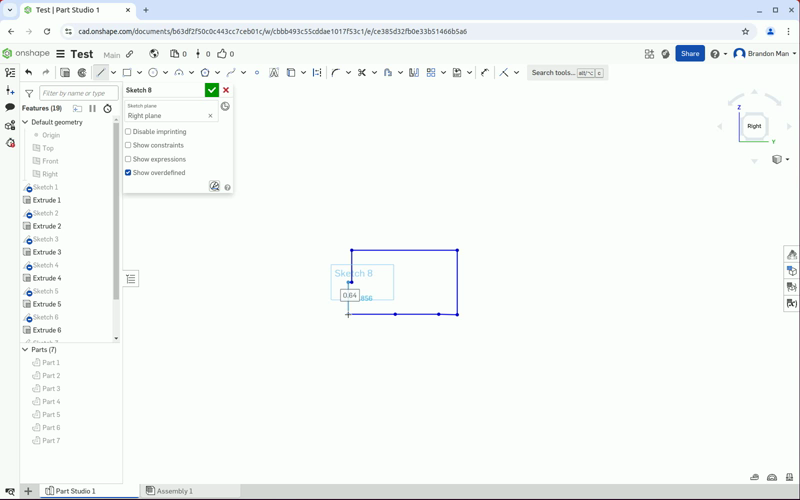
key_up(shift)
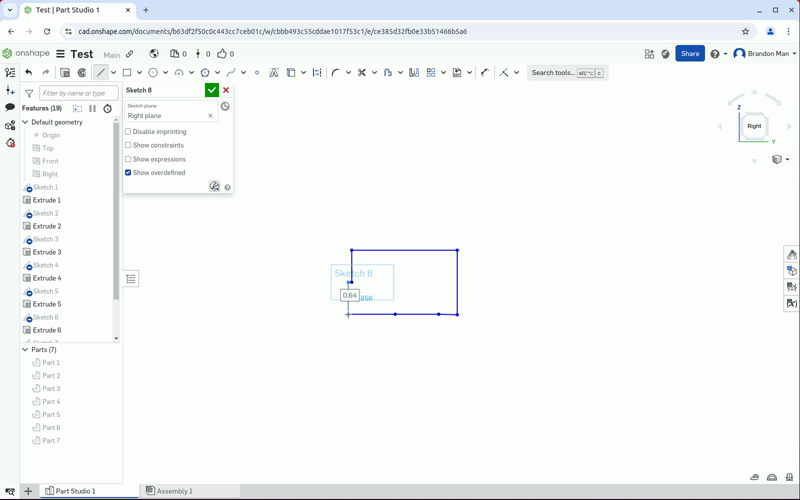
click(348, 314)
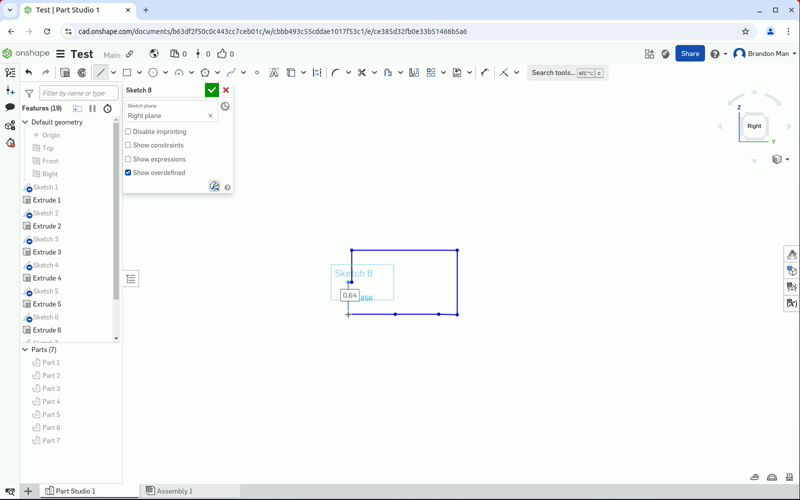
key(esc)
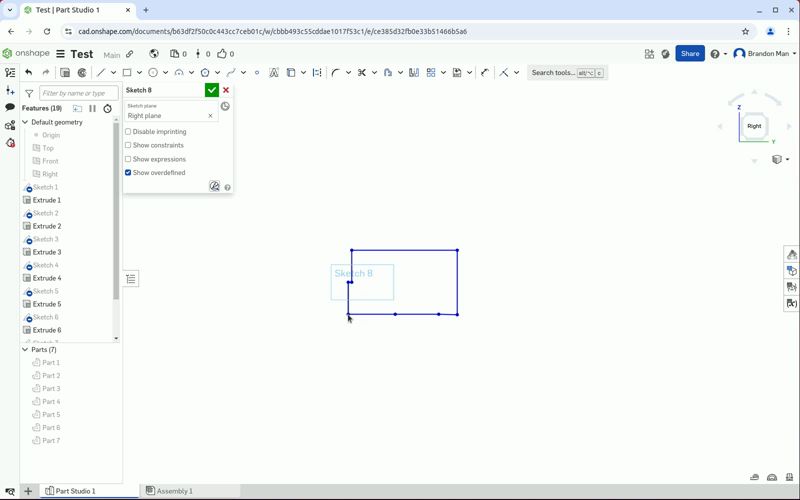
mouse_move(419, 288)
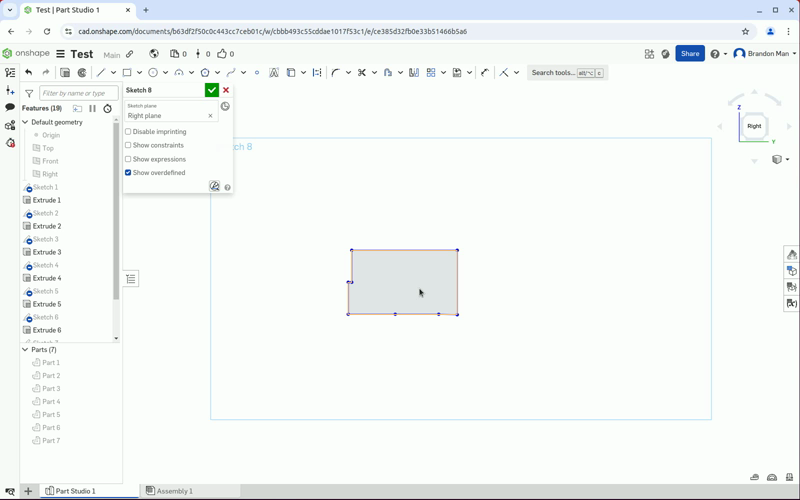
click(419, 288)
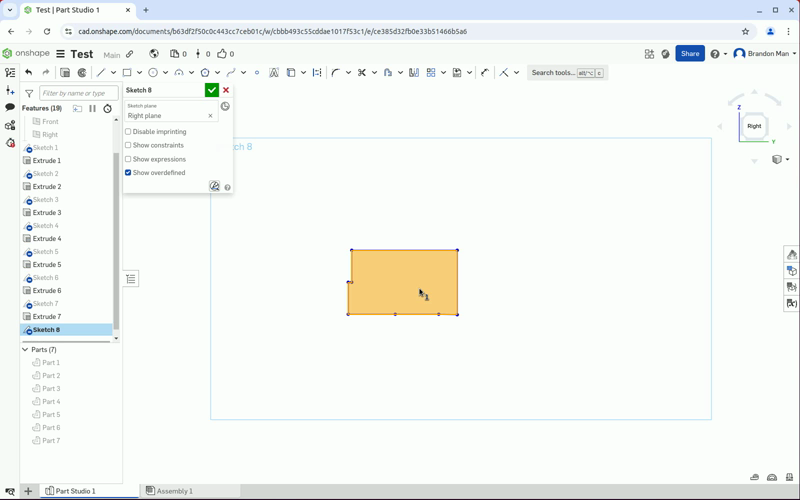
mouse_move(73, 352)
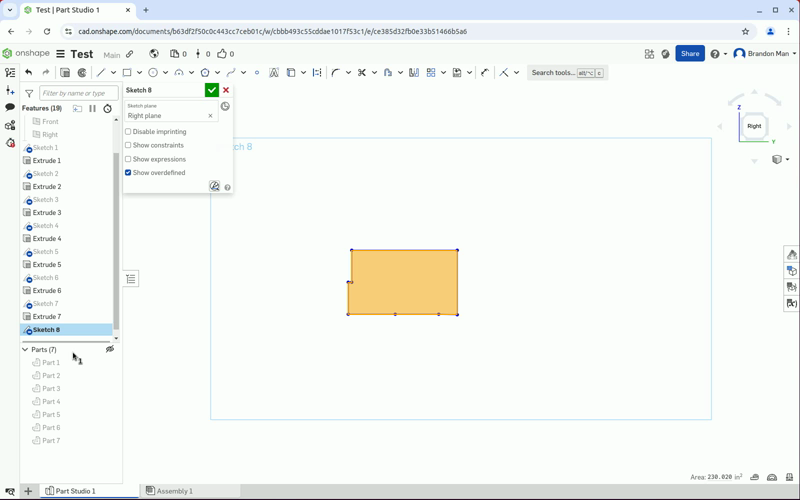
key(shift+y)
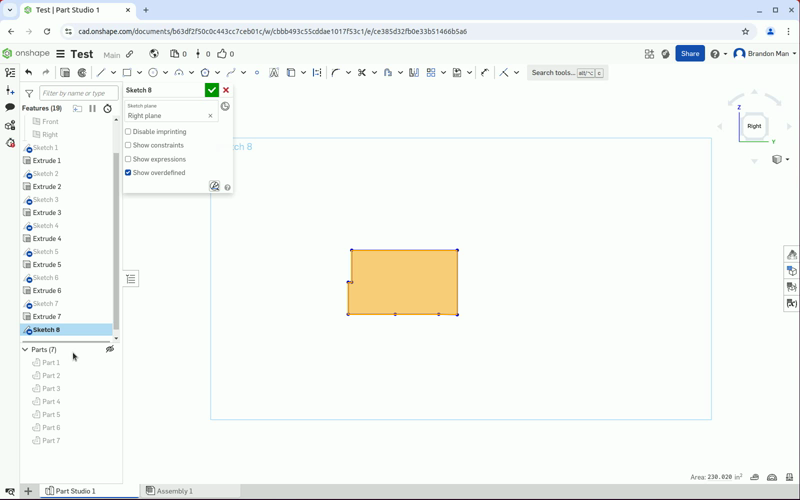
key(shift+e)
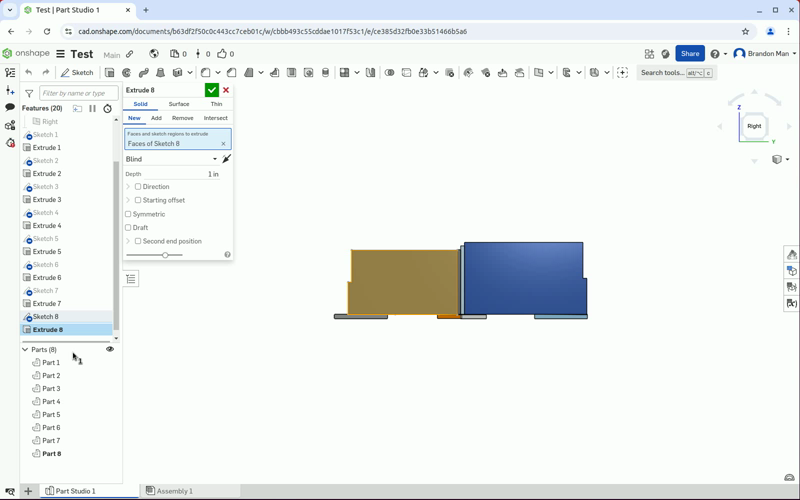
mouse_move(143, 106)
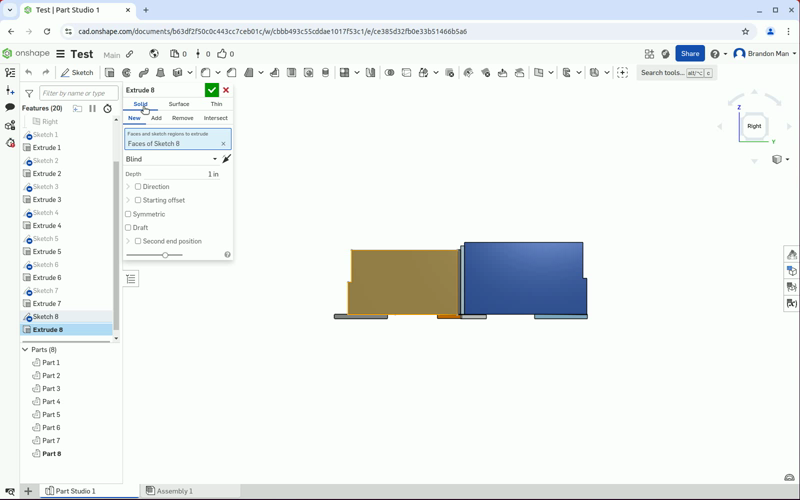
click(143, 106)
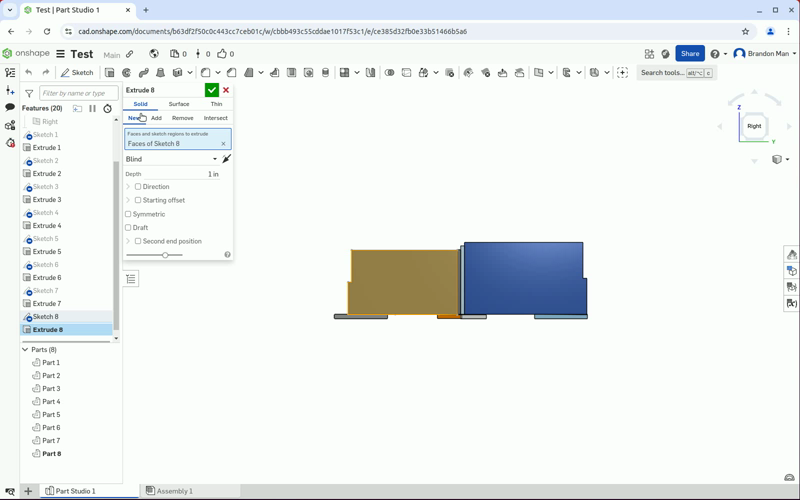
mouse_move(137, 120)
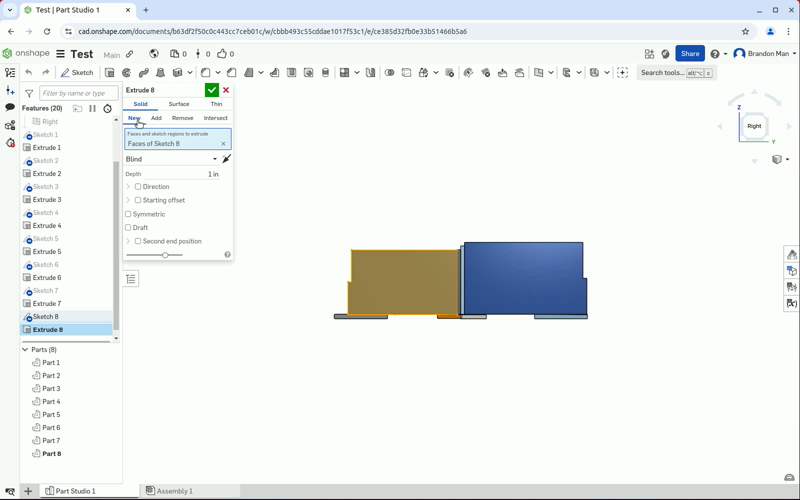
click(137, 120)
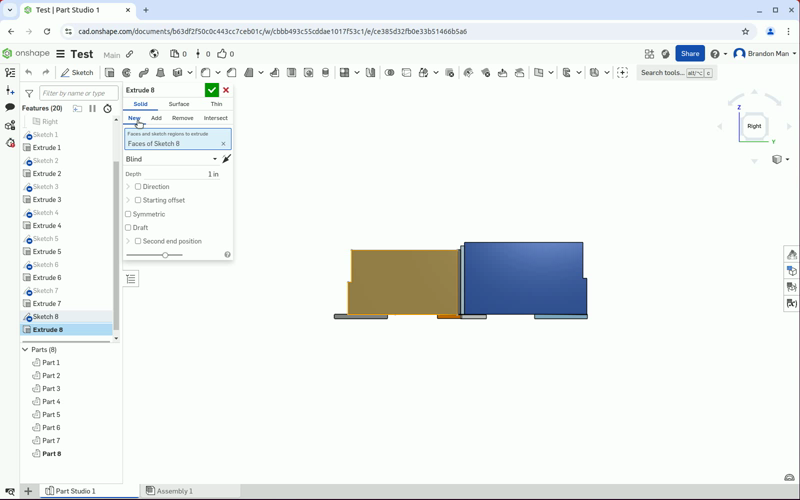
key(tab, 4)
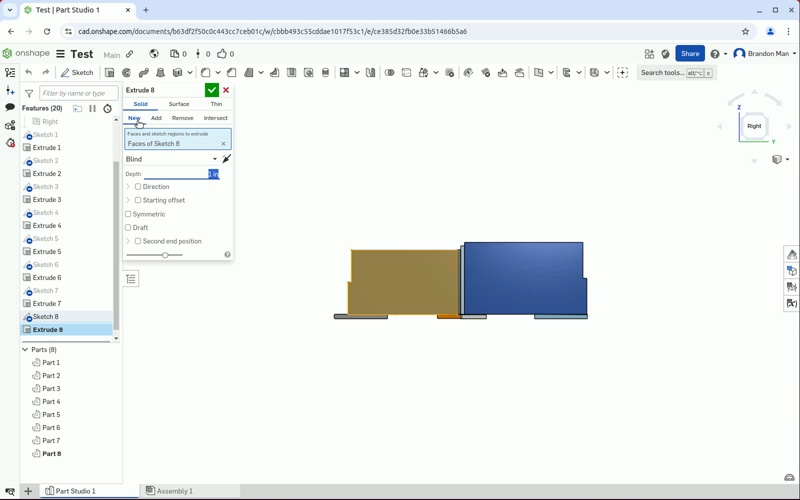
text(0.722)
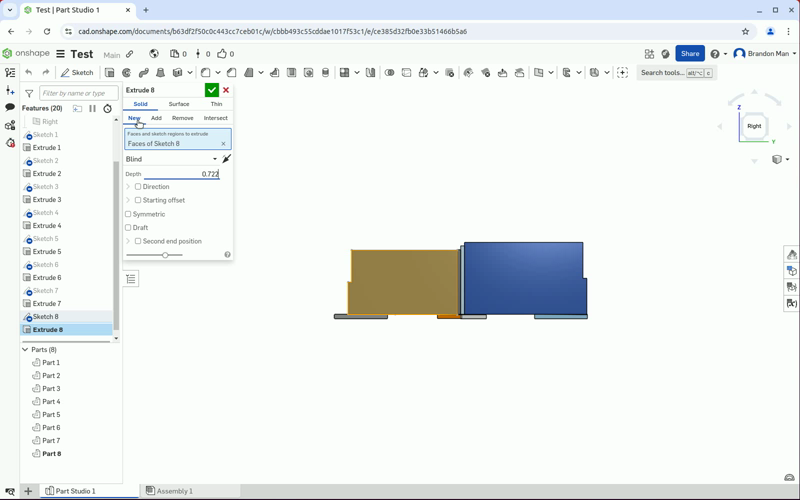
key(enter)
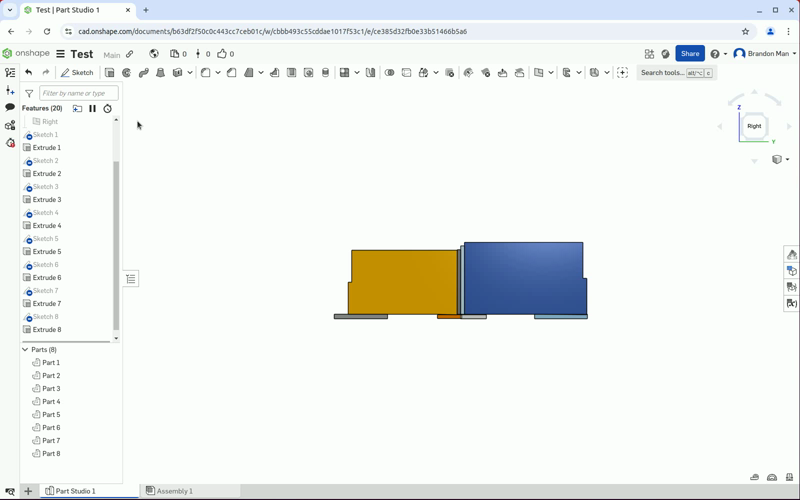
key(shift+h)
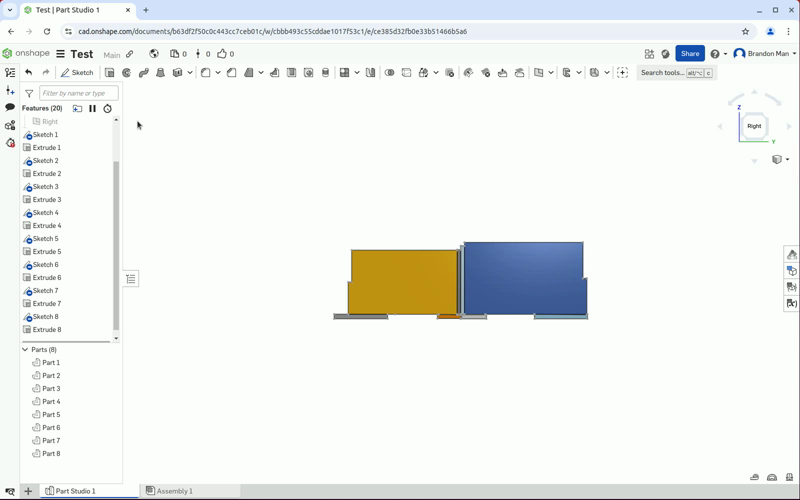
key(shift+h)
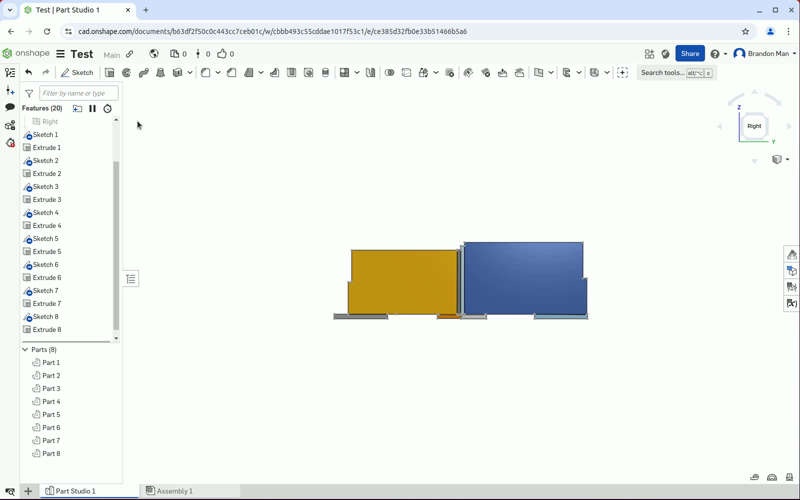
key(shift+7)
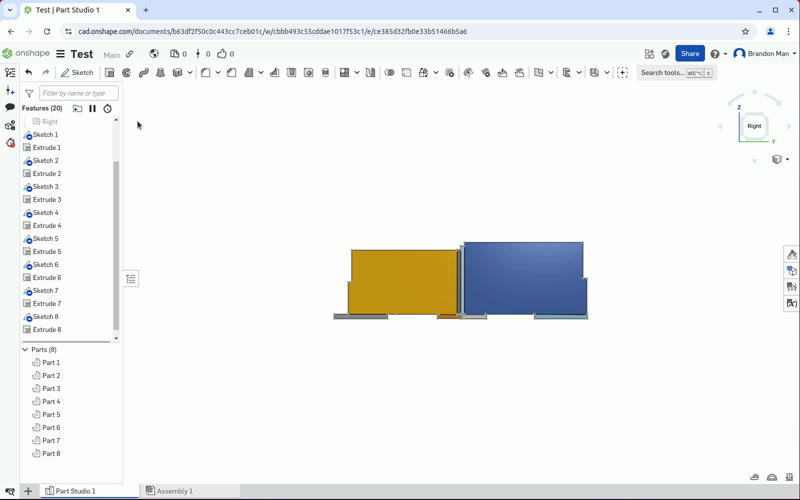
key(right, 2)
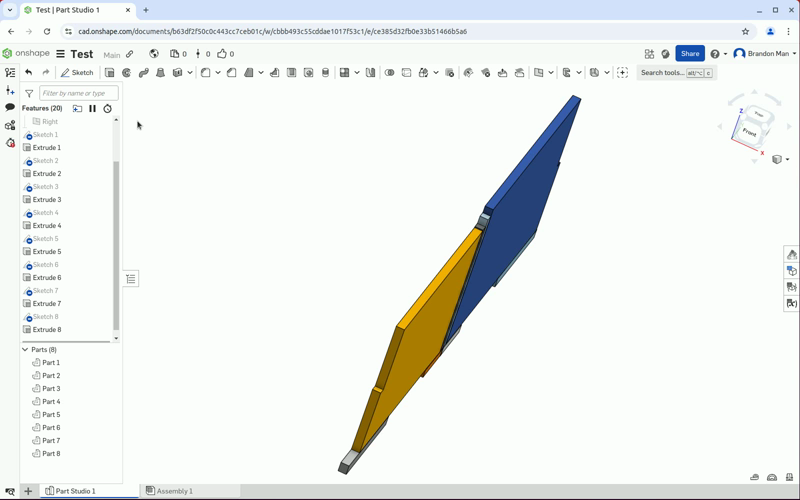
key(down, 2)
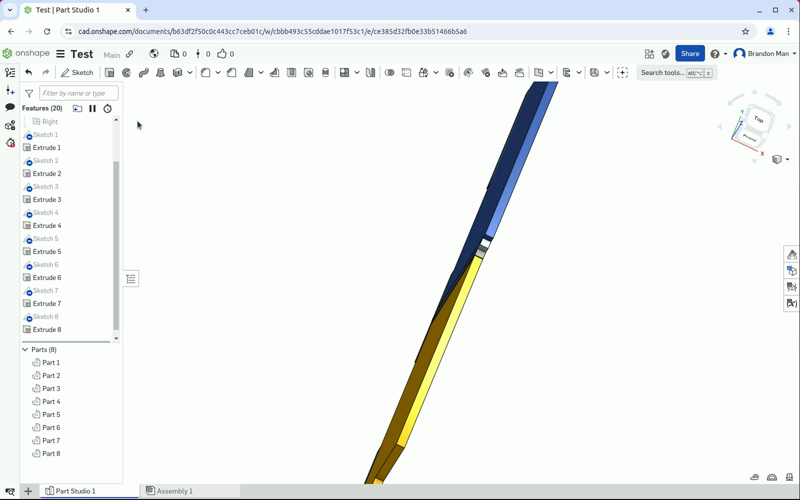
key(up, 2)
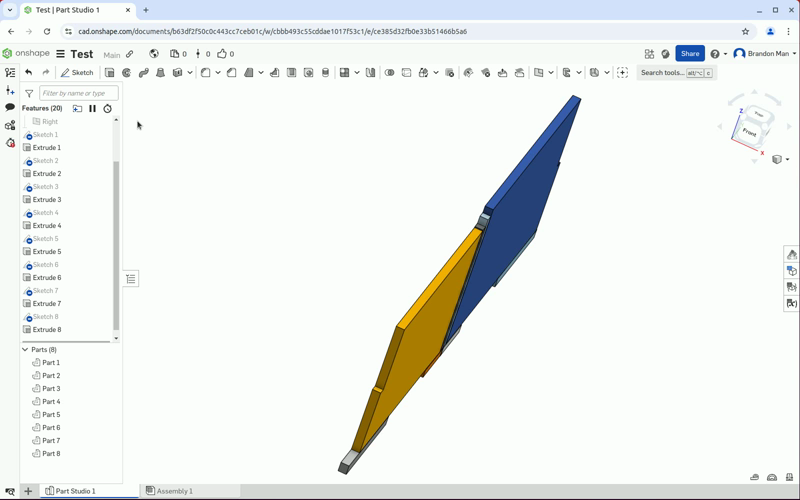
key(left, 2)
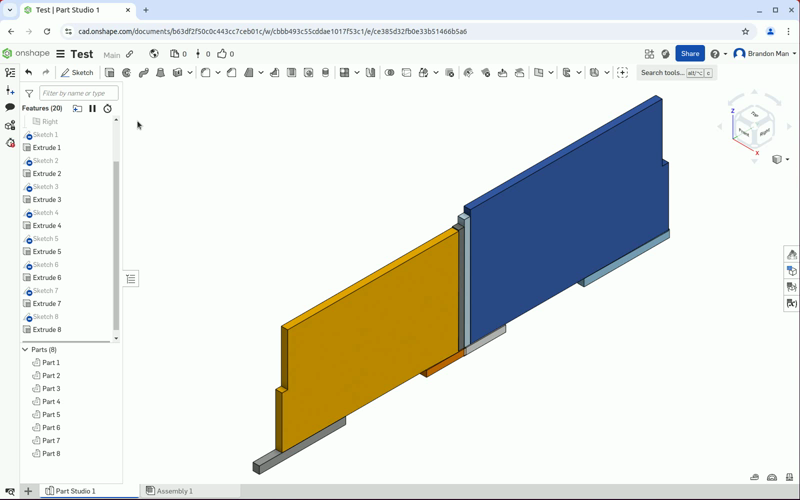
mouse_move(69, 137)
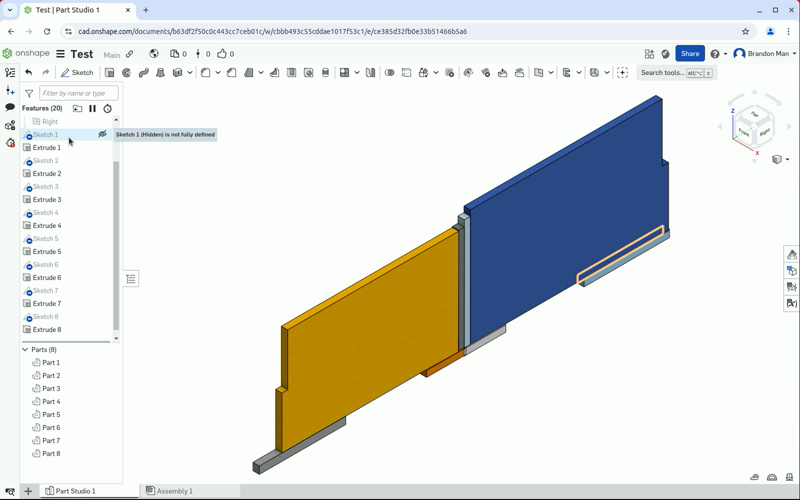
click(69, 137)